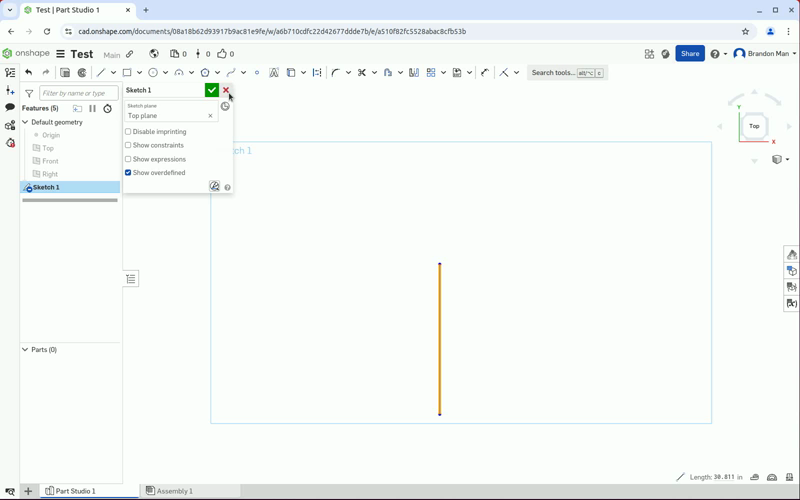
key(shift+h)
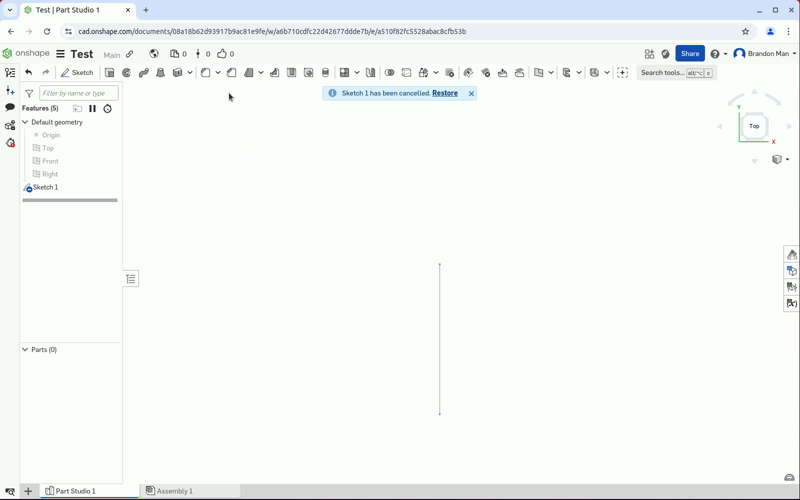
key(shift+s)
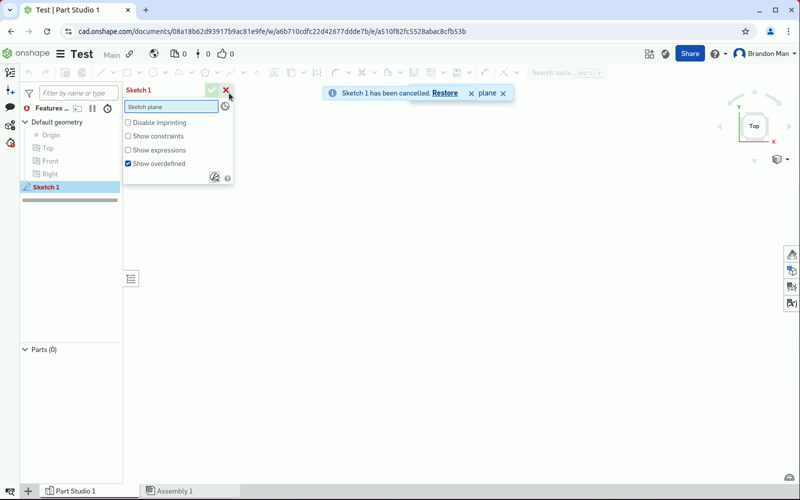
mouse_move(73, 150)
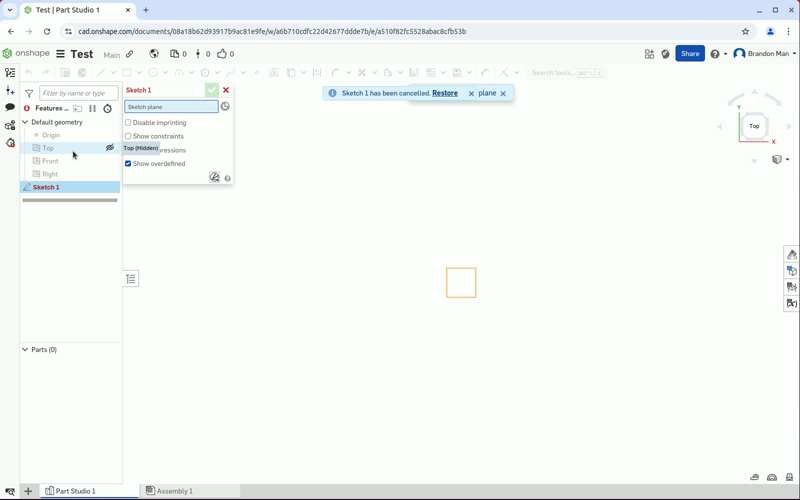
click(73, 150)
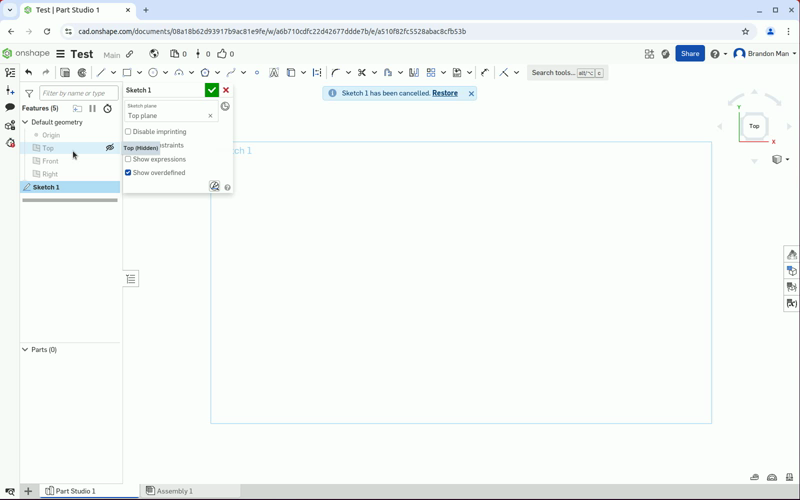
mouse_move(73, 352)
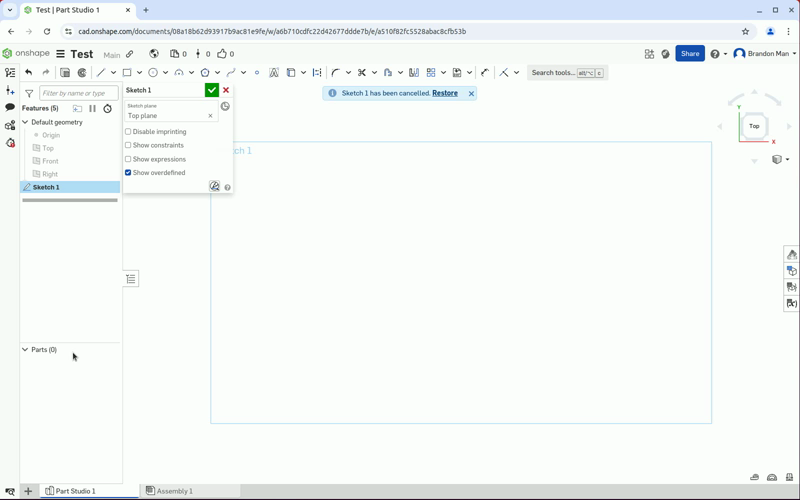
key(y)
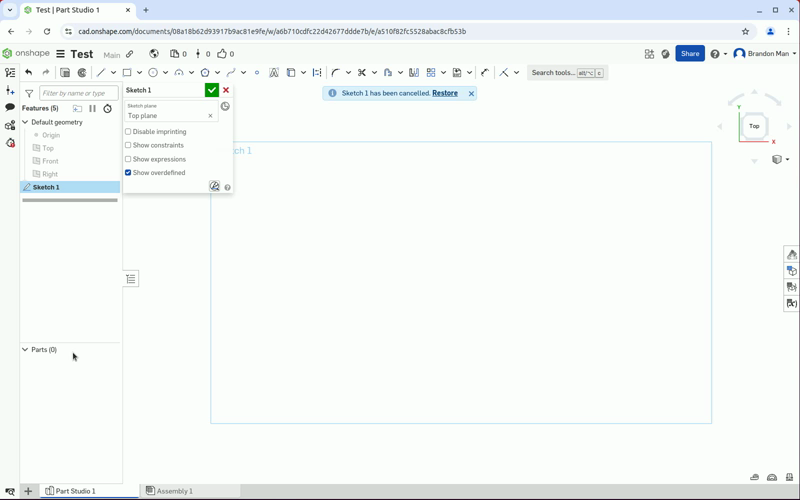
key(l)
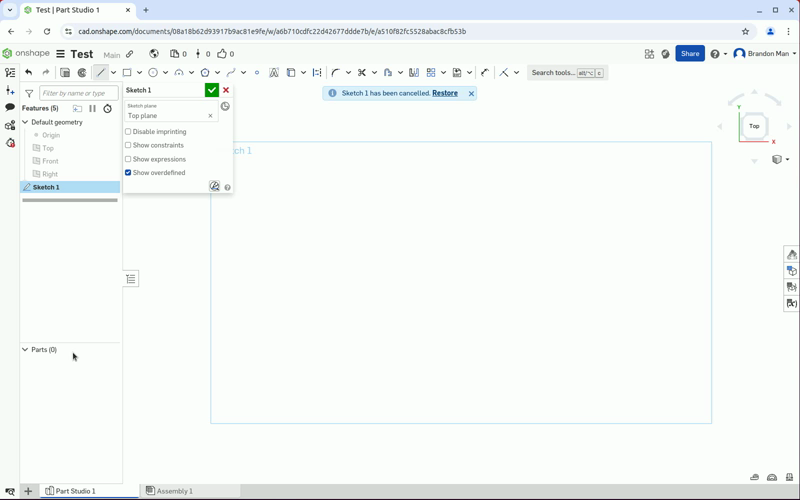
key_down(shift)
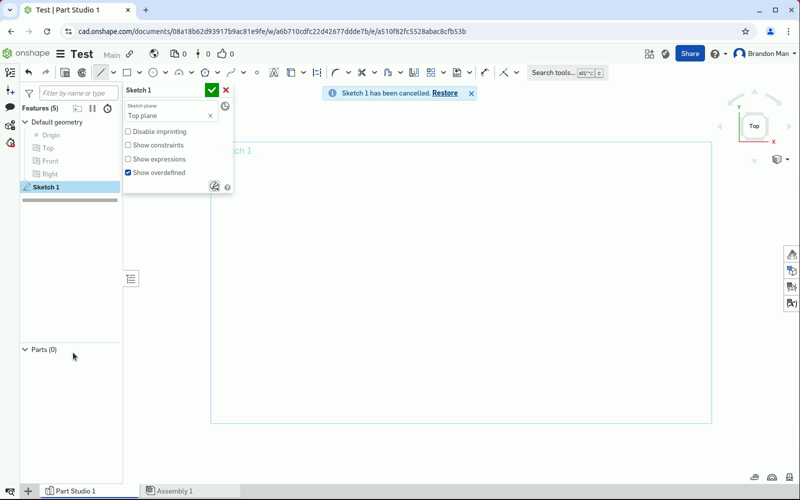
mouse_move(386, 282)
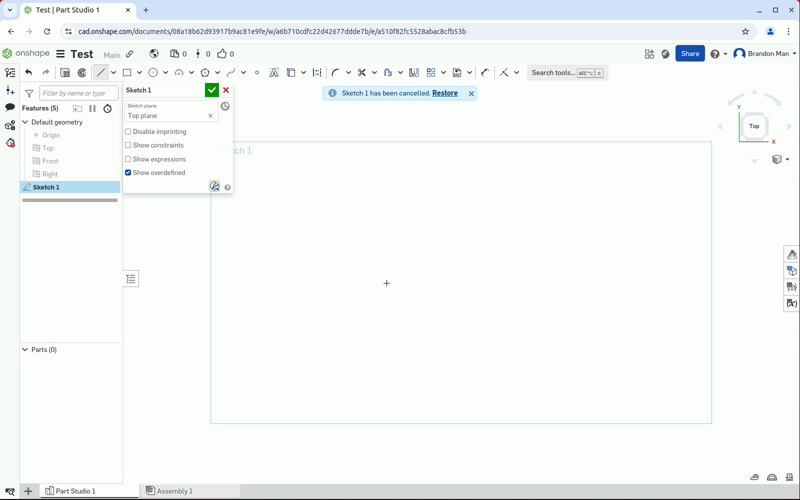
click(386, 282)
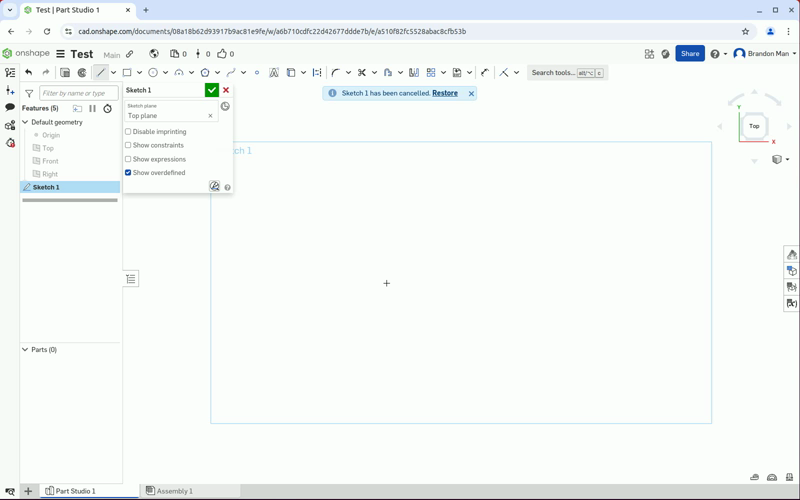
key_up(shift)
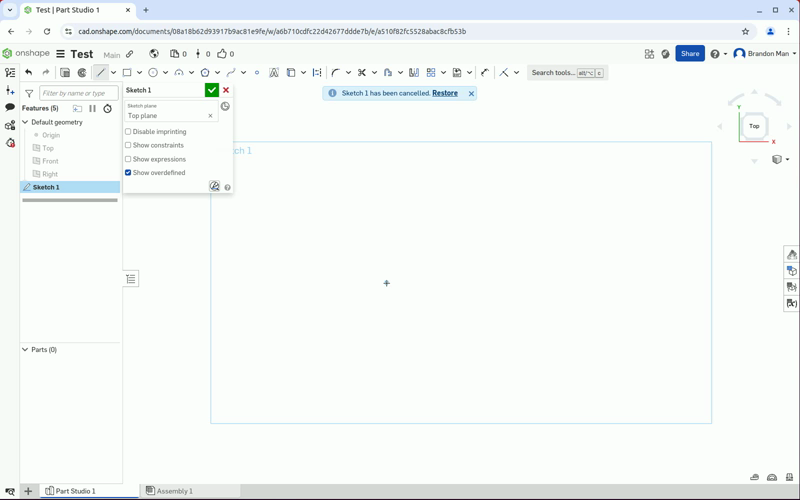
key_down(shift)
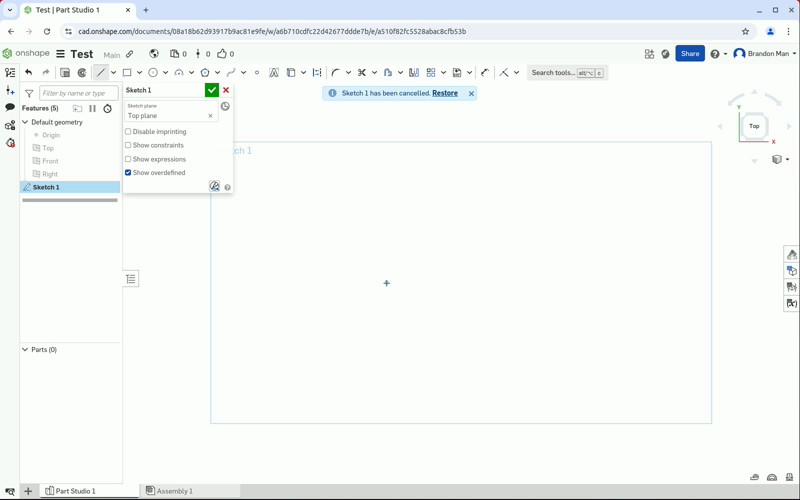
mouse_move(535, 282)
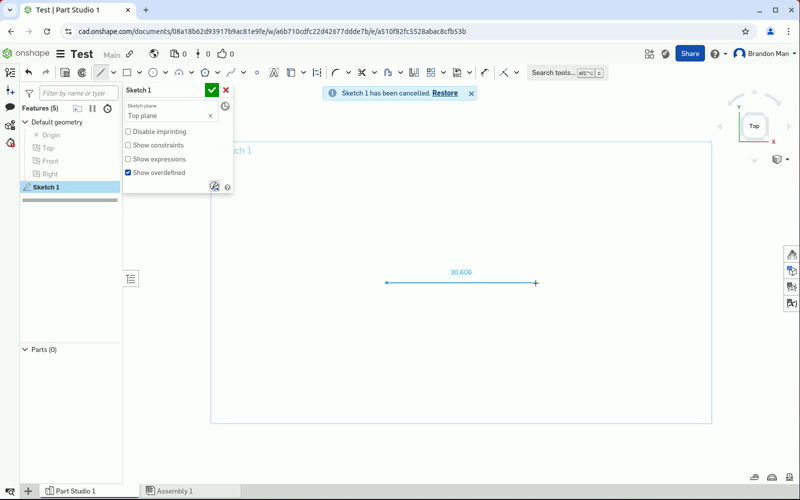
click(535, 282)
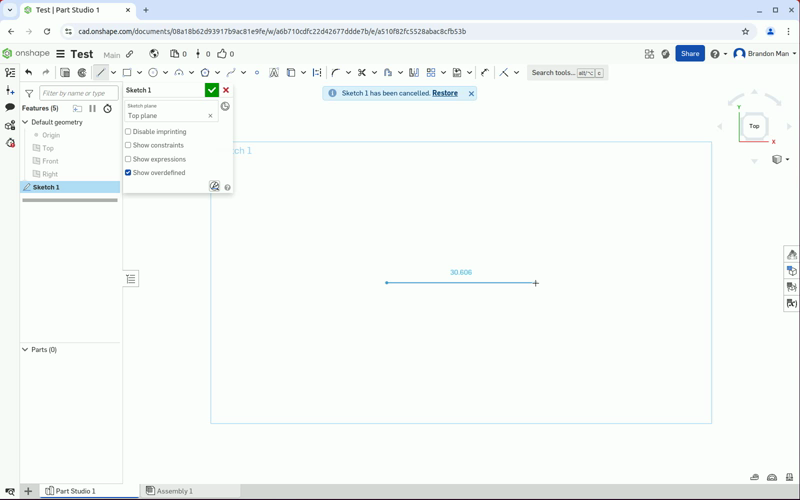
key_up(shift)
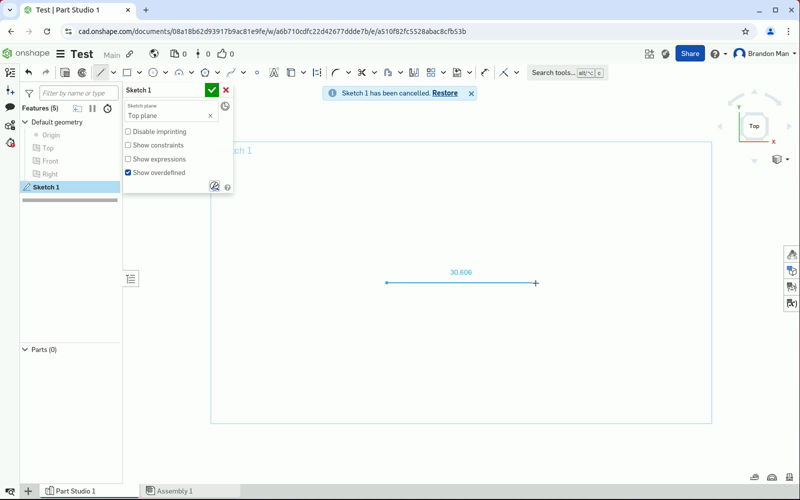
key(esc)
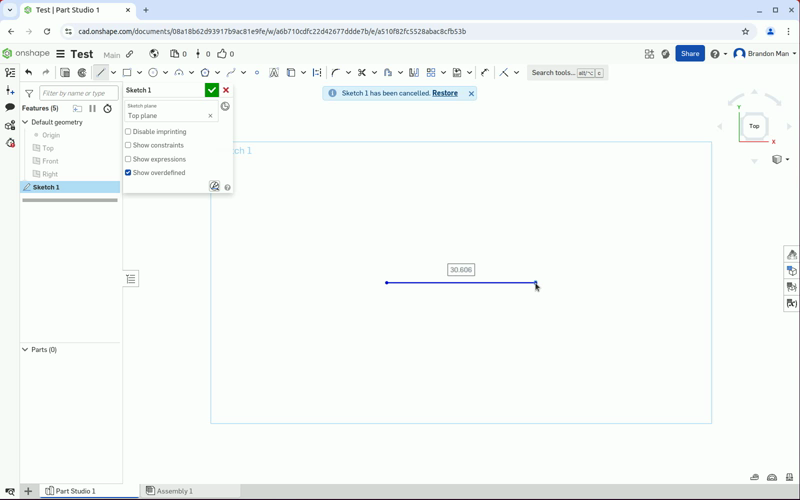
key(a)
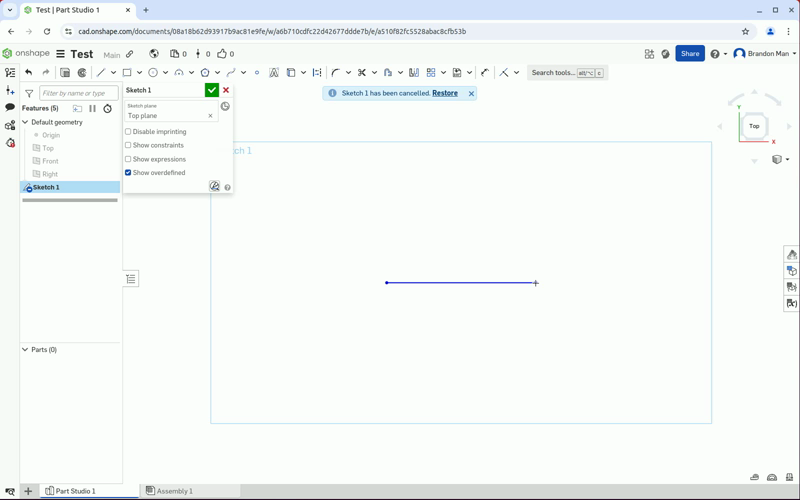
mouse_move(535, 282)
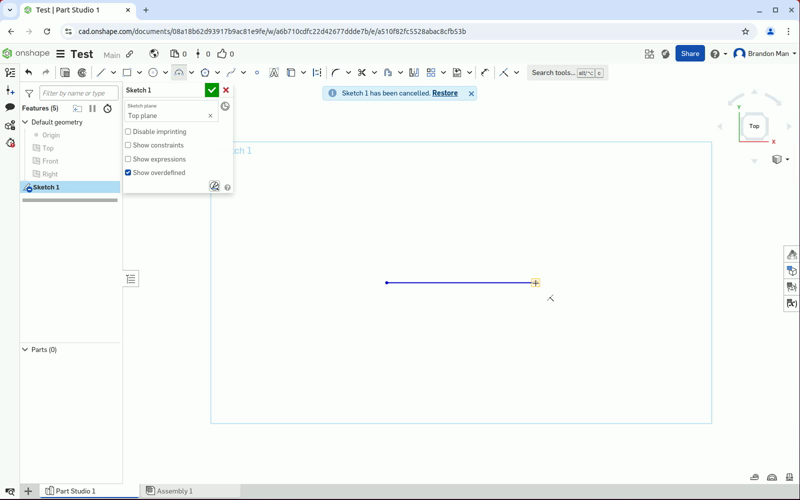
click(535, 282)
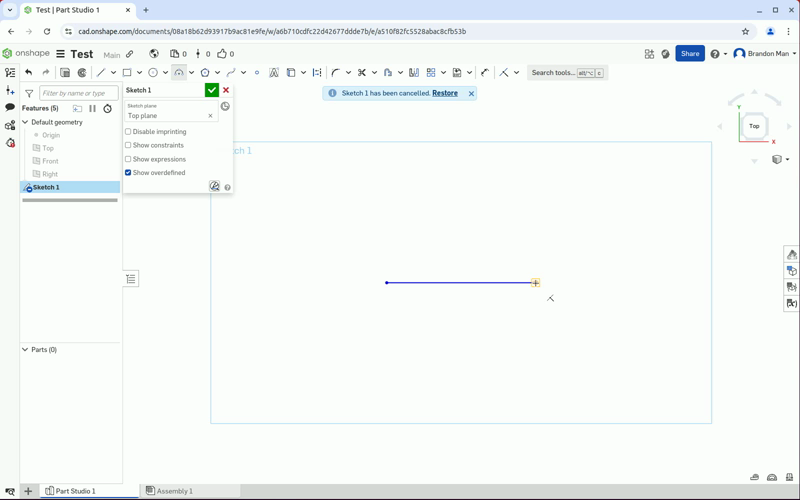
key_down(shift)
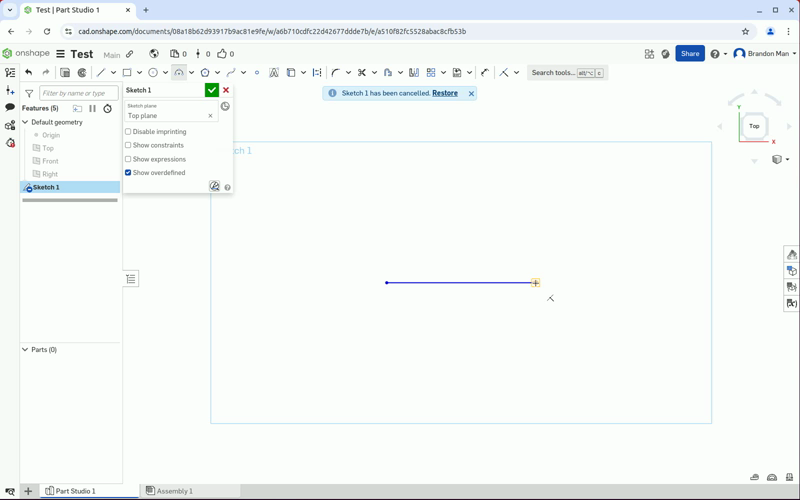
mouse_move(535, 273)
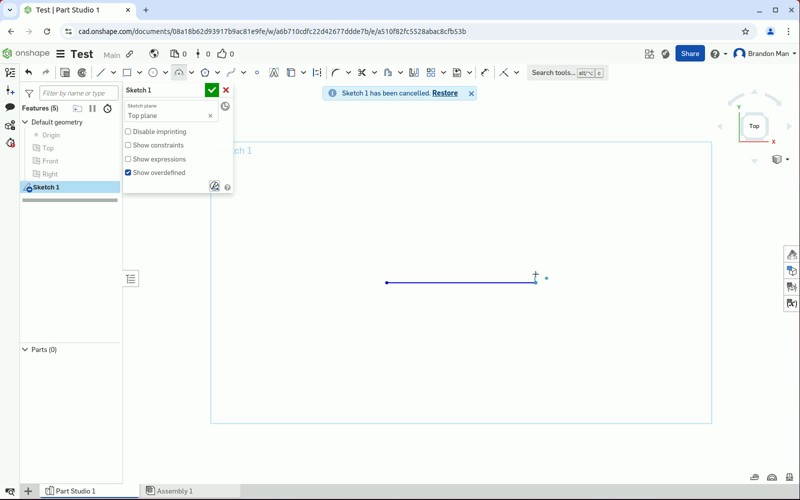
click(535, 273)
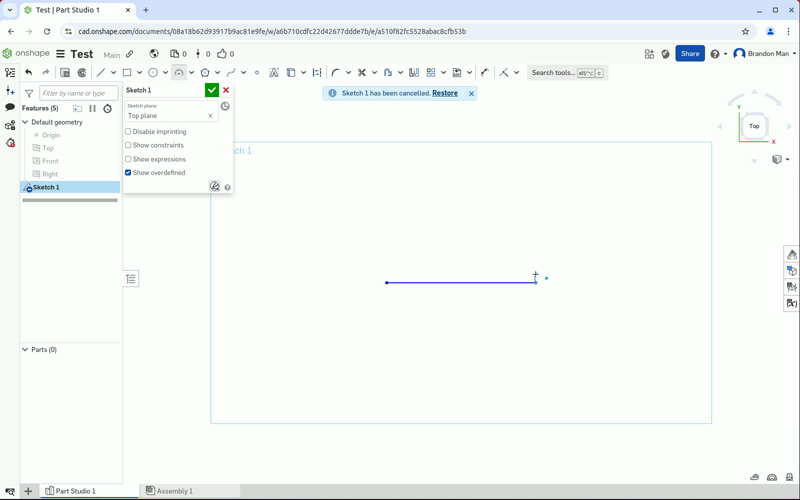
mouse_move(536, 278)
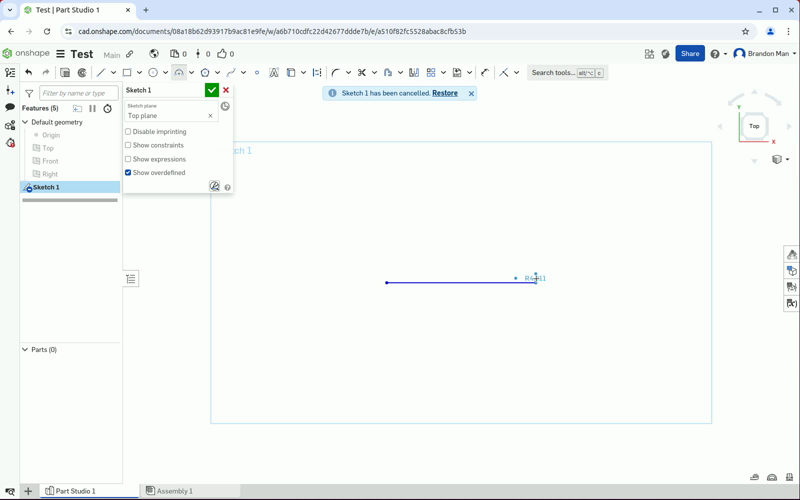
click(536, 278)
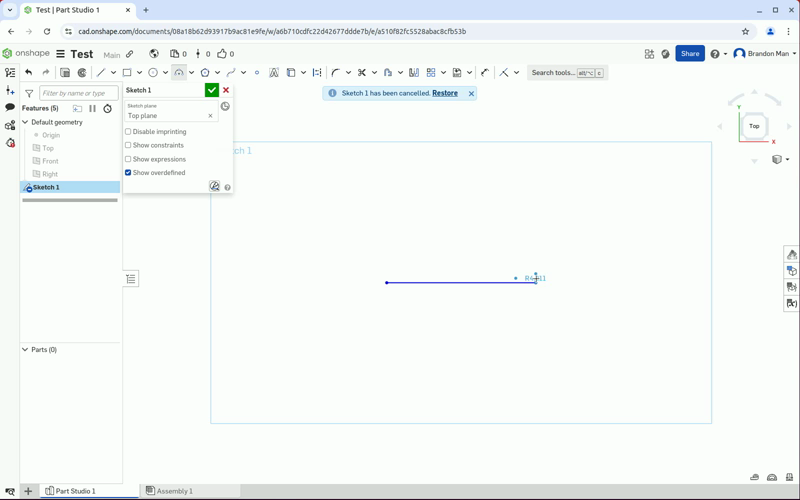
key_up(shift)
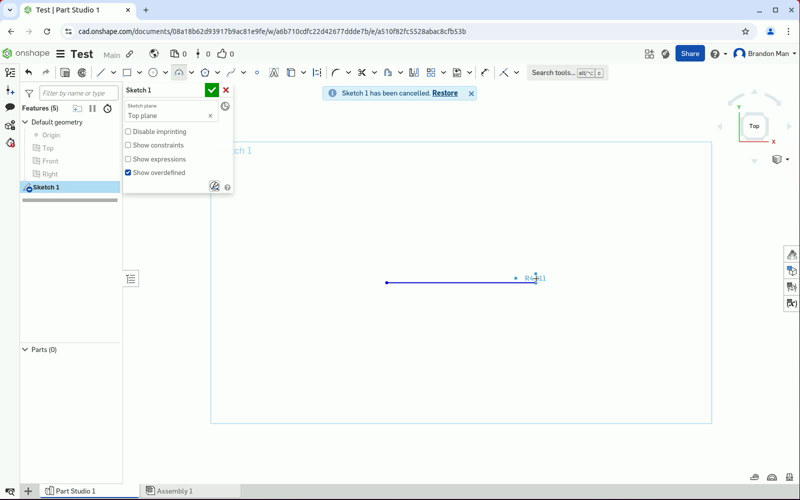
key(esc)
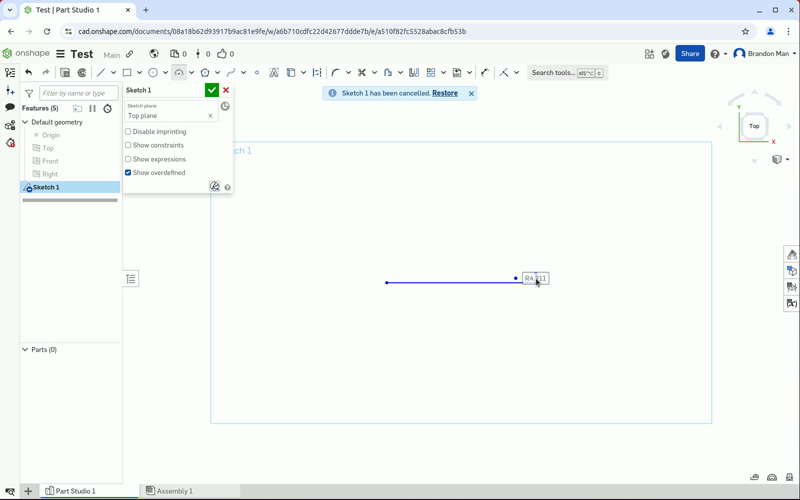
key(l)
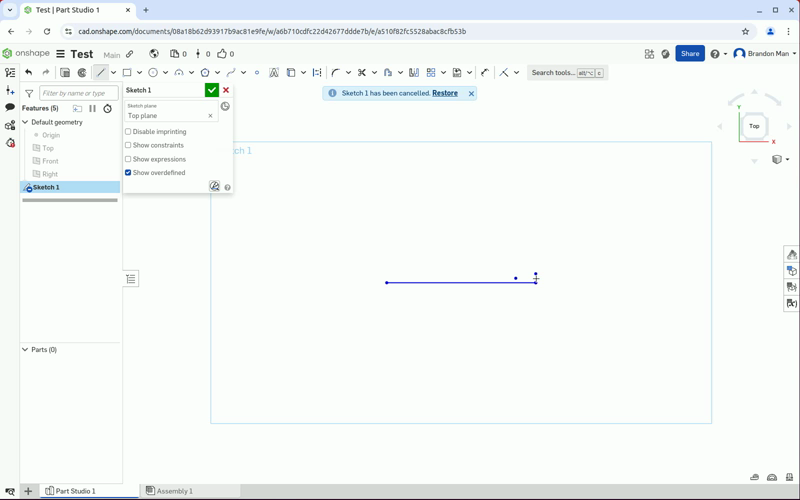
mouse_move(535, 273)
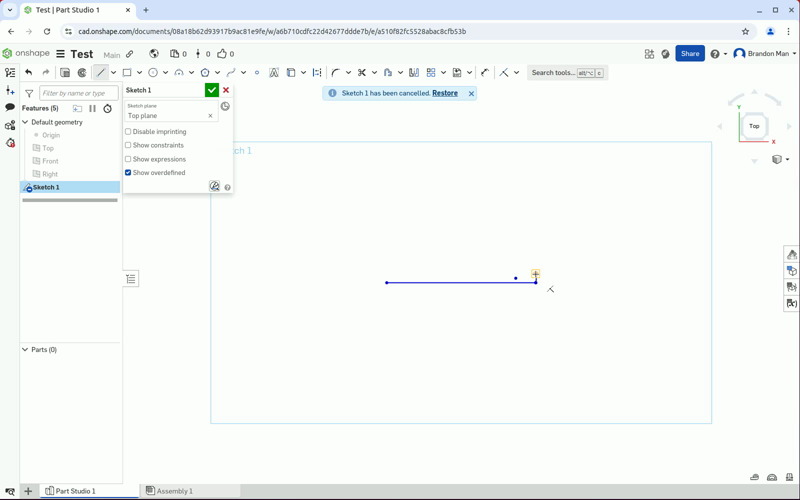
click(535, 273)
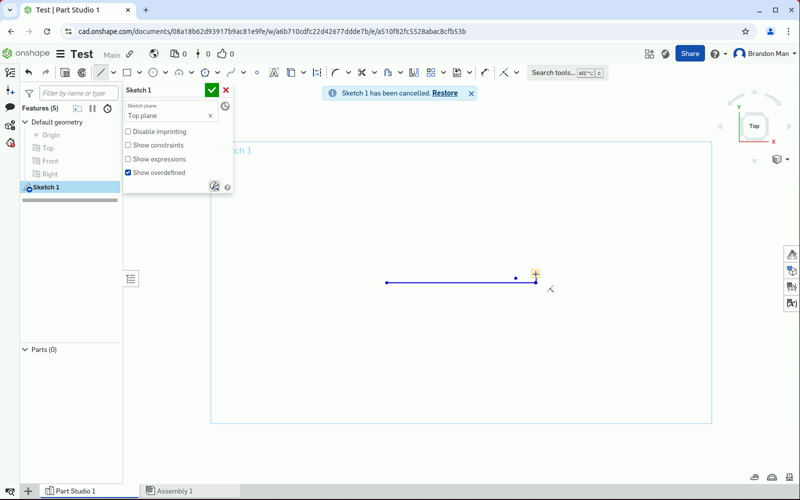
key_down(shift)
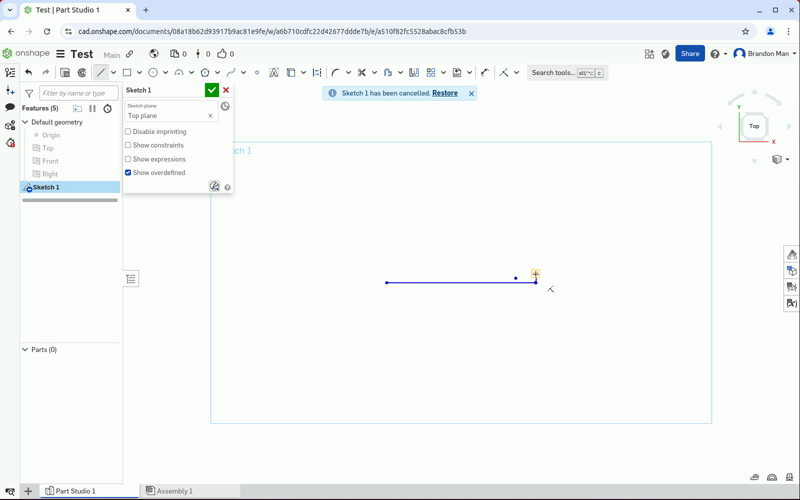
mouse_move(527, 186)
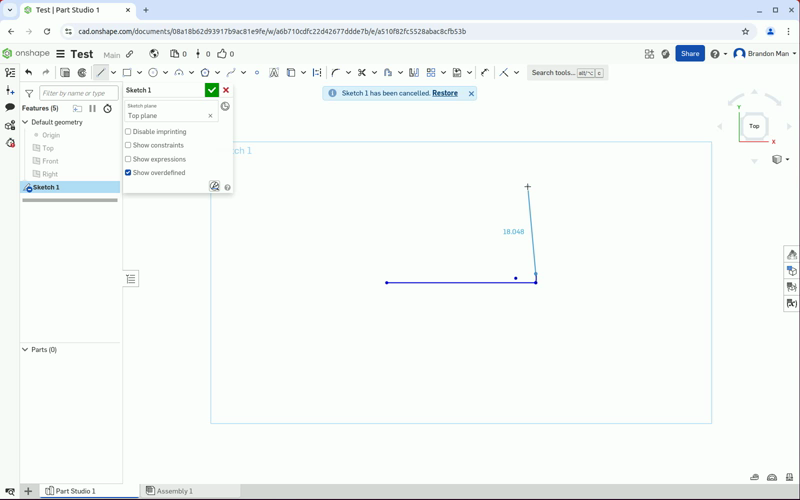
click(527, 186)
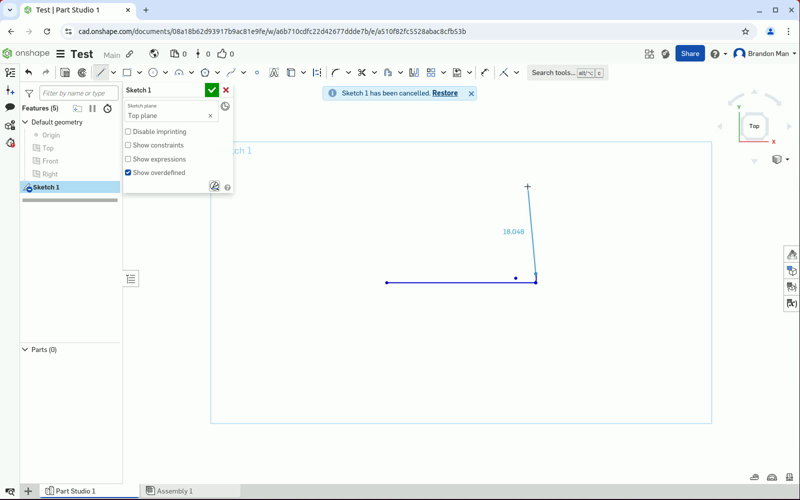
key_up(shift)
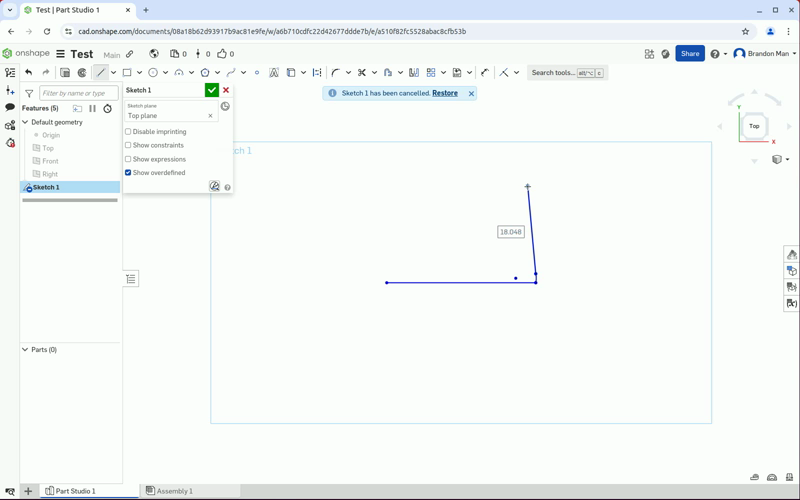
key(esc)
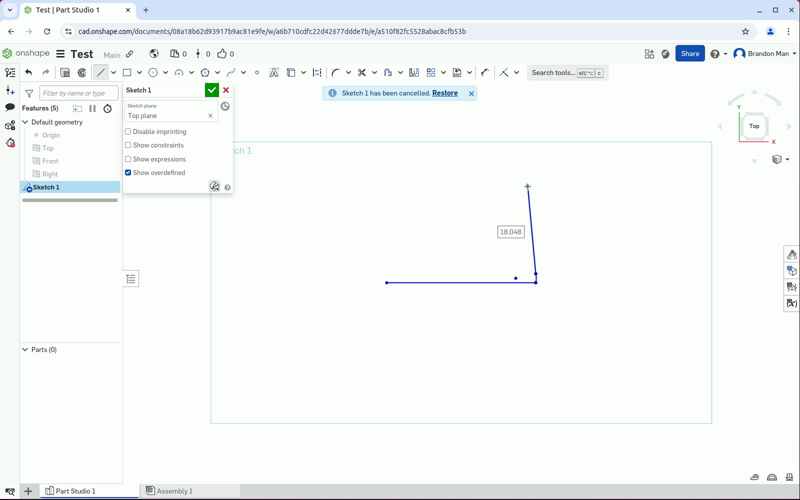
key(a)
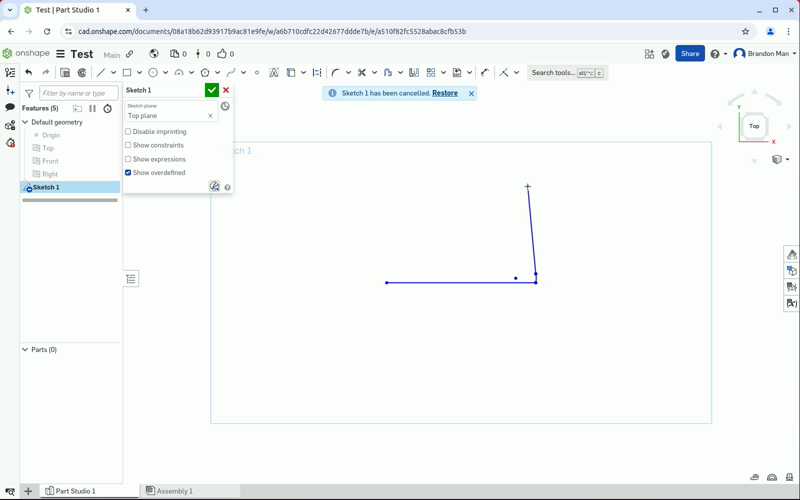
mouse_move(527, 186)
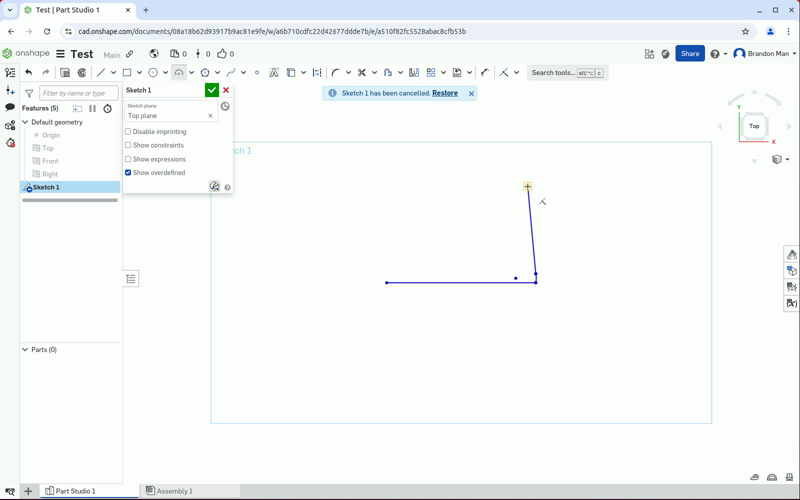
click(527, 186)
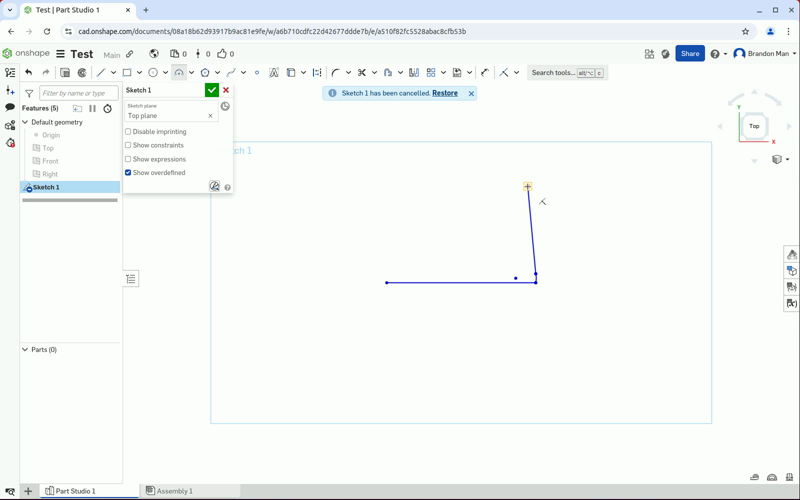
key_down(shift)
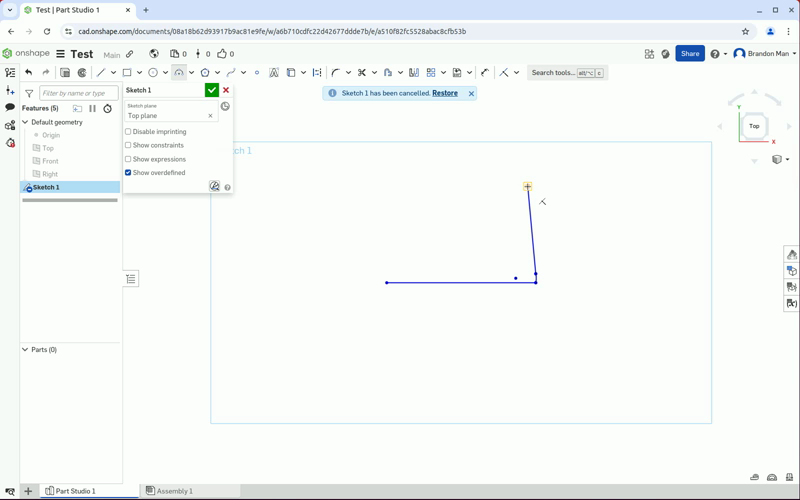
mouse_move(510, 170)
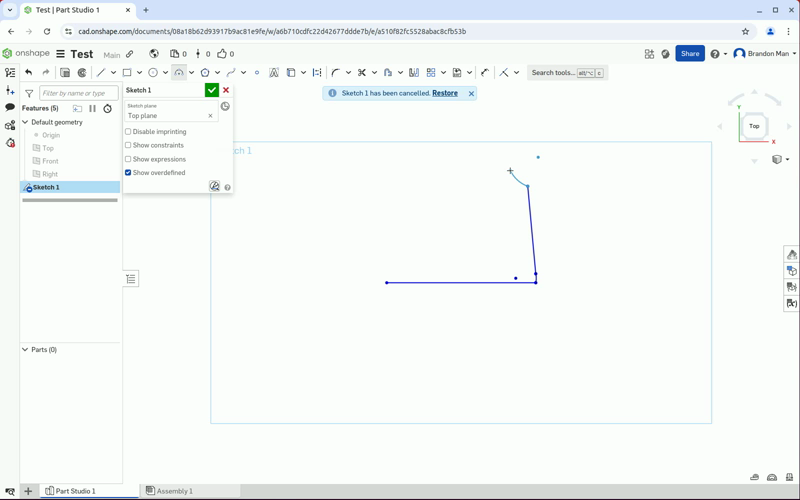
click(510, 170)
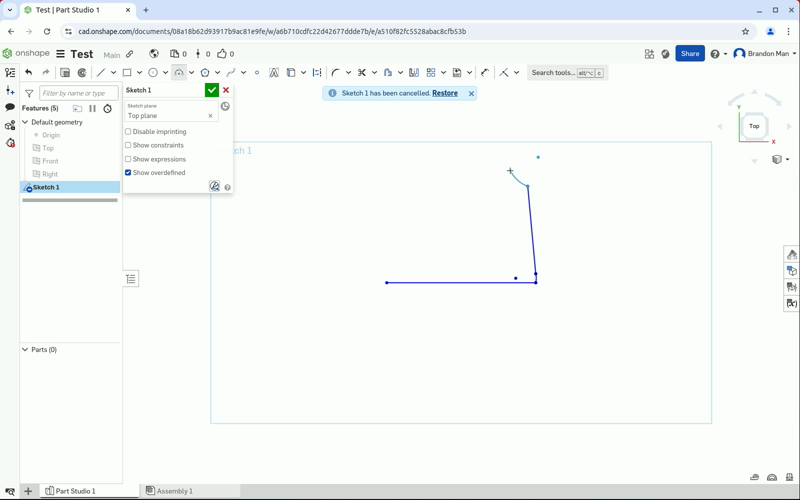
mouse_move(522, 174)
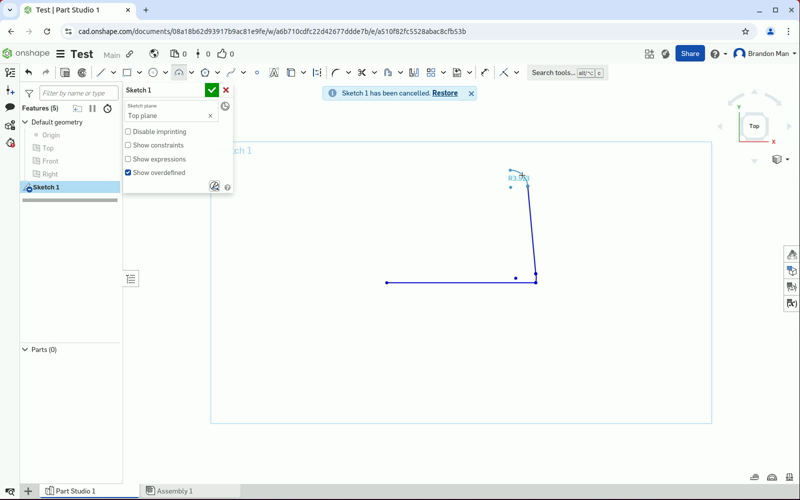
click(522, 174)
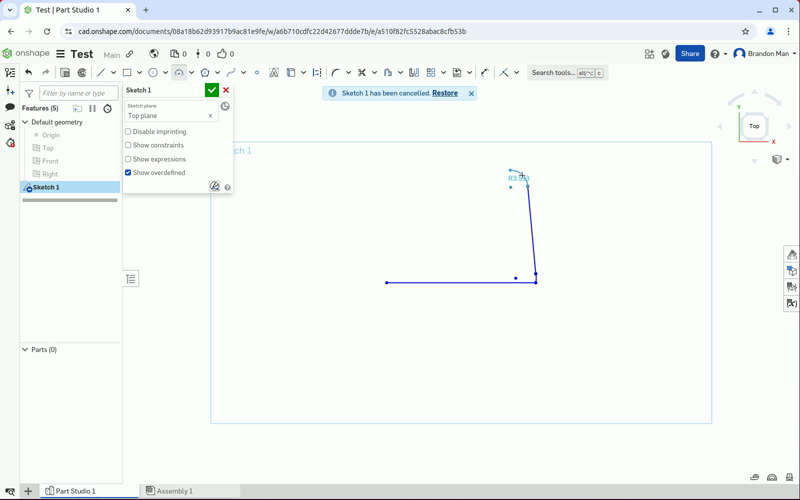
key_up(shift)
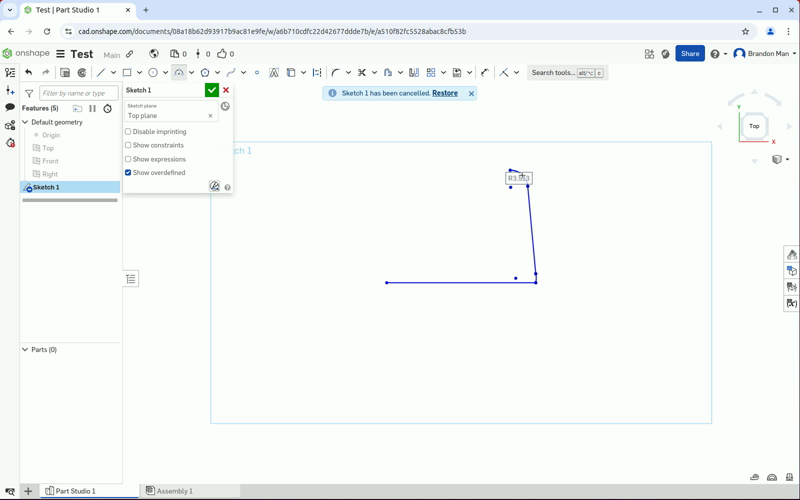
key(esc)
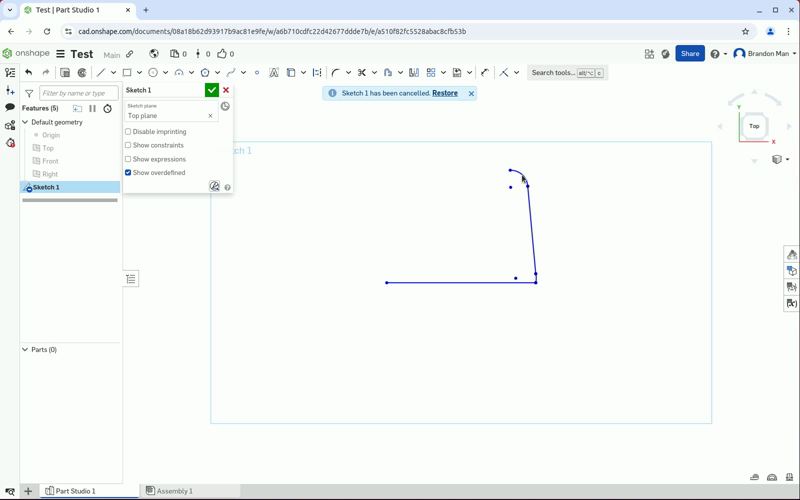
key(l)
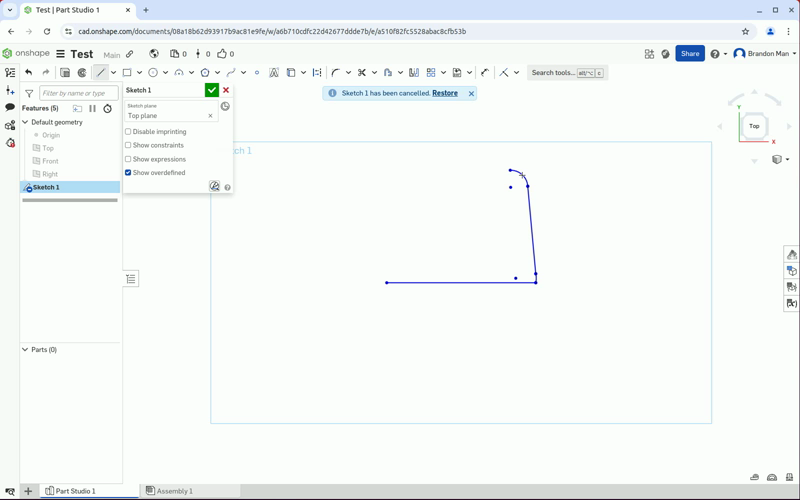
mouse_move(510, 170)
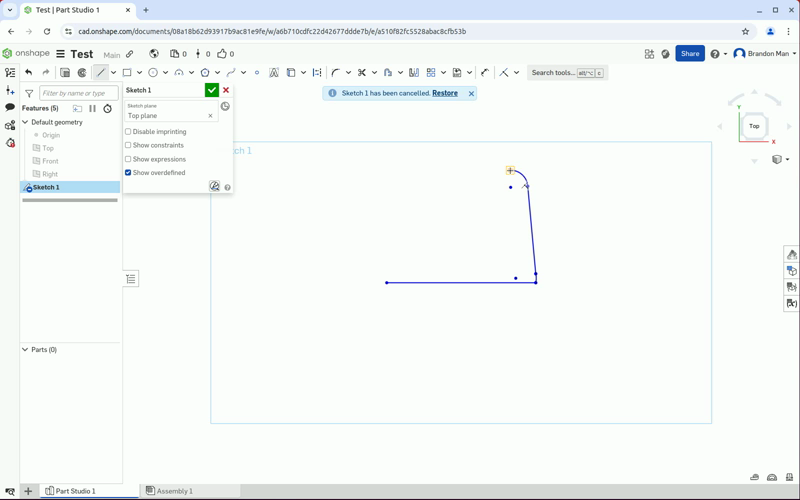
click(510, 170)
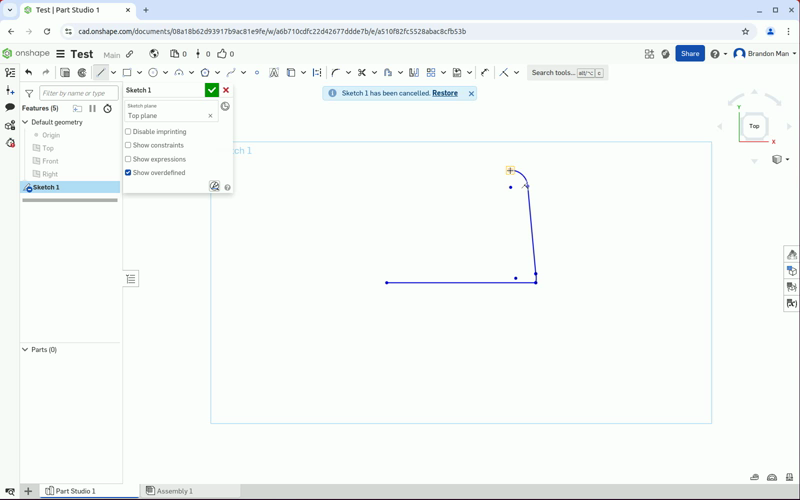
key_down(shift)
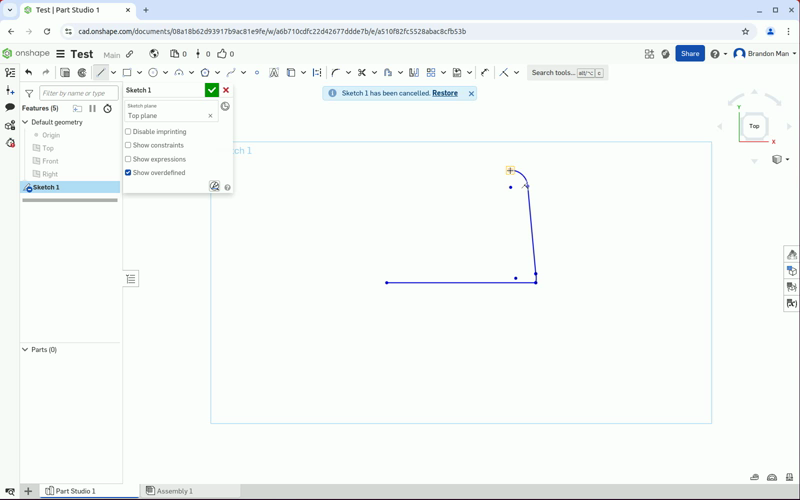
mouse_move(410, 170)
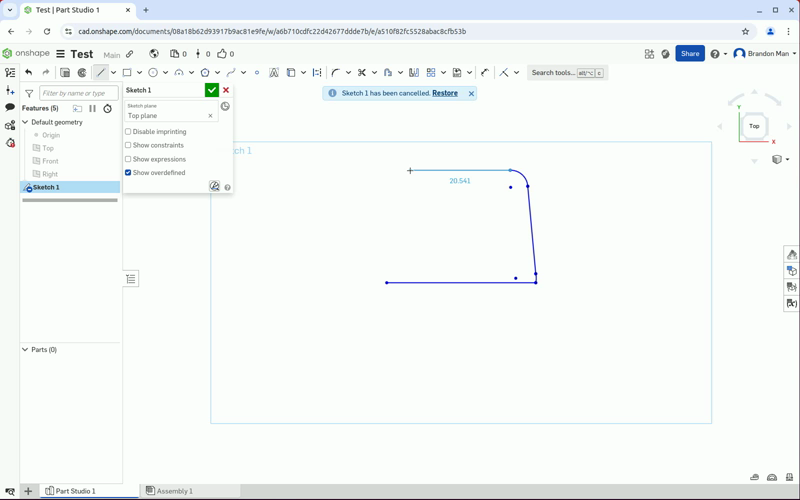
click(410, 170)
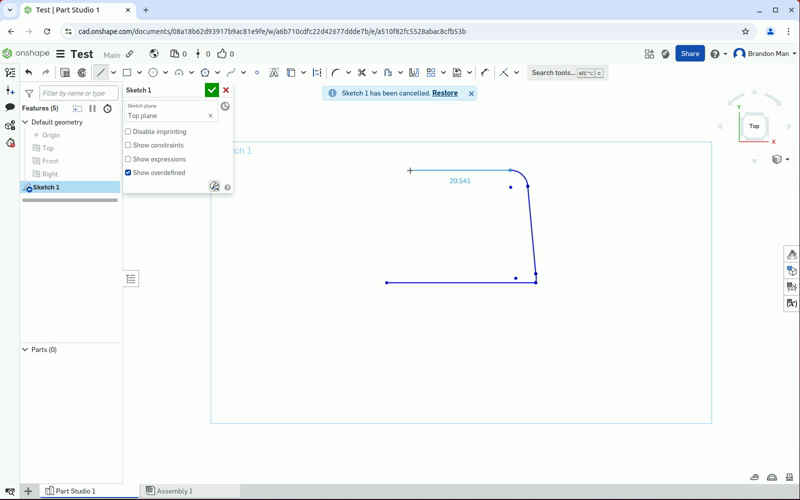
key_up(shift)
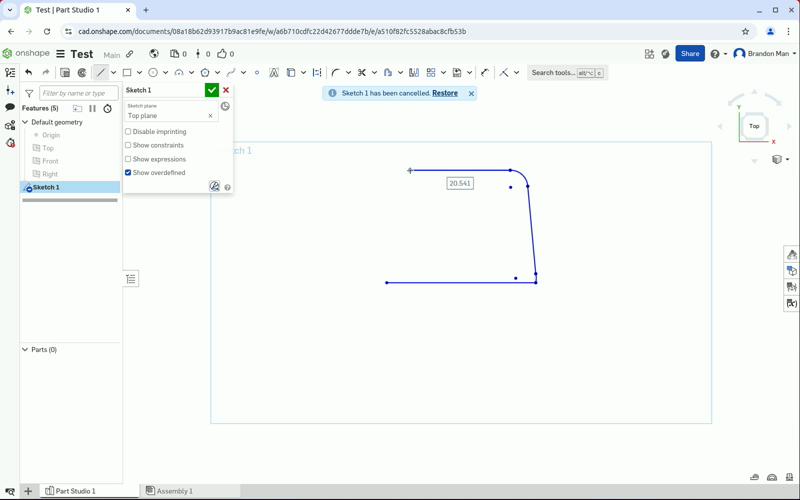
key(esc)
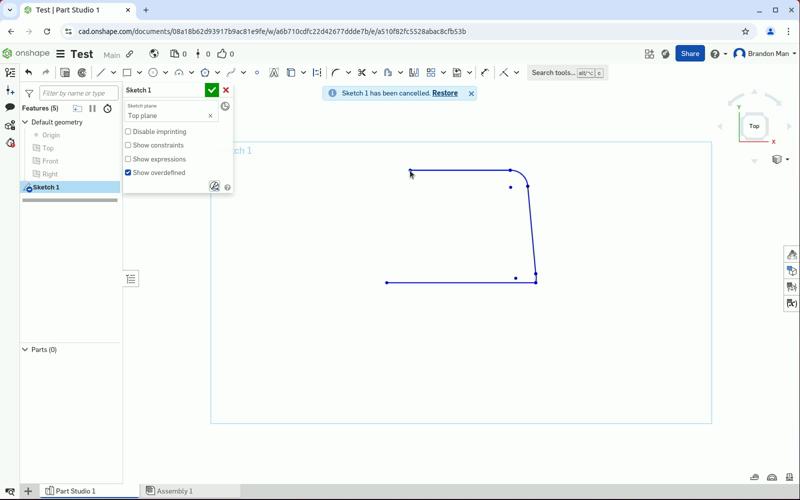
key(a)
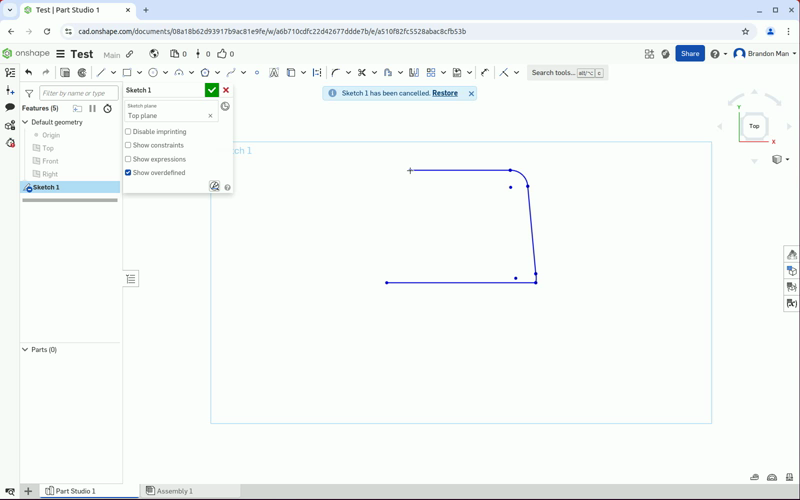
mouse_move(410, 170)
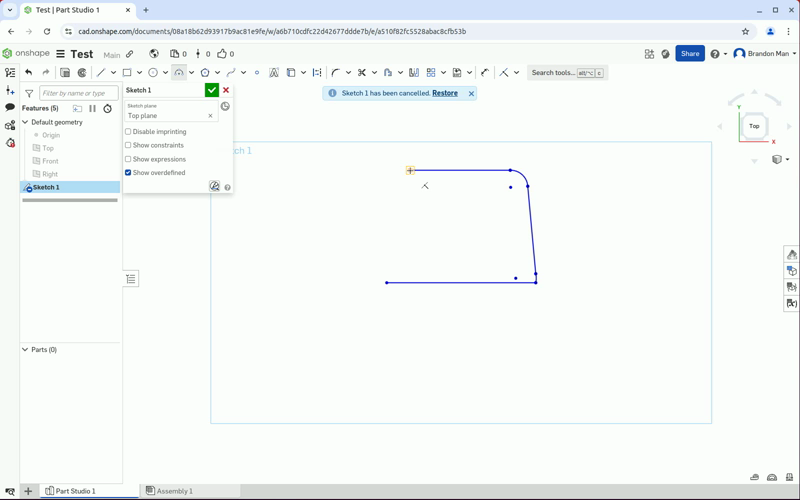
click(410, 170)
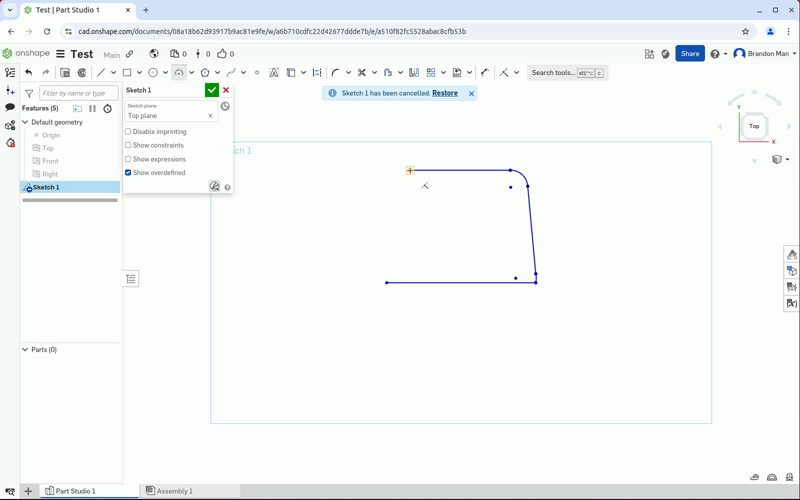
key_down(shift)
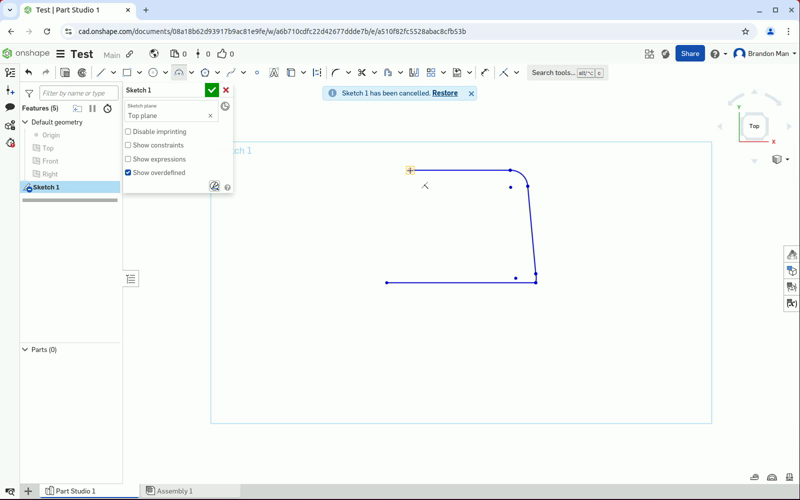
mouse_move(394, 186)
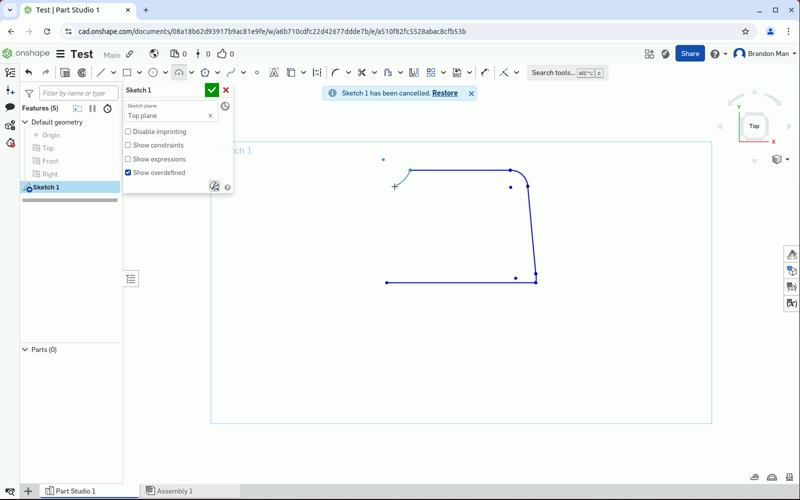
click(394, 186)
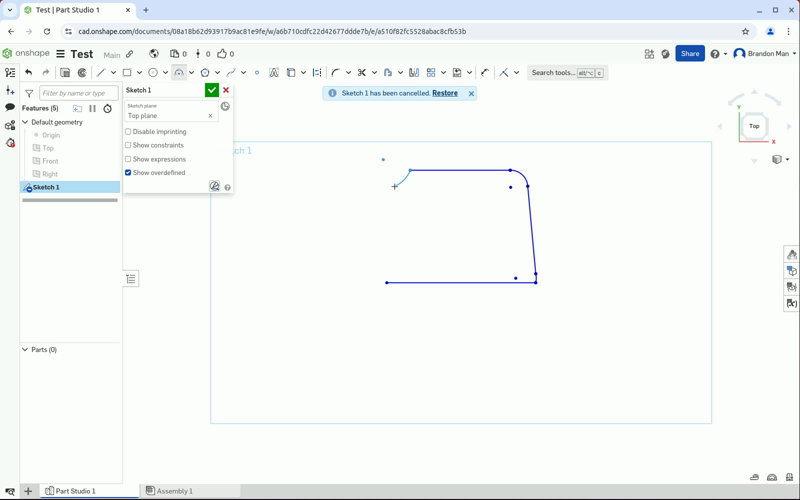
mouse_move(399, 175)
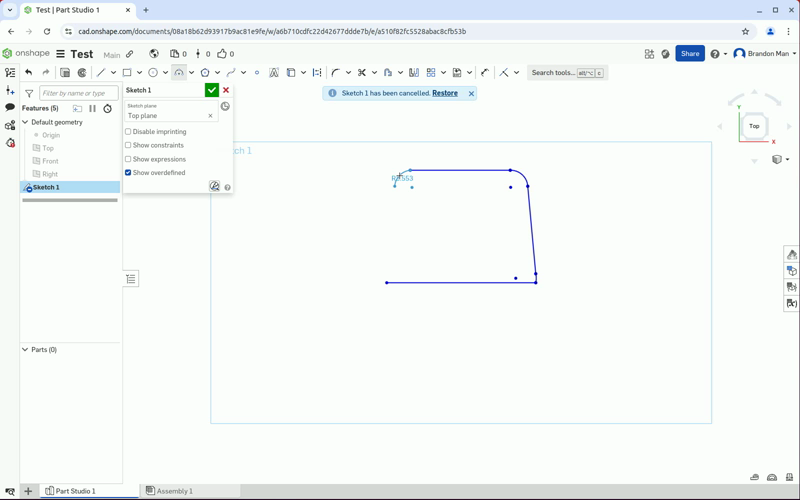
click(399, 175)
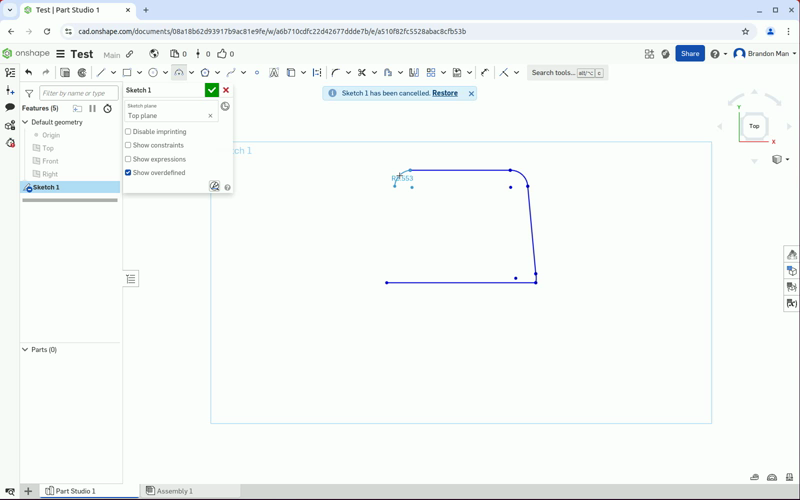
key_up(shift)
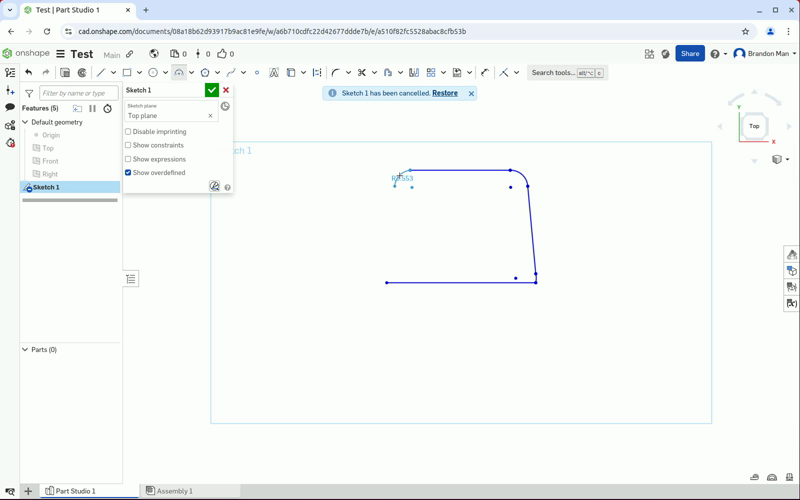
key(esc)
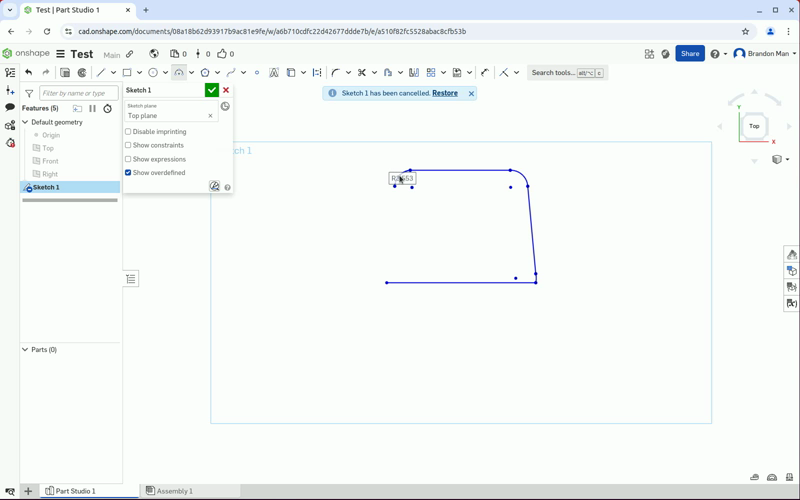
key(l)
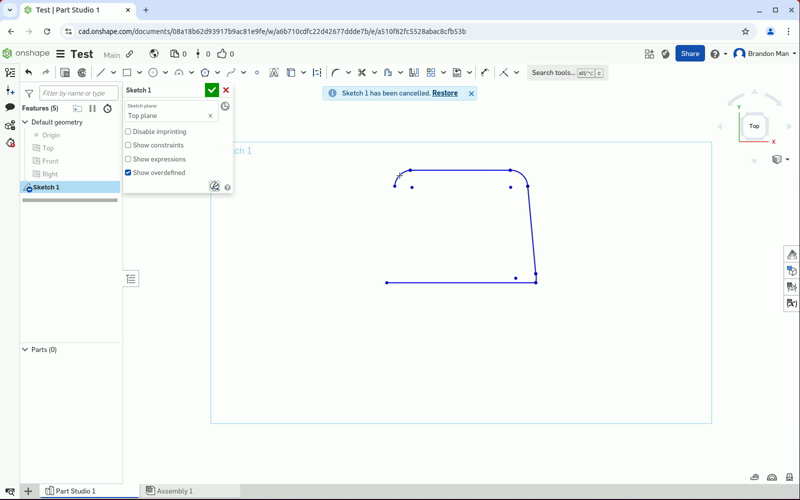
mouse_move(394, 186)
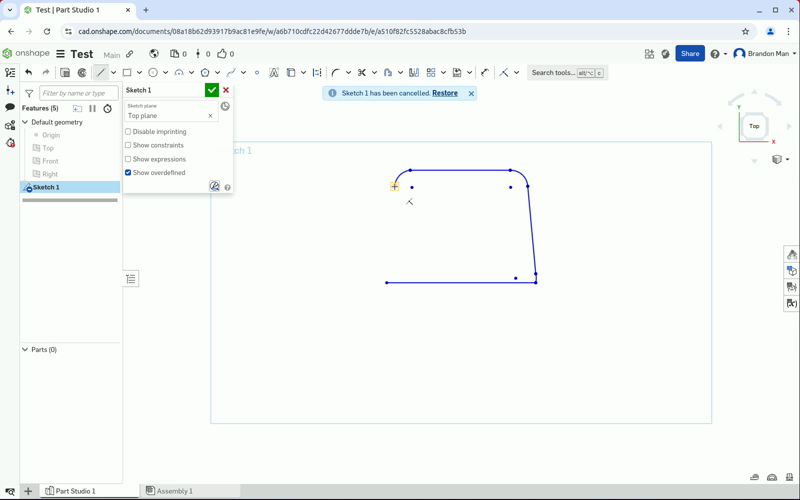
click(394, 186)
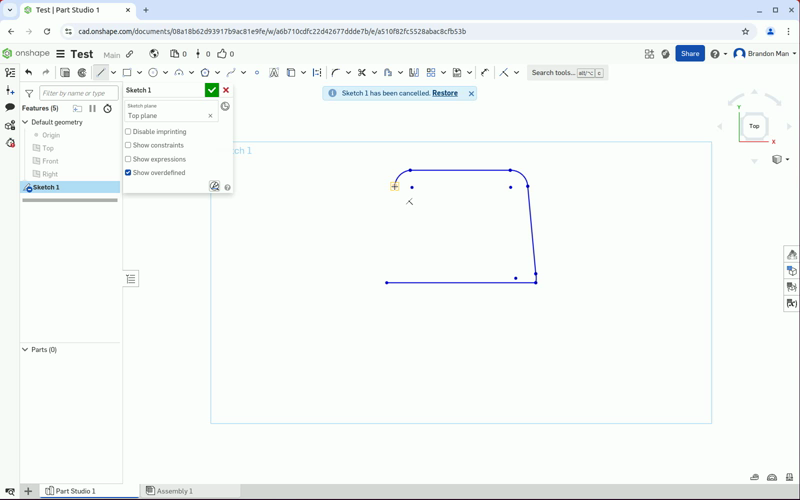
key_down(shift)
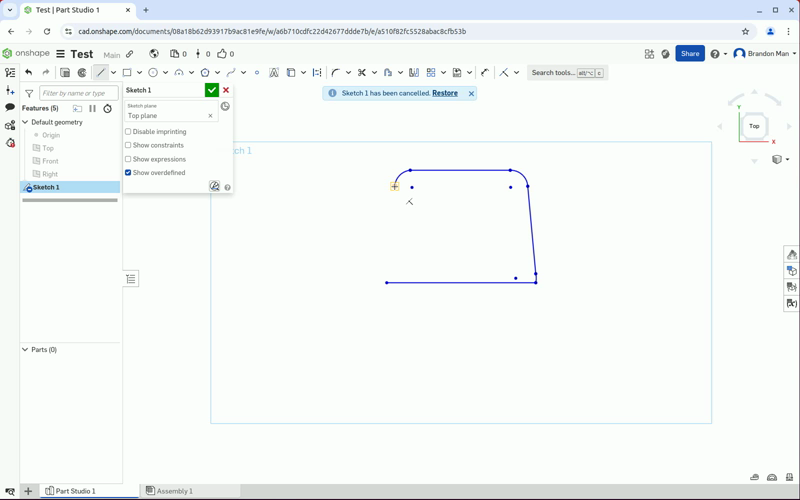
mouse_move(386, 273)
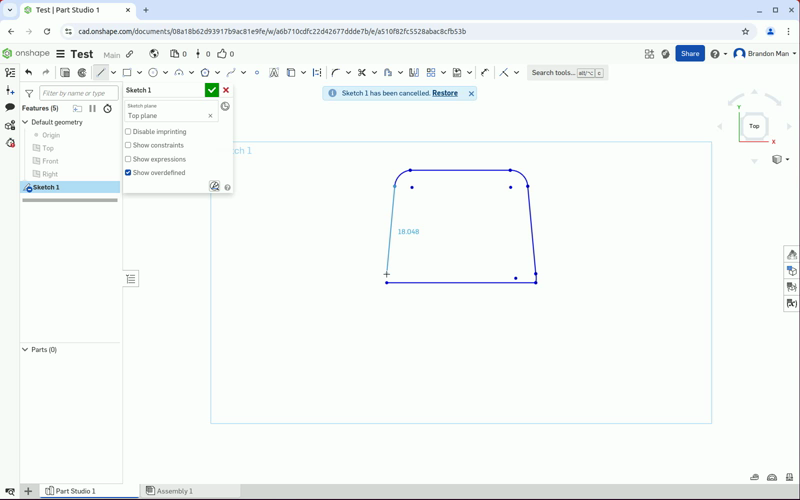
click(386, 273)
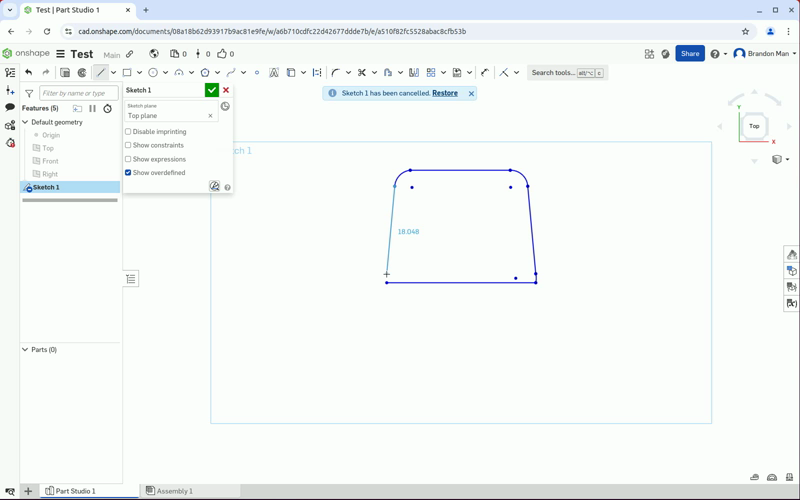
key_up(shift)
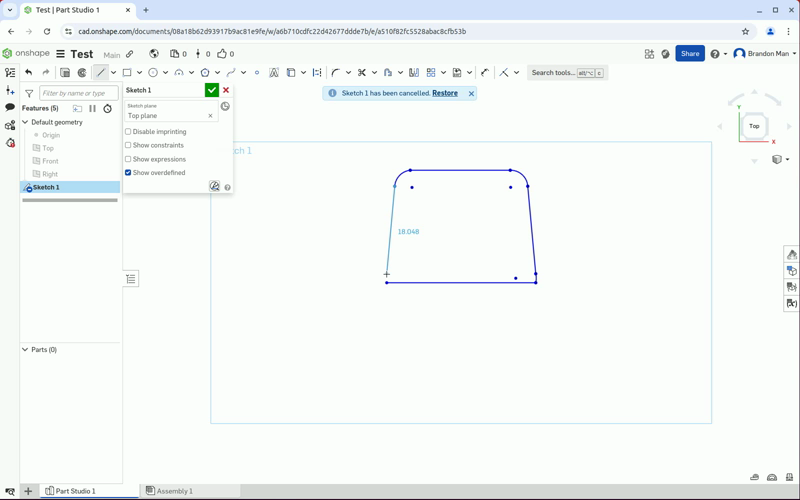
key(esc)
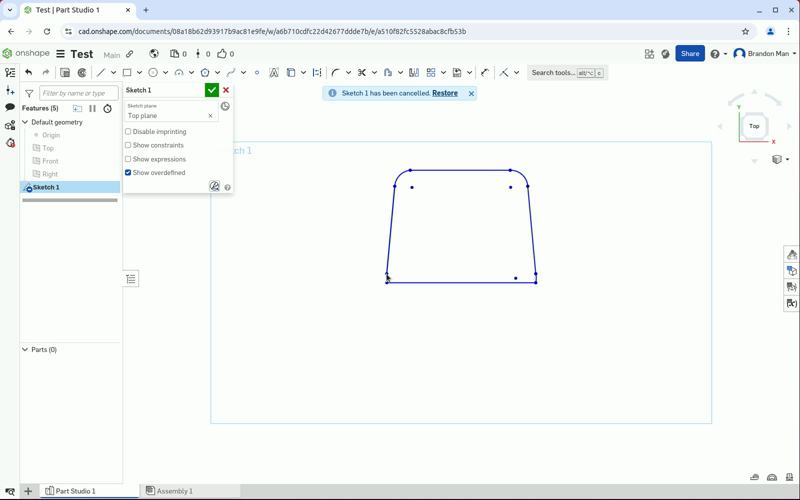
key(a)
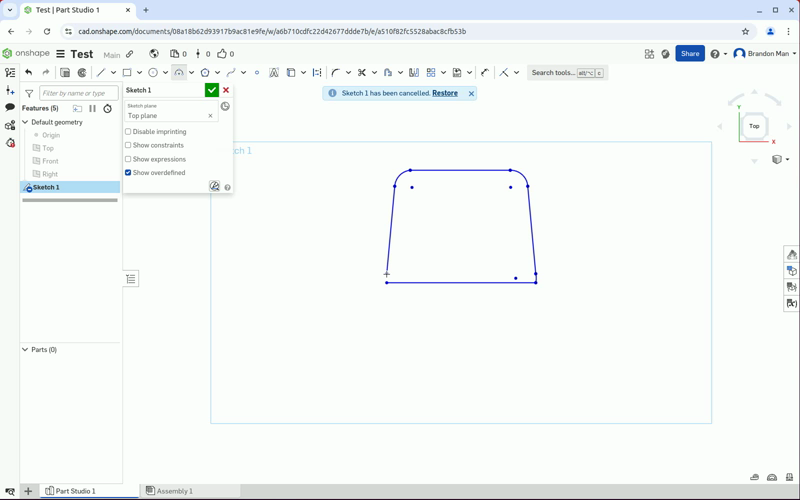
mouse_move(386, 273)
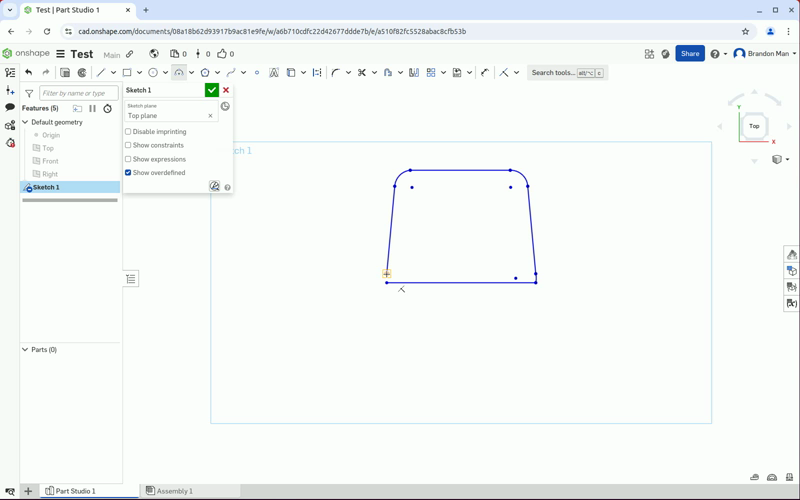
click(386, 273)
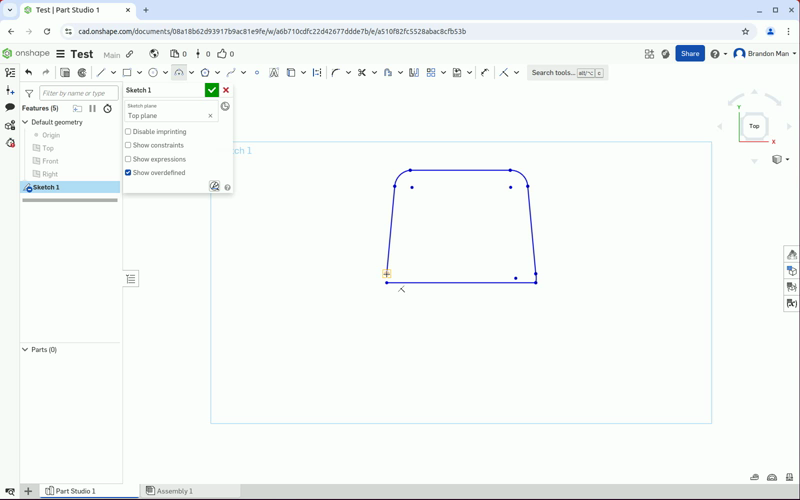
mouse_move(386, 282)
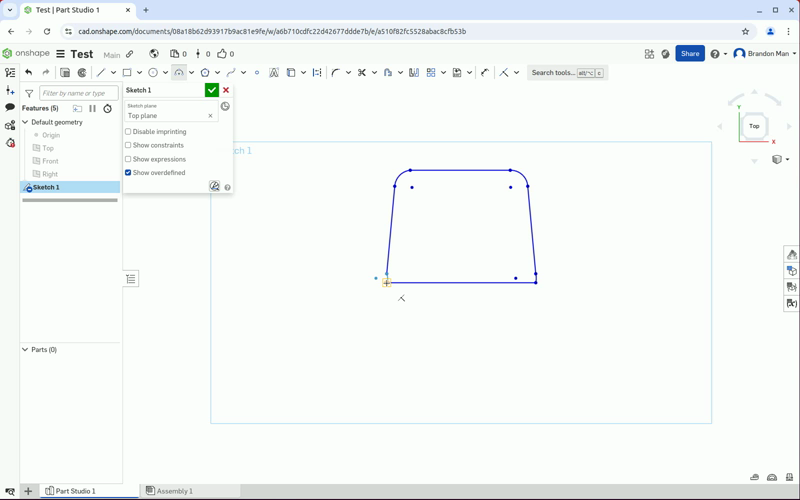
click(386, 282)
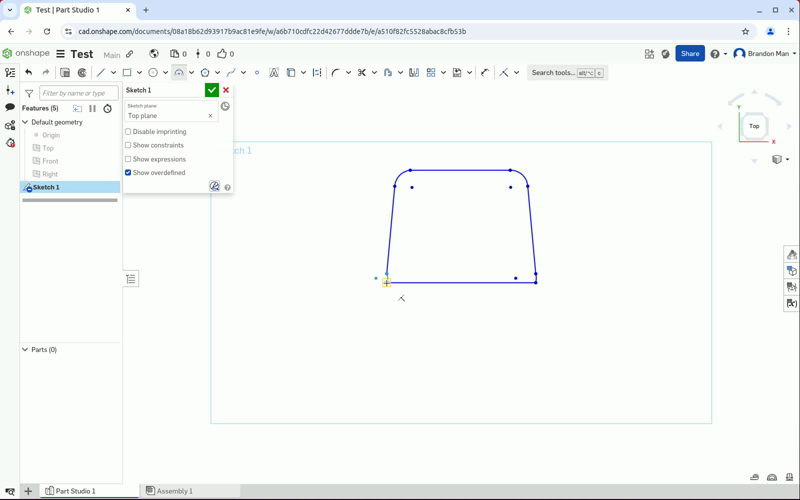
key_down(shift)
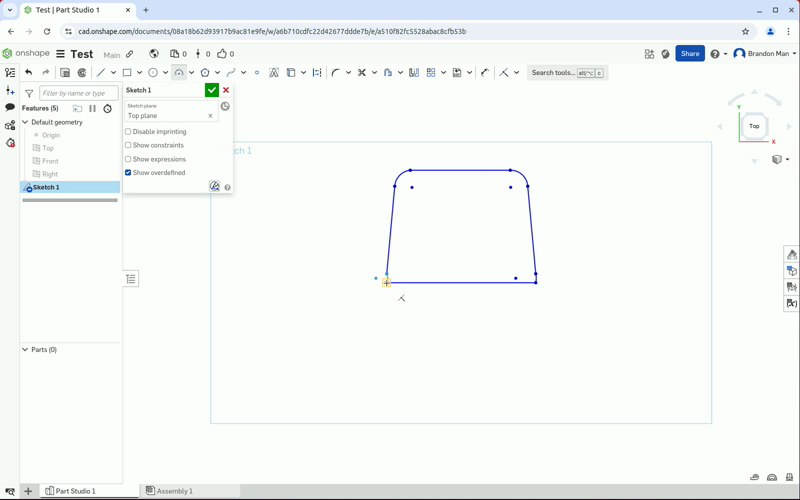
mouse_move(386, 278)
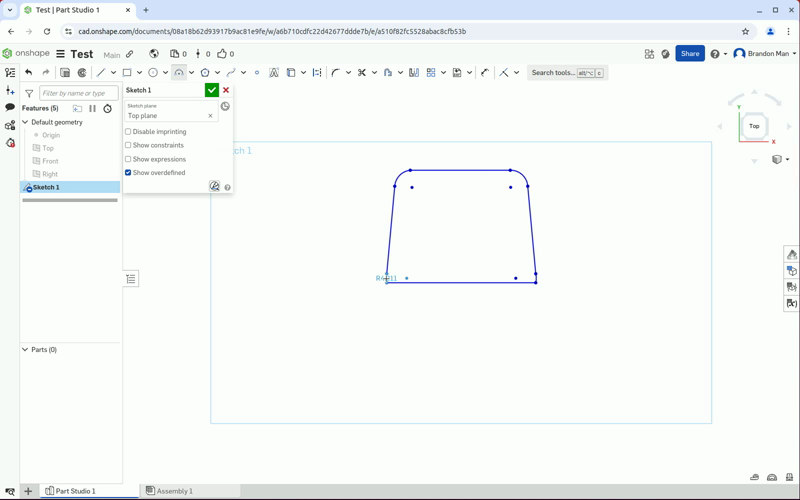
click(386, 278)
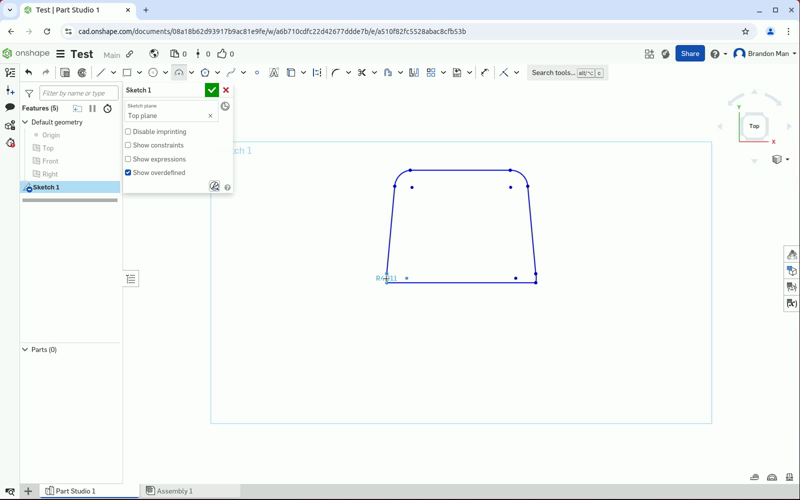
key_up(shift)
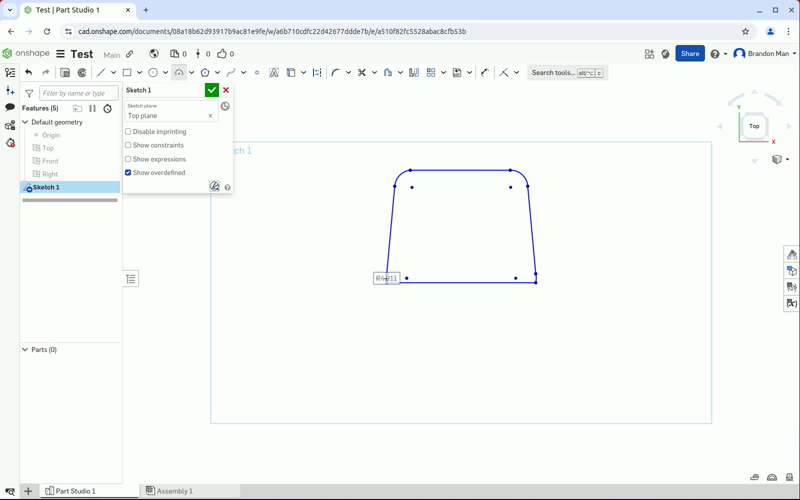
key(esc)
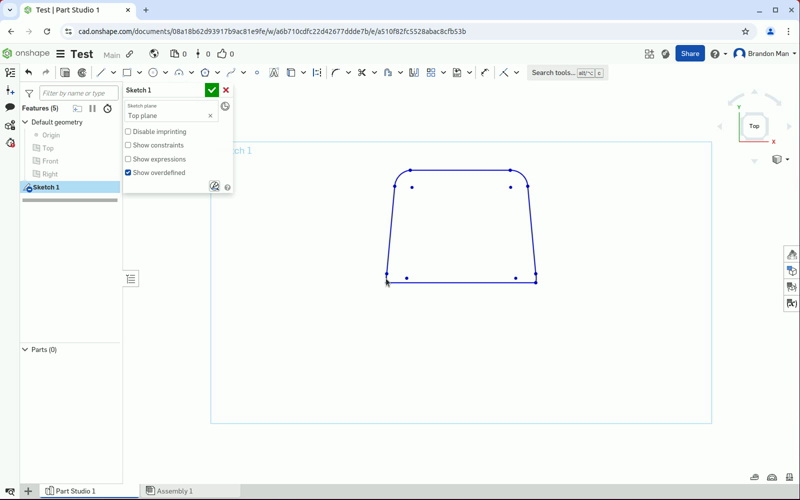
mouse_move(504, 234)
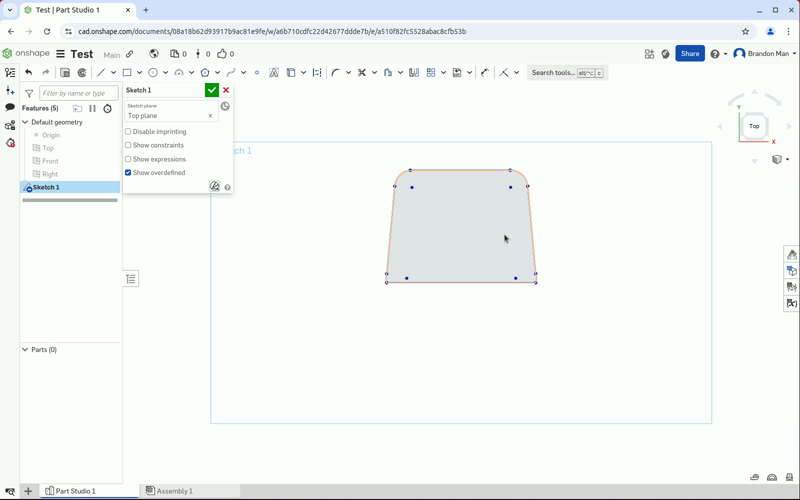
click(504, 234)
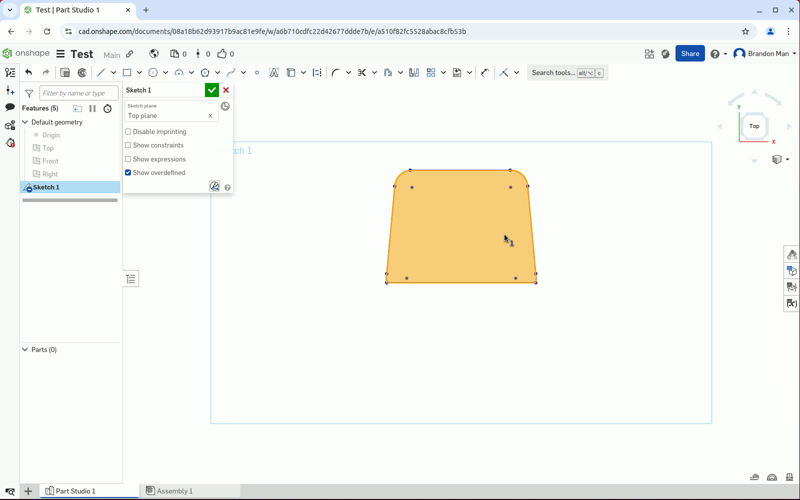
mouse_move(73, 352)
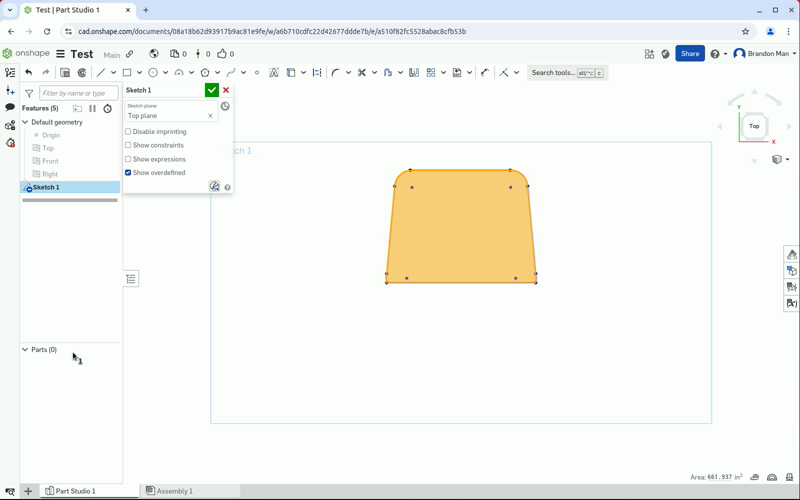
key(shift+y)
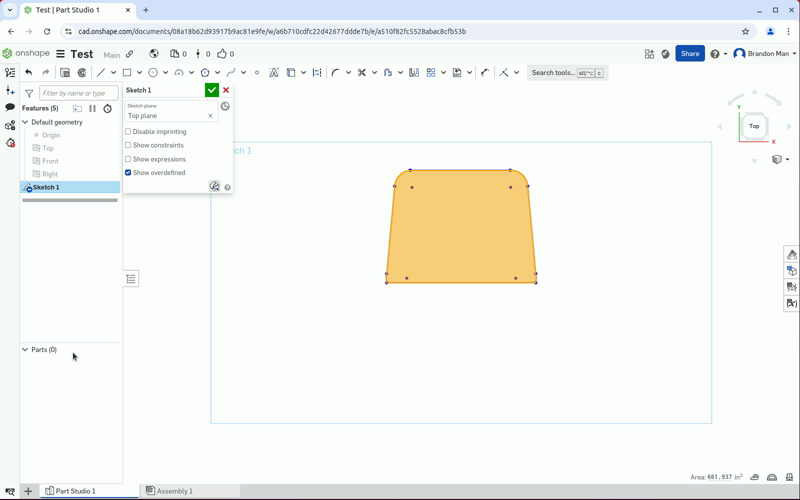
key(shift+e)
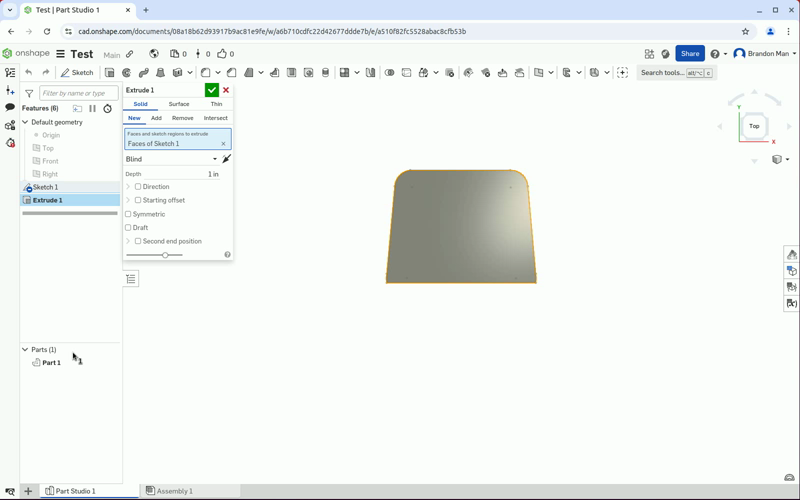
mouse_move(143, 106)
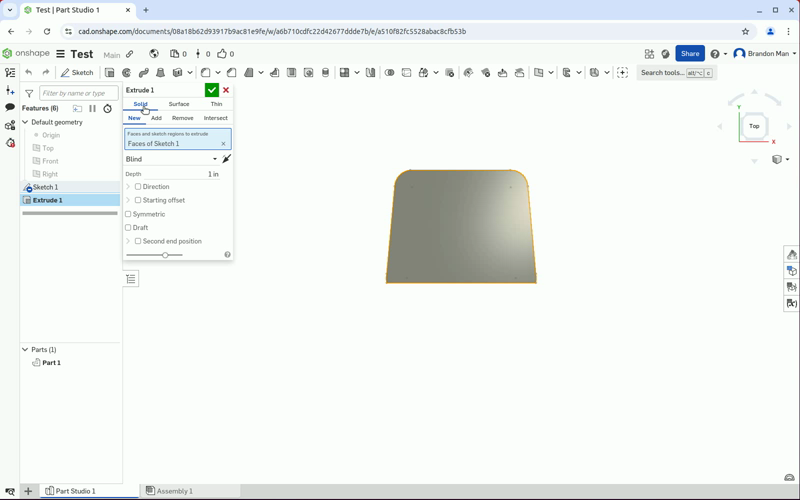
click(143, 106)
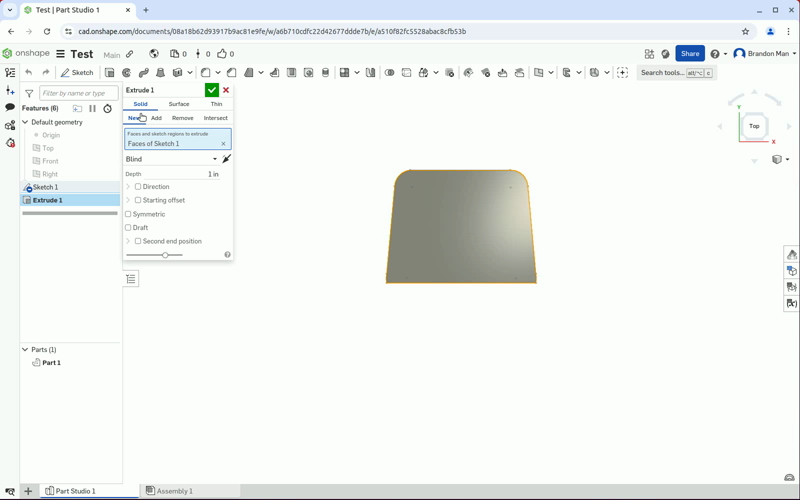
mouse_move(137, 120)
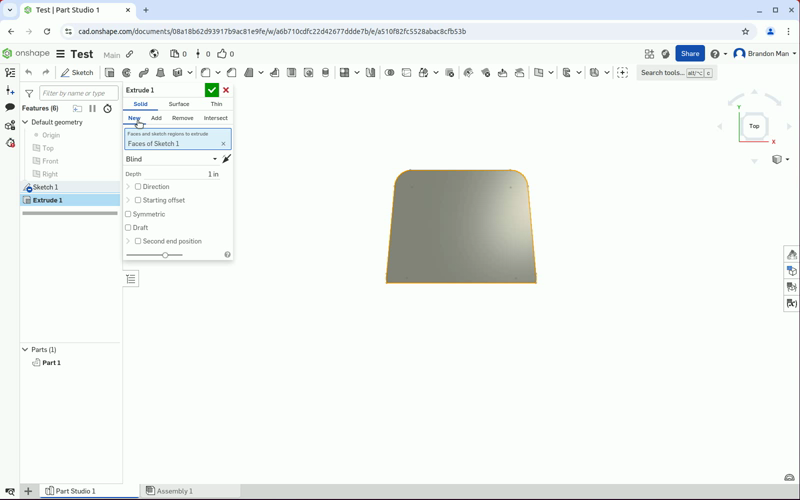
click(137, 120)
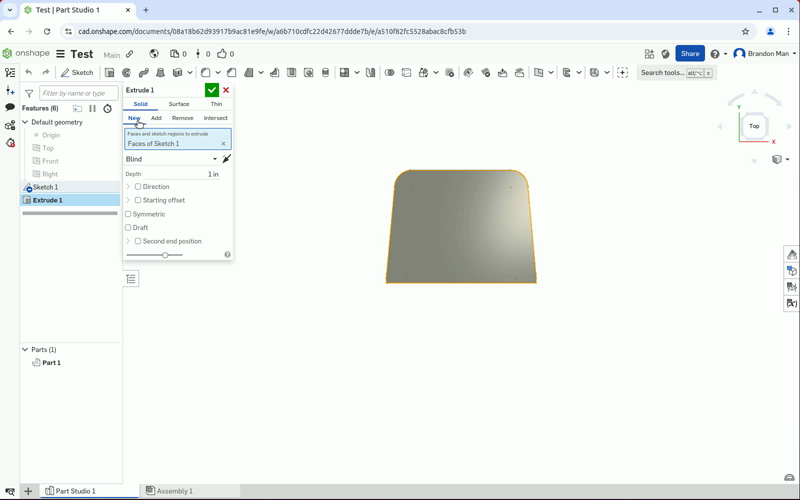
key(tab, 4)
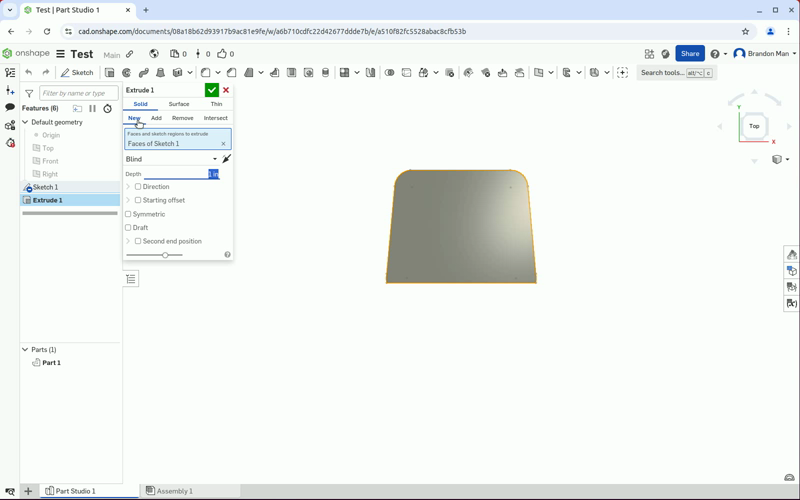
text(0.481)
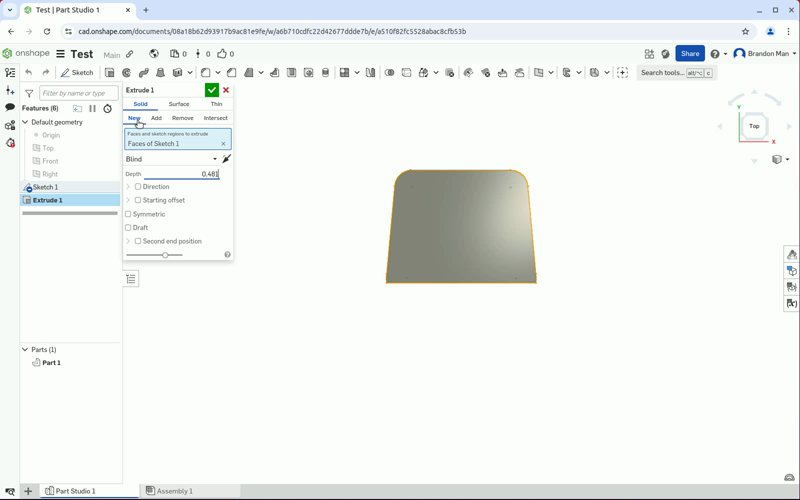
key(enter)
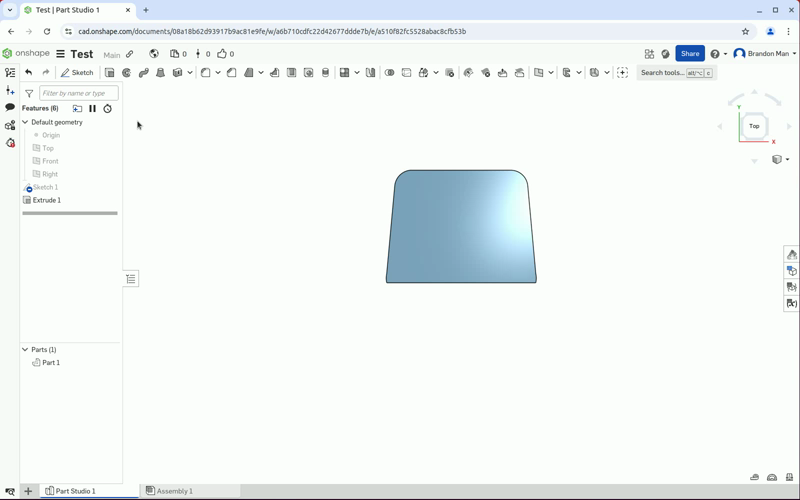
key(shift+h)
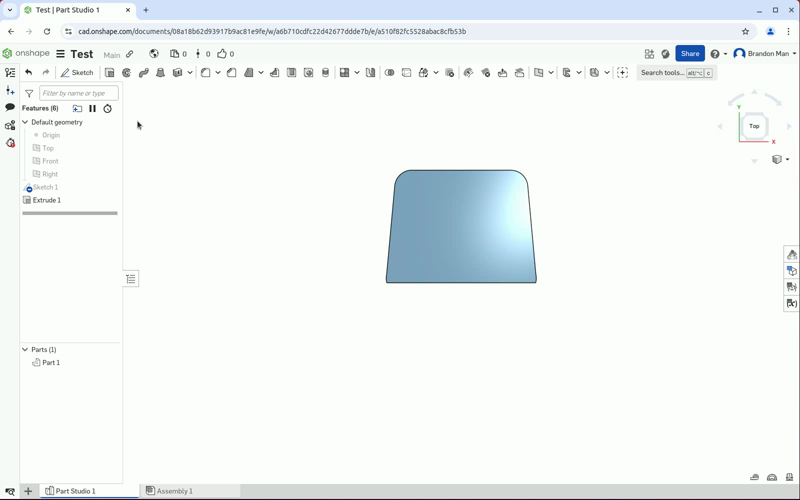
key(shift+h)
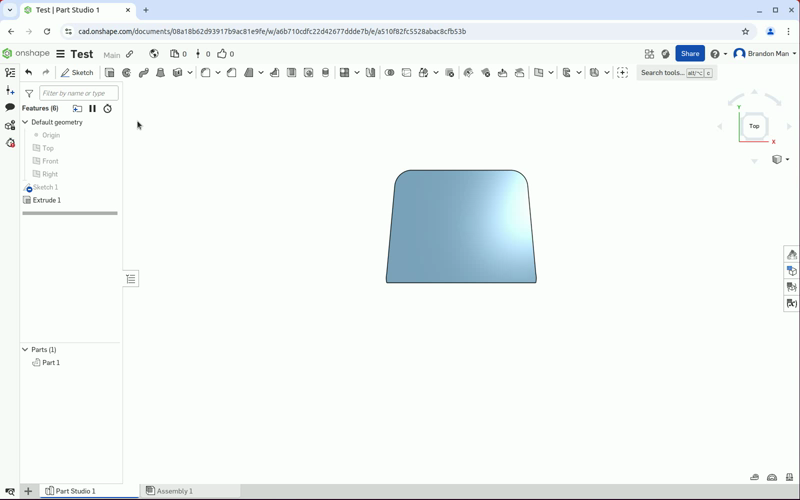
mouse_move(73, 189)
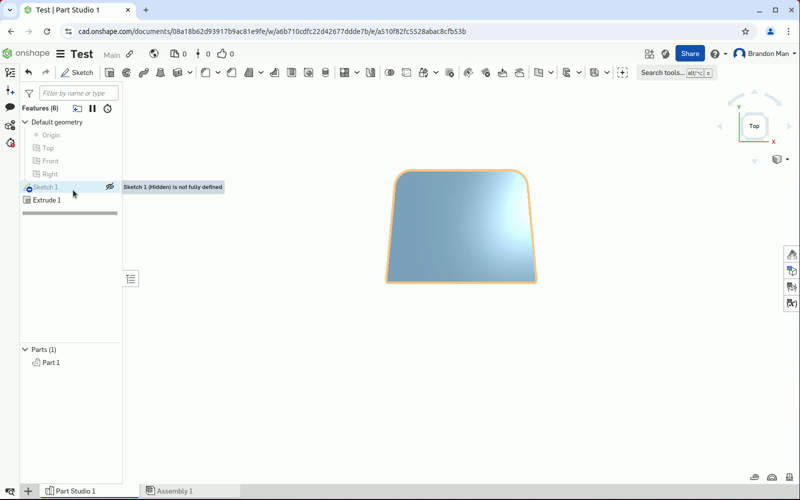
click(73, 189)
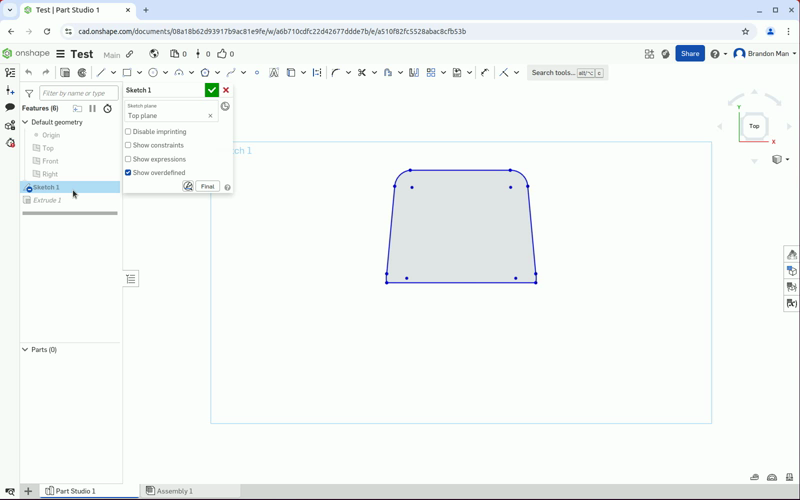
mouse_move(229, 92)
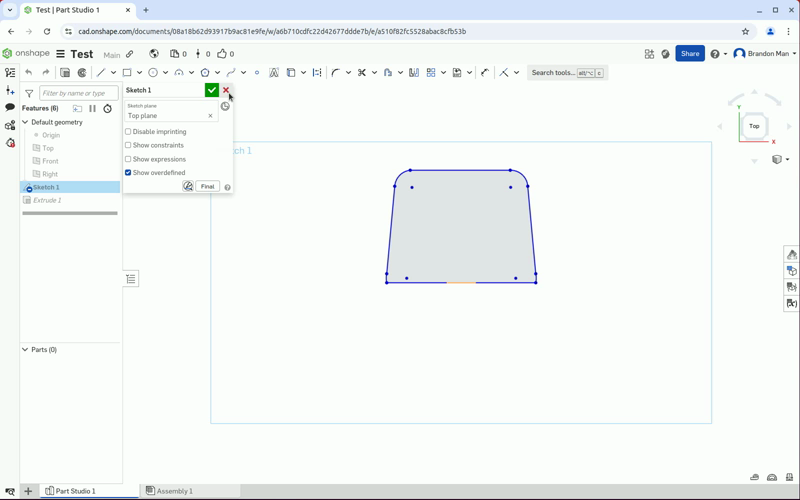
click(229, 92)
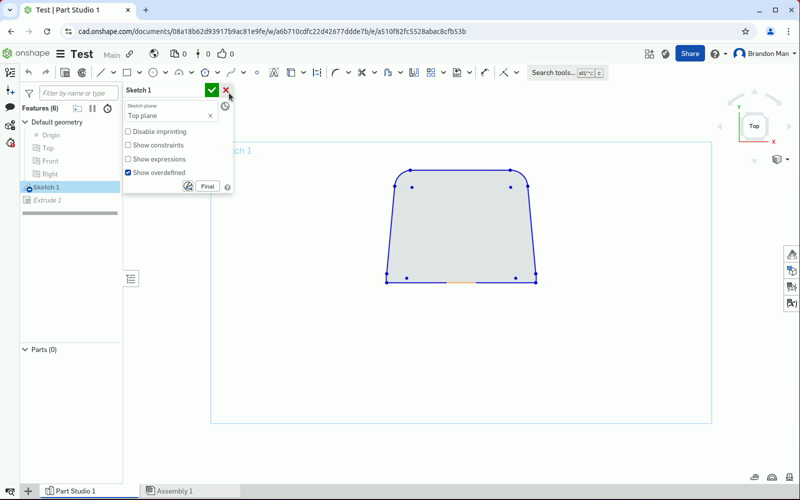
key(shift+s)
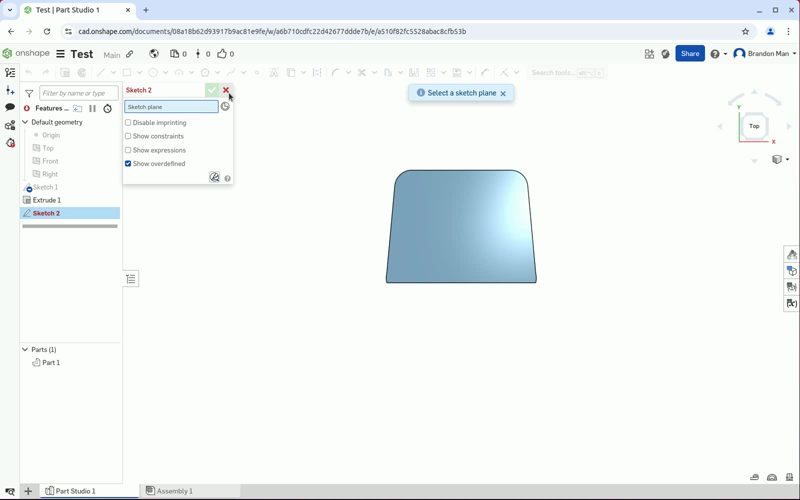
mouse_move(73, 150)
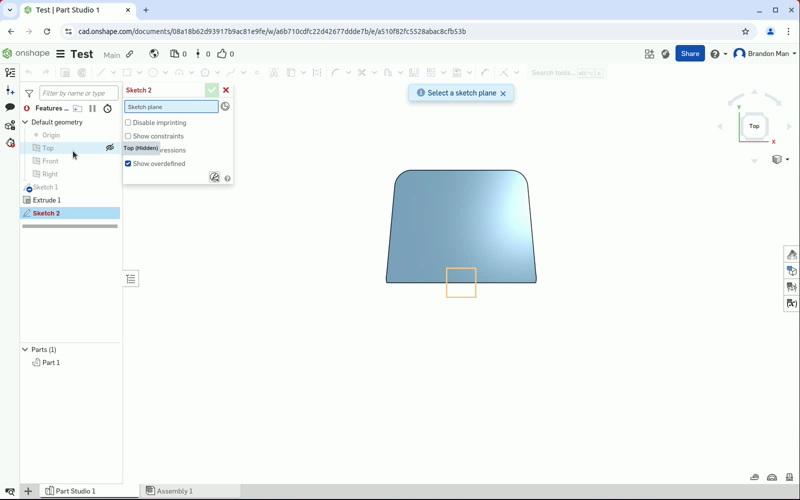
click(73, 150)
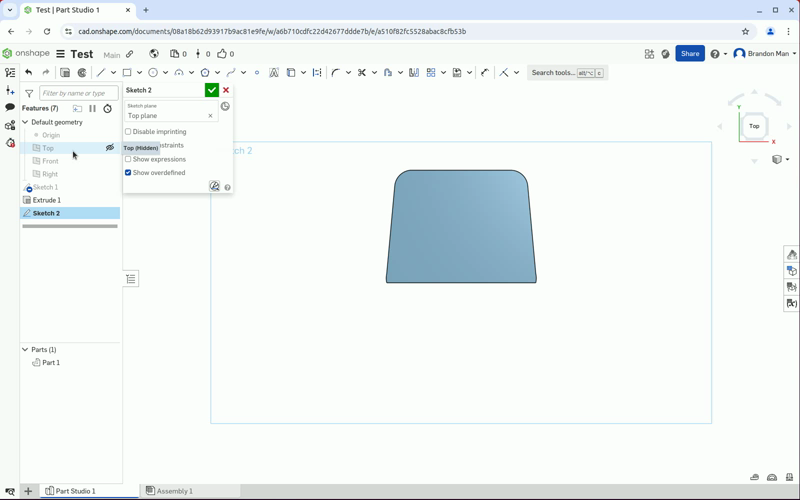
mouse_move(73, 352)
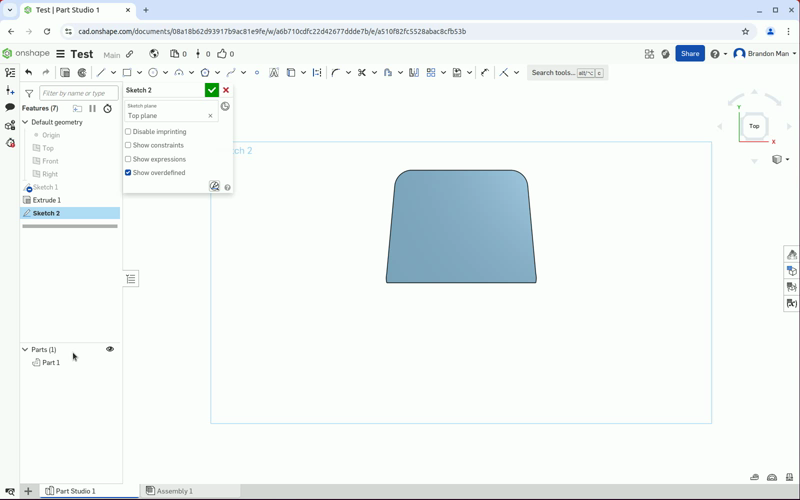
key(y)
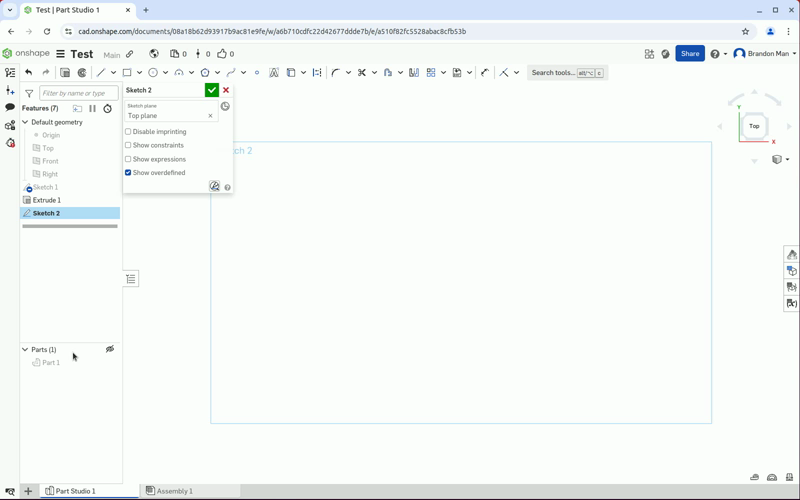
key(a)
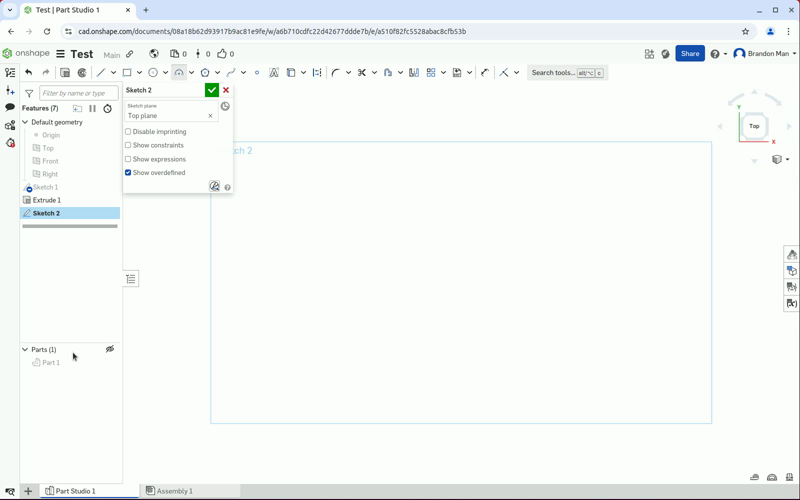
key_down(shift)
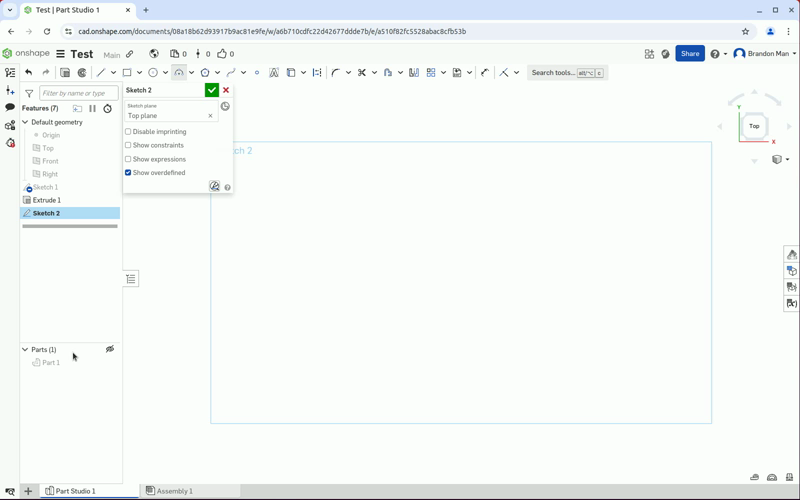
mouse_move(386, 282)
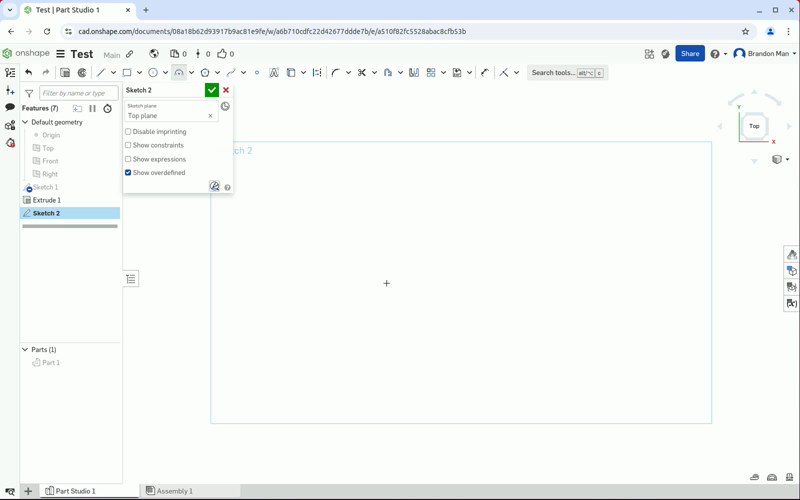
click(386, 282)
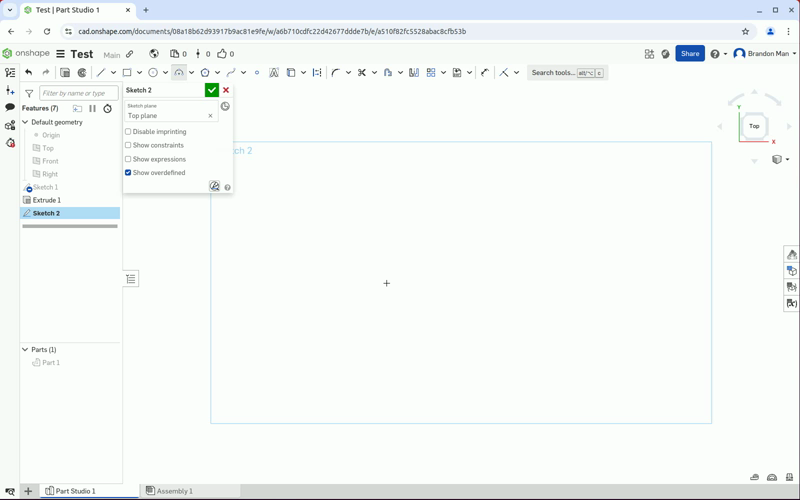
key_up(shift)
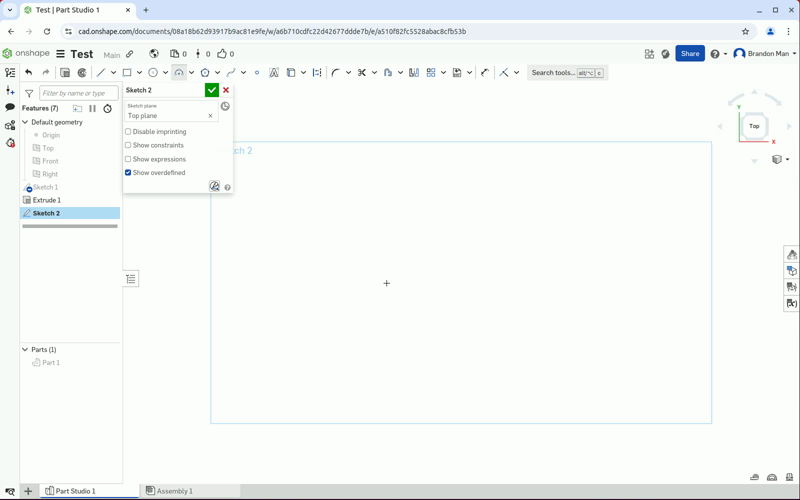
key_down(shift)
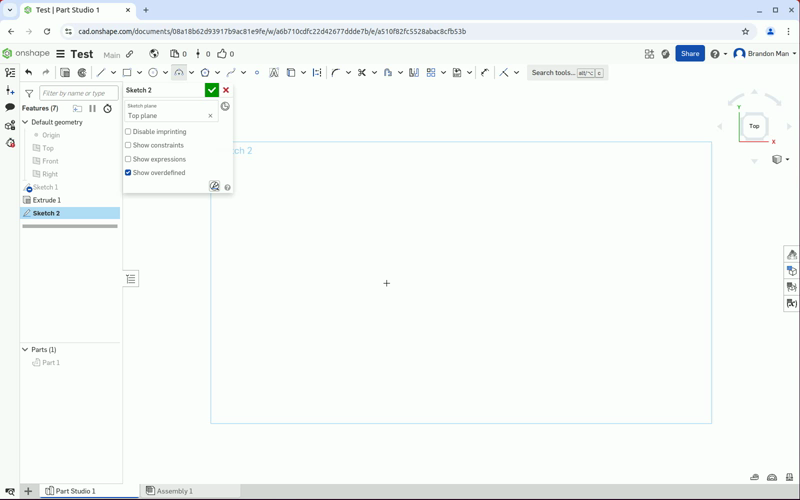
mouse_move(388, 290)
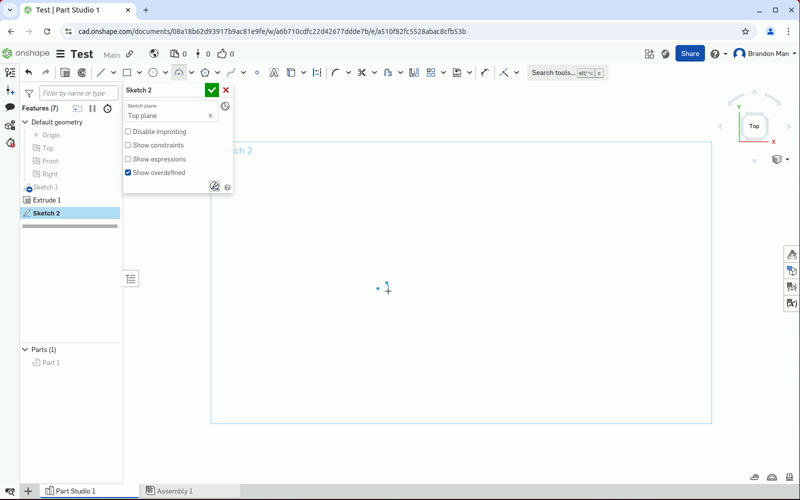
click(388, 290)
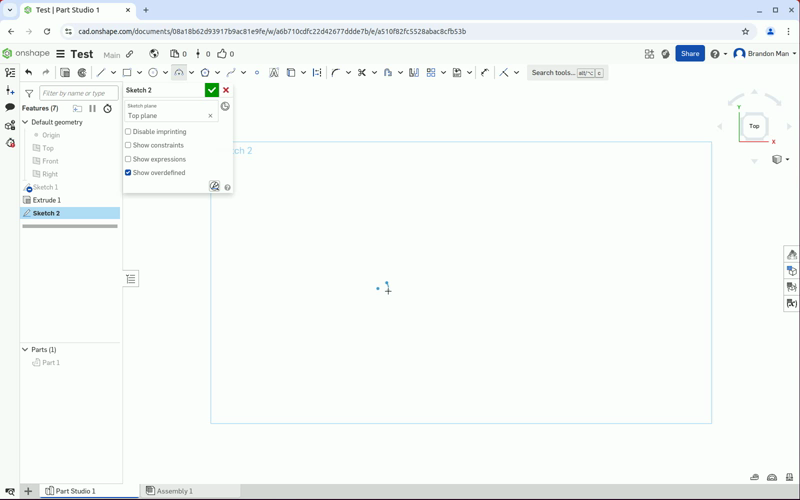
mouse_move(387, 286)
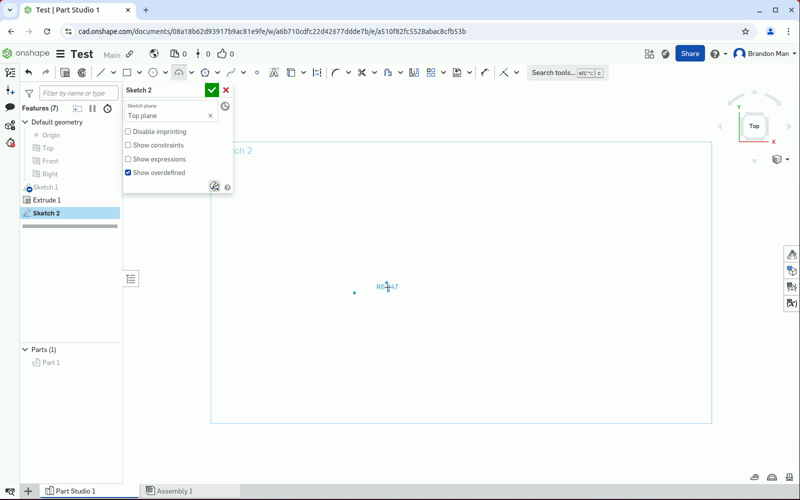
click(387, 286)
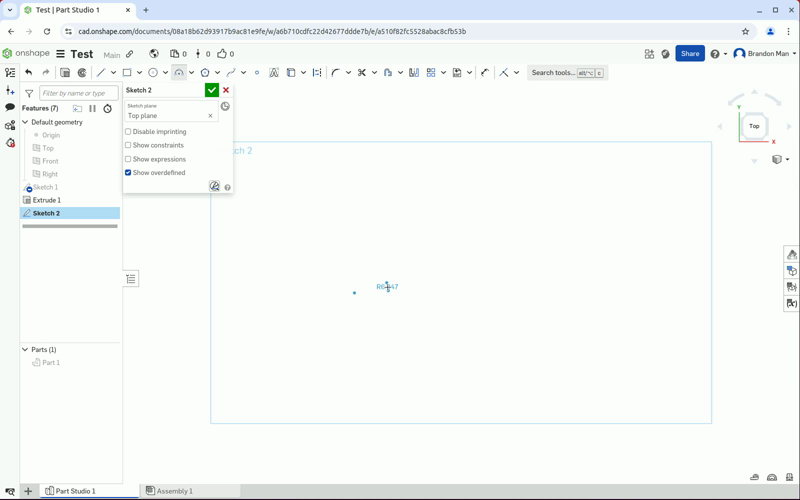
key_up(shift)
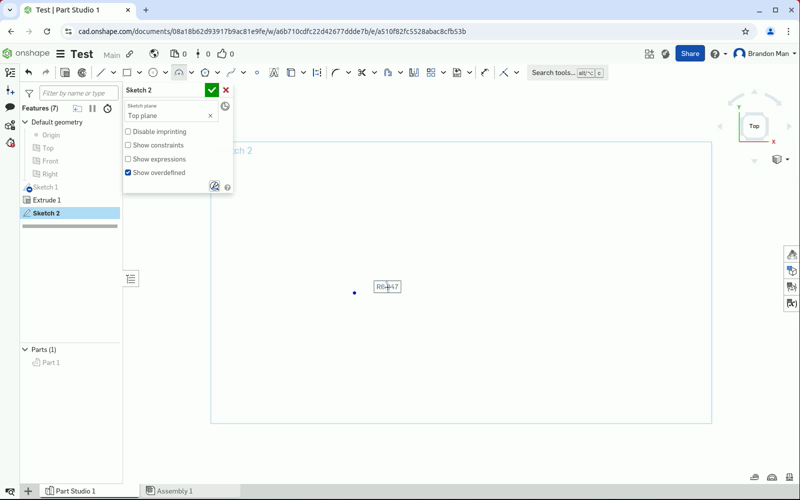
key(esc)
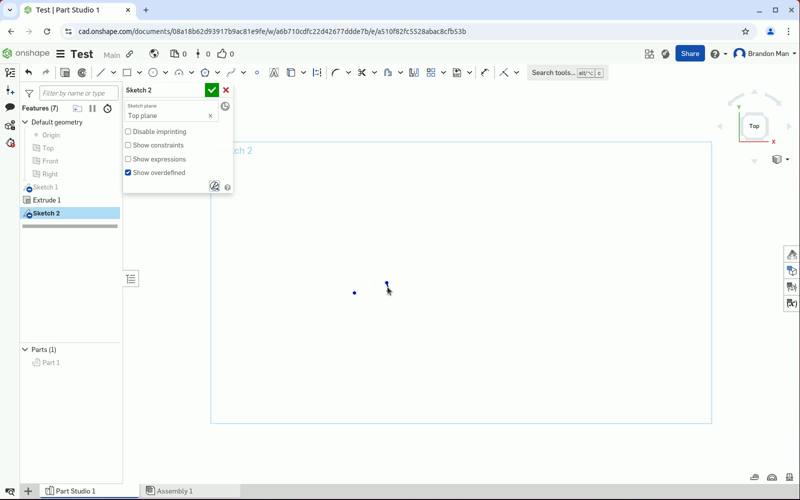
key(l)
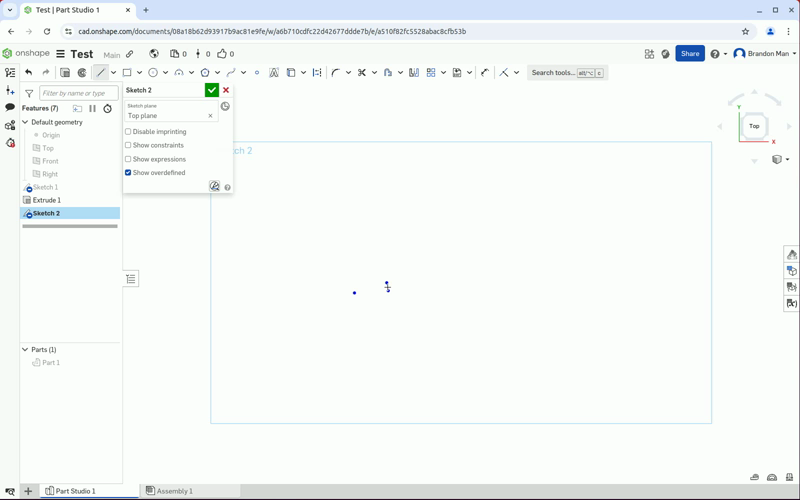
mouse_move(388, 290)
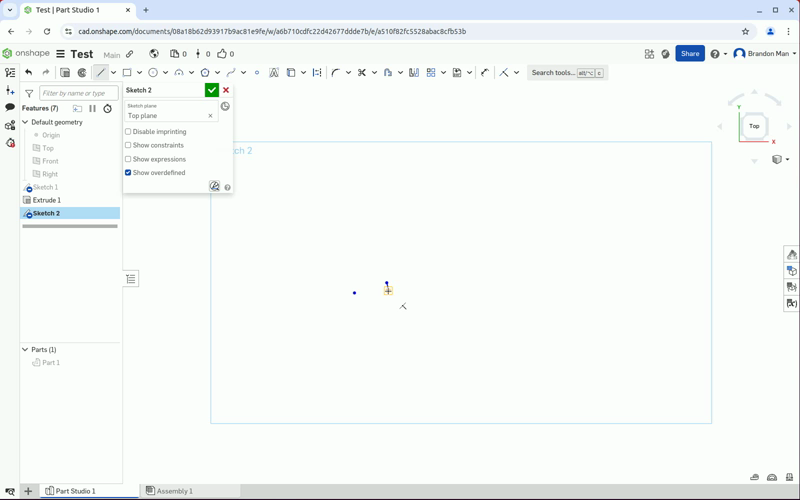
scroll(6)
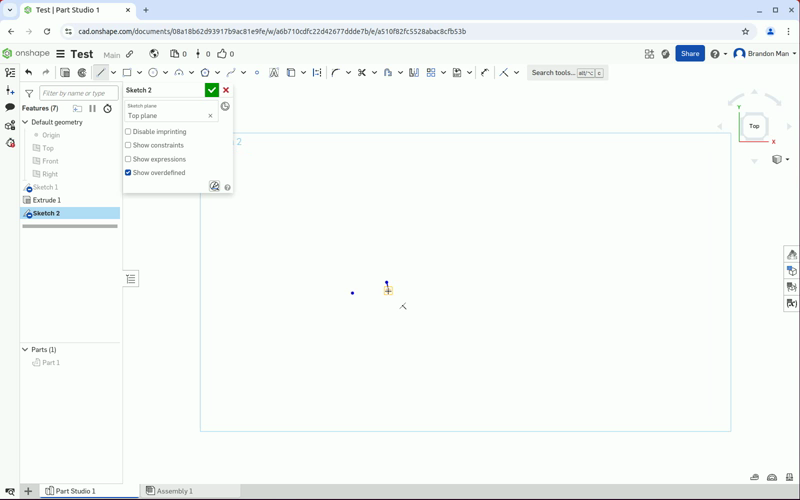
scroll(6)
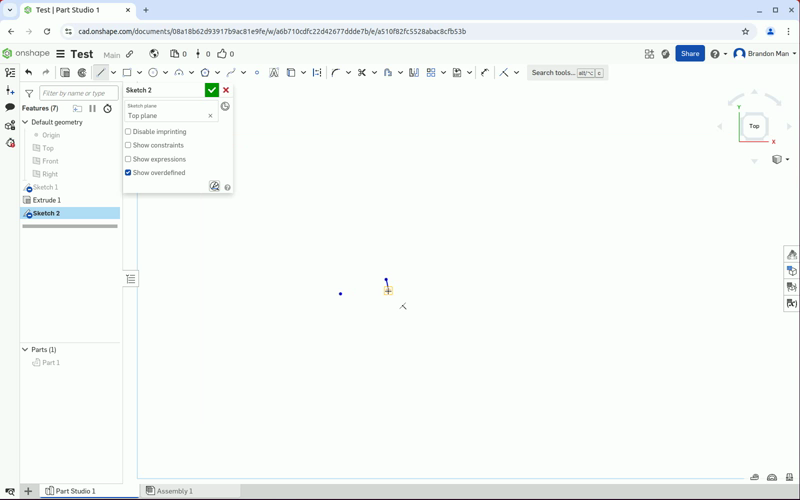
scroll(6)
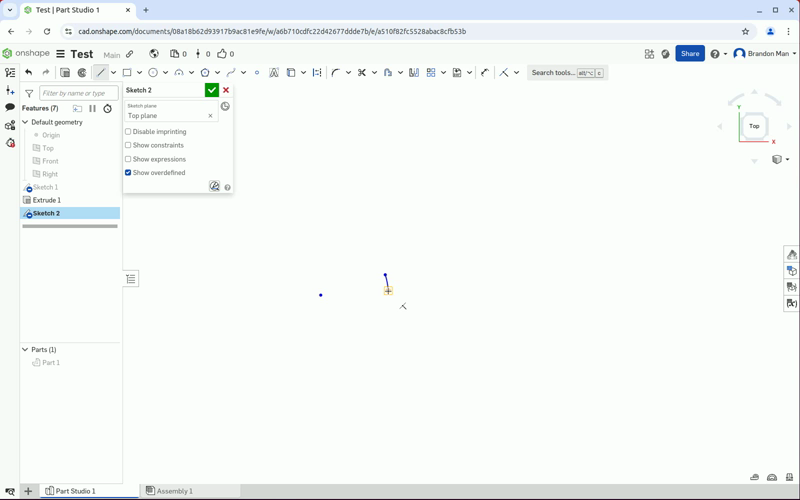
scroll(6)
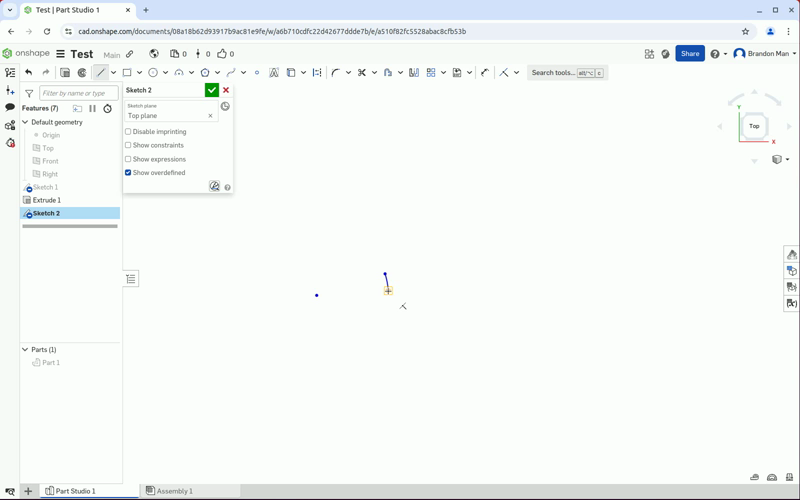
scroll(6)
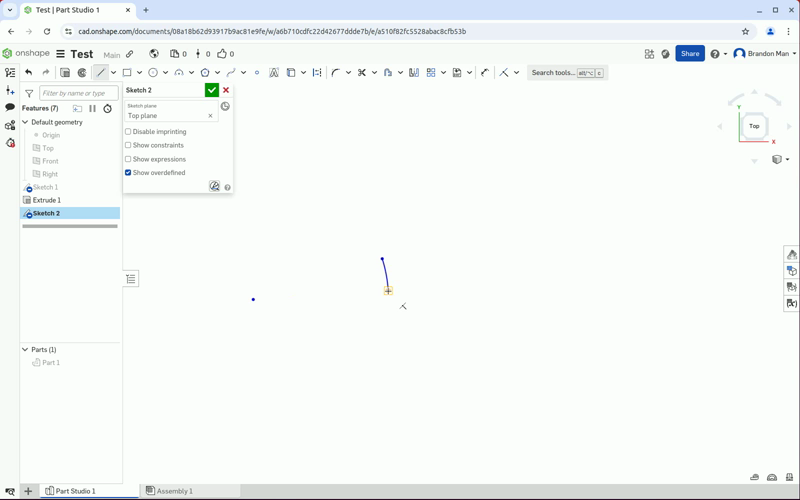
scroll(6)
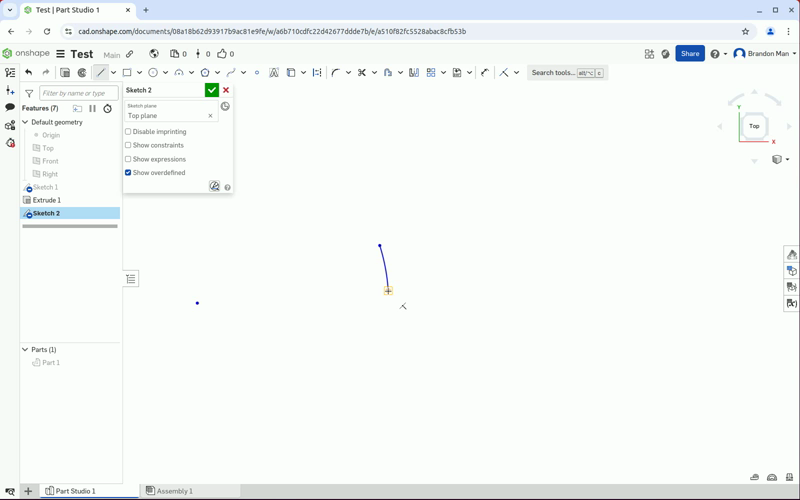
scroll(6)
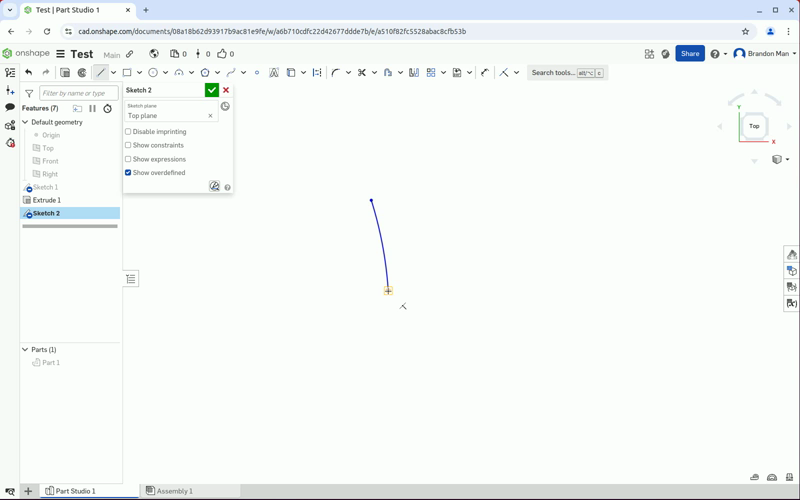
click(388, 290)
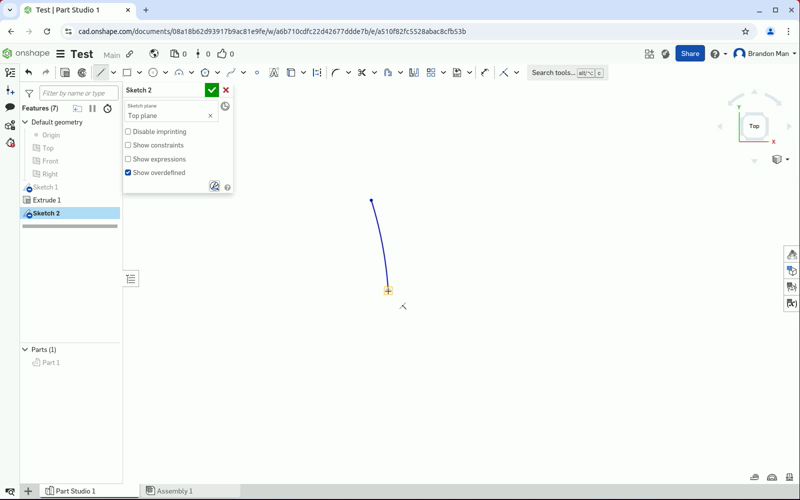
scroll(-6)
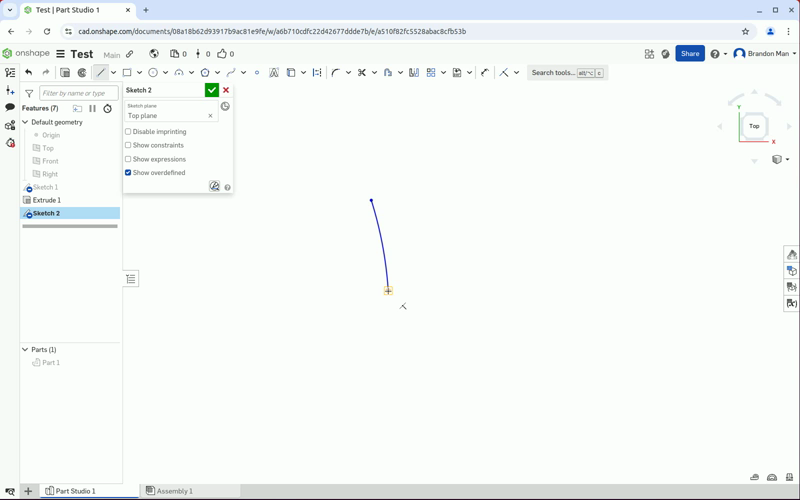
scroll(-6)
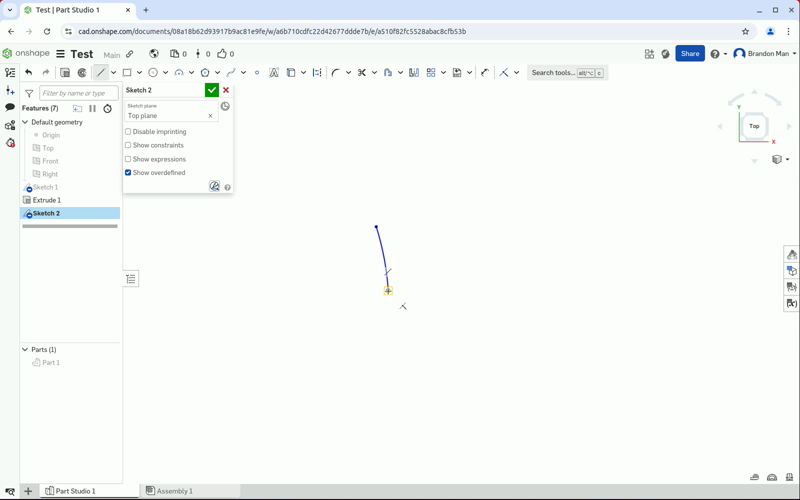
scroll(-6)
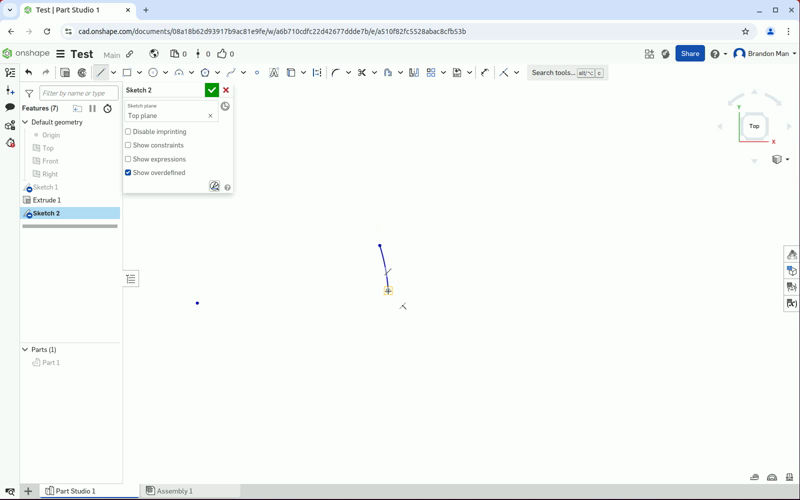
scroll(-6)
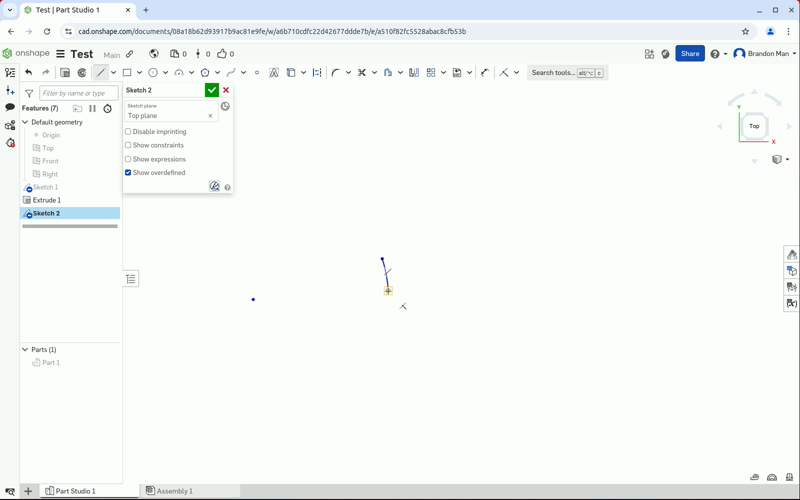
scroll(-6)
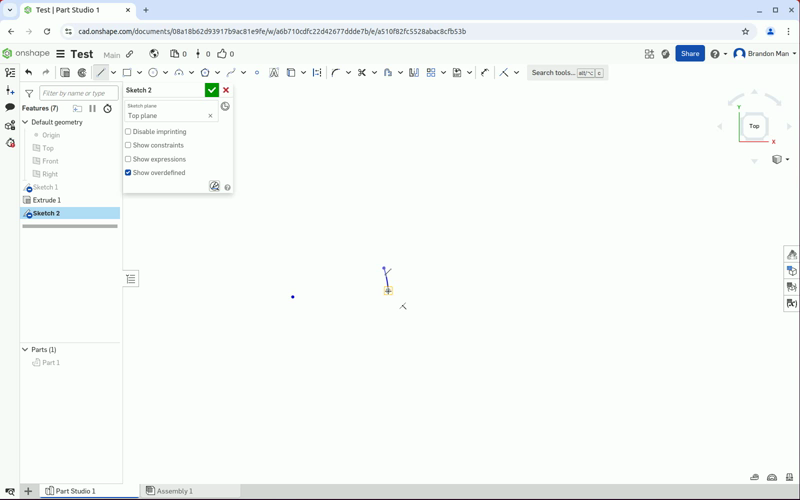
scroll(-6)
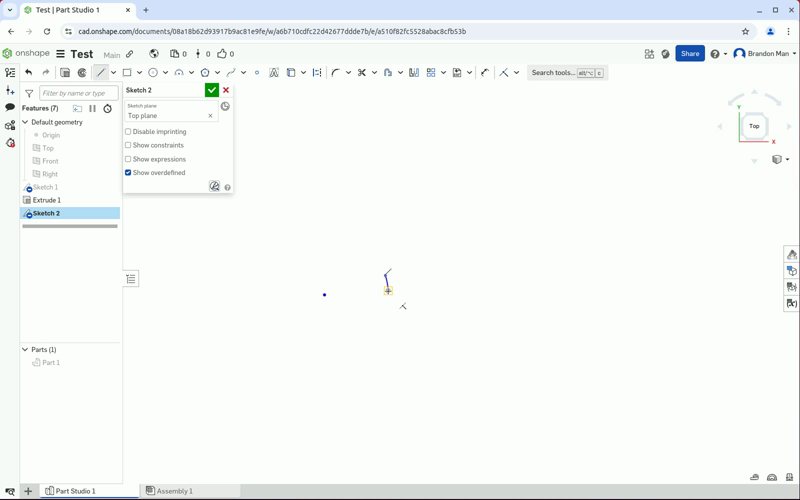
scroll(-6)
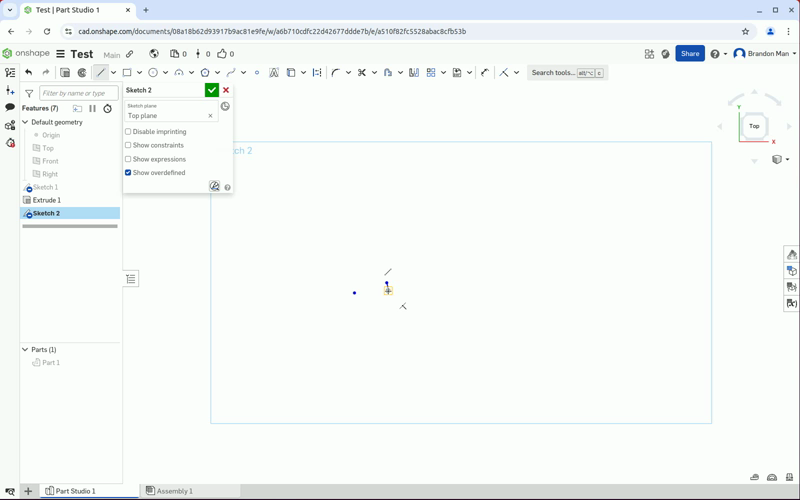
key_down(shift)
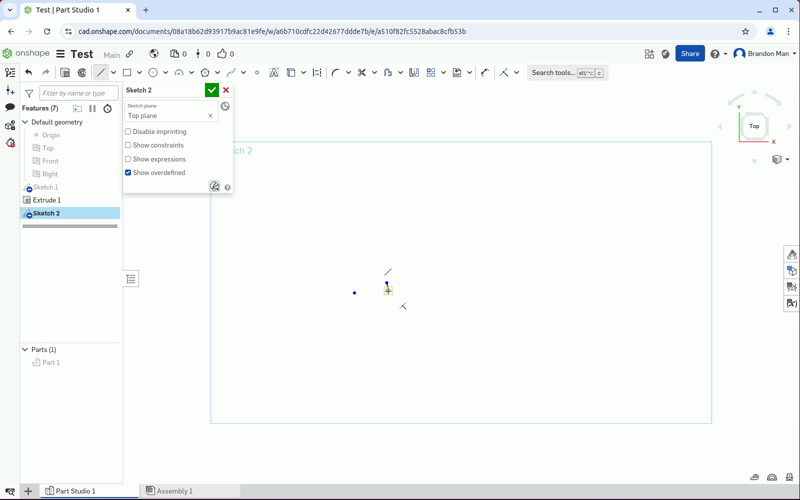
mouse_move(418, 290)
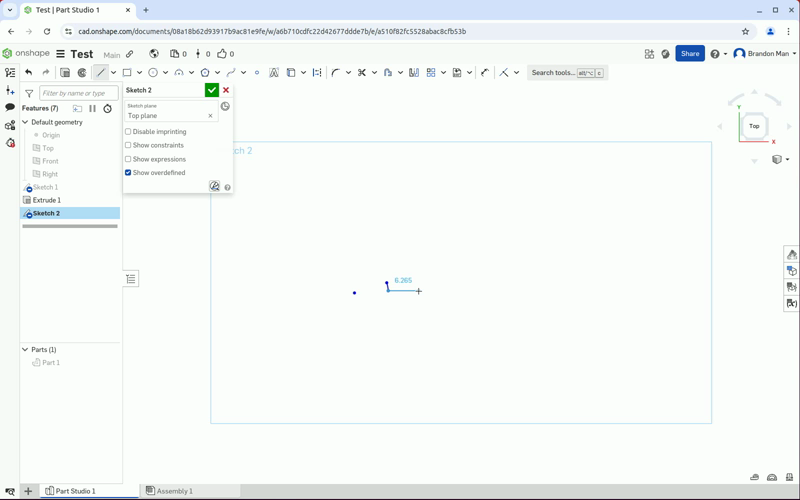
mouse_move(399, 329)
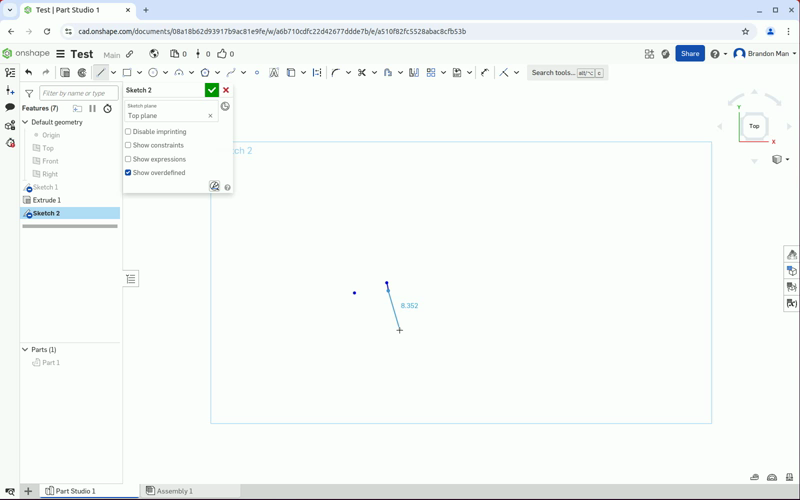
click(399, 329)
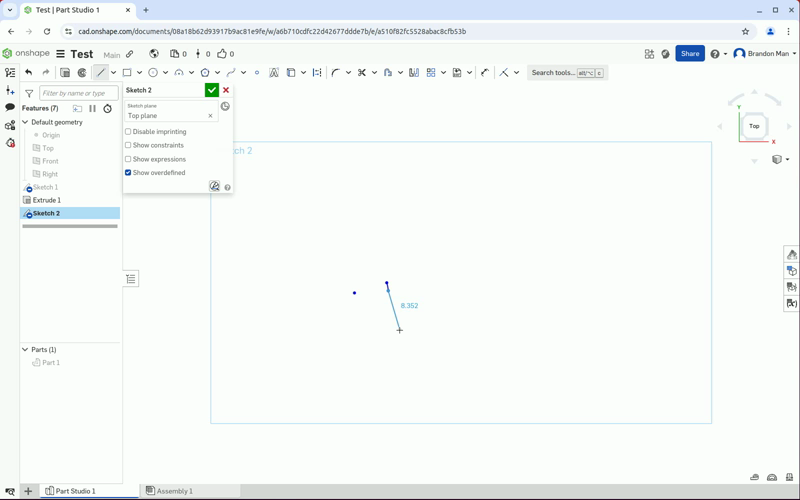
key_up(shift)
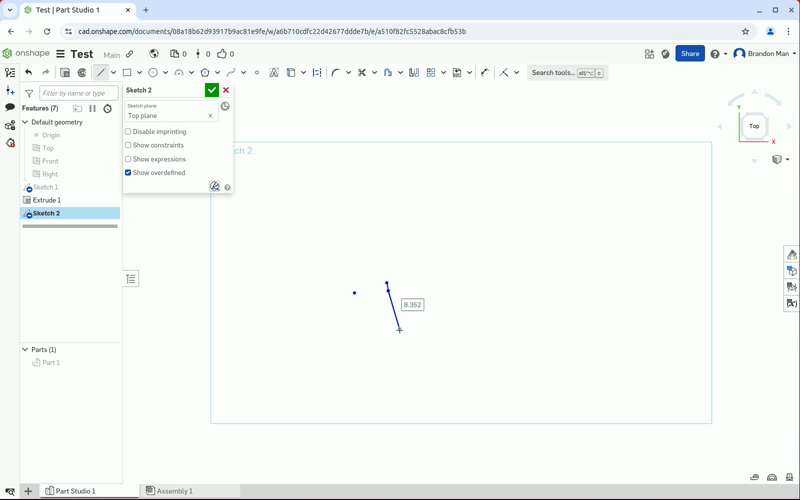
key(esc)
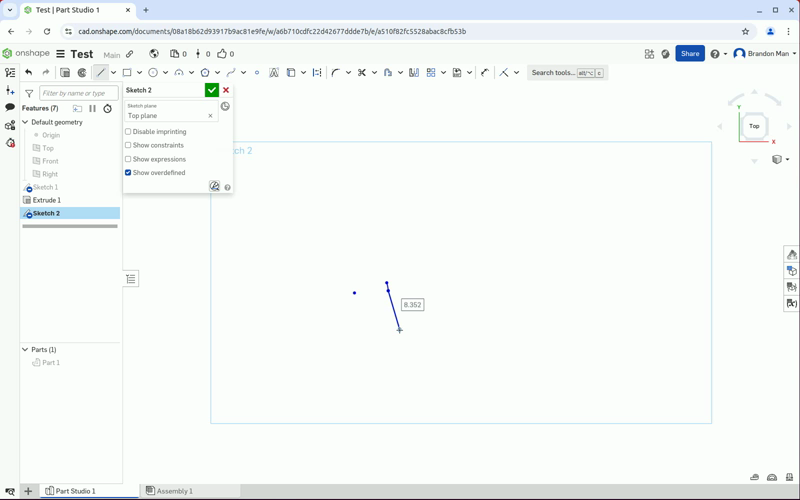
key(a)
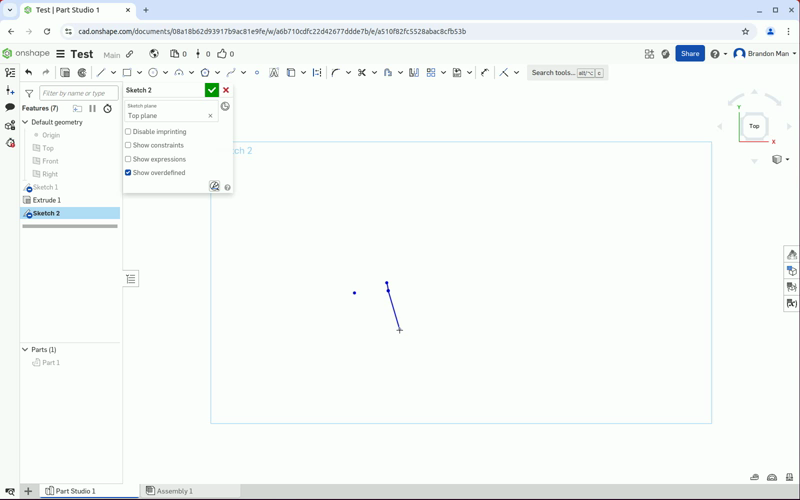
mouse_move(399, 329)
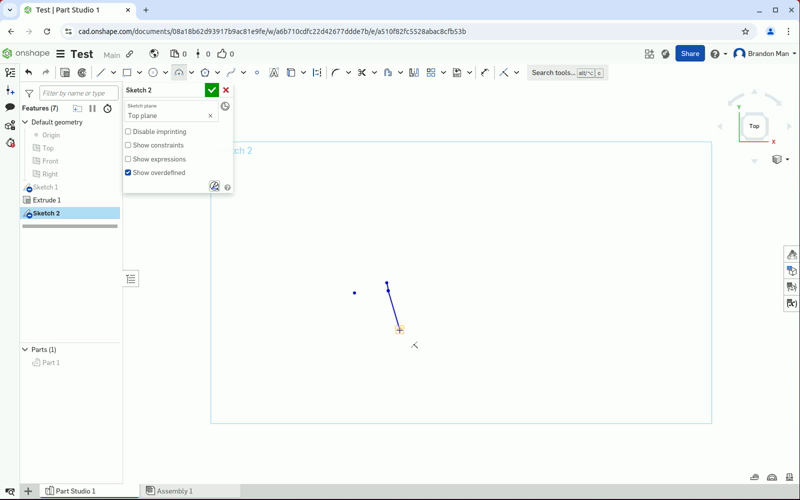
click(399, 329)
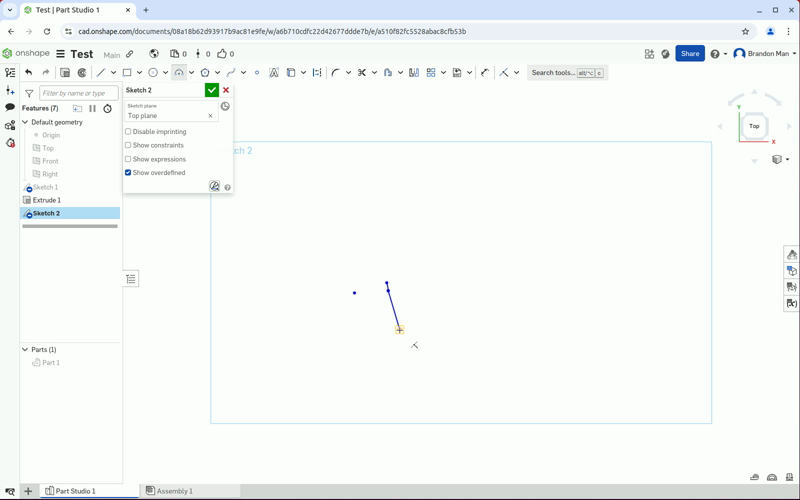
key_down(shift)
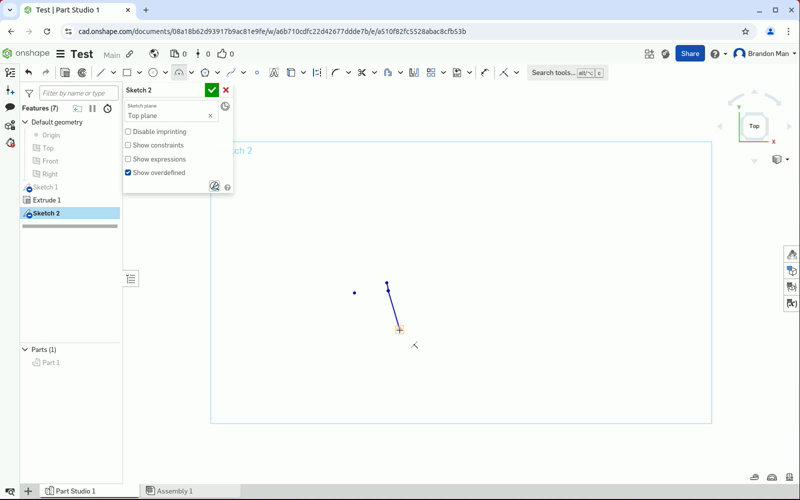
mouse_move(427, 329)
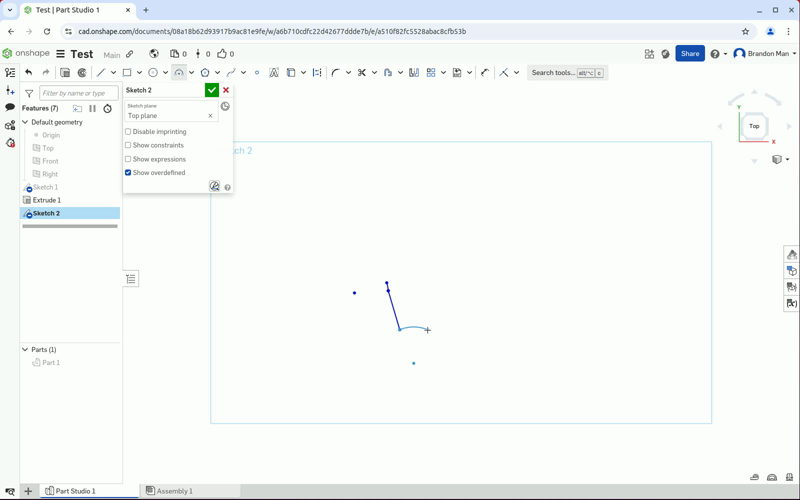
click(427, 329)
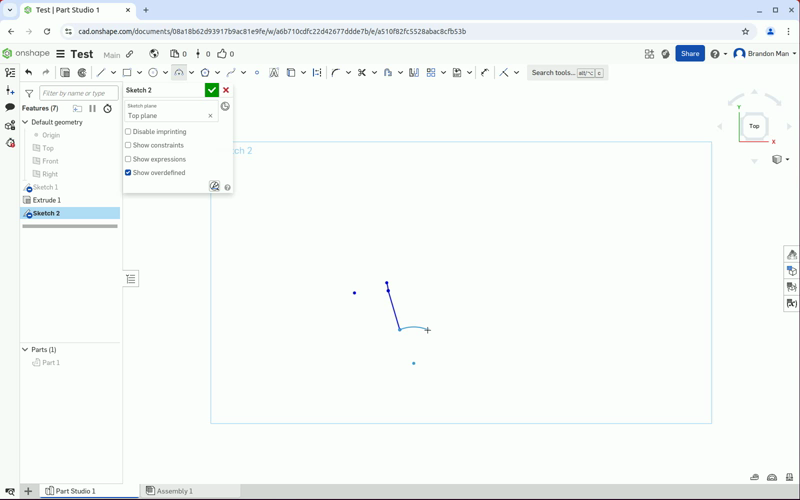
mouse_move(413, 315)
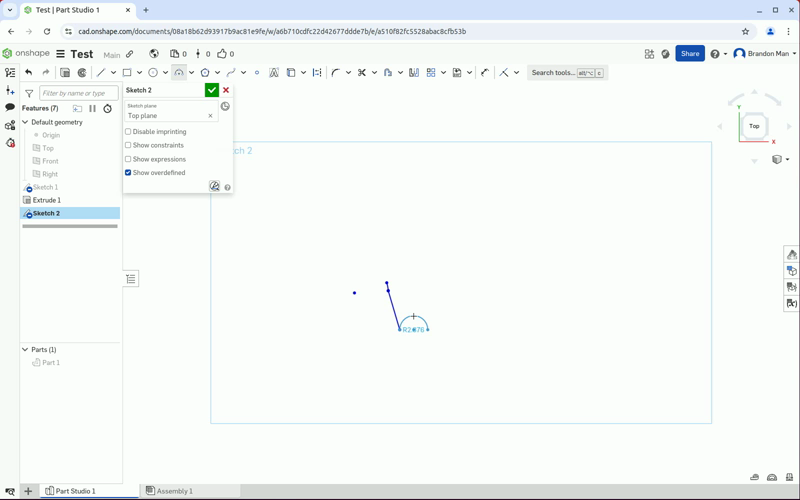
click(413, 315)
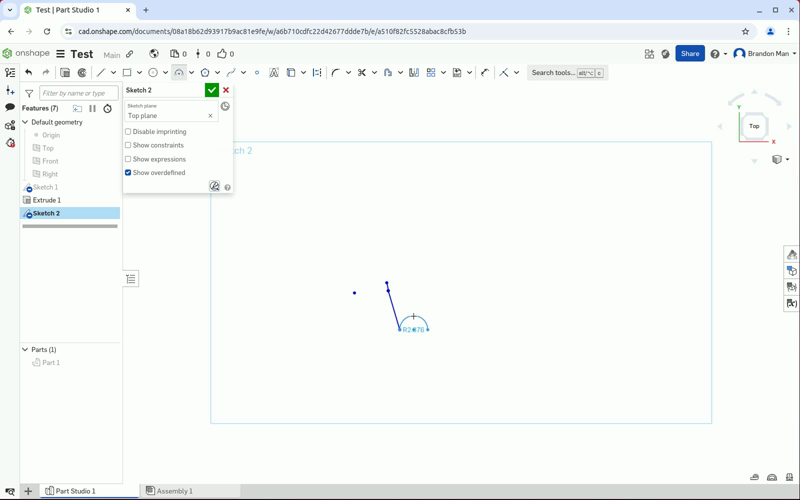
key_up(shift)
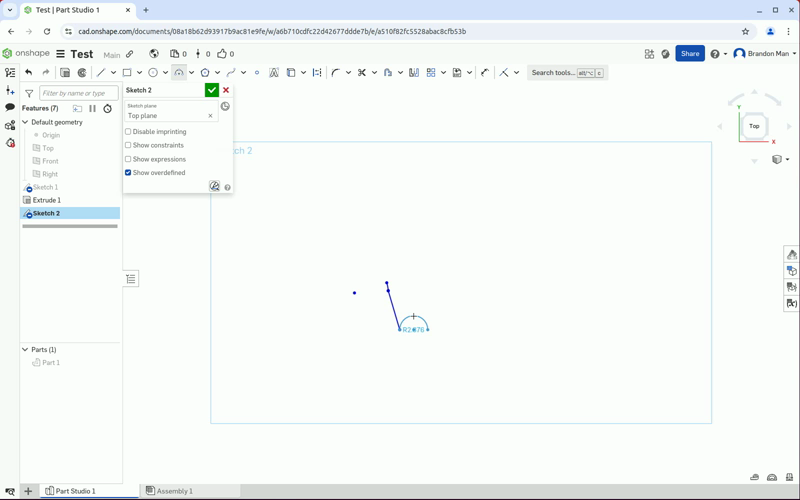
key(esc)
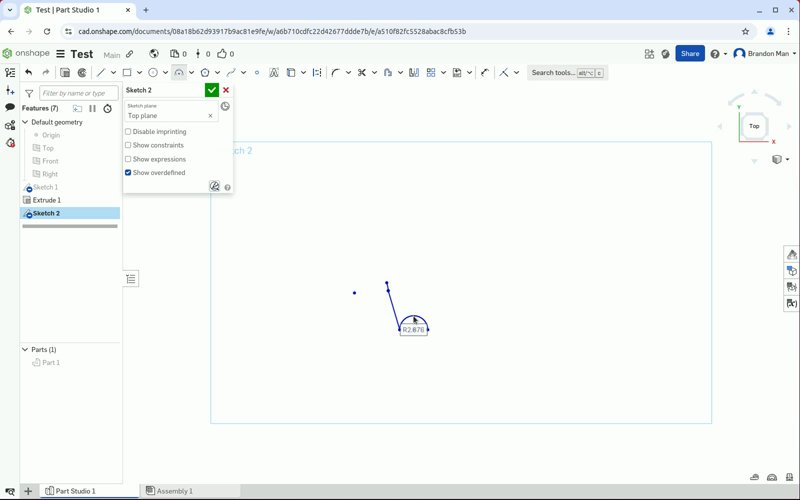
key(l)
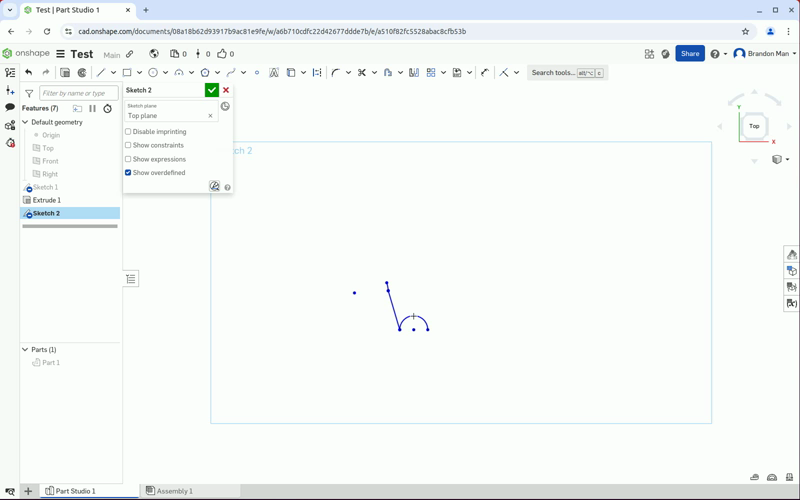
mouse_move(427, 329)
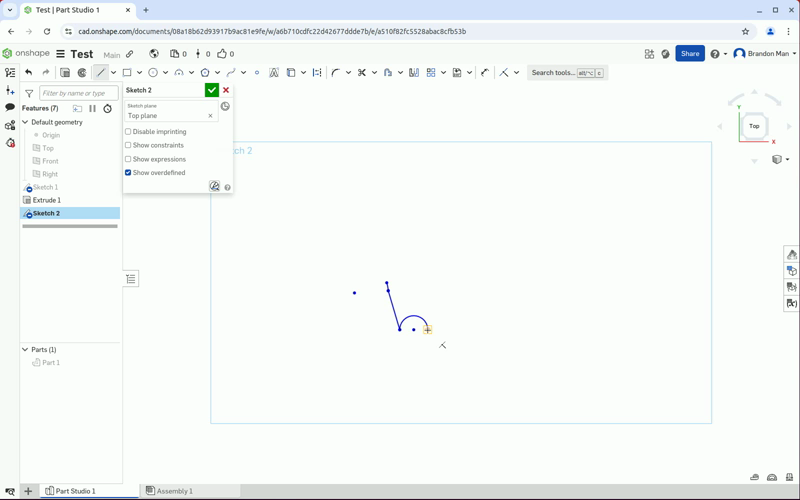
click(427, 329)
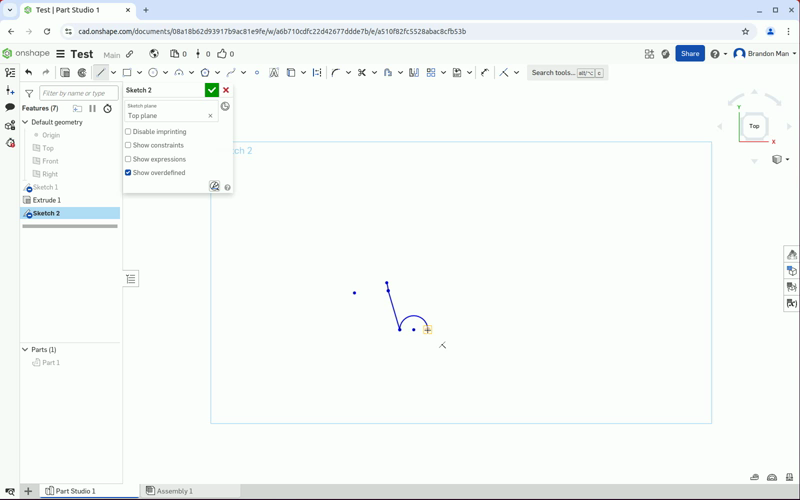
key_down(shift)
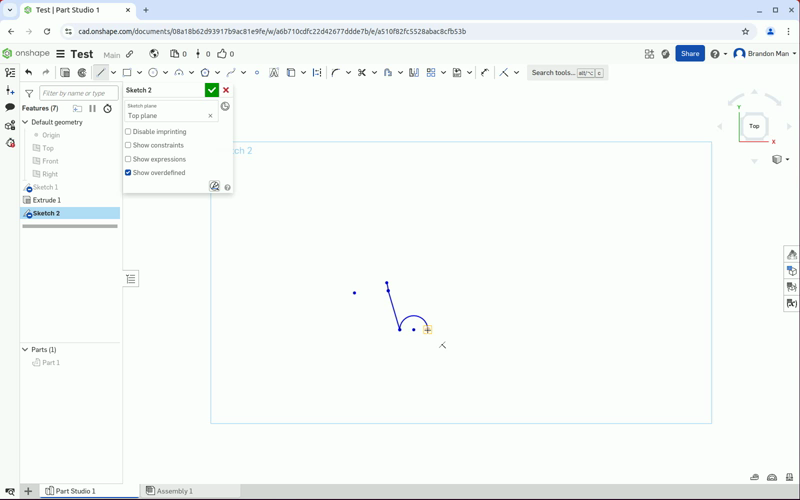
mouse_move(457, 329)
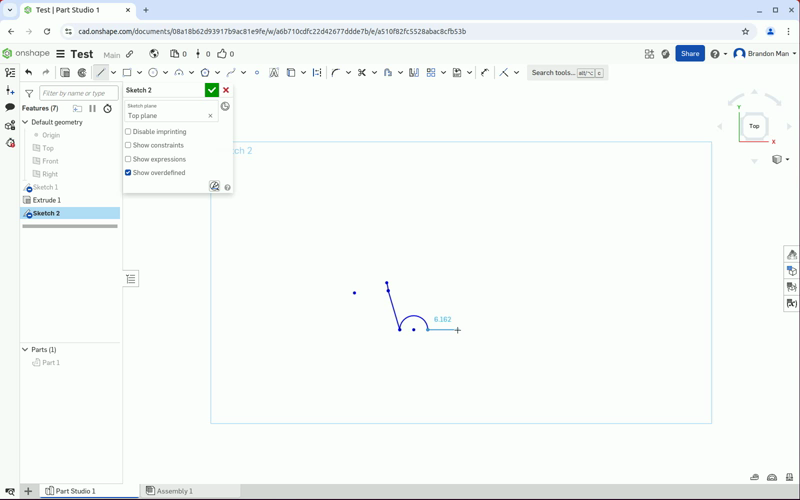
mouse_move(427, 312)
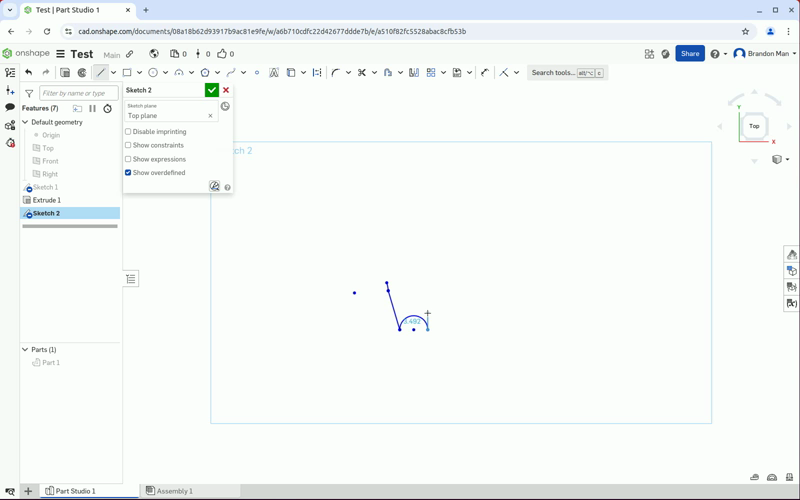
click(427, 312)
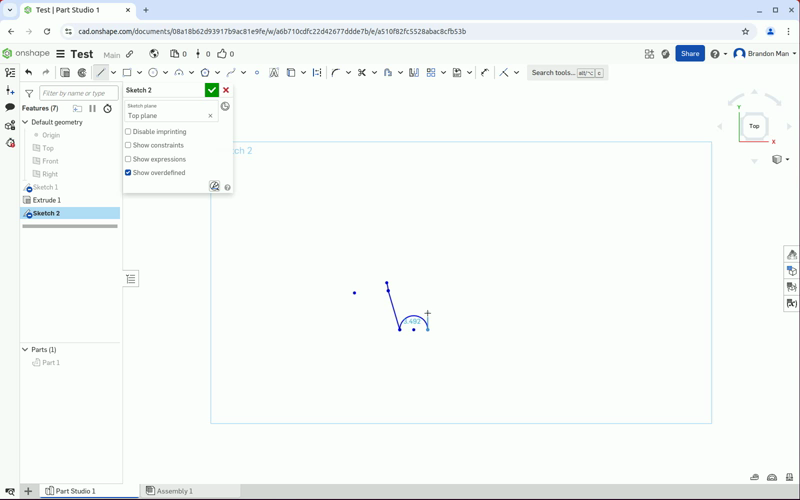
key_up(shift)
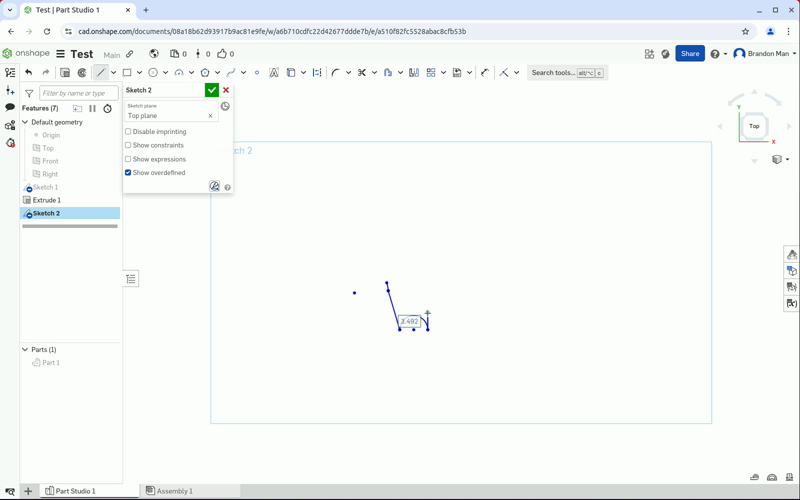
key(esc)
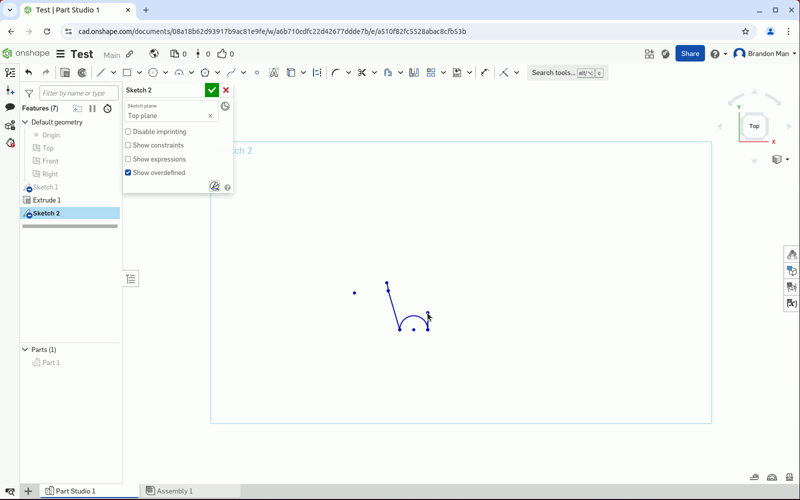
key(a)
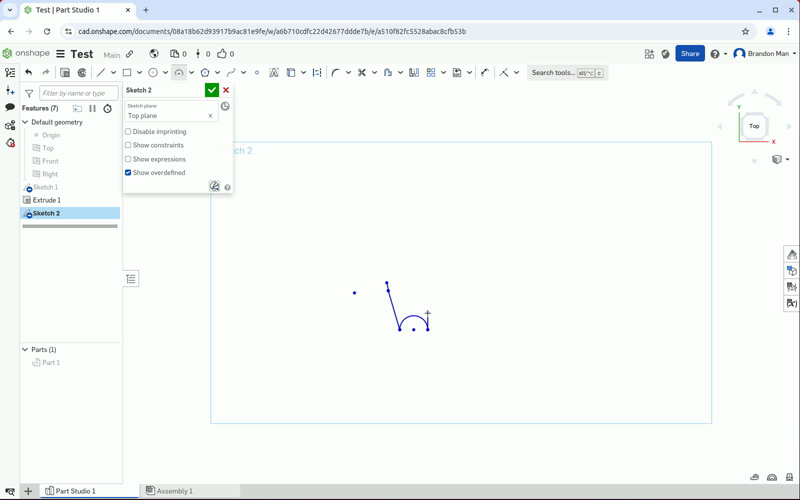
mouse_move(427, 312)
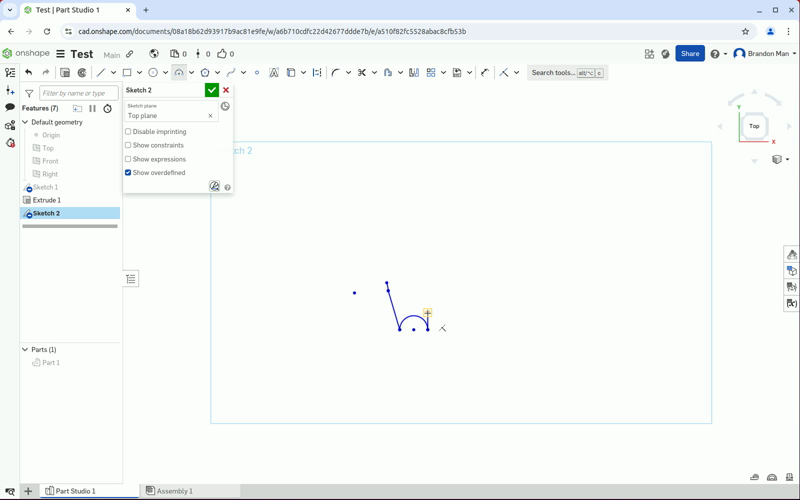
click(427, 312)
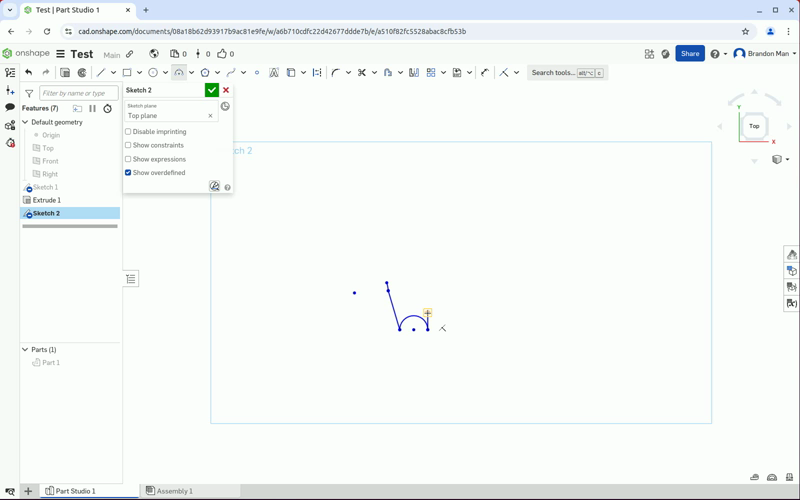
key_down(shift)
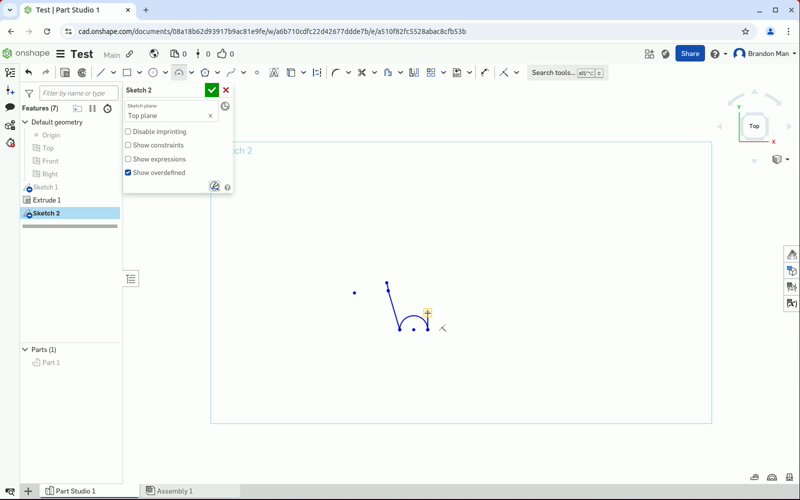
mouse_move(440, 301)
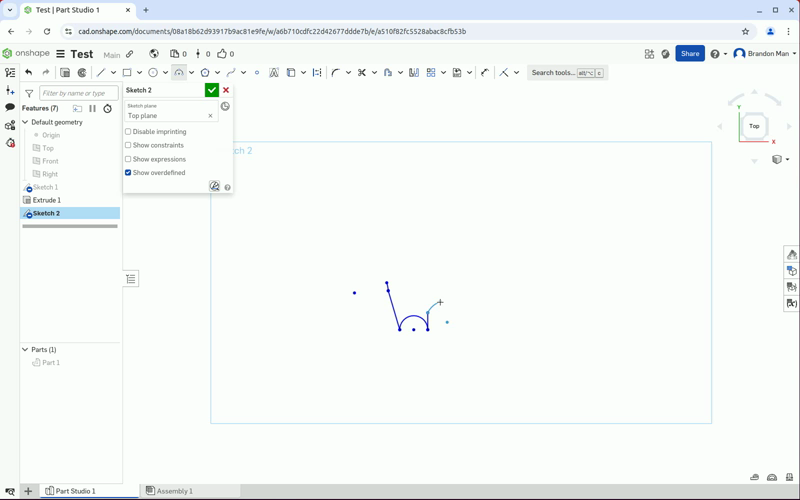
click(440, 301)
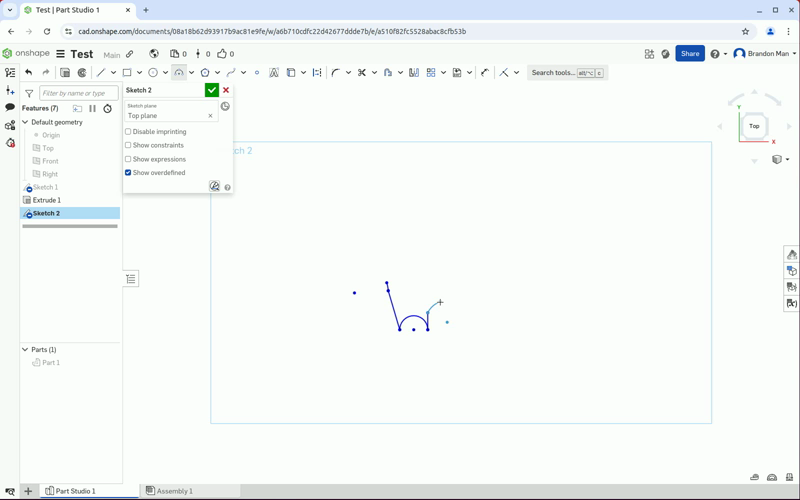
mouse_move(431, 304)
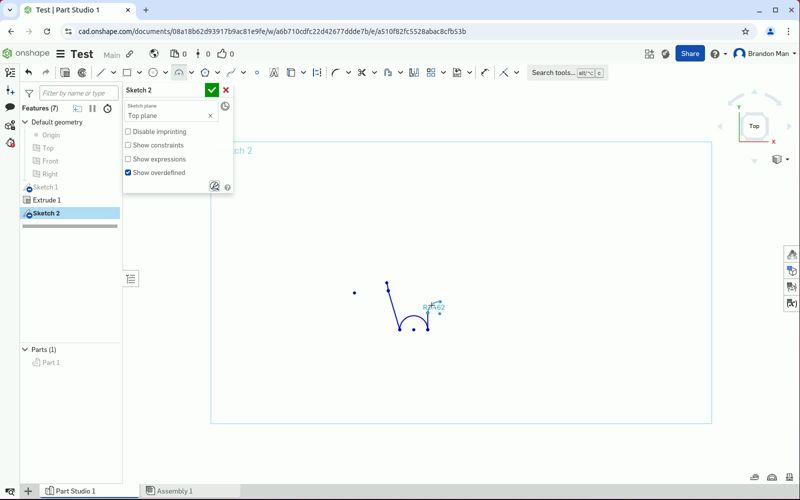
click(431, 304)
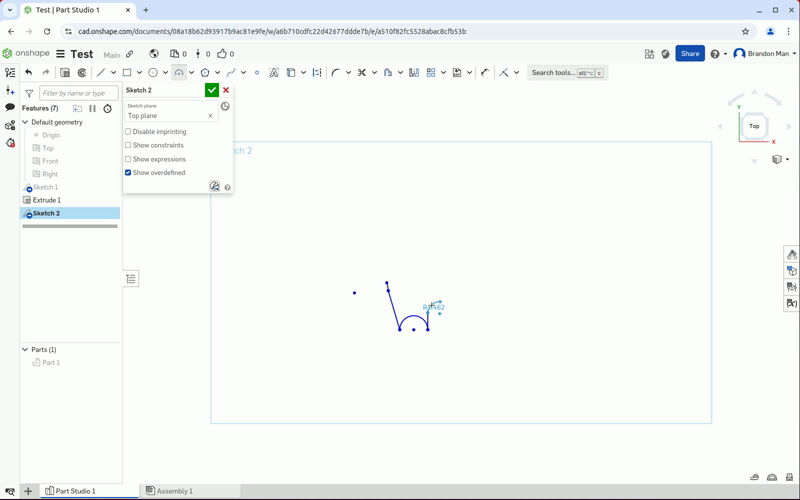
key_up(shift)
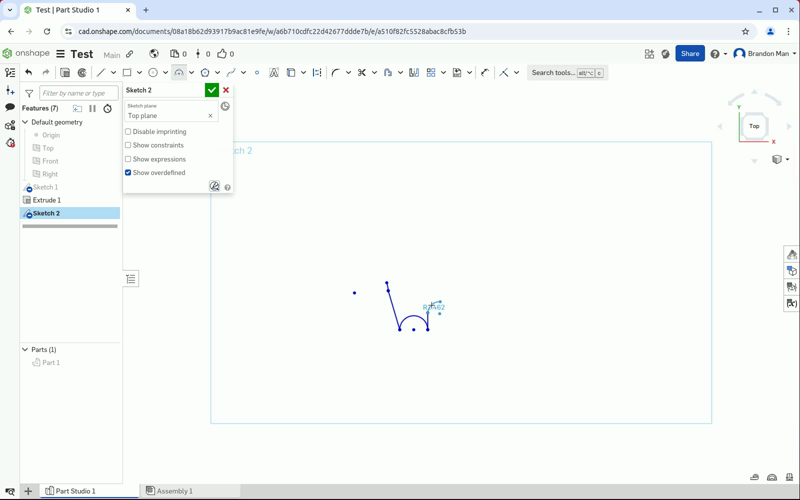
key(esc)
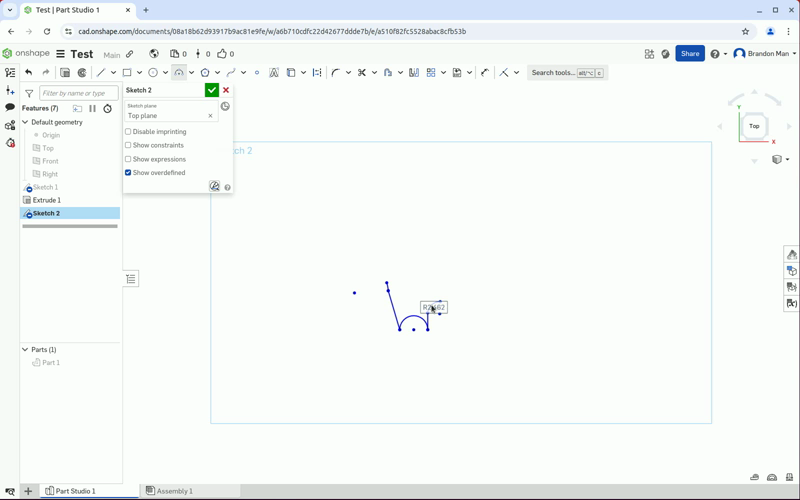
key(l)
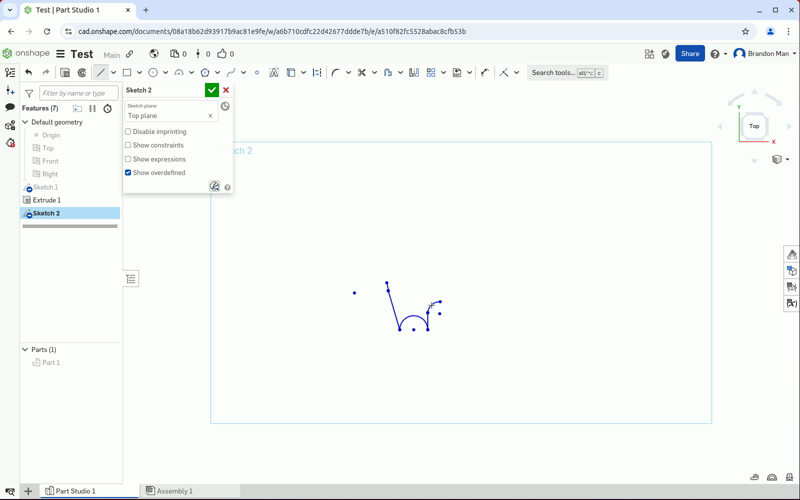
mouse_move(440, 301)
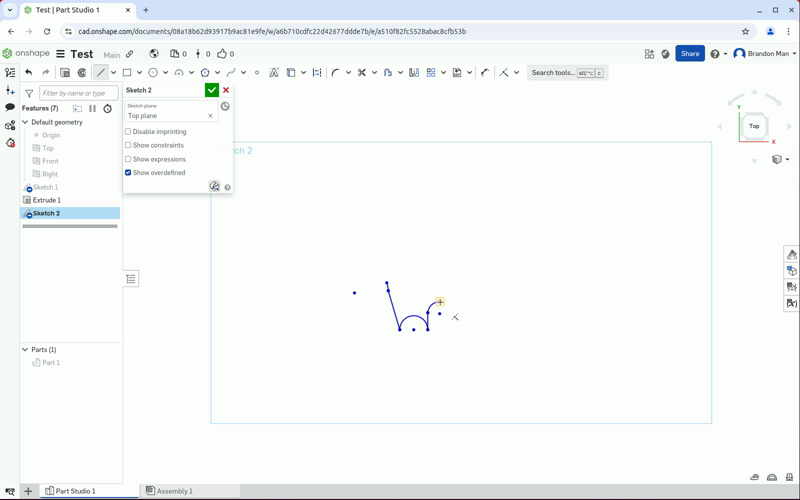
click(440, 301)
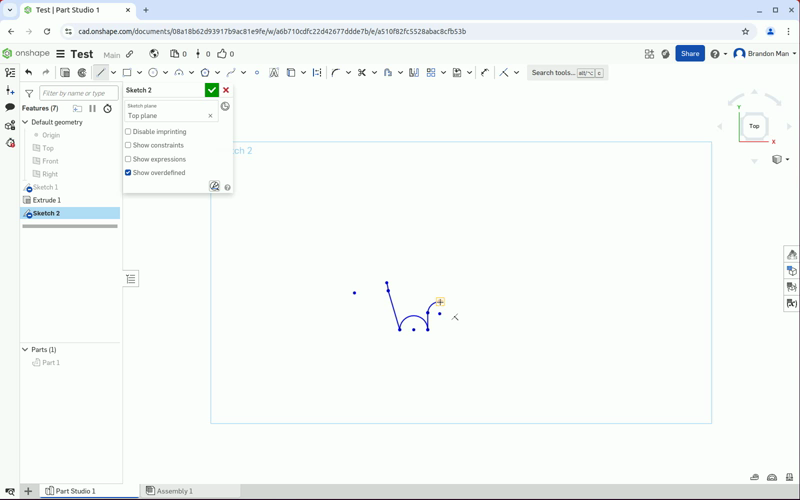
key_down(shift)
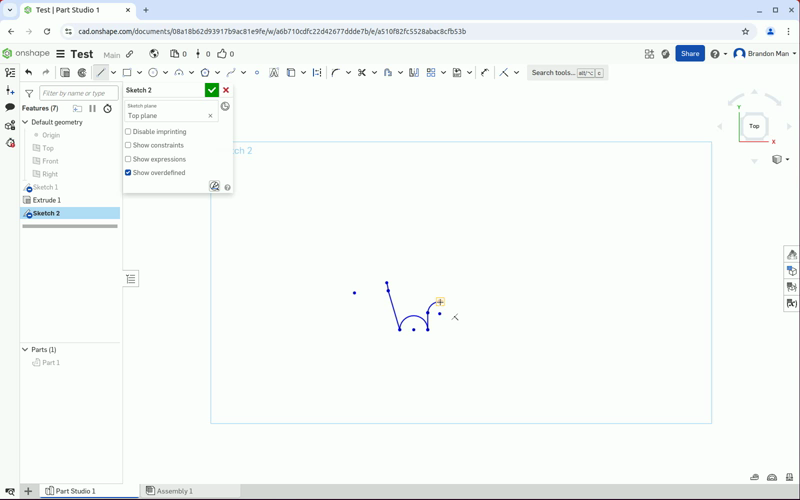
mouse_move(470, 301)
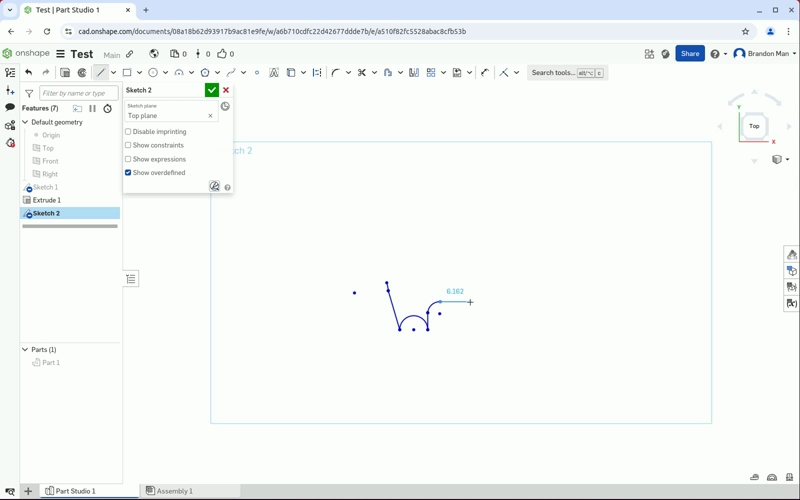
mouse_move(482, 301)
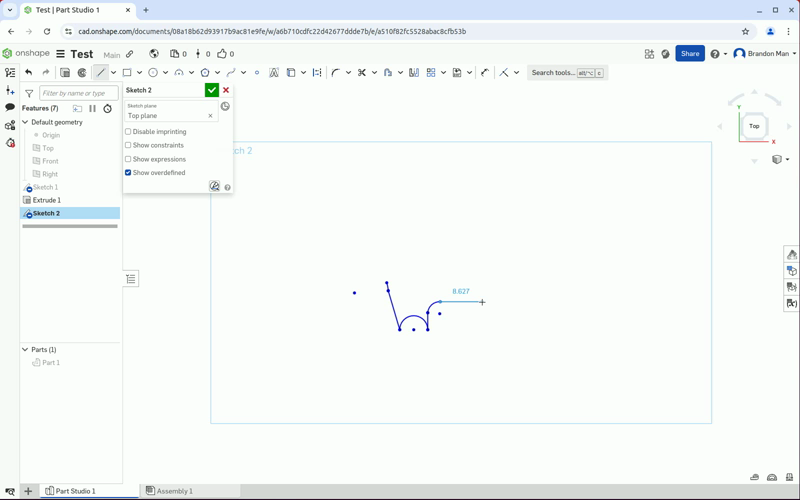
click(482, 301)
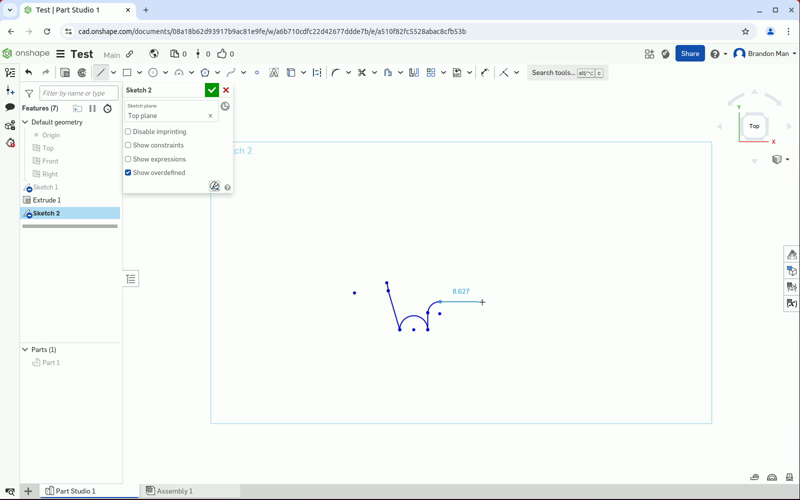
key_up(shift)
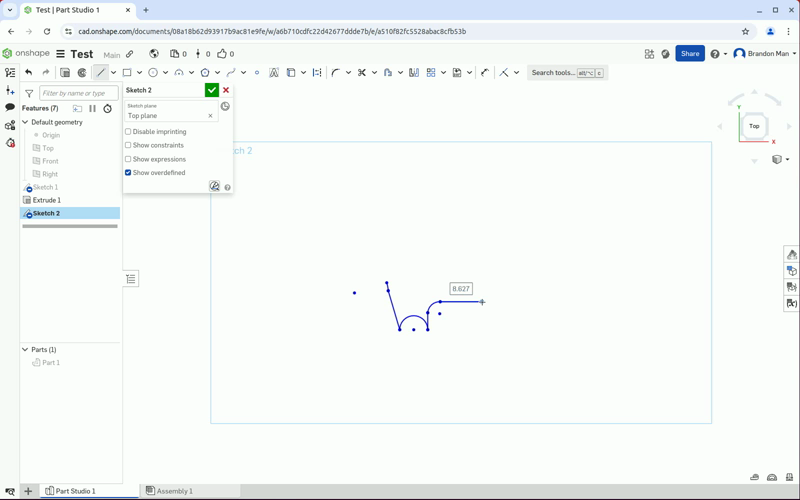
key(esc)
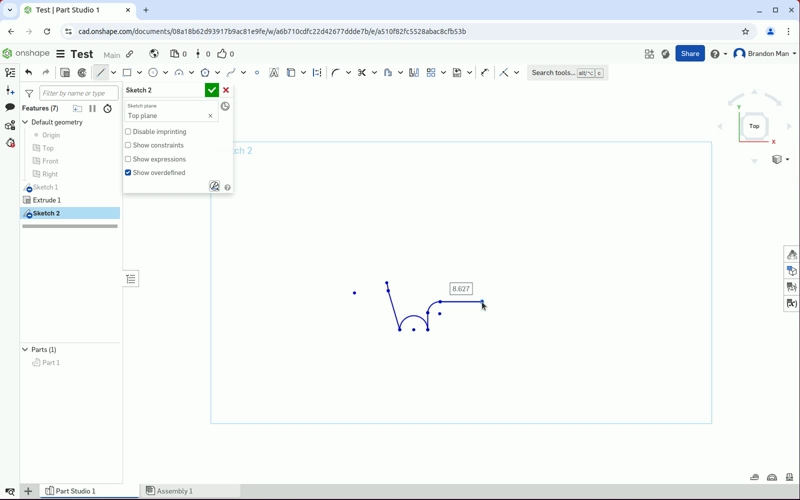
key(a)
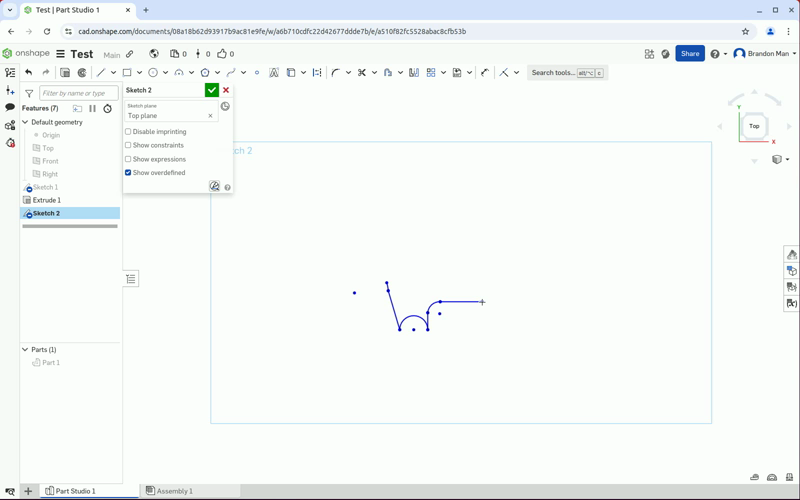
mouse_move(482, 301)
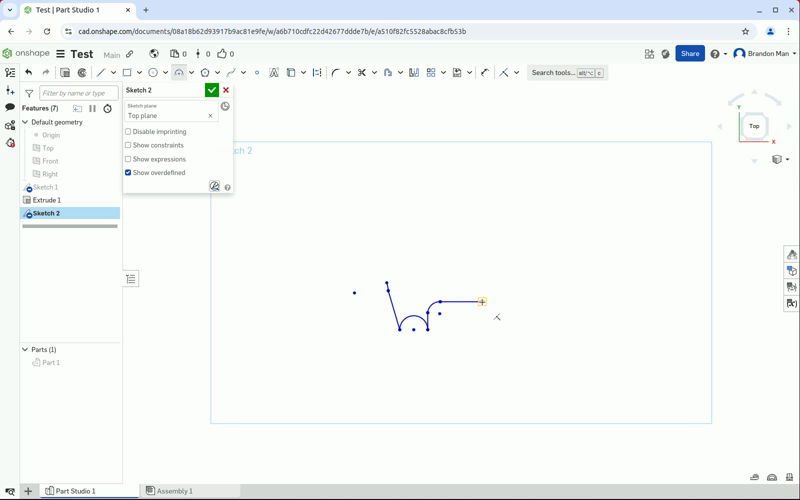
click(482, 301)
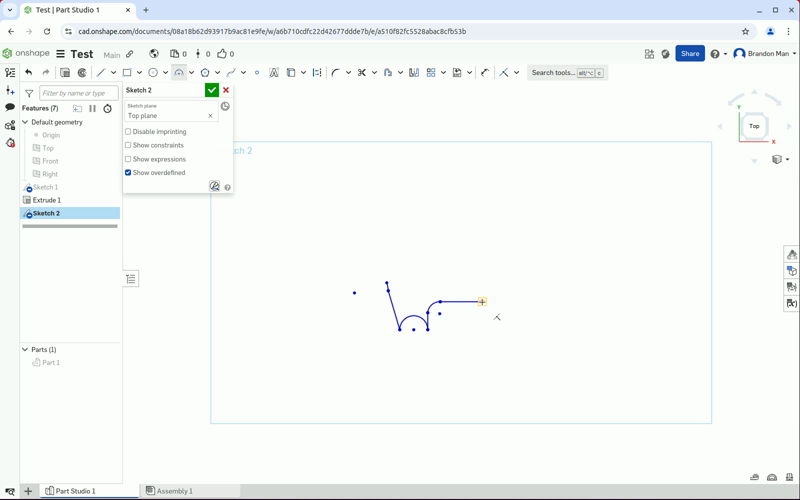
key_down(shift)
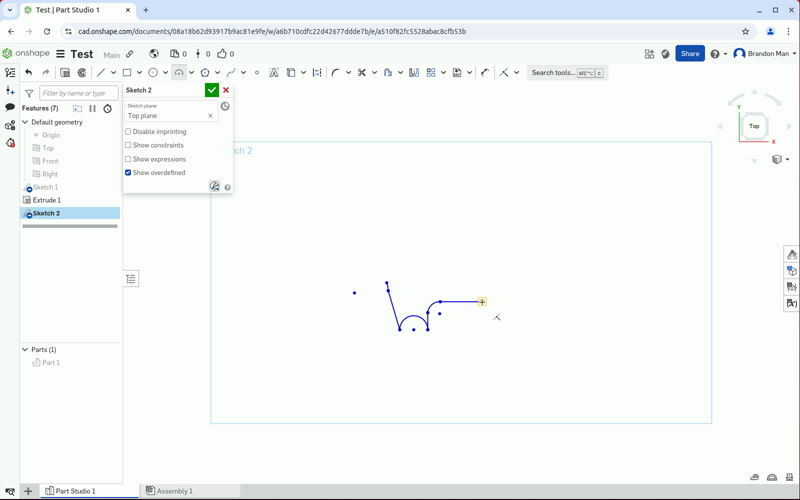
mouse_move(494, 312)
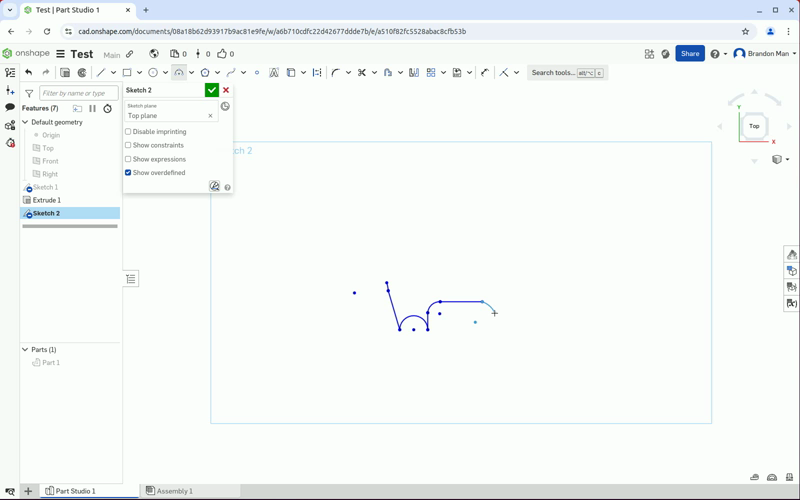
click(494, 312)
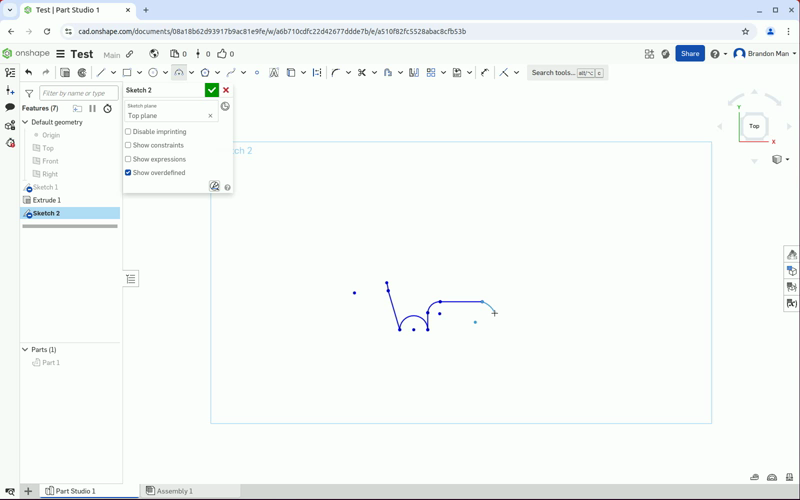
mouse_move(490, 304)
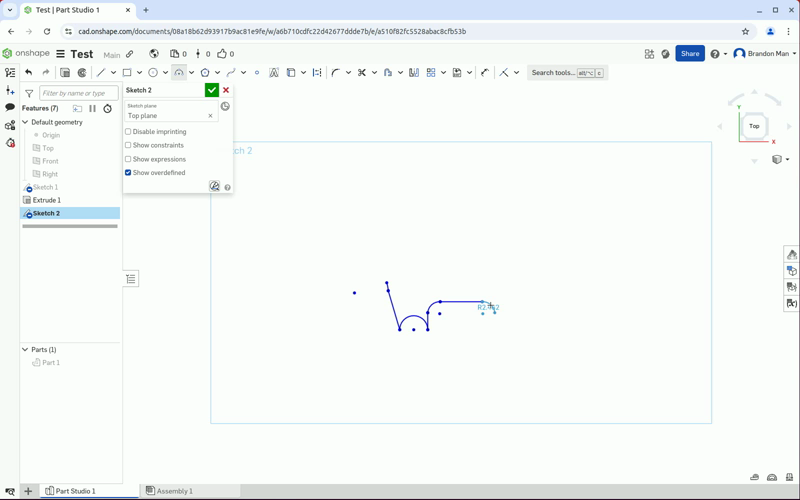
click(490, 304)
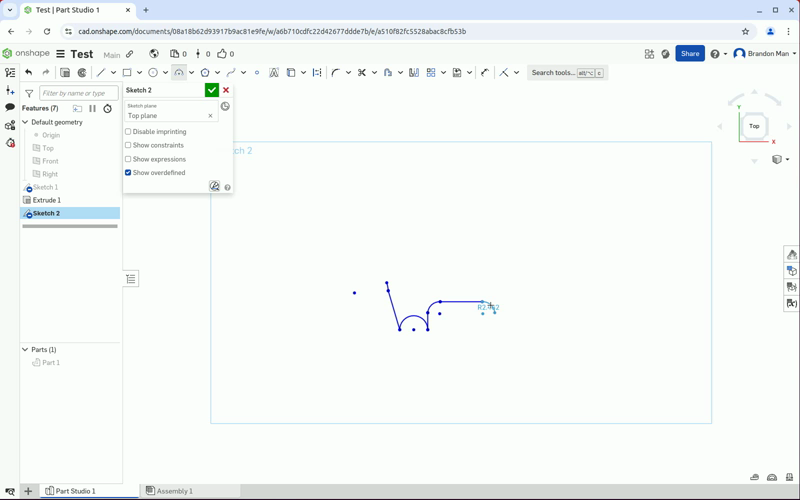
key_up(shift)
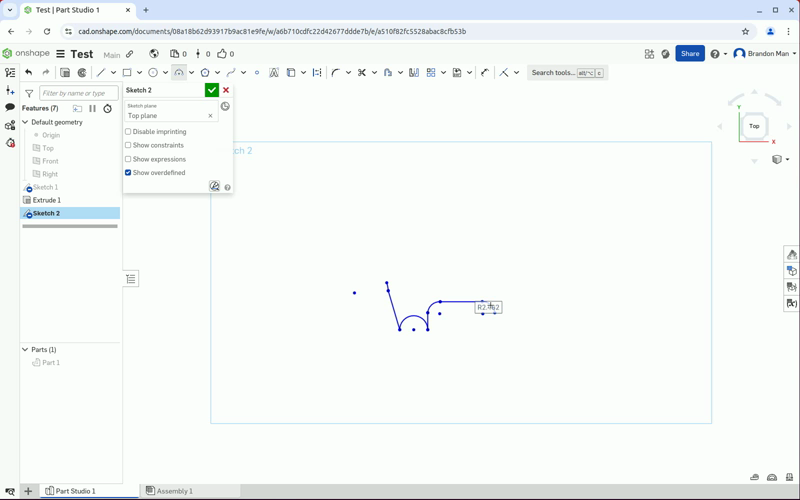
key(esc)
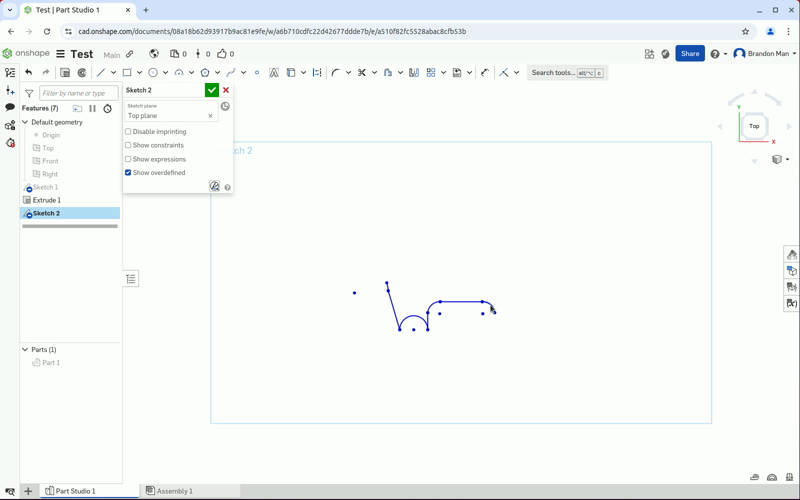
key(l)
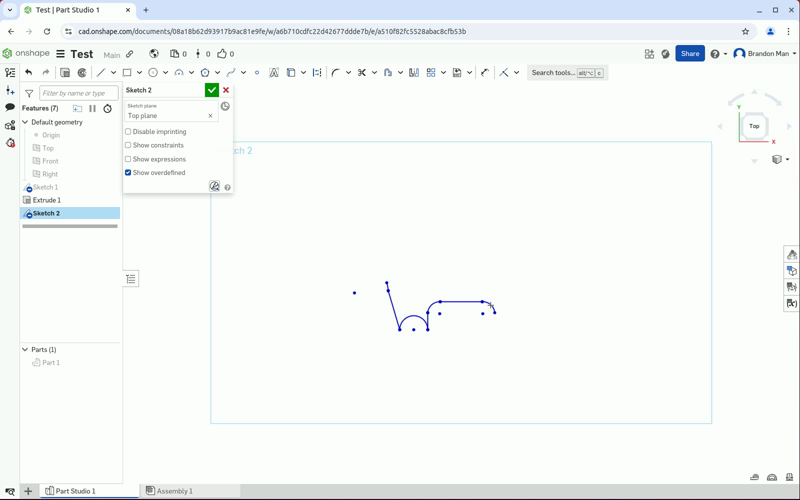
mouse_move(494, 312)
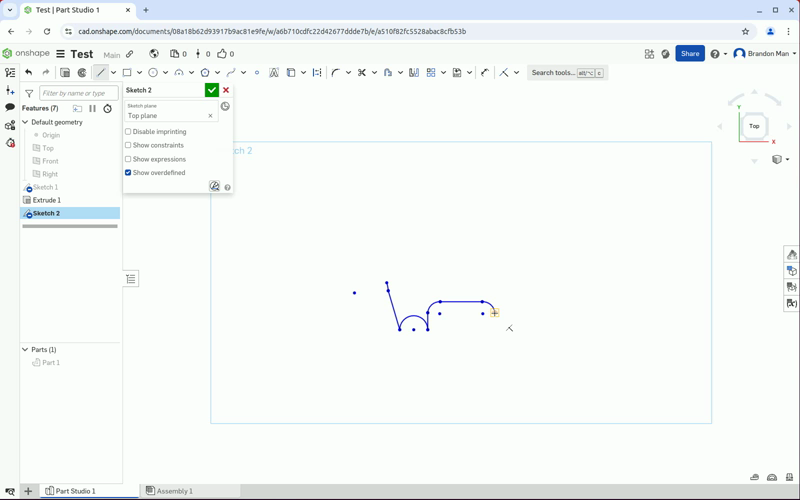
click(494, 312)
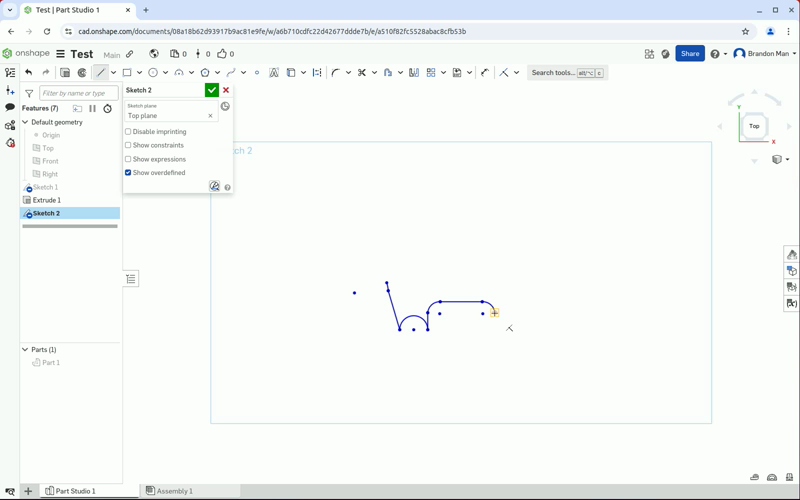
key_down(shift)
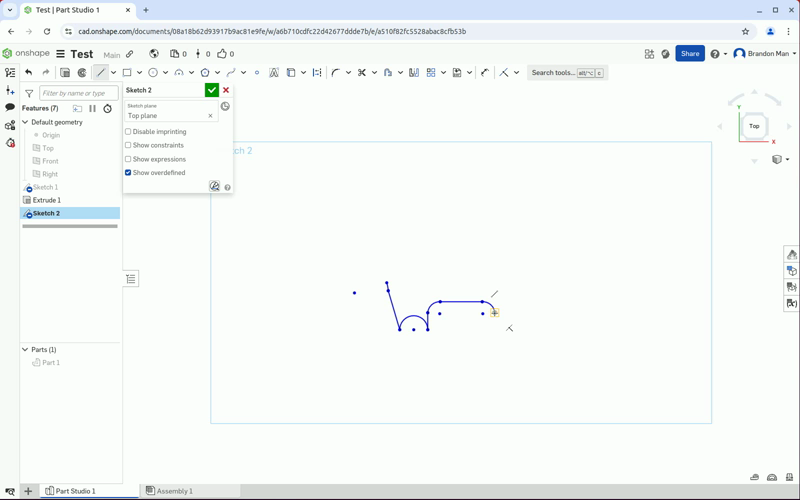
mouse_move(524, 312)
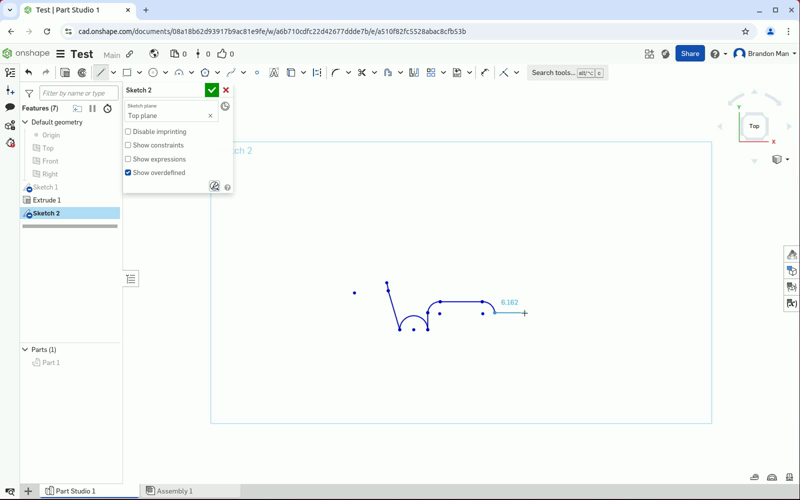
mouse_move(494, 329)
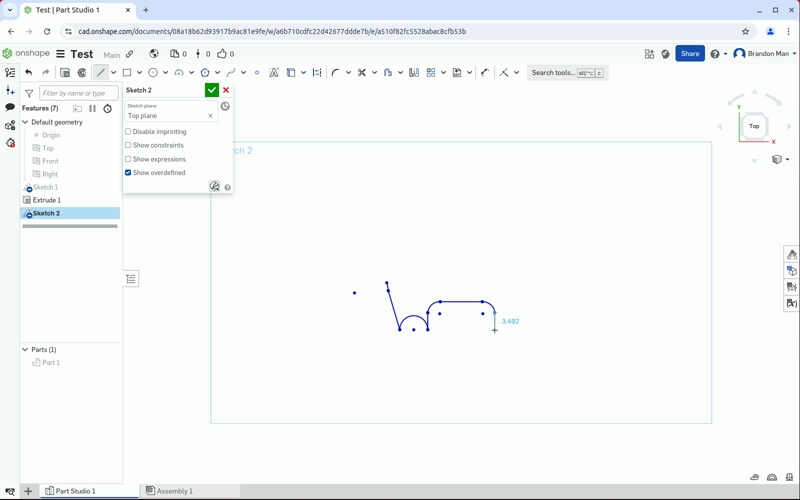
click(494, 329)
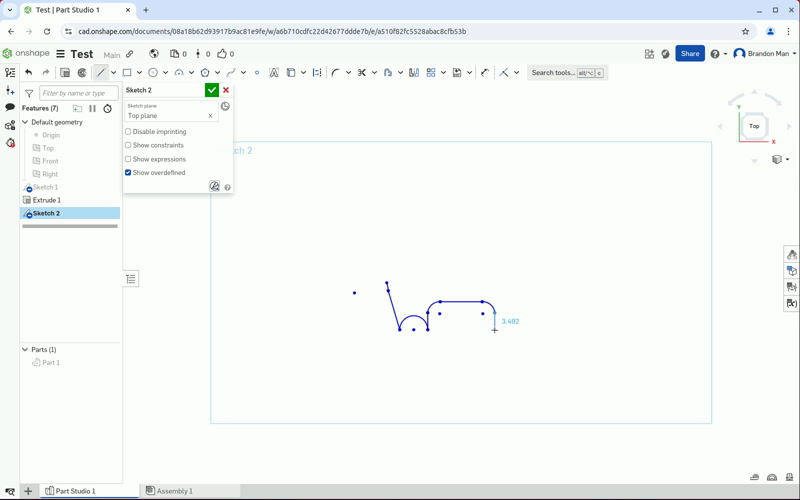
key_up(shift)
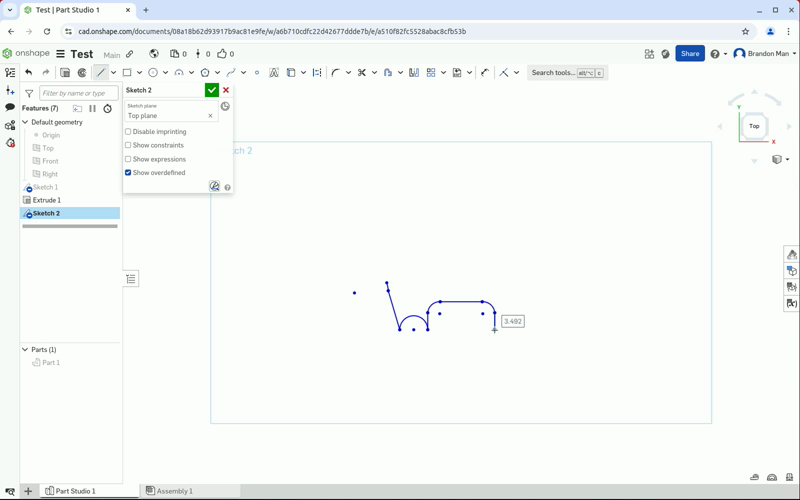
key(esc)
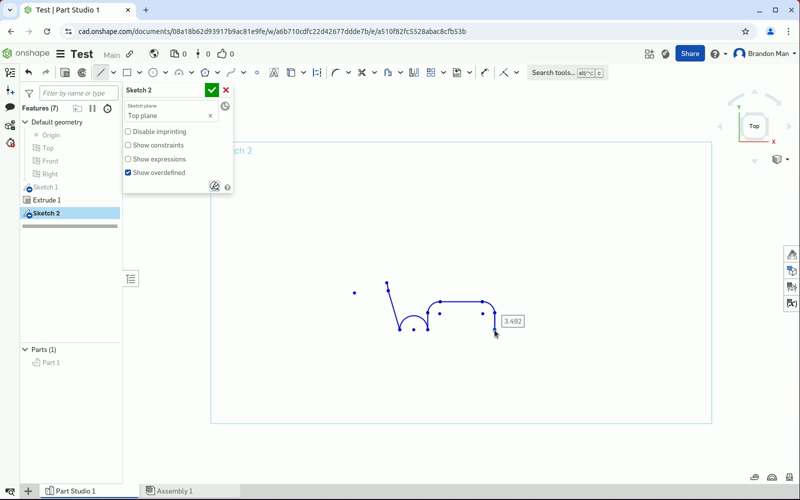
key(a)
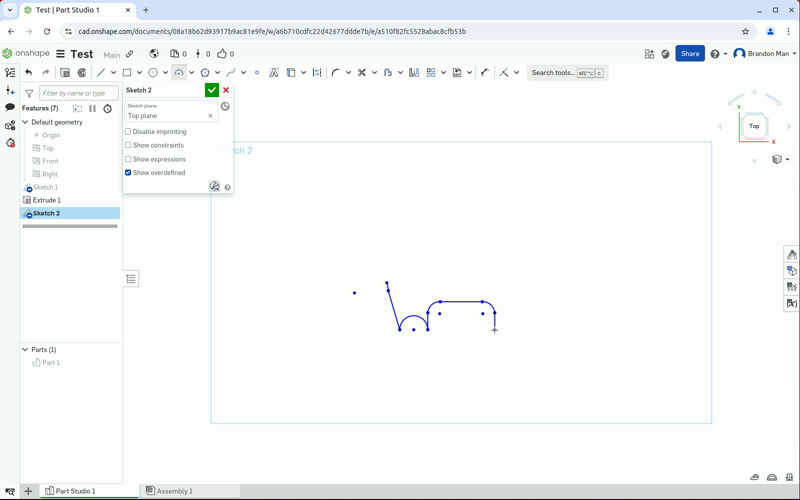
mouse_move(494, 329)
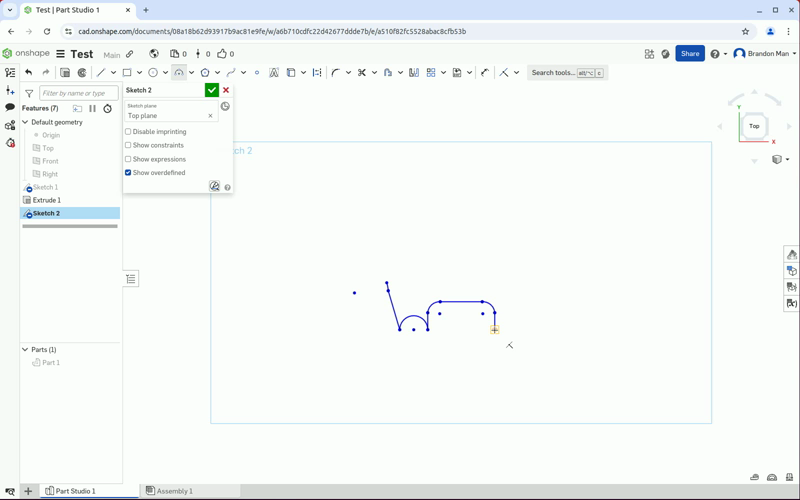
click(494, 329)
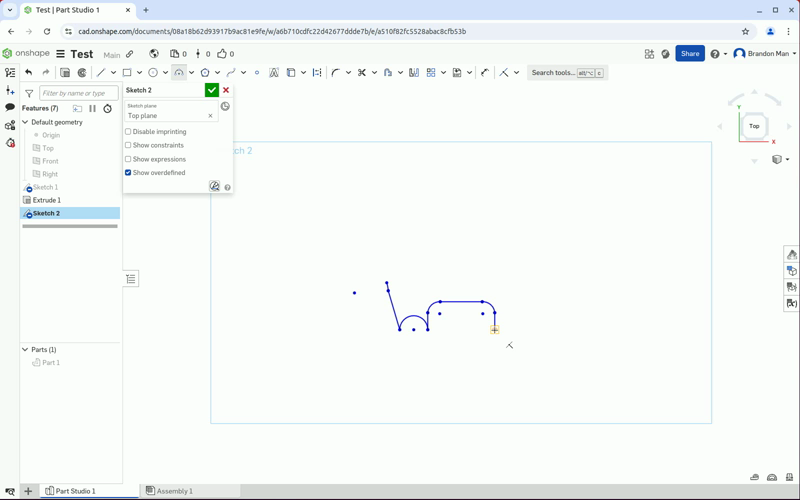
key_down(shift)
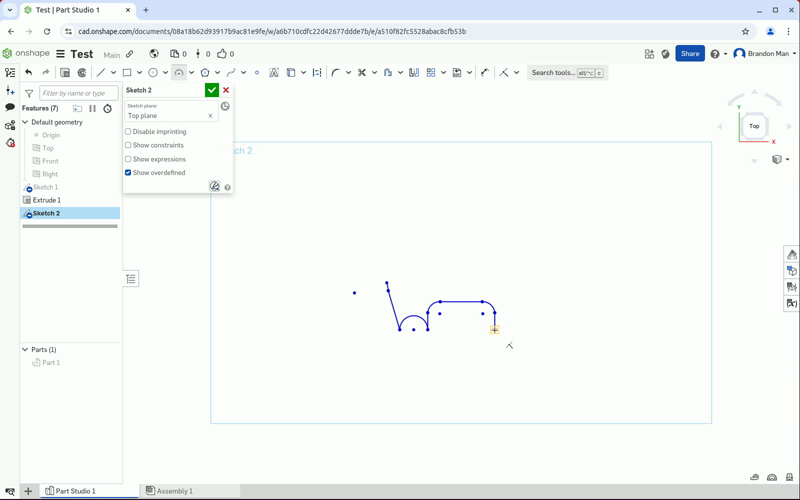
mouse_move(522, 329)
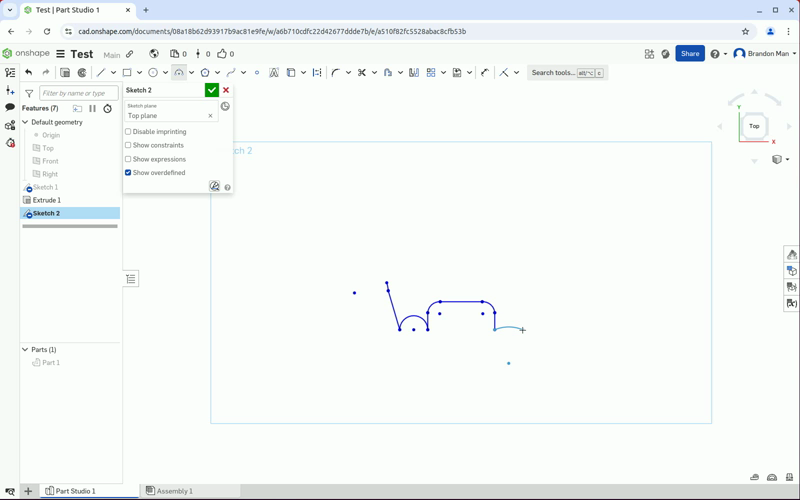
click(522, 329)
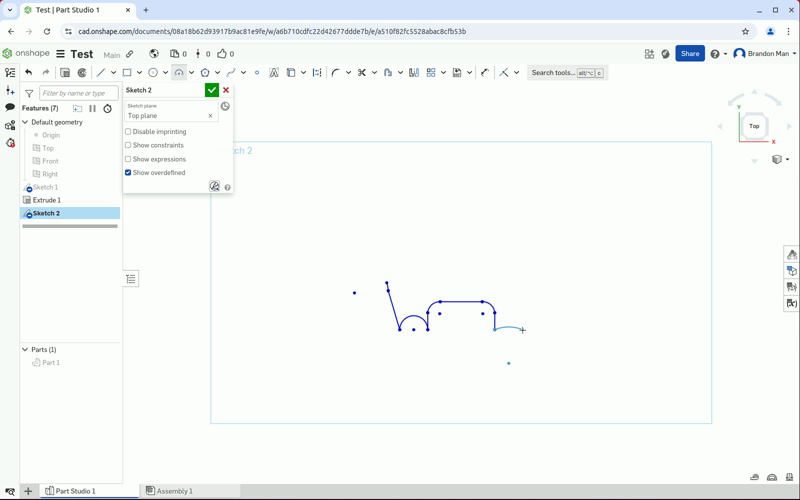
mouse_move(508, 315)
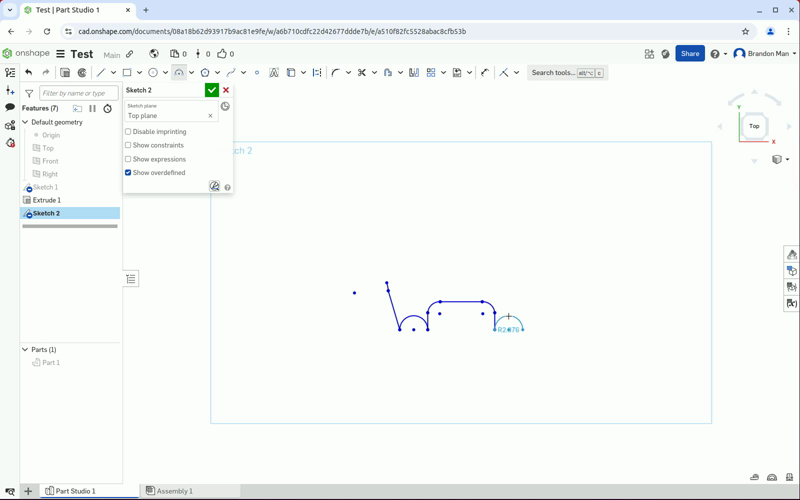
click(508, 315)
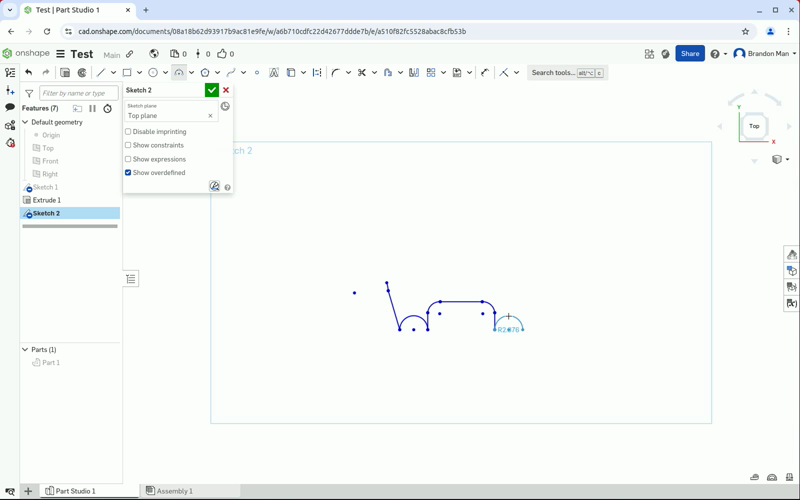
key_up(shift)
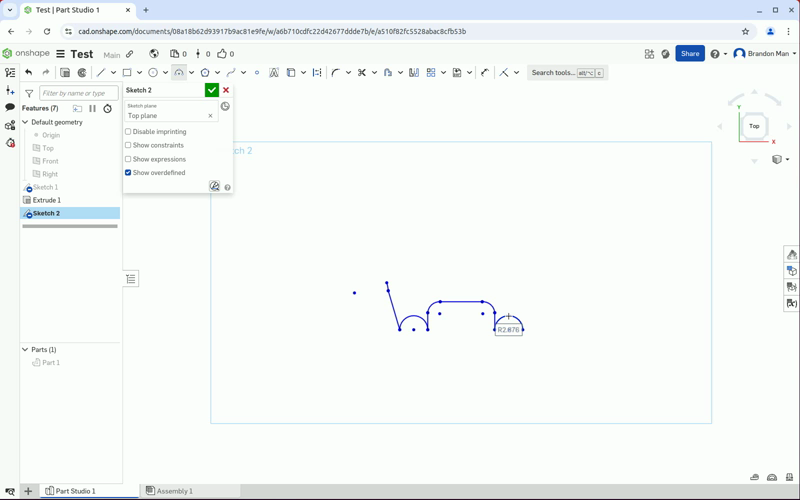
key(esc)
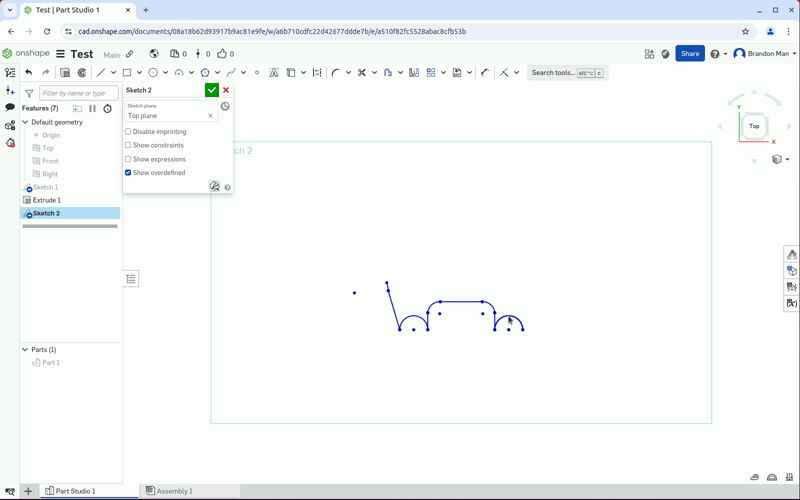
key(l)
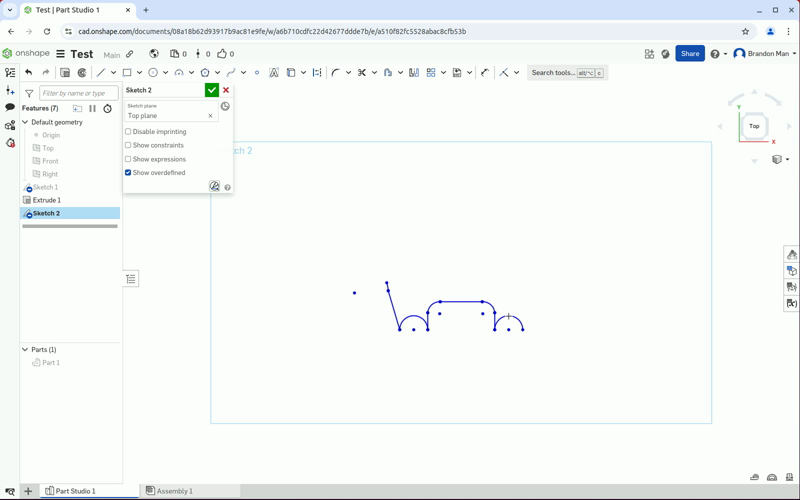
mouse_move(522, 329)
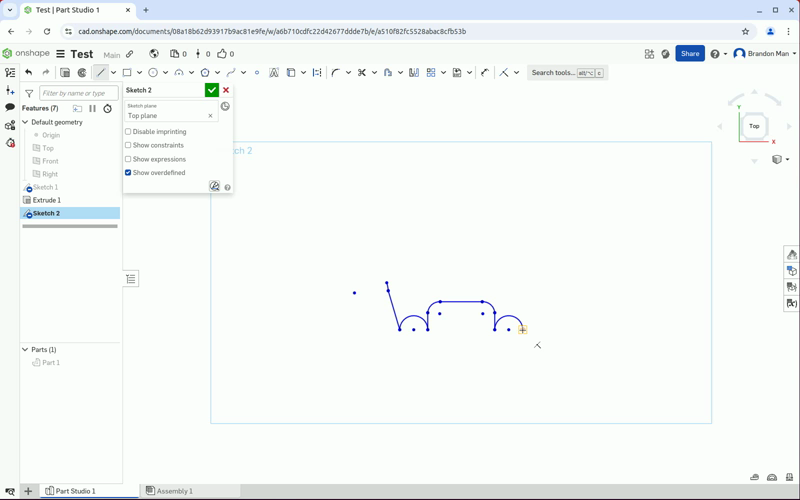
click(522, 329)
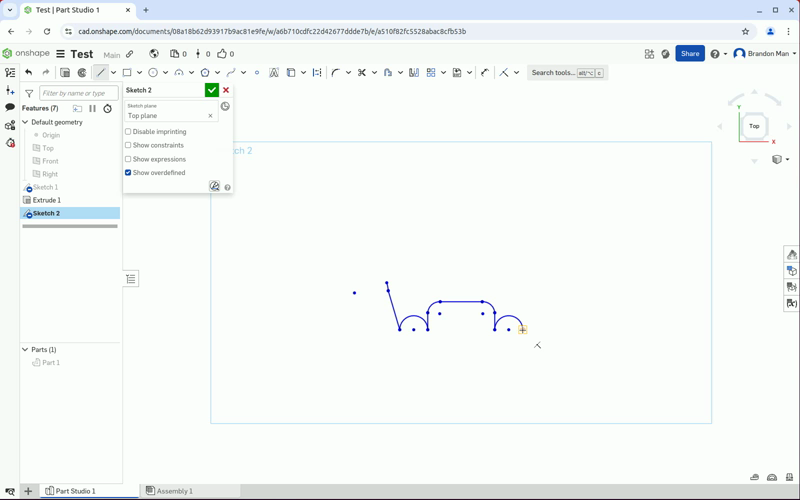
key_down(shift)
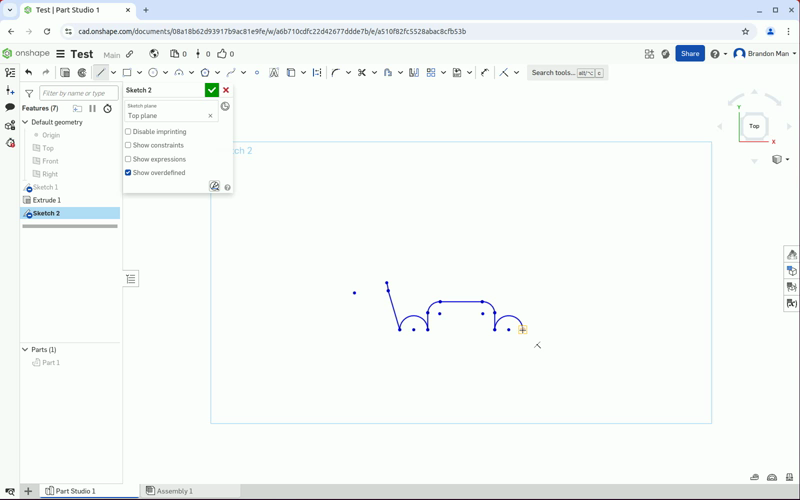
mouse_move(552, 329)
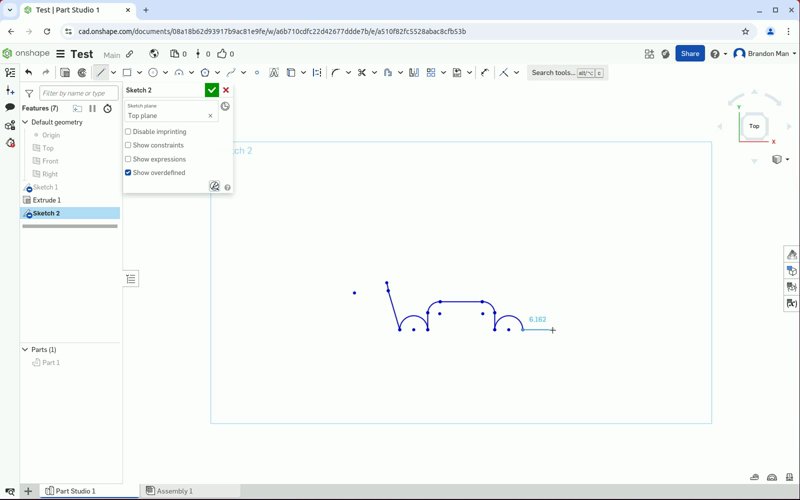
mouse_move(534, 290)
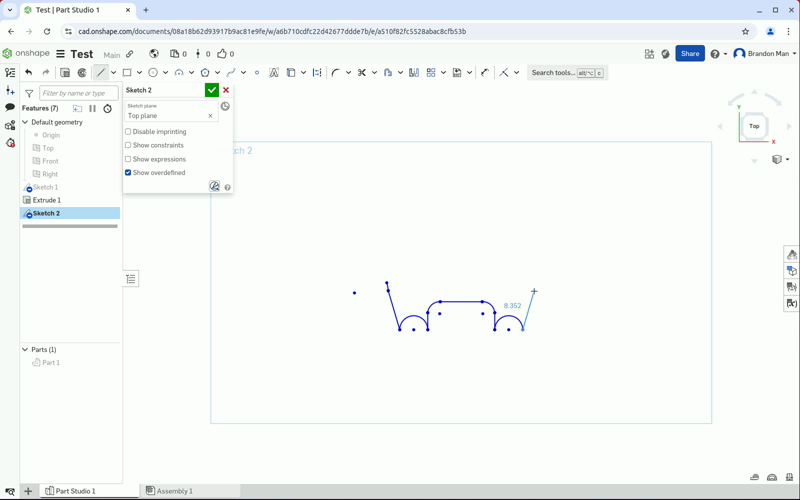
click(534, 290)
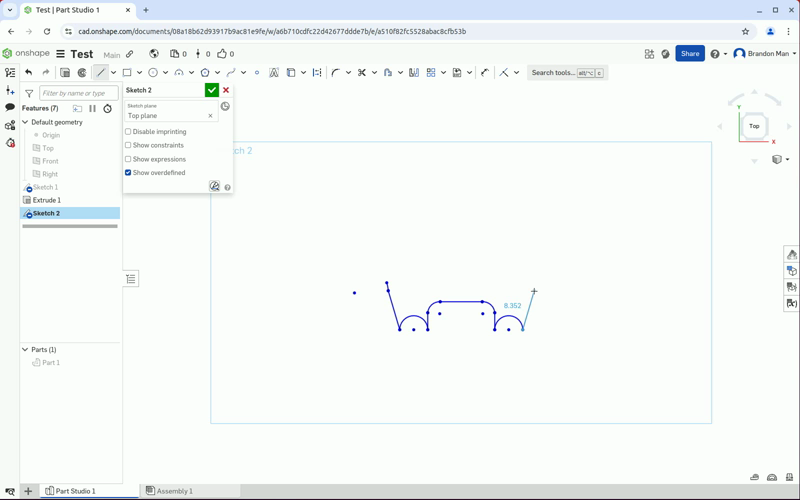
key_up(shift)
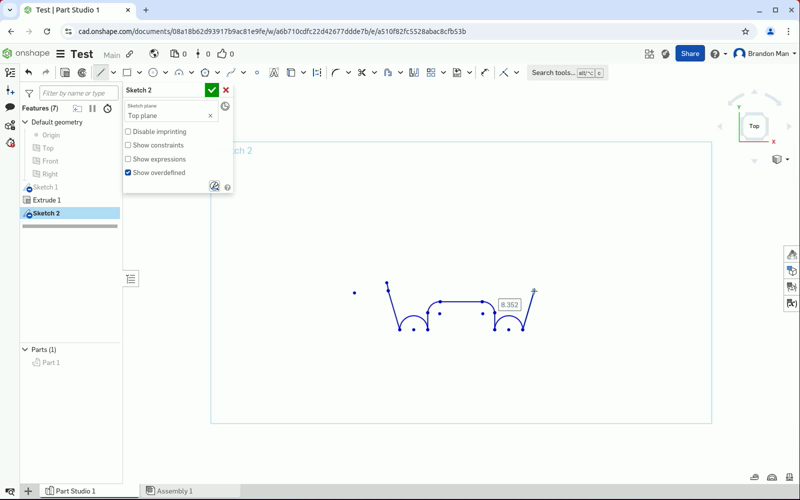
key(esc)
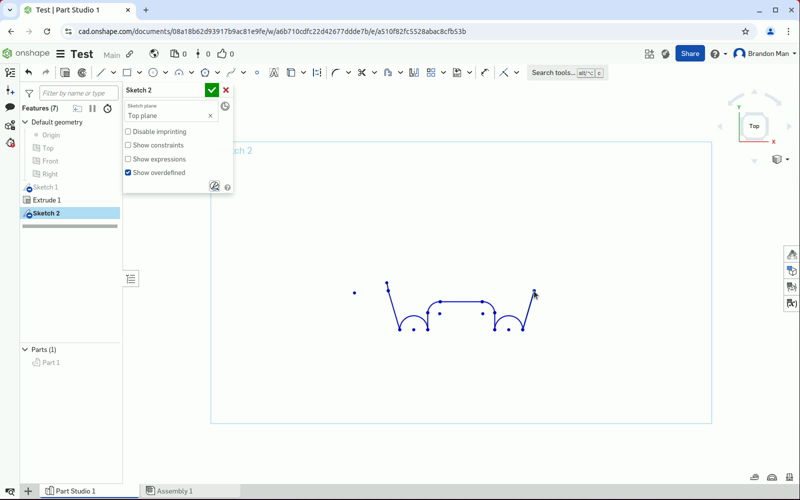
key(a)
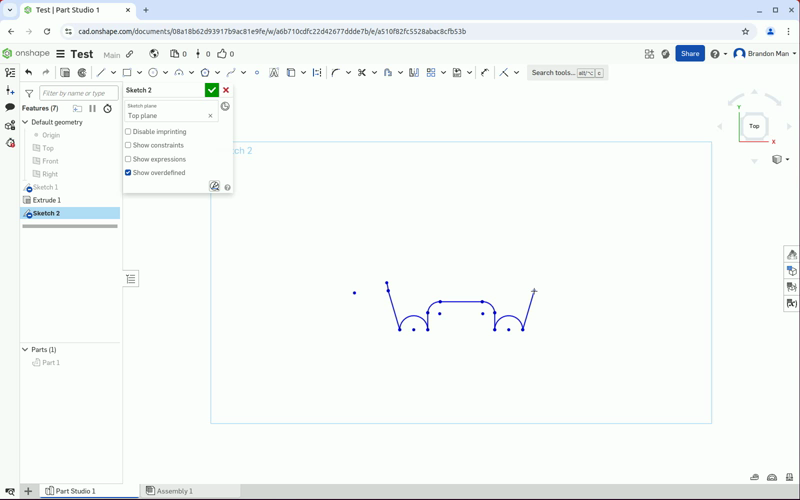
mouse_move(534, 290)
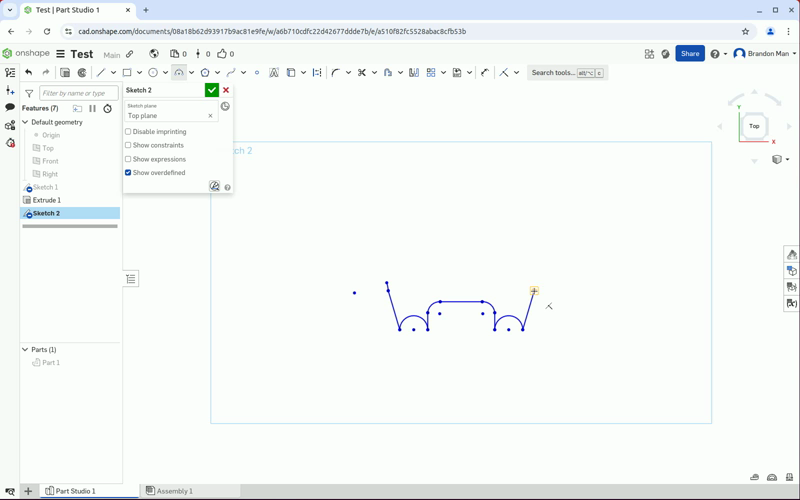
click(534, 290)
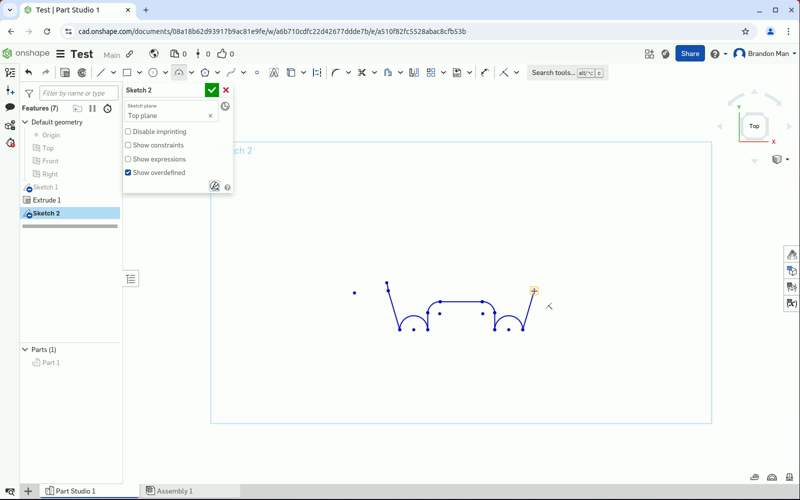
key_down(shift)
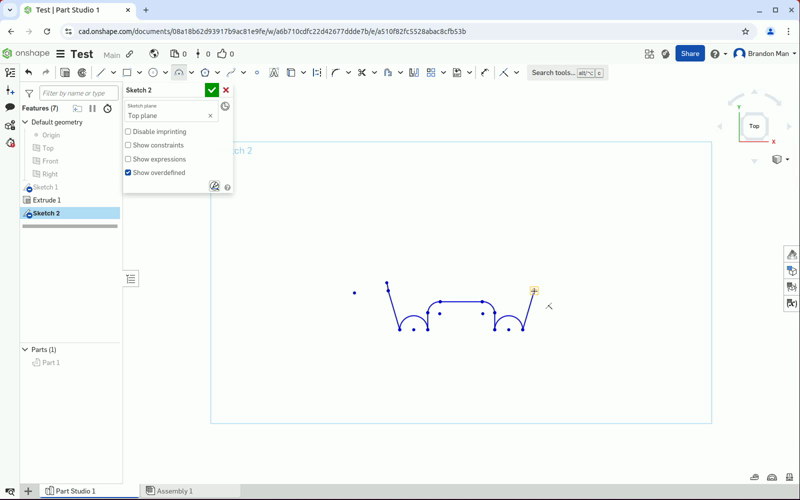
mouse_move(535, 282)
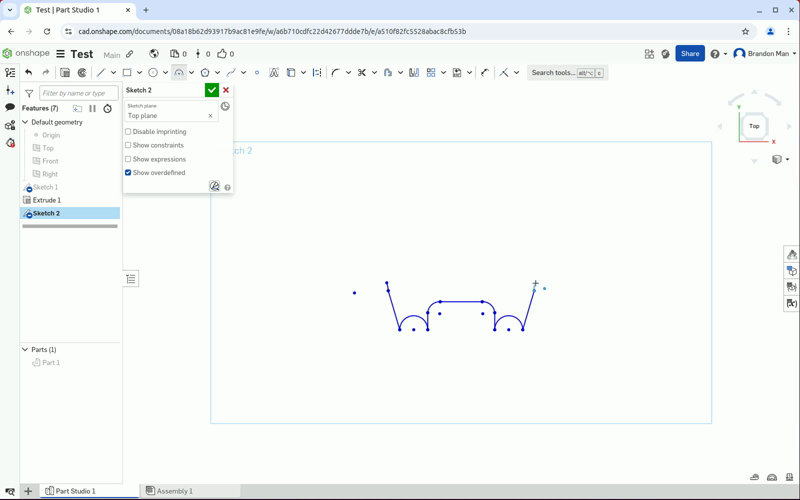
click(535, 282)
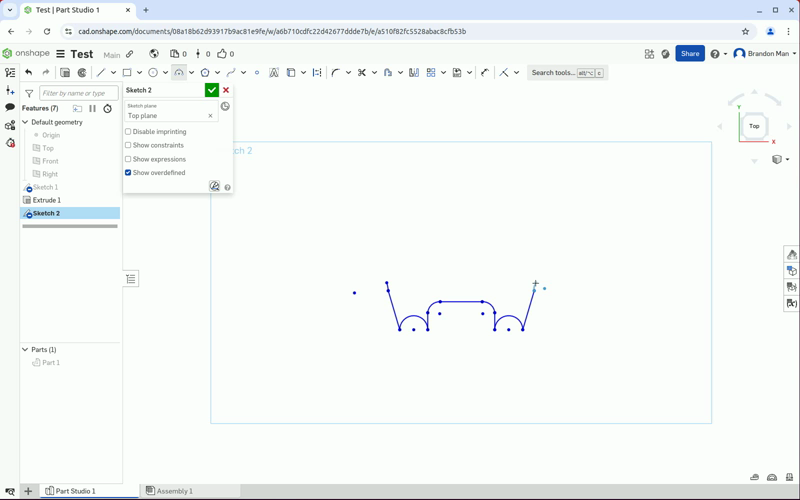
mouse_move(534, 286)
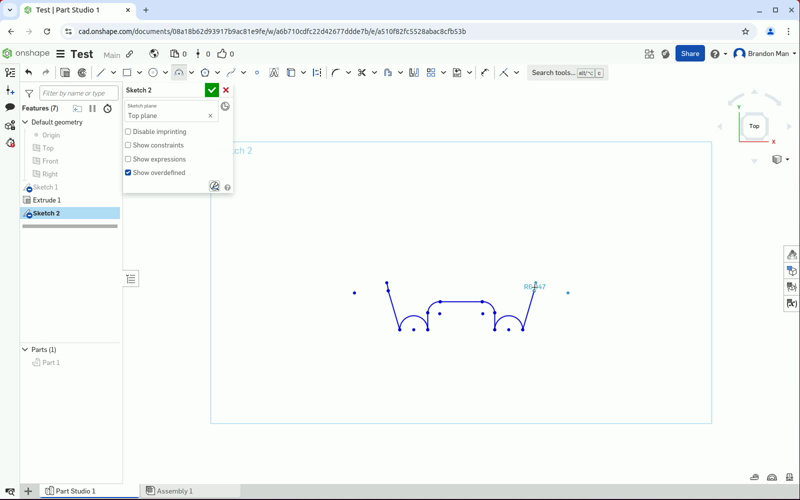
scroll(6)
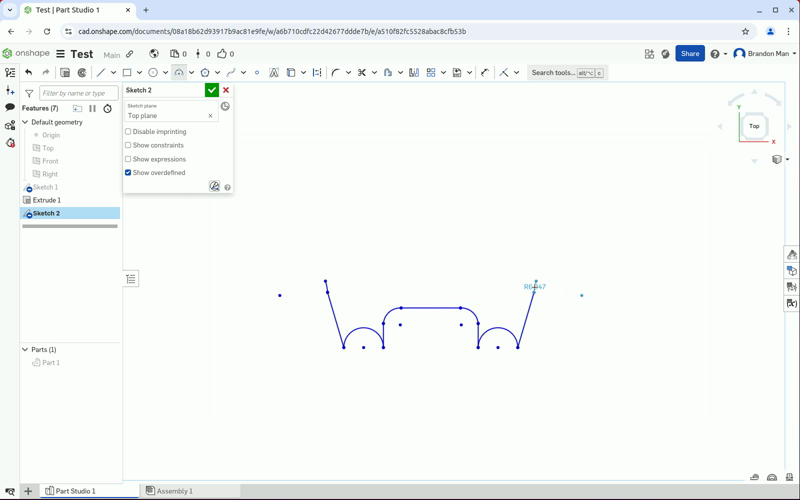
scroll(6)
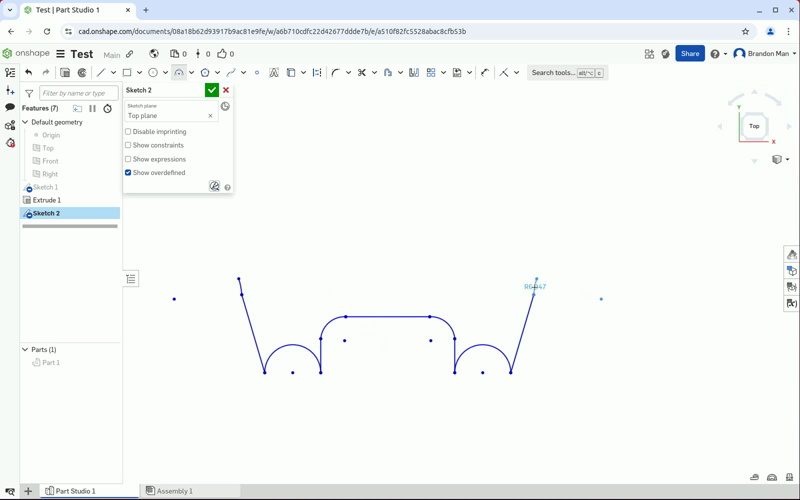
scroll(6)
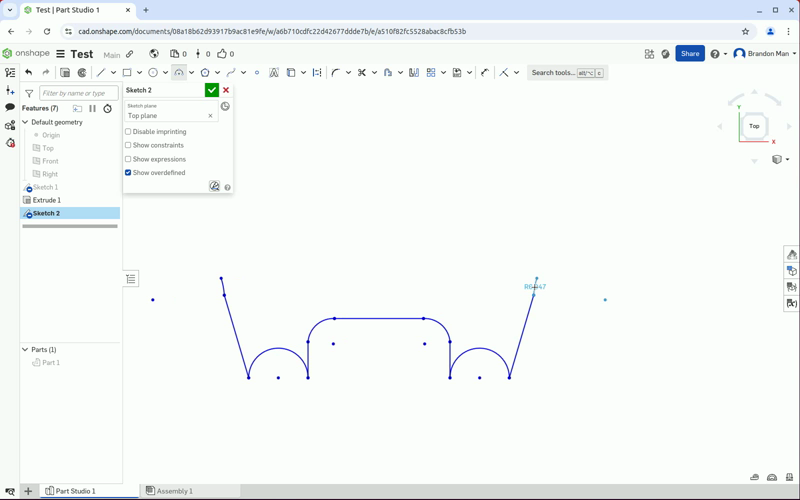
scroll(6)
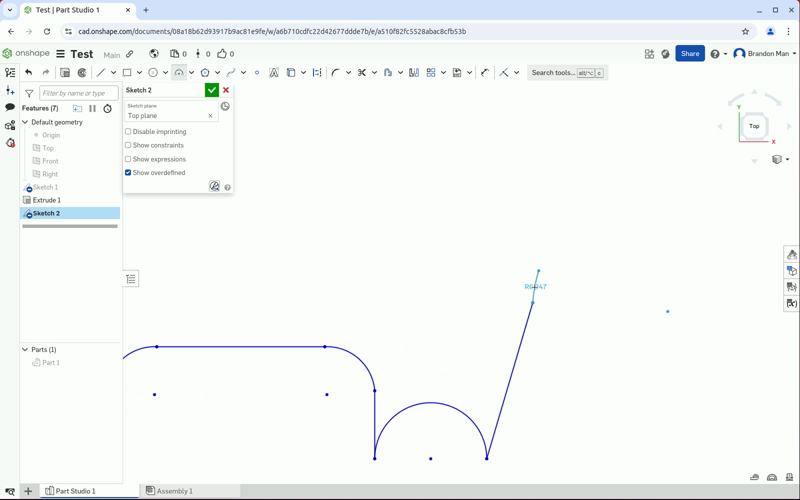
scroll(6)
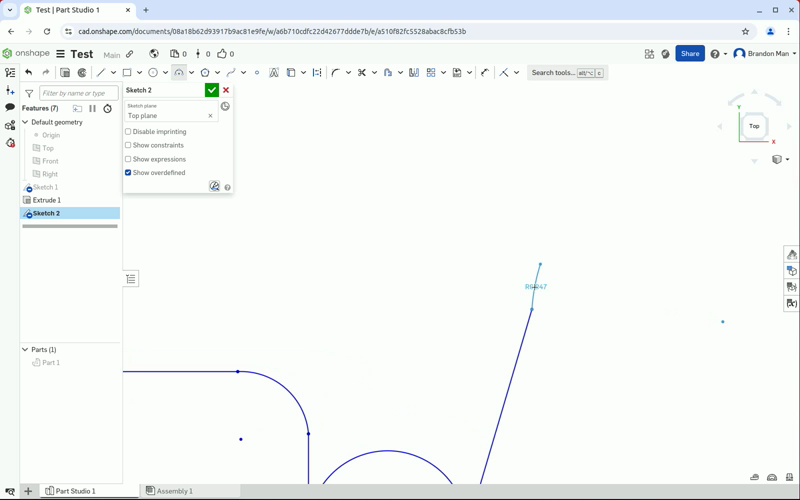
scroll(6)
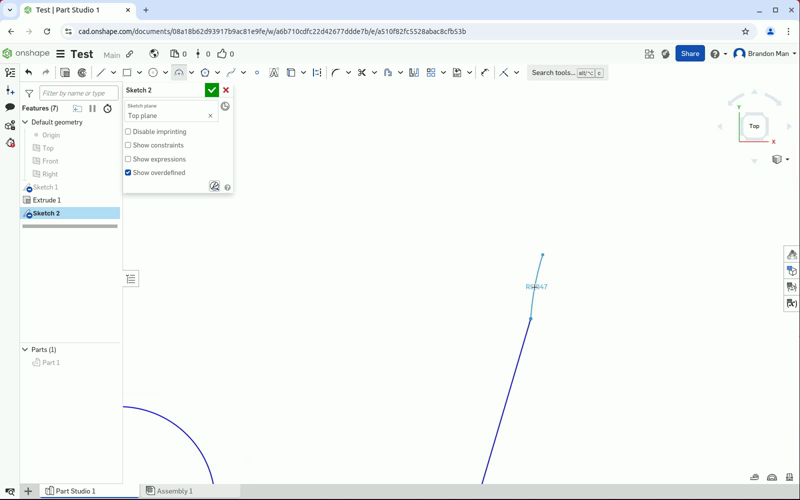
scroll(6)
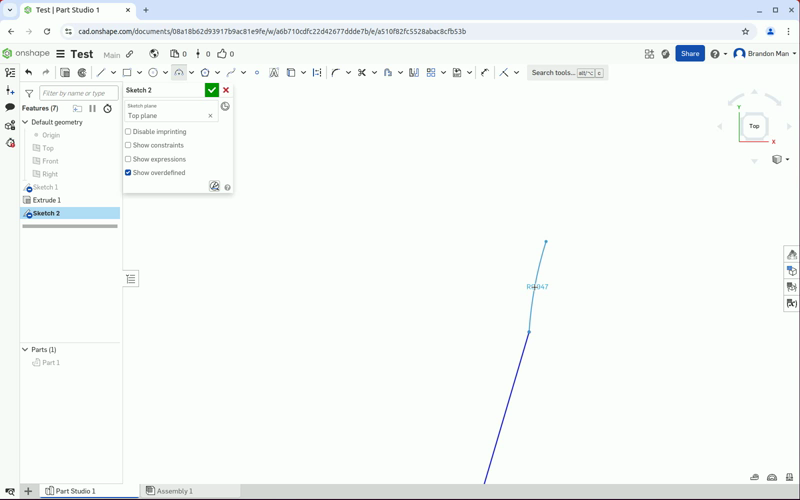
click(534, 286)
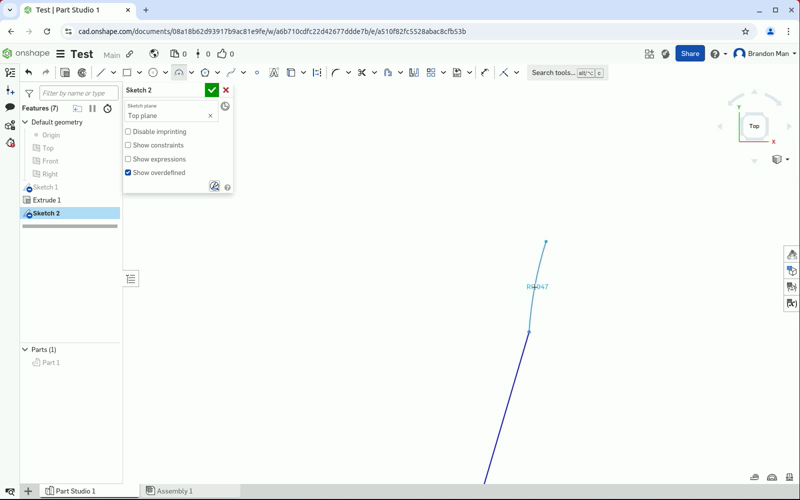
scroll(-6)
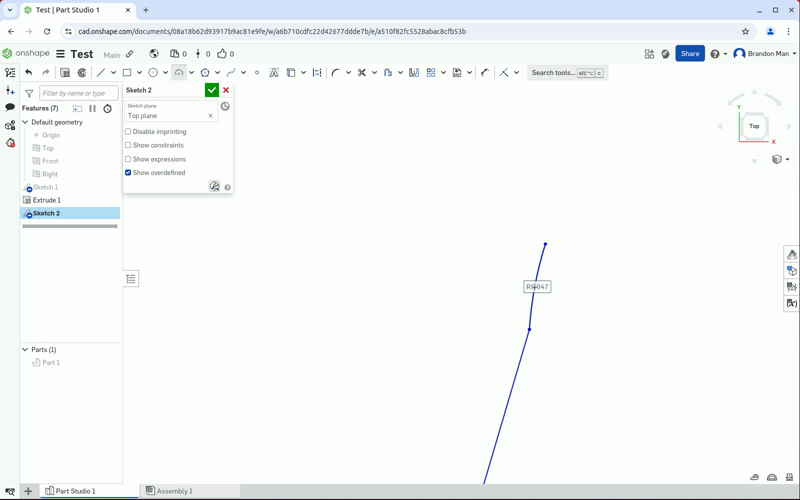
scroll(-6)
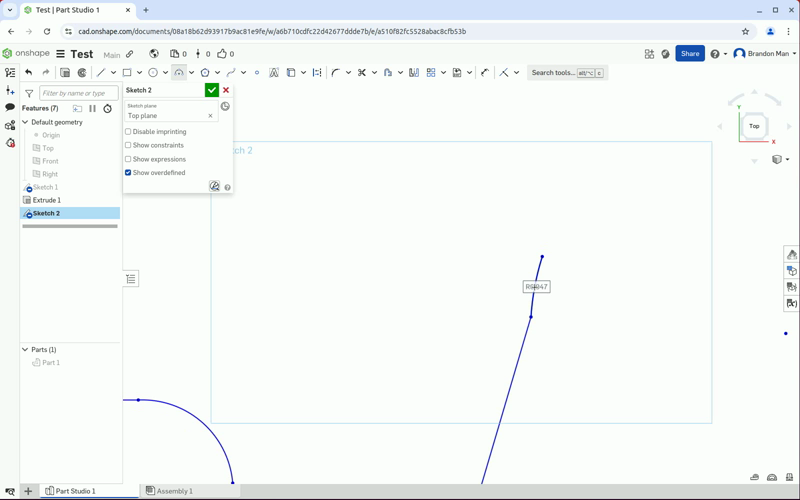
scroll(-6)
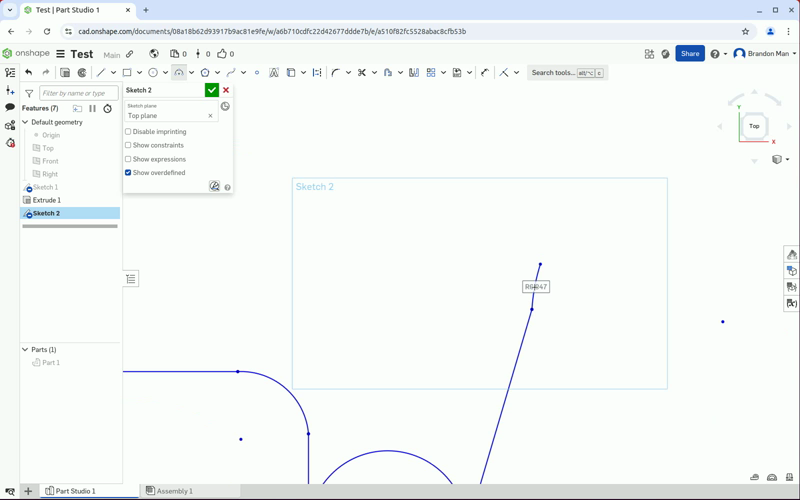
scroll(-6)
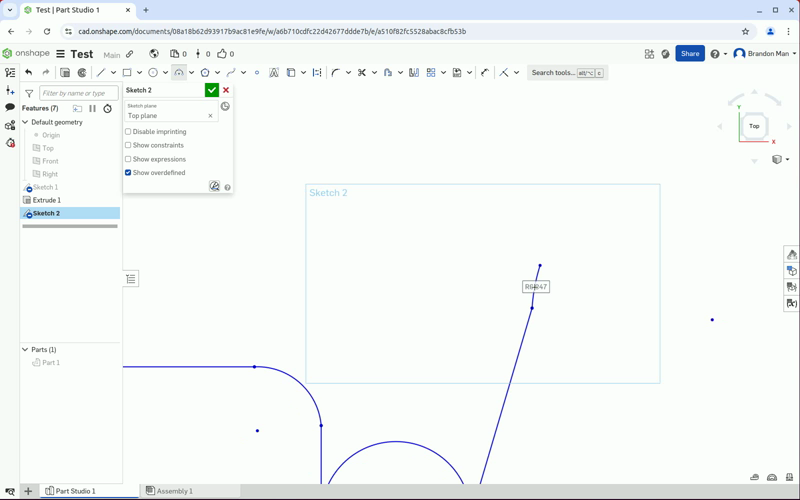
scroll(-6)
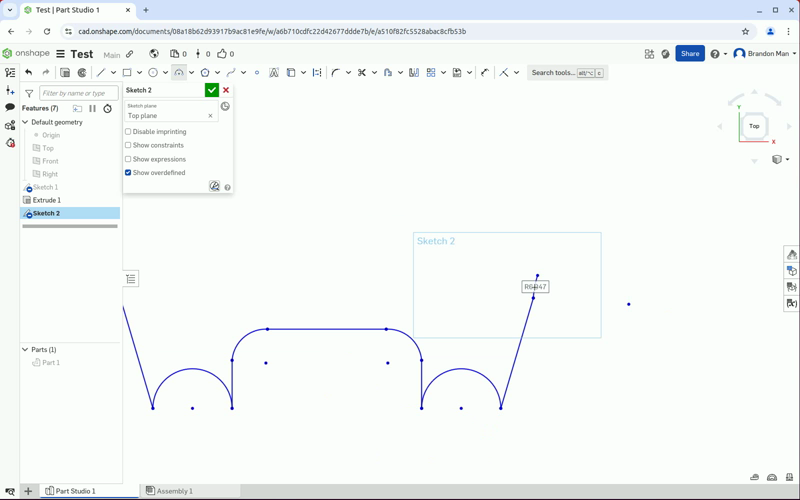
scroll(-6)
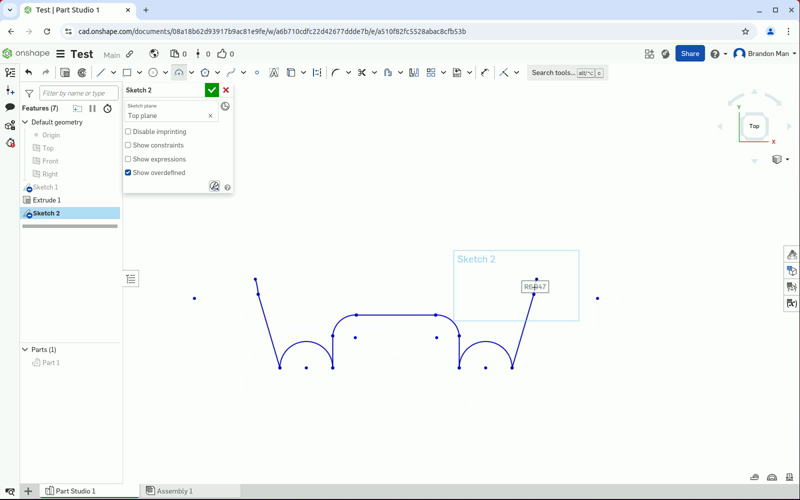
scroll(-6)
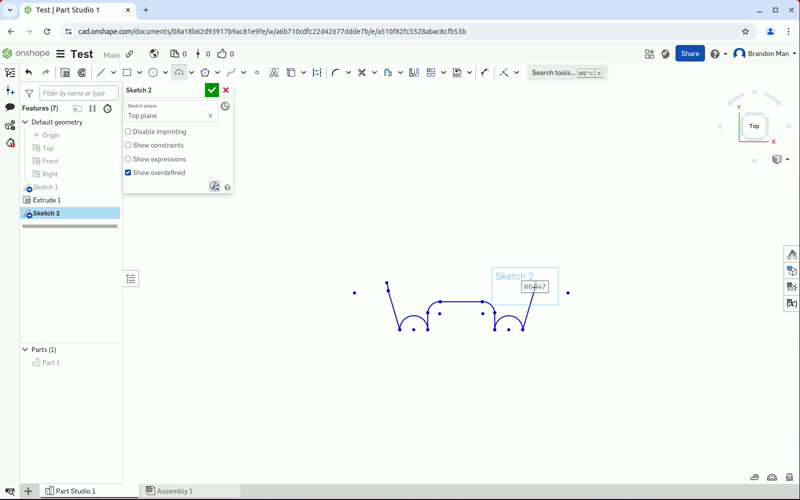
key_up(shift)
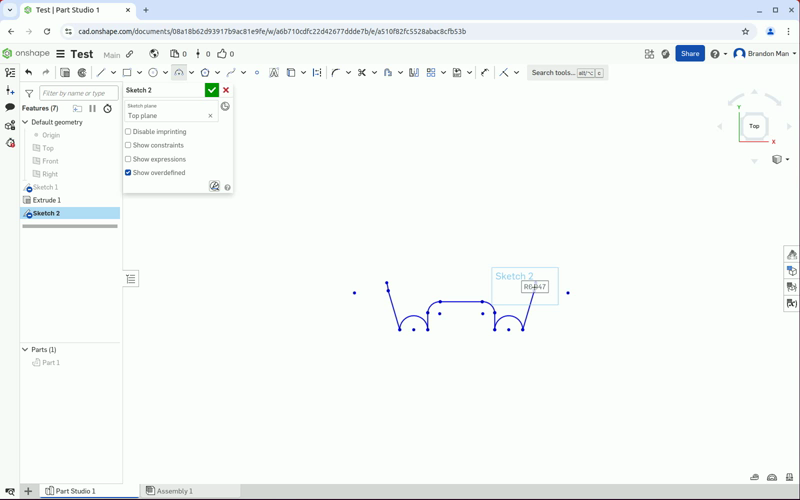
key(esc)
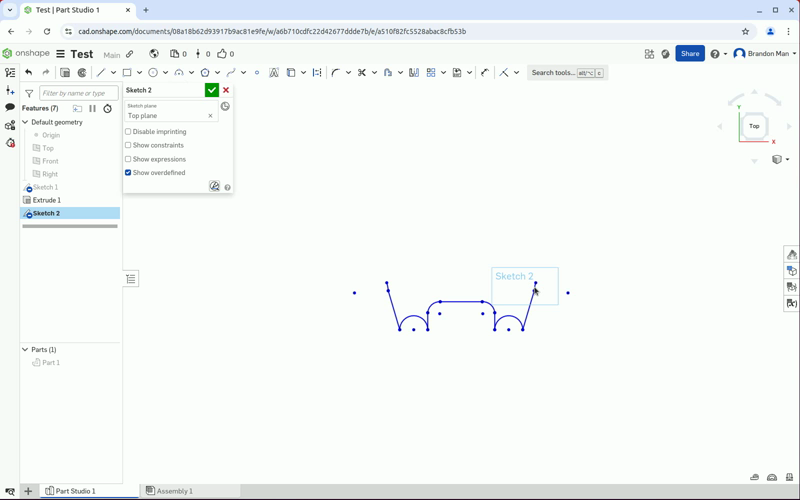
key(l)
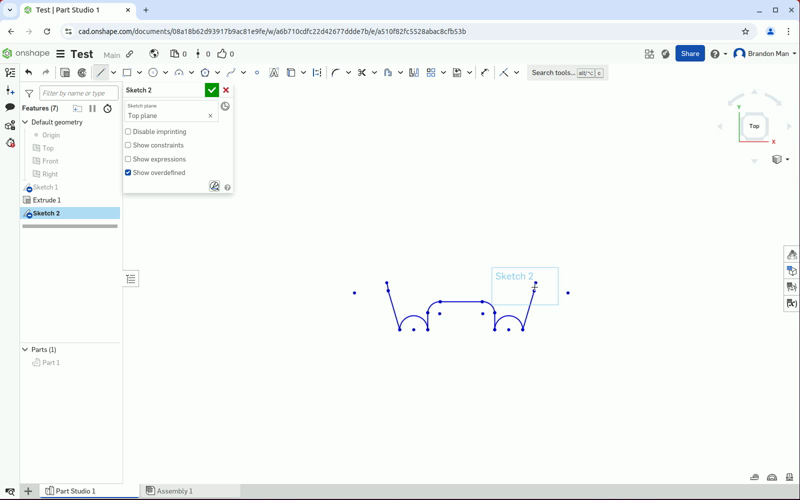
mouse_move(535, 282)
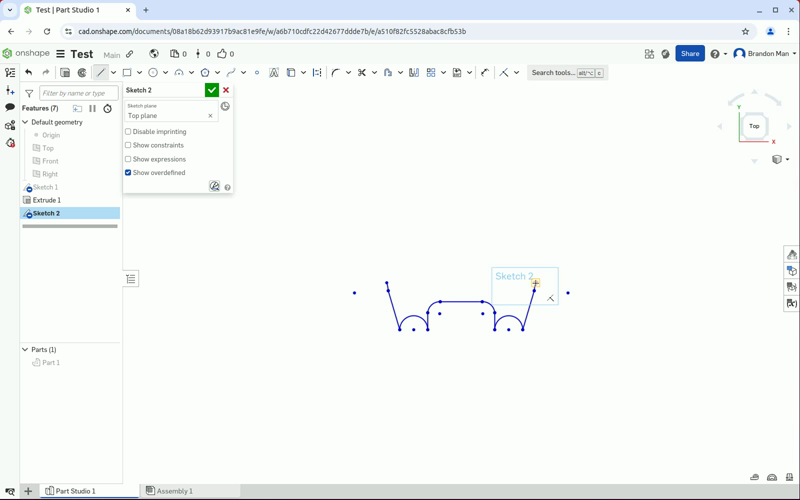
scroll(6)
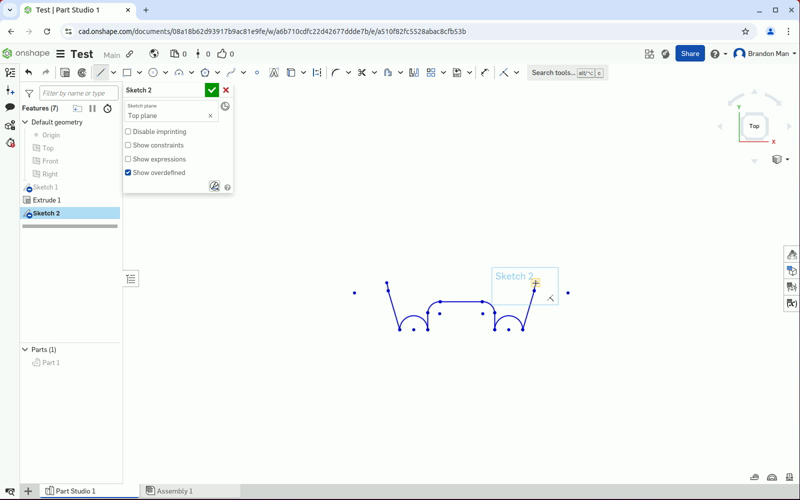
scroll(6)
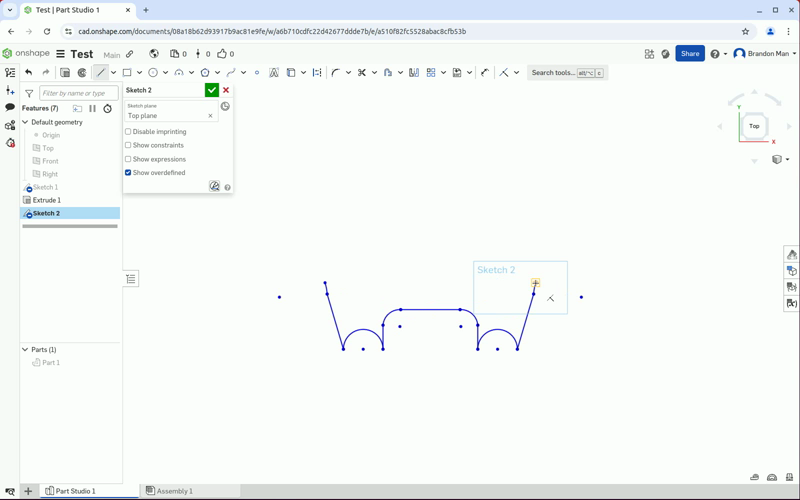
scroll(6)
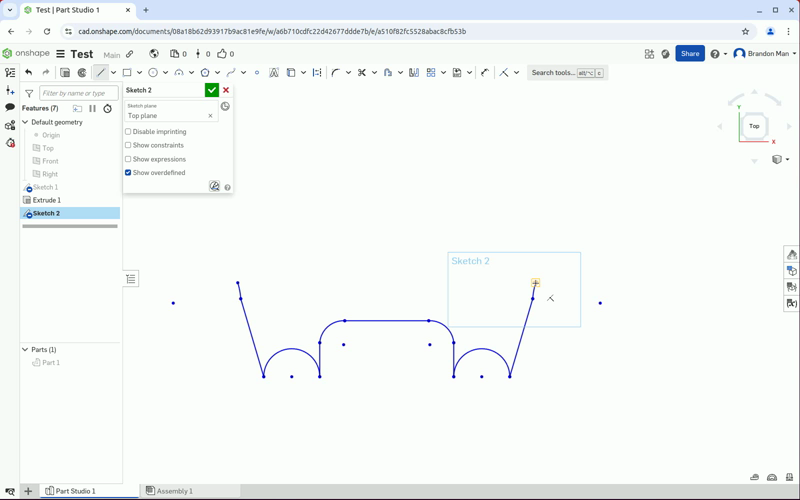
scroll(6)
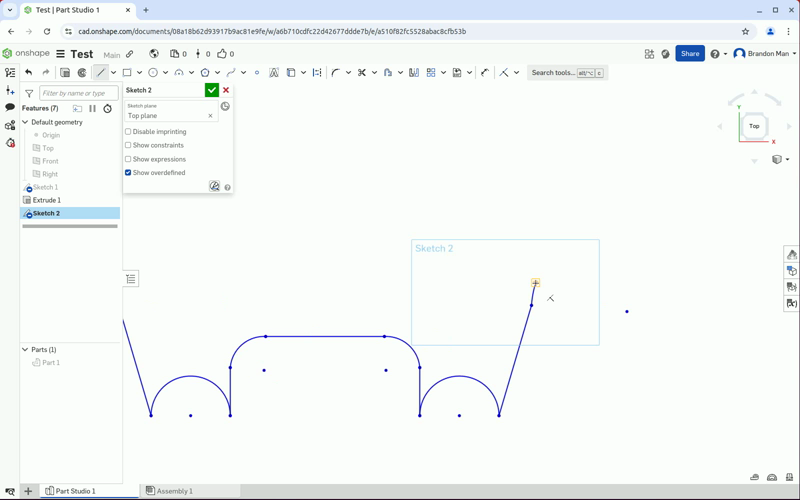
scroll(6)
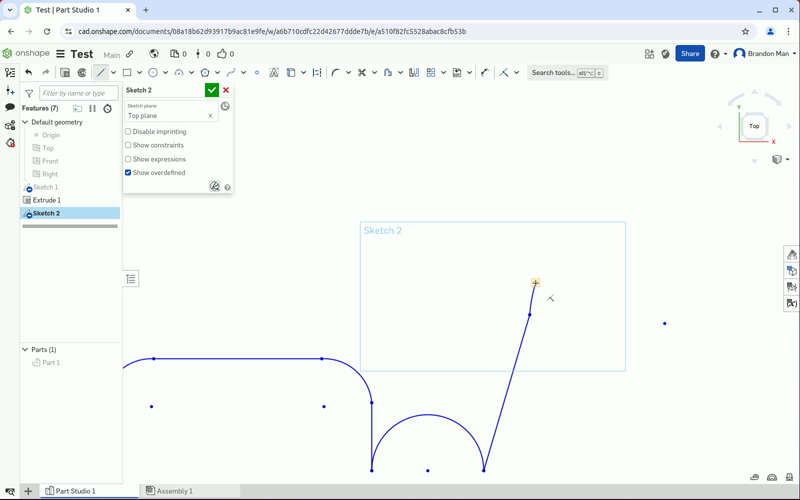
scroll(6)
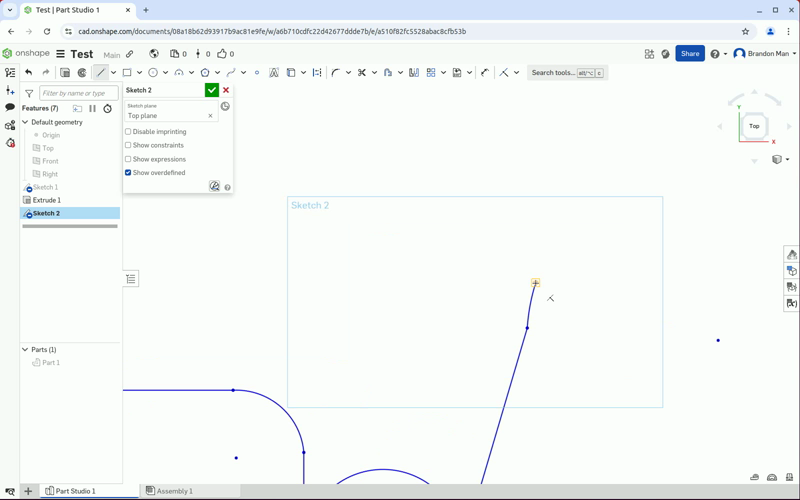
scroll(6)
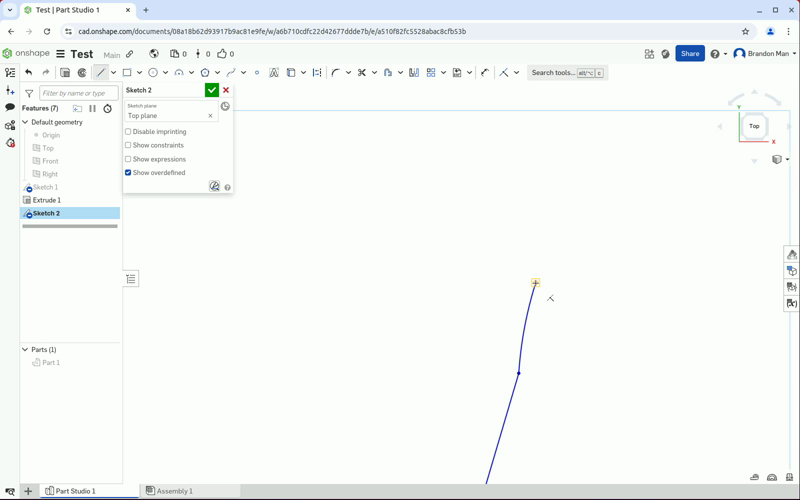
click(535, 282)
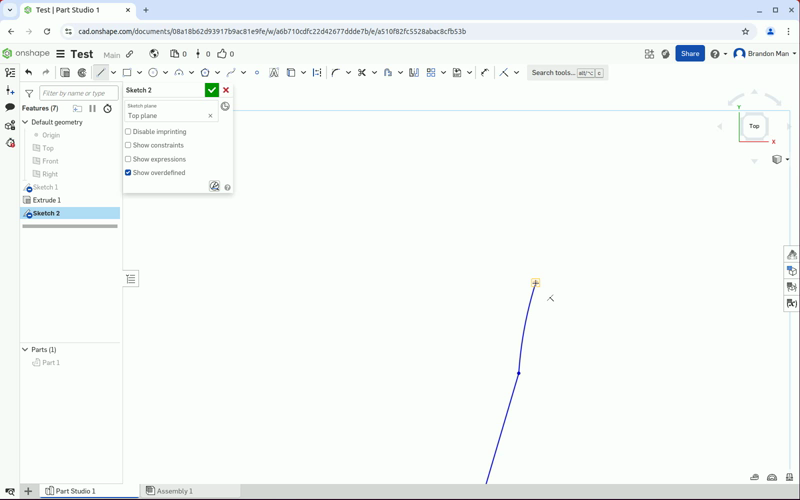
scroll(-6)
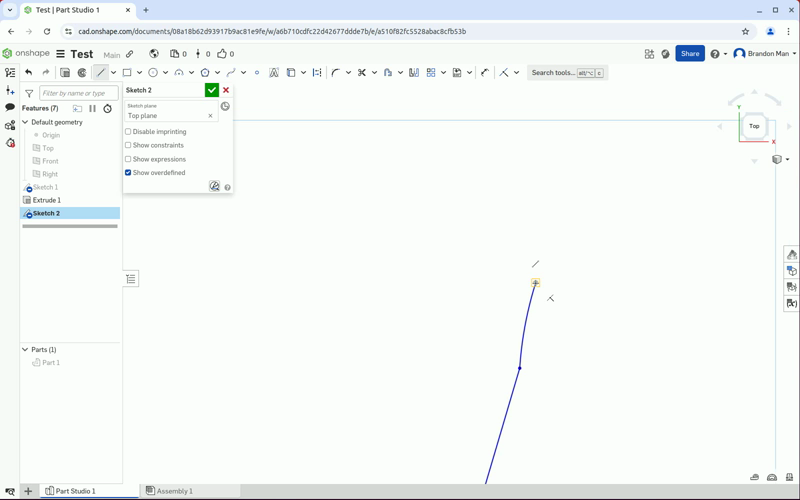
scroll(-6)
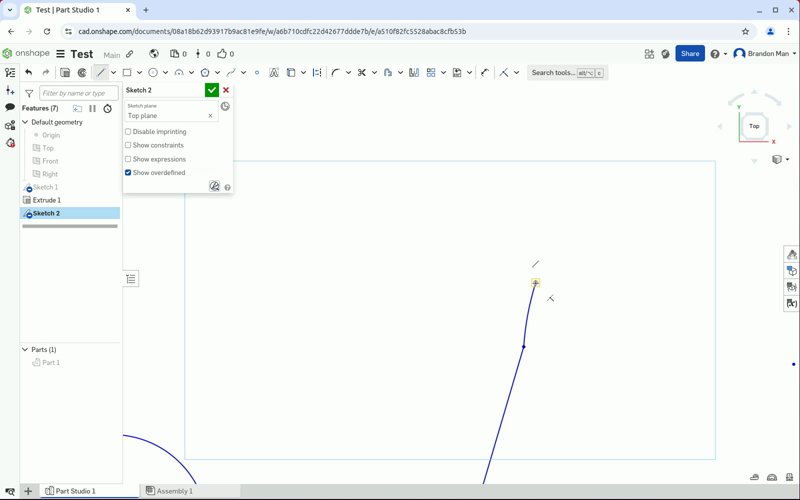
scroll(-6)
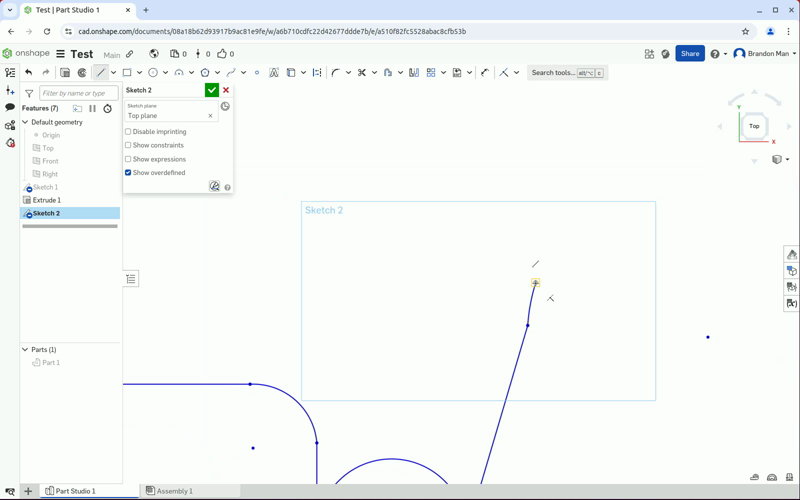
scroll(-6)
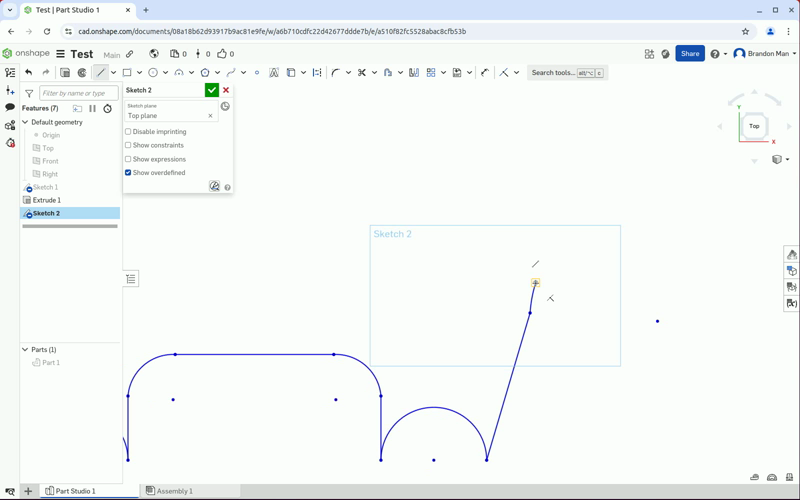
scroll(-6)
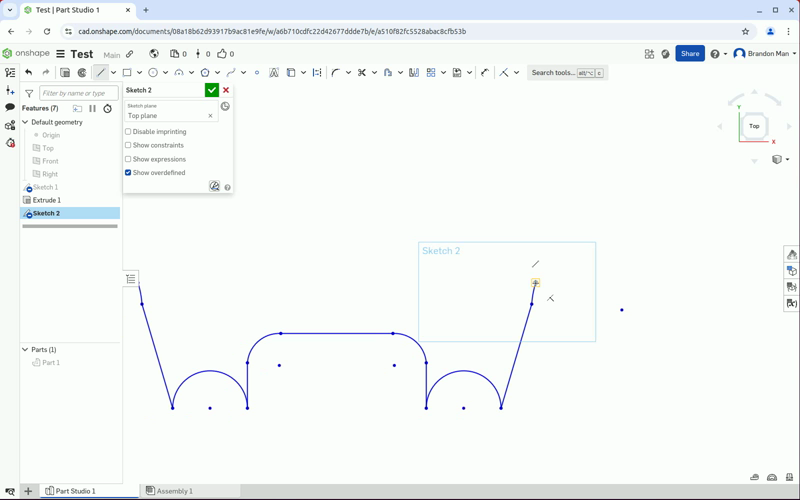
scroll(-6)
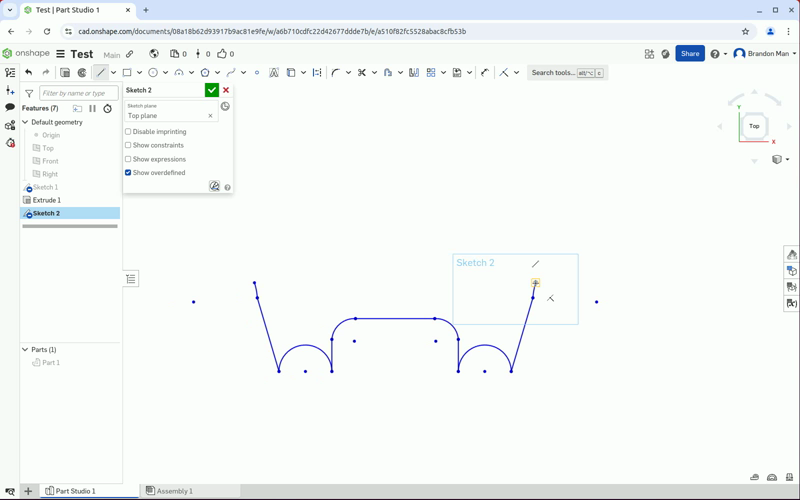
scroll(-6)
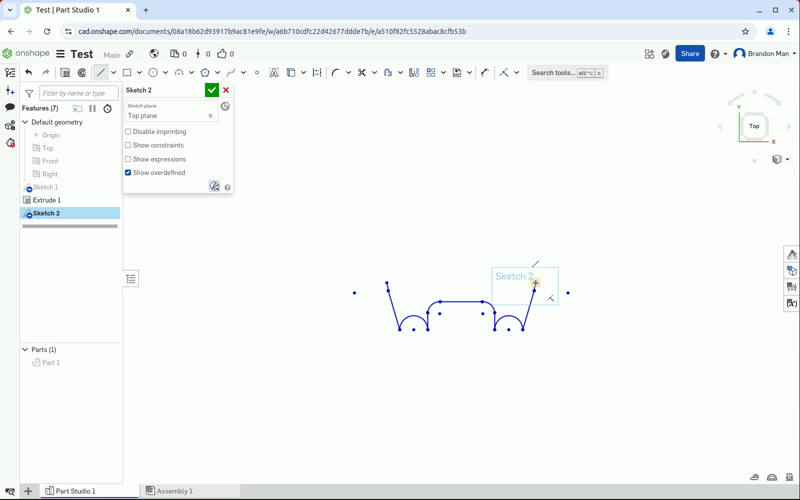
key_down(shift)
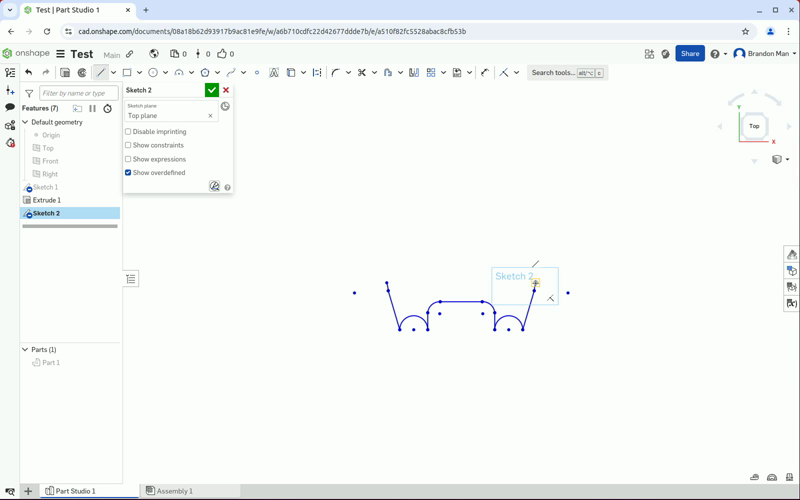
mouse_move(386, 282)
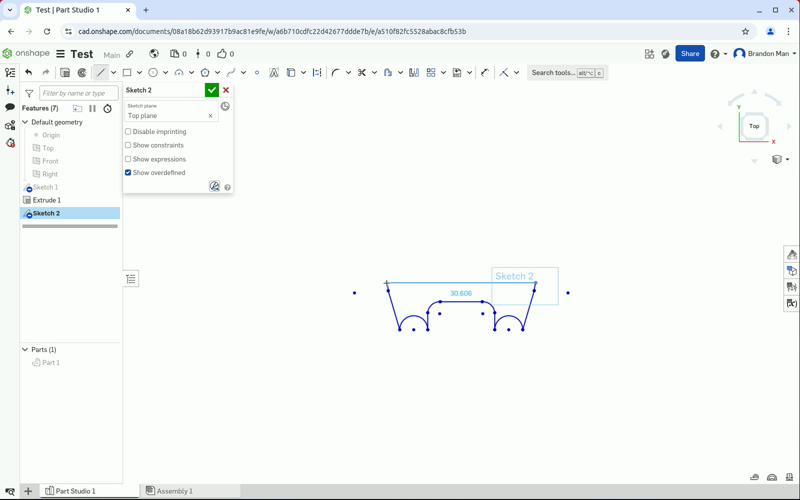
scroll(6)
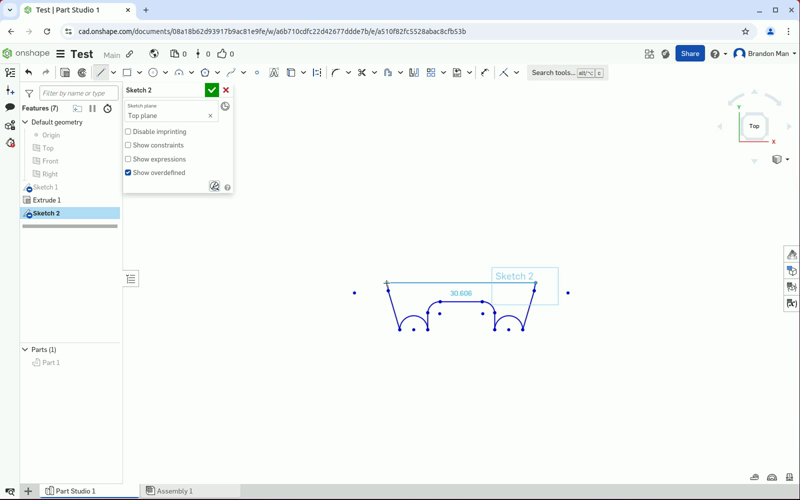
scroll(6)
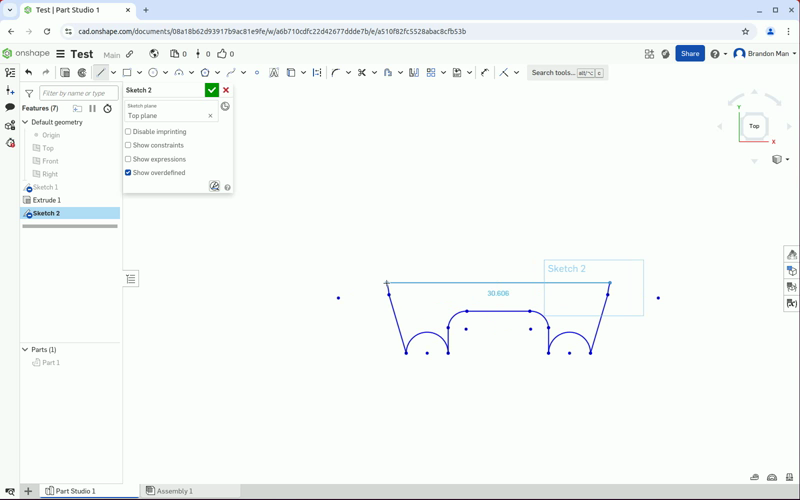
scroll(6)
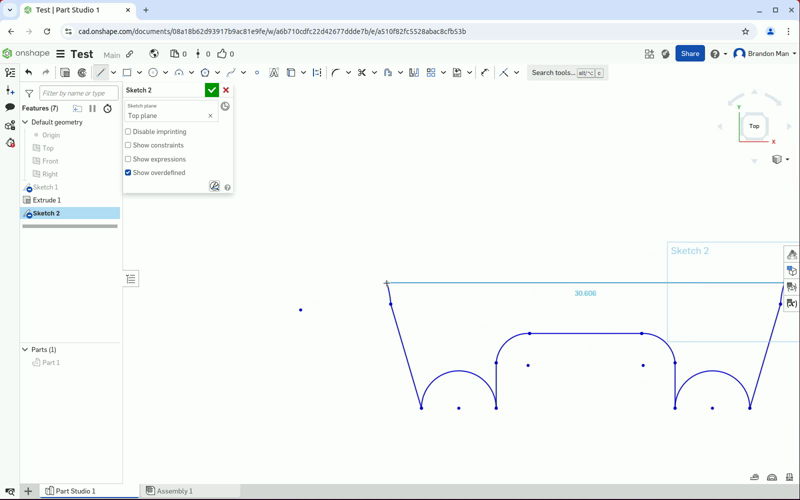
scroll(6)
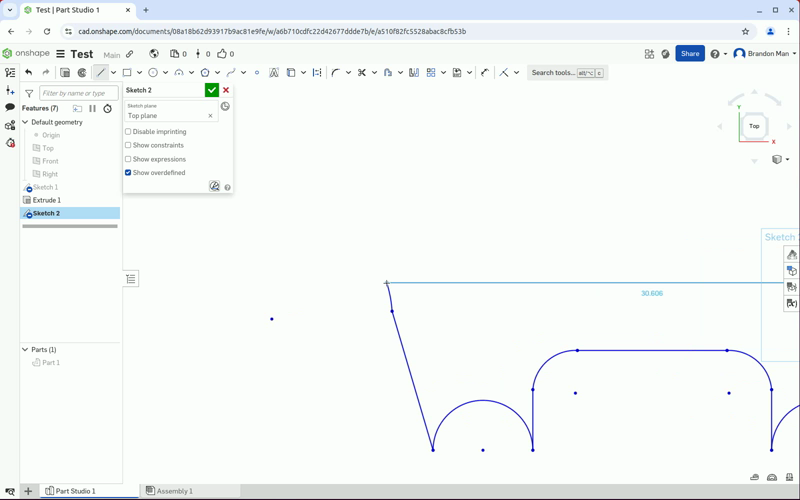
scroll(6)
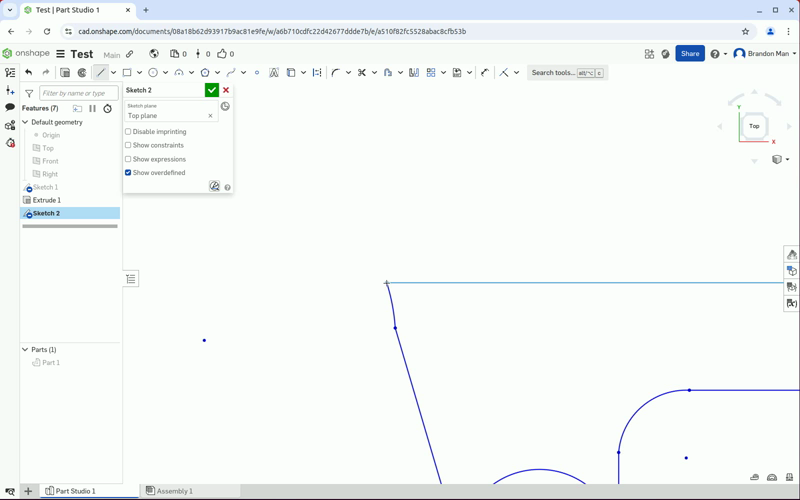
scroll(6)
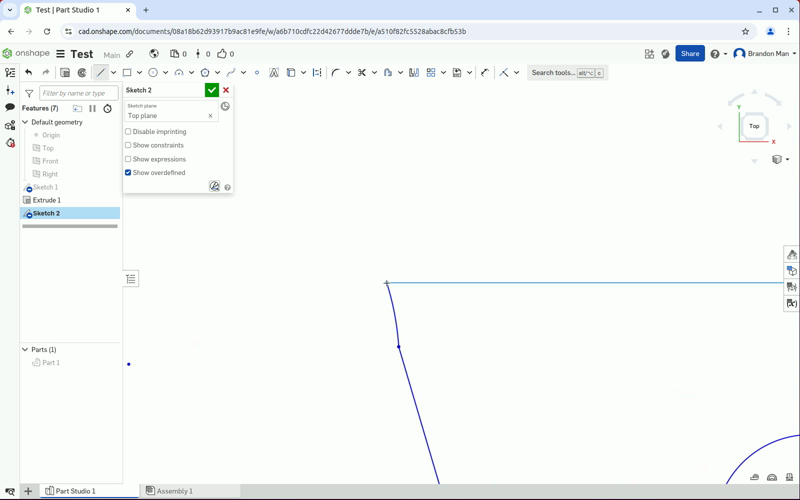
scroll(6)
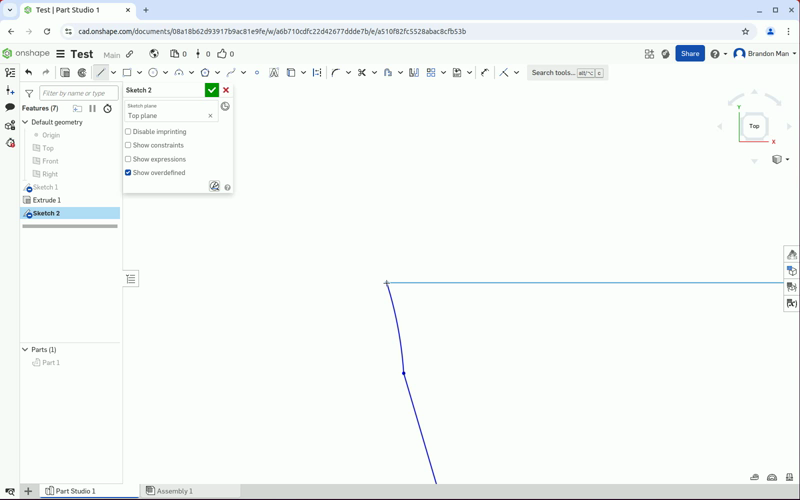
key_up(shift)
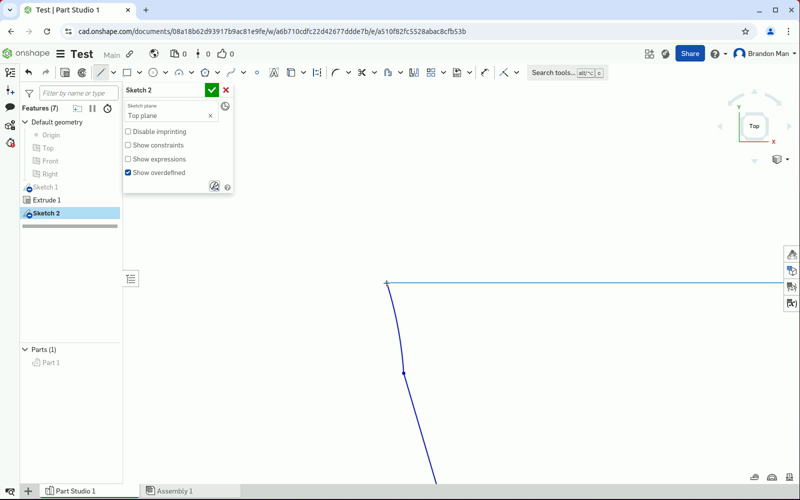
click(386, 282)
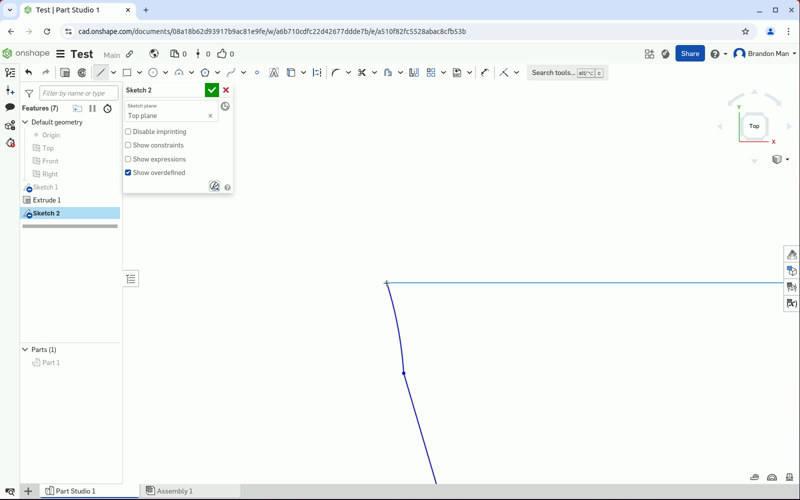
scroll(-6)
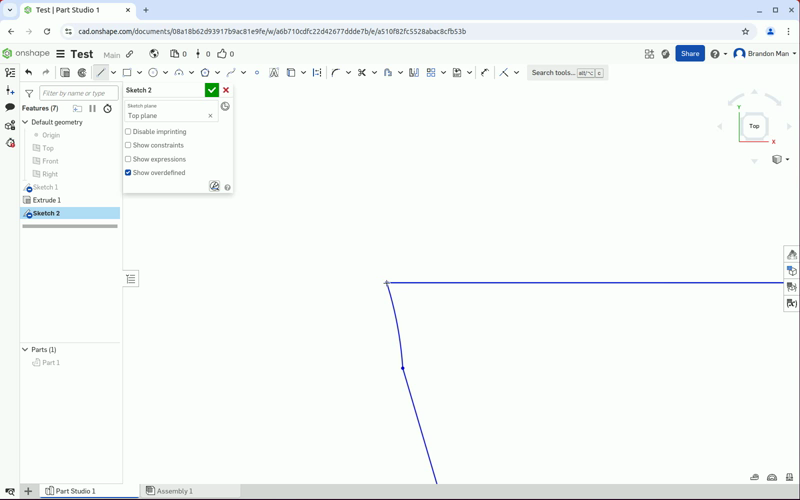
scroll(-6)
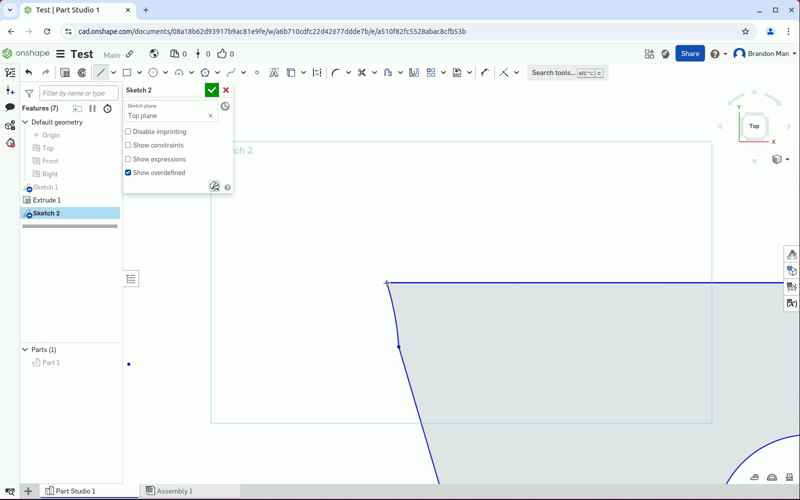
scroll(-6)
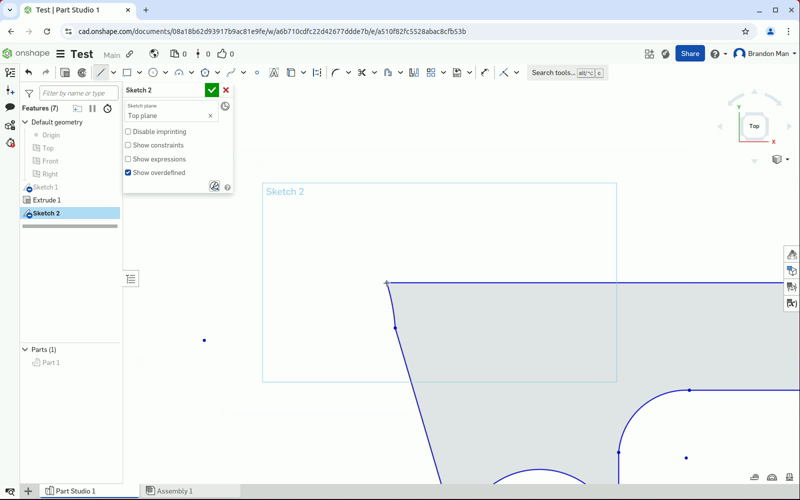
scroll(-6)
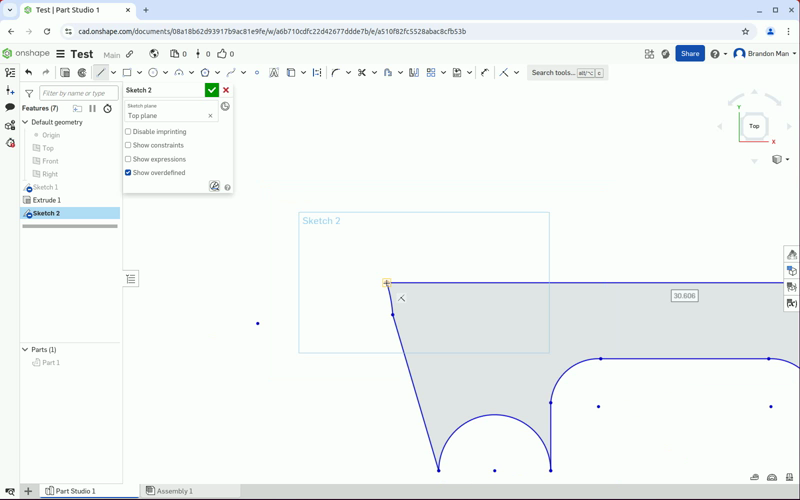
scroll(-6)
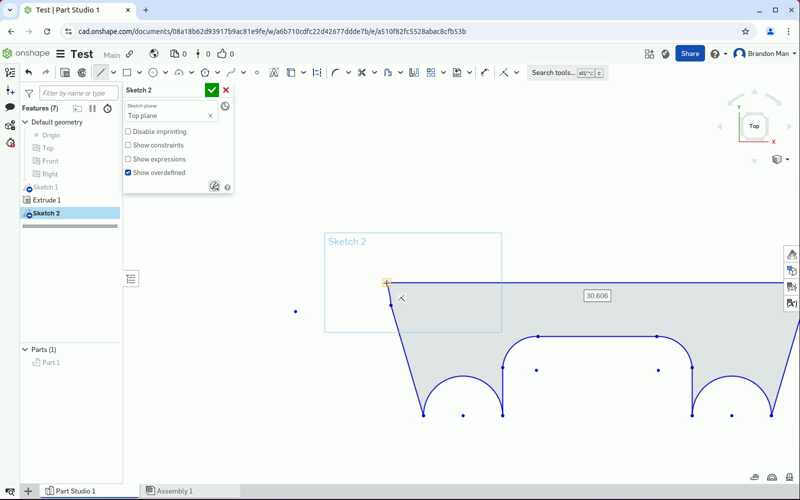
scroll(-6)
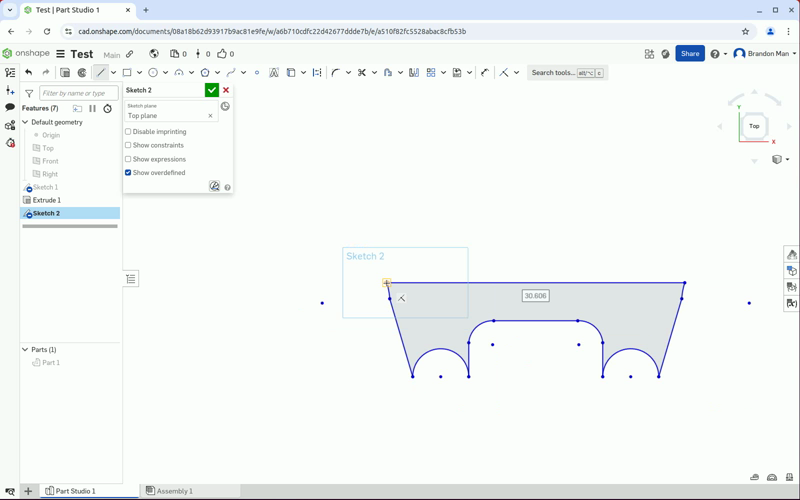
scroll(-6)
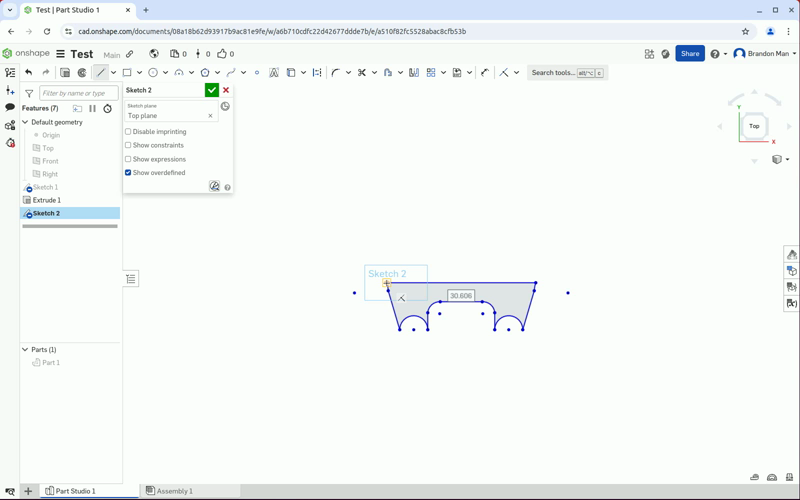
key(esc)
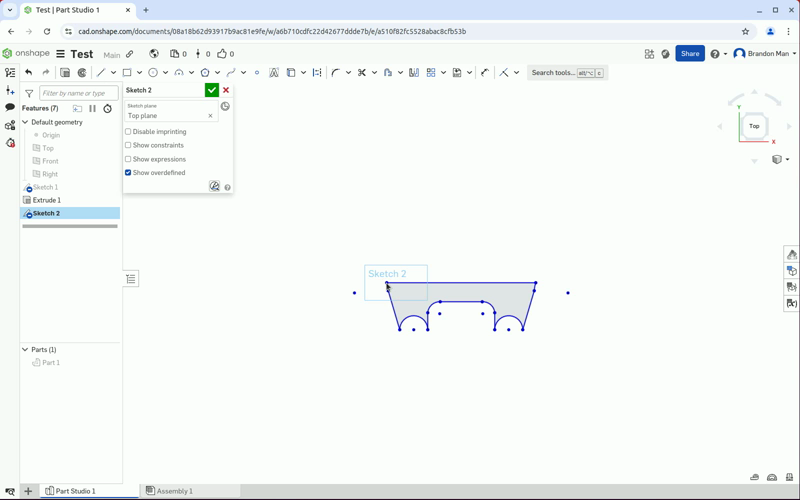
mouse_move(517, 291)
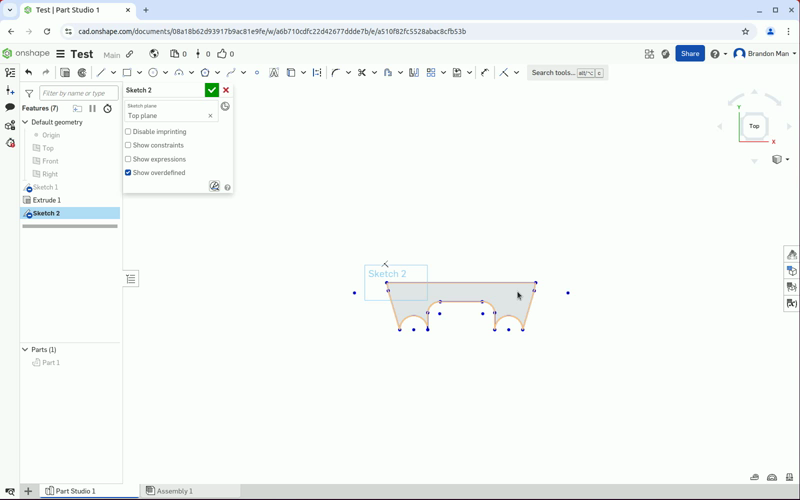
scroll(6)
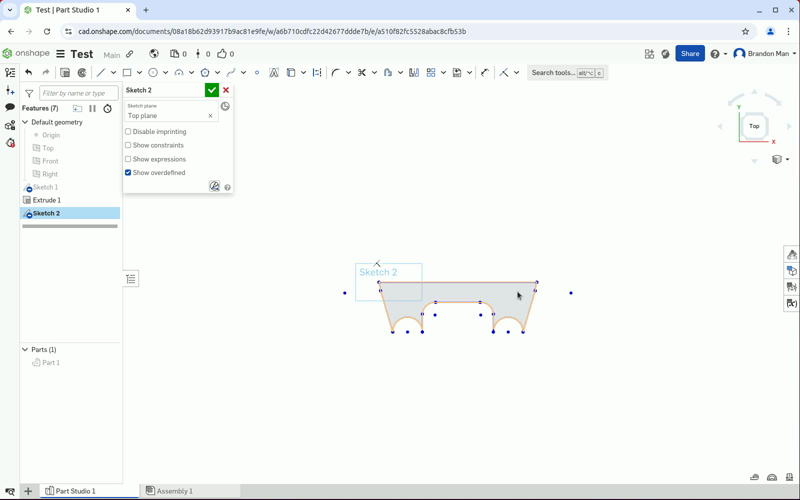
scroll(6)
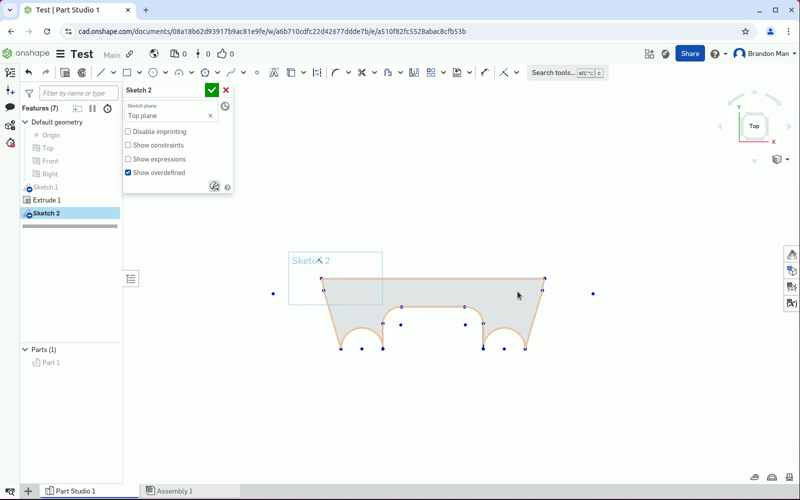
scroll(6)
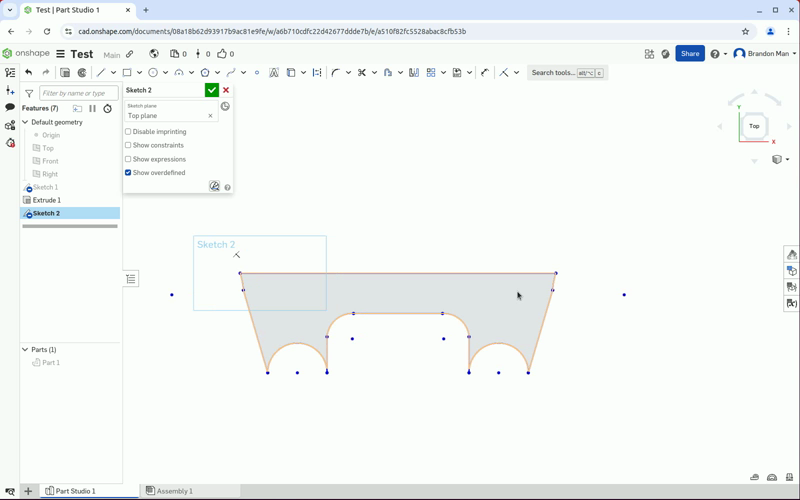
scroll(6)
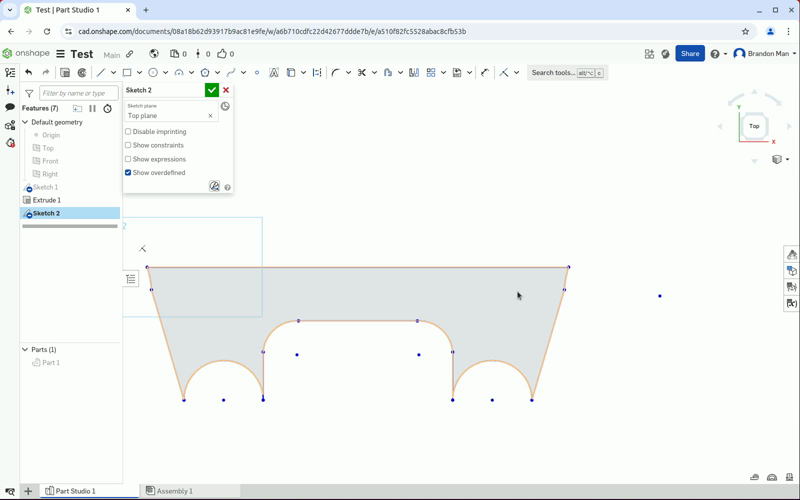
scroll(6)
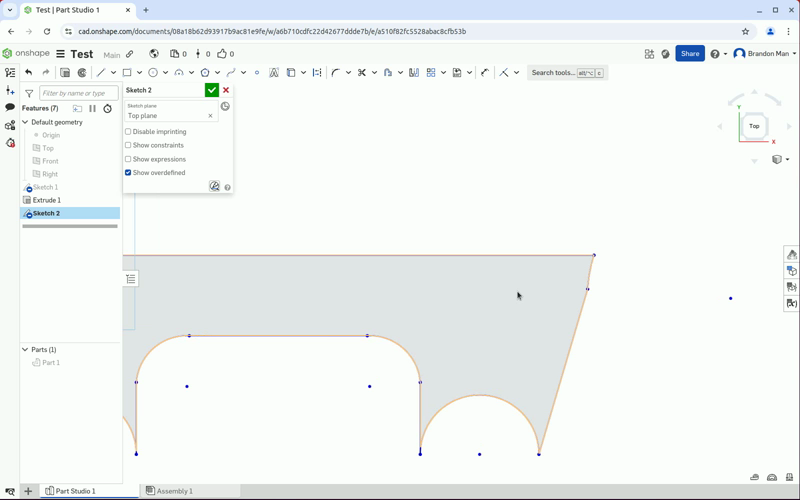
scroll(6)
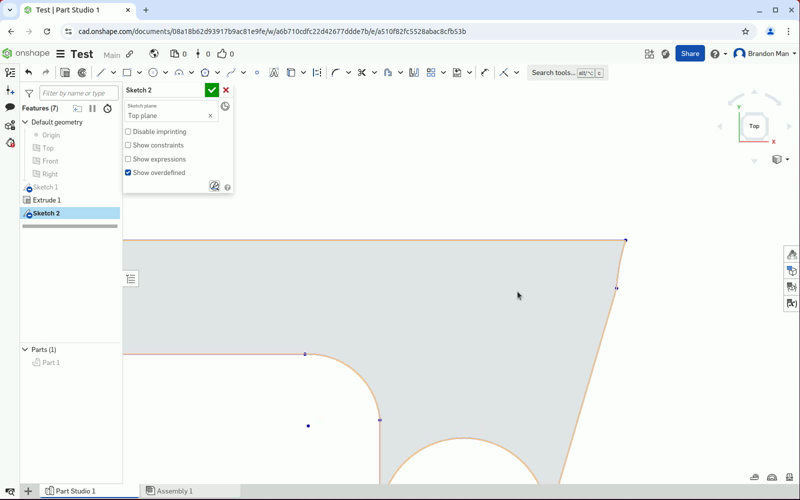
scroll(6)
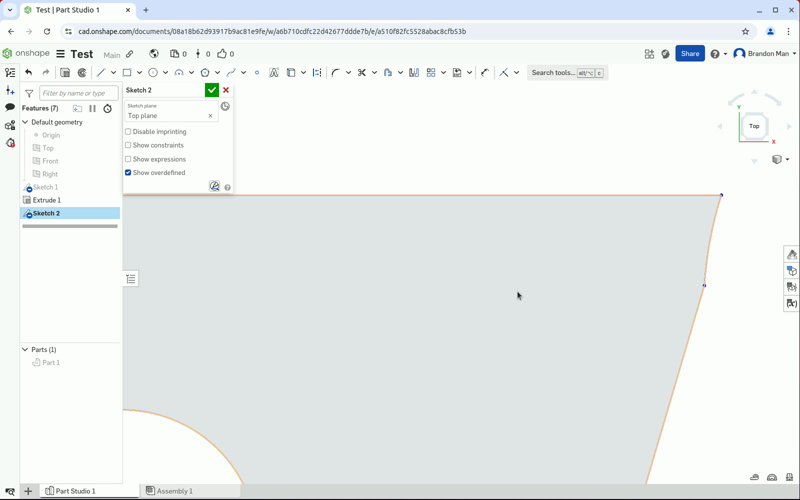
click(517, 291)
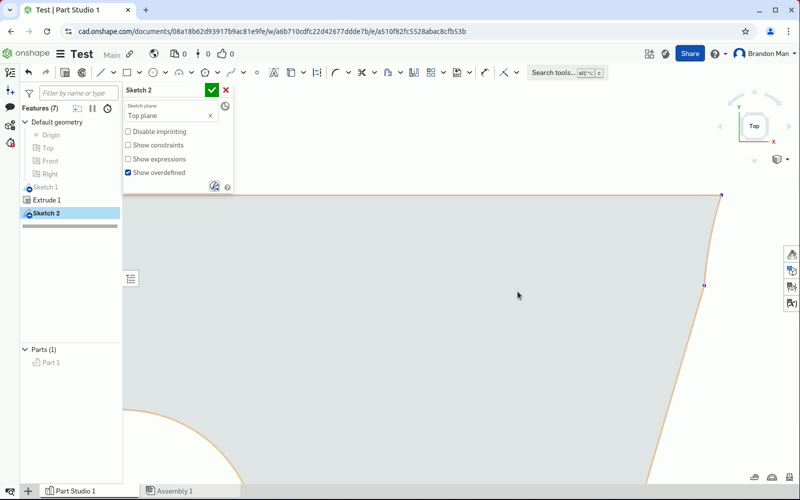
scroll(-6)
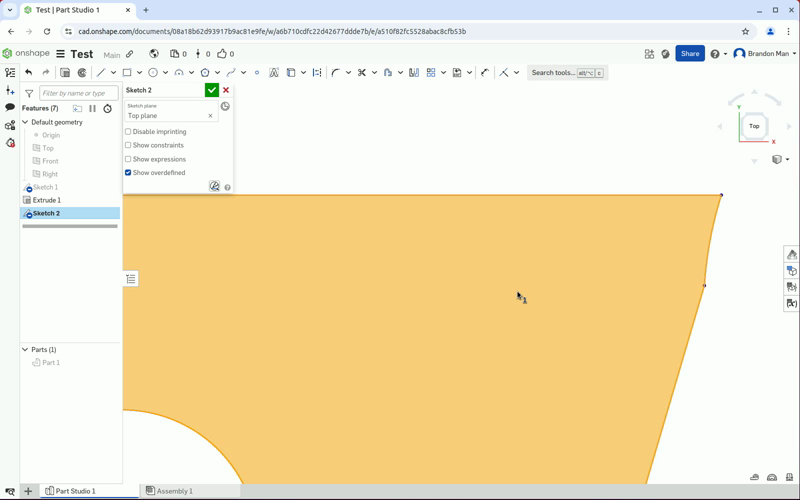
scroll(-6)
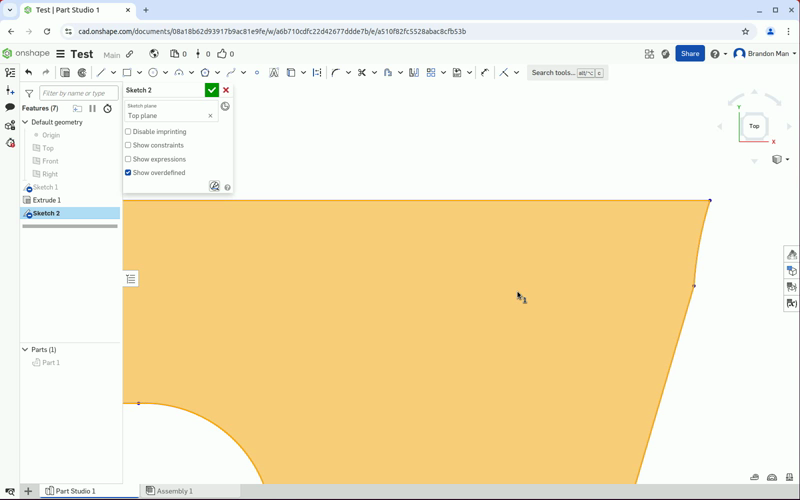
scroll(-6)
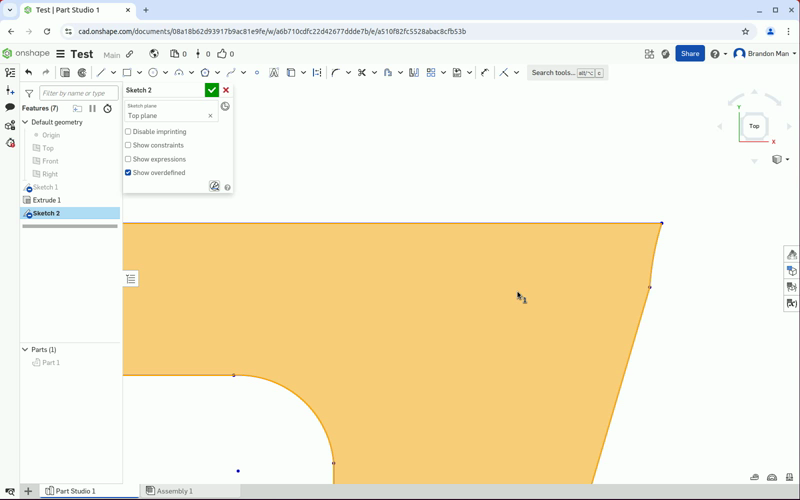
scroll(-6)
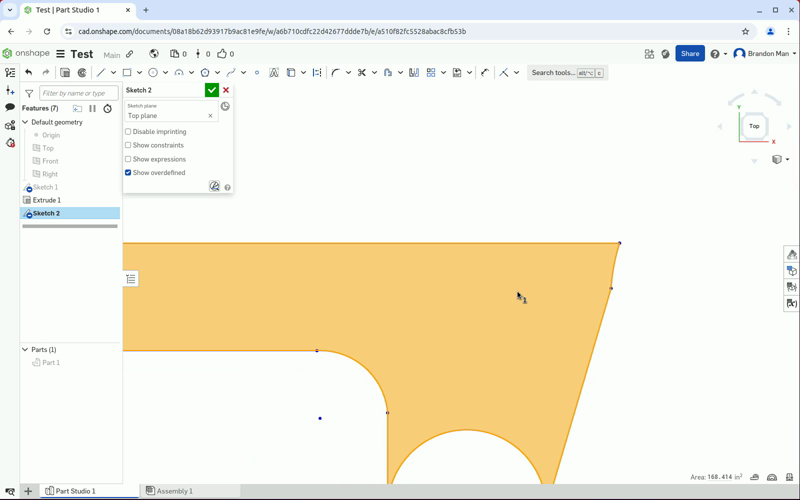
scroll(-6)
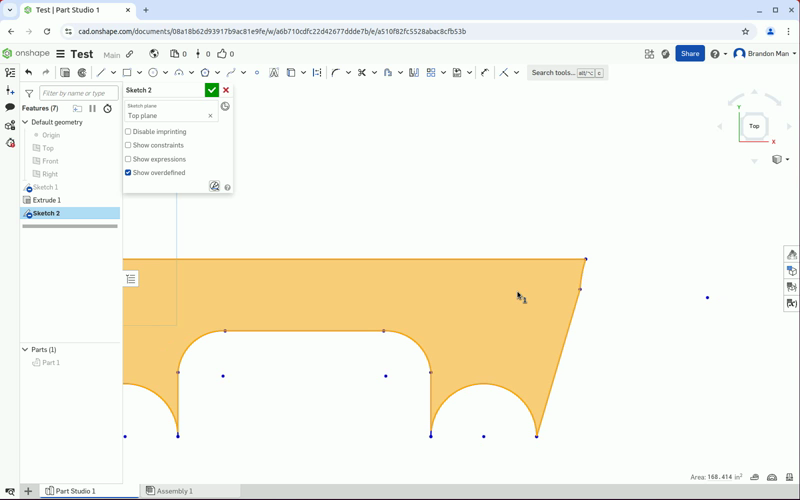
scroll(-6)
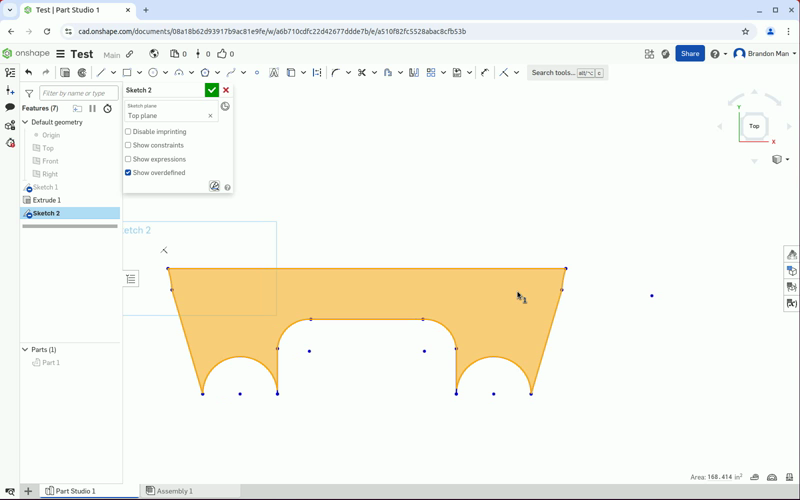
scroll(-6)
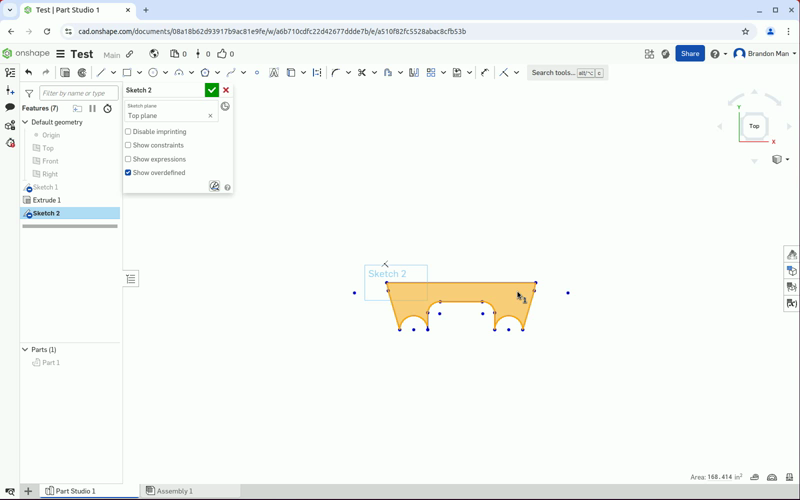
mouse_move(73, 352)
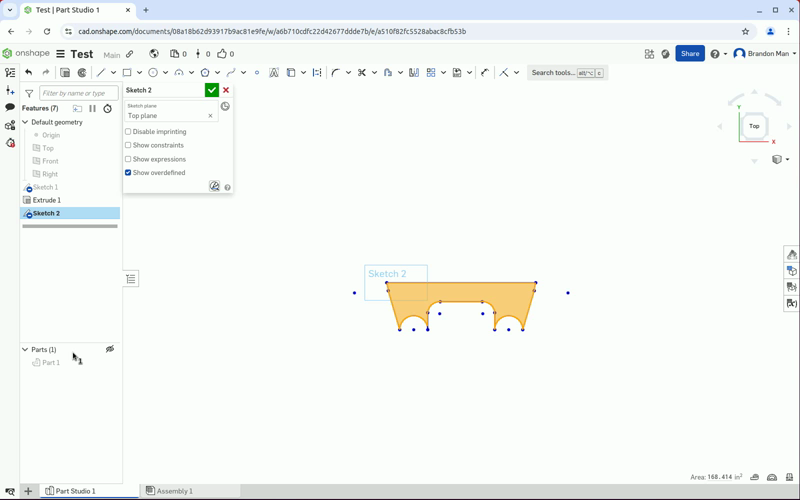
key(shift+y)
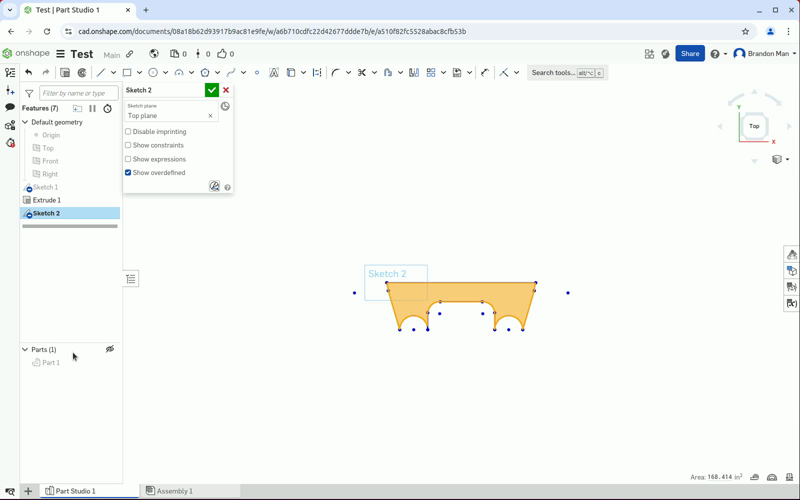
key(shift+e)
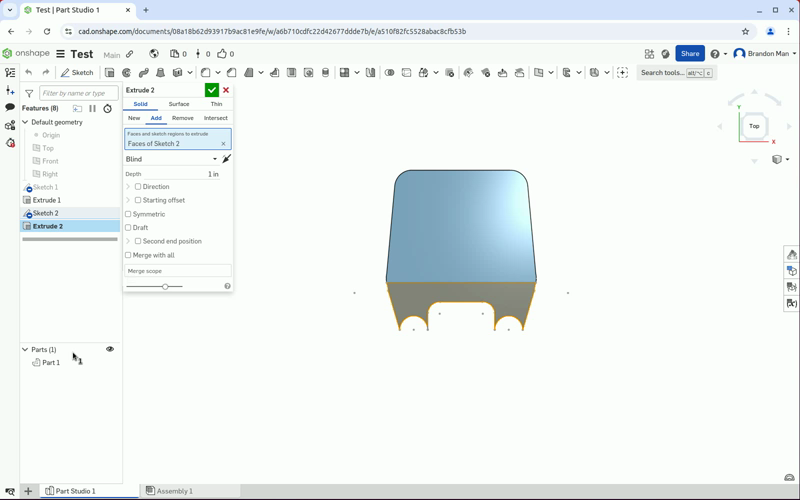
mouse_move(143, 106)
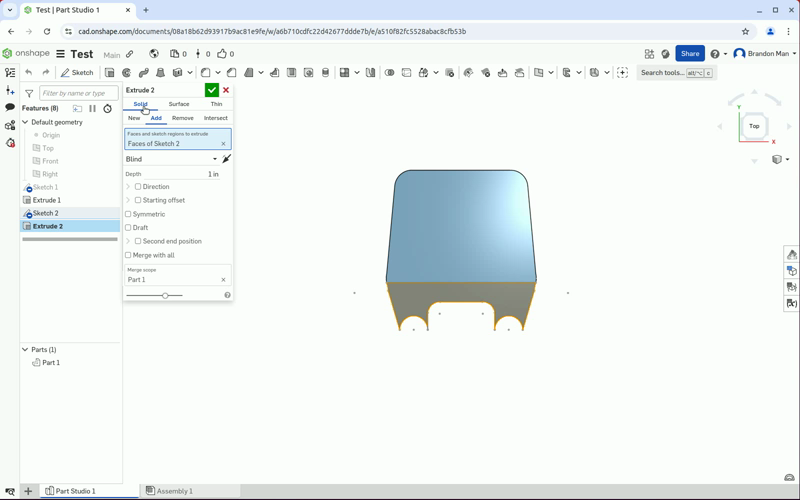
click(143, 106)
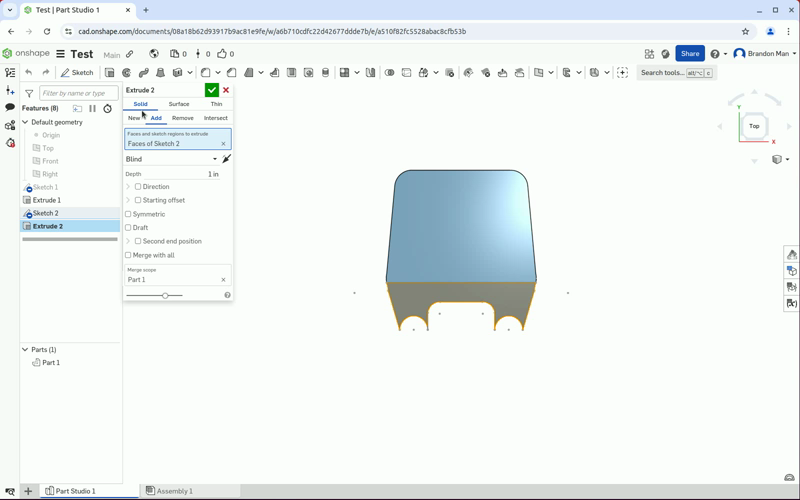
mouse_move(137, 120)
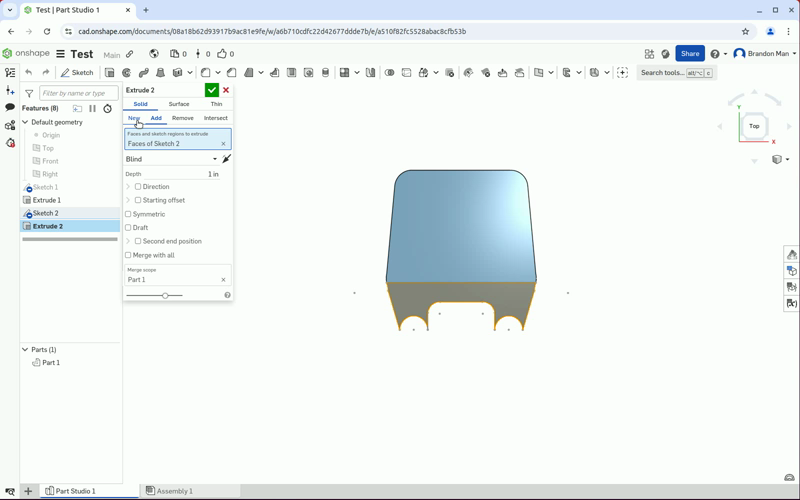
click(137, 120)
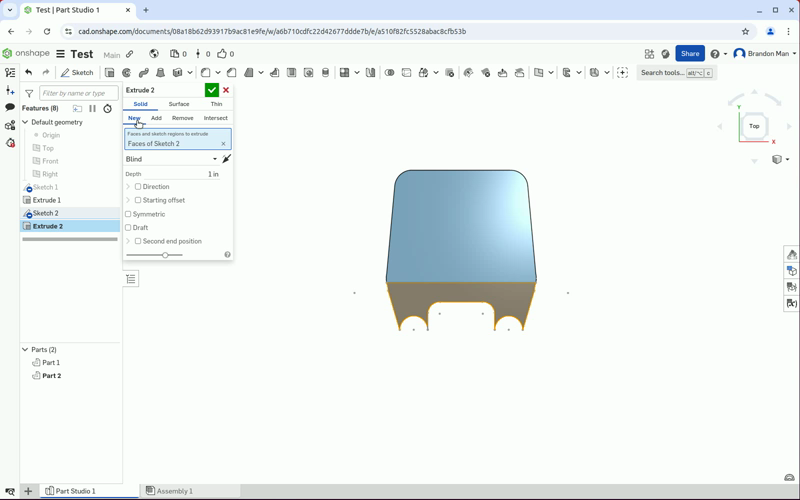
key(tab, 4)
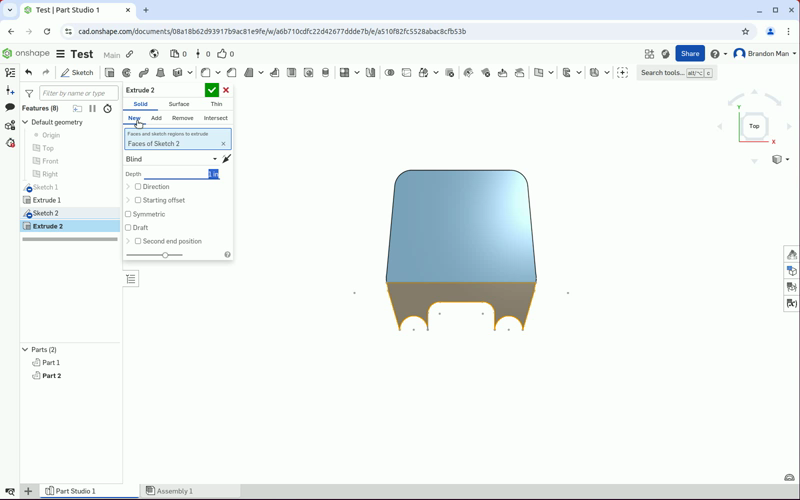
text(0.481)
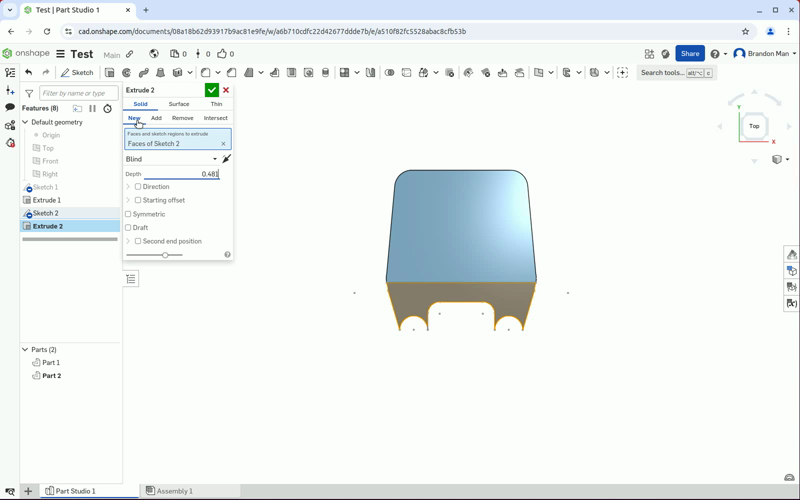
key(enter)
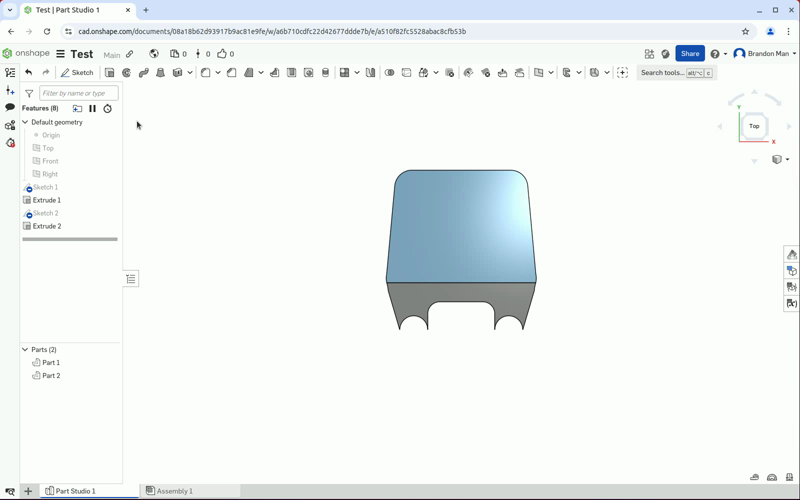
key(shift+h)
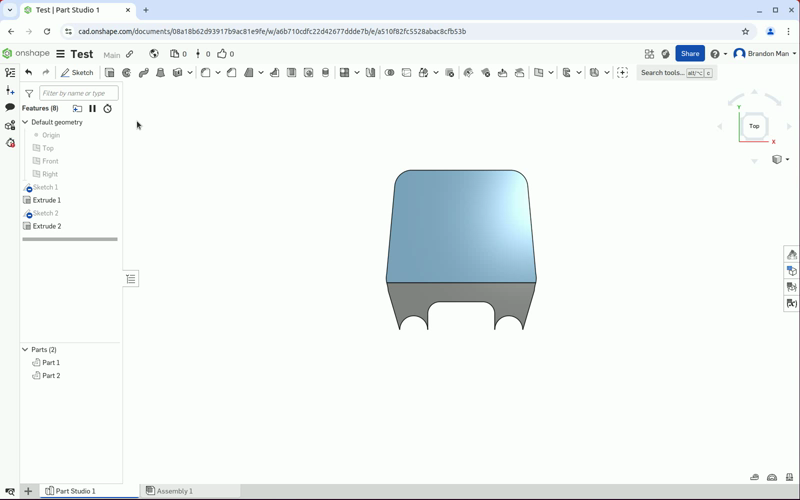
key(shift+h)
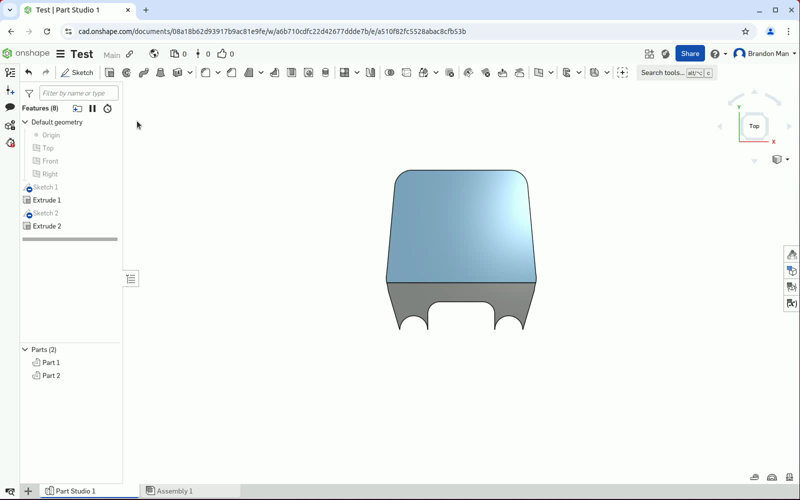
mouse_move(73, 189)
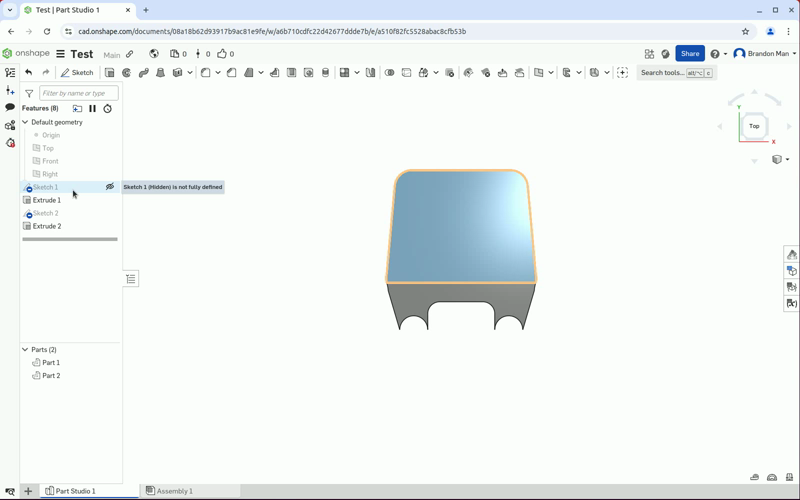
click(73, 189)
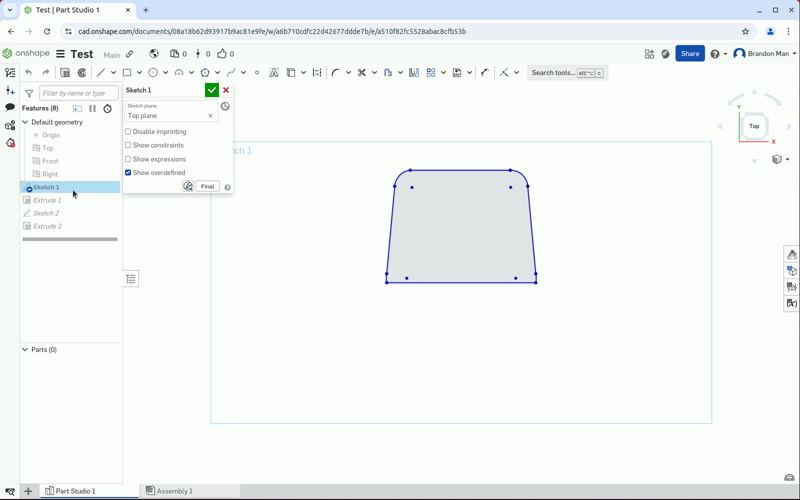
mouse_move(229, 92)
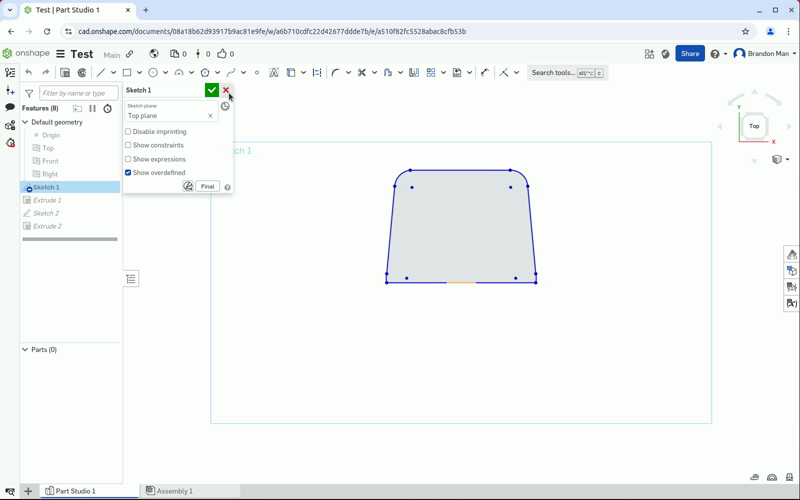
click(229, 92)
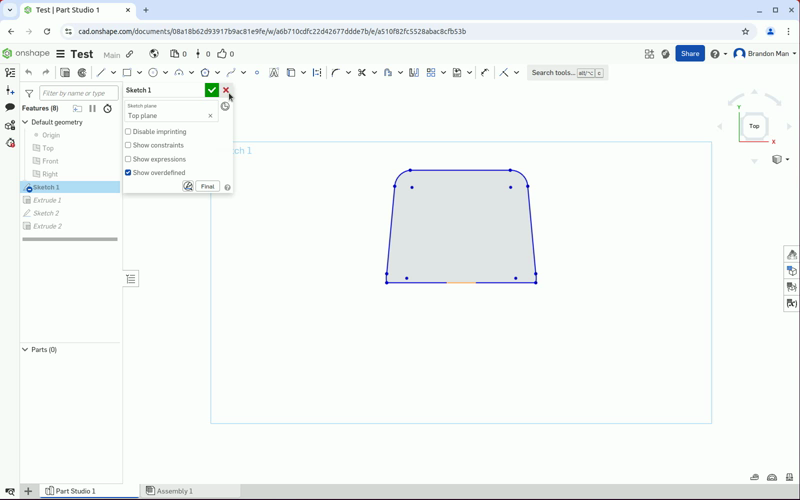
key(shift+s)
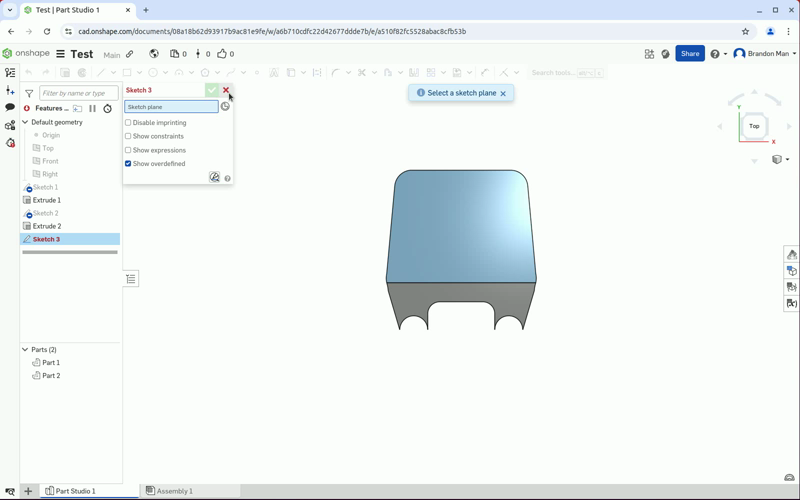
mouse_move(73, 150)
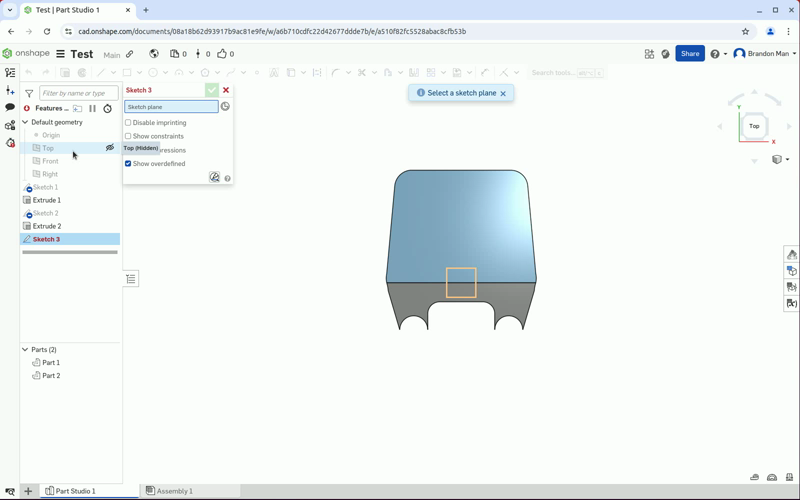
click(73, 150)
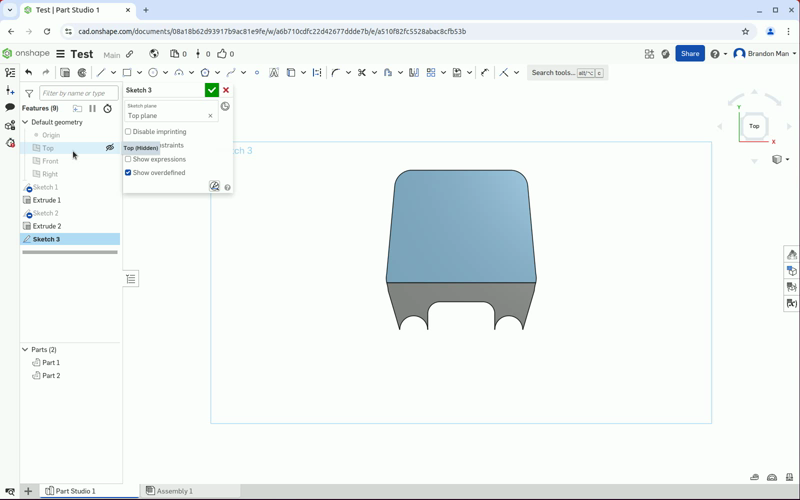
mouse_move(73, 352)
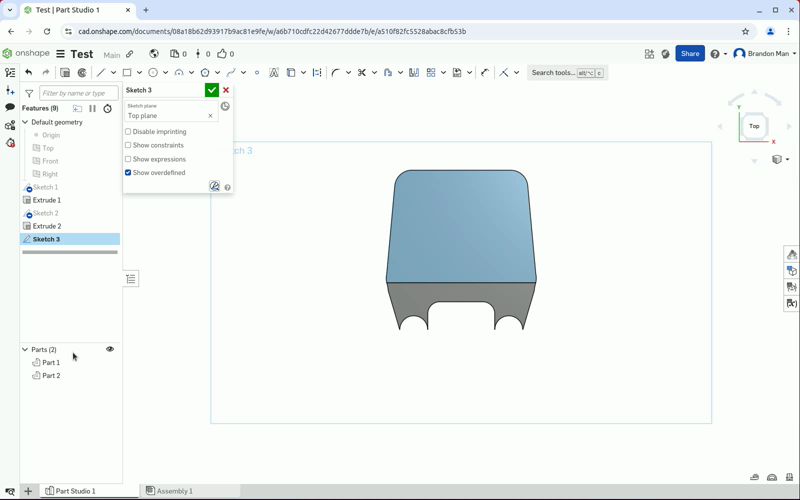
key(y)
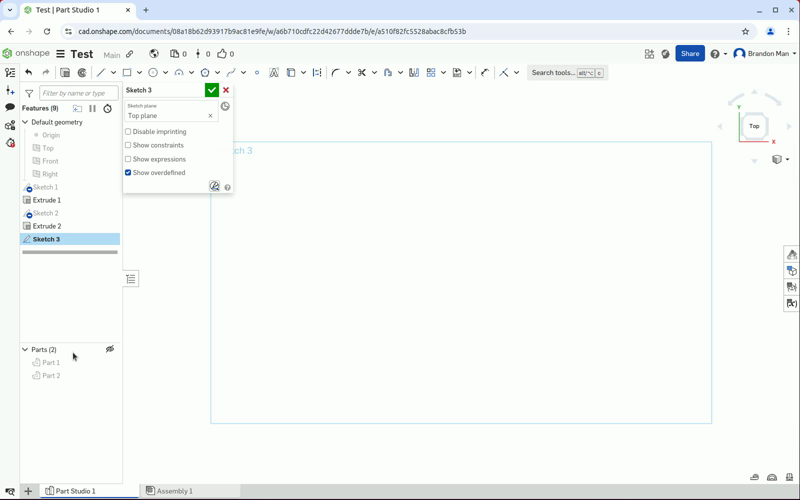
key(l)
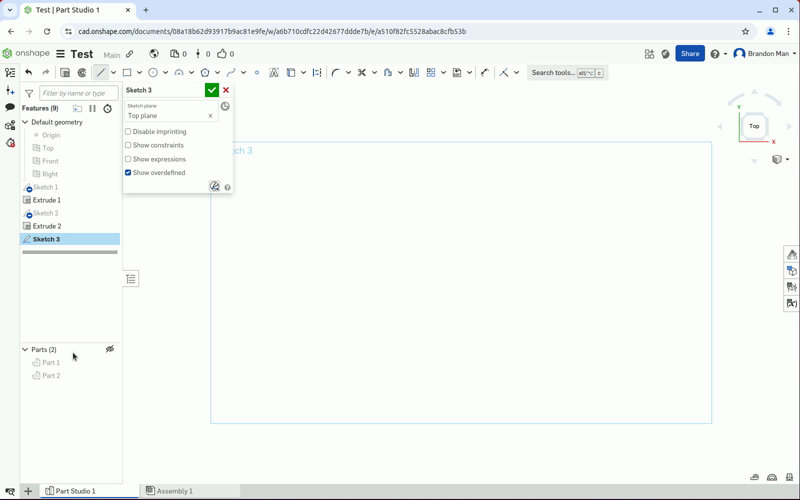
key_down(shift)
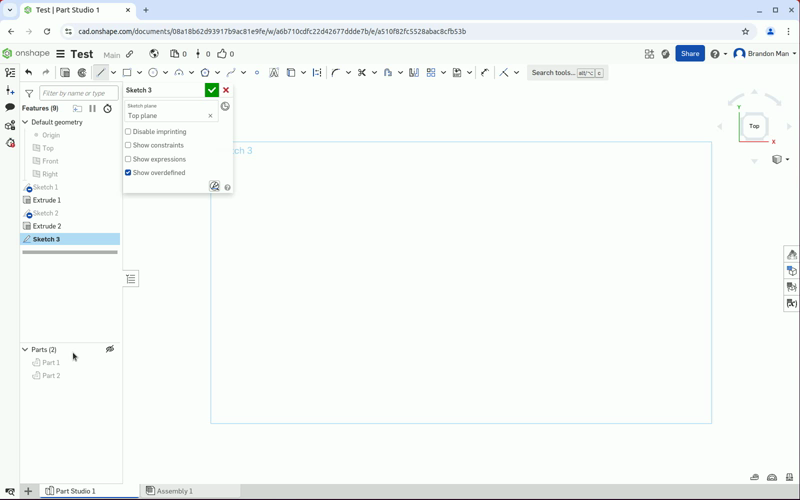
mouse_move(399, 329)
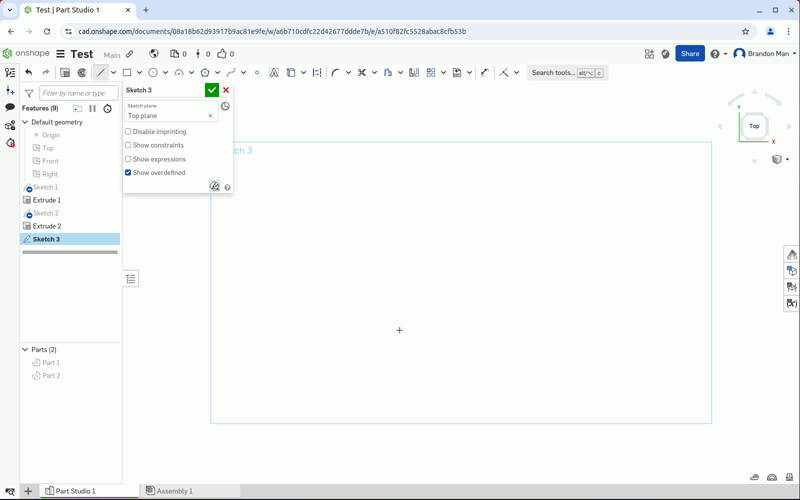
click(399, 329)
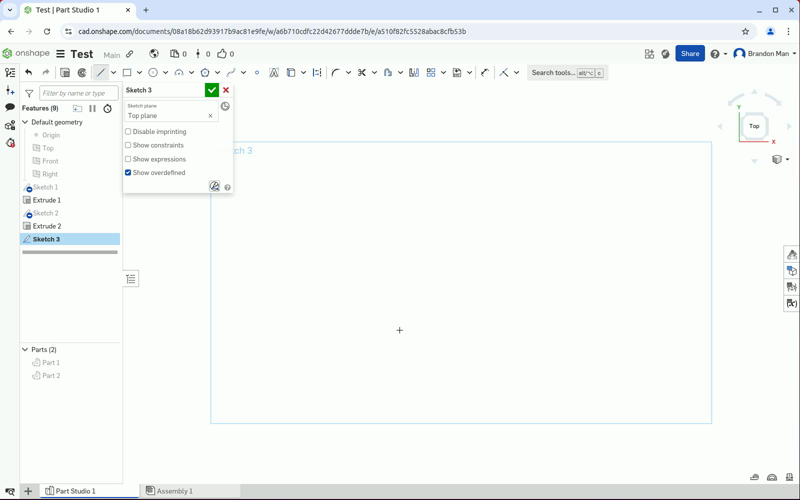
key_up(shift)
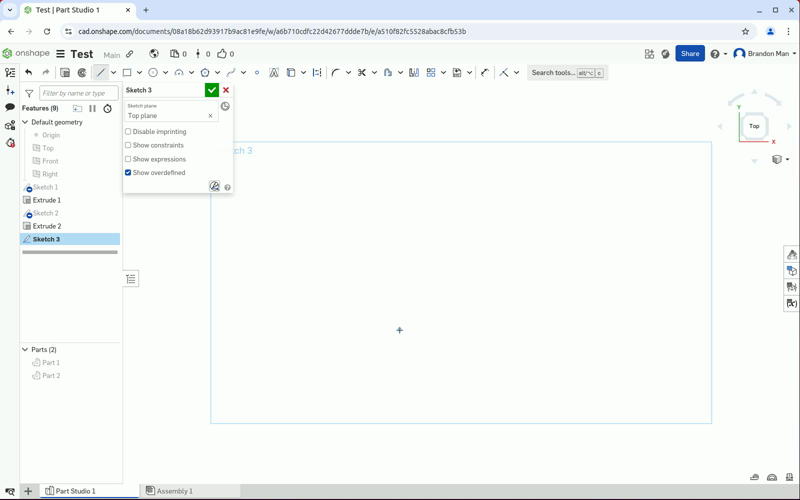
key_down(shift)
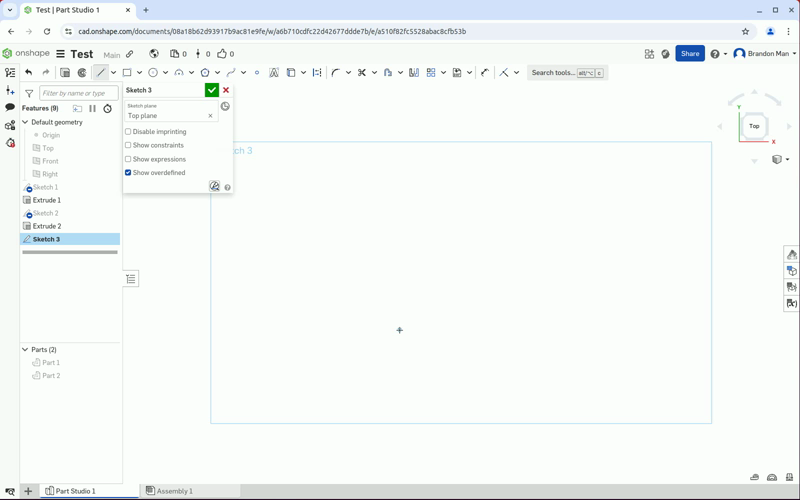
mouse_move(429, 329)
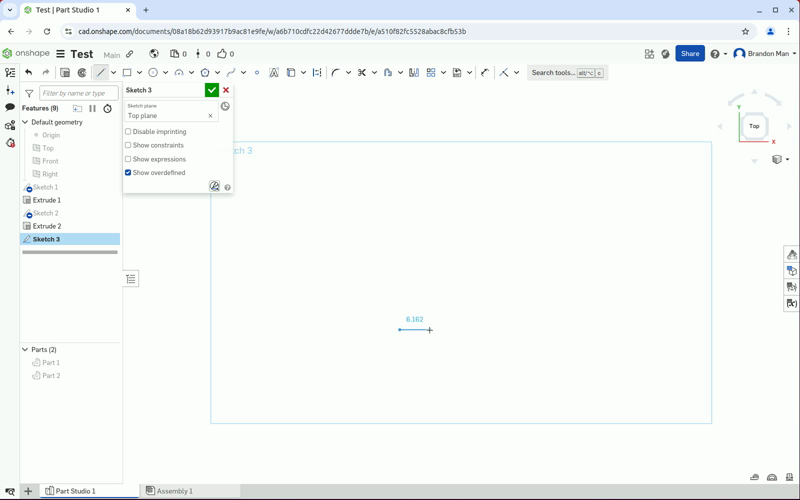
mouse_move(412, 329)
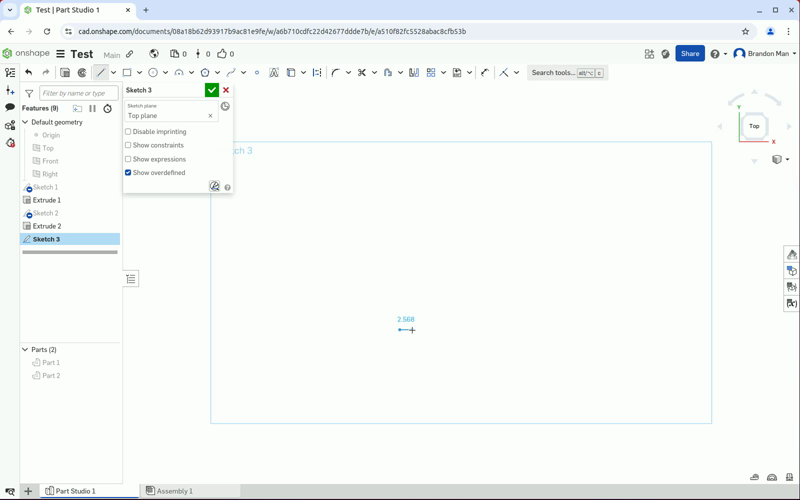
click(412, 329)
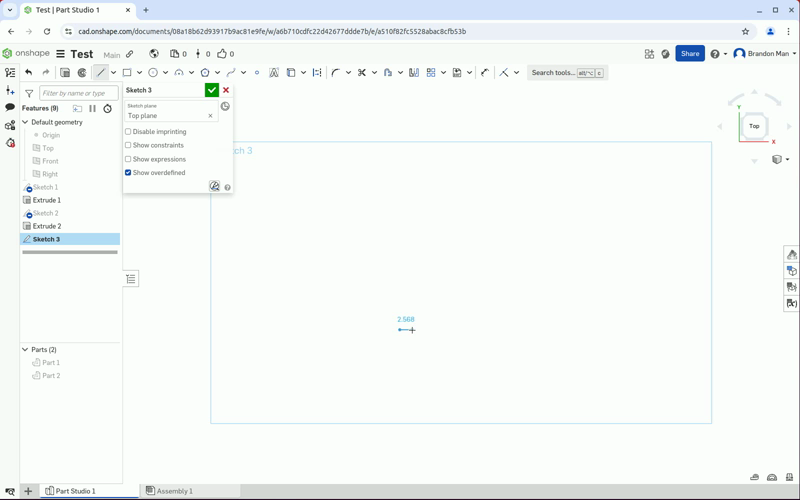
key_up(shift)
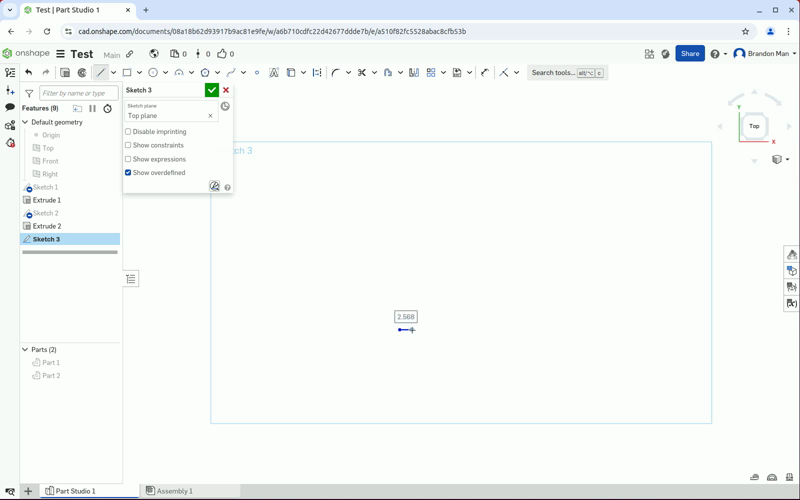
key(esc)
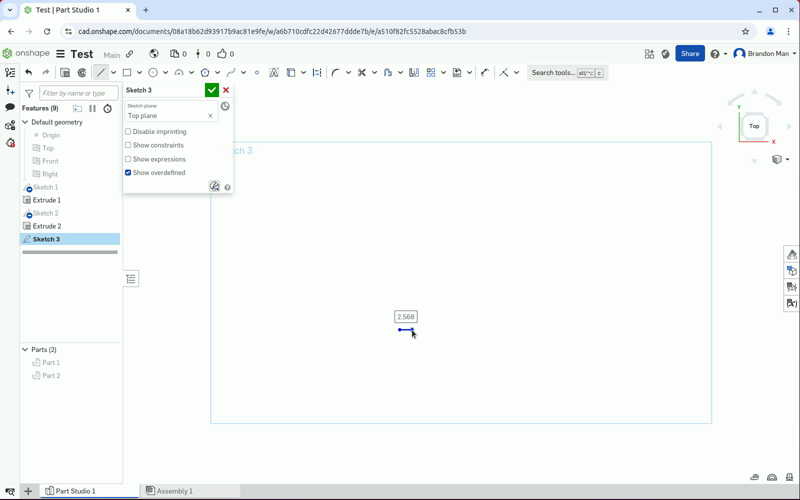
key(a)
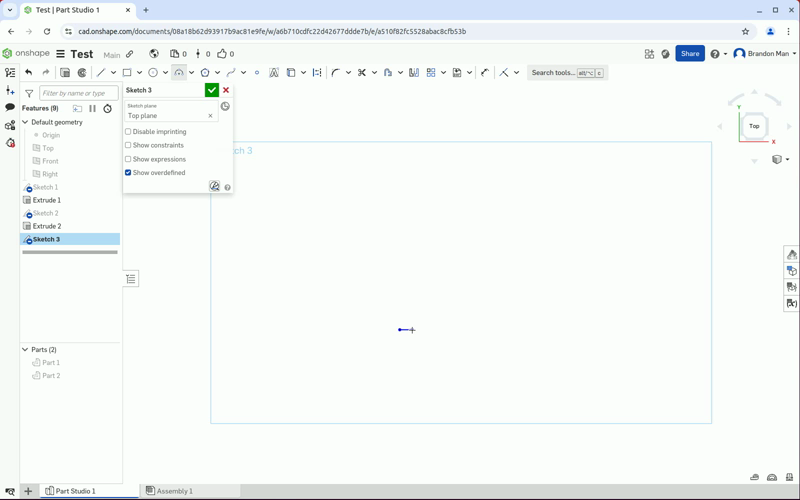
mouse_move(412, 329)
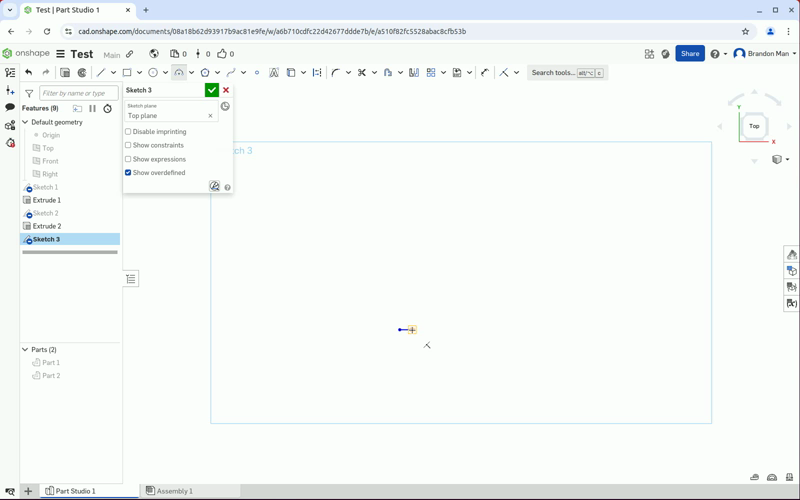
click(412, 329)
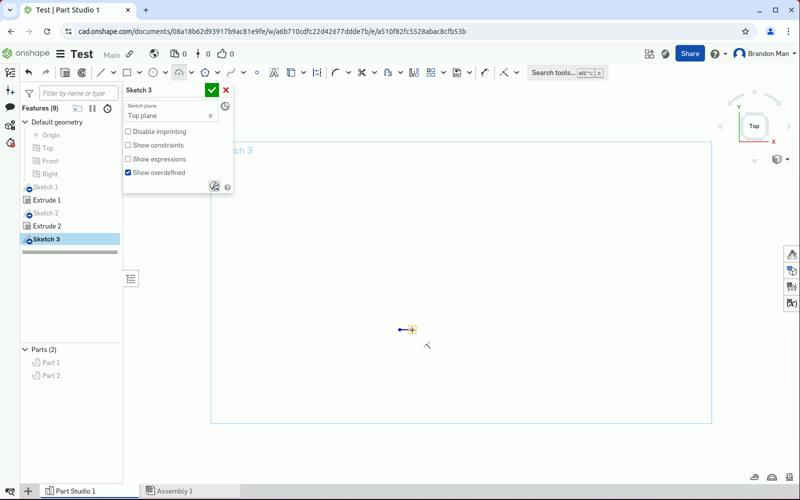
key_down(shift)
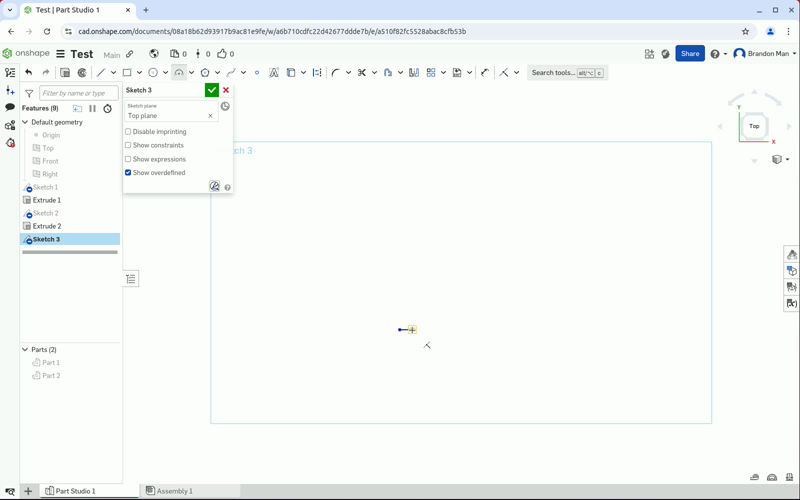
mouse_move(416, 329)
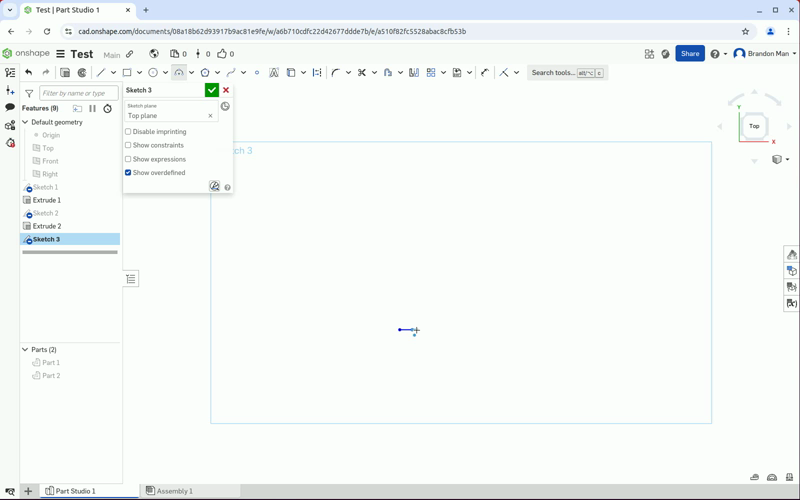
scroll(6)
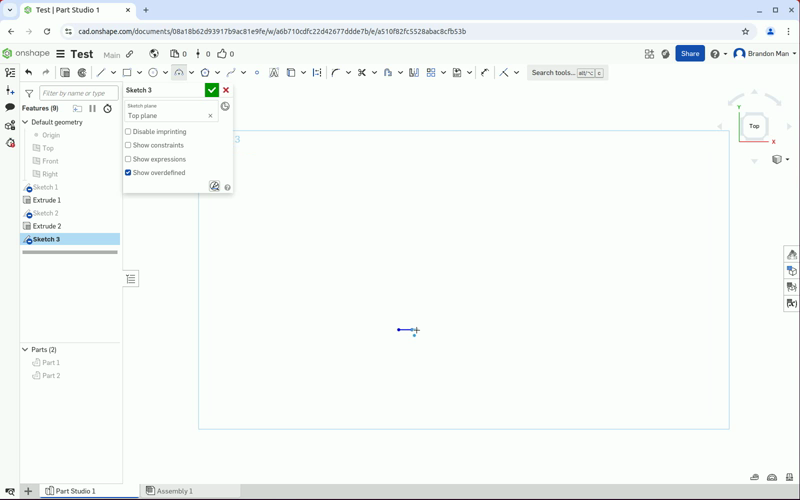
scroll(6)
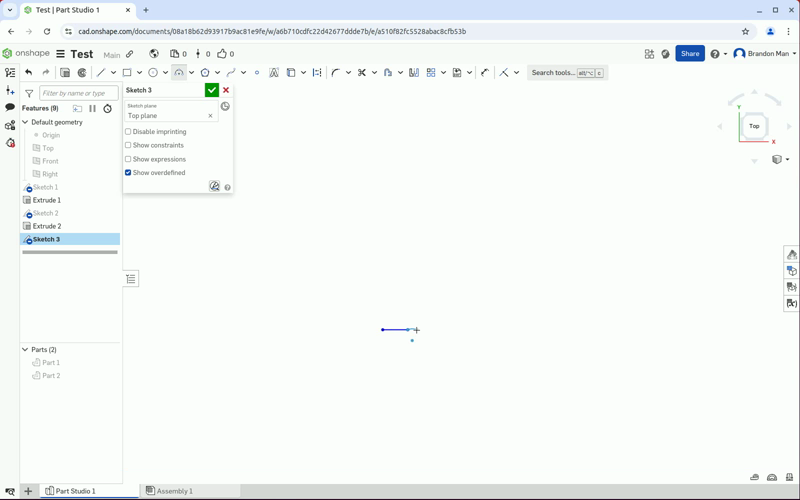
scroll(6)
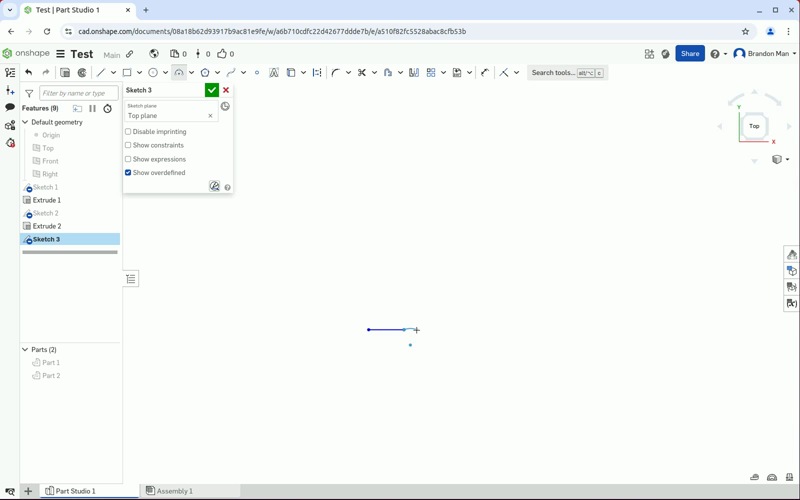
scroll(6)
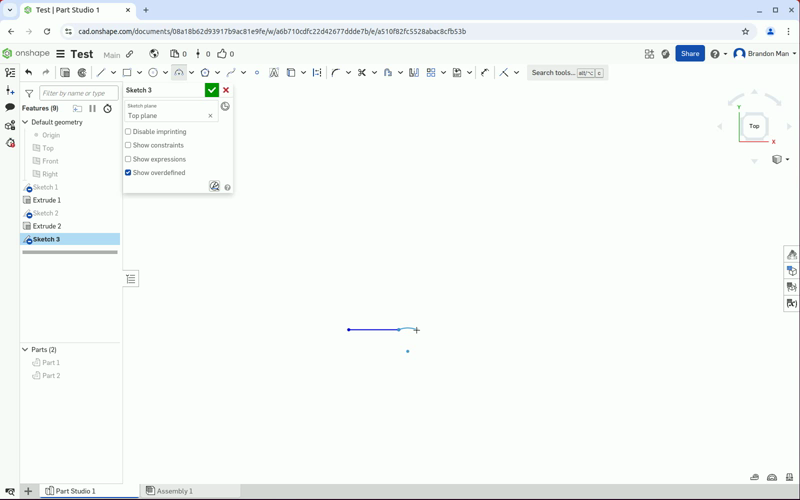
scroll(6)
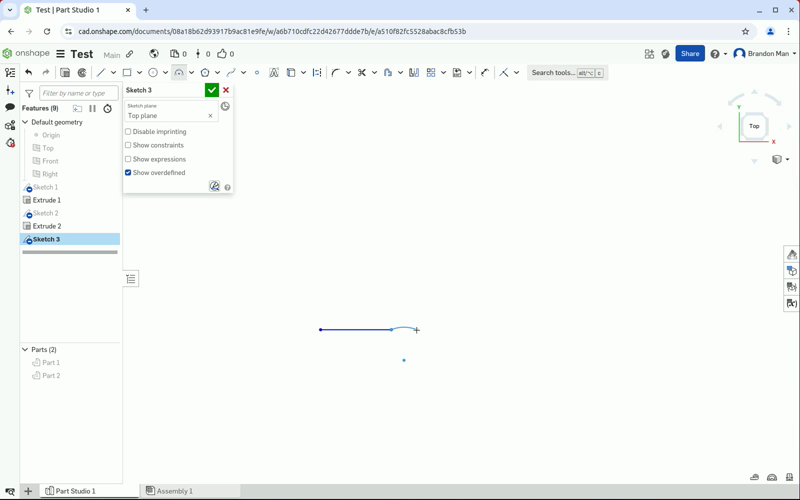
scroll(6)
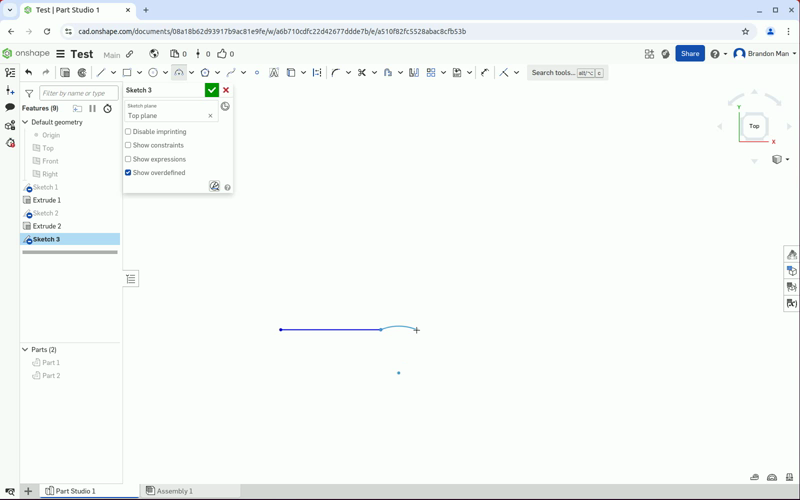
scroll(6)
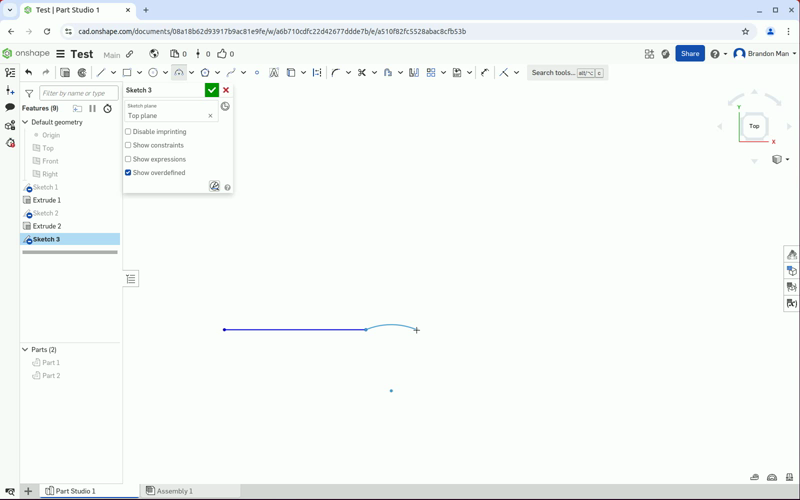
click(416, 329)
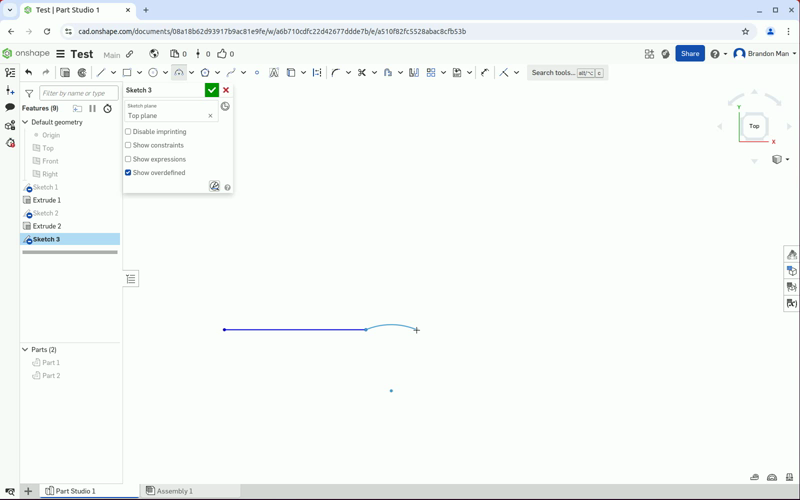
scroll(-6)
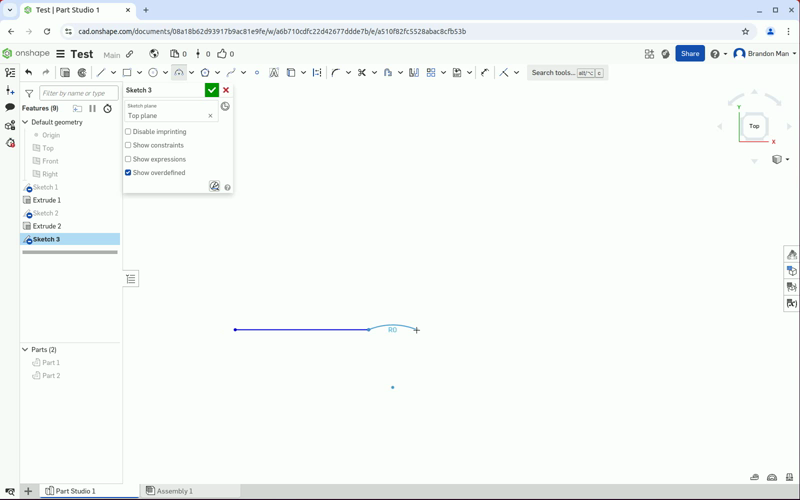
scroll(-6)
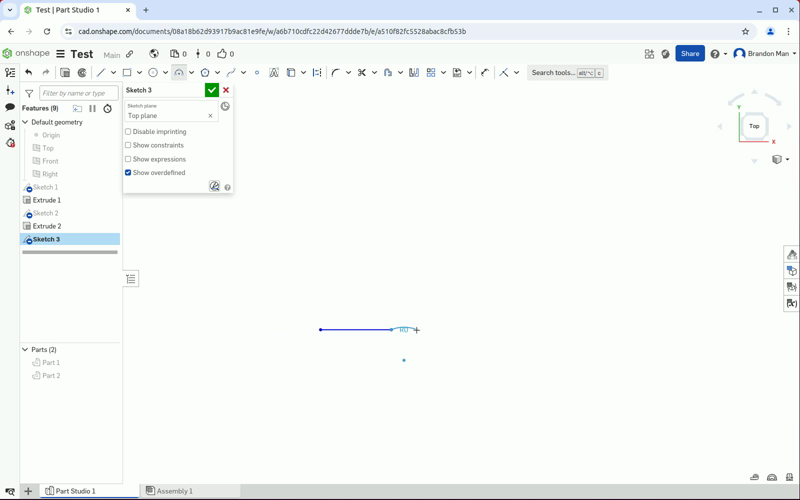
scroll(-6)
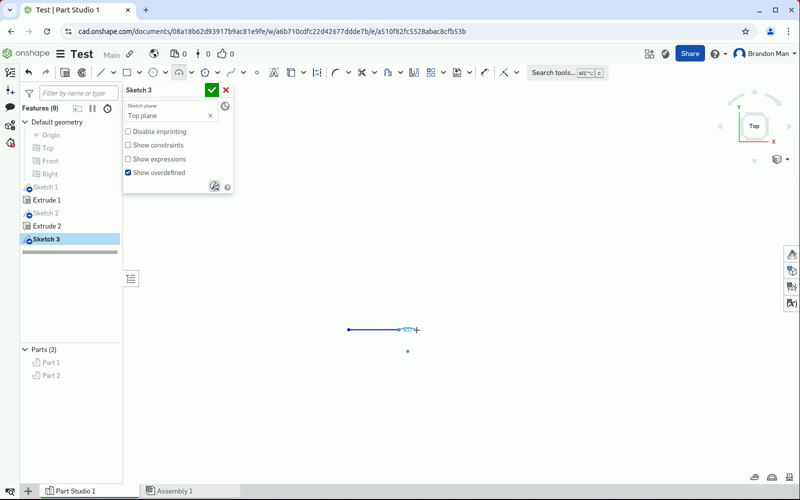
scroll(-6)
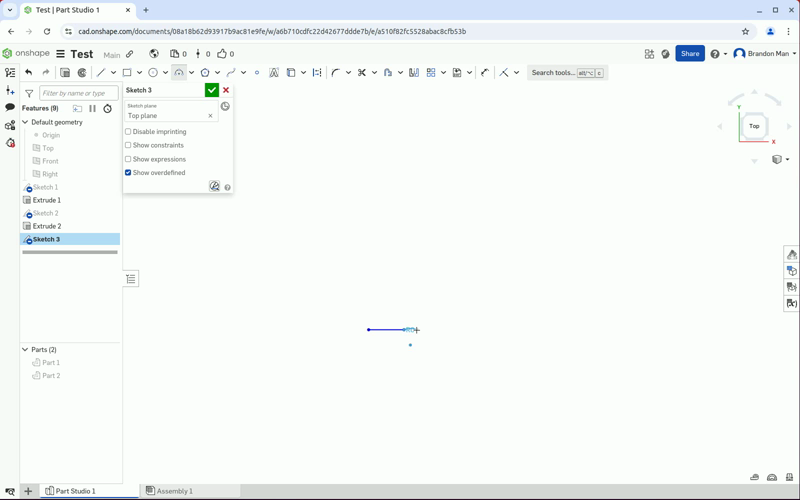
scroll(-6)
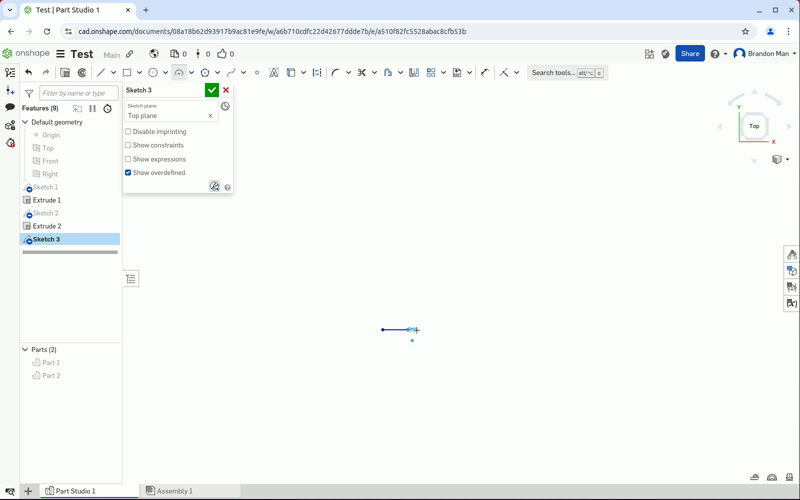
scroll(-6)
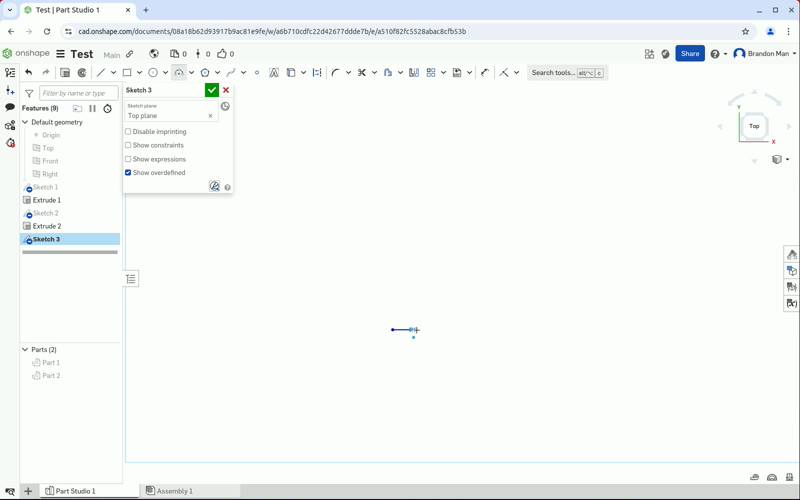
scroll(-6)
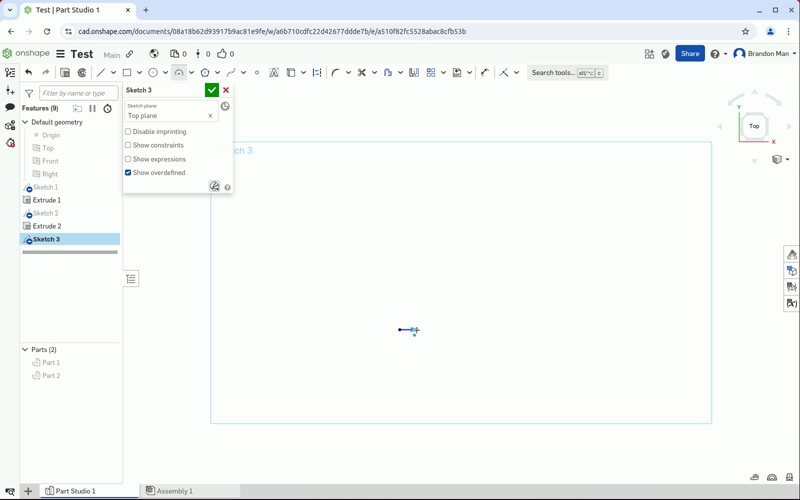
mouse_move(414, 327)
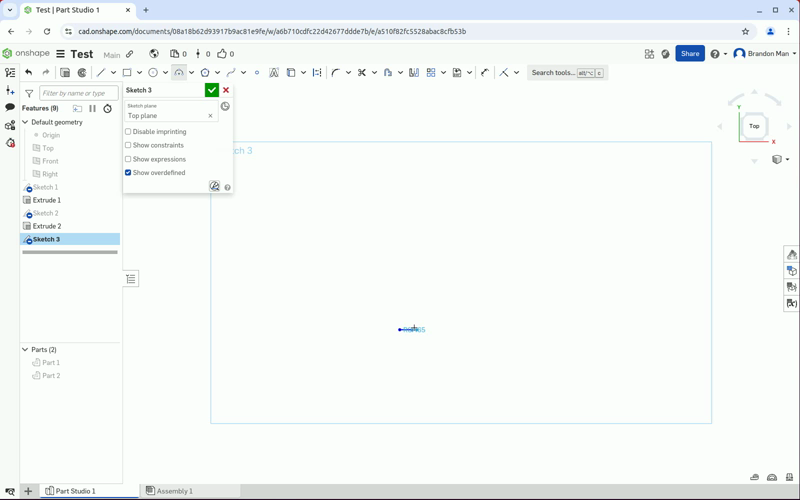
scroll(6)
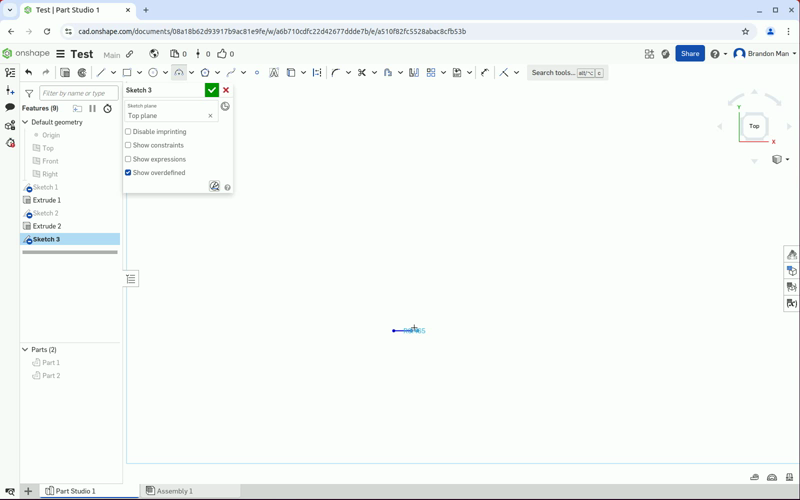
scroll(6)
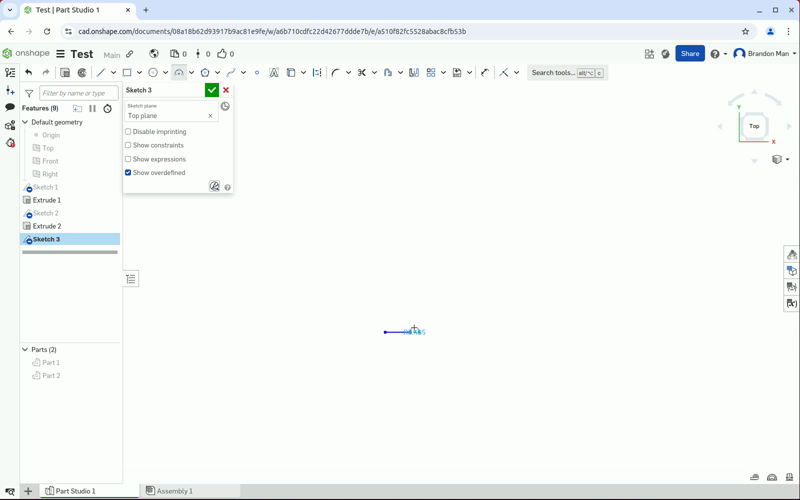
scroll(6)
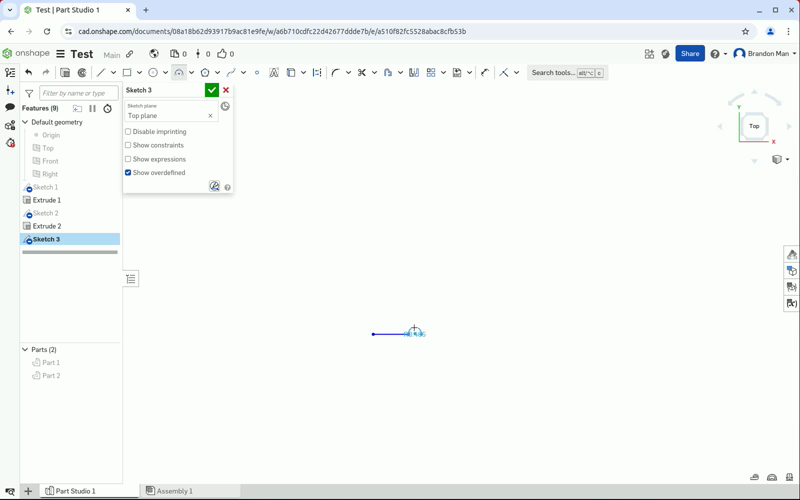
scroll(6)
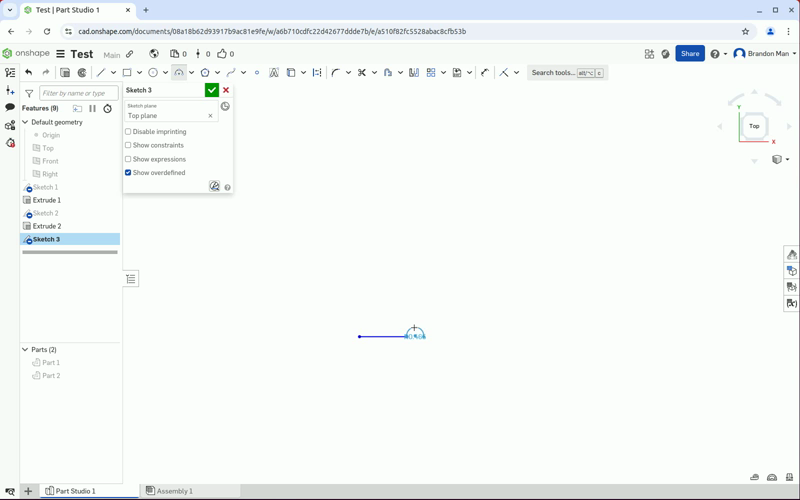
scroll(6)
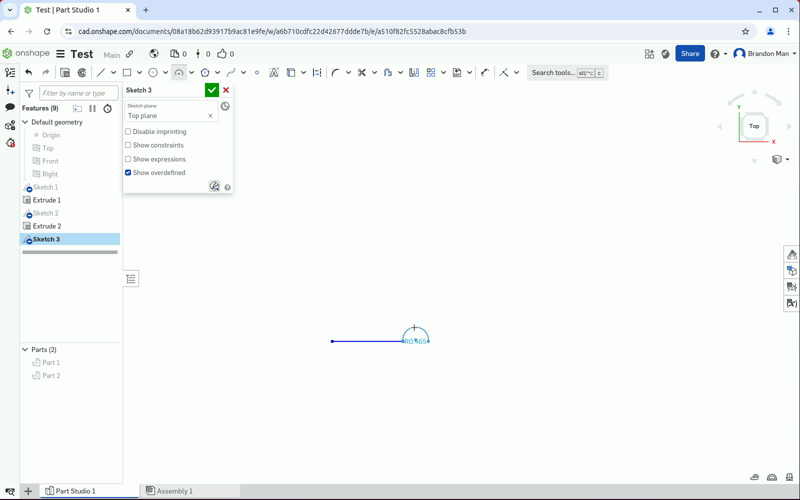
scroll(6)
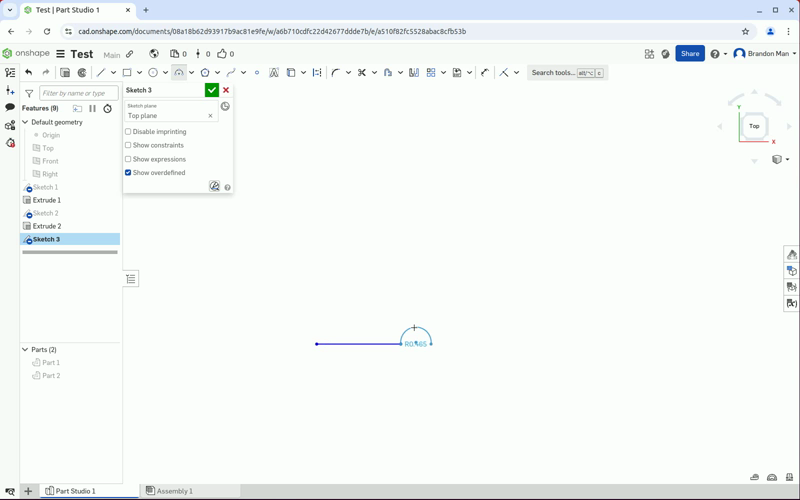
scroll(6)
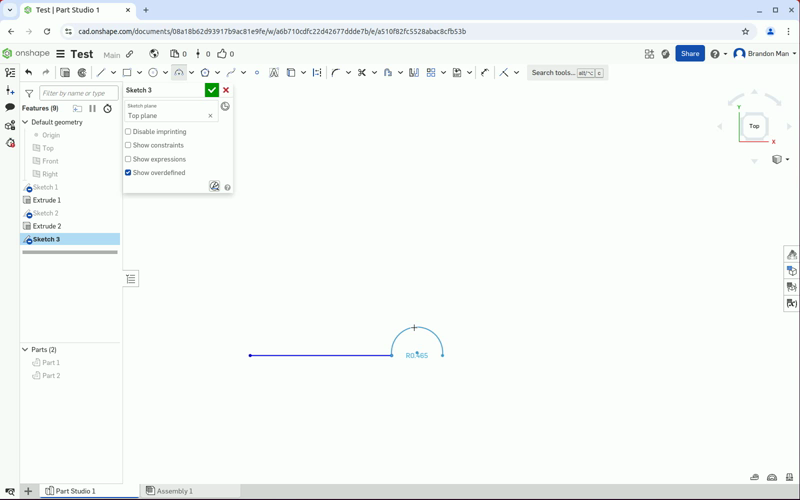
click(414, 327)
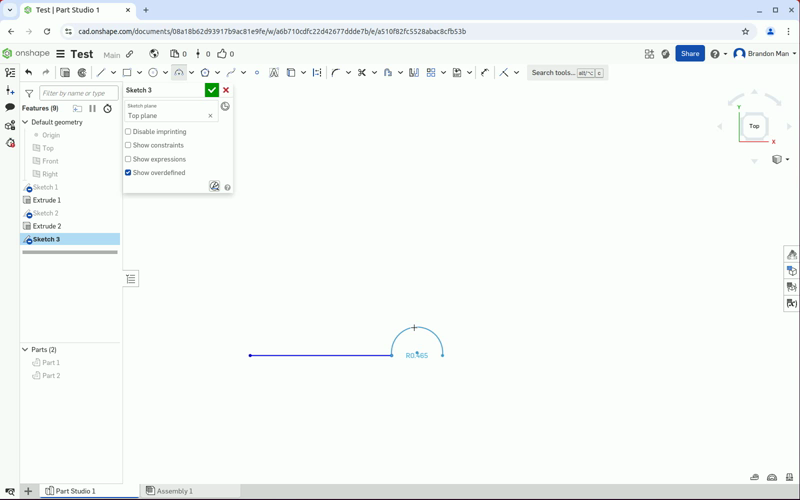
scroll(-6)
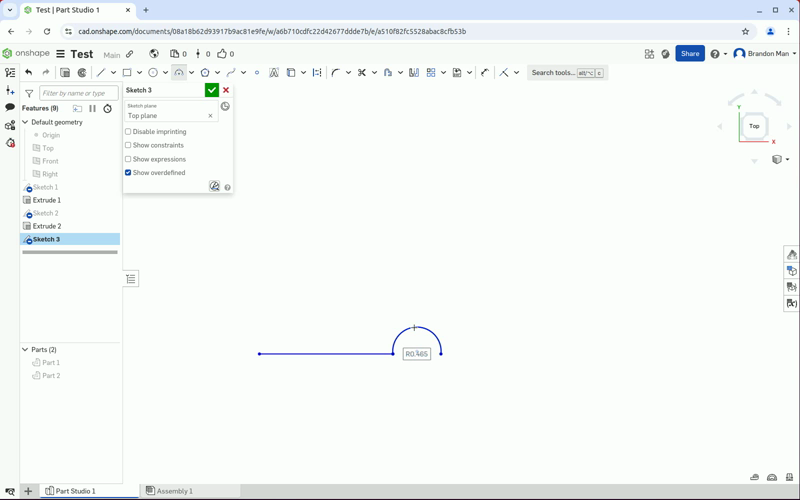
scroll(-6)
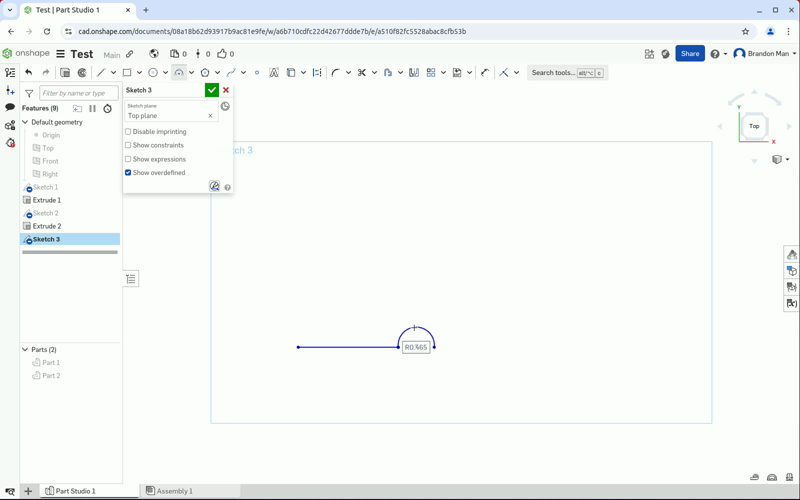
scroll(-6)
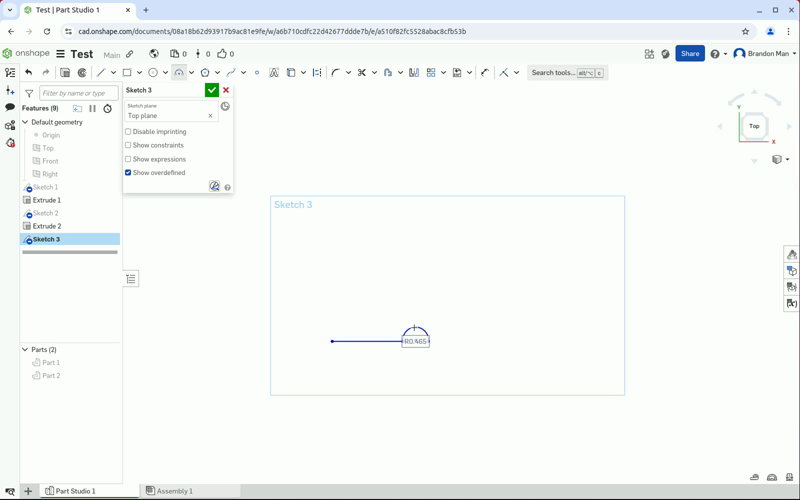
scroll(-6)
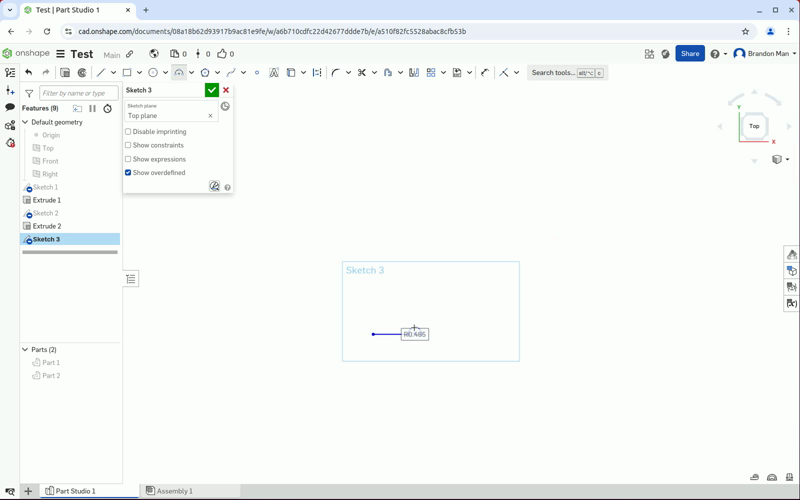
scroll(-6)
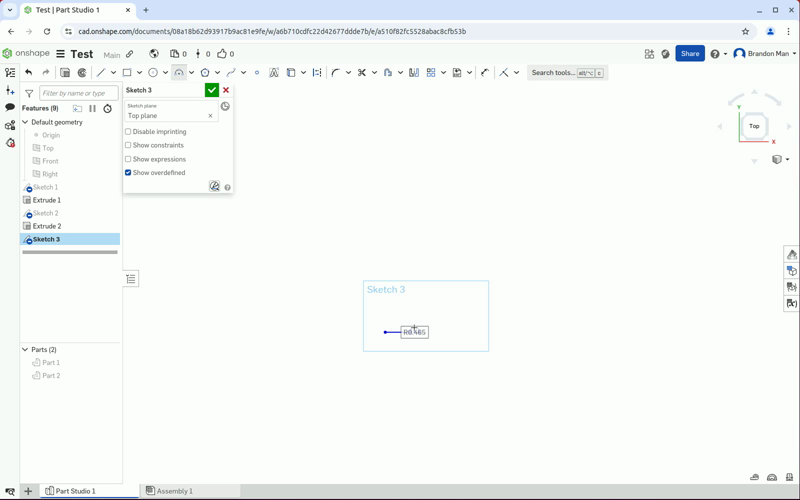
scroll(-6)
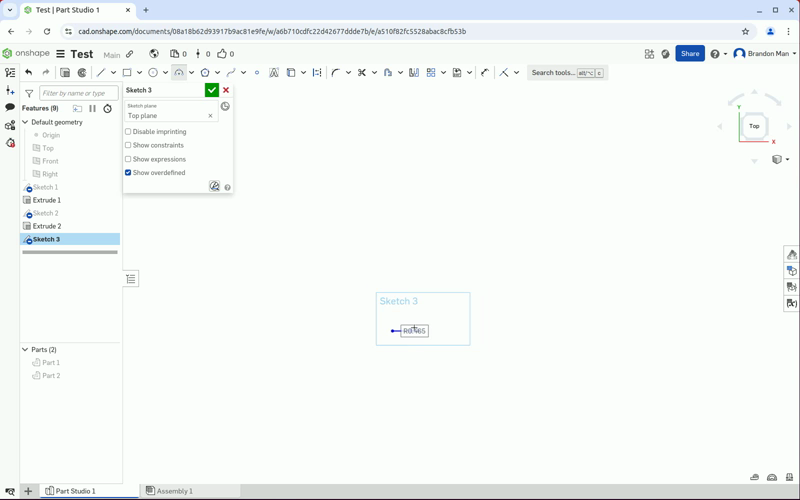
scroll(-6)
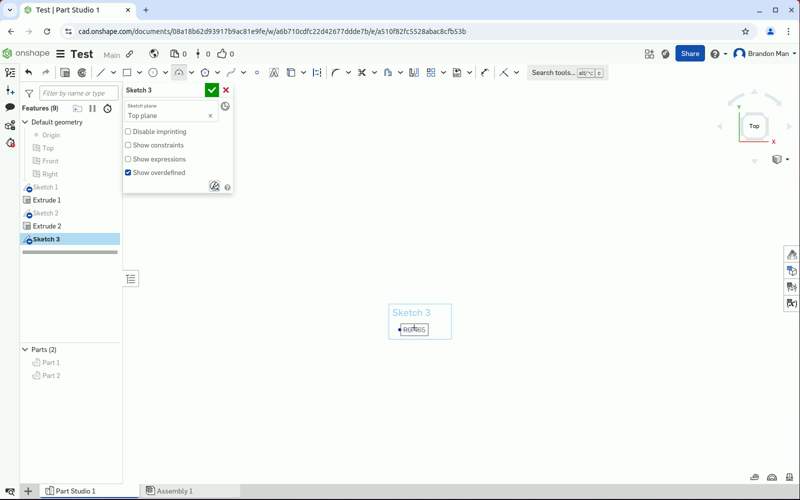
key_up(shift)
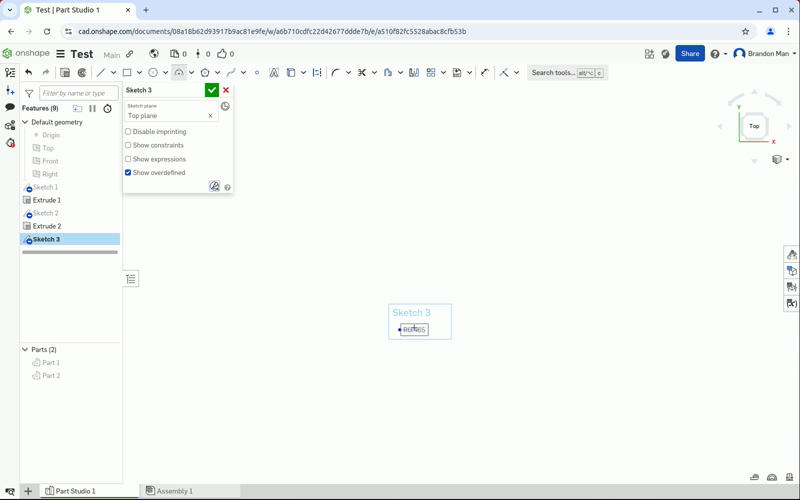
key(esc)
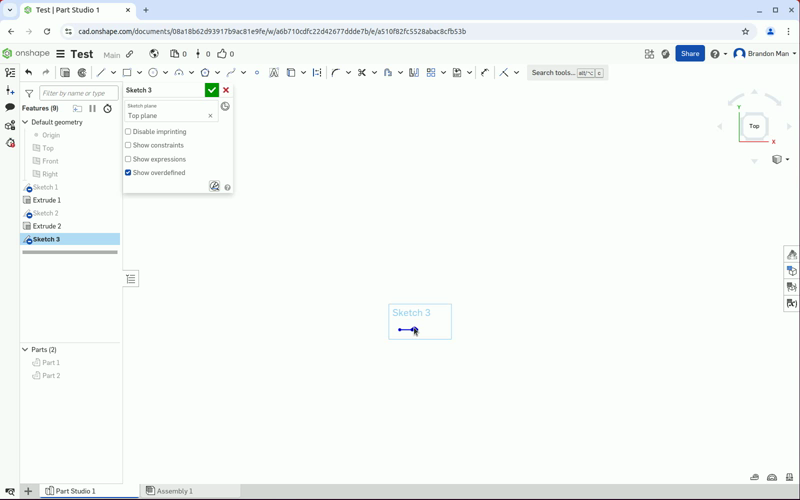
key(l)
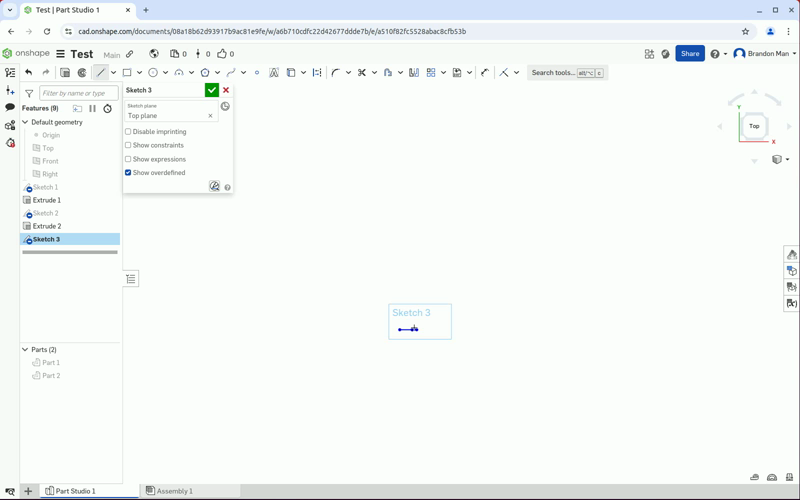
mouse_move(416, 329)
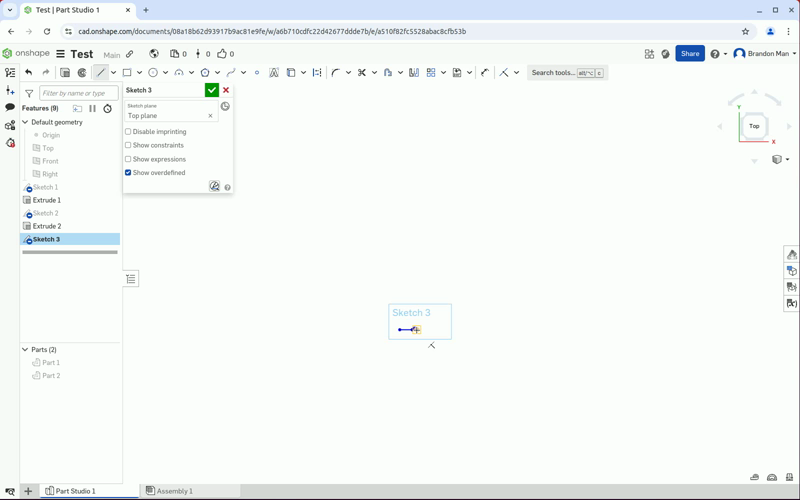
scroll(6)
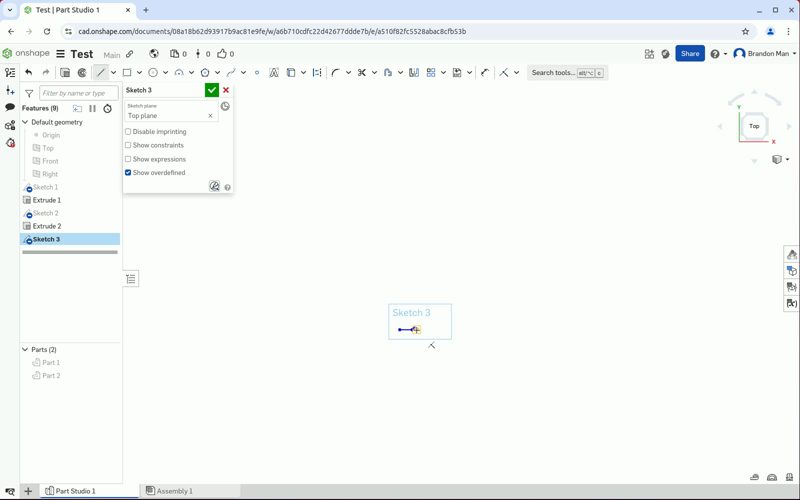
scroll(6)
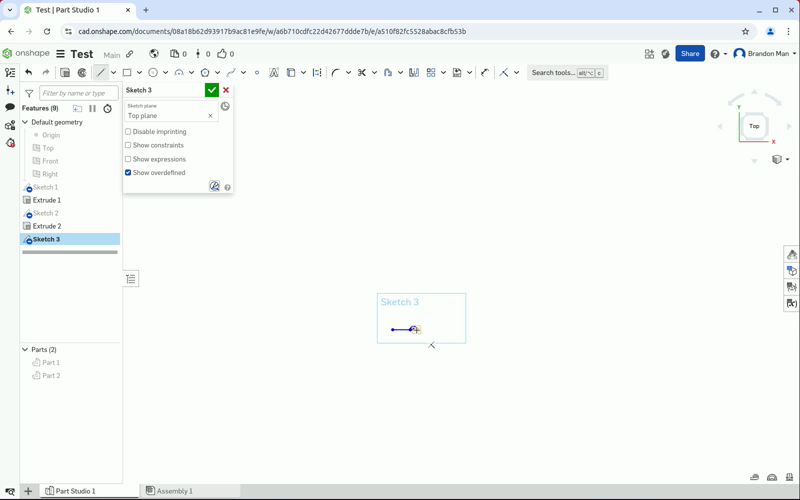
scroll(6)
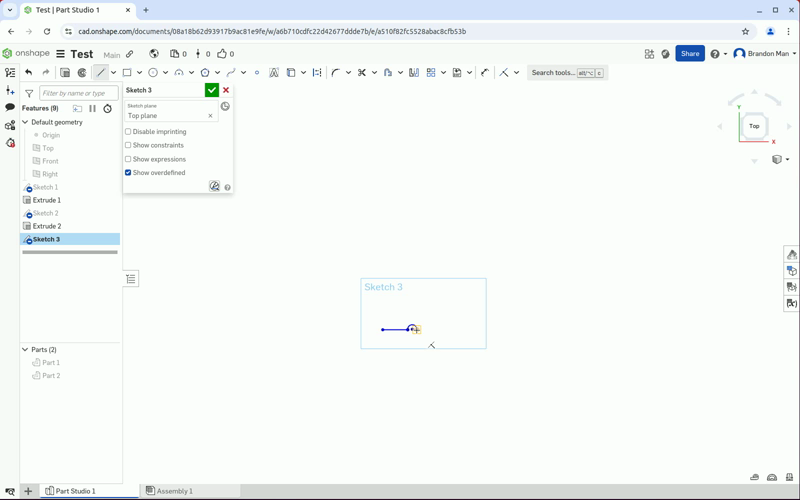
scroll(6)
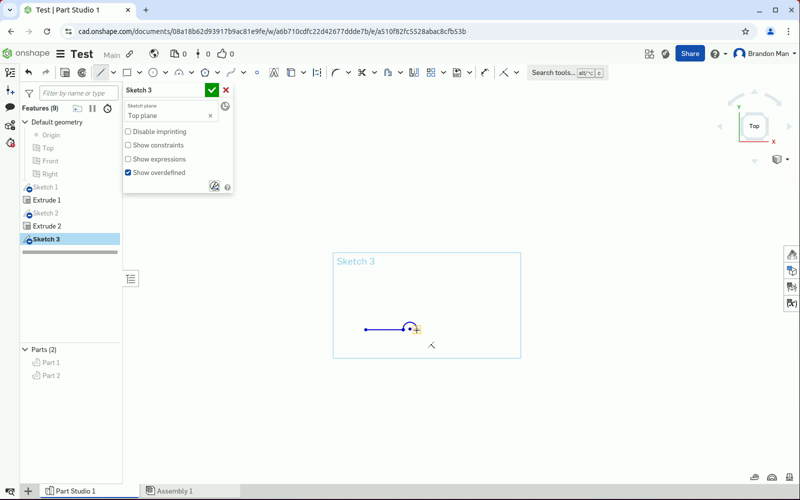
scroll(6)
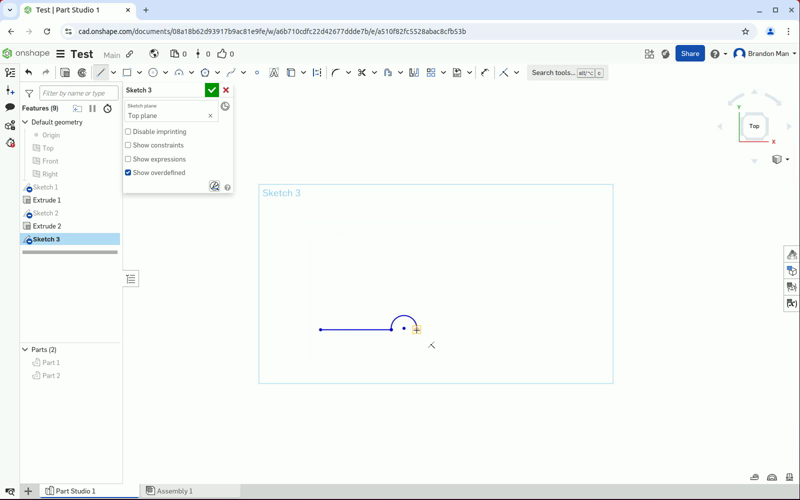
scroll(6)
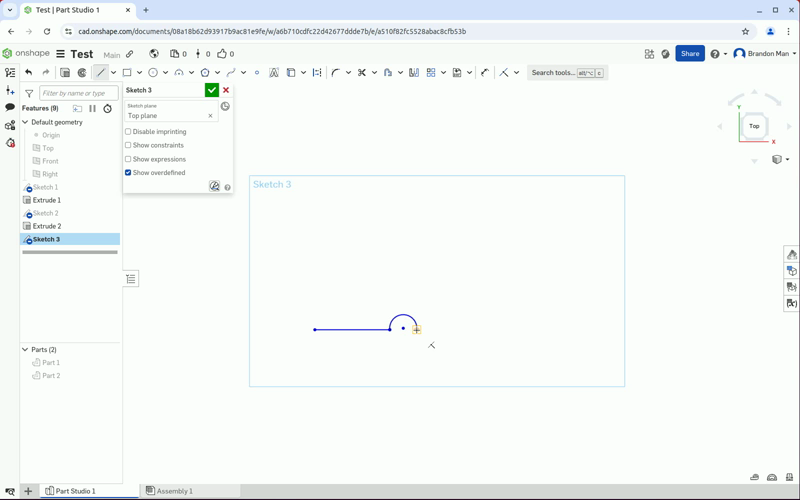
scroll(6)
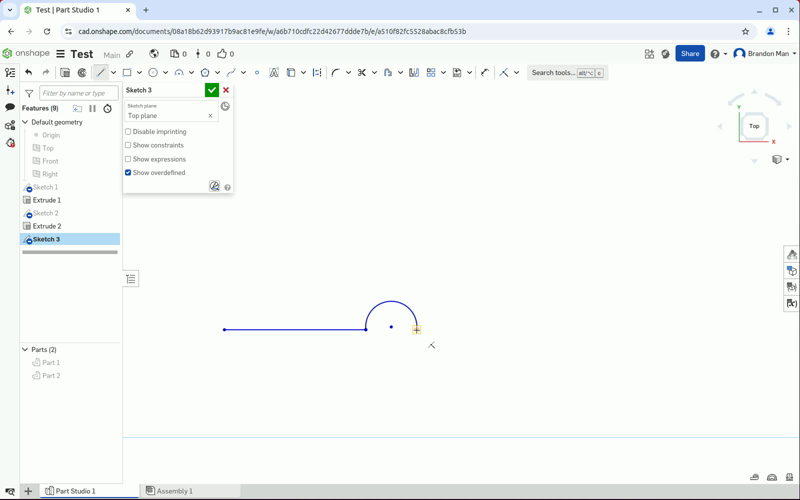
click(416, 329)
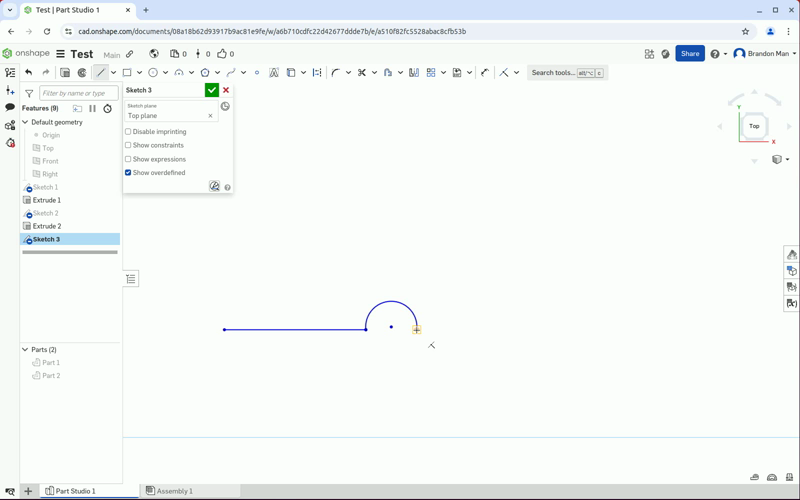
scroll(-6)
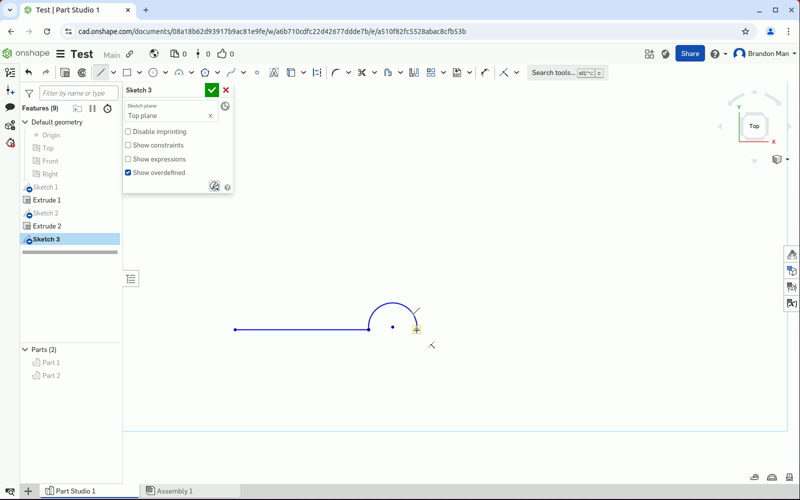
scroll(-6)
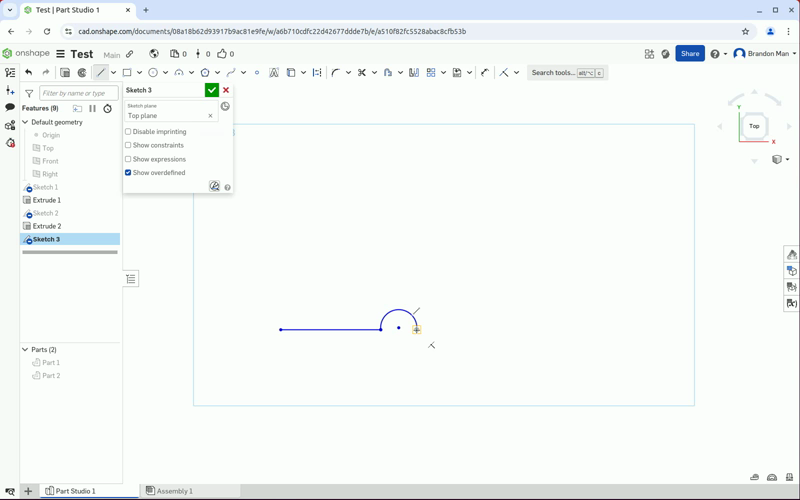
scroll(-6)
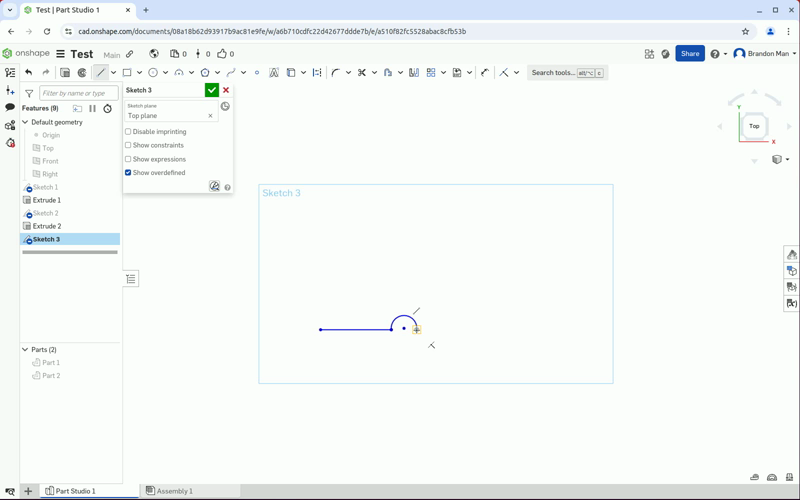
scroll(-6)
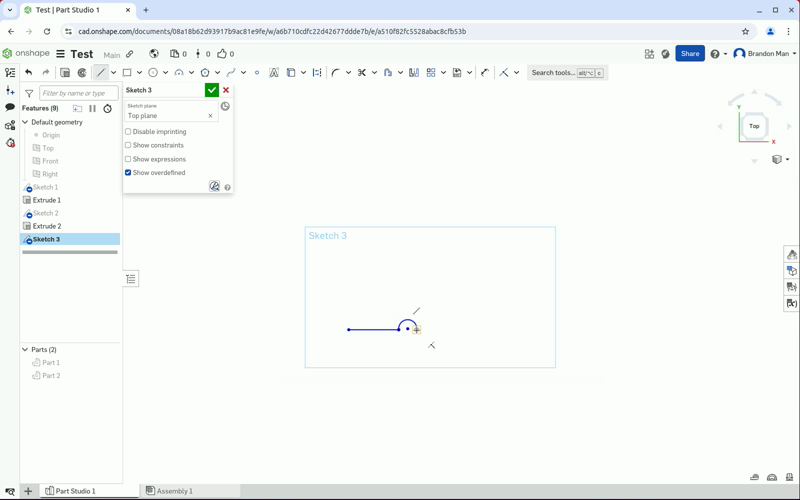
scroll(-6)
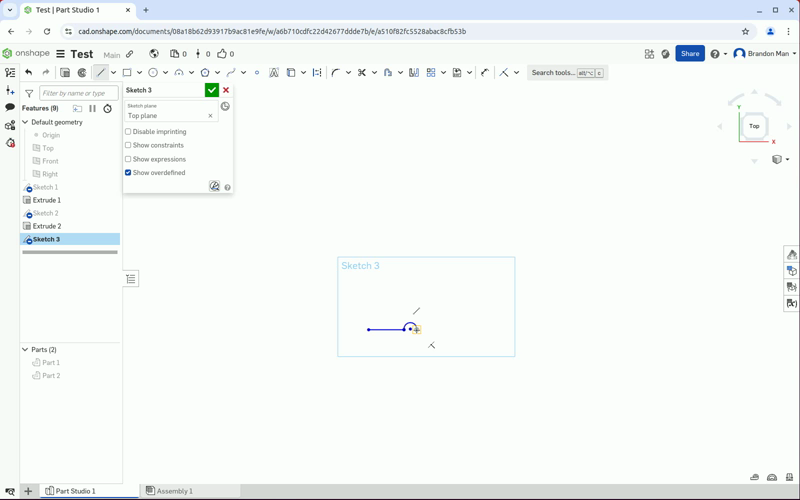
scroll(-6)
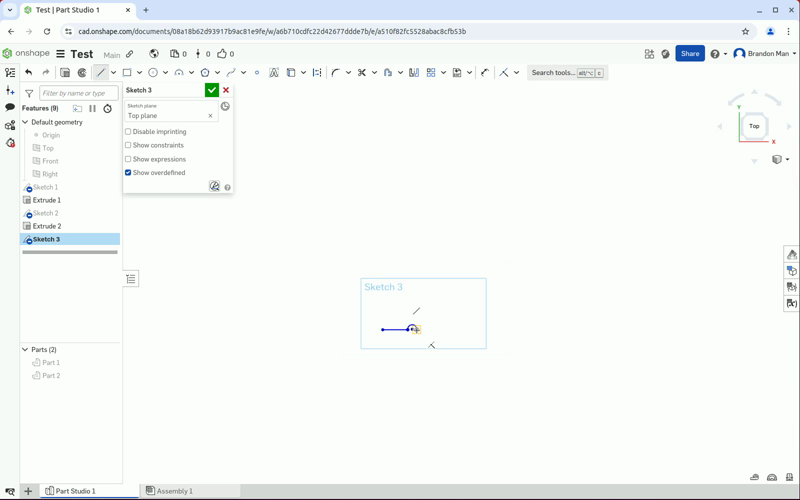
scroll(-6)
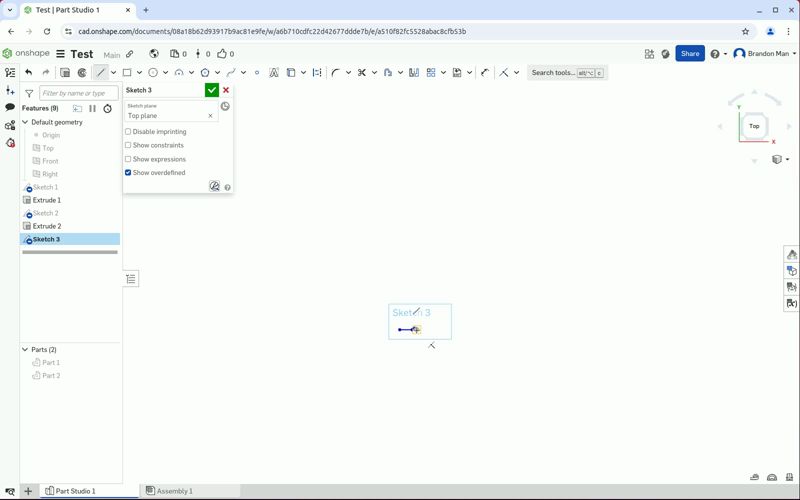
key_down(shift)
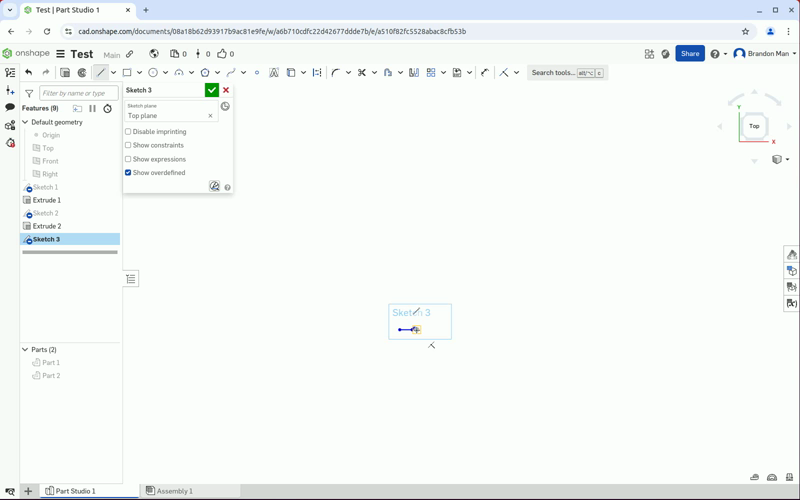
mouse_move(446, 329)
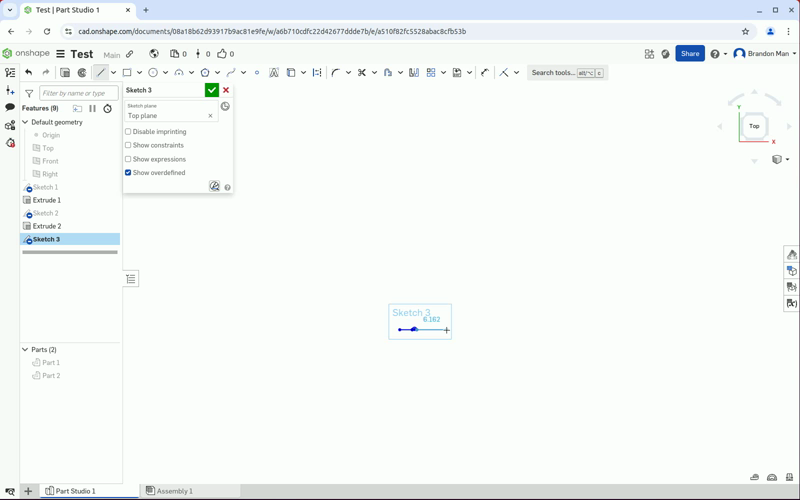
mouse_move(429, 329)
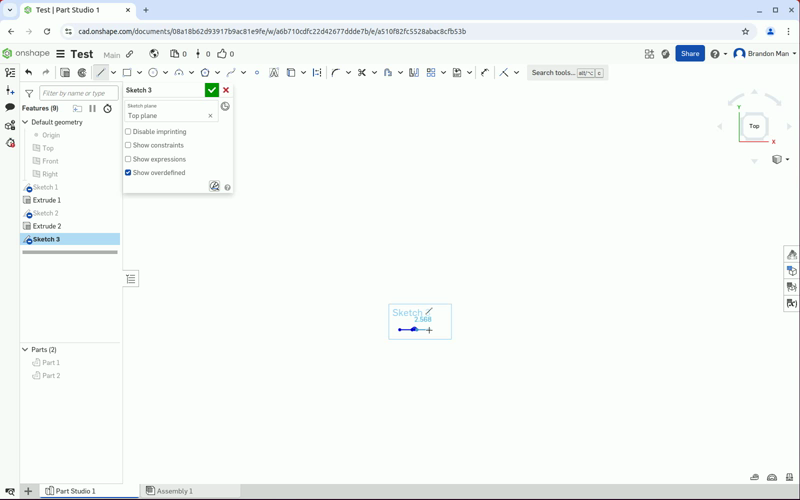
click(429, 329)
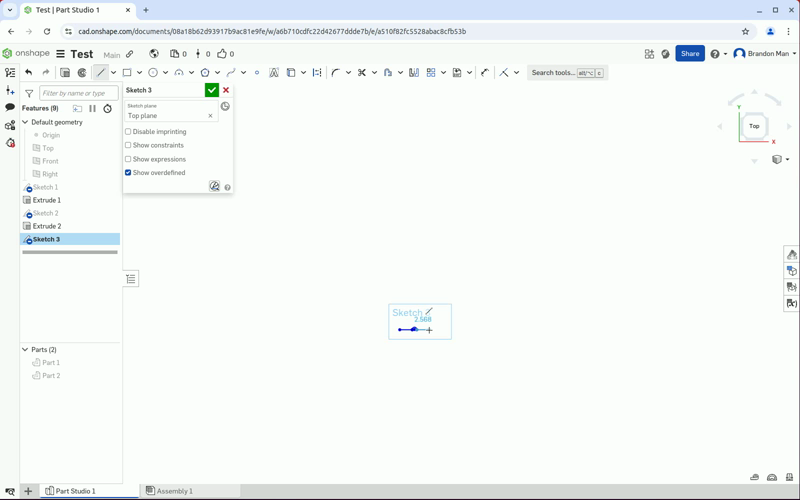
key_up(shift)
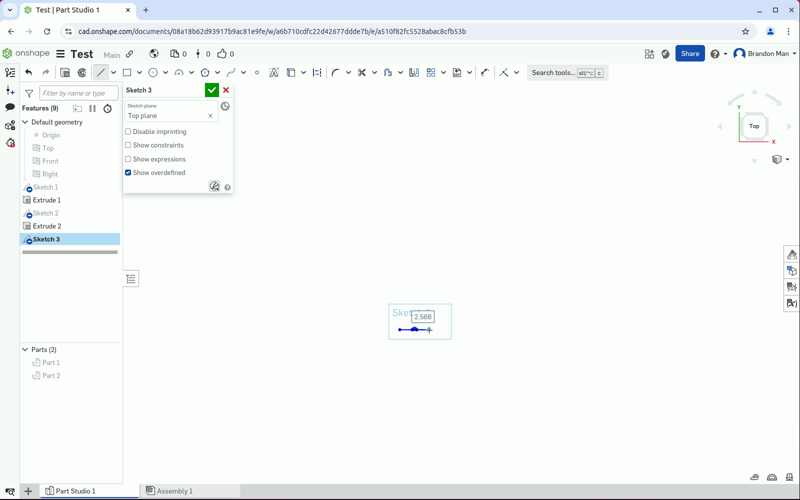
key(esc)
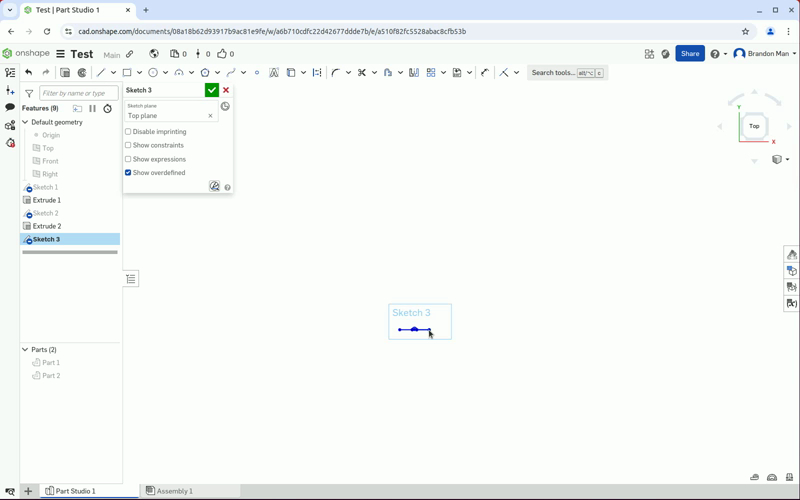
key(a)
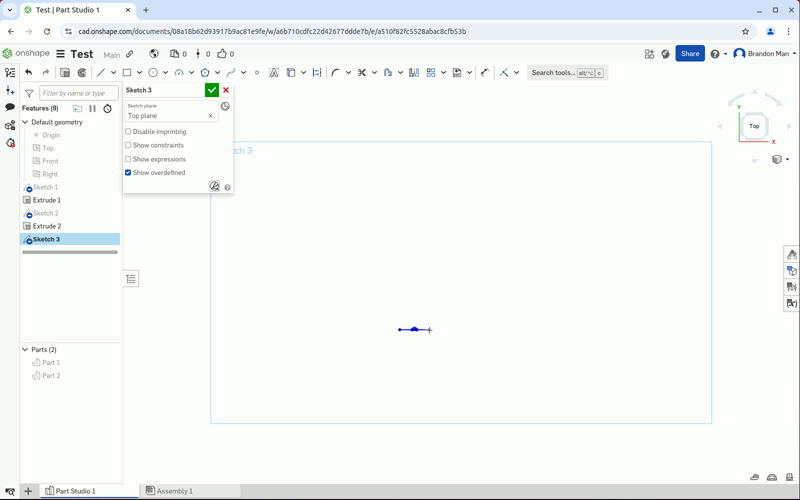
mouse_move(429, 329)
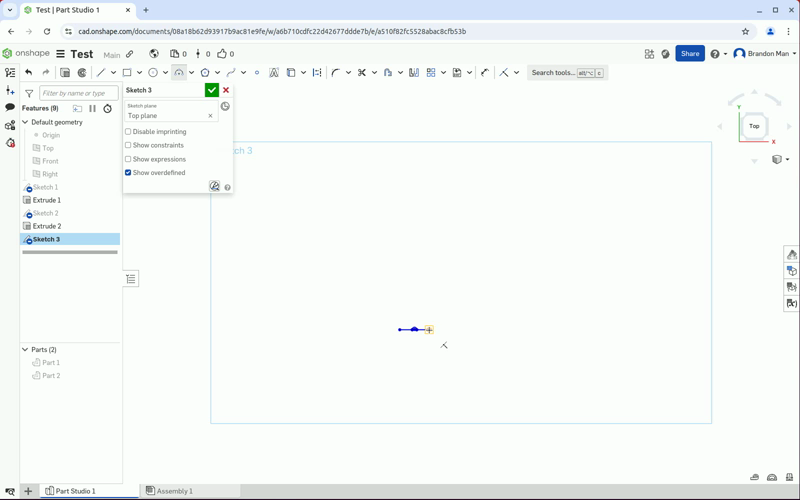
click(429, 329)
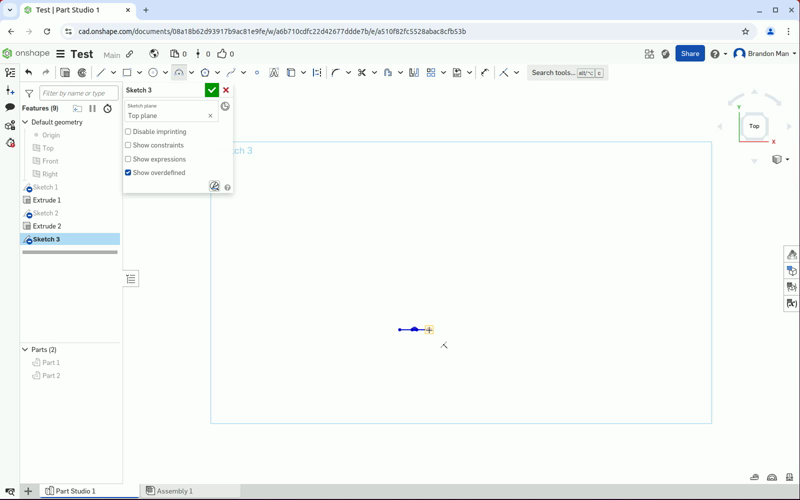
mouse_move(399, 329)
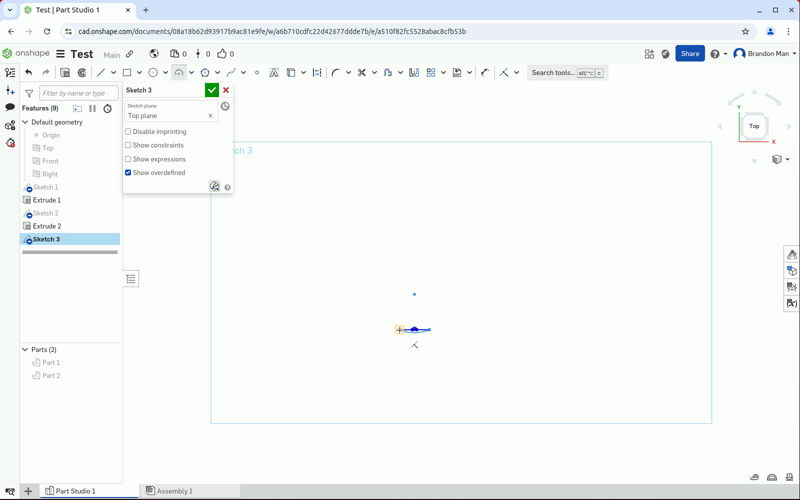
click(399, 329)
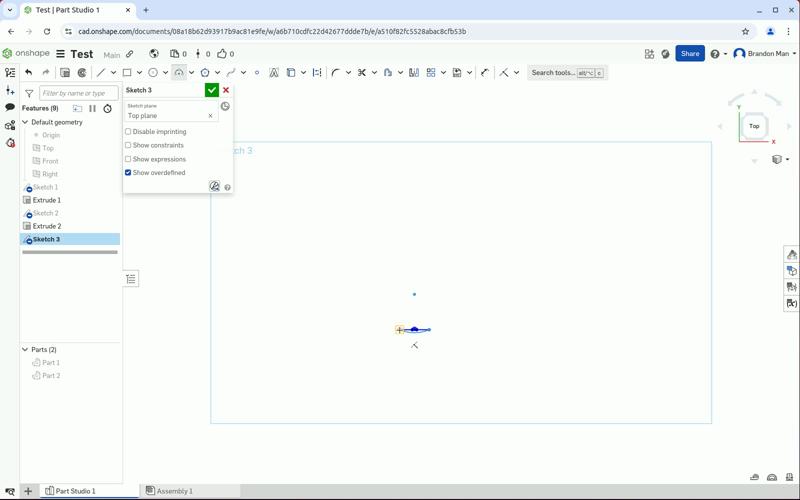
key_down(shift)
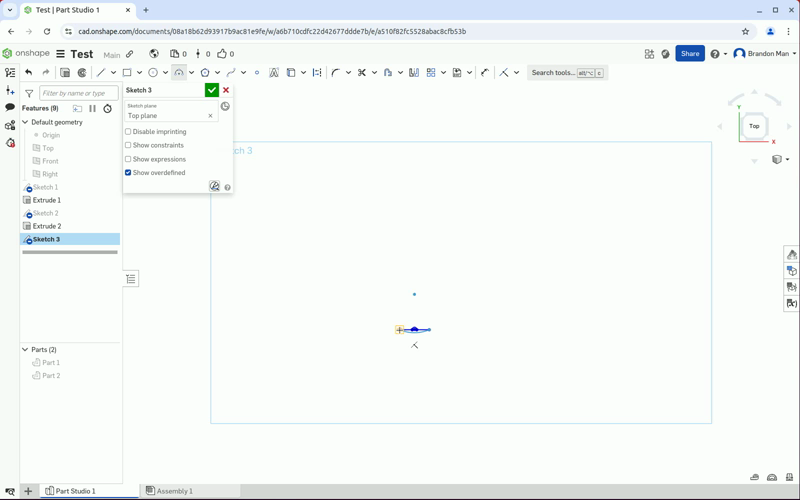
mouse_move(414, 315)
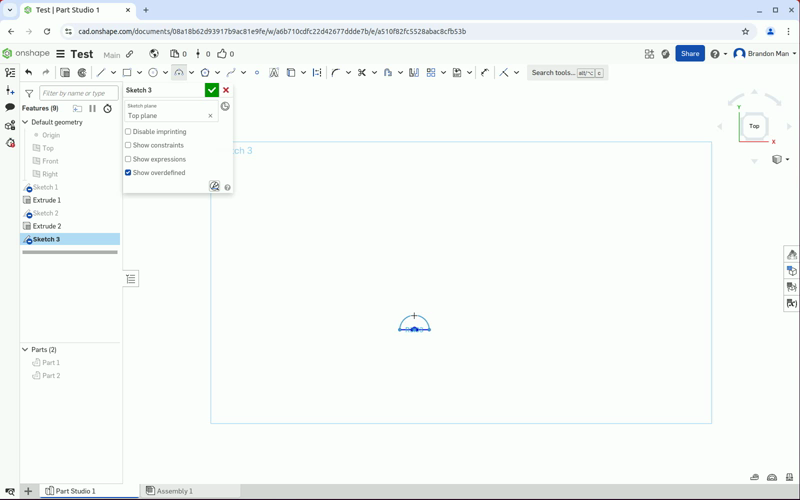
click(414, 315)
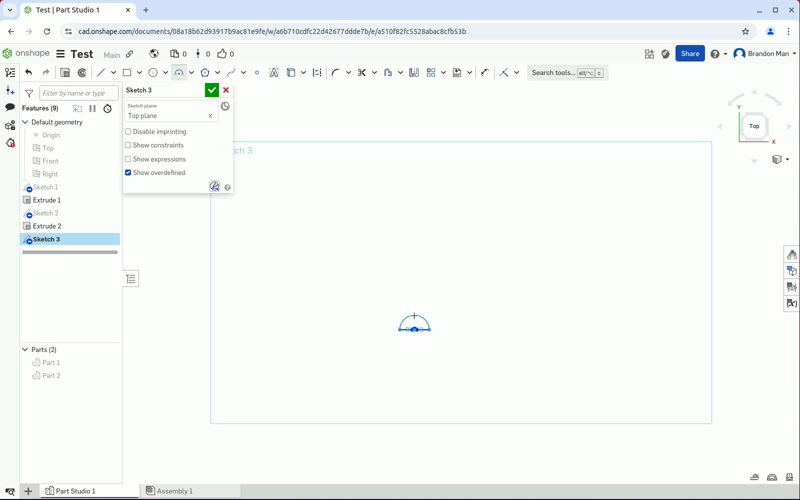
key_up(shift)
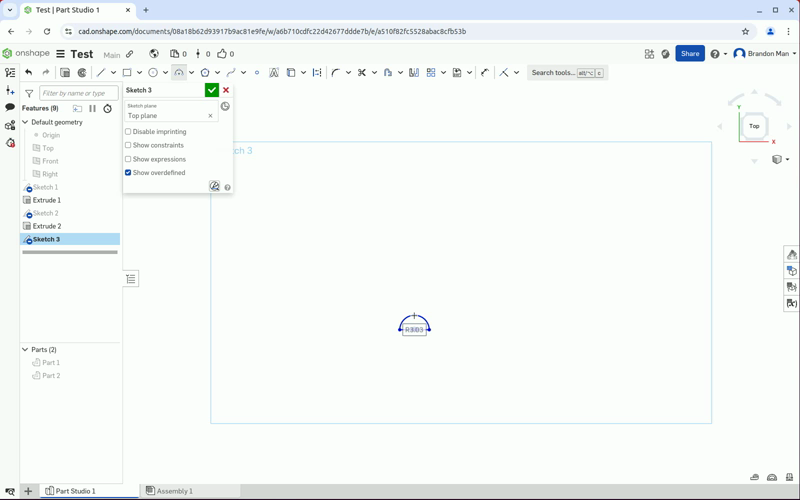
key(esc)
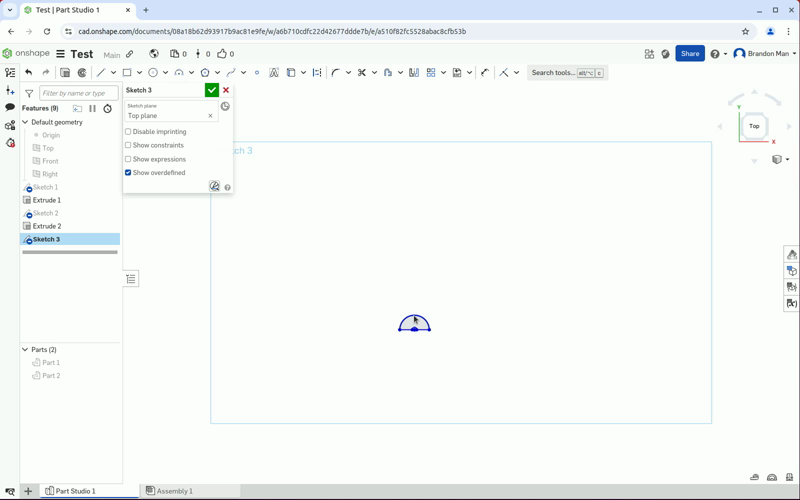
mouse_move(416, 324)
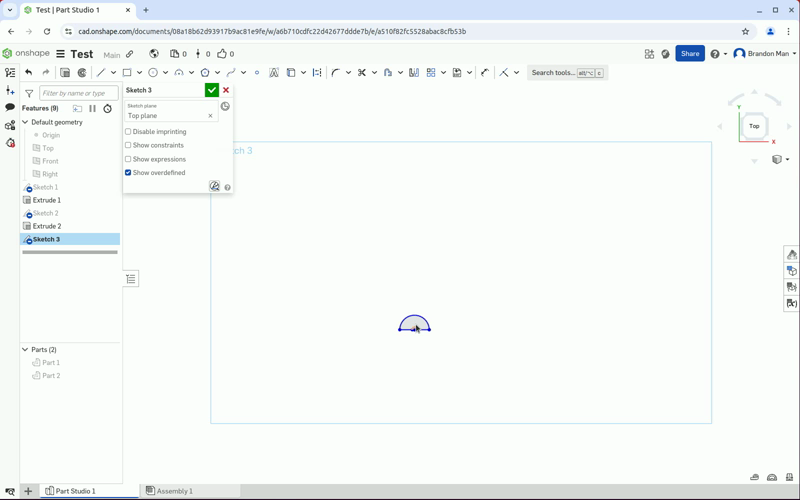
scroll(6)
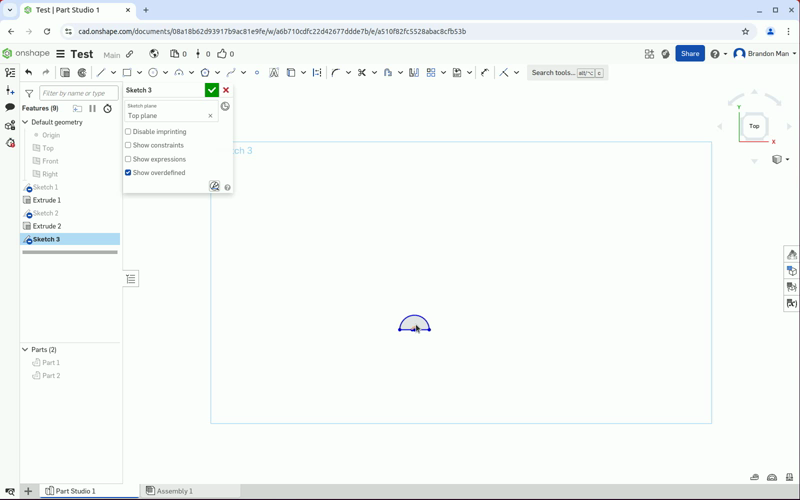
scroll(6)
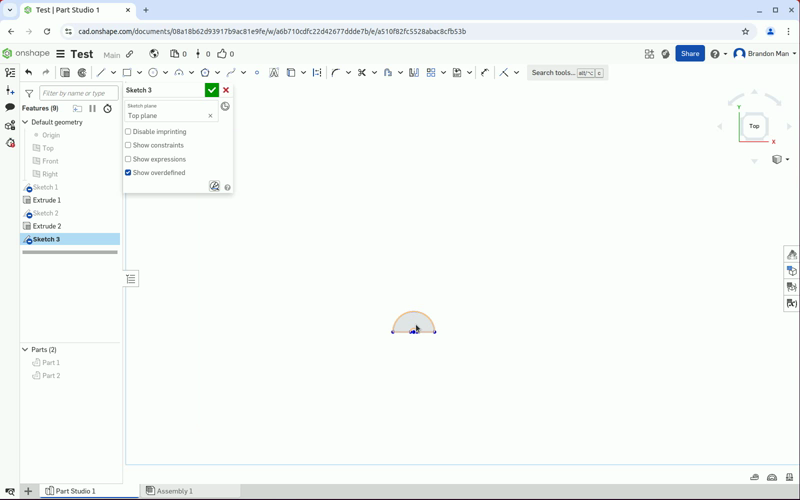
scroll(6)
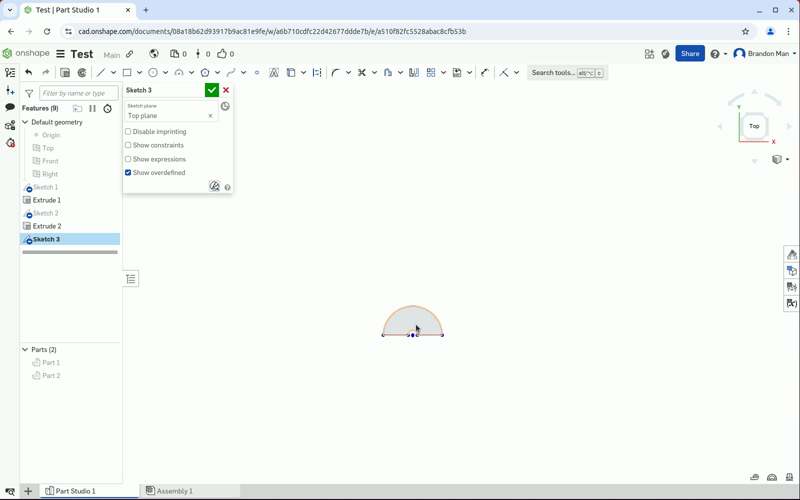
scroll(6)
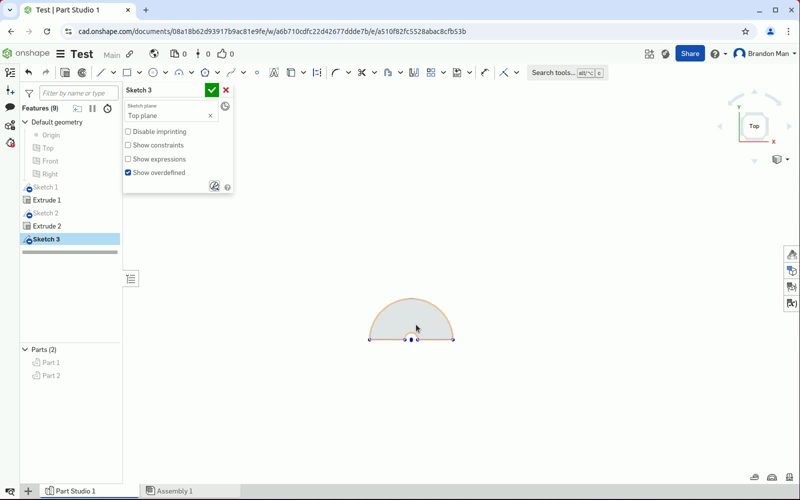
scroll(6)
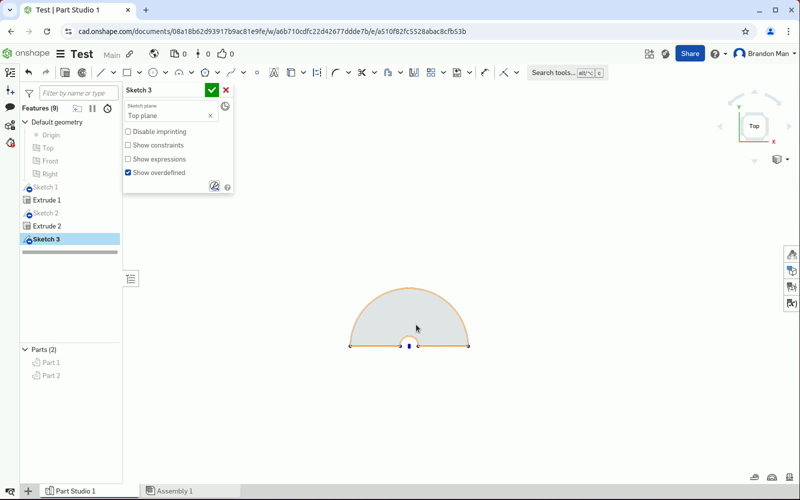
scroll(6)
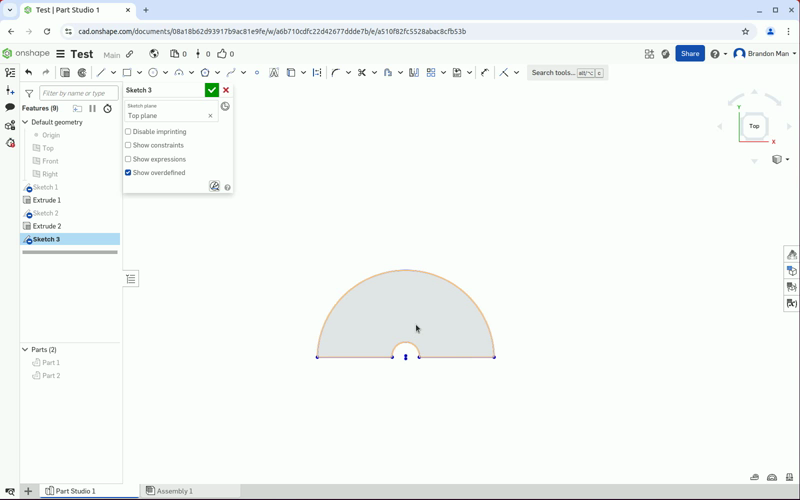
scroll(6)
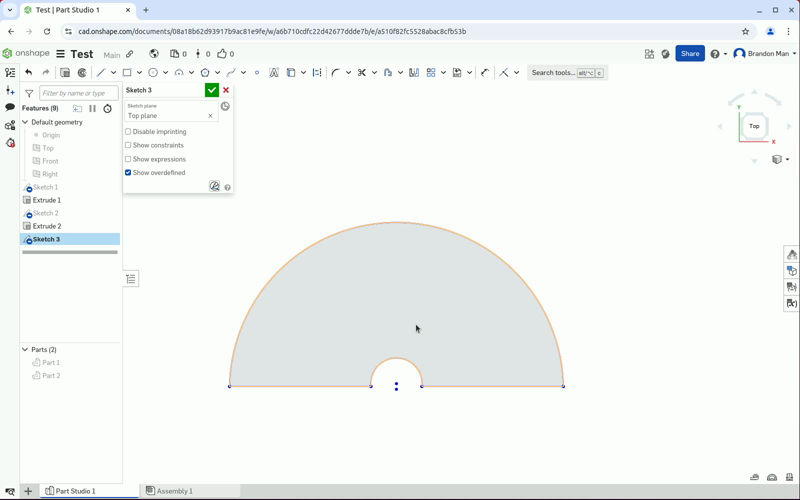
click(416, 324)
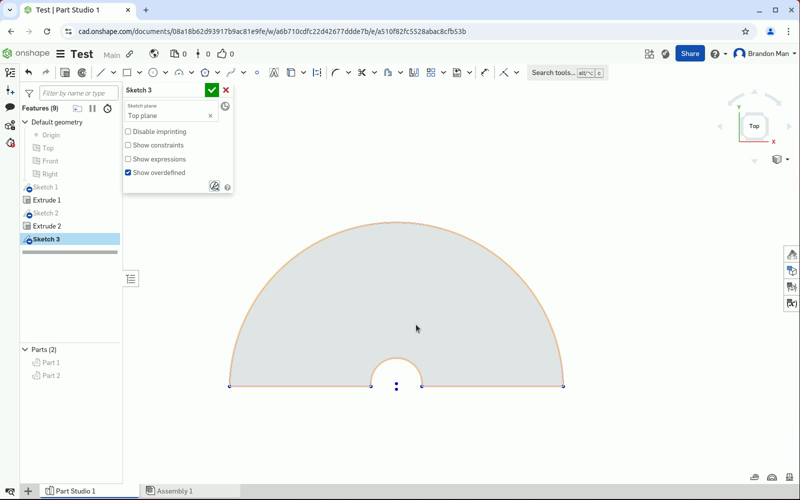
scroll(-6)
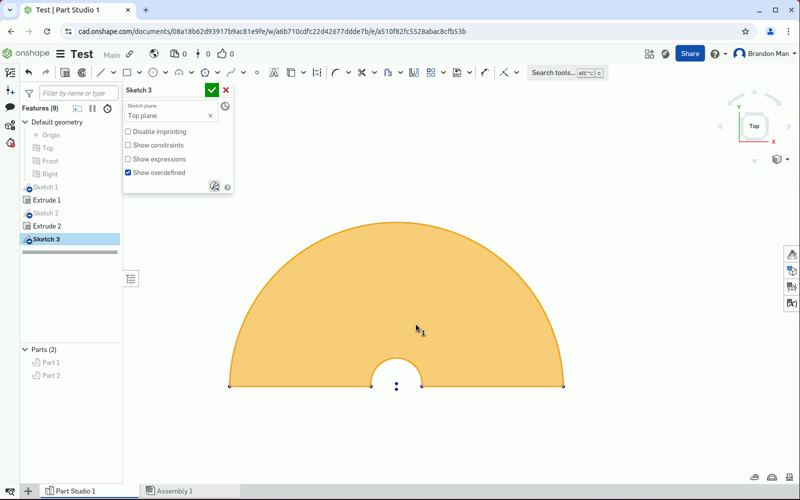
scroll(-6)
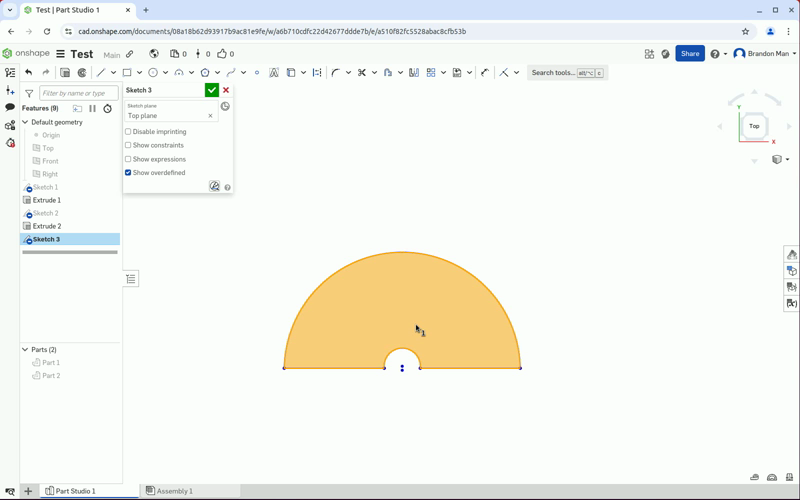
scroll(-6)
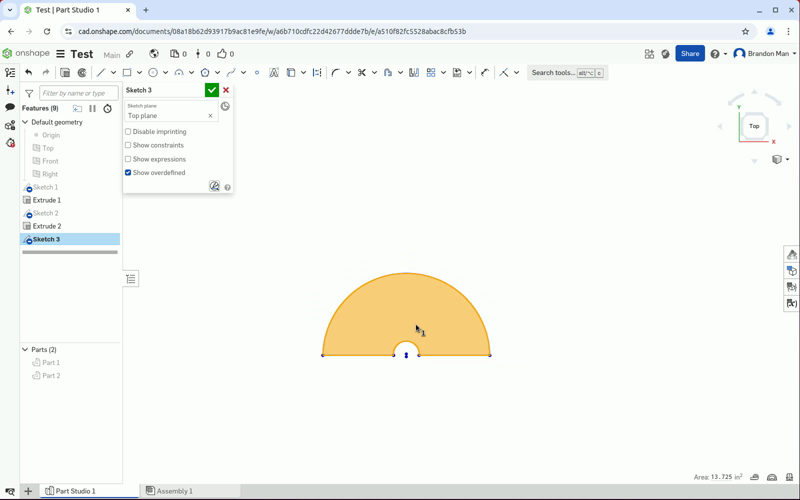
scroll(-6)
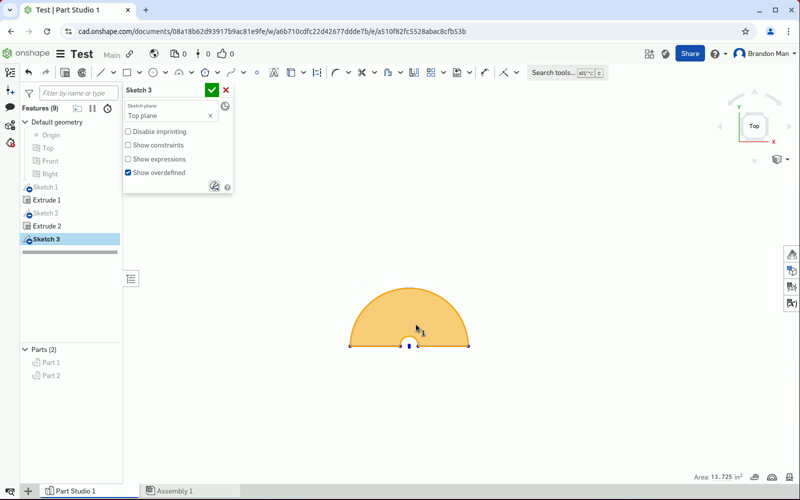
scroll(-6)
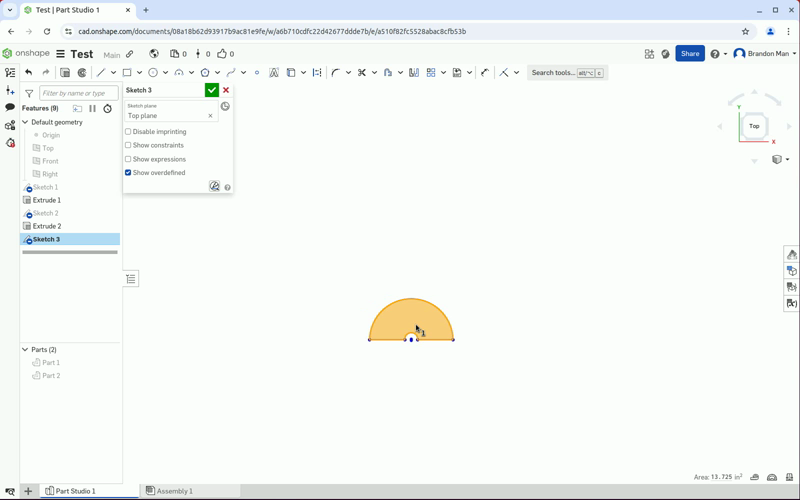
scroll(-6)
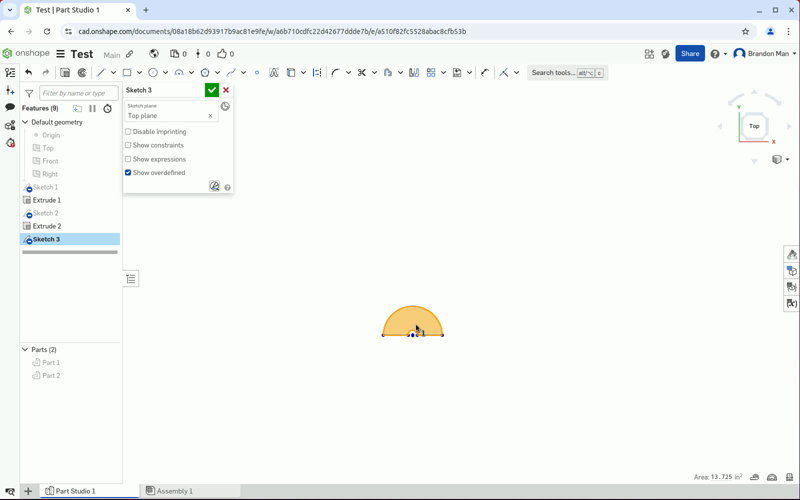
scroll(-6)
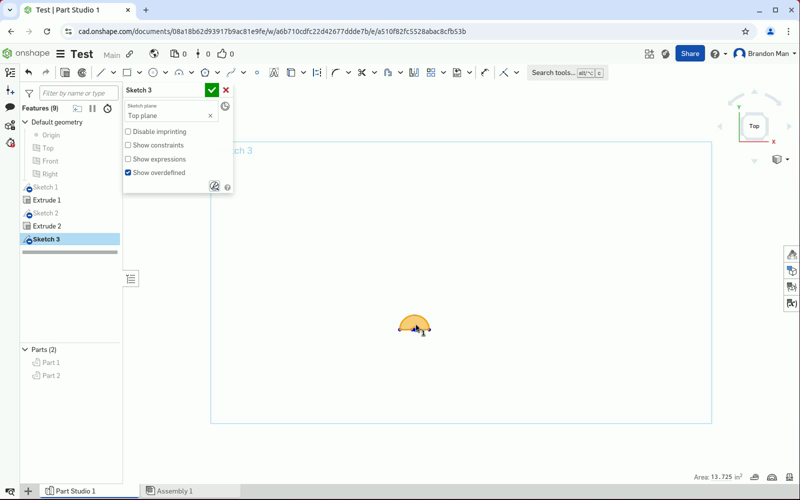
mouse_move(73, 352)
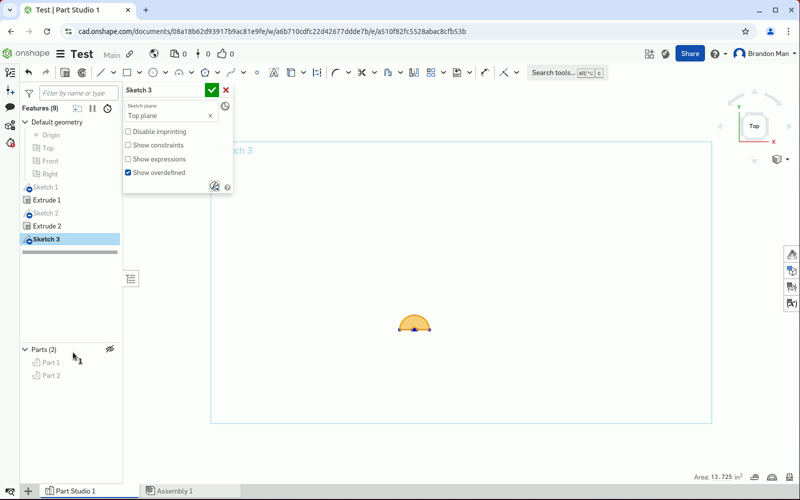
key(shift+y)
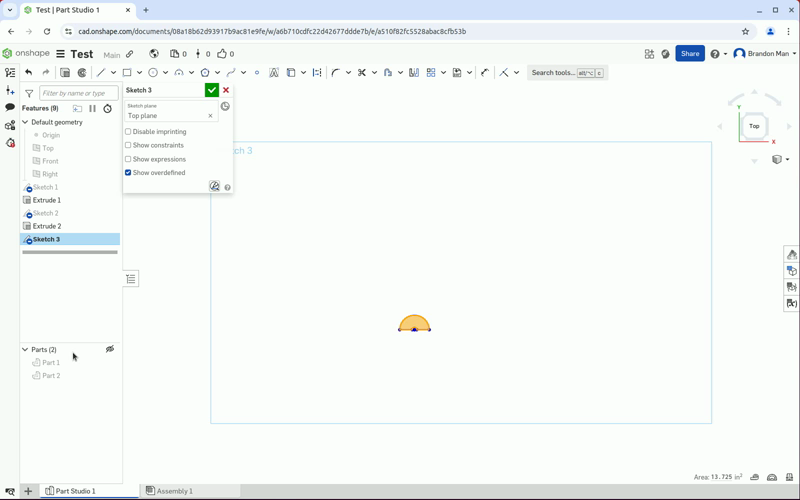
key(shift+e)
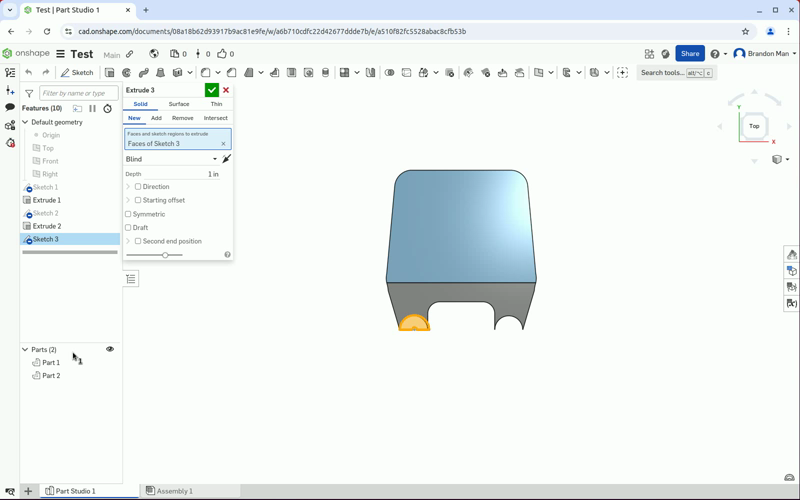
mouse_move(143, 106)
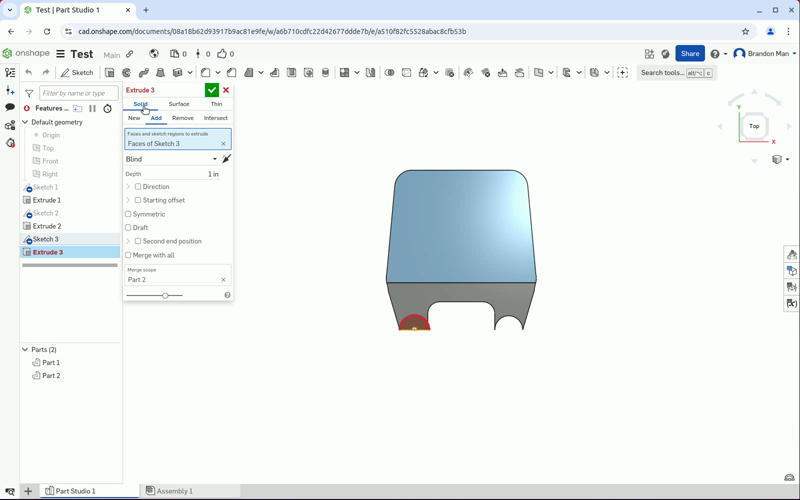
click(143, 106)
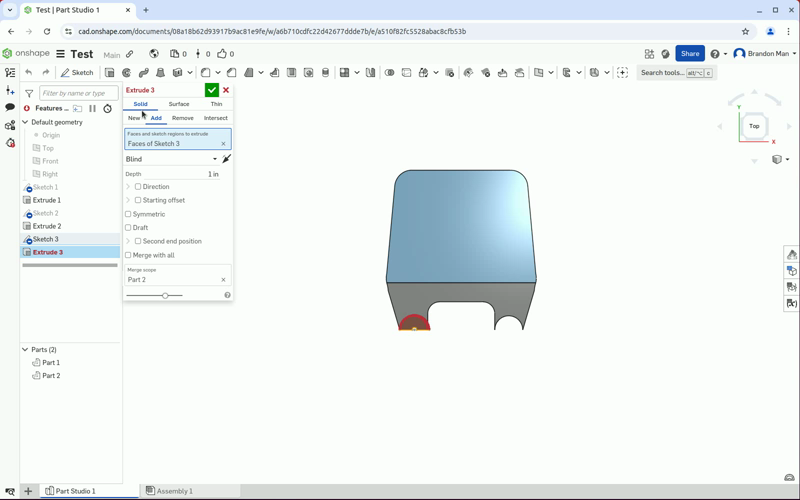
mouse_move(137, 120)
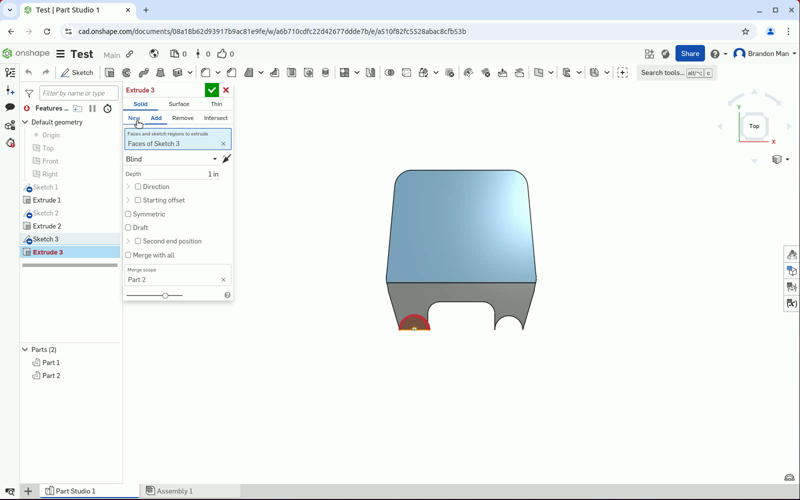
click(137, 120)
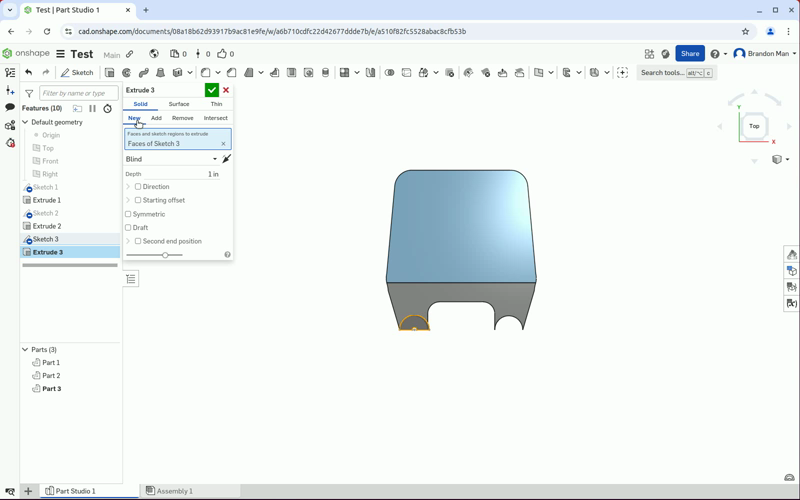
key(tab, 4)
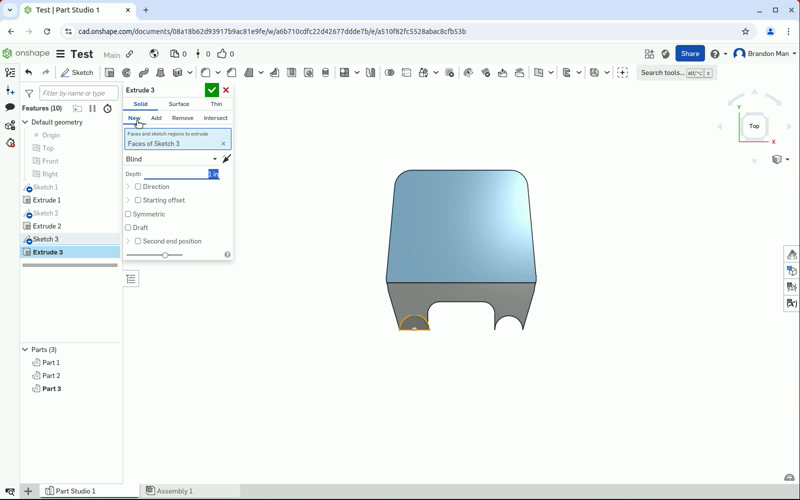
text(0.481)
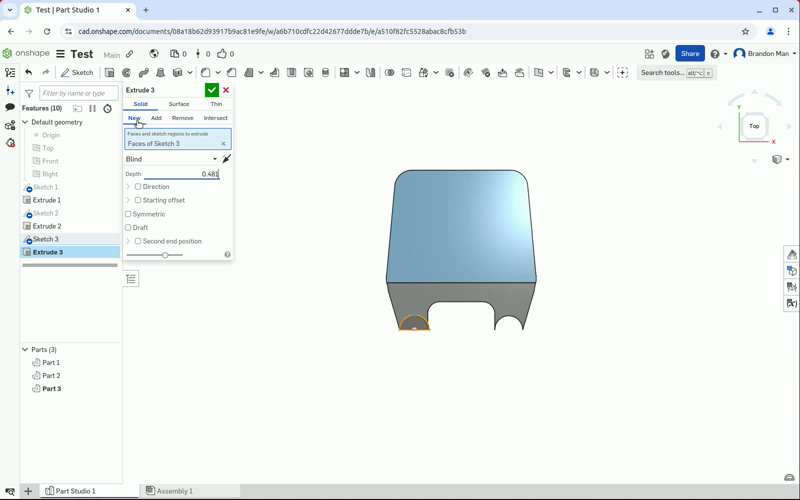
key(enter)
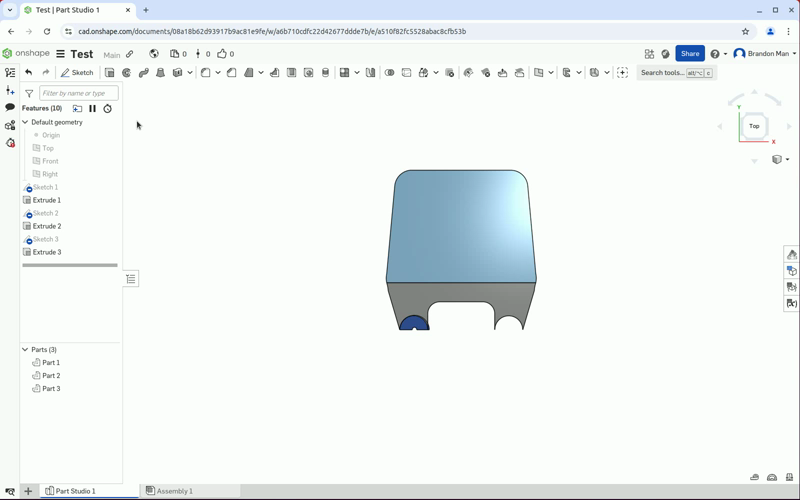
key(shift+h)
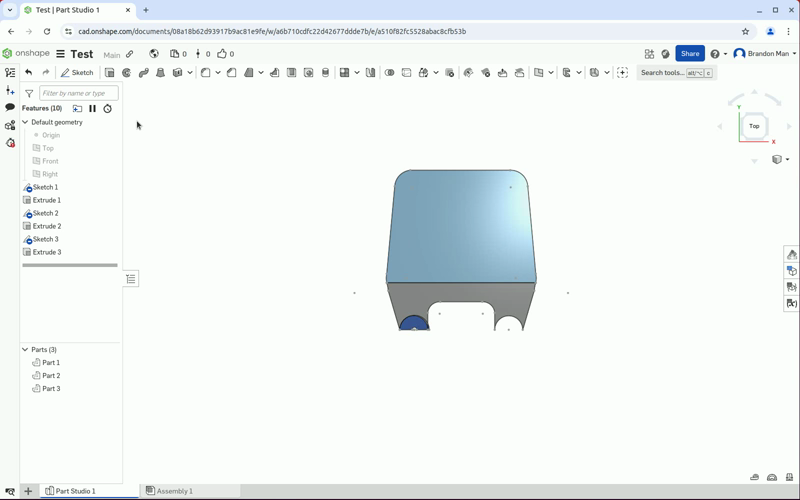
key(shift+h)
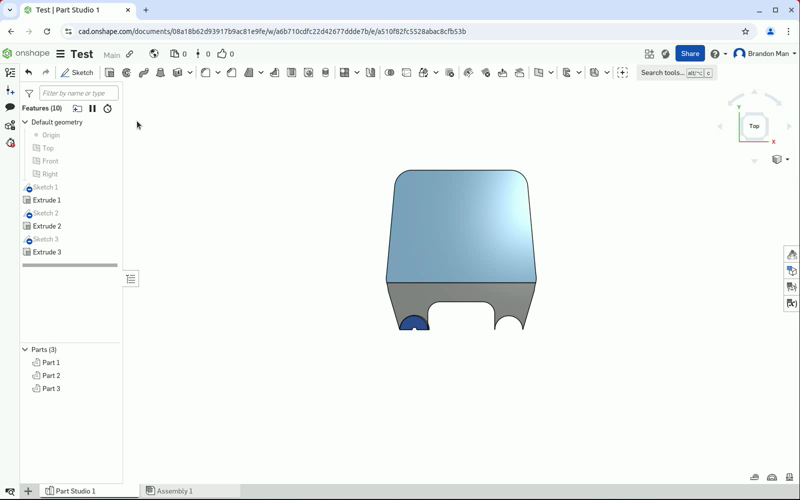
mouse_move(73, 189)
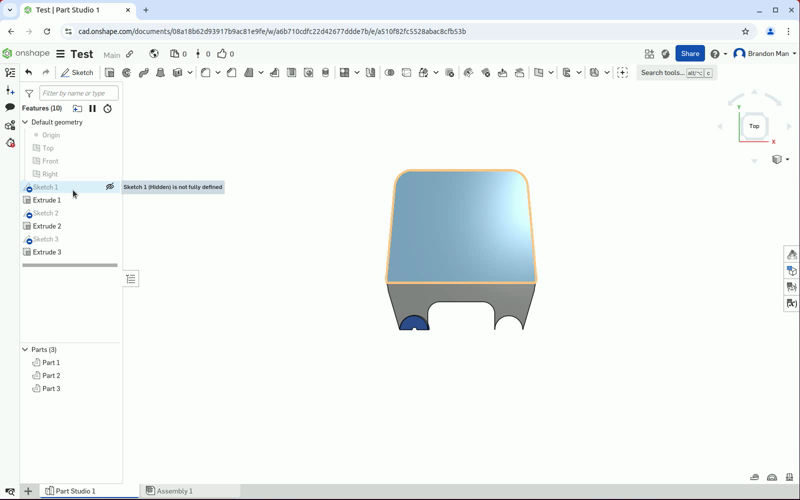
click(73, 189)
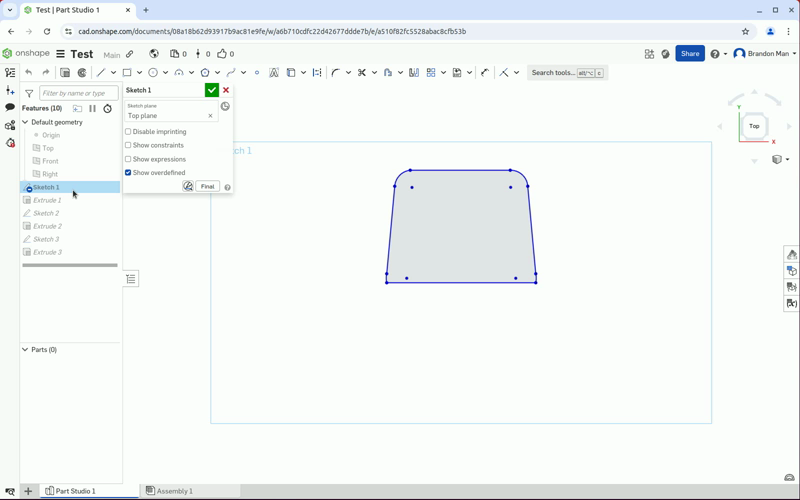
mouse_move(229, 92)
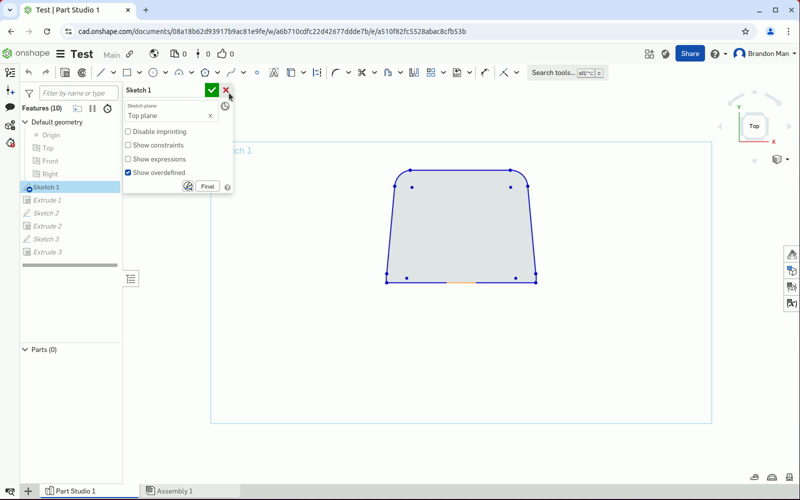
click(229, 92)
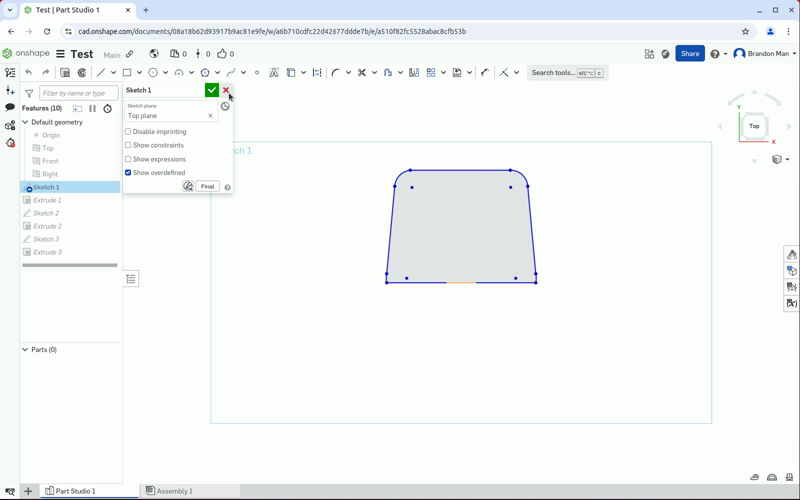
key(shift+s)
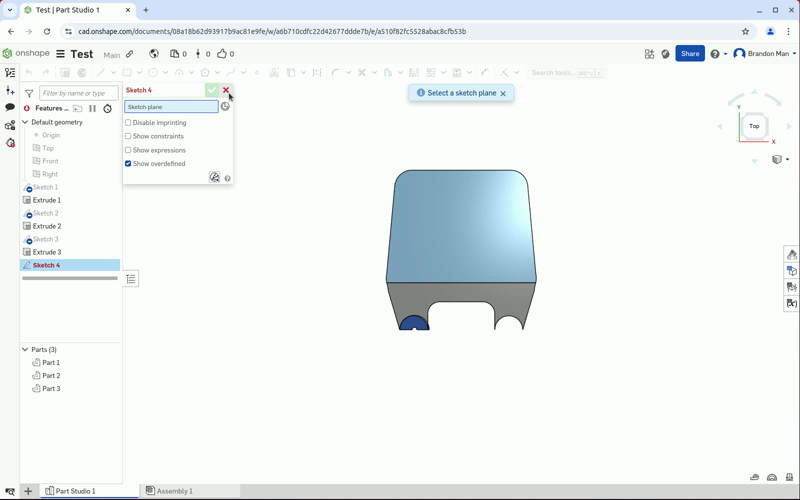
mouse_move(73, 150)
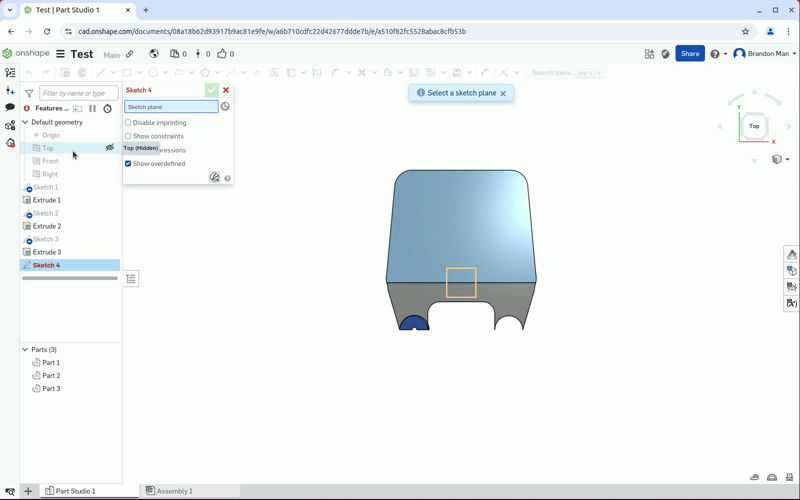
click(73, 150)
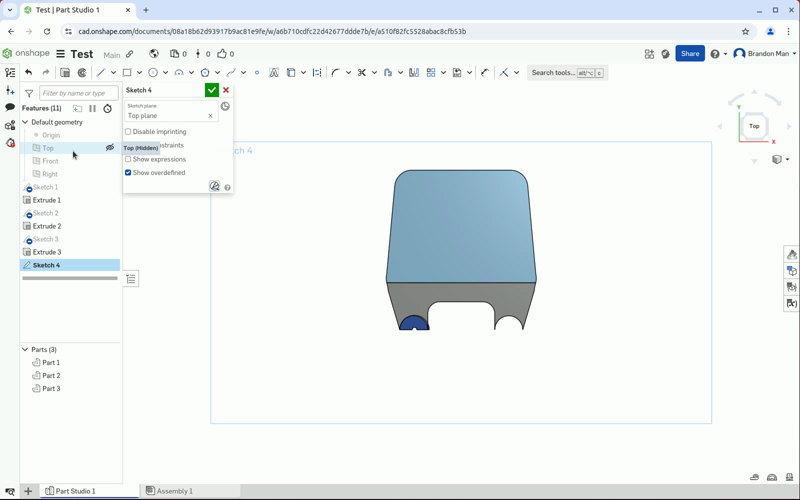
mouse_move(73, 352)
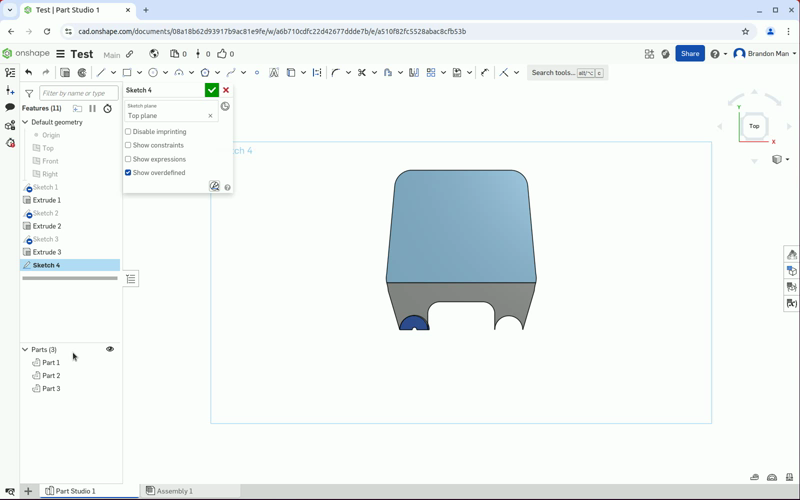
key(y)
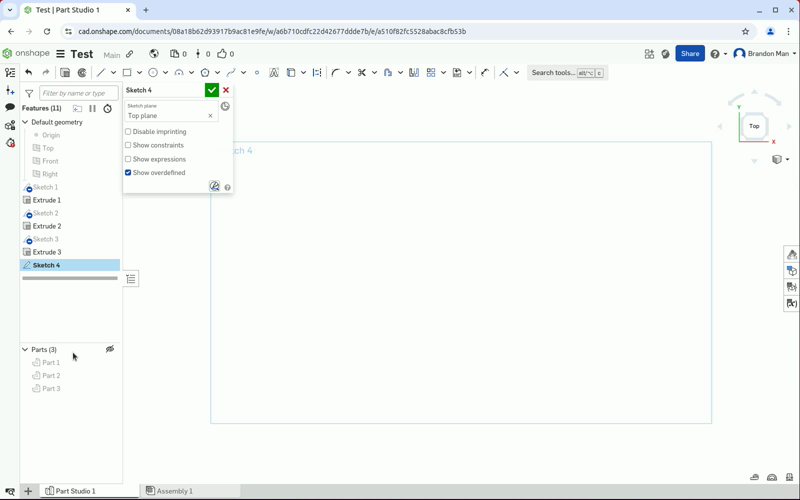
key(a)
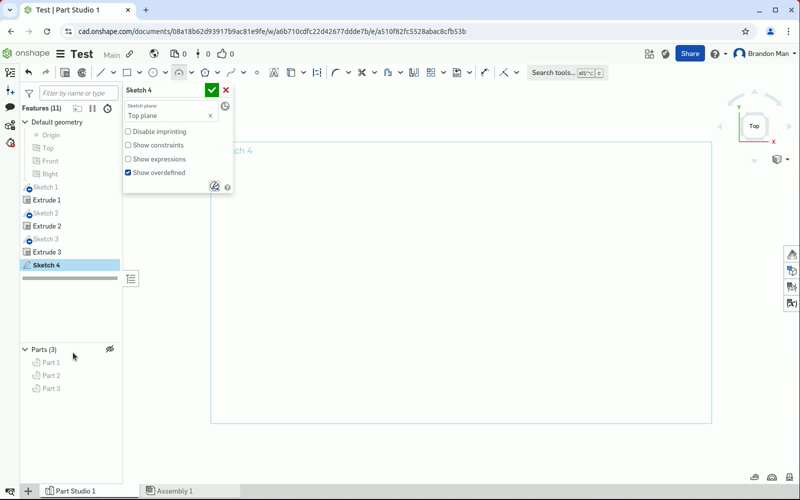
key_down(shift)
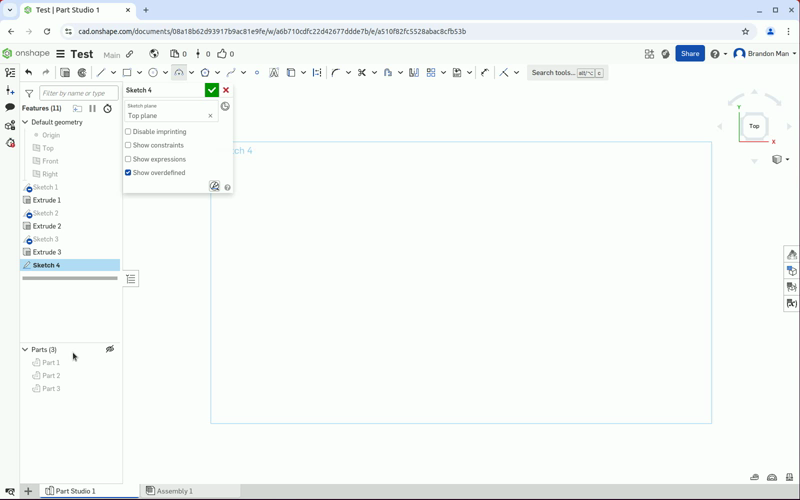
mouse_move(399, 329)
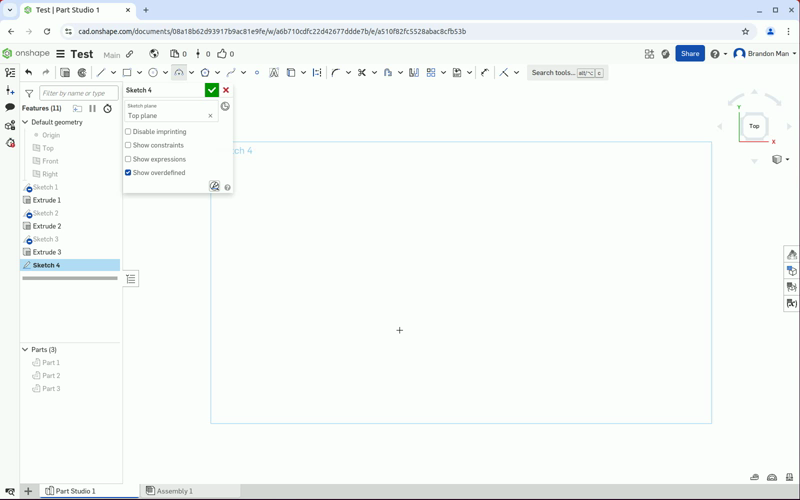
click(399, 329)
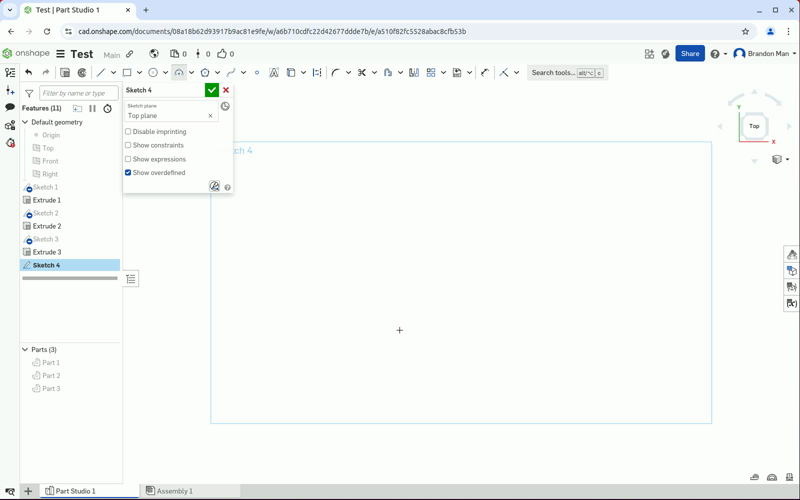
key_up(shift)
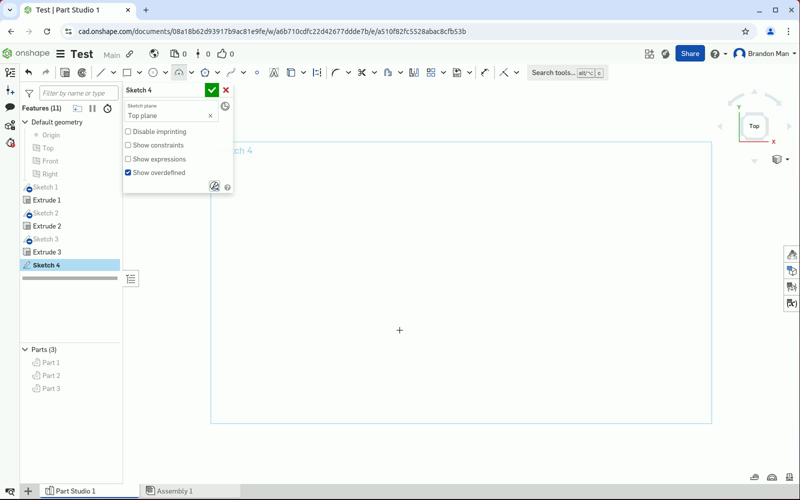
key_down(shift)
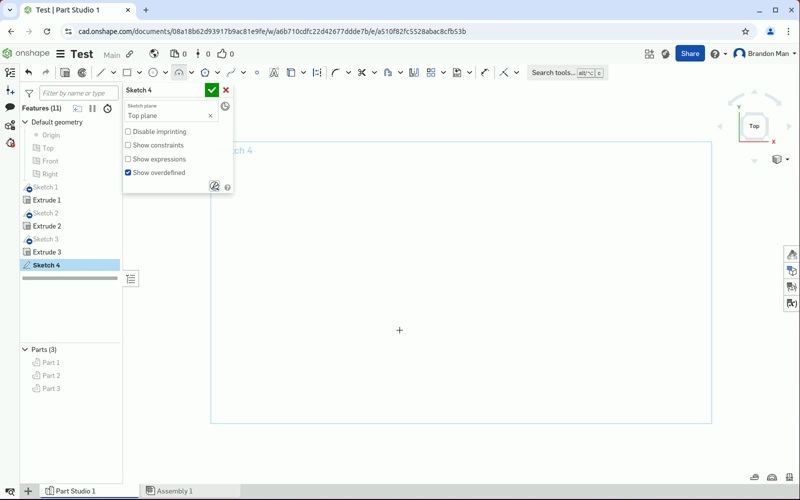
mouse_move(429, 329)
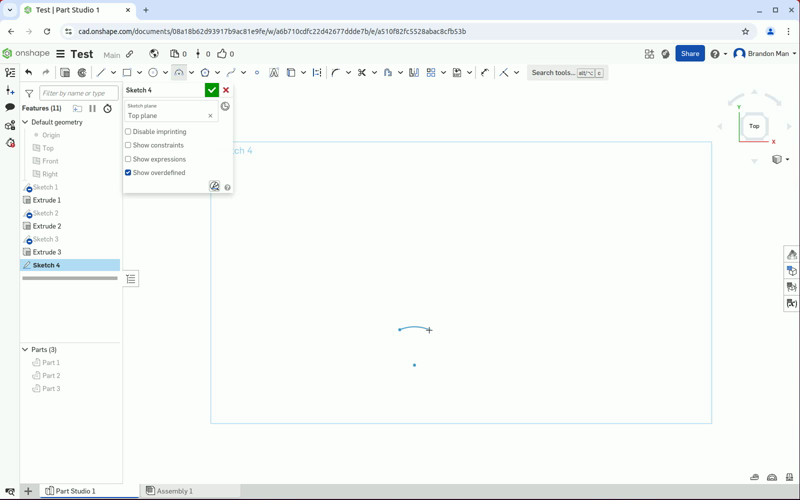
click(429, 329)
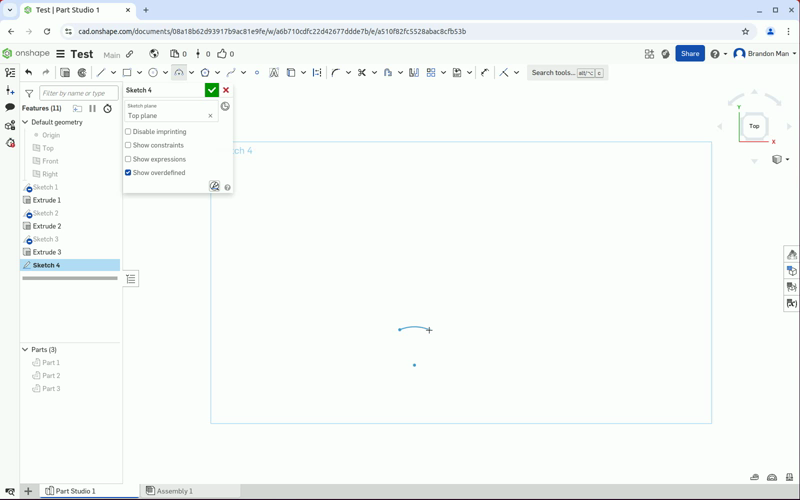
mouse_move(414, 344)
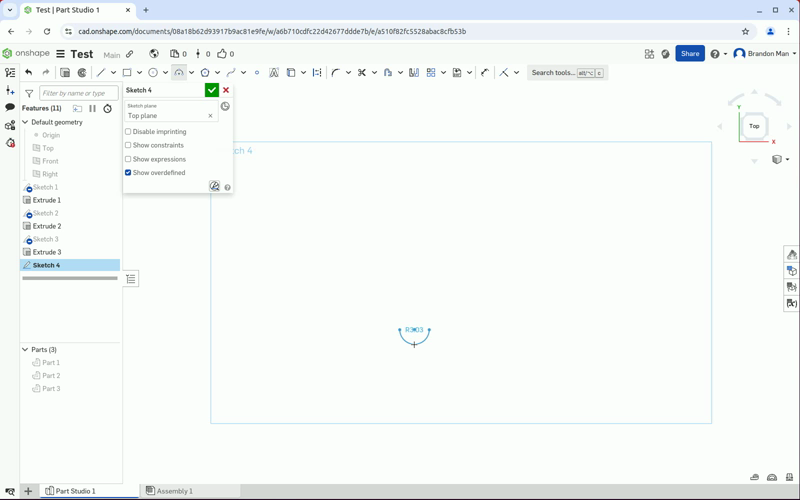
click(414, 344)
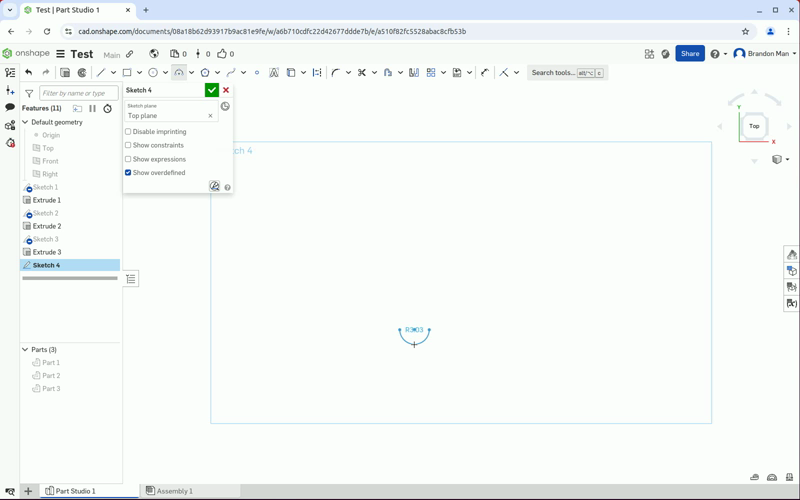
key_up(shift)
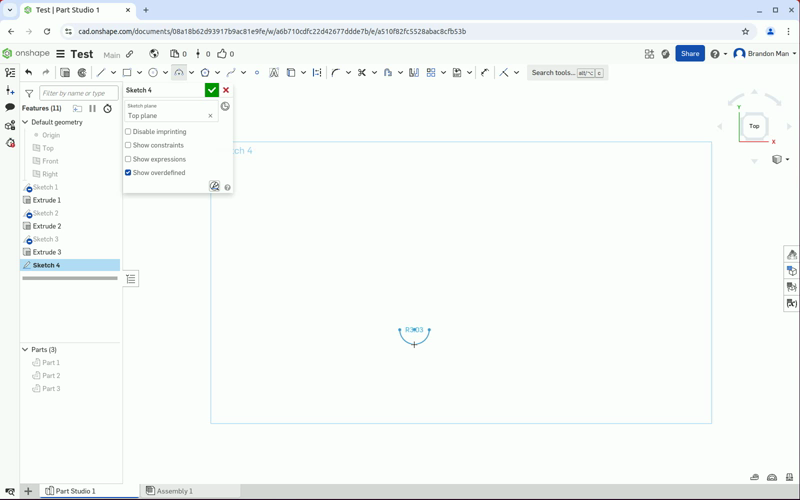
key(esc)
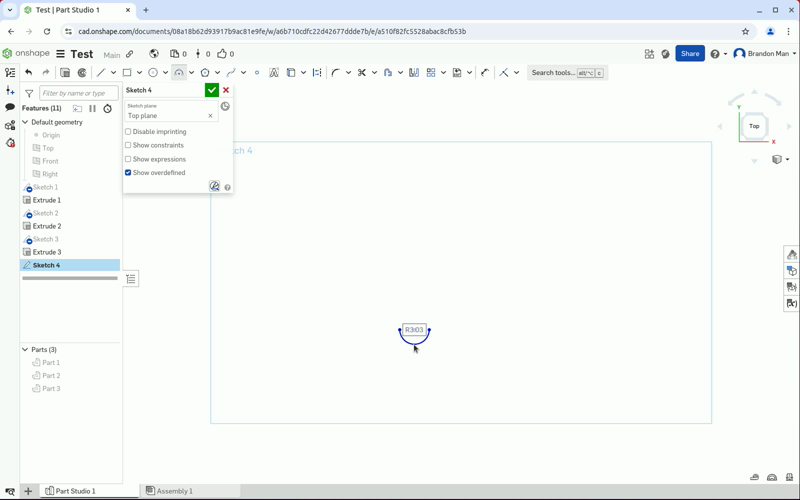
key(l)
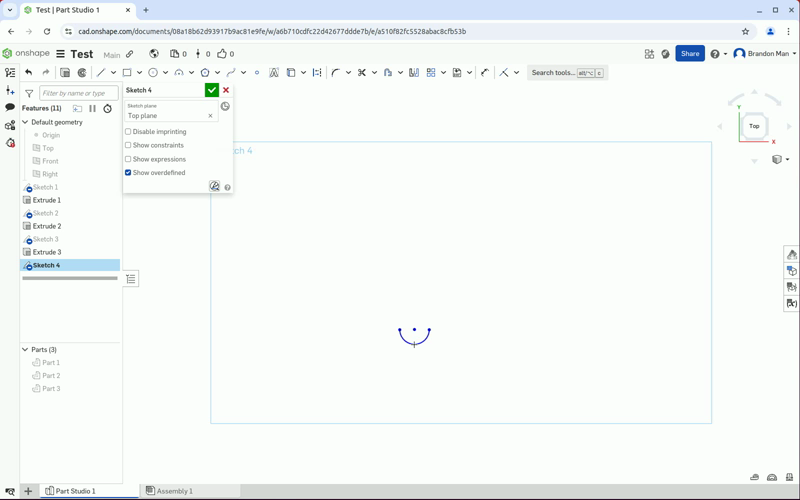
mouse_move(429, 329)
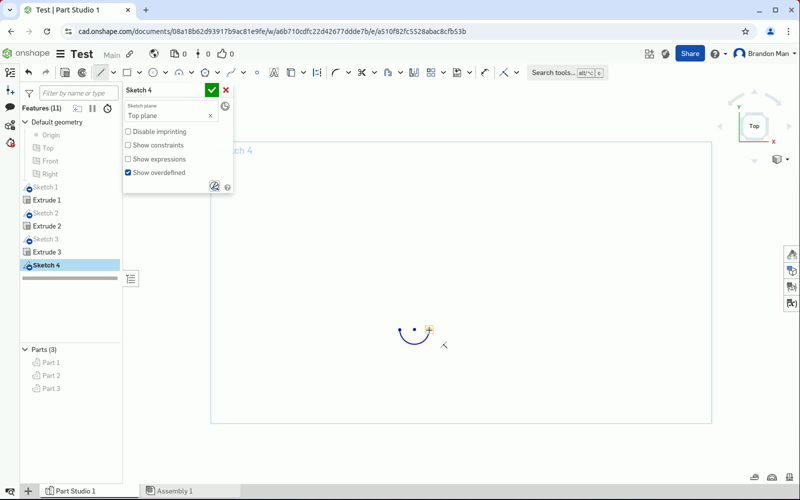
click(429, 329)
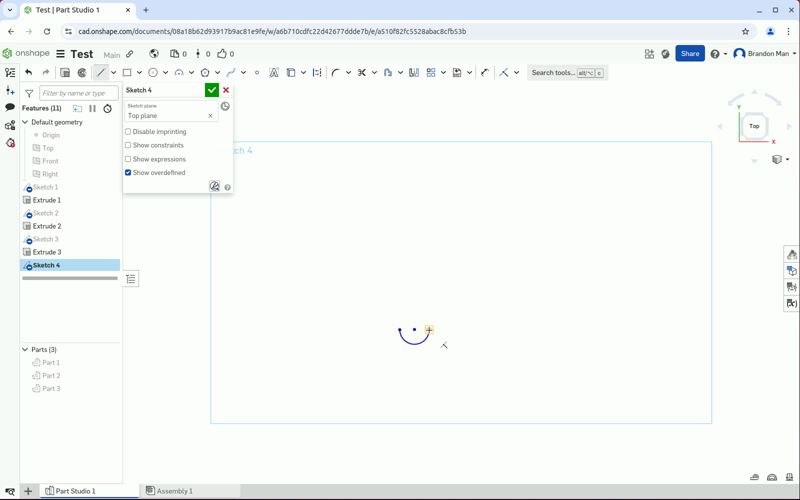
key_down(shift)
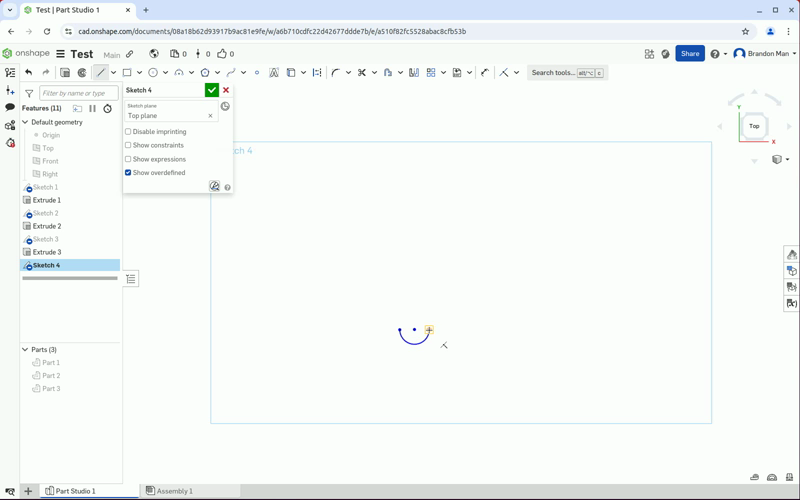
mouse_move(459, 329)
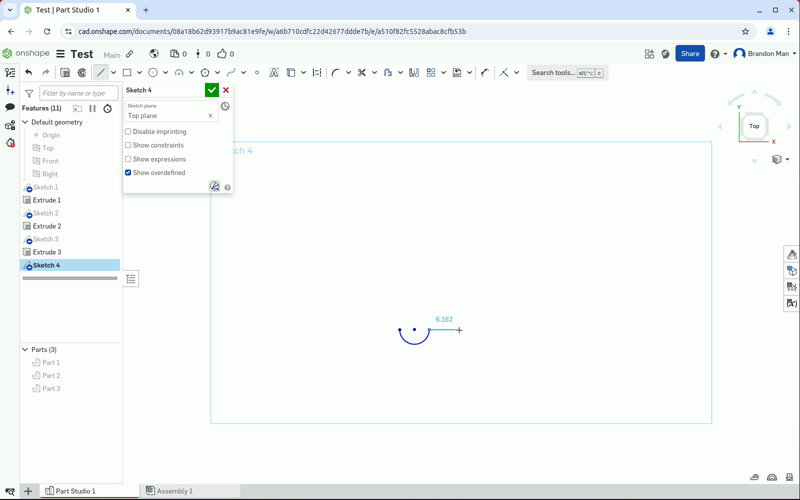
mouse_move(416, 329)
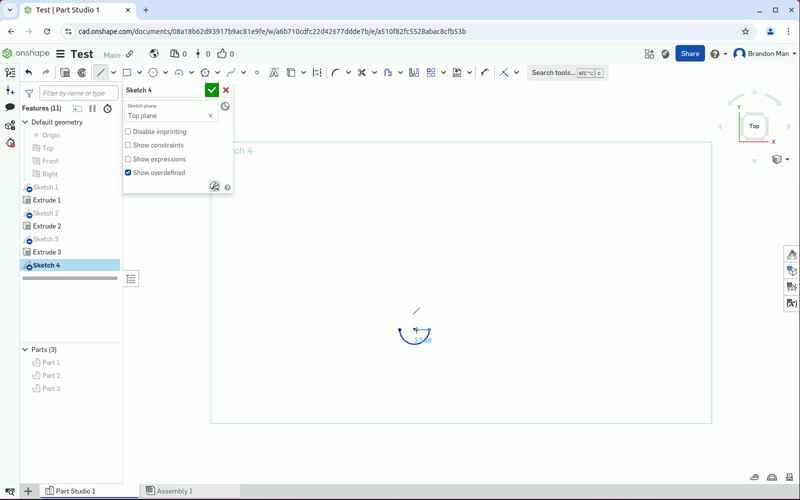
scroll(6)
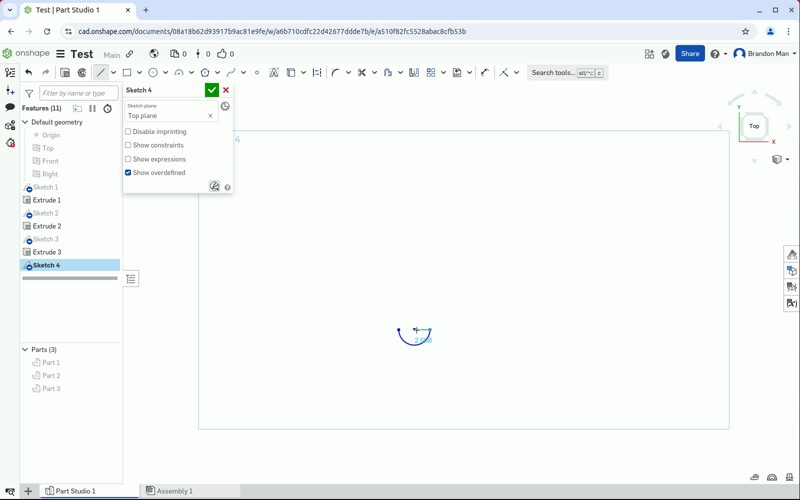
scroll(6)
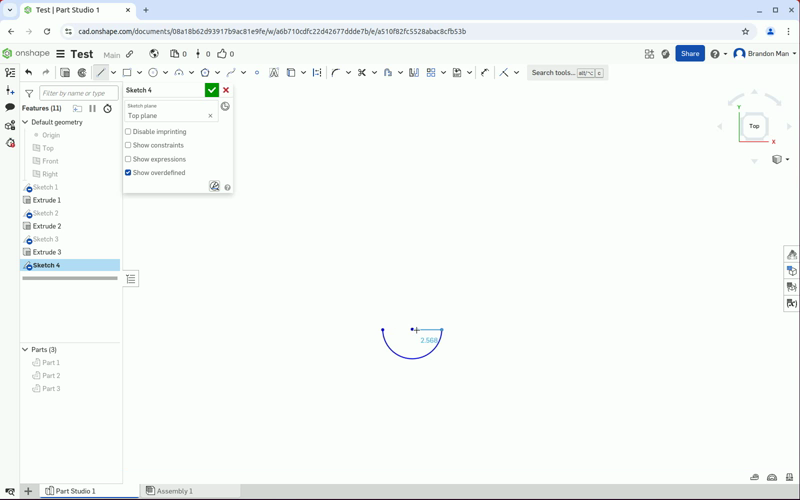
scroll(6)
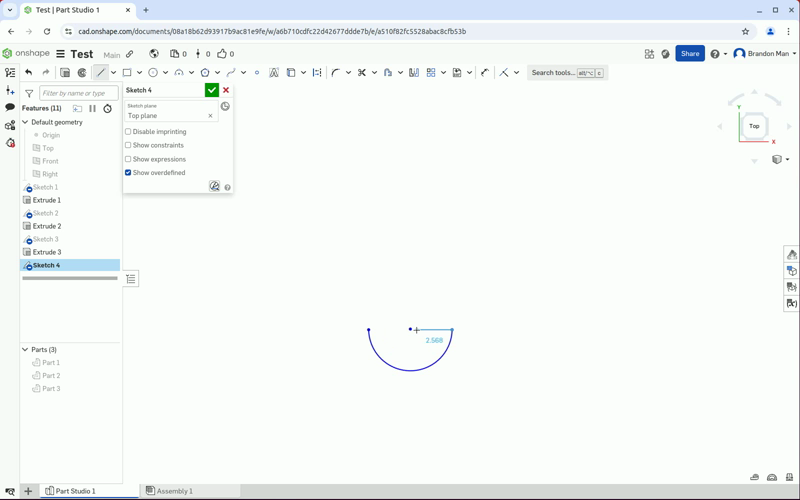
scroll(6)
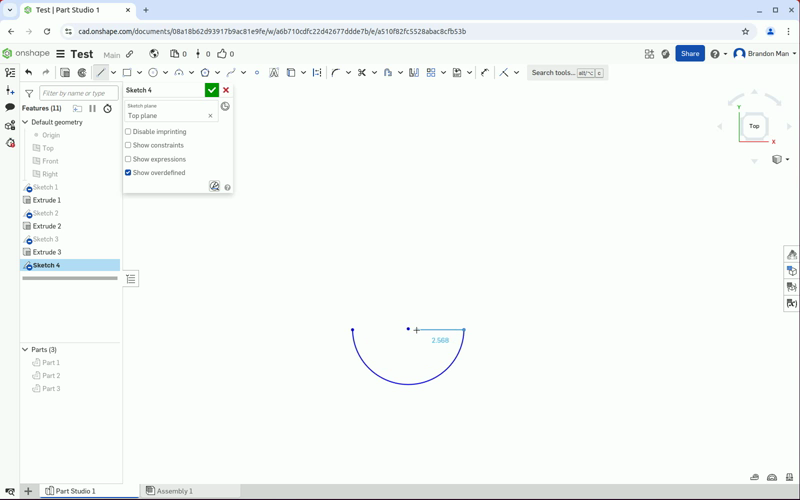
scroll(6)
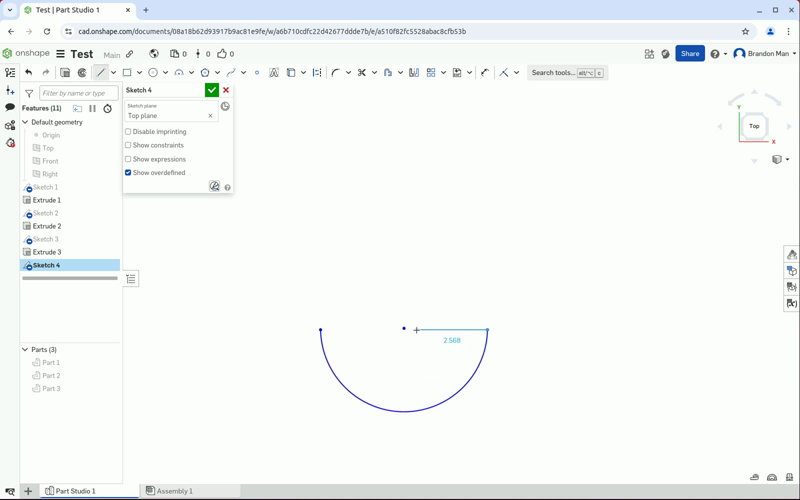
scroll(6)
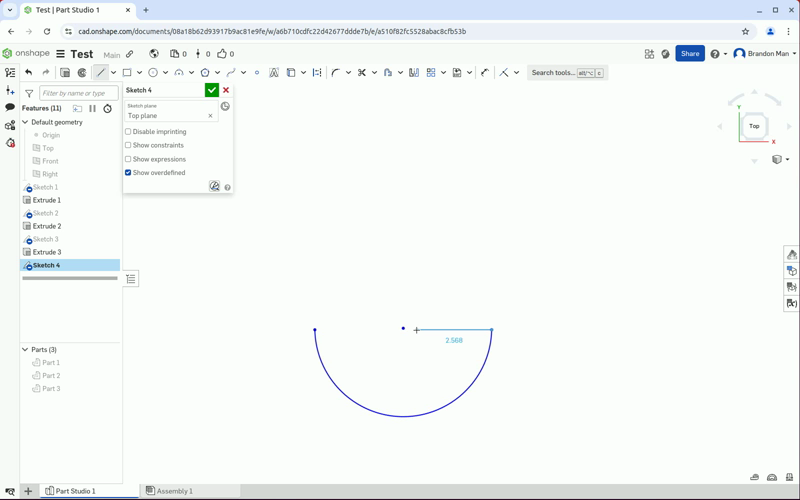
scroll(6)
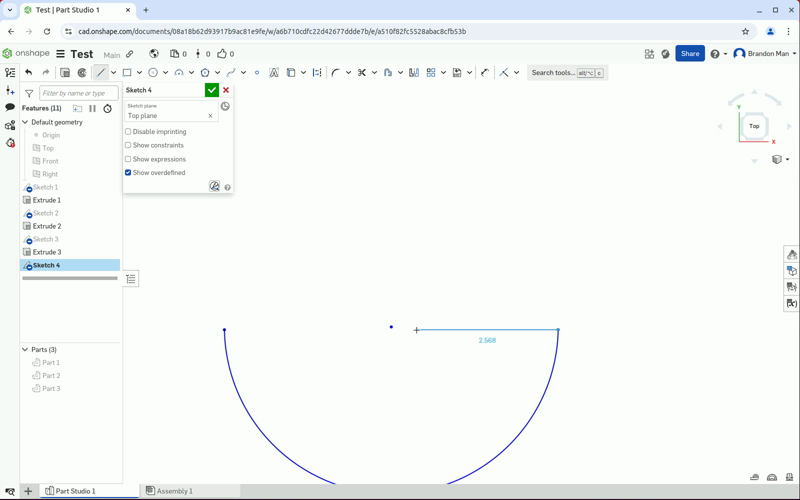
click(416, 329)
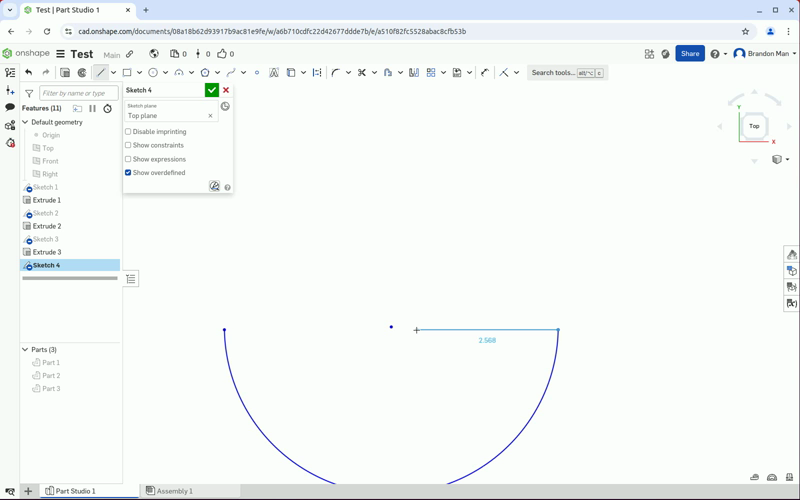
scroll(-6)
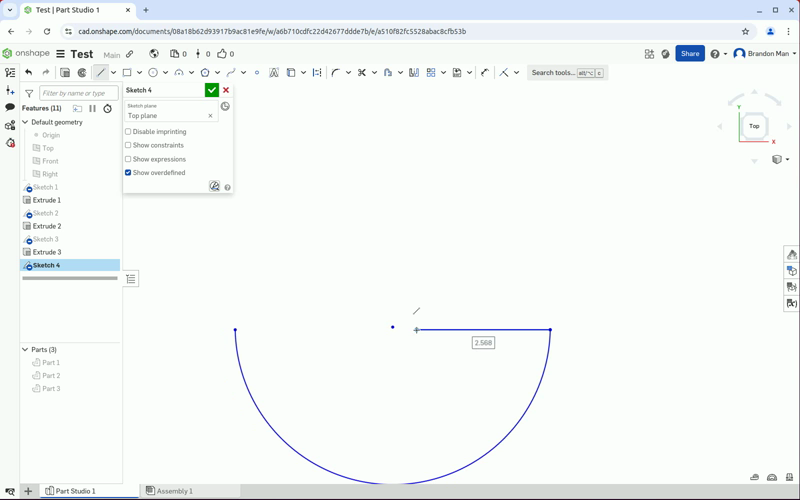
scroll(-6)
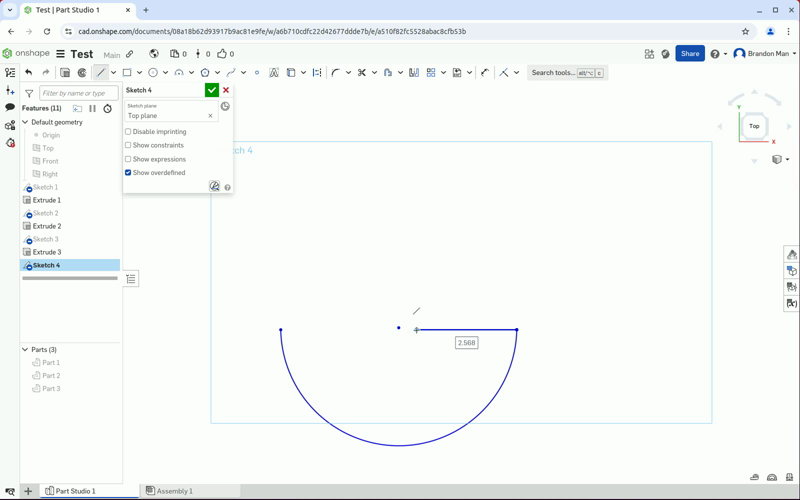
scroll(-6)
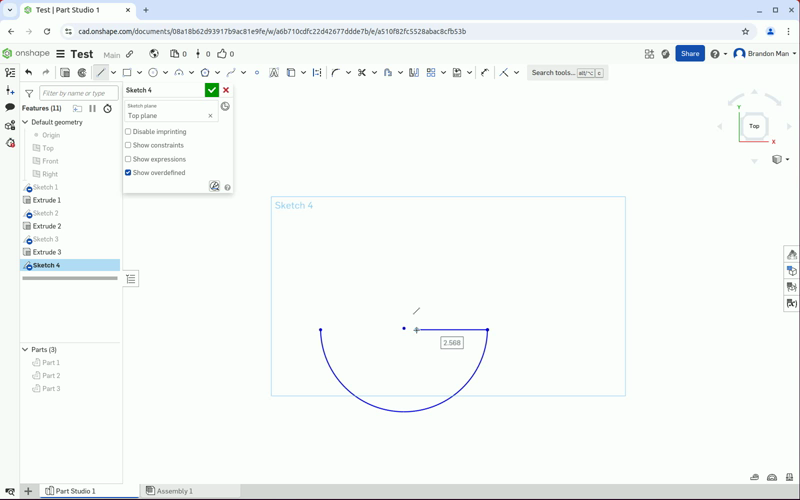
scroll(-6)
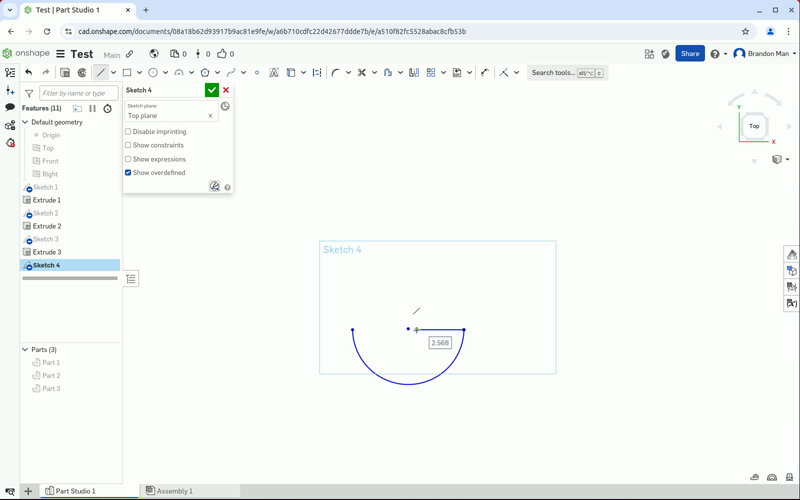
scroll(-6)
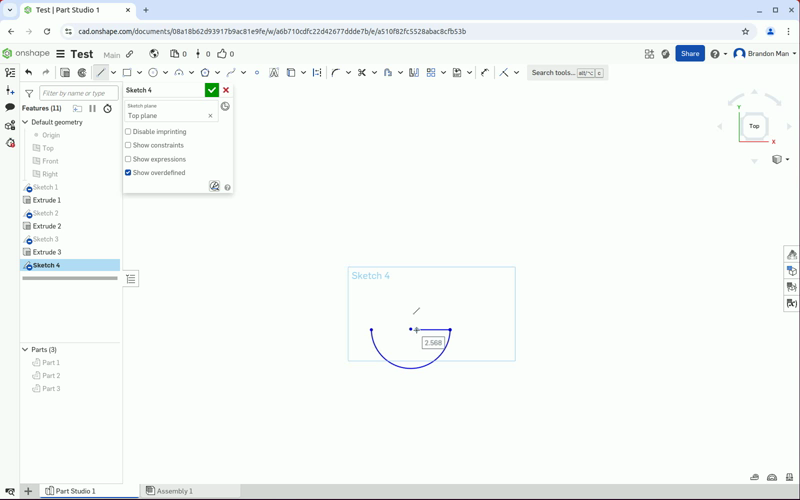
scroll(-6)
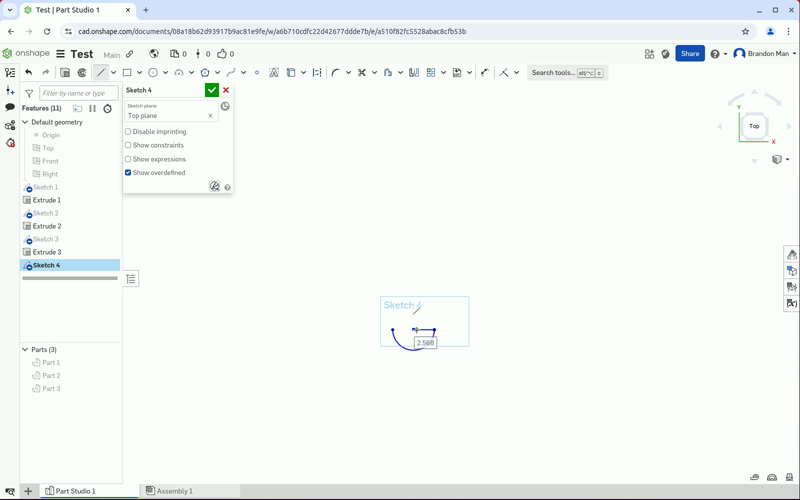
scroll(-6)
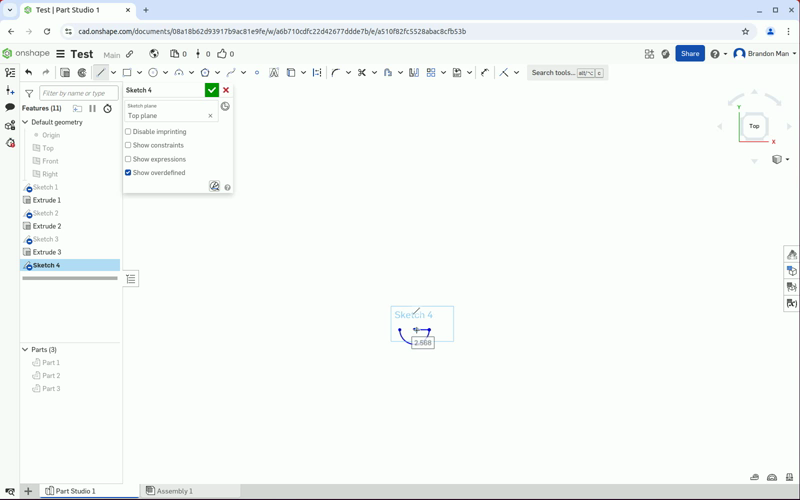
key_up(shift)
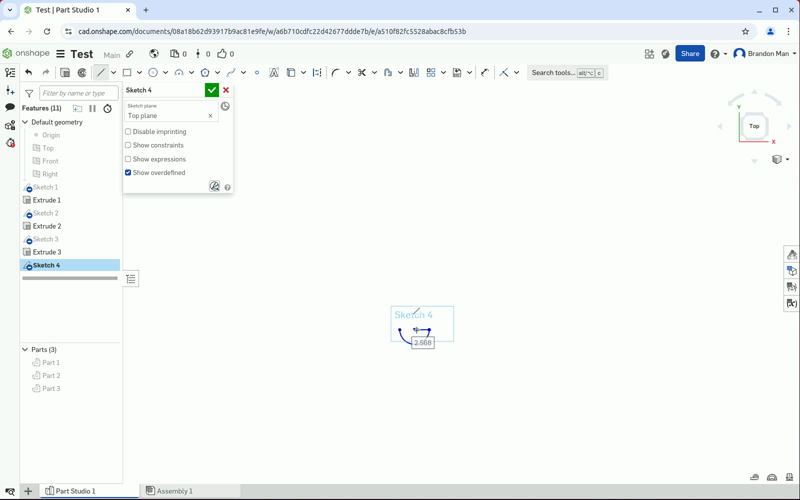
key(esc)
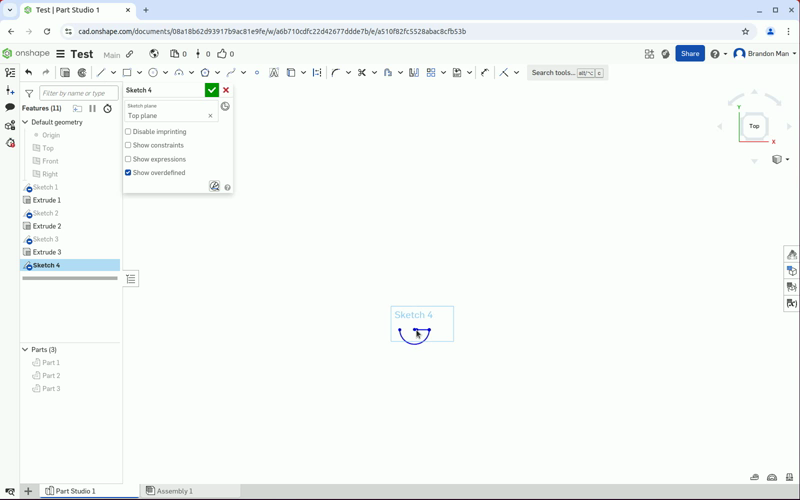
key(a)
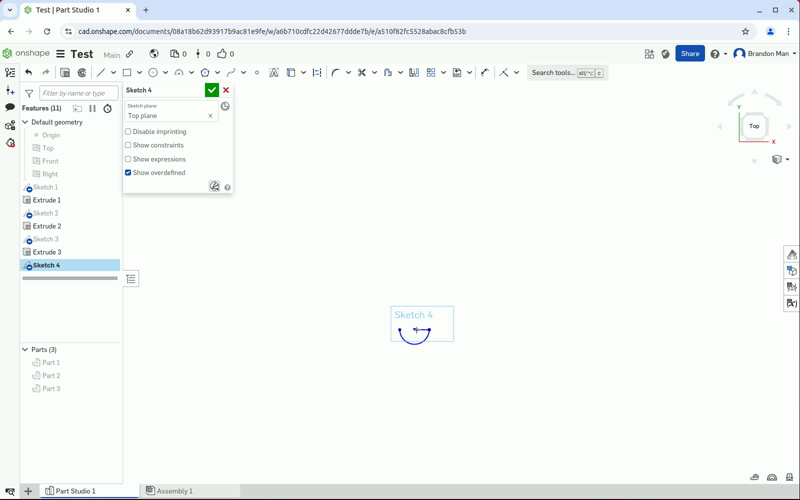
mouse_move(416, 329)
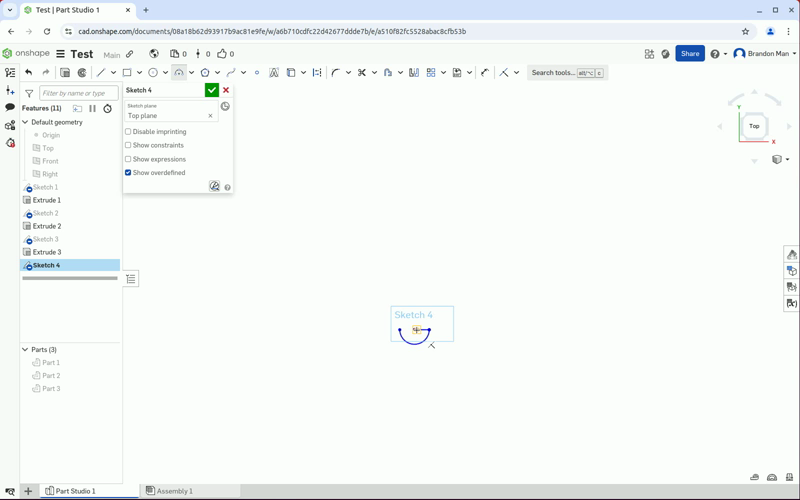
scroll(6)
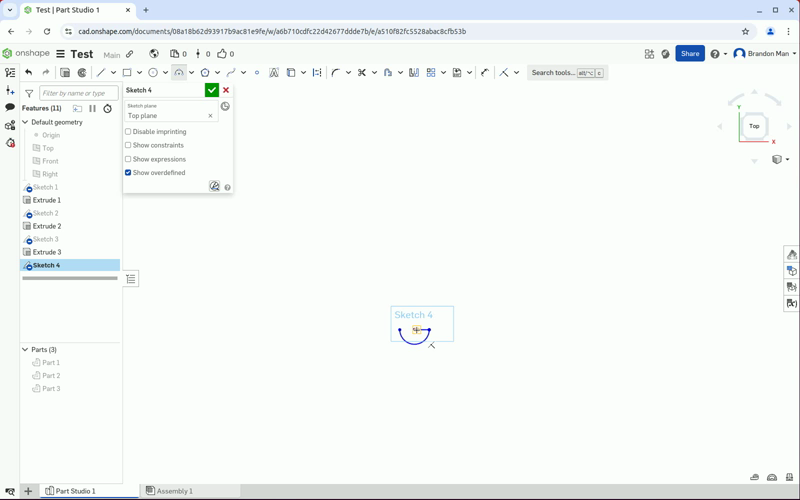
scroll(6)
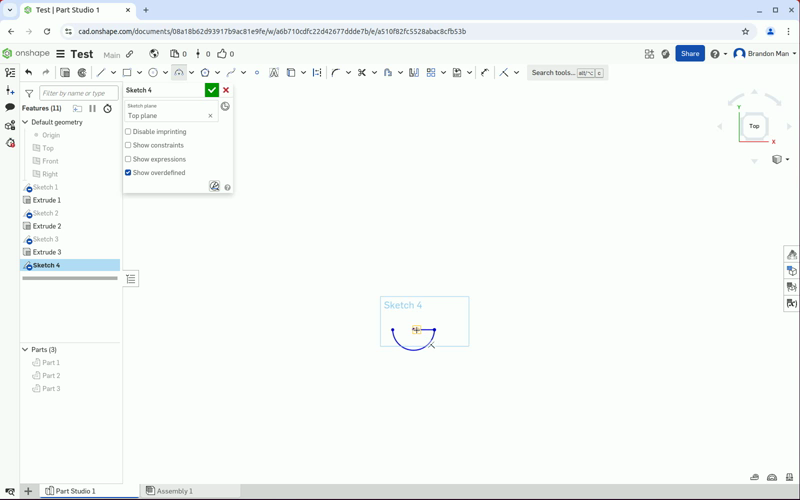
scroll(6)
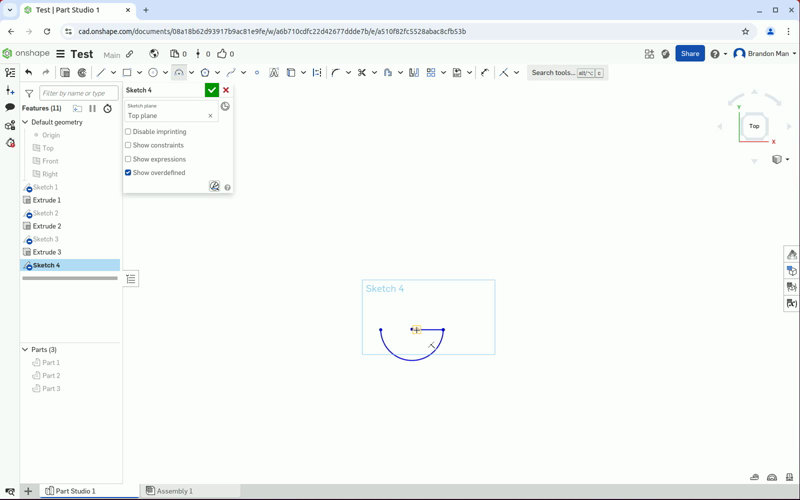
scroll(6)
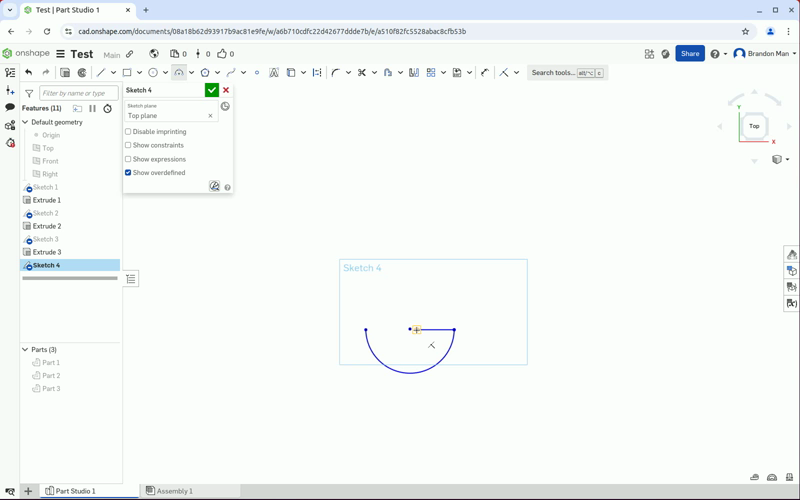
scroll(6)
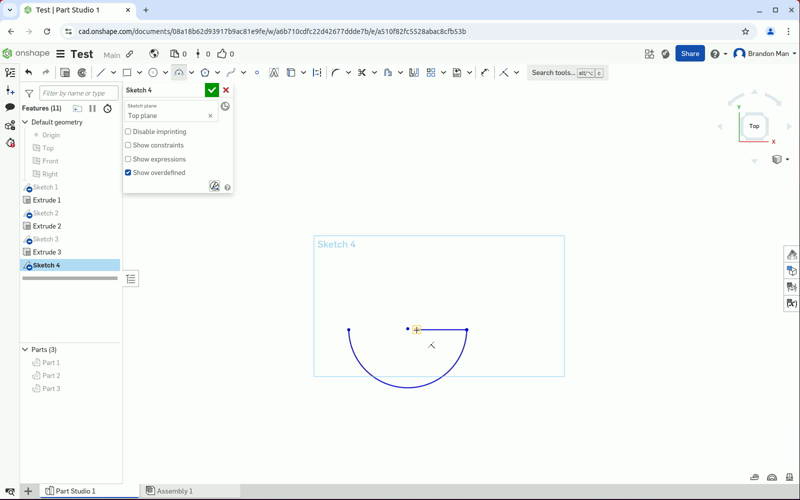
scroll(6)
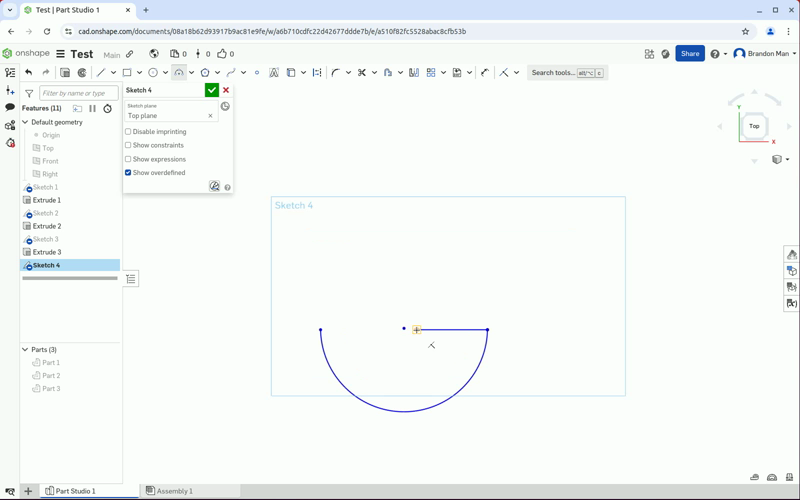
scroll(6)
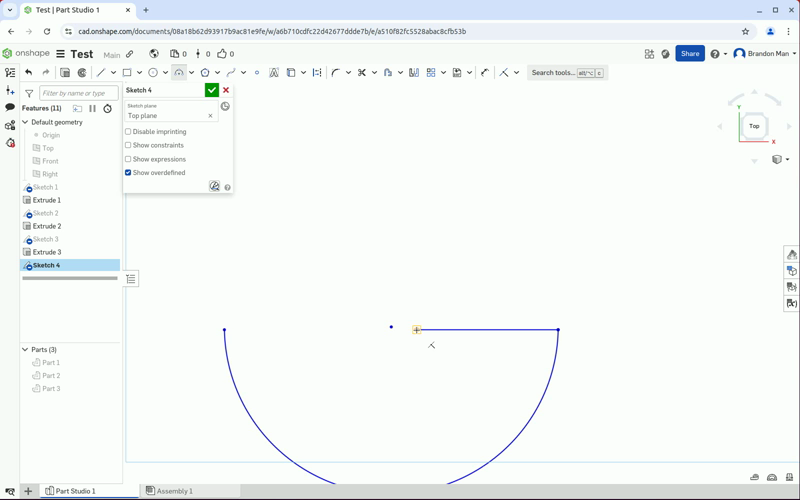
click(416, 329)
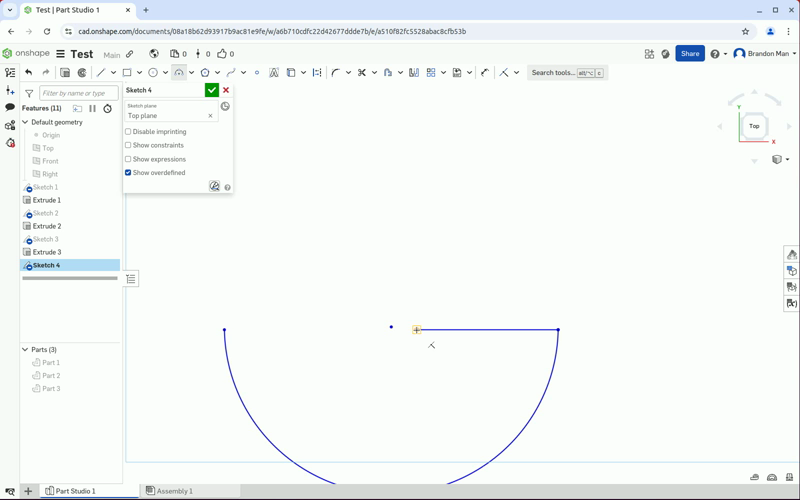
scroll(-6)
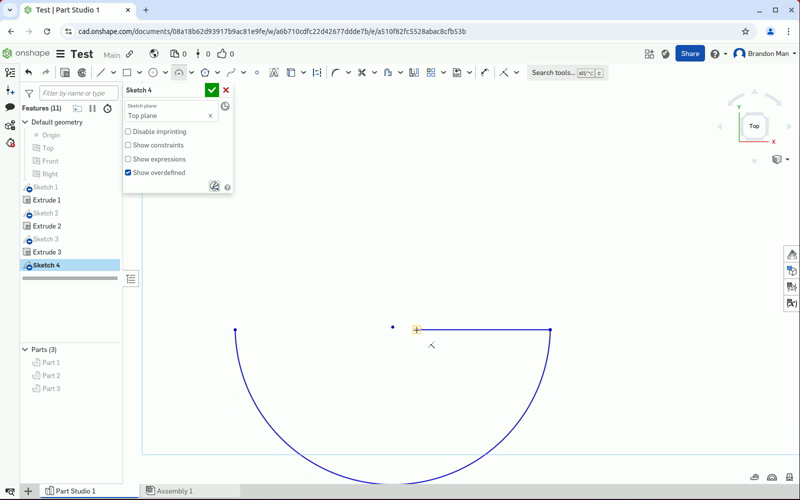
scroll(-6)
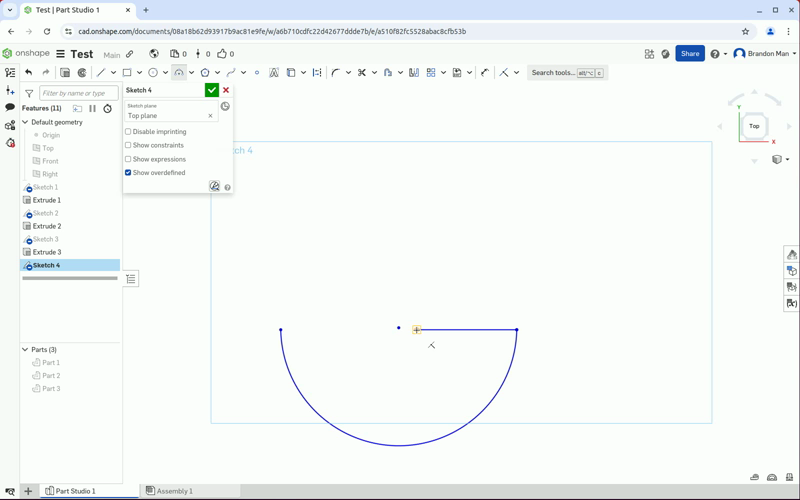
scroll(-6)
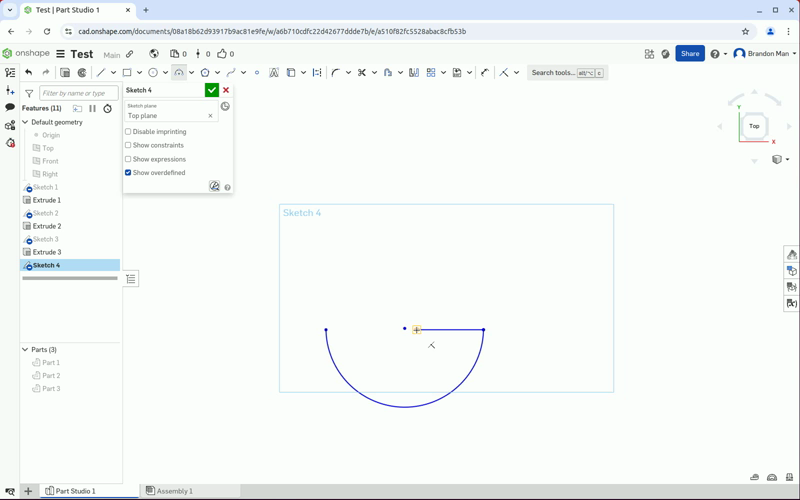
scroll(-6)
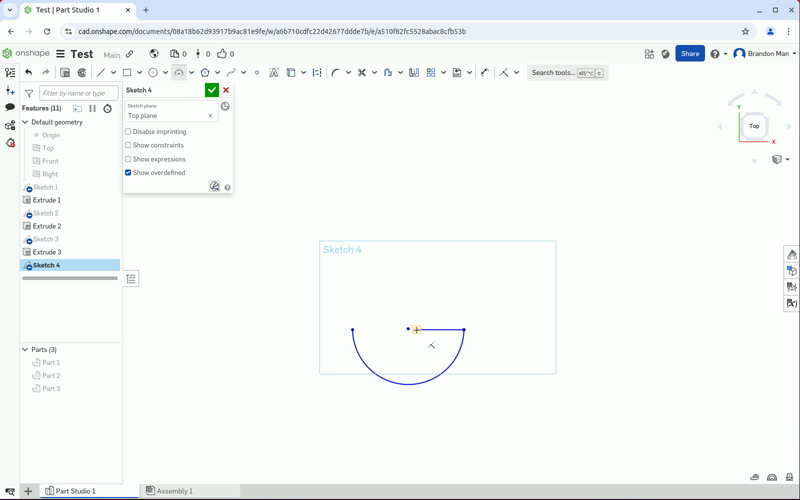
scroll(-6)
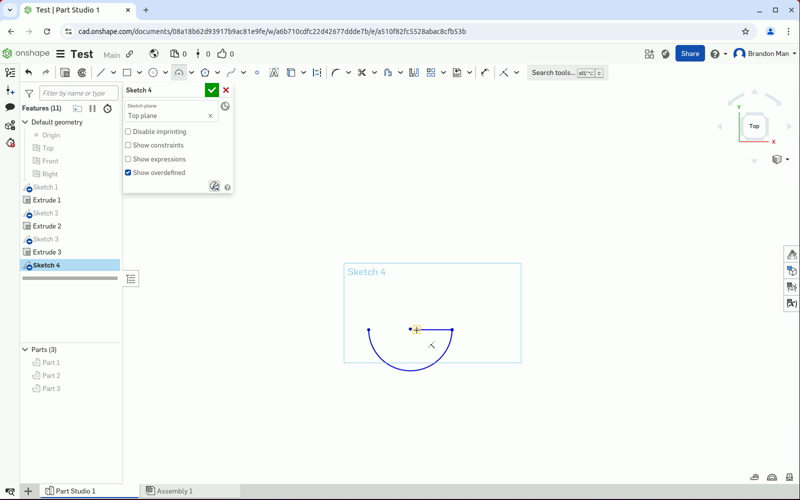
scroll(-6)
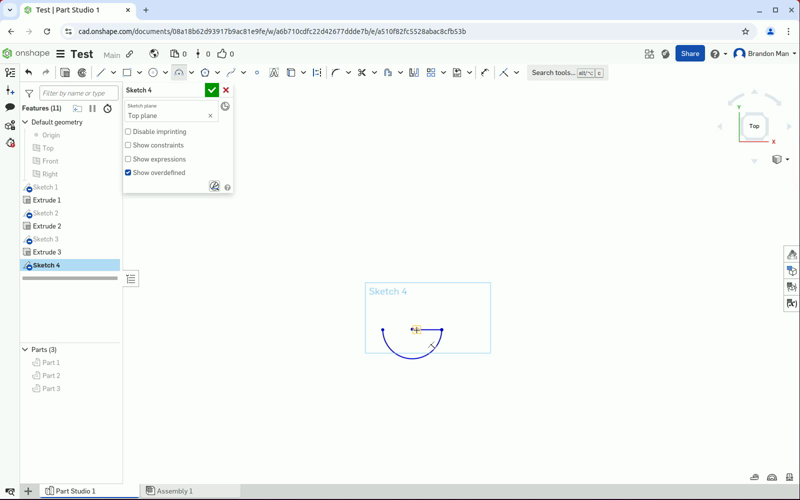
scroll(-6)
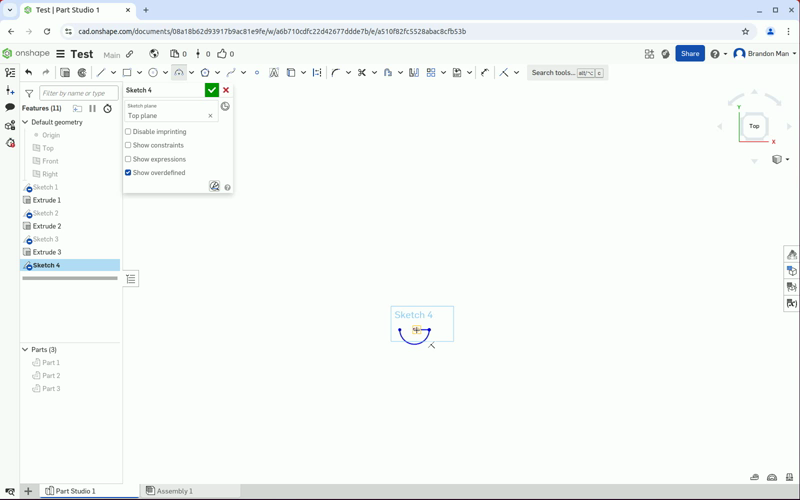
key_down(shift)
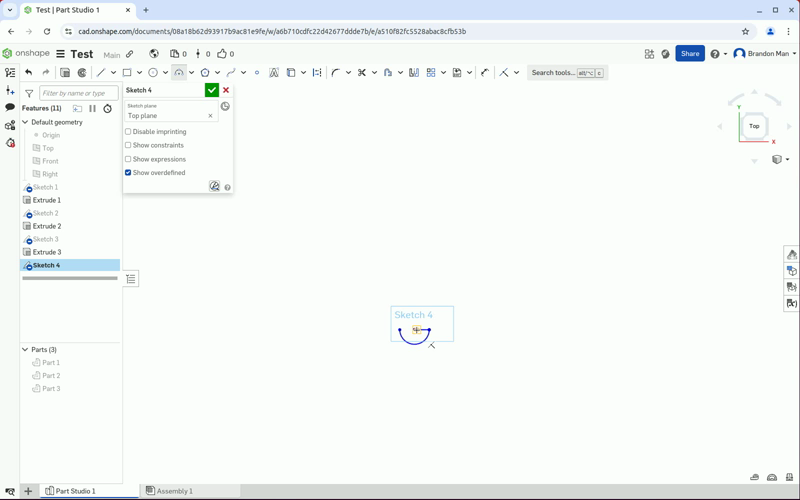
mouse_move(412, 329)
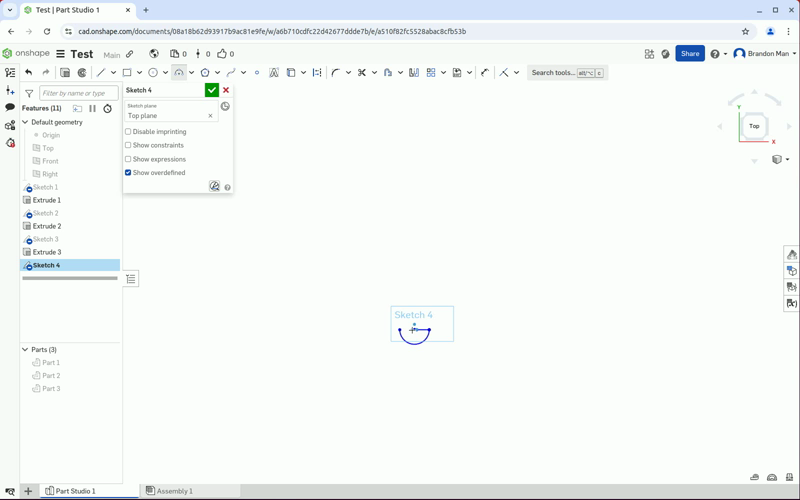
scroll(6)
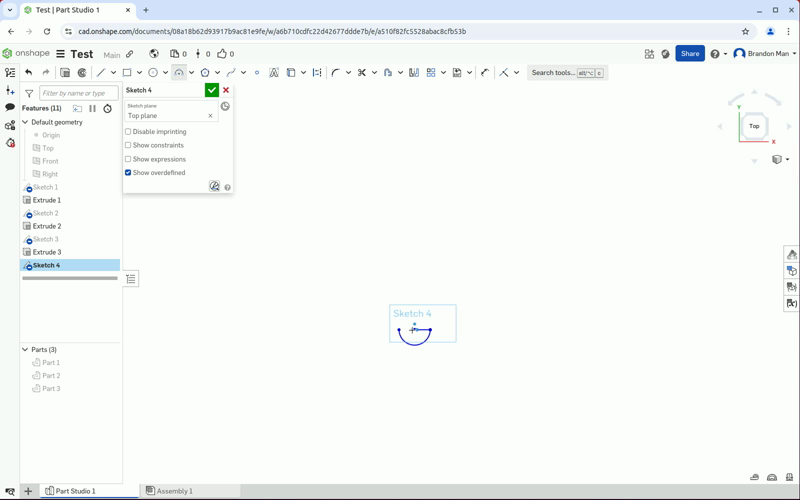
scroll(6)
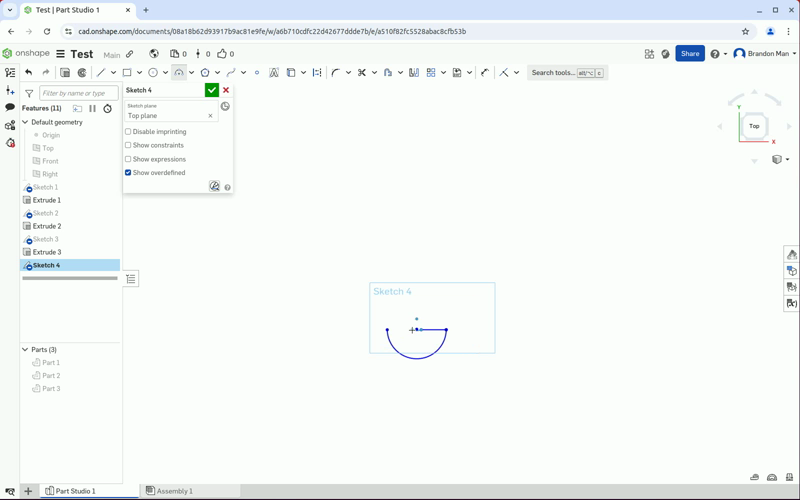
scroll(6)
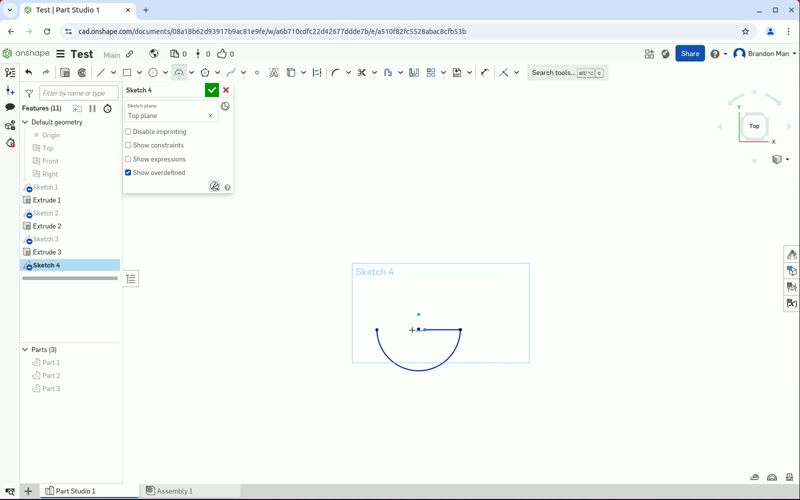
scroll(6)
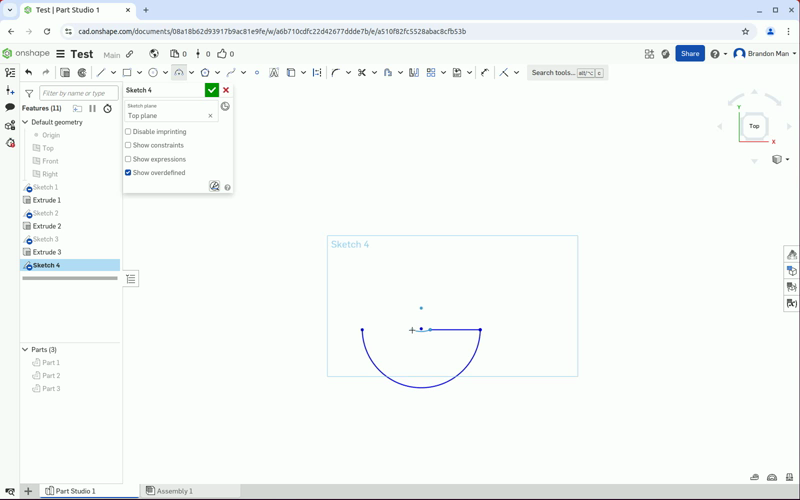
scroll(6)
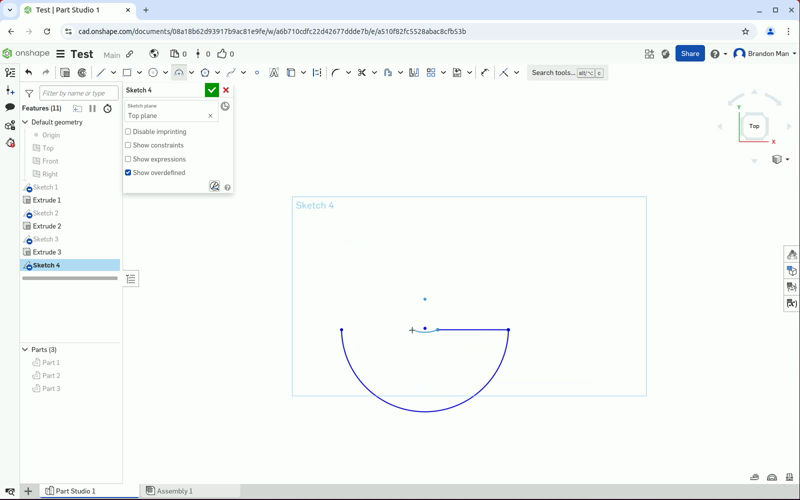
scroll(6)
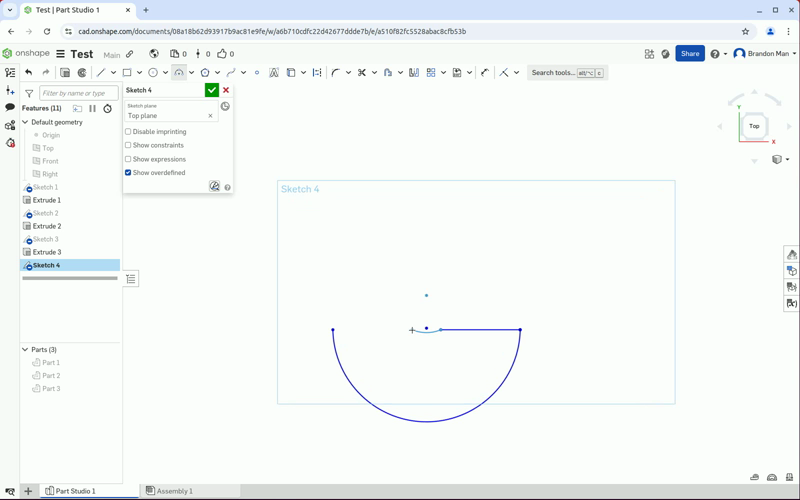
scroll(6)
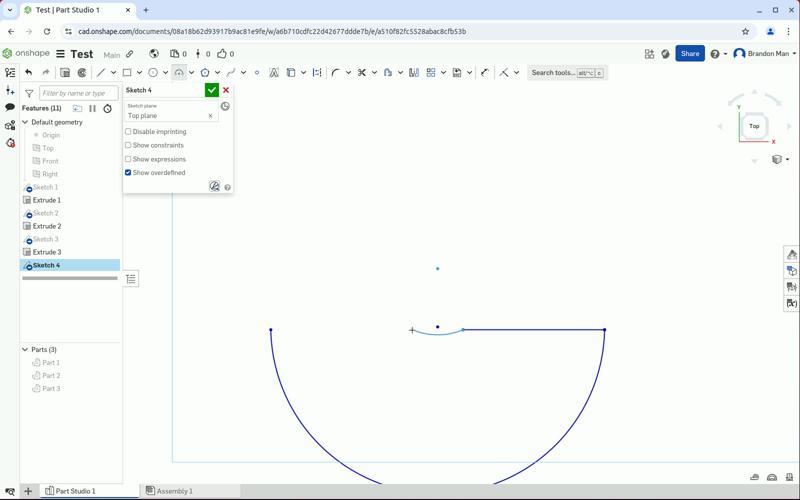
click(412, 329)
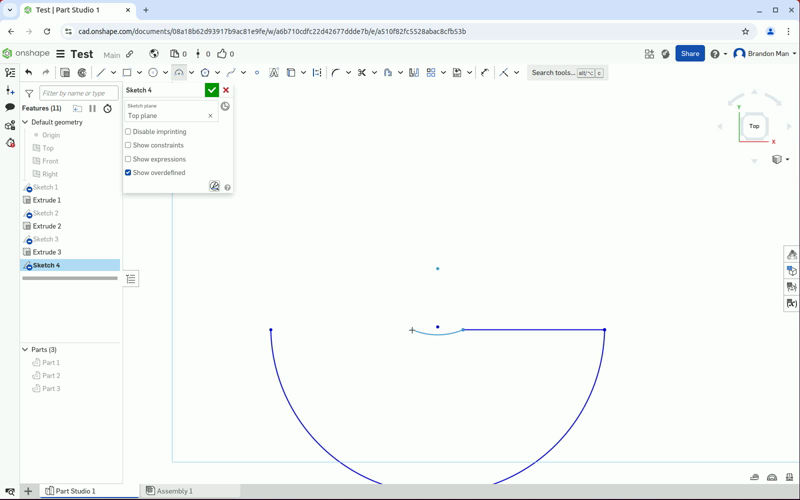
scroll(-6)
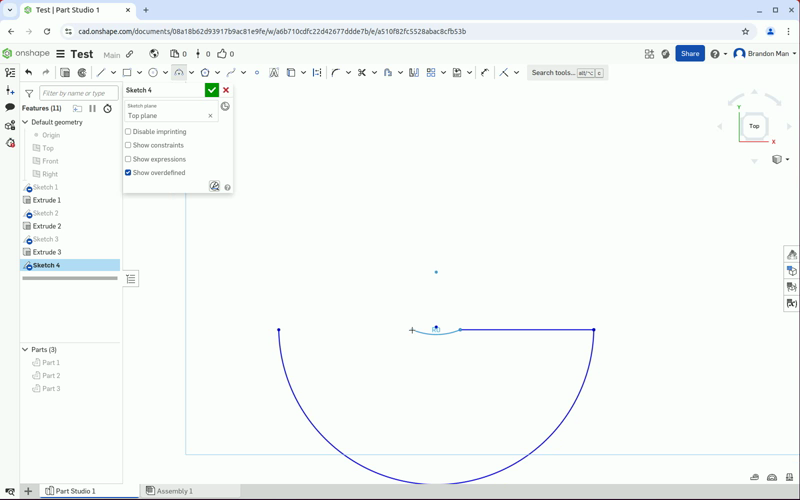
scroll(-6)
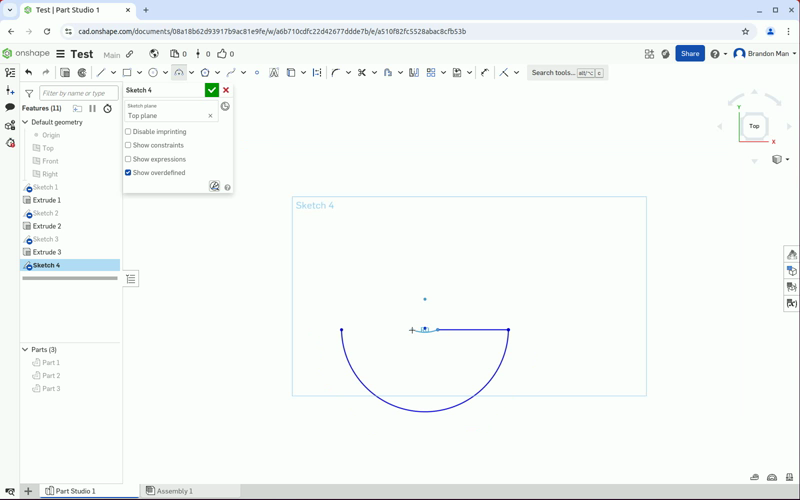
scroll(-6)
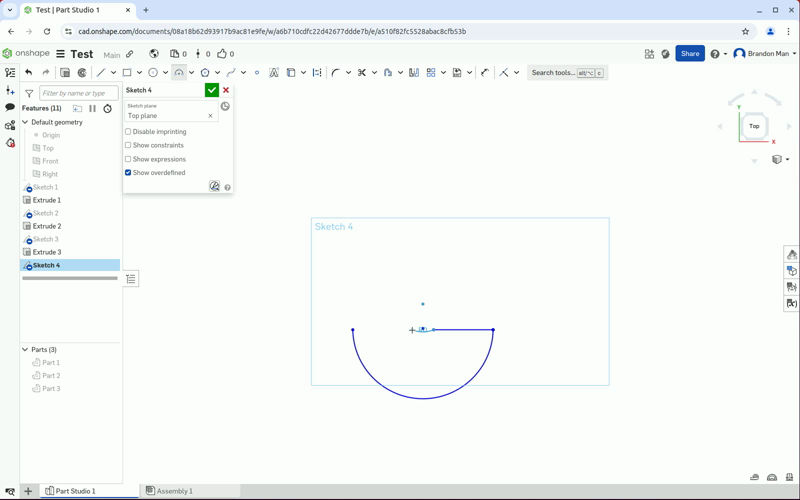
scroll(-6)
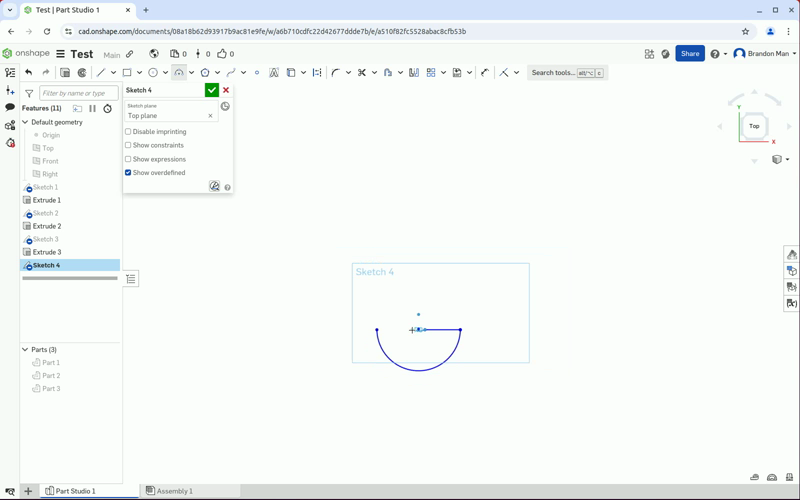
scroll(-6)
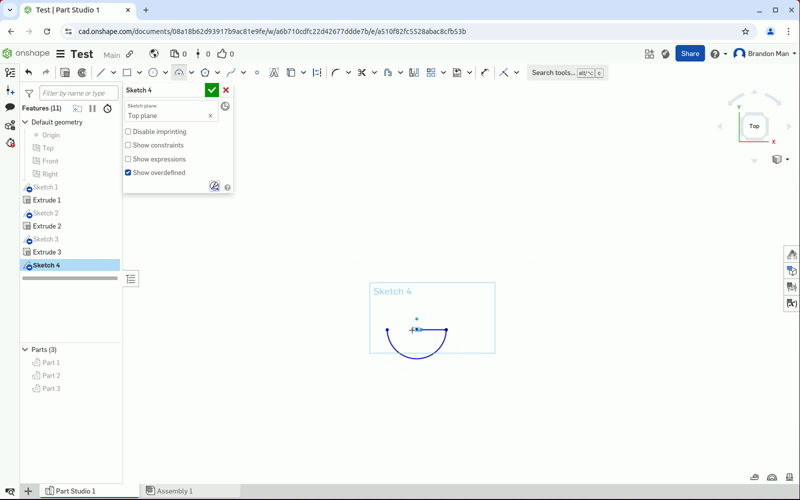
scroll(-6)
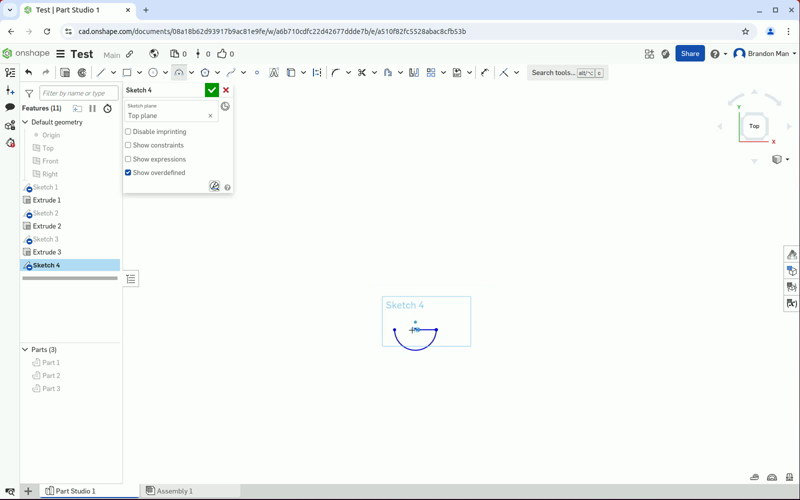
scroll(-6)
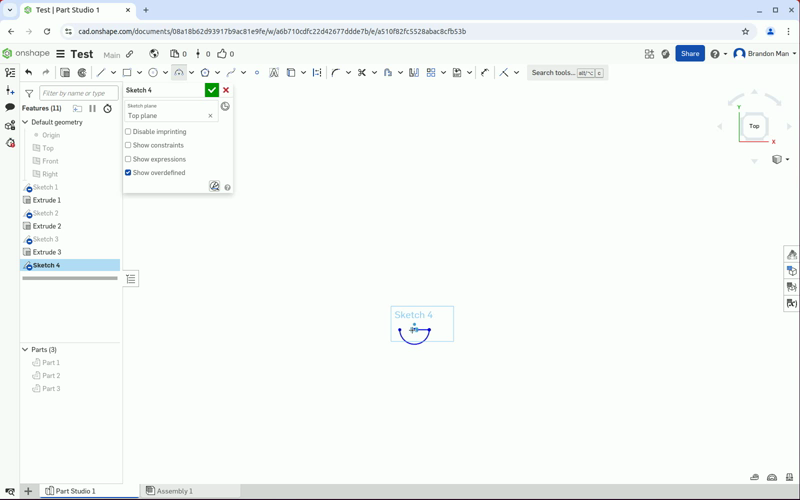
mouse_move(414, 332)
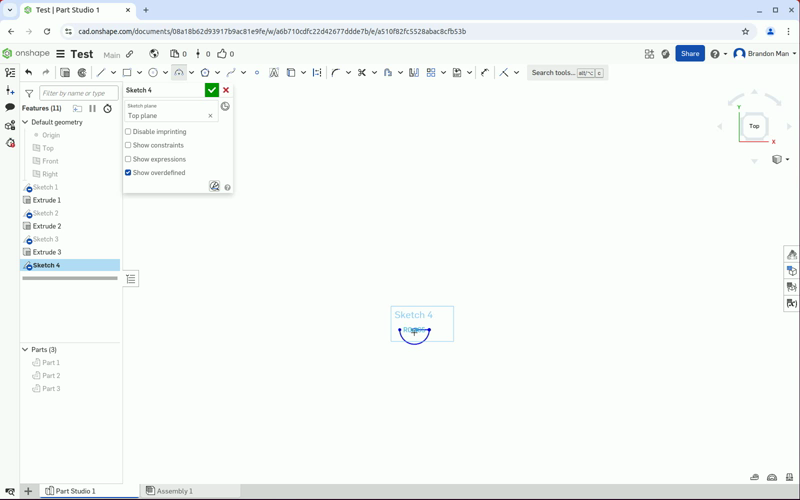
scroll(6)
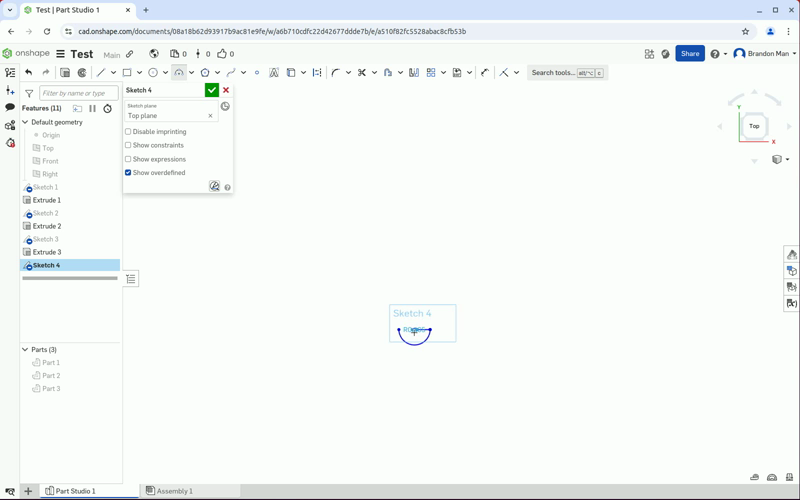
scroll(6)
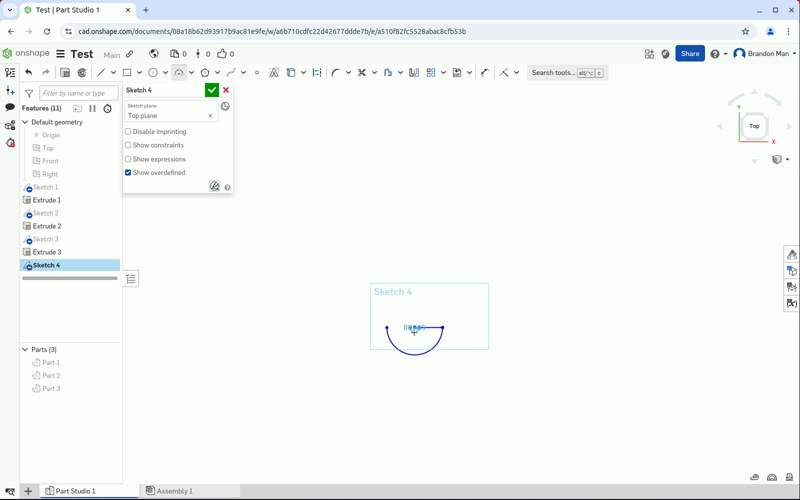
scroll(6)
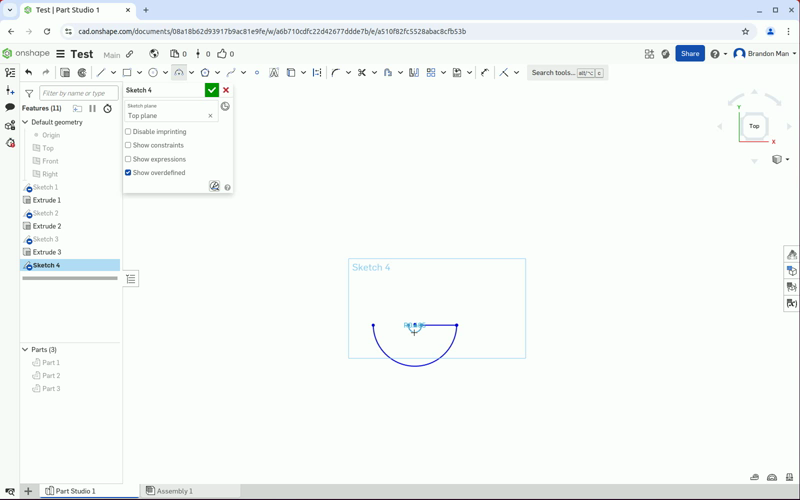
scroll(6)
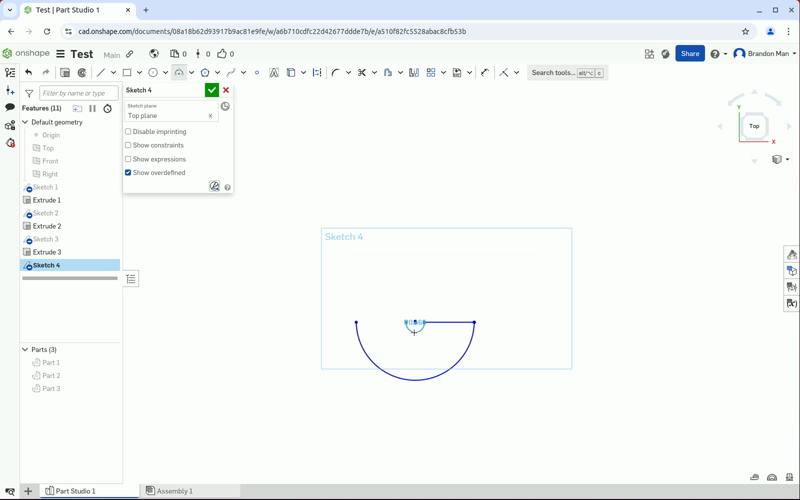
scroll(6)
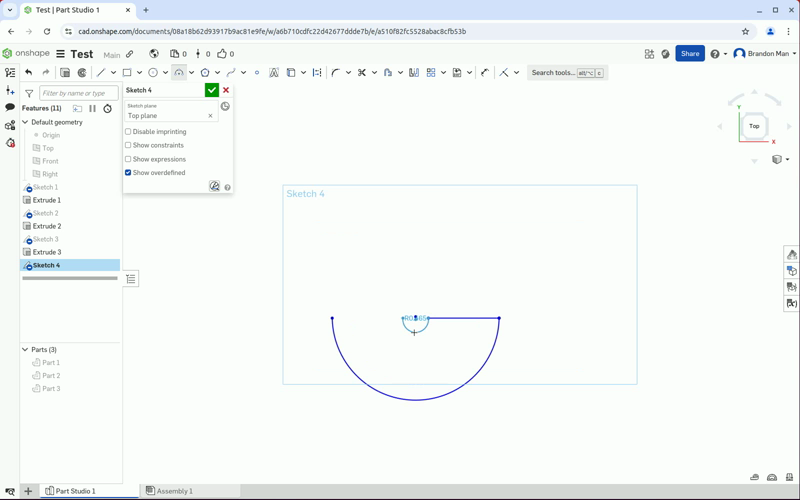
scroll(6)
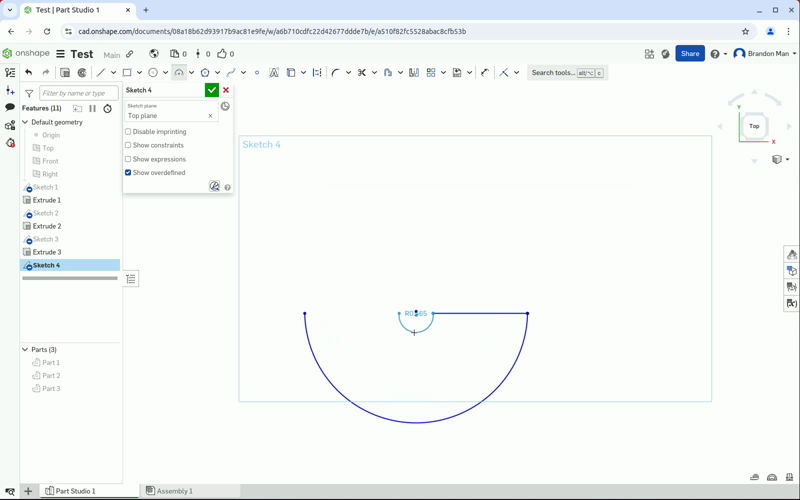
scroll(6)
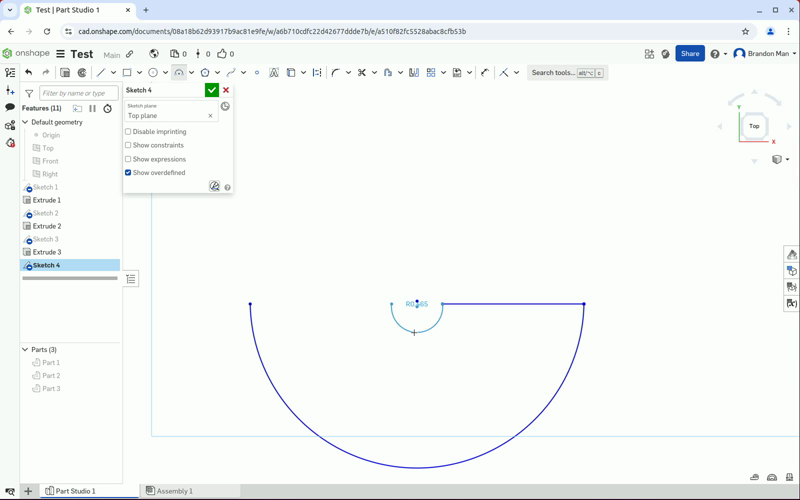
click(414, 332)
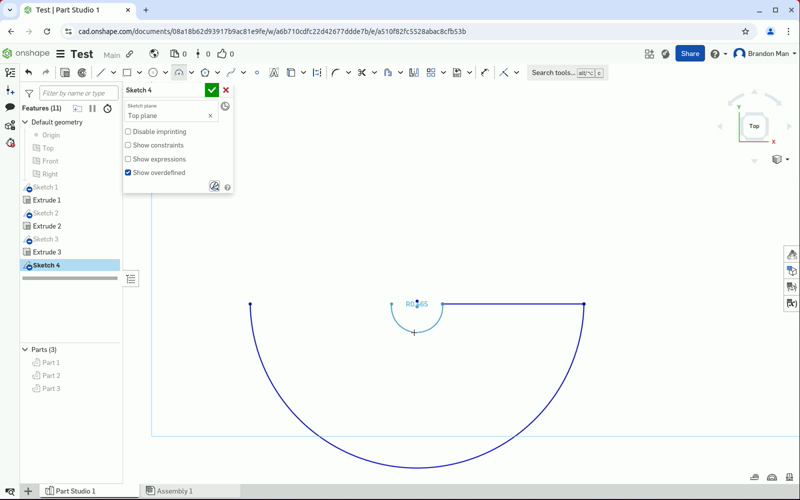
scroll(-6)
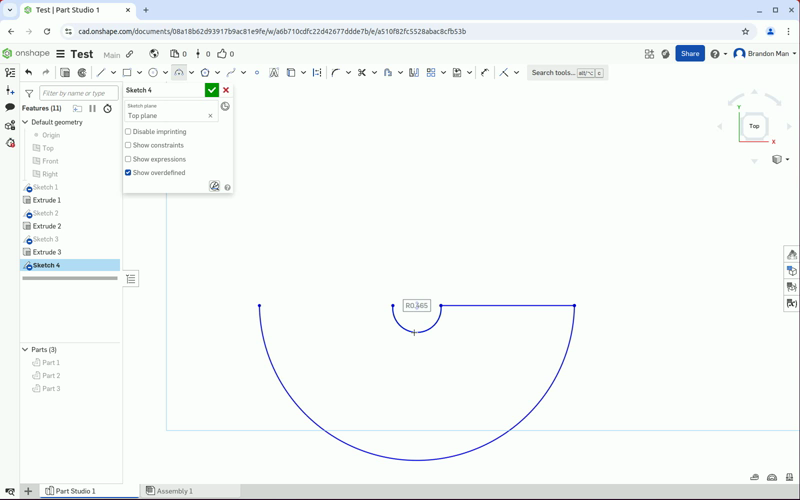
scroll(-6)
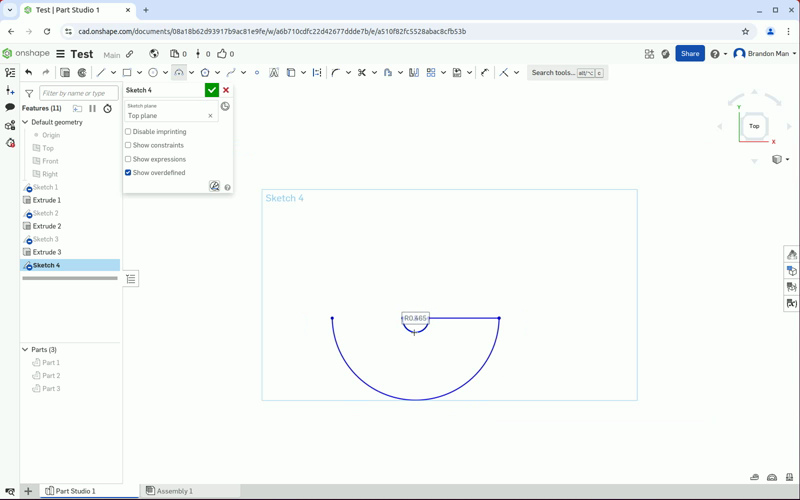
scroll(-6)
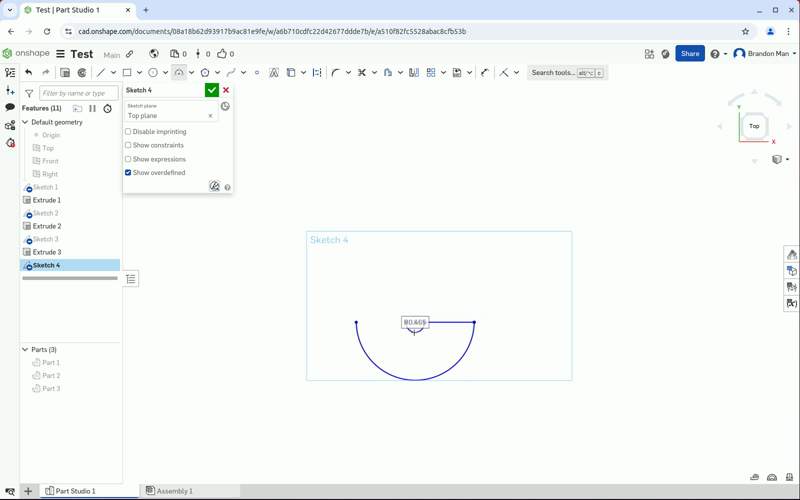
scroll(-6)
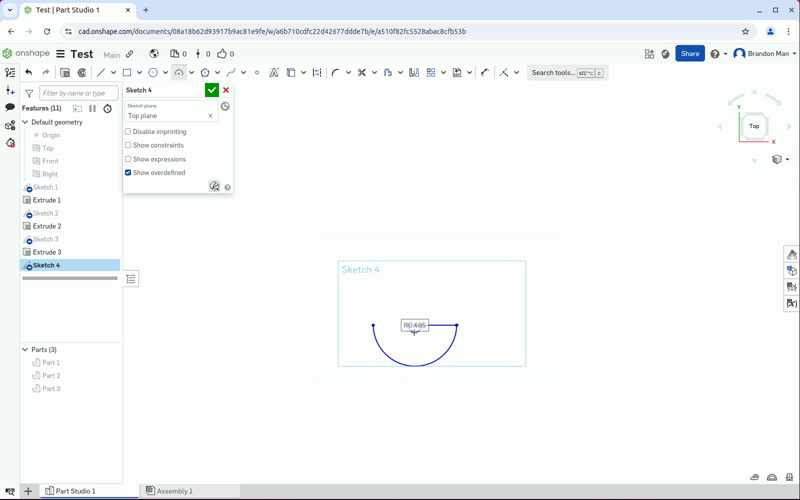
scroll(-6)
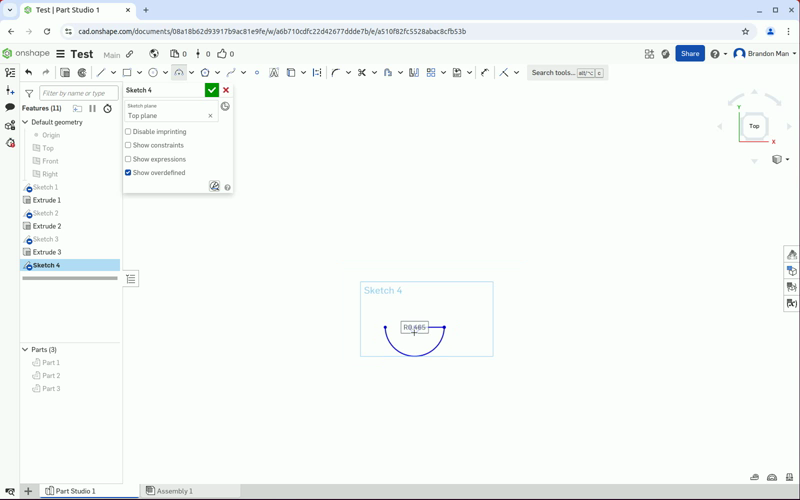
scroll(-6)
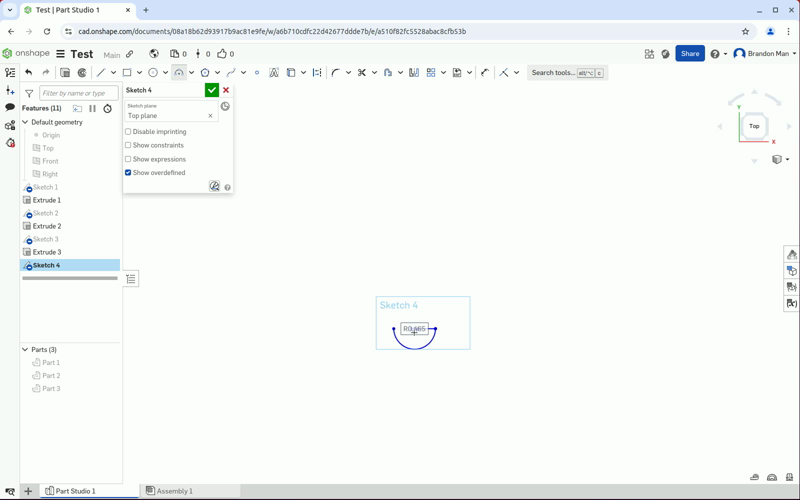
scroll(-6)
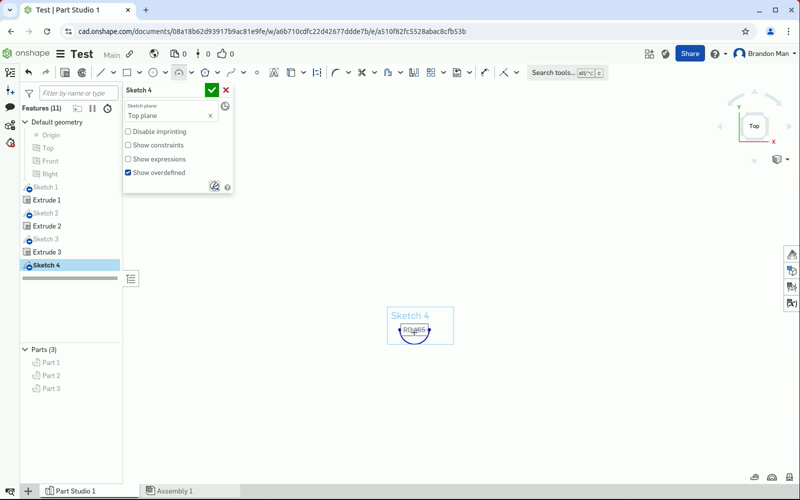
key_up(shift)
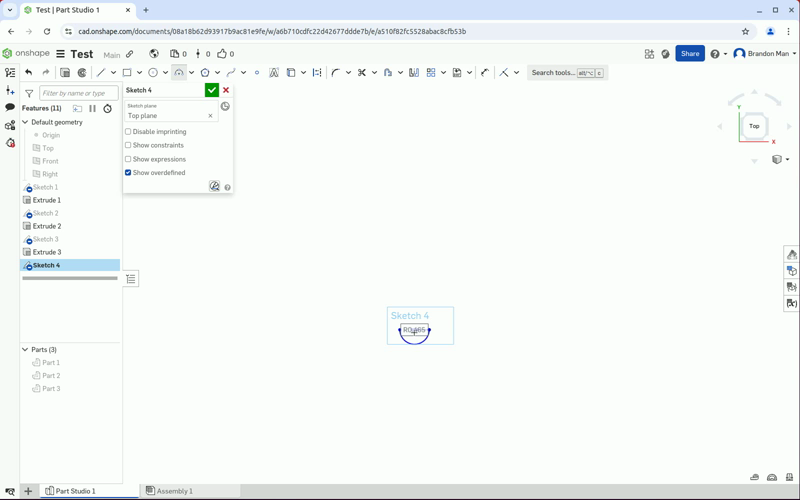
key(esc)
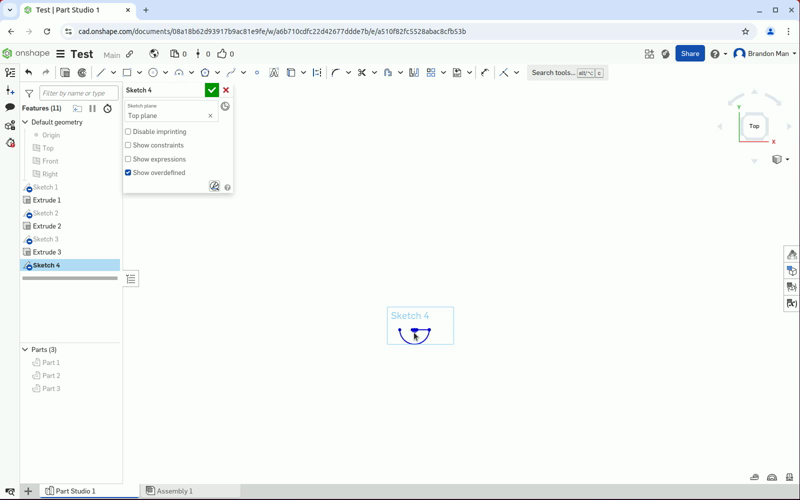
key(l)
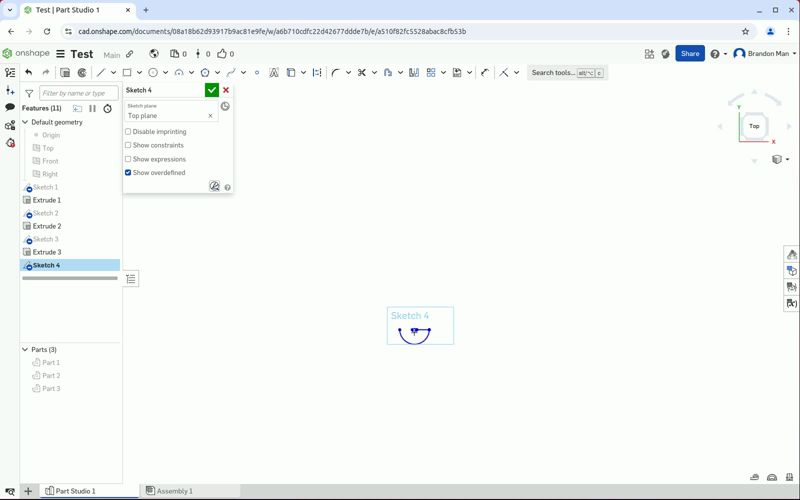
mouse_move(412, 329)
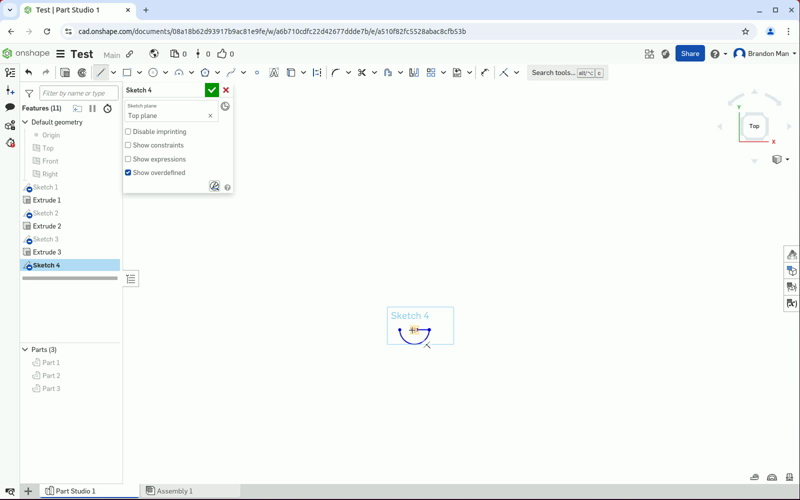
scroll(6)
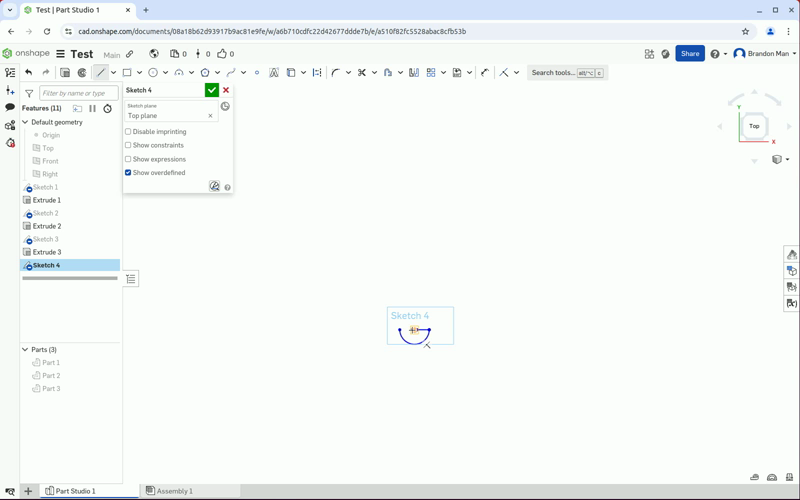
scroll(6)
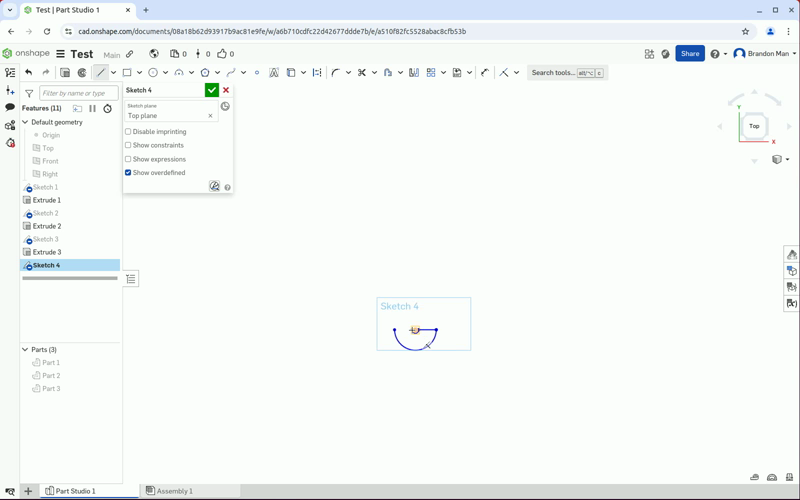
scroll(6)
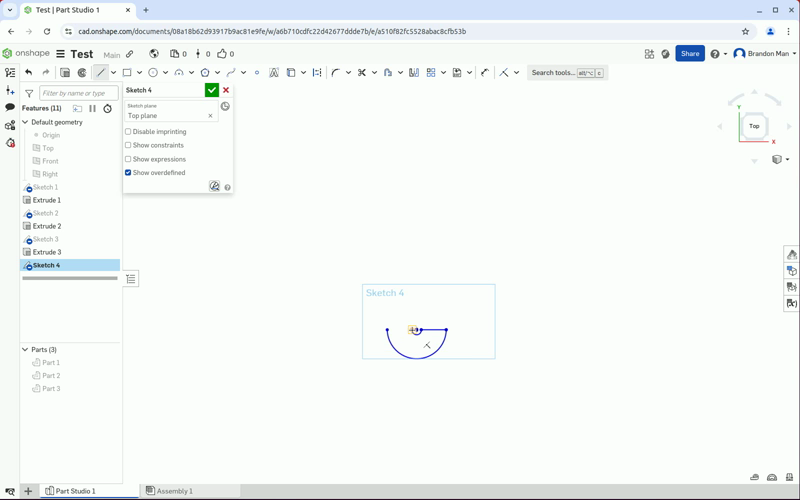
scroll(6)
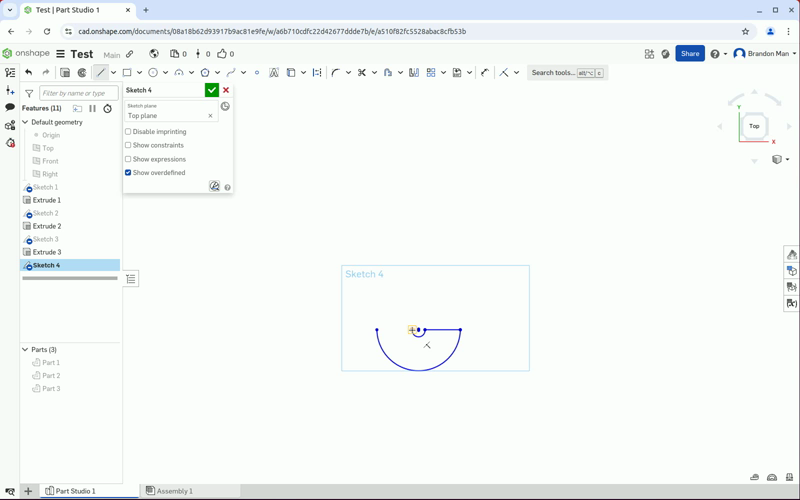
scroll(6)
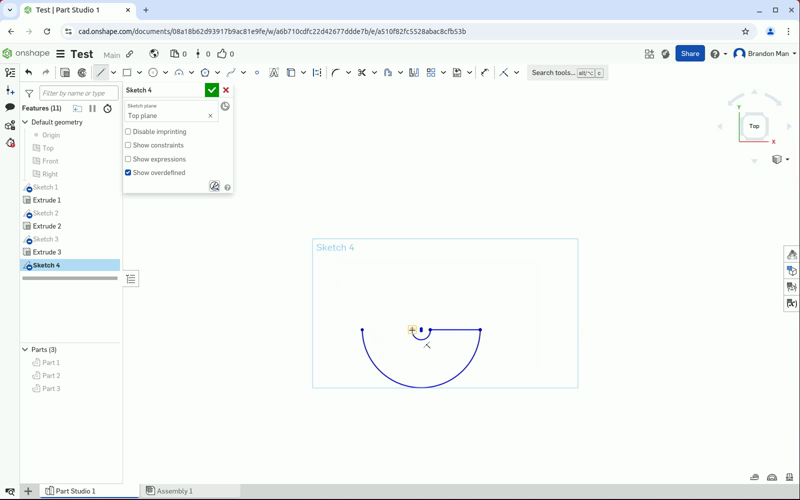
scroll(6)
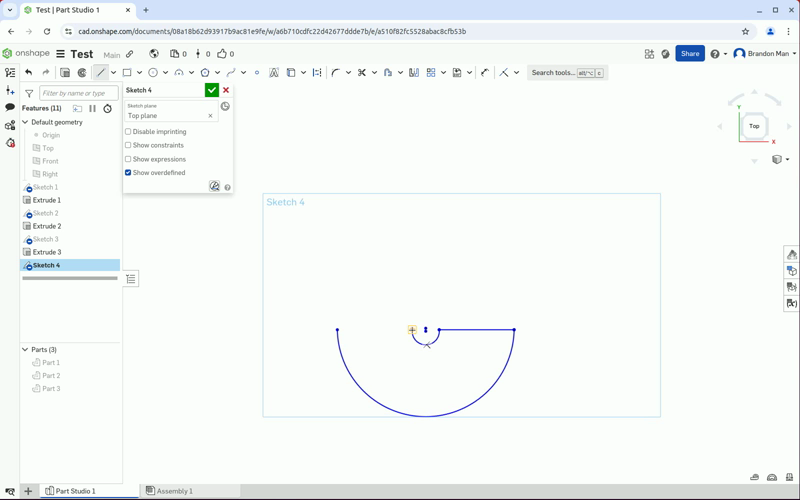
scroll(6)
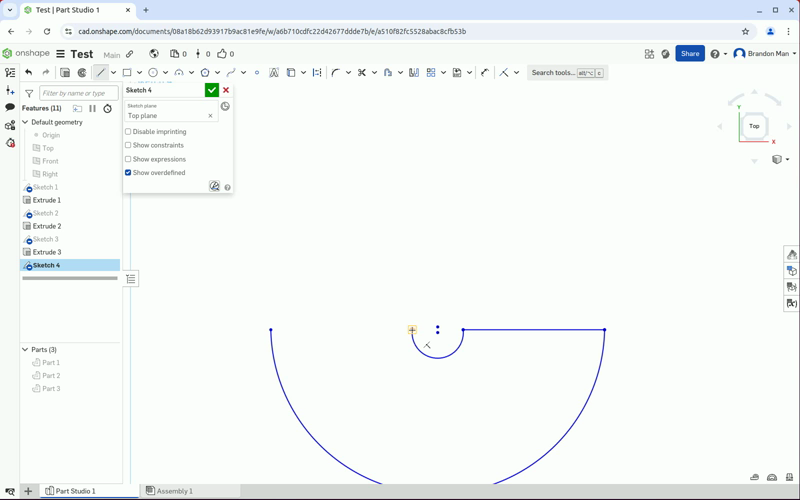
click(412, 329)
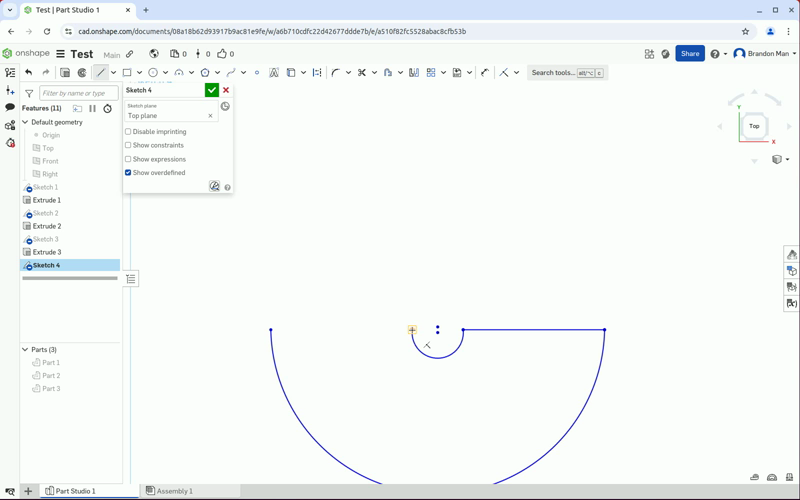
scroll(-6)
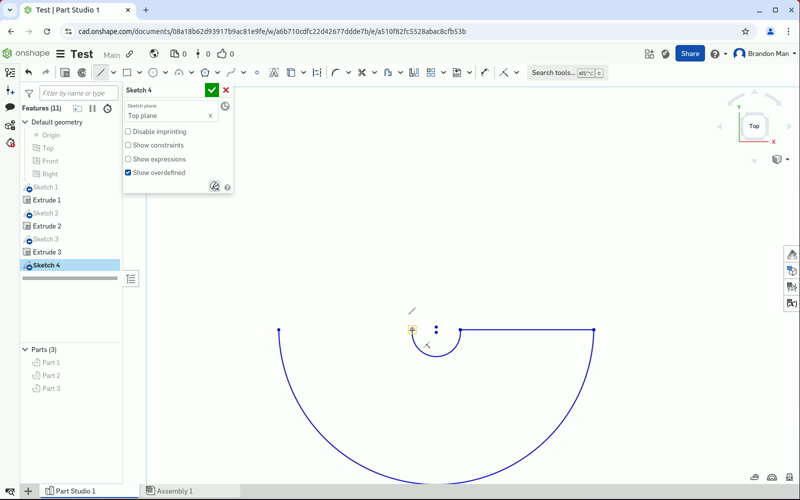
scroll(-6)
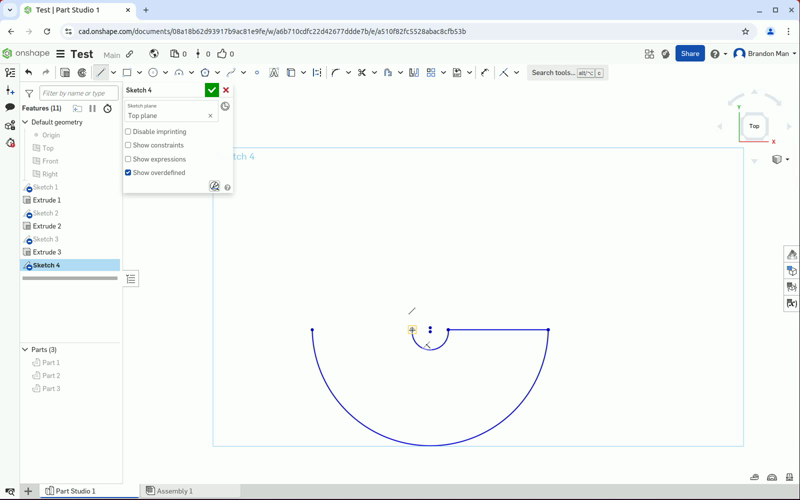
scroll(-6)
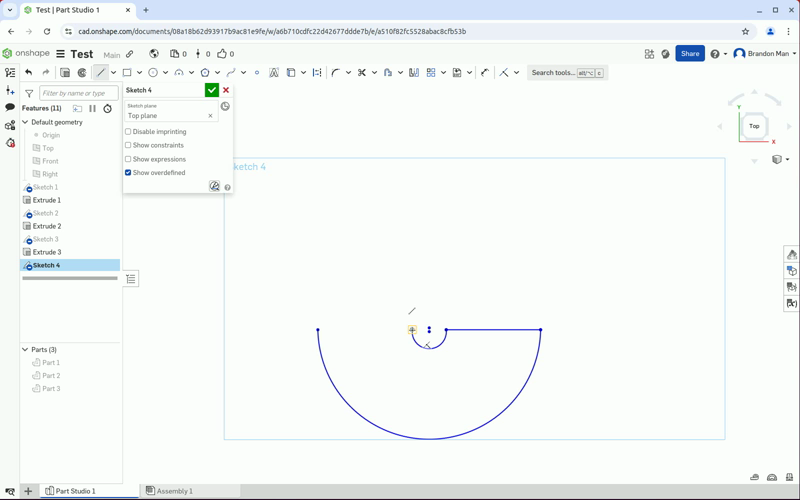
scroll(-6)
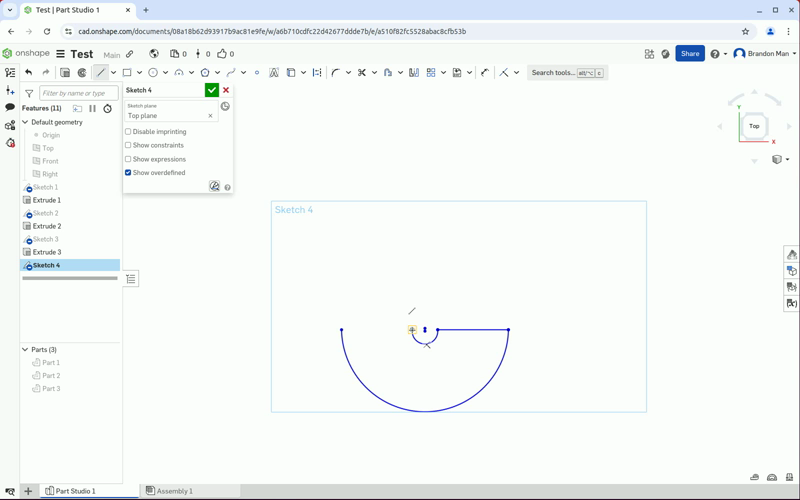
scroll(-6)
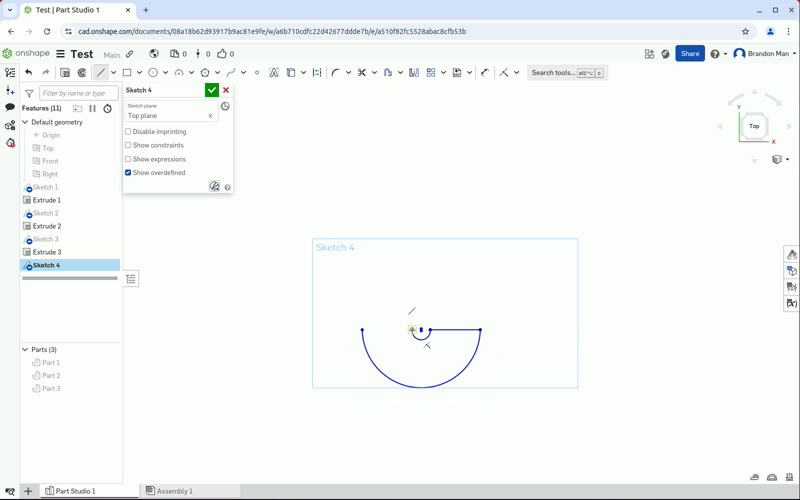
scroll(-6)
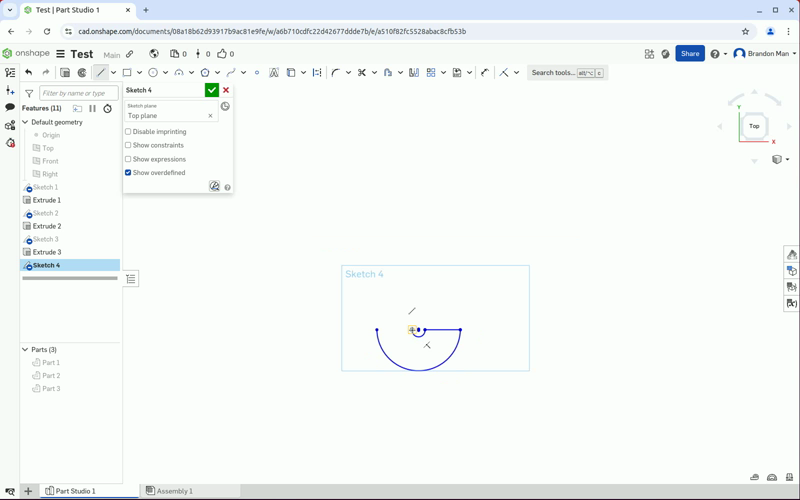
scroll(-6)
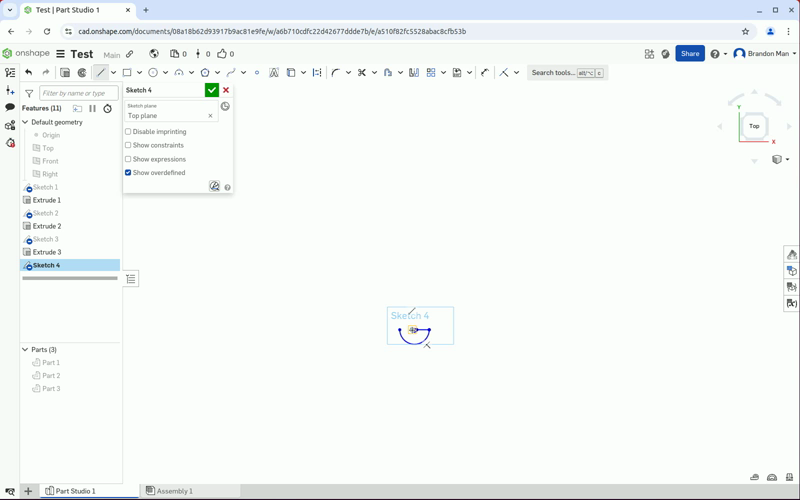
mouse_move(442, 329)
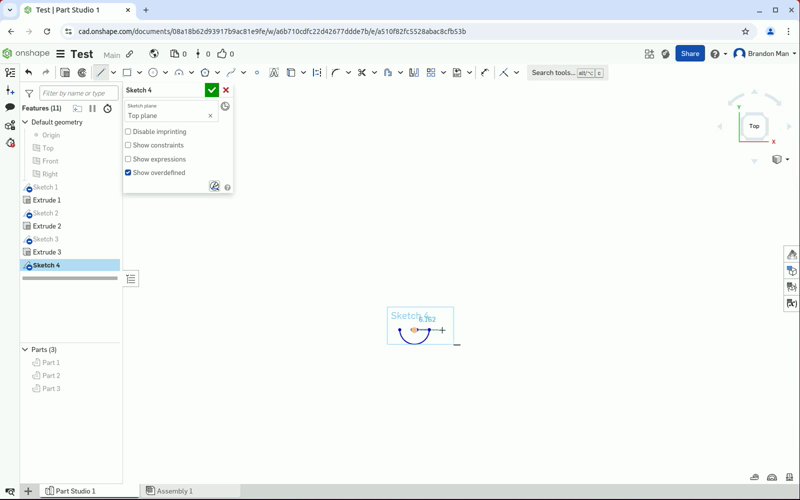
key_down(shift)
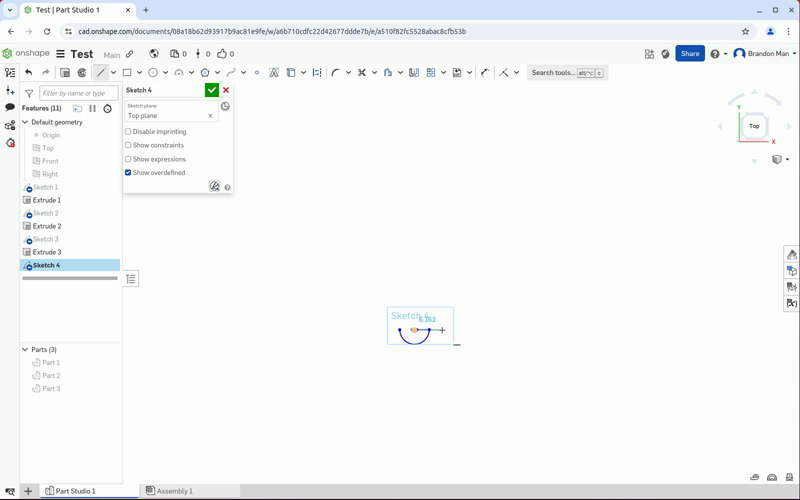
mouse_move(399, 329)
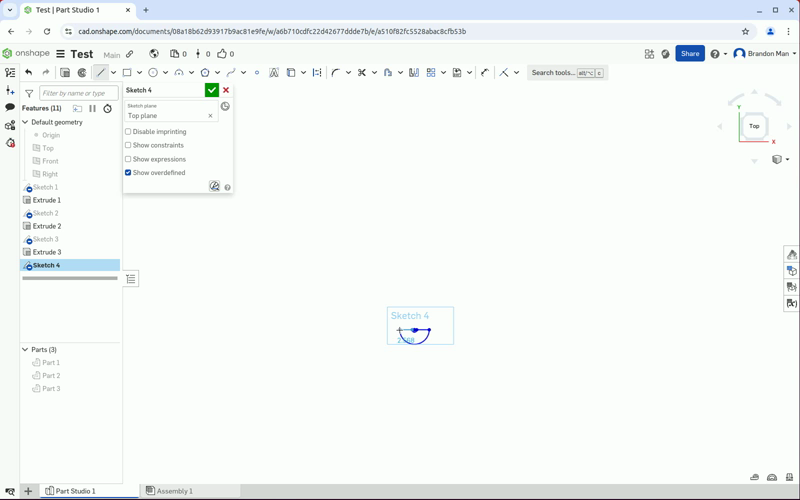
key_up(shift)
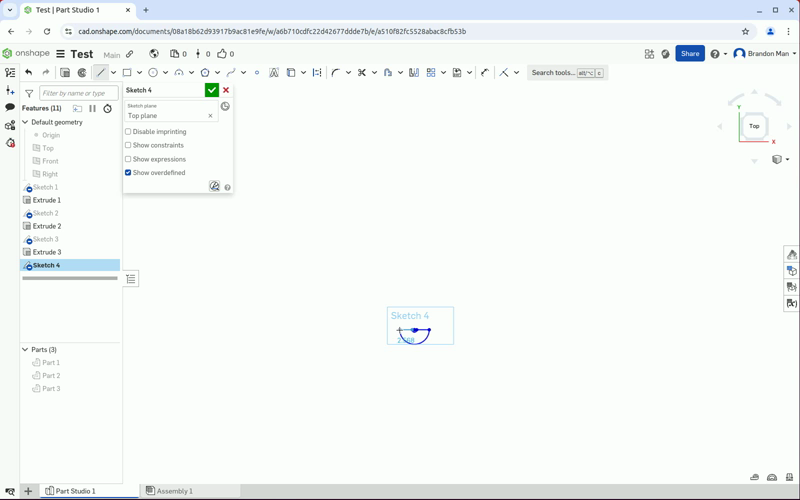
click(399, 329)
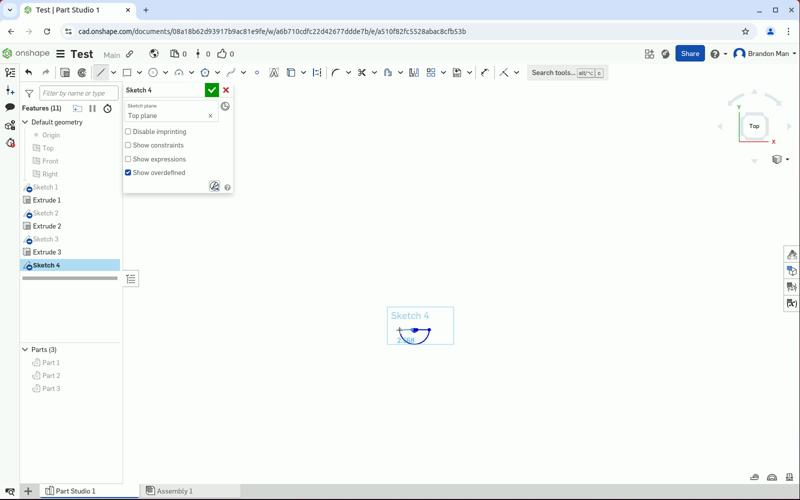
key(esc)
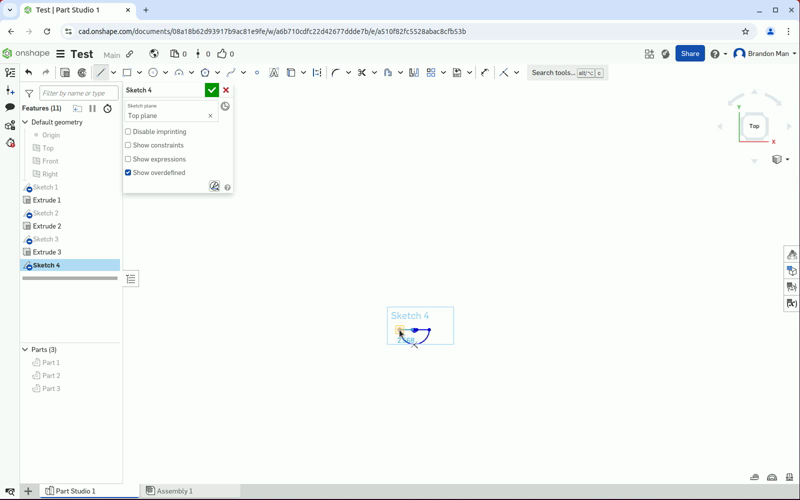
mouse_move(402, 334)
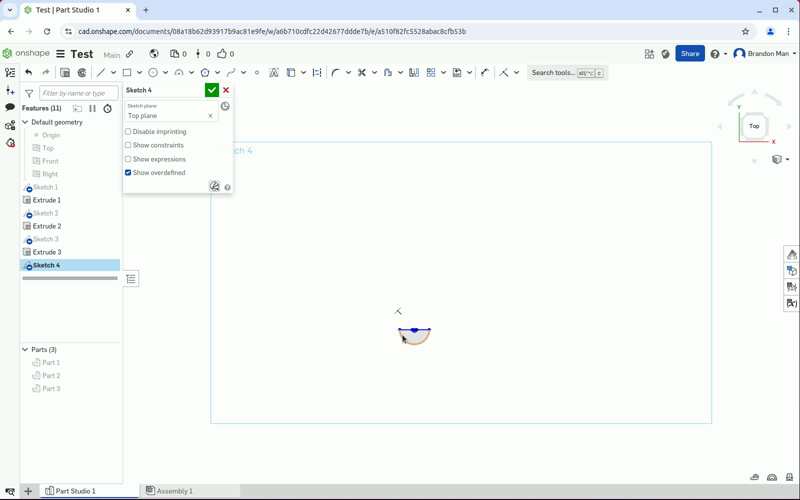
scroll(6)
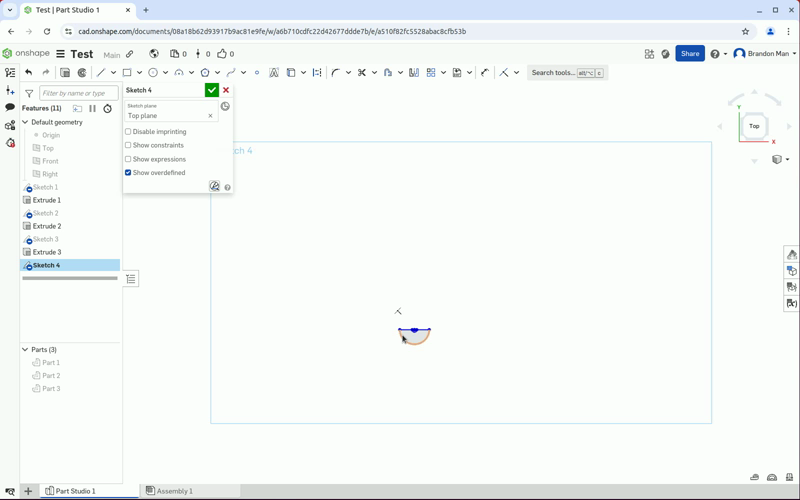
scroll(6)
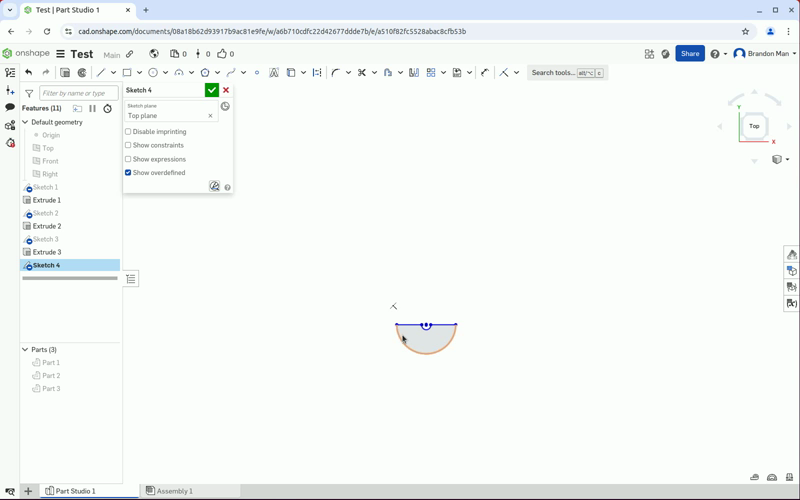
scroll(6)
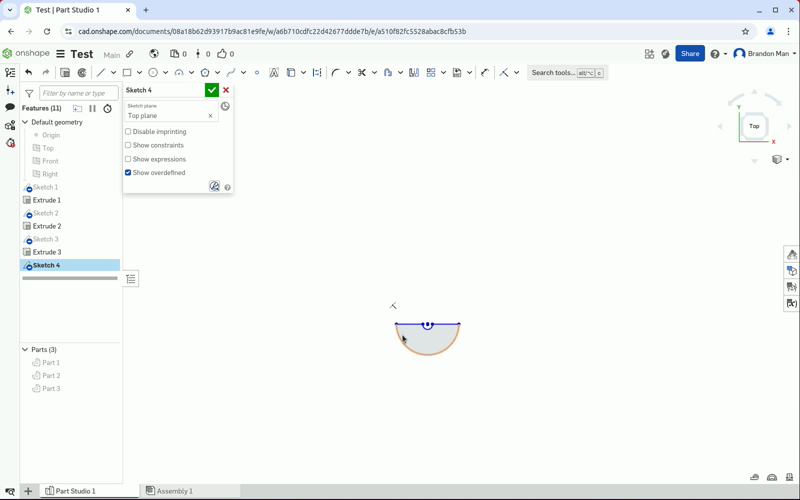
scroll(6)
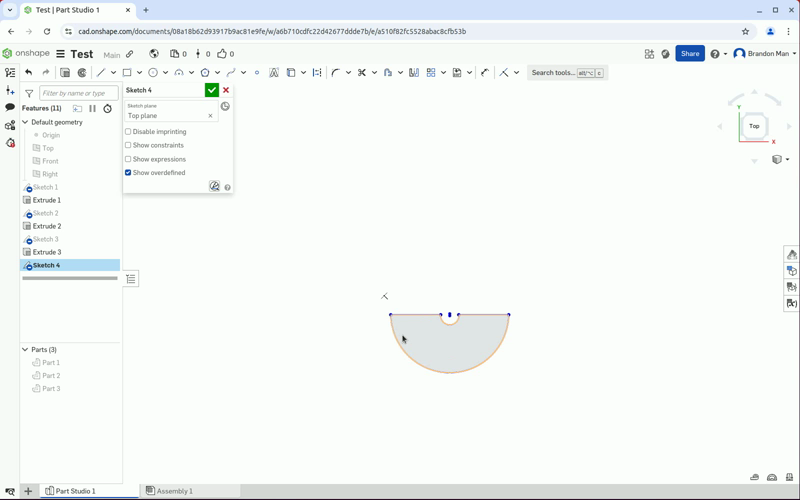
scroll(6)
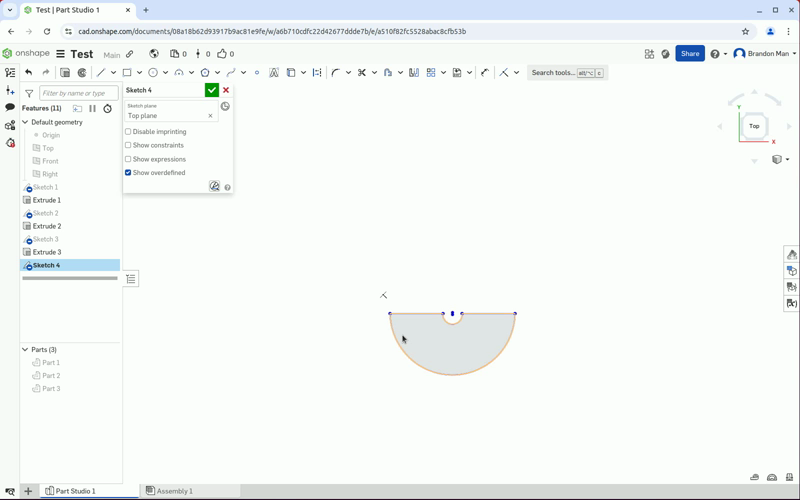
scroll(6)
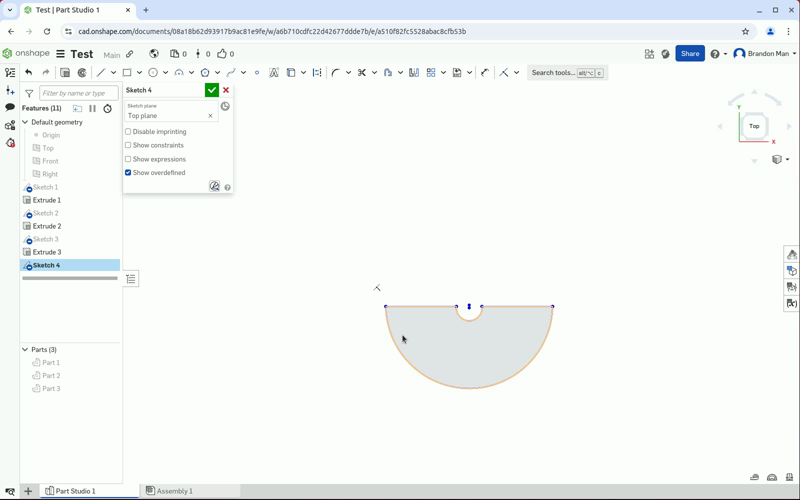
scroll(6)
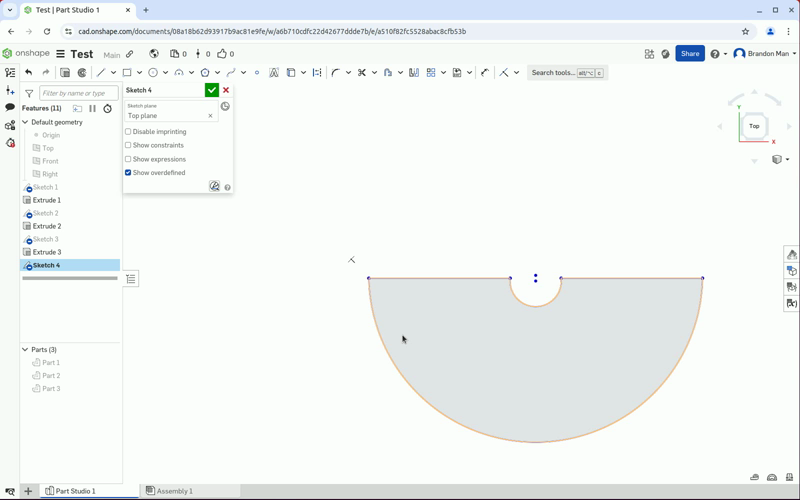
click(402, 334)
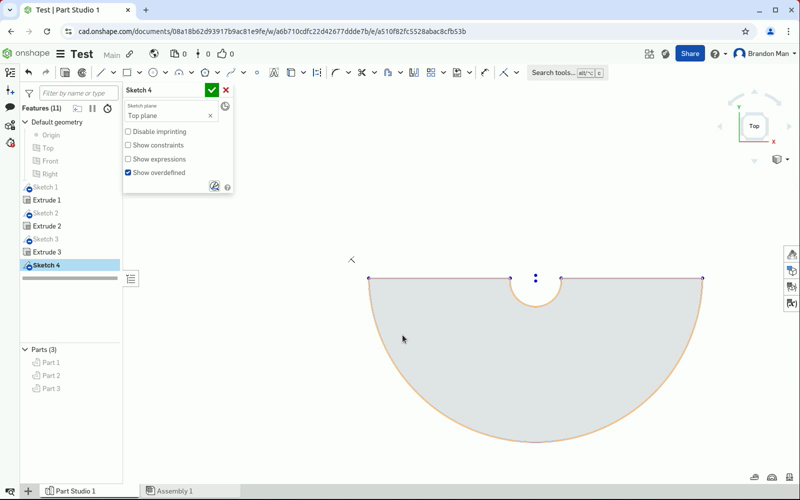
scroll(-6)
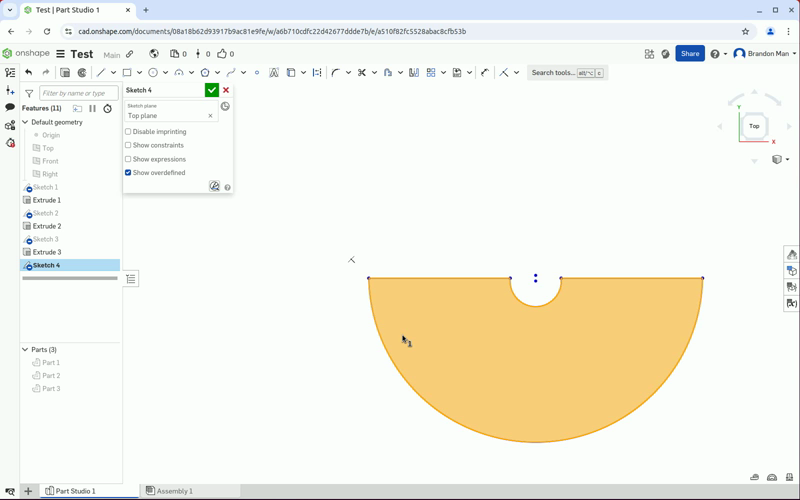
scroll(-6)
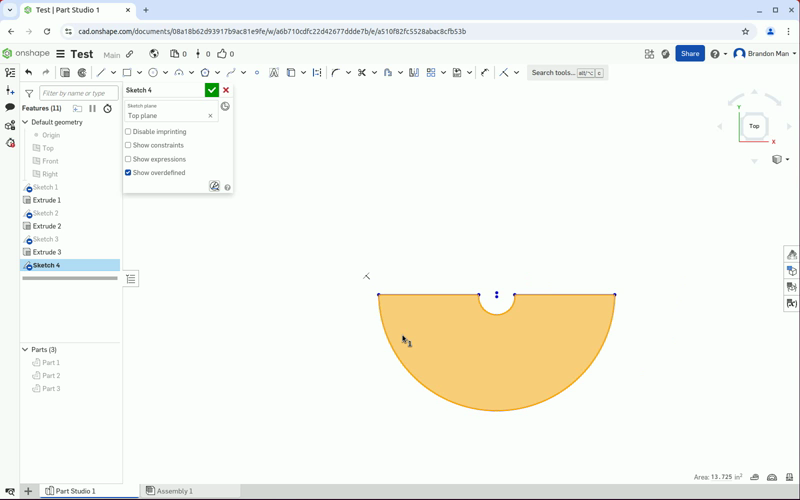
scroll(-6)
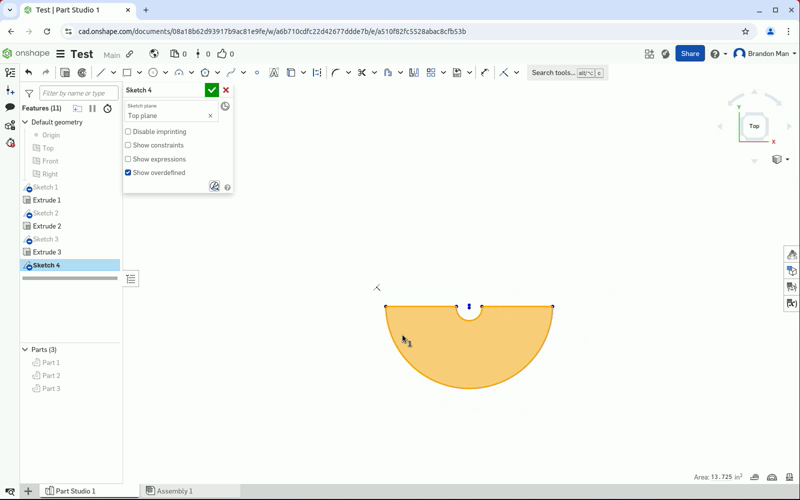
scroll(-6)
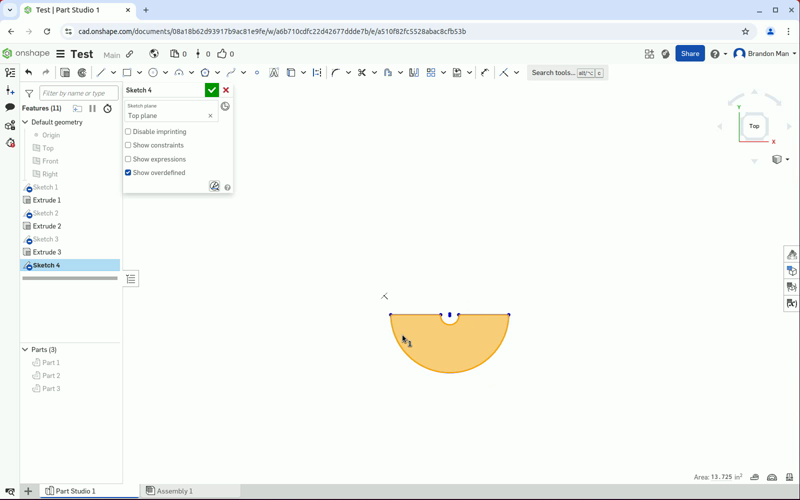
scroll(-6)
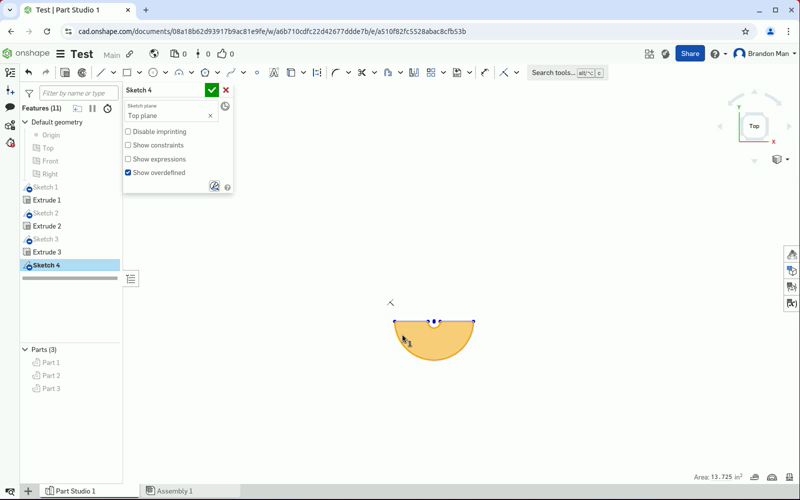
scroll(-6)
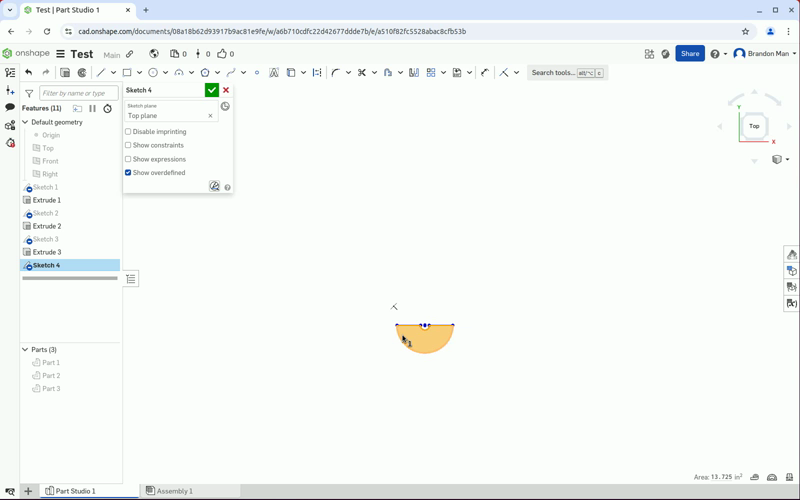
scroll(-6)
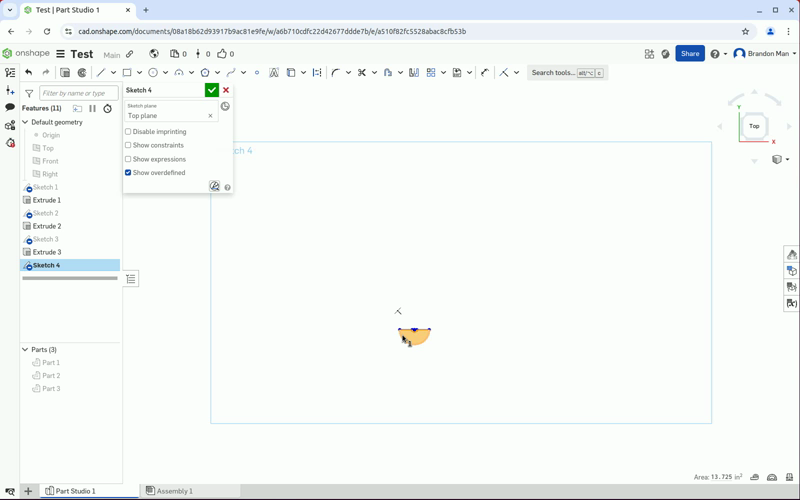
mouse_move(73, 352)
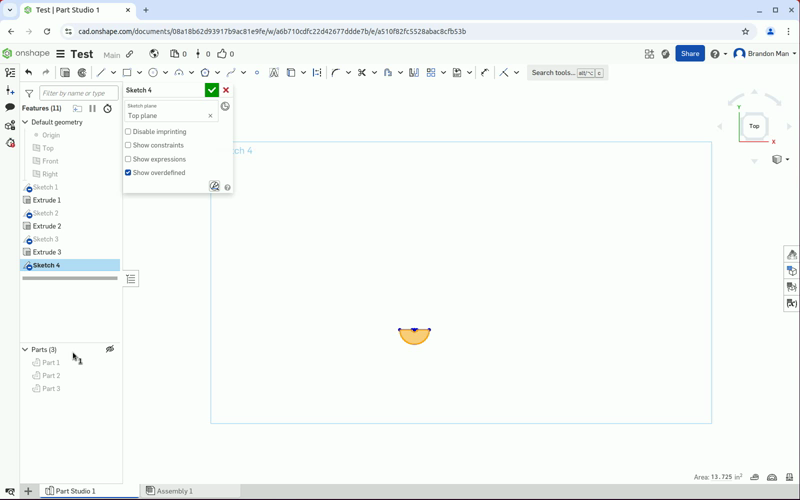
key(shift+y)
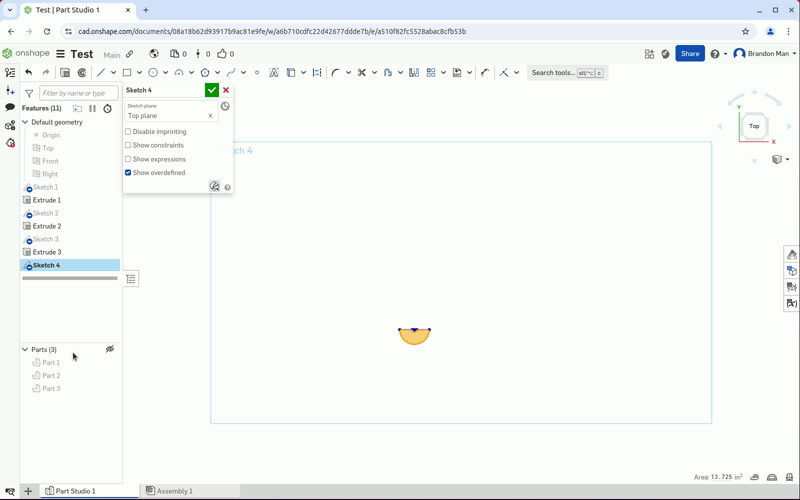
key(shift+e)
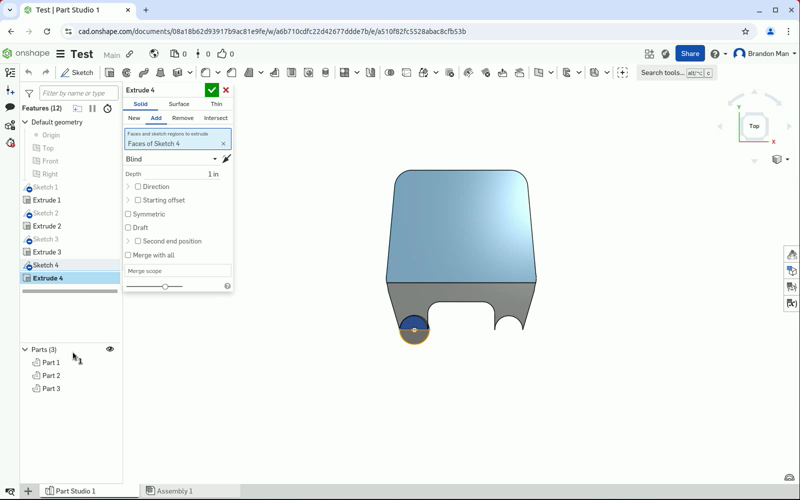
mouse_move(143, 106)
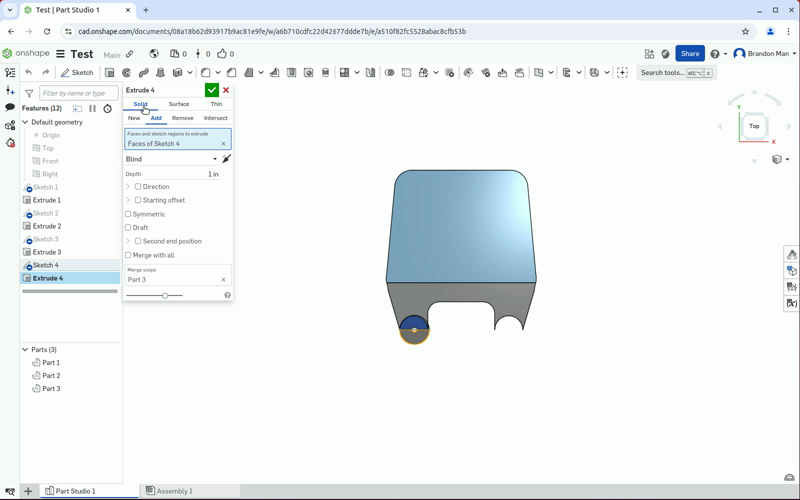
click(143, 106)
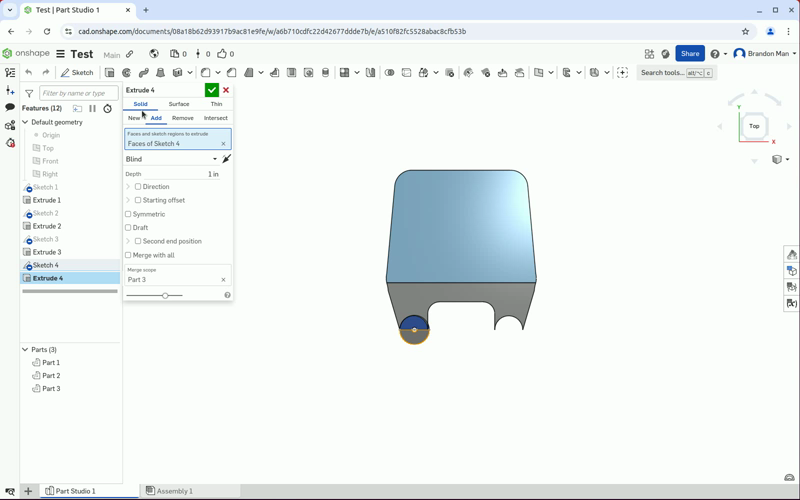
mouse_move(137, 120)
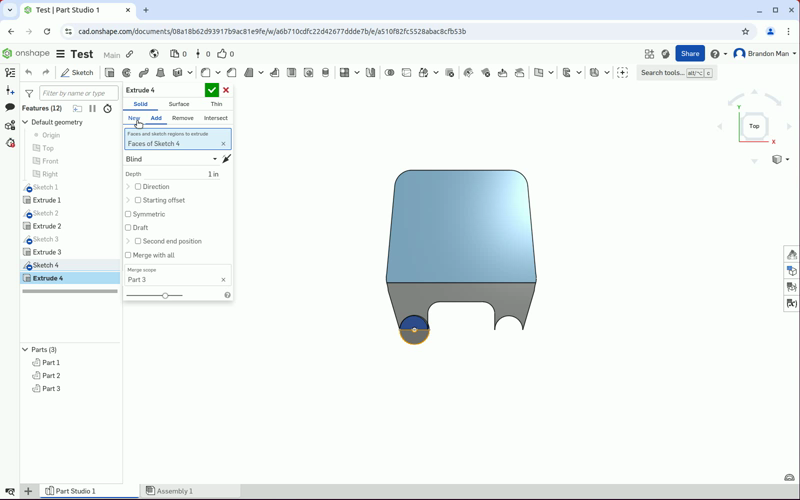
click(137, 120)
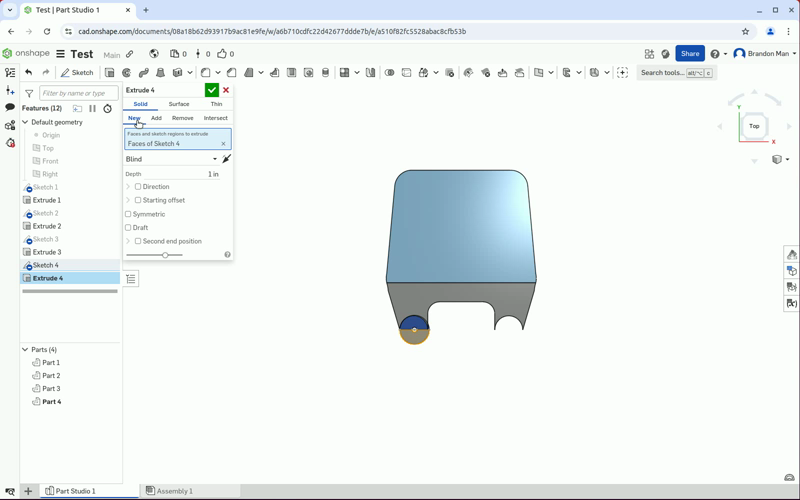
key(tab, 4)
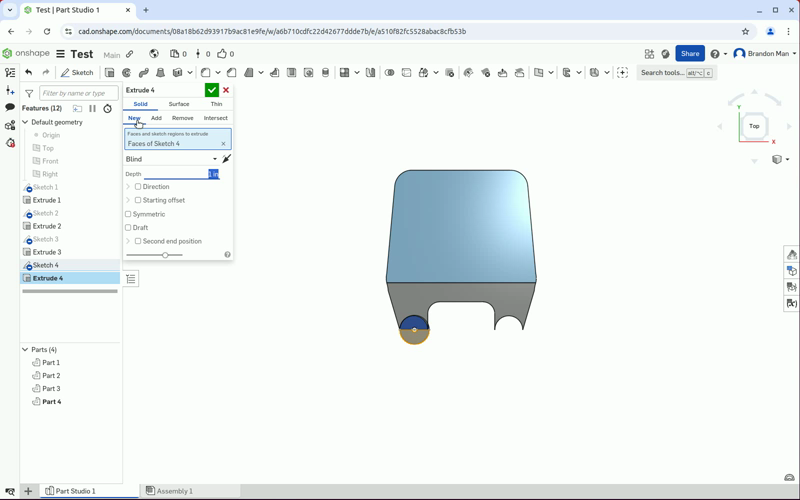
text(0.481)
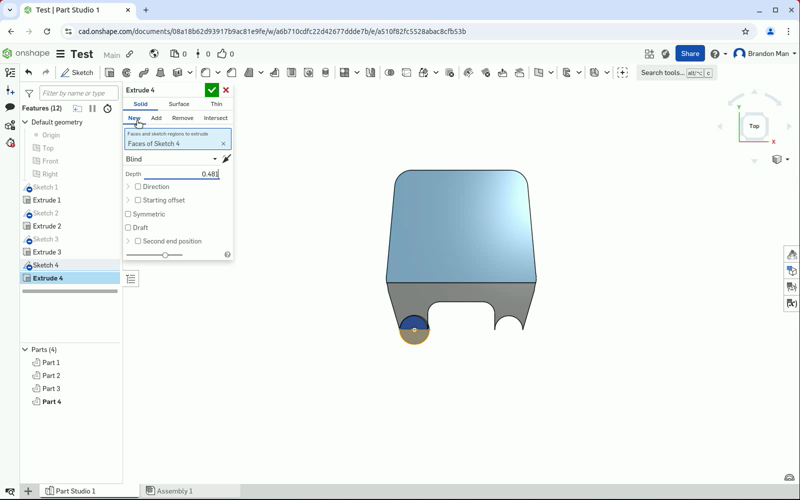
key(enter)
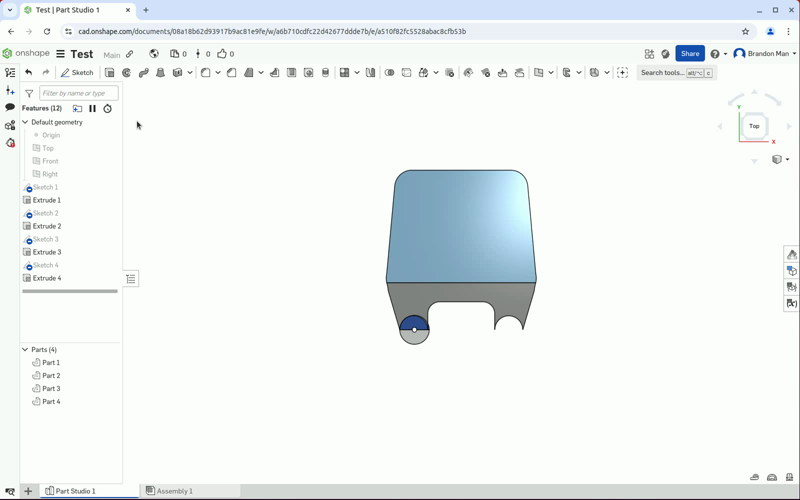
key(shift+h)
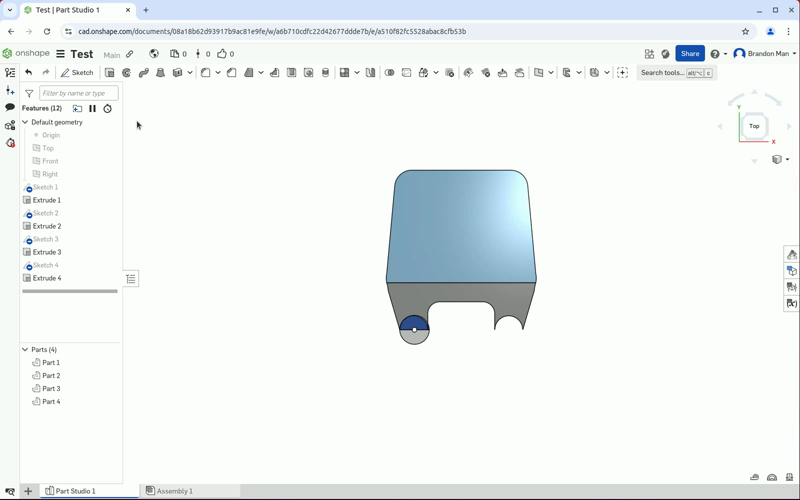
key(shift+h)
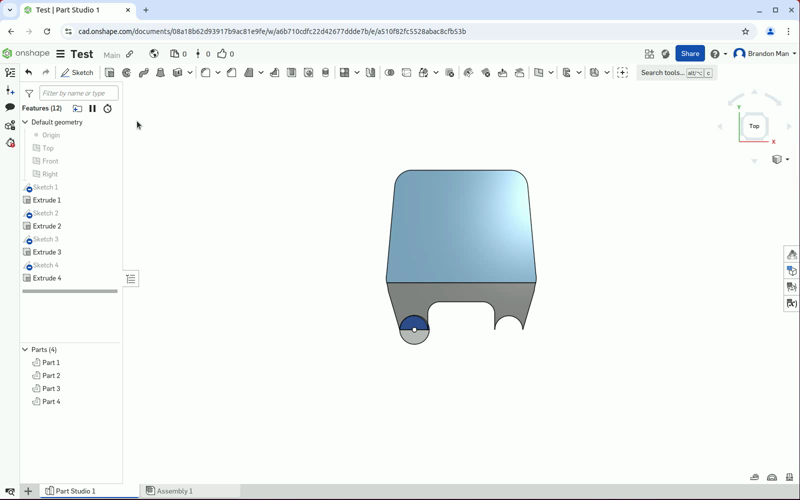
mouse_move(73, 189)
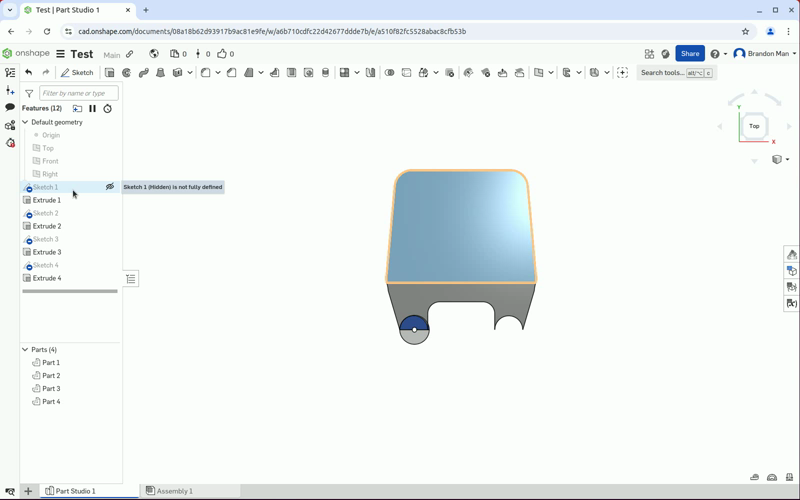
click(73, 189)
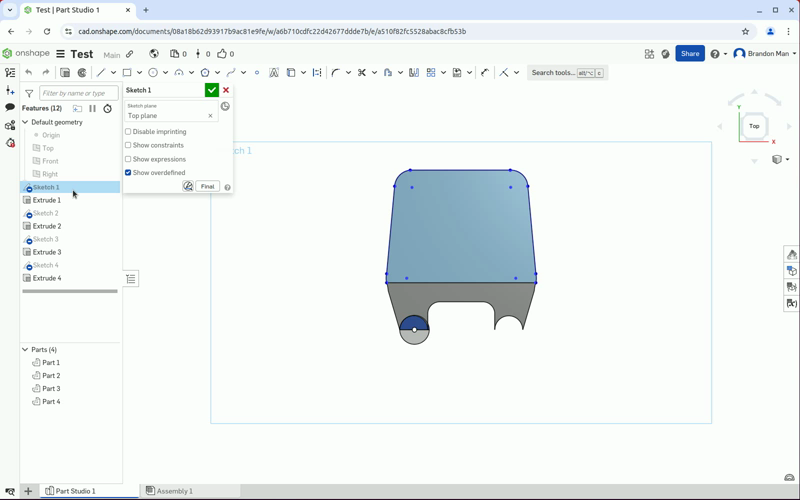
mouse_move(229, 92)
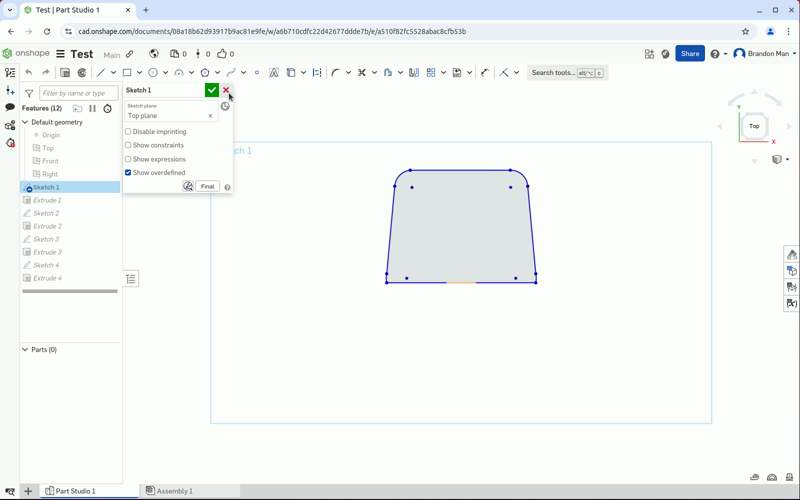
click(229, 92)
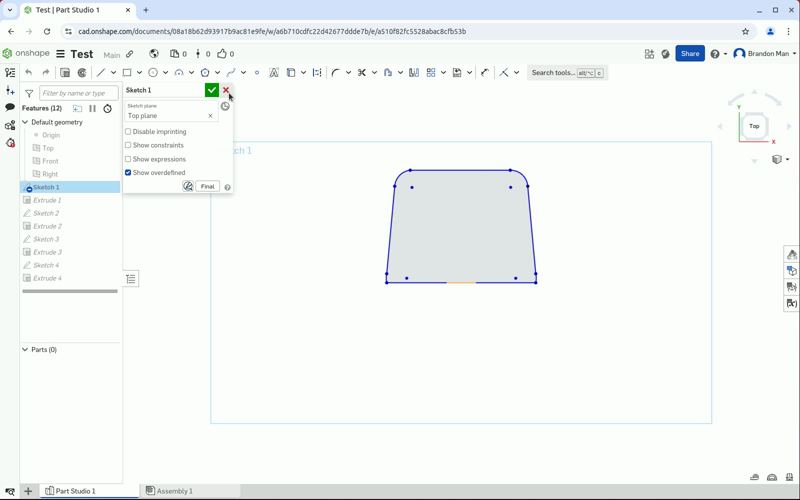
key(shift+s)
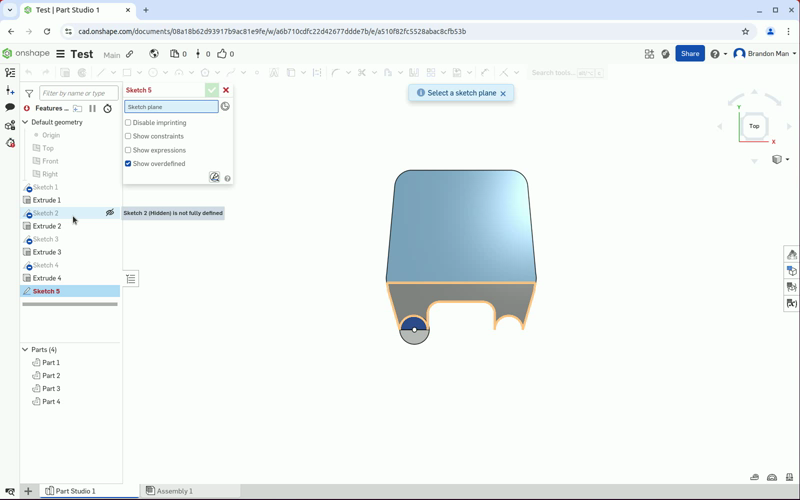
scroll(3)
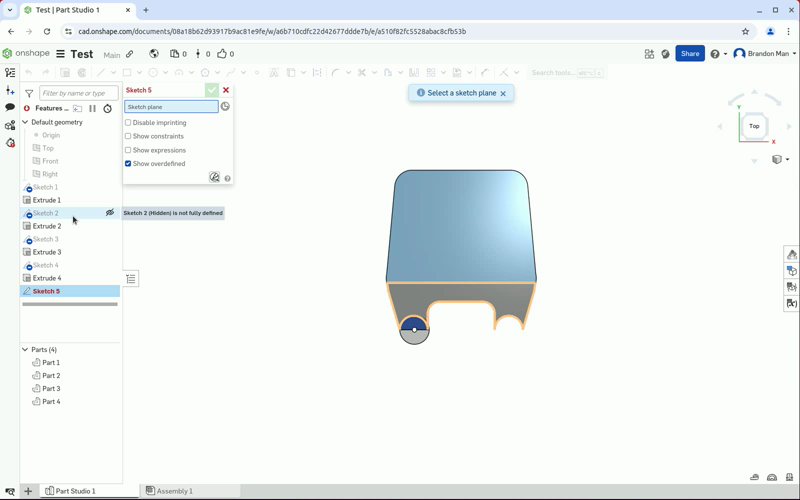
mouse_move(73, 150)
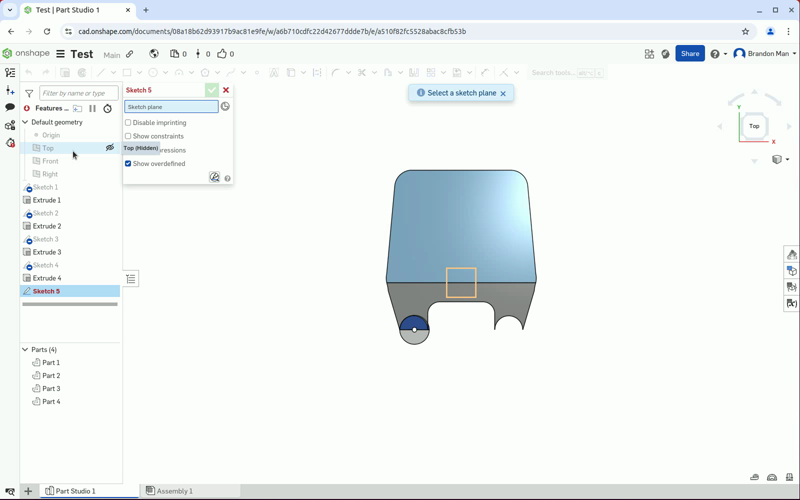
click(73, 150)
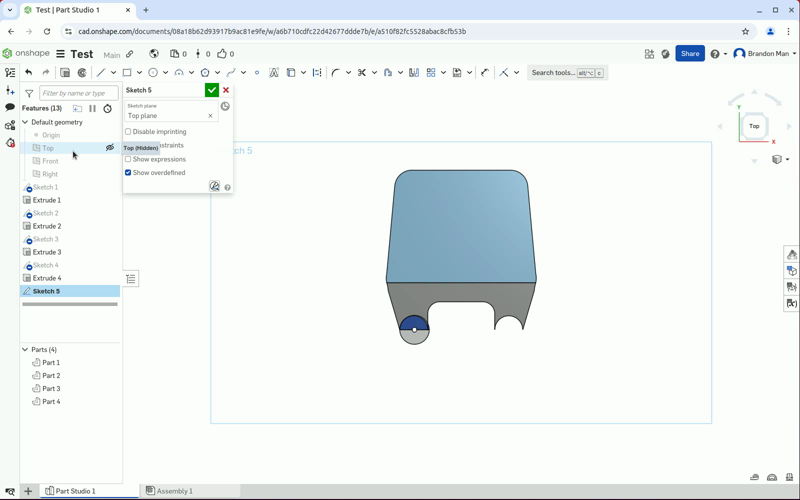
mouse_move(73, 352)
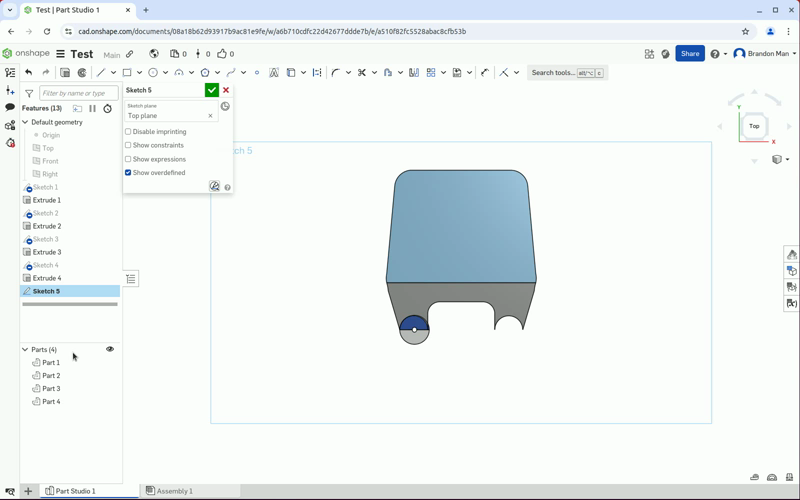
key(y)
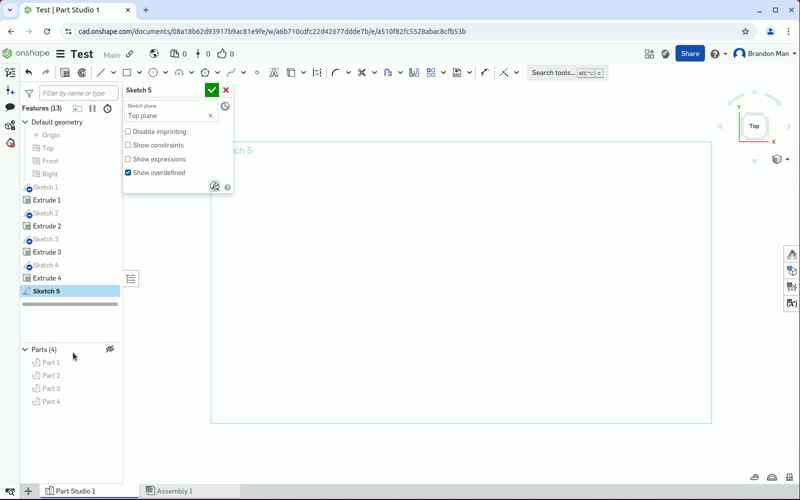
key(a)
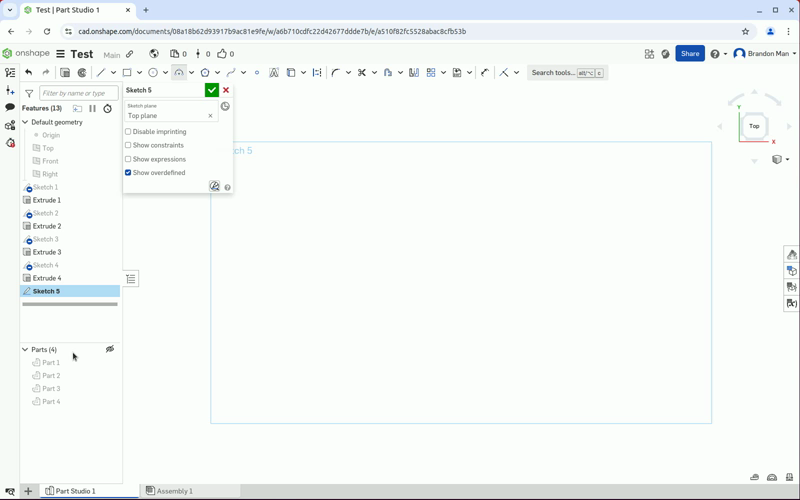
key_down(shift)
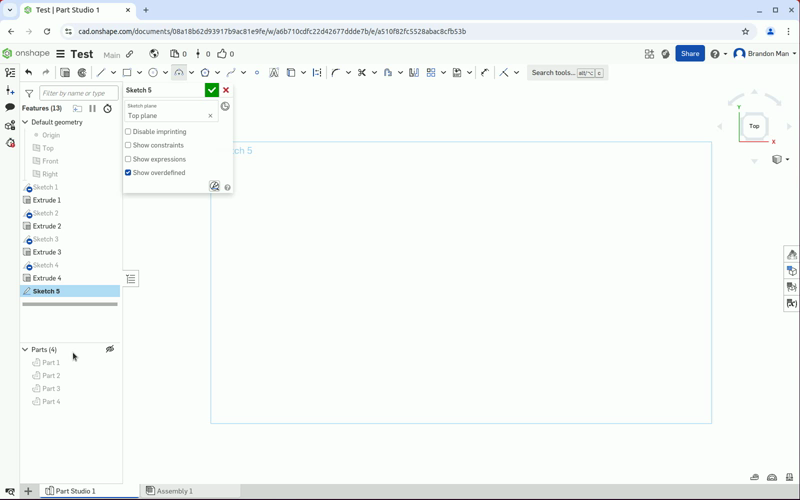
mouse_move(493, 329)
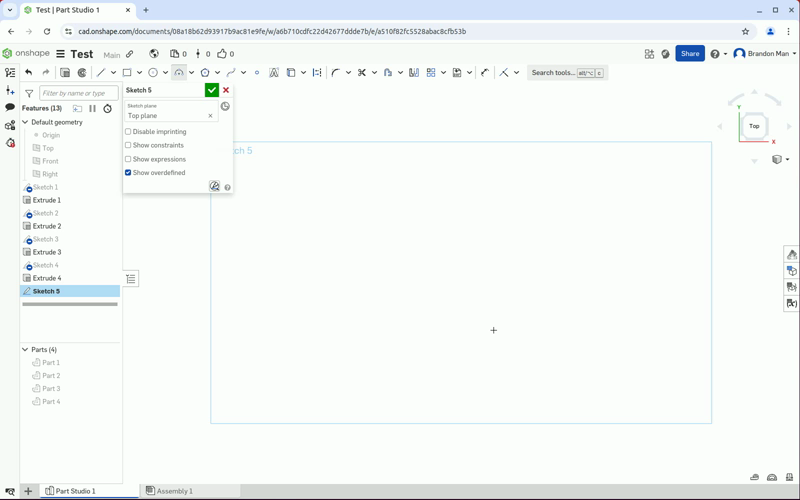
click(493, 329)
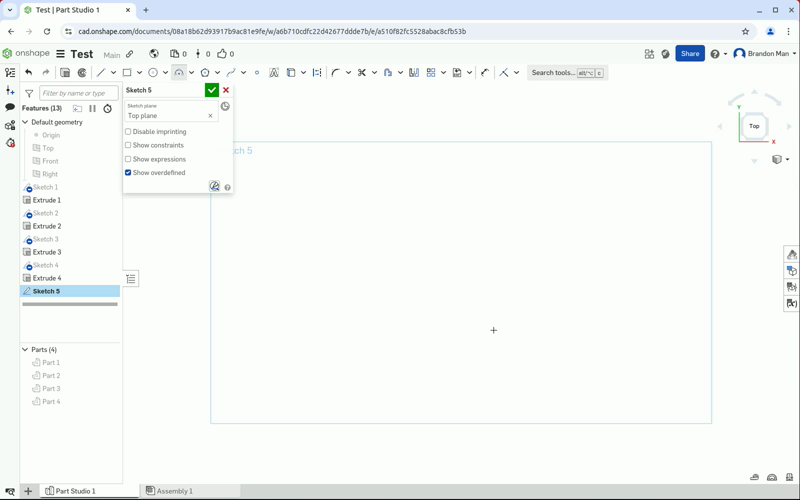
key_up(shift)
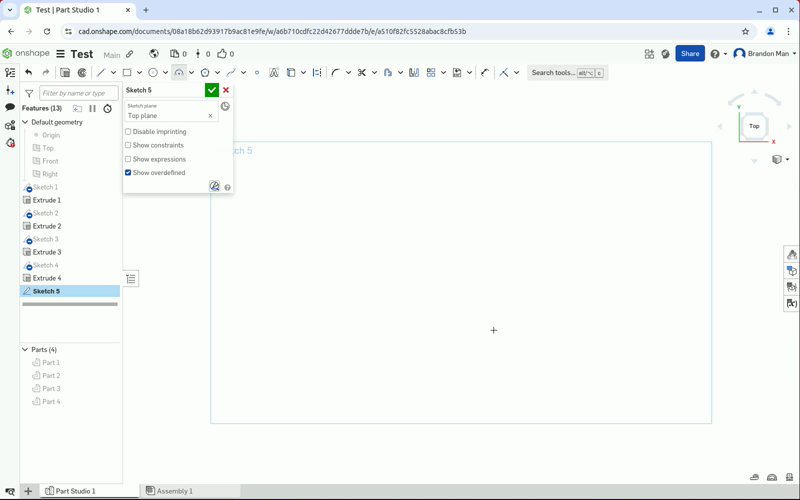
key_down(shift)
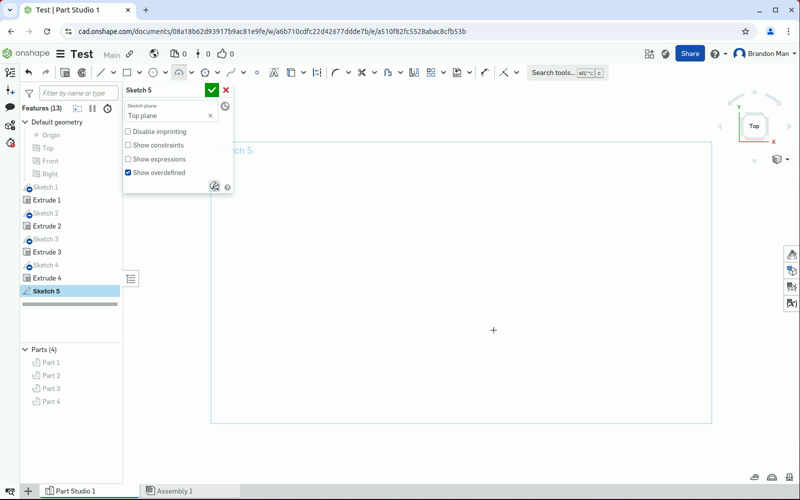
mouse_move(522, 329)
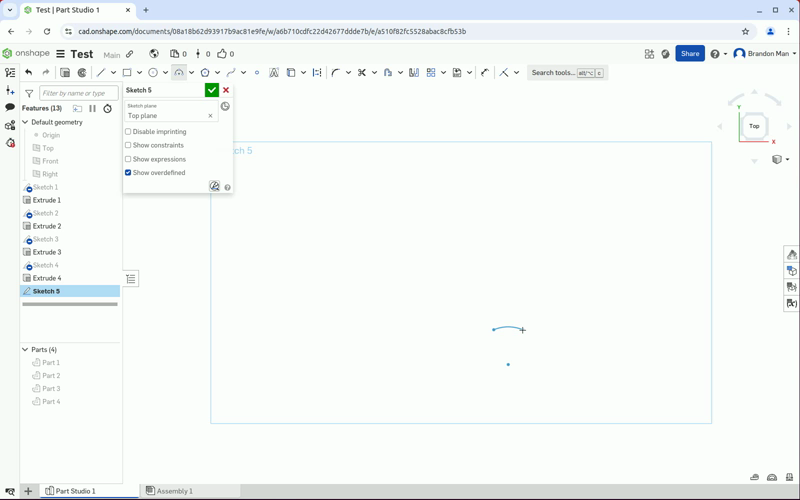
click(522, 329)
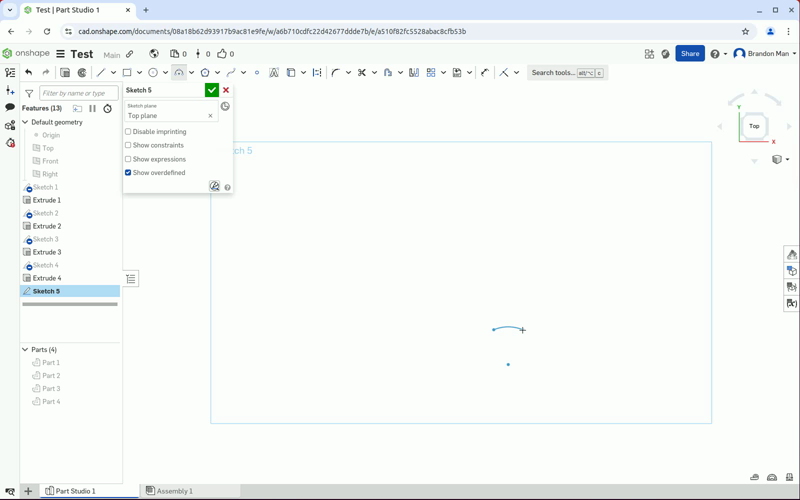
mouse_move(508, 344)
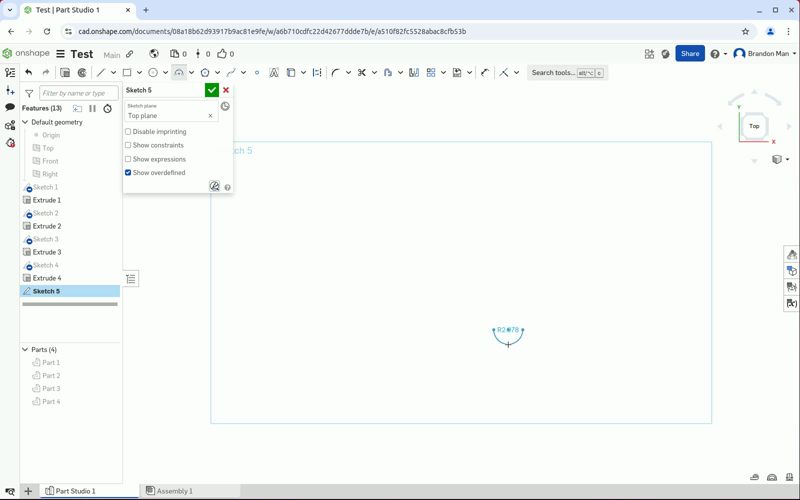
click(508, 344)
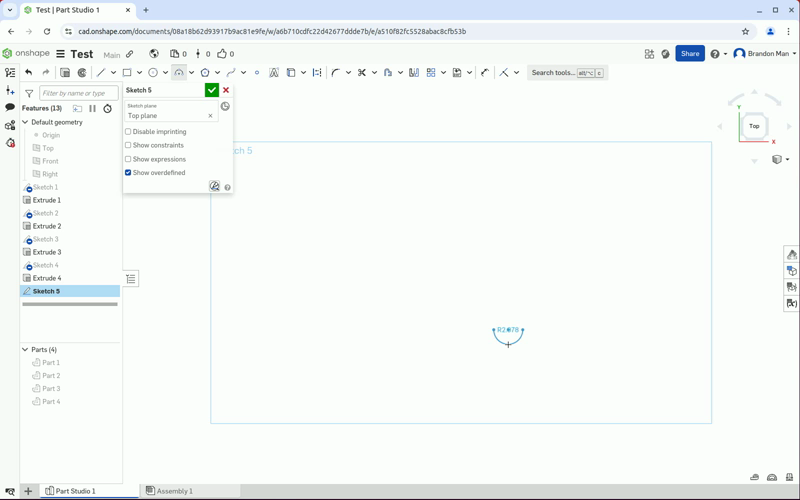
key_up(shift)
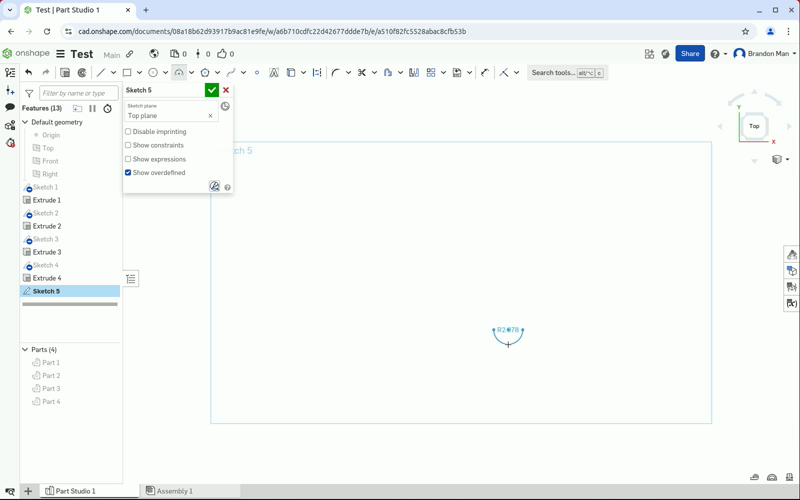
key(esc)
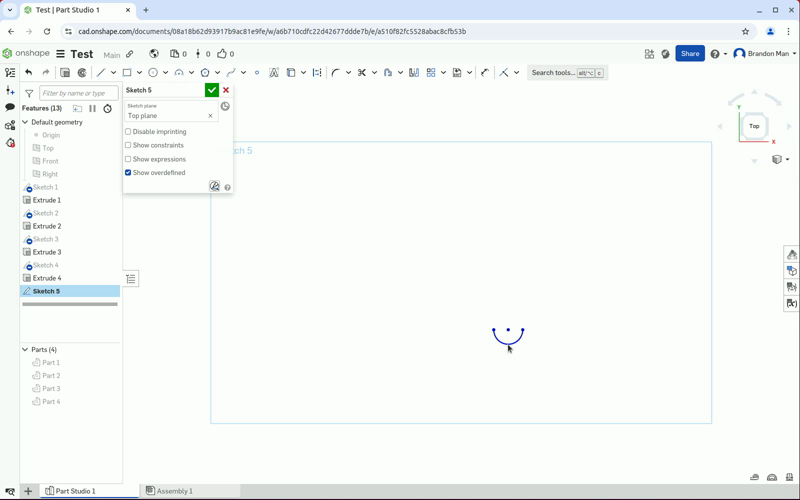
key(l)
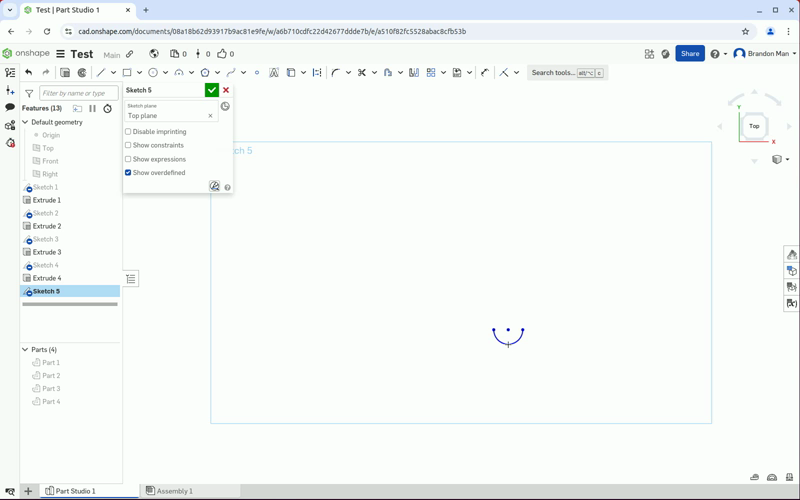
mouse_move(522, 329)
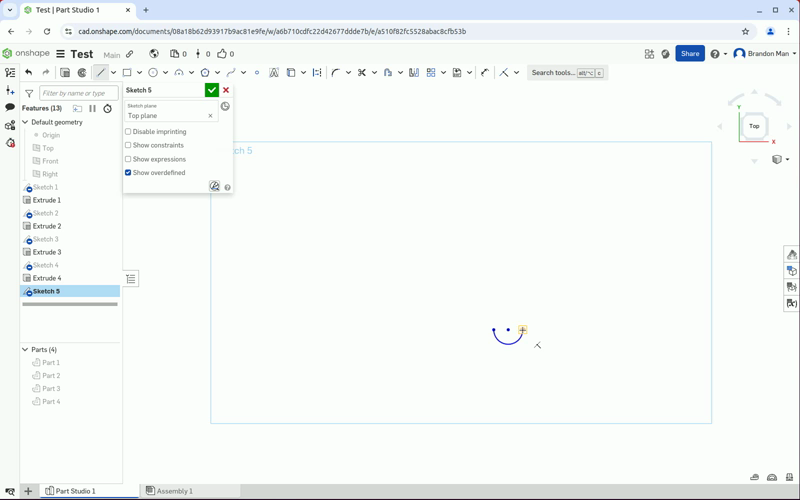
click(522, 329)
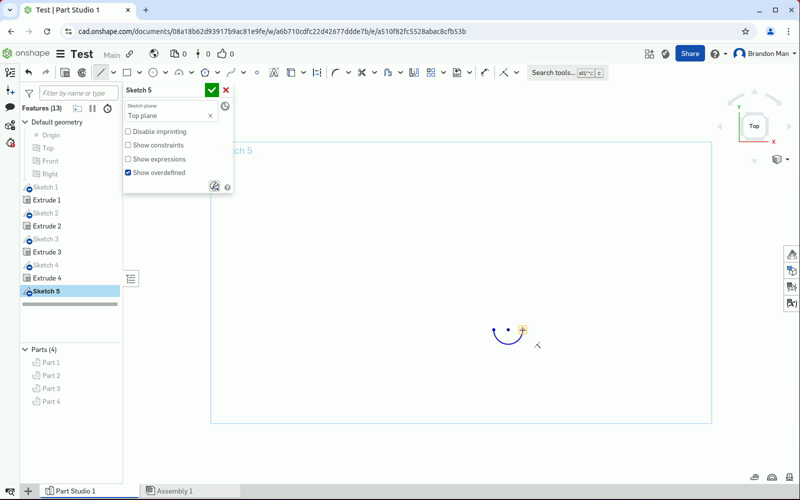
key_down(shift)
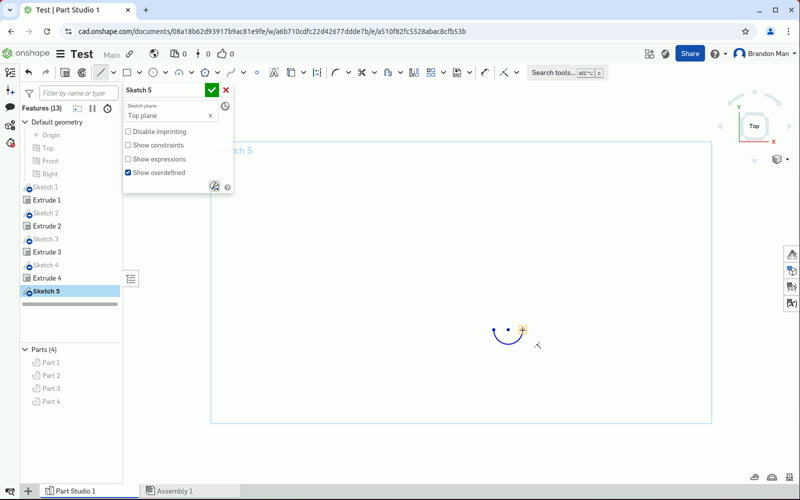
mouse_move(552, 329)
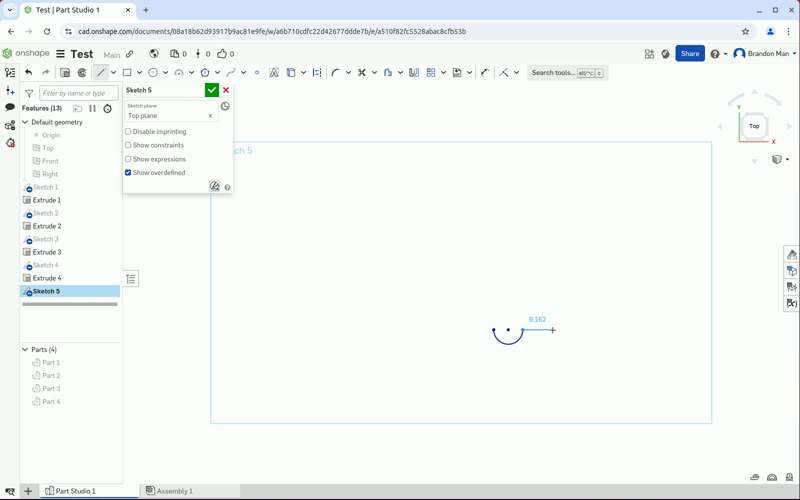
mouse_move(510, 329)
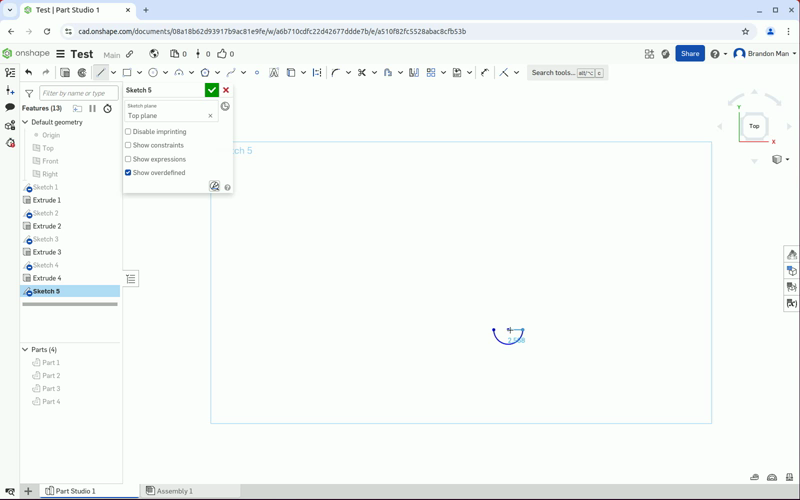
scroll(6)
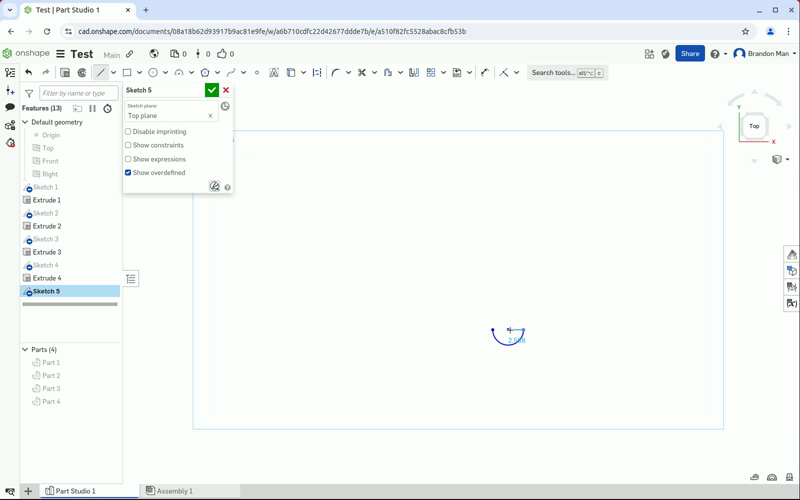
scroll(6)
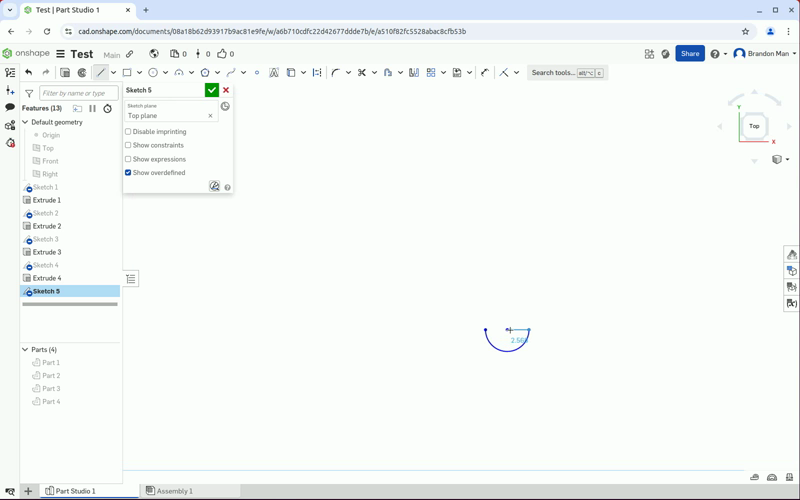
scroll(6)
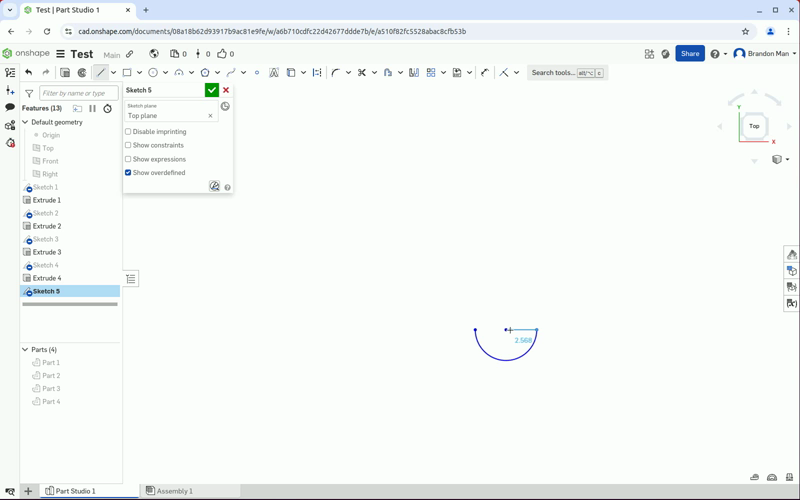
scroll(6)
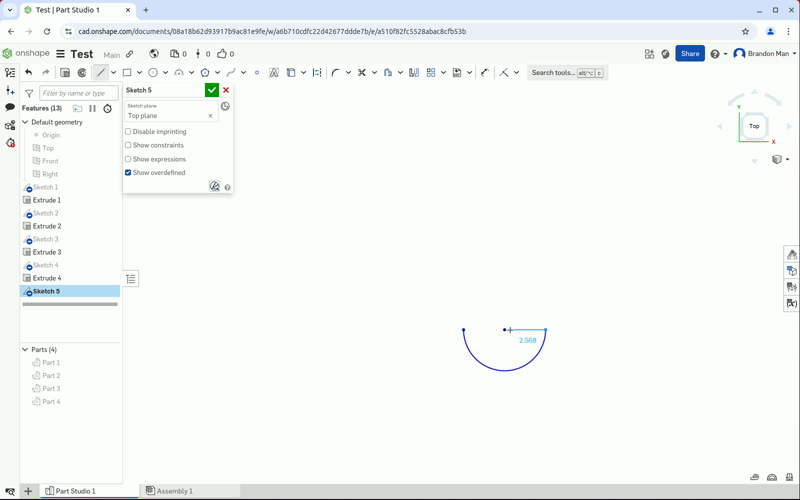
scroll(6)
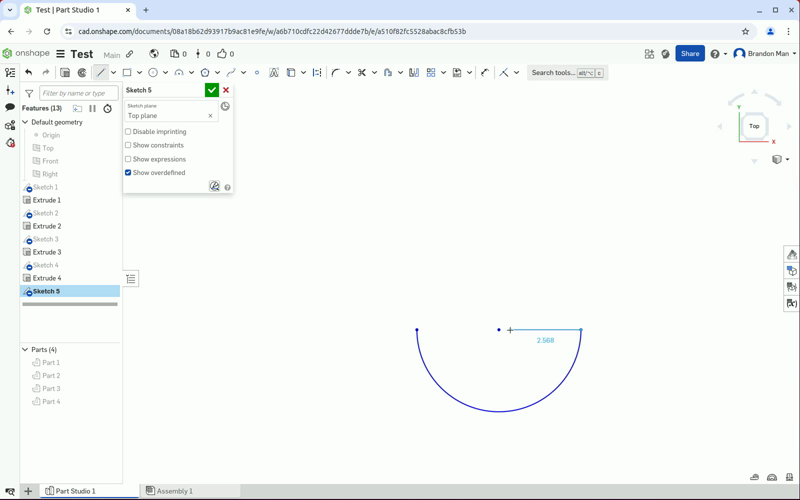
scroll(6)
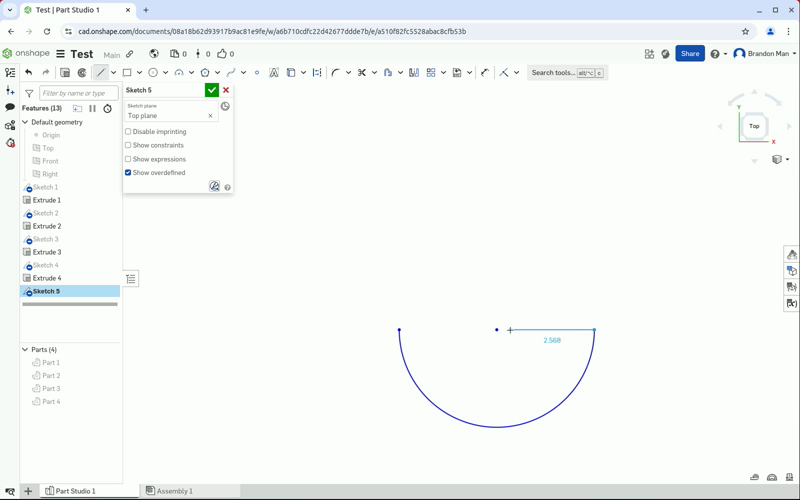
scroll(6)
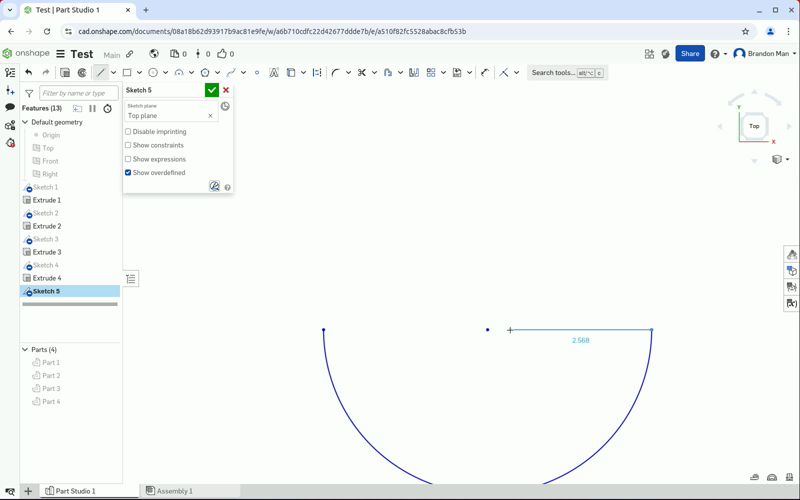
click(510, 329)
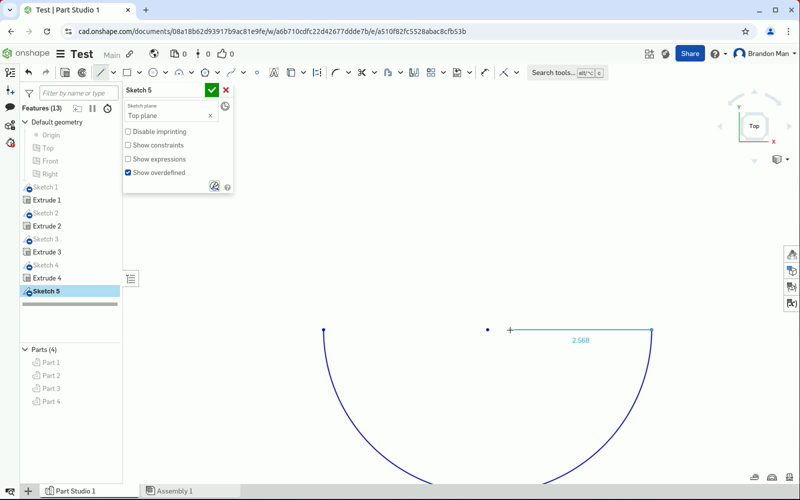
scroll(-6)
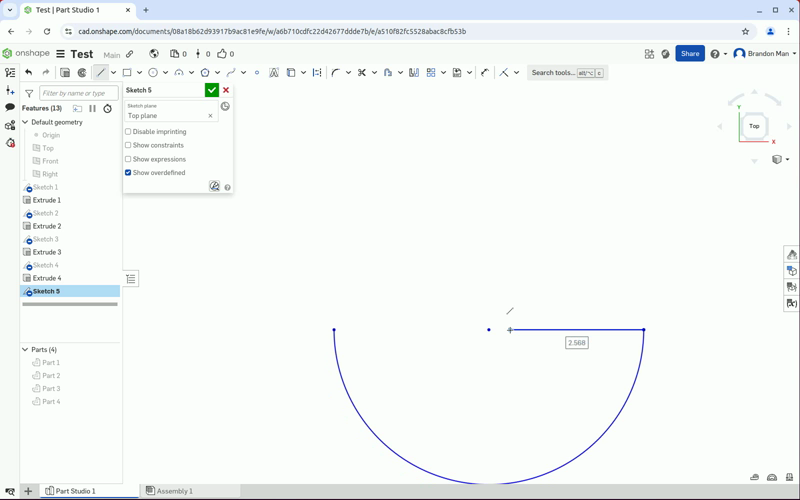
scroll(-6)
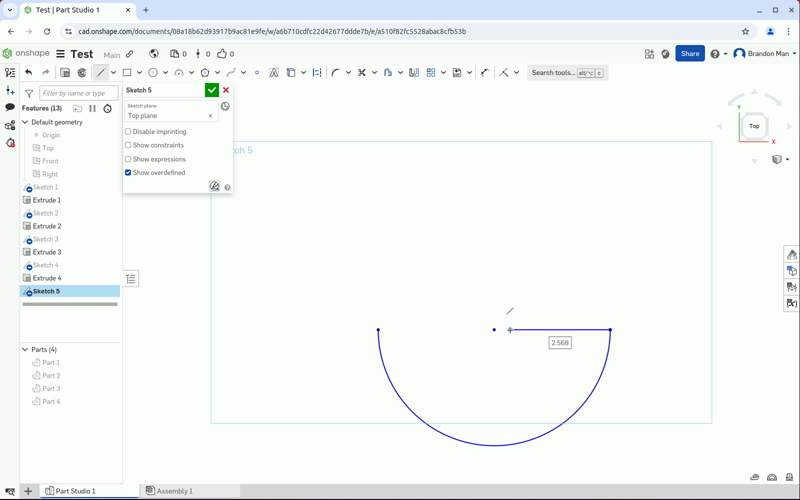
scroll(-6)
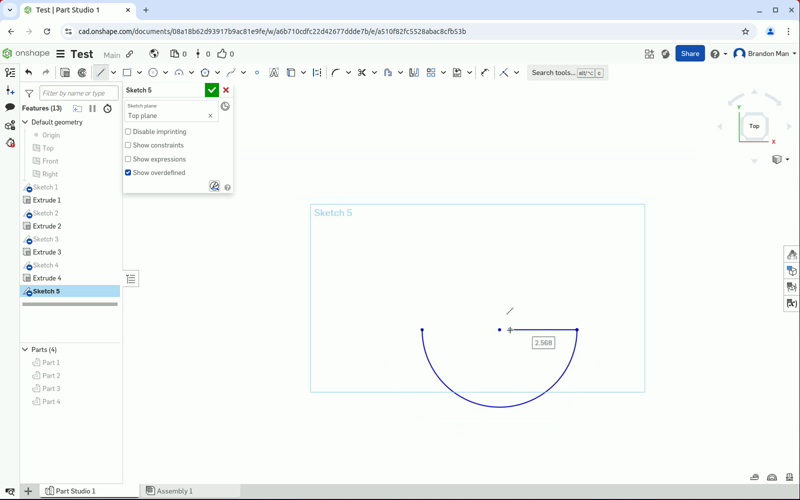
scroll(-6)
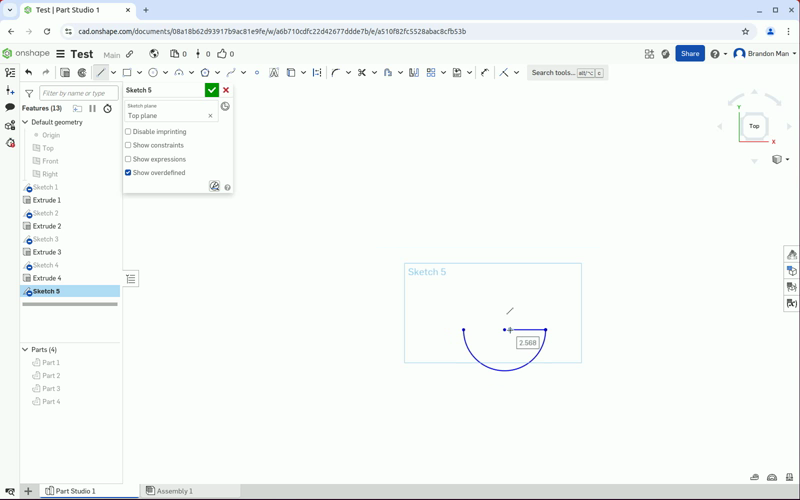
scroll(-6)
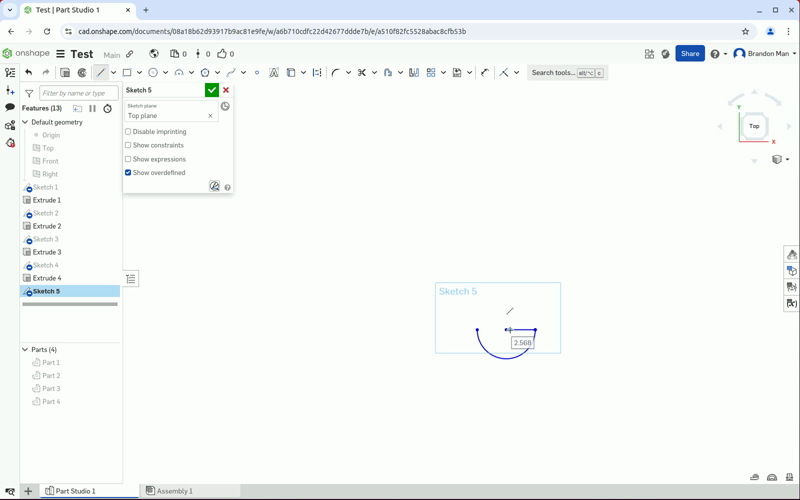
scroll(-6)
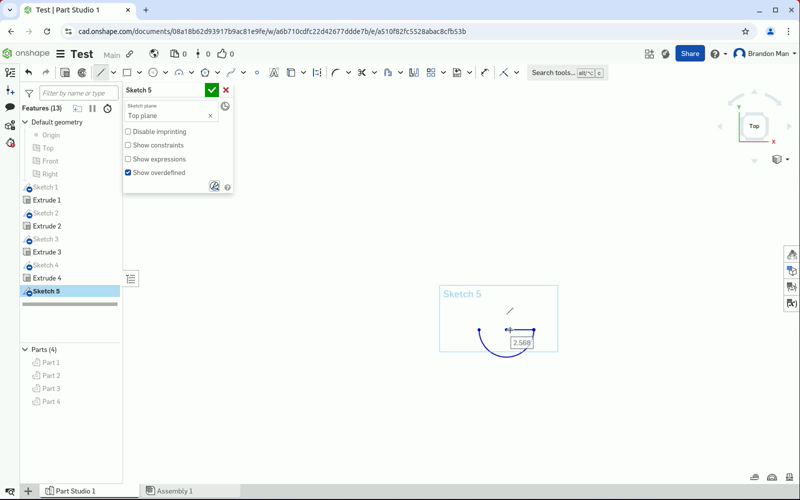
scroll(-6)
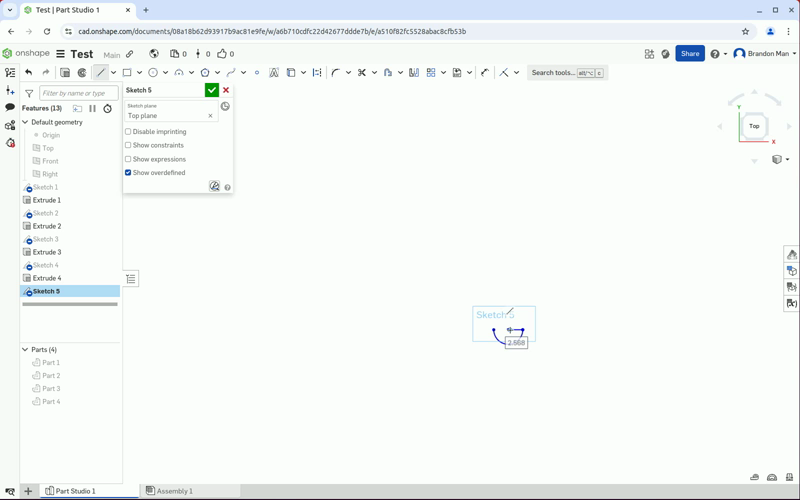
key_up(shift)
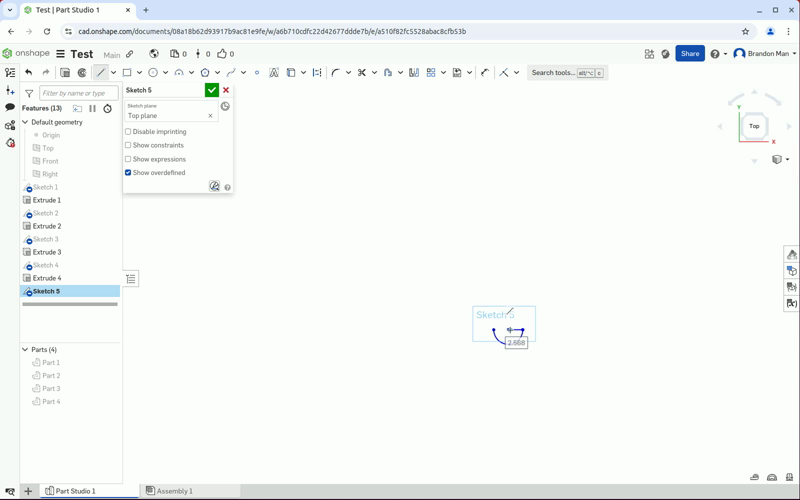
key(esc)
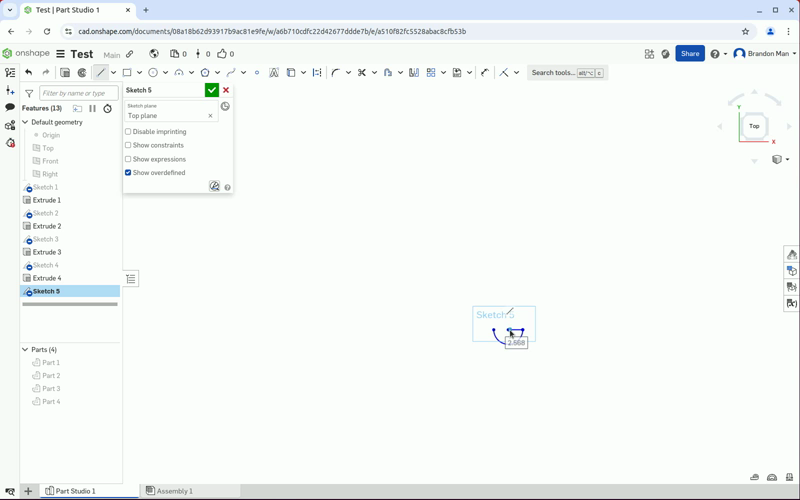
key(a)
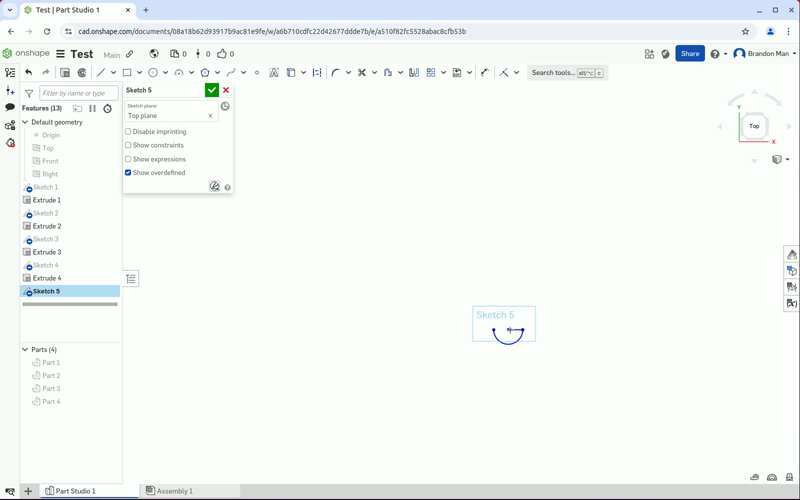
mouse_move(510, 329)
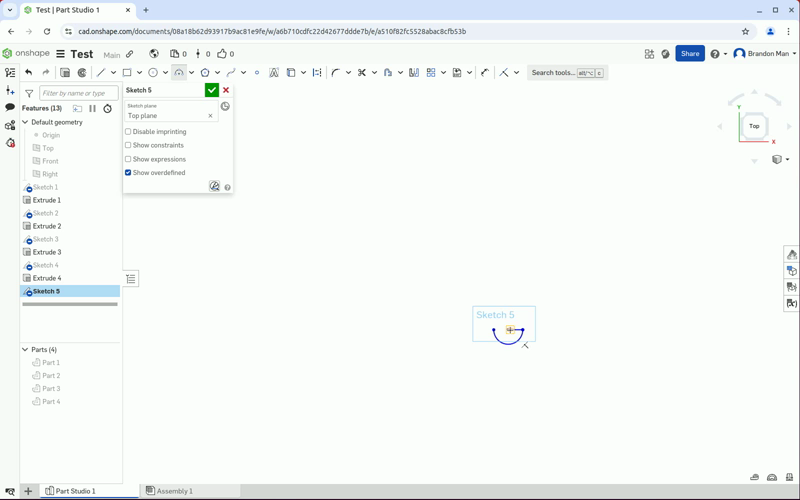
scroll(6)
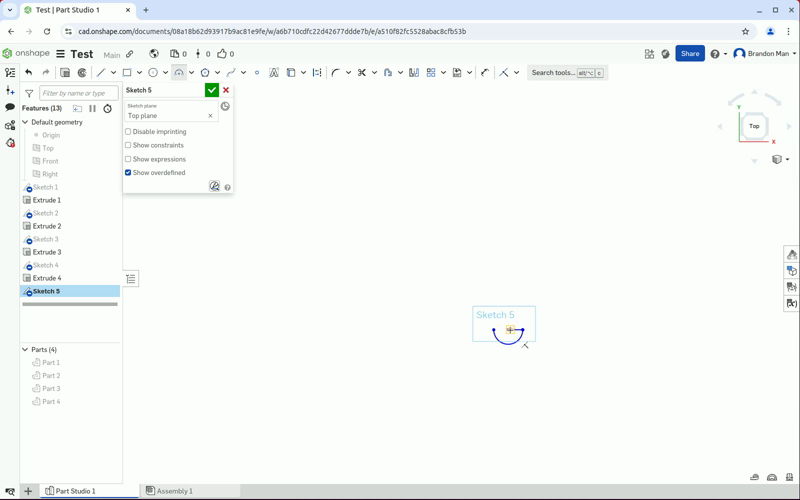
scroll(6)
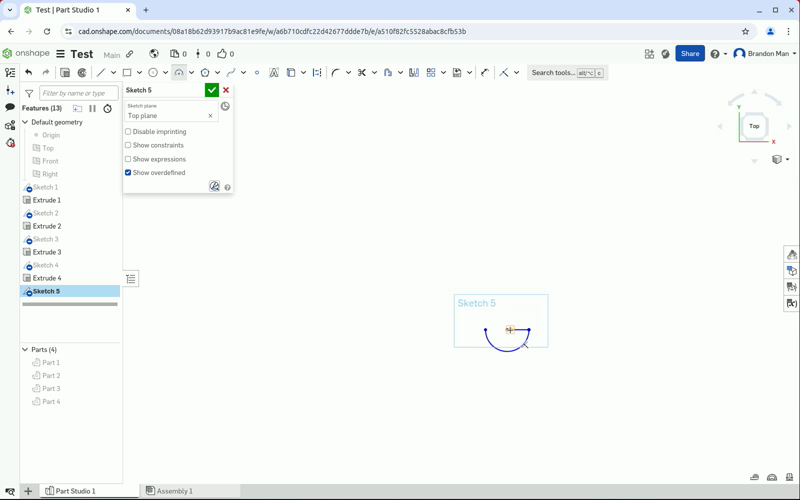
scroll(6)
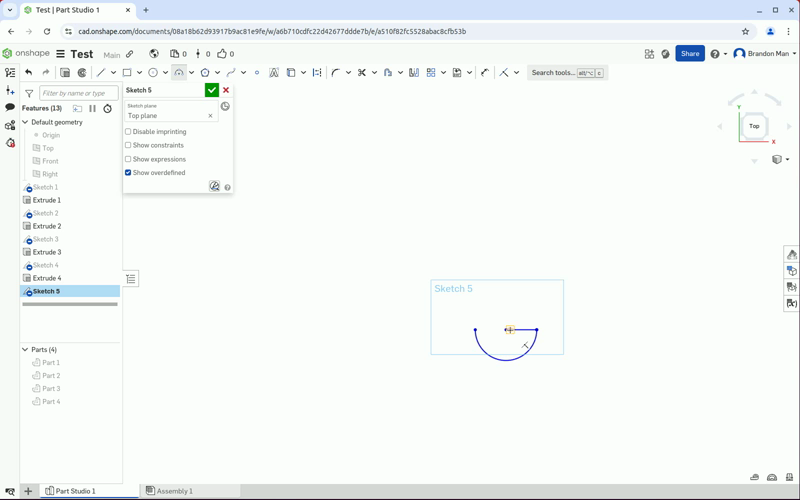
scroll(6)
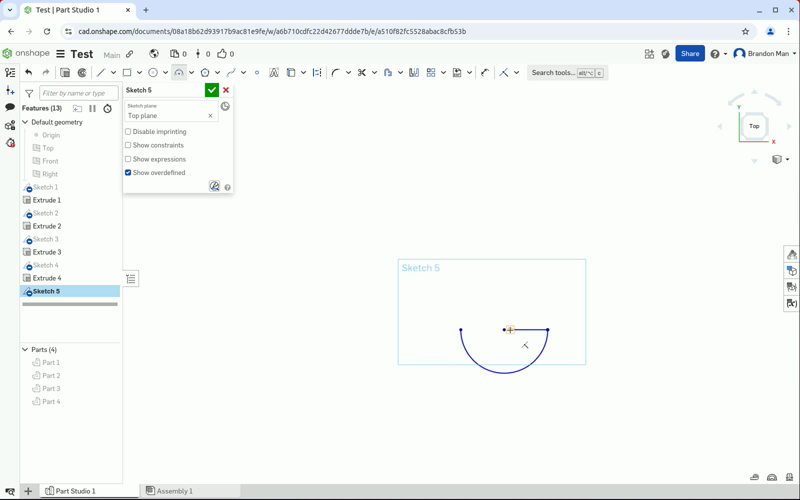
scroll(6)
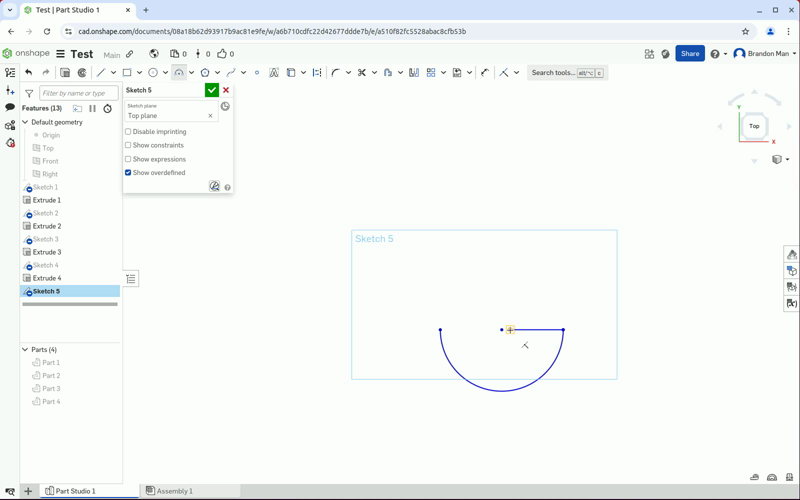
scroll(6)
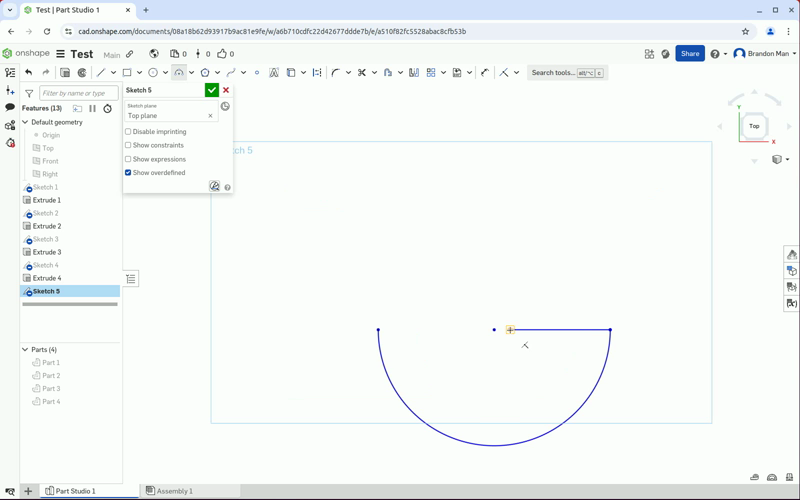
scroll(6)
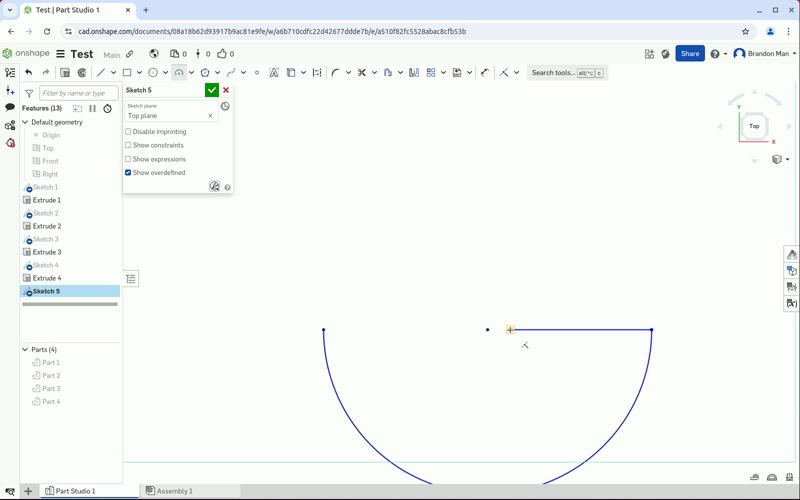
click(510, 329)
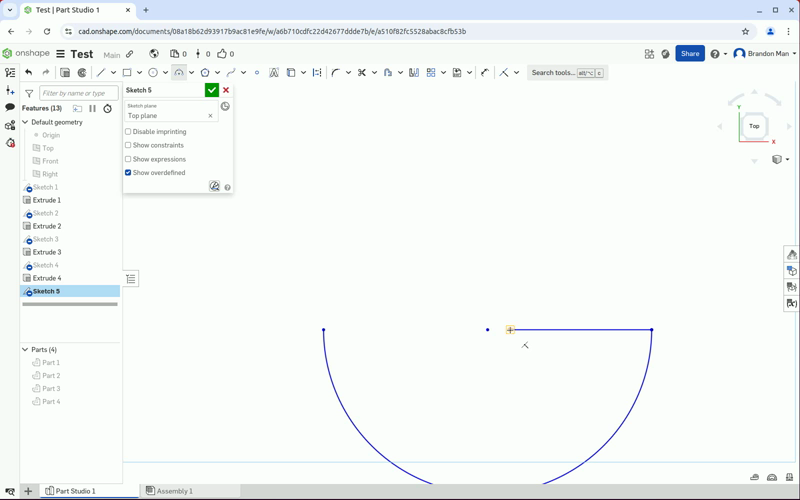
scroll(-6)
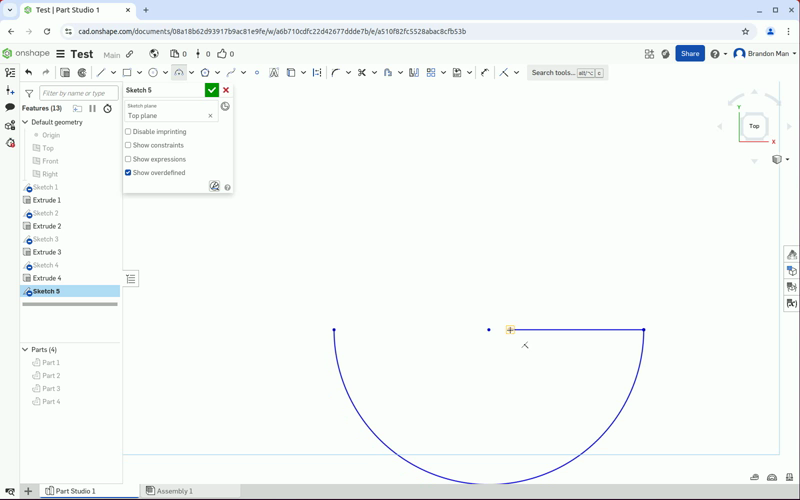
scroll(-6)
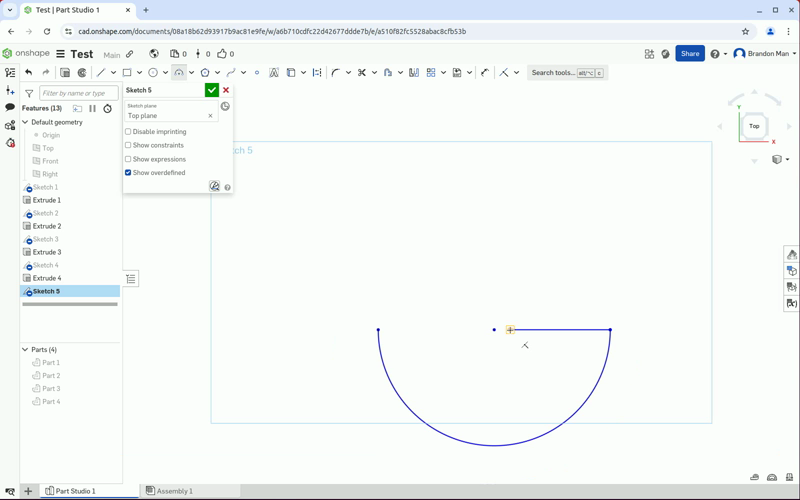
scroll(-6)
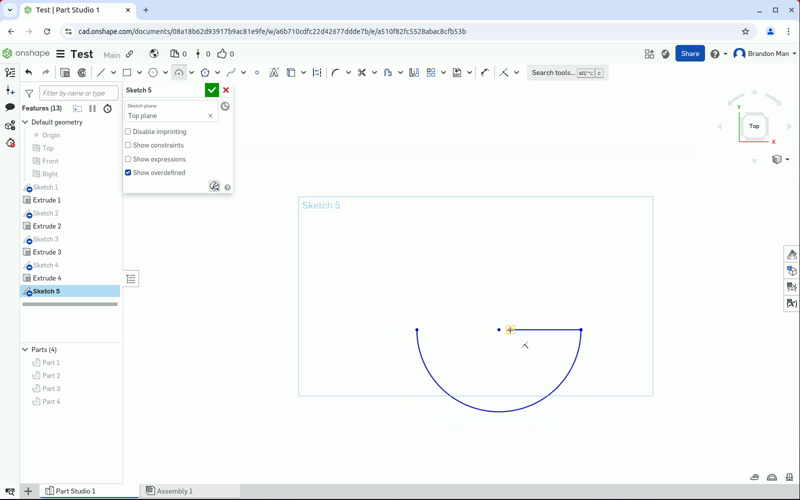
scroll(-6)
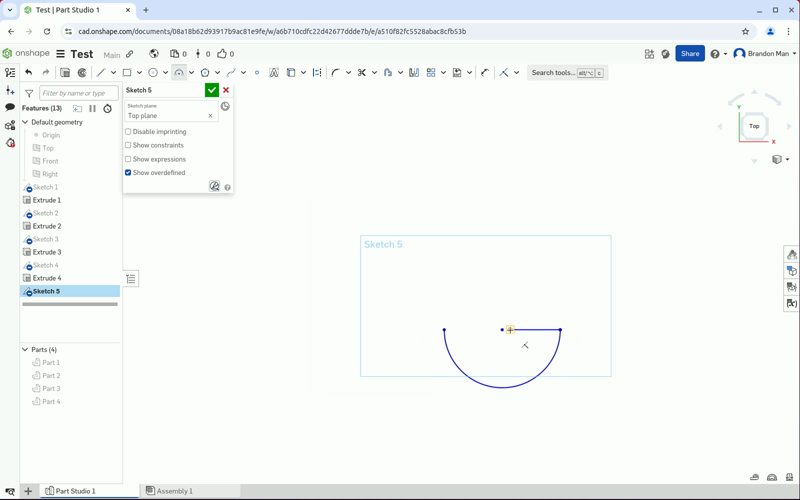
scroll(-6)
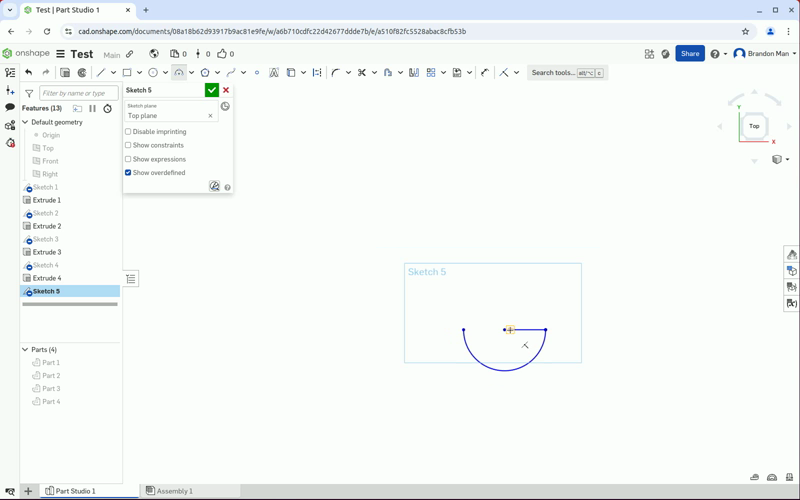
scroll(-6)
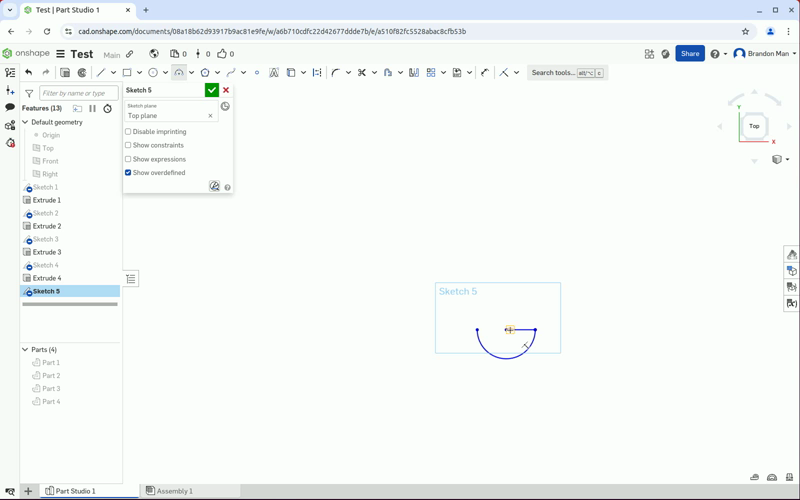
scroll(-6)
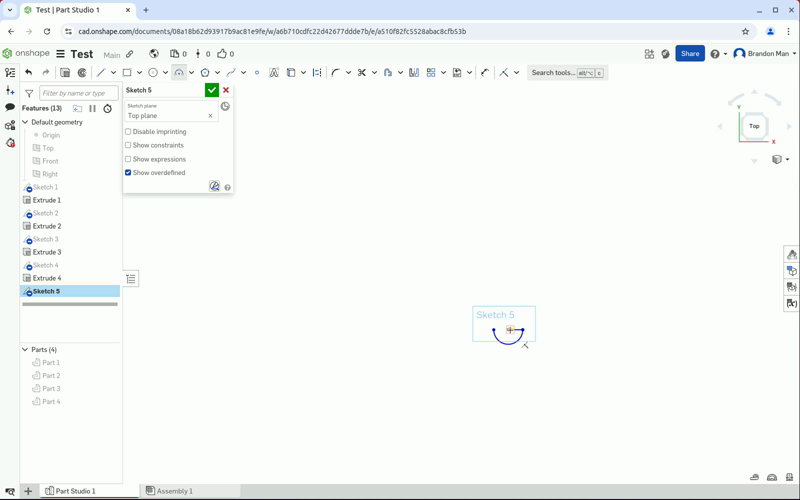
key_down(shift)
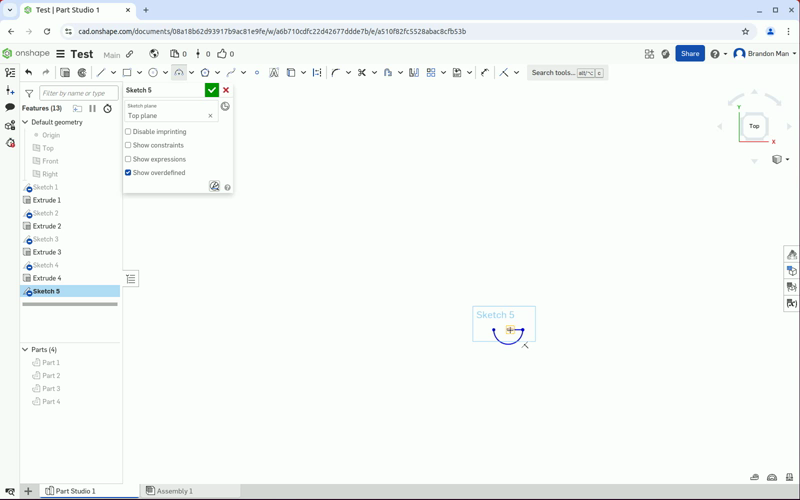
mouse_move(505, 329)
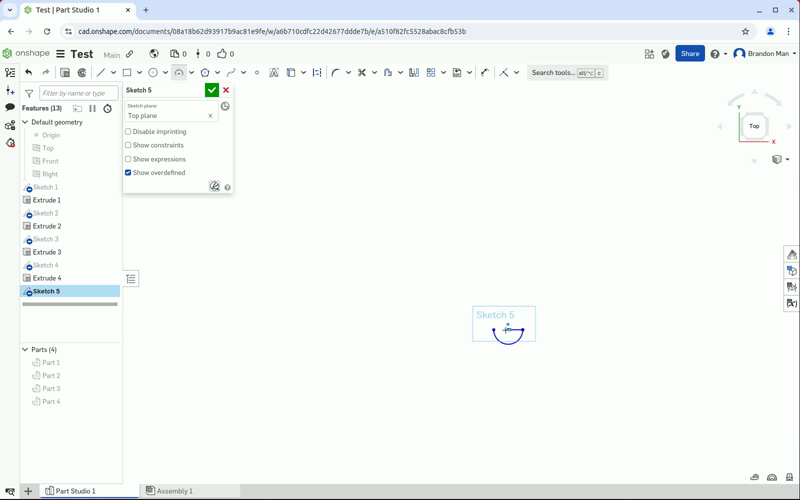
scroll(6)
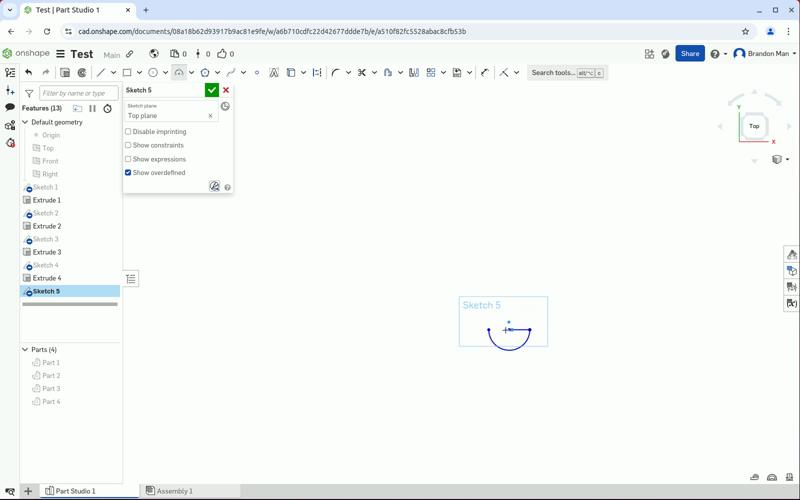
scroll(6)
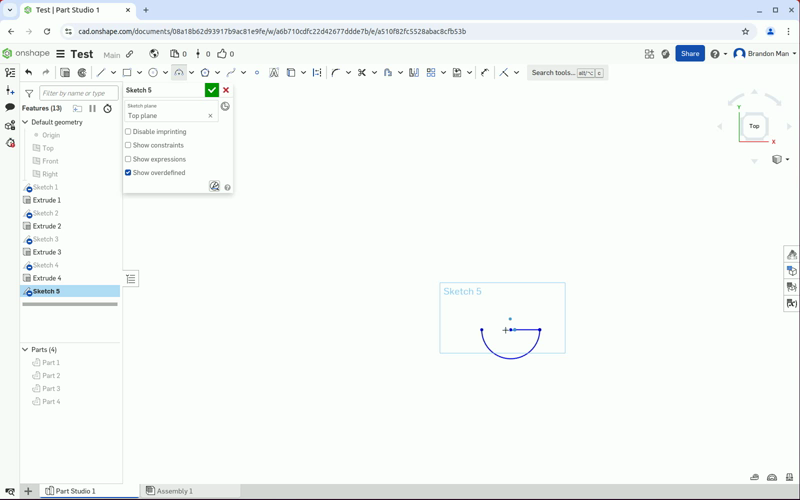
scroll(6)
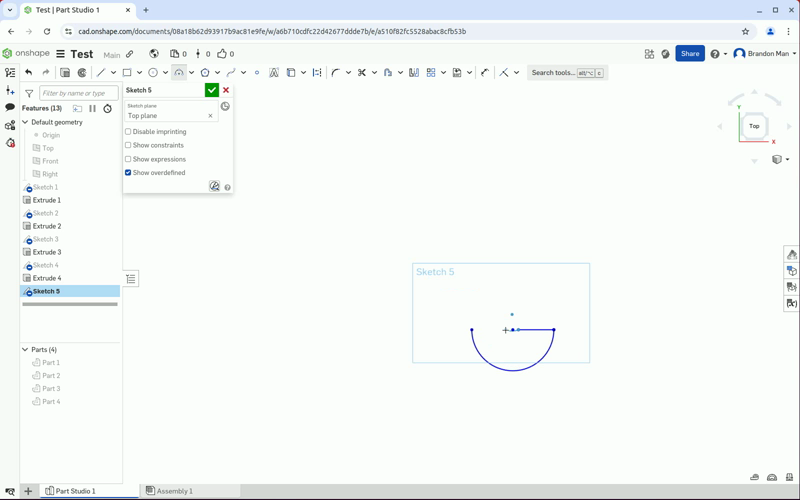
scroll(6)
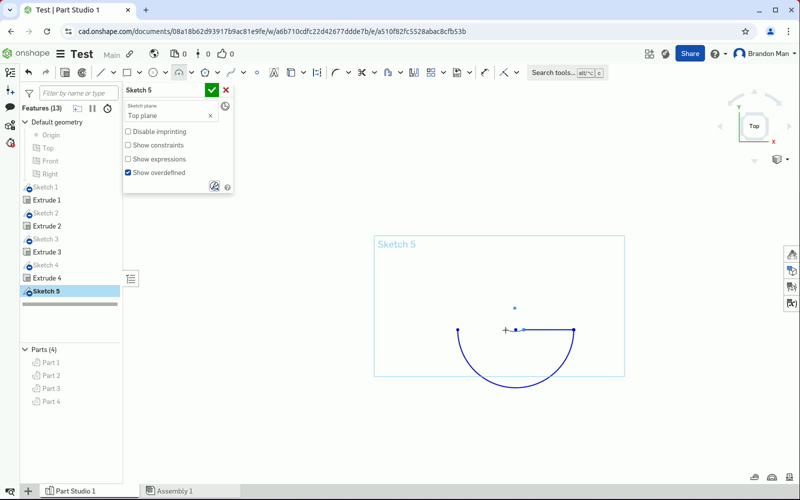
scroll(6)
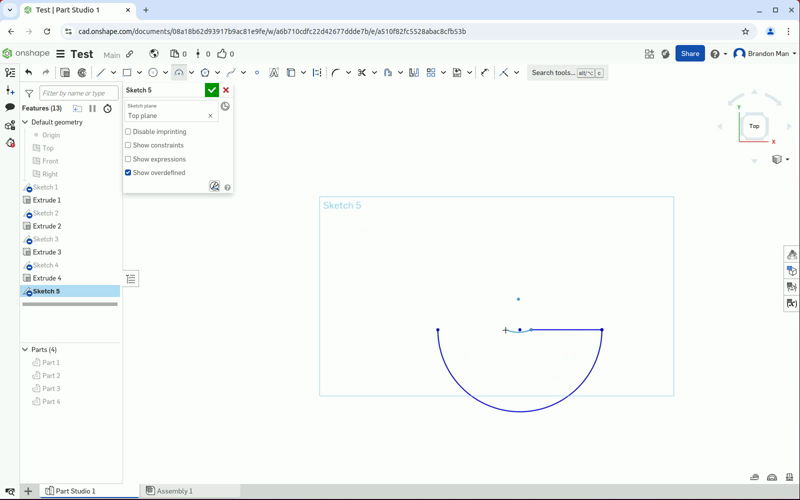
scroll(6)
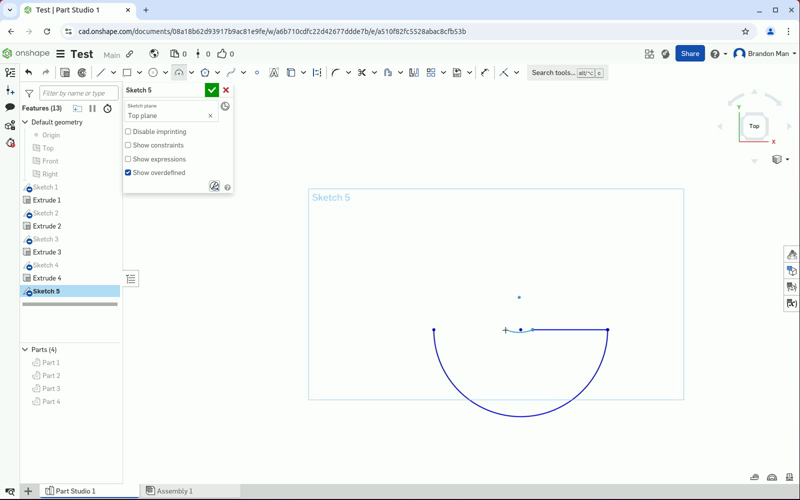
scroll(6)
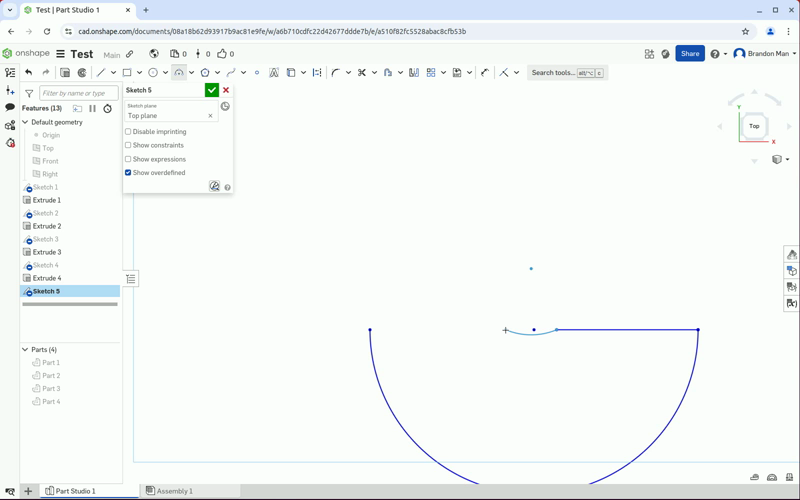
click(505, 329)
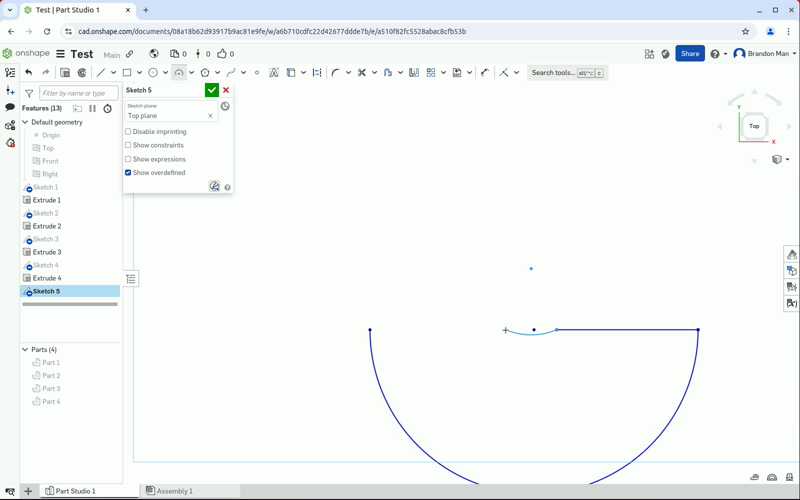
scroll(-6)
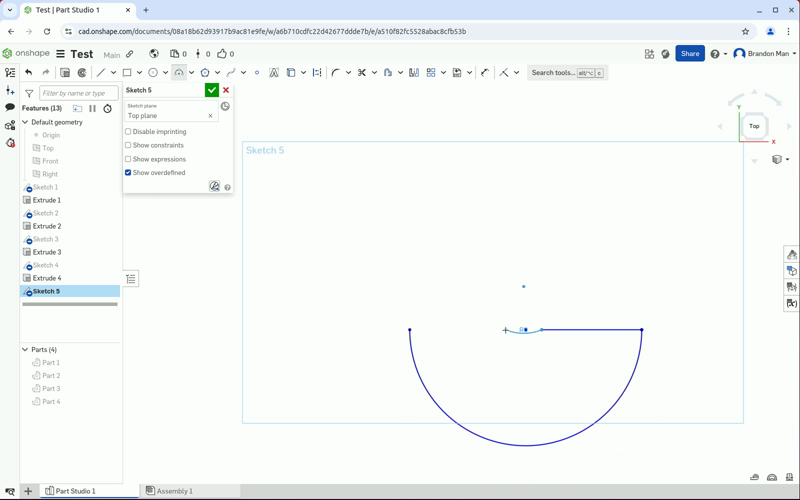
scroll(-6)
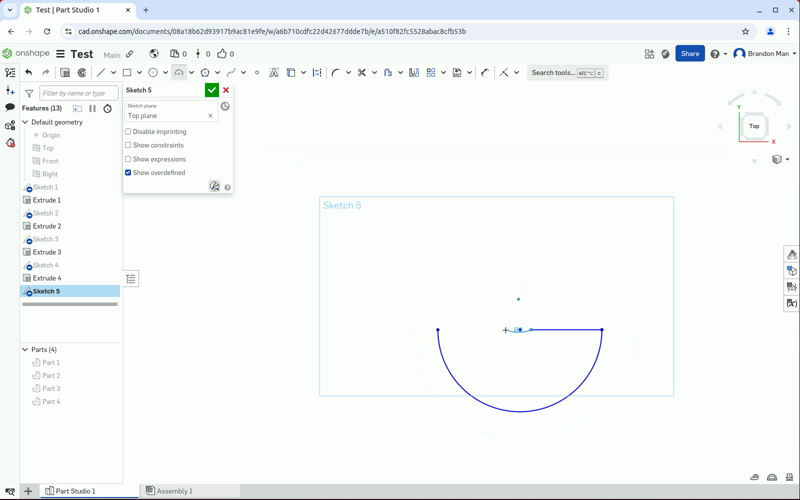
scroll(-6)
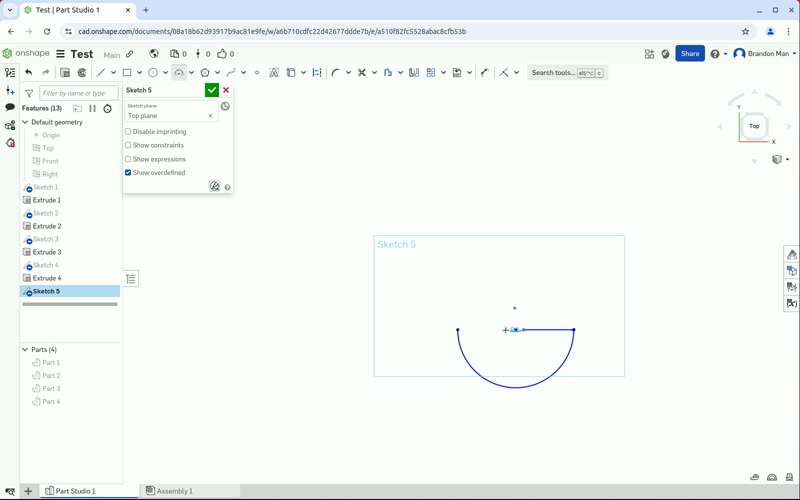
scroll(-6)
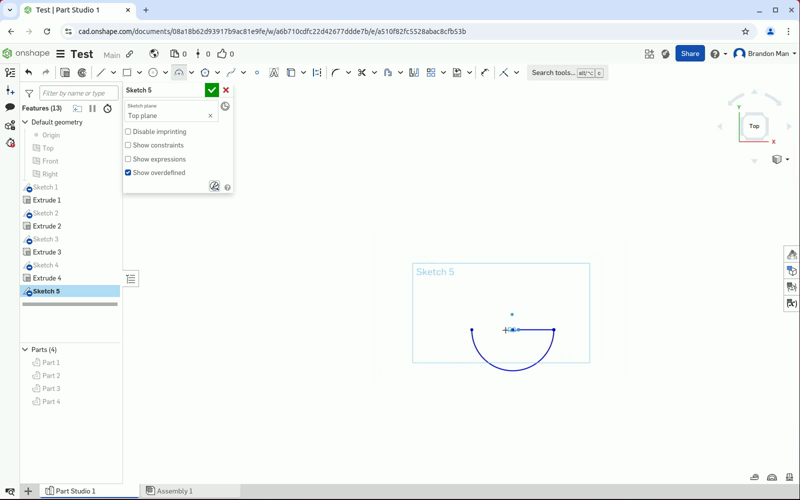
scroll(-6)
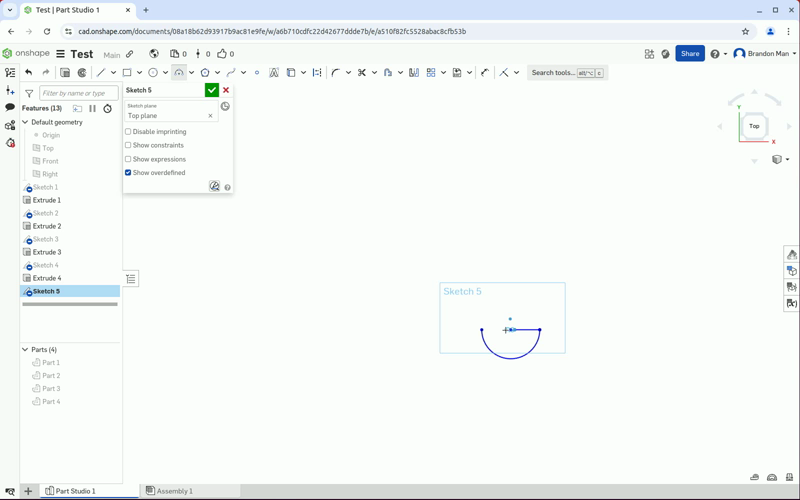
scroll(-6)
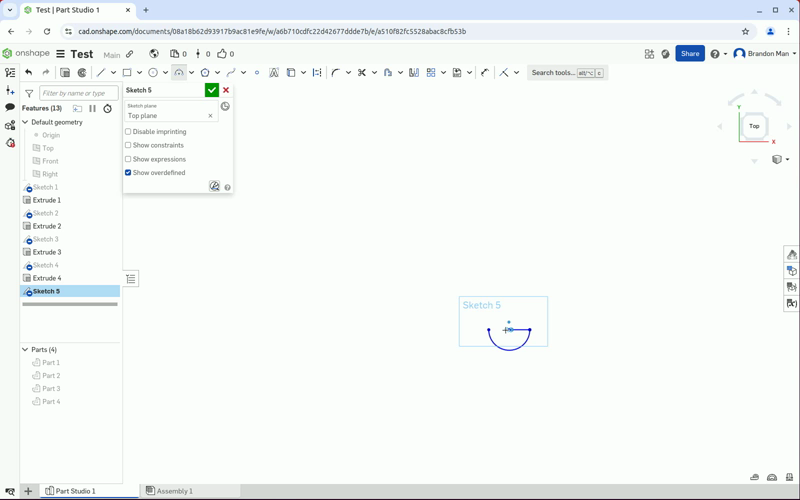
scroll(-6)
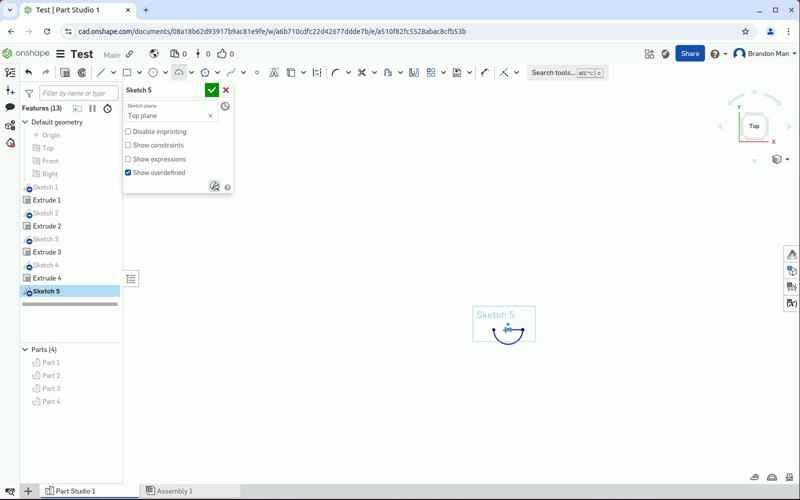
mouse_move(508, 332)
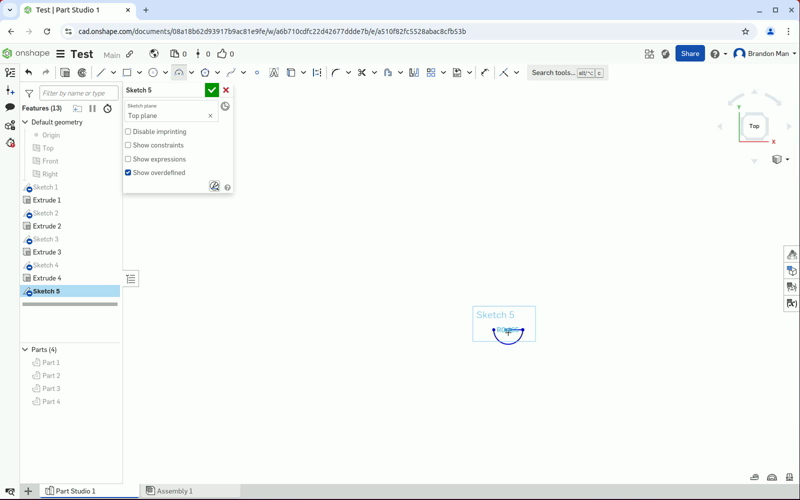
scroll(6)
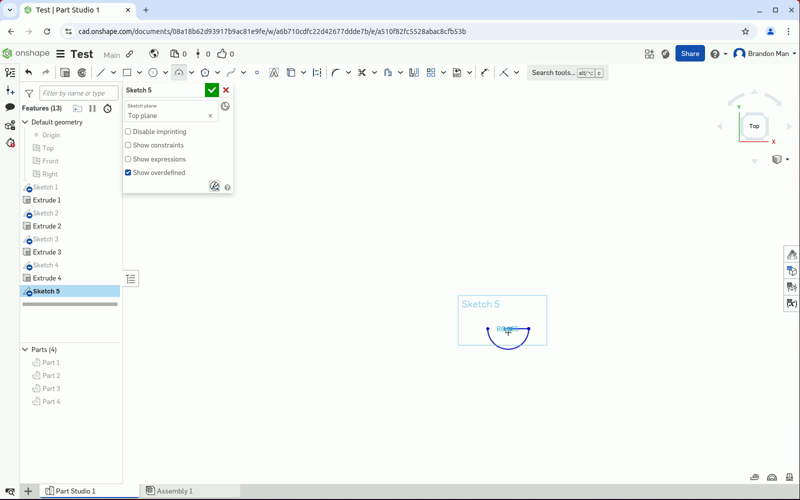
scroll(6)
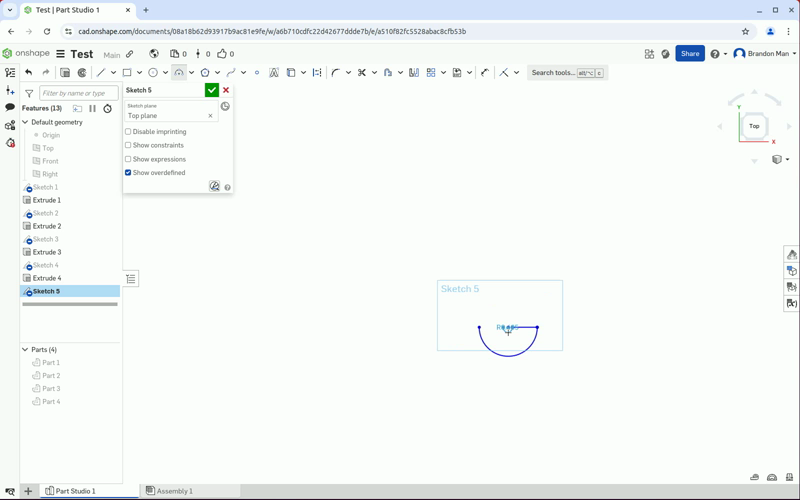
scroll(6)
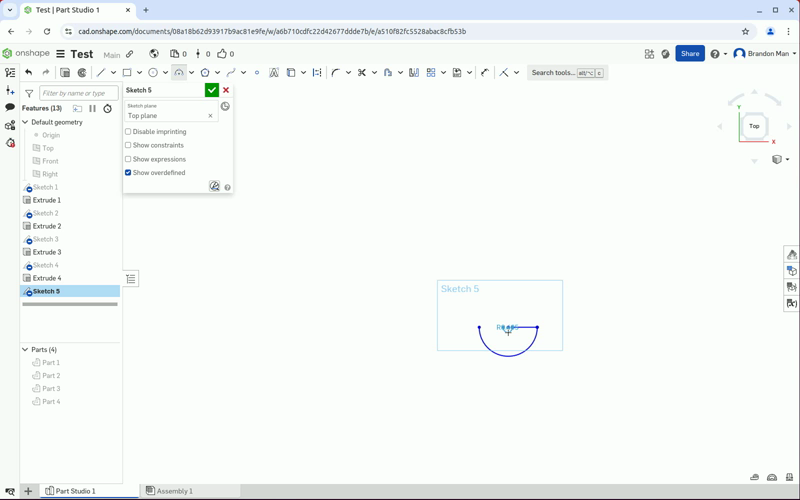
scroll(6)
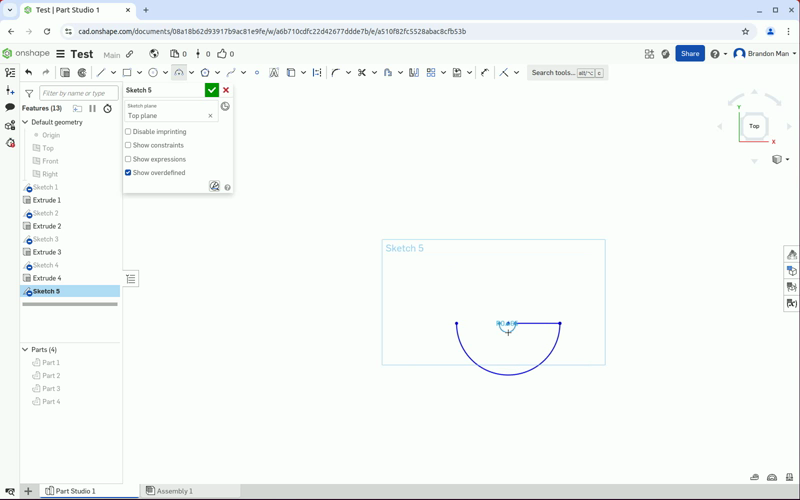
scroll(6)
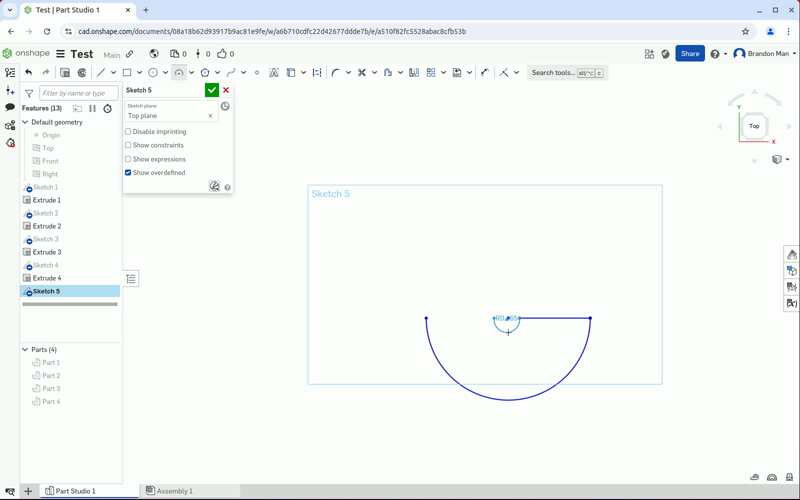
scroll(6)
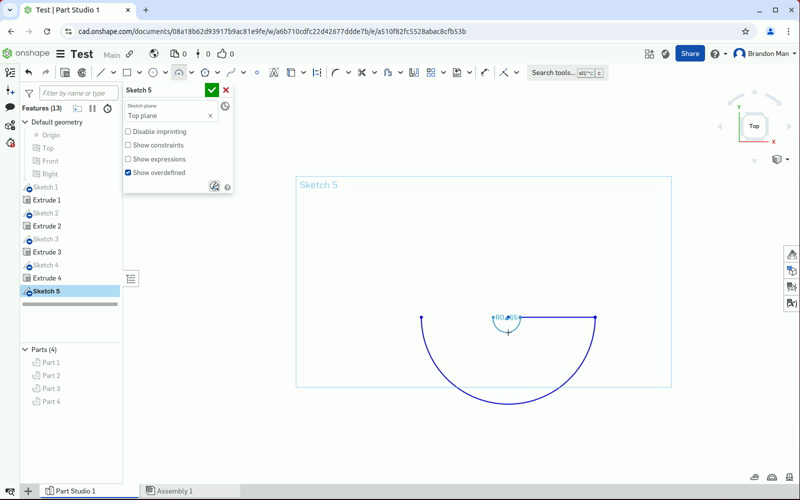
scroll(6)
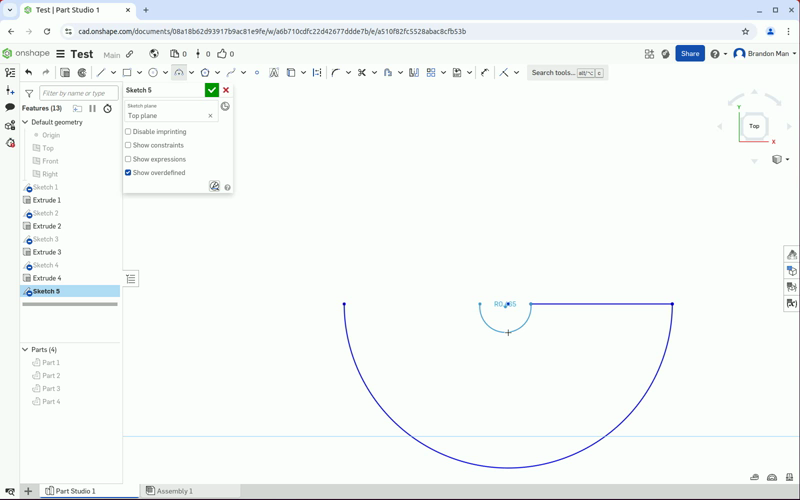
click(508, 332)
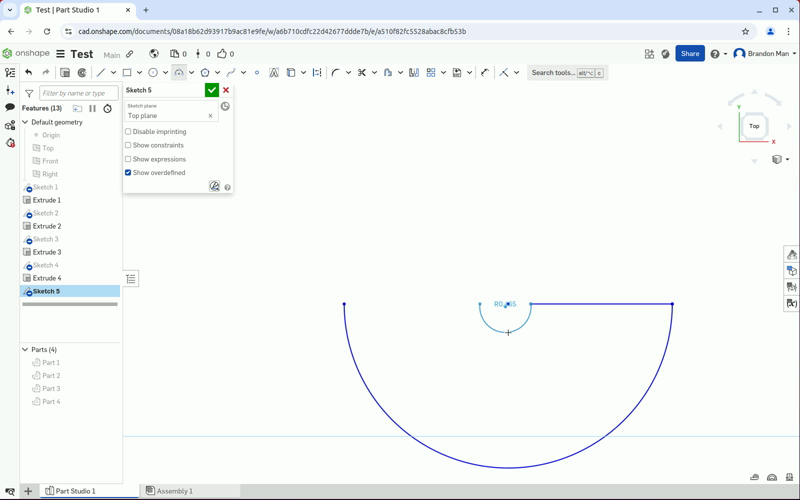
scroll(-6)
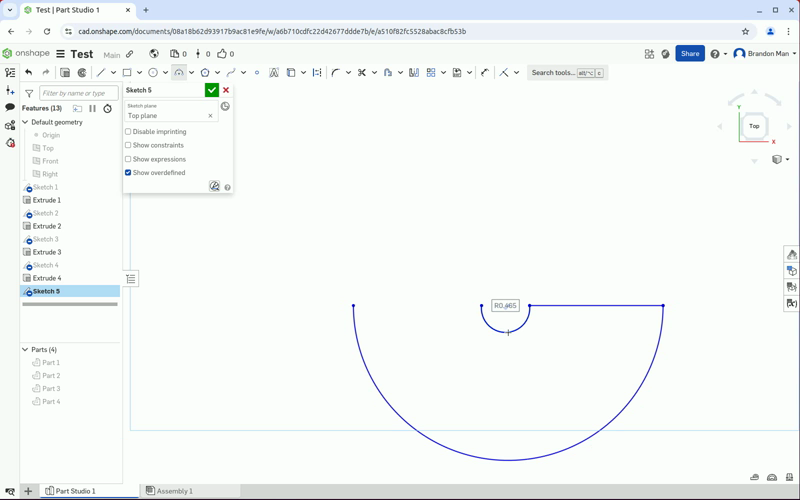
scroll(-6)
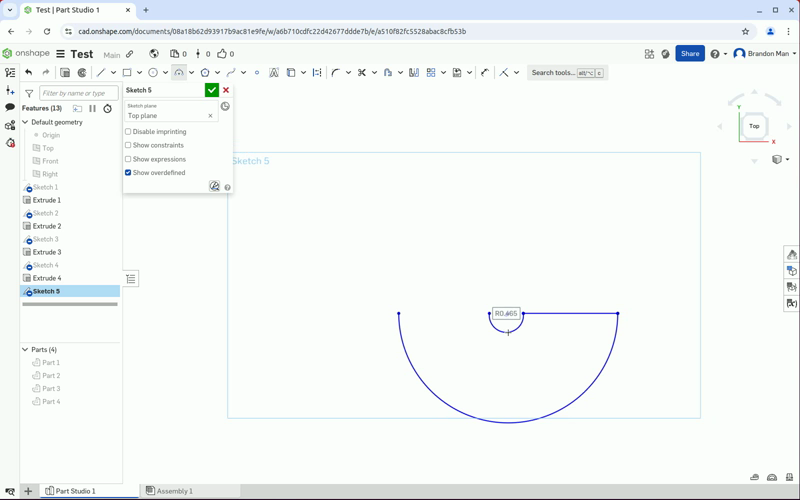
scroll(-6)
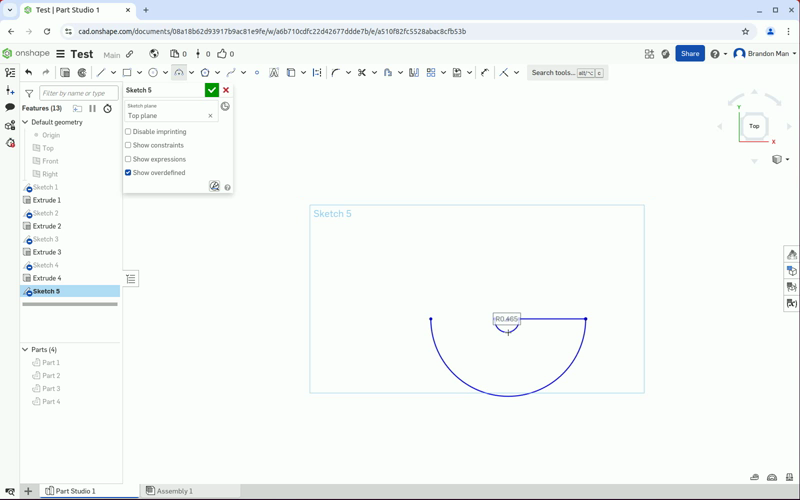
scroll(-6)
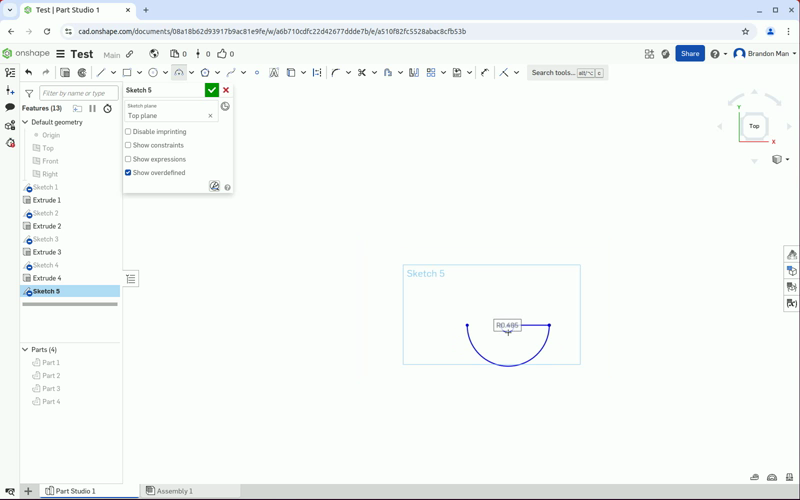
scroll(-6)
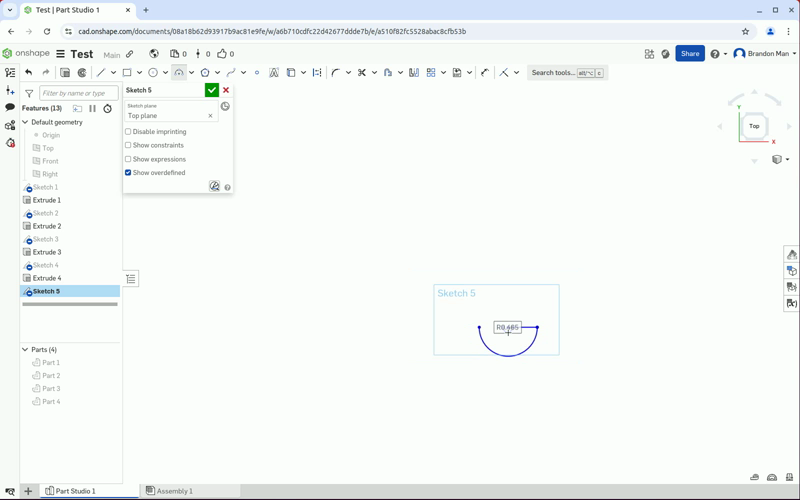
scroll(-6)
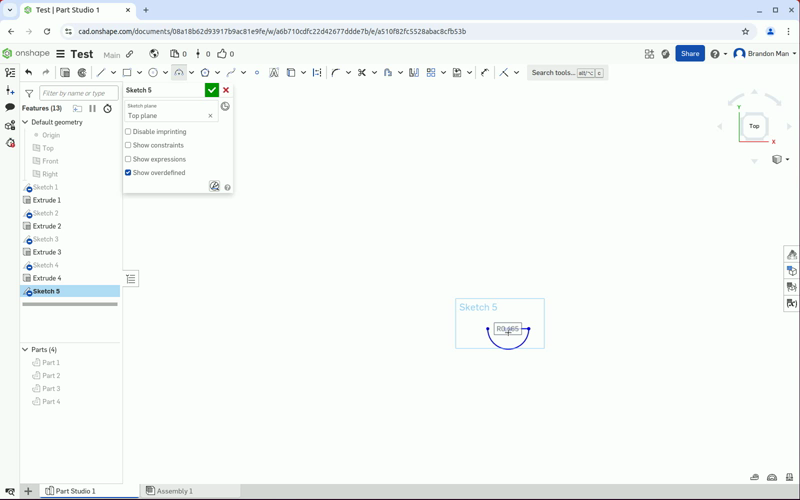
scroll(-6)
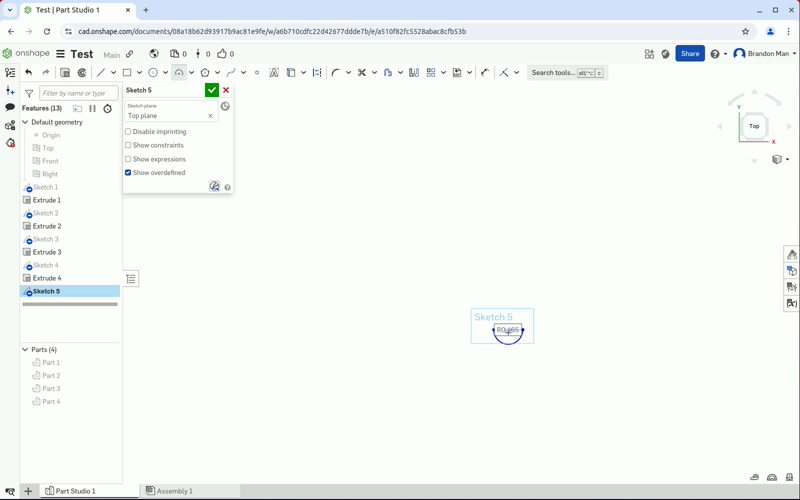
key_up(shift)
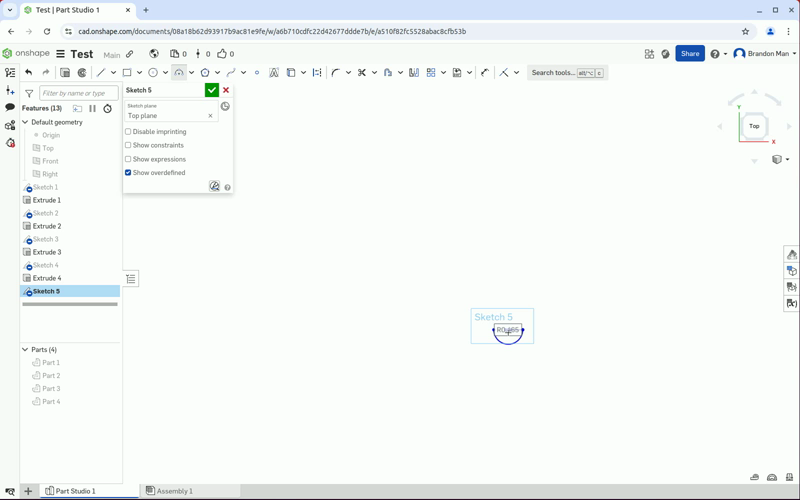
key(esc)
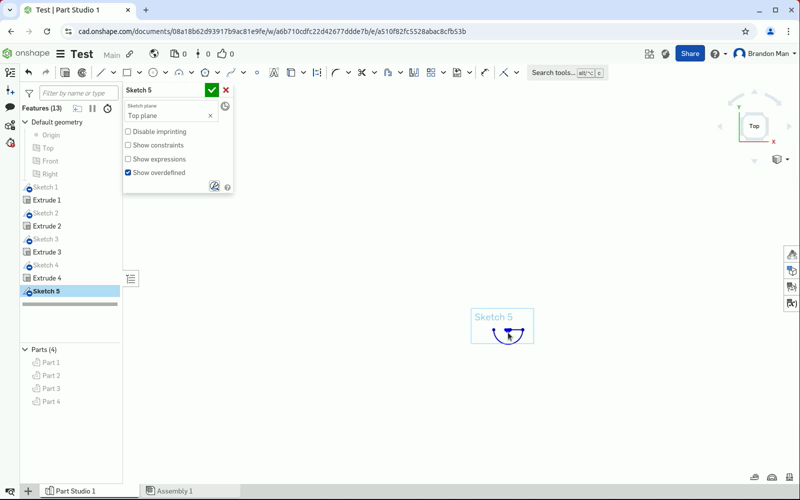
key(l)
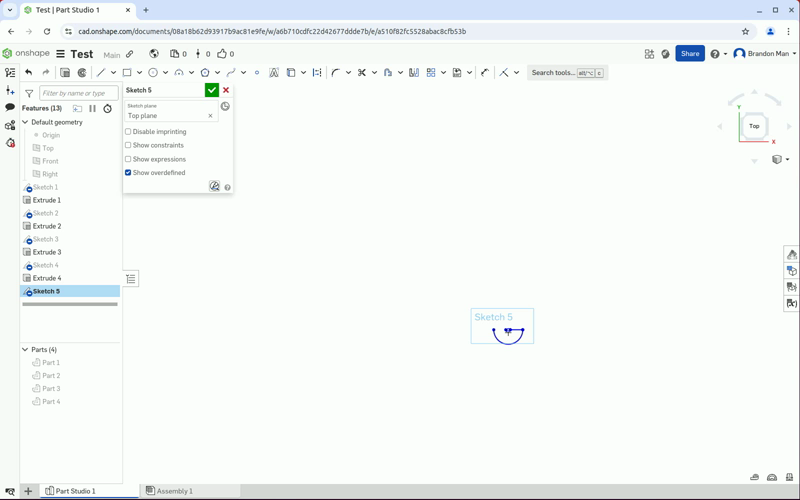
mouse_move(505, 329)
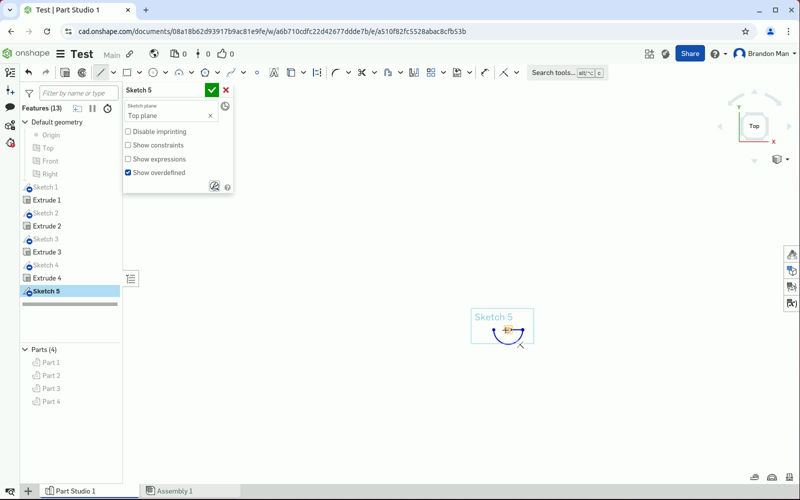
scroll(6)
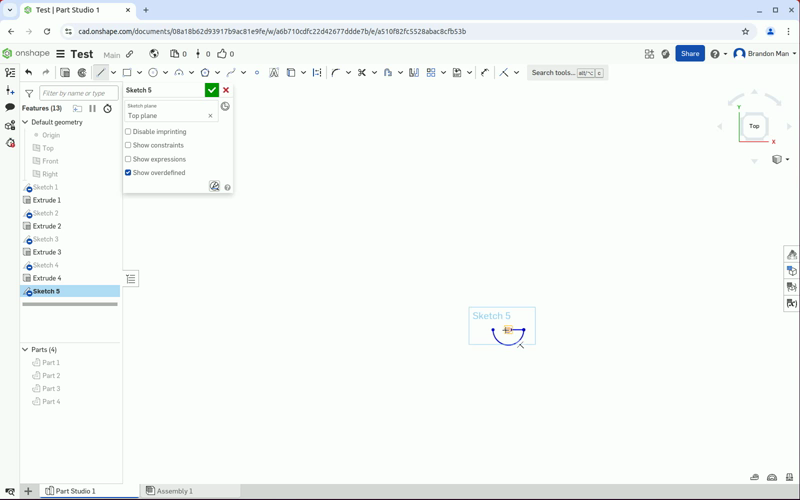
scroll(6)
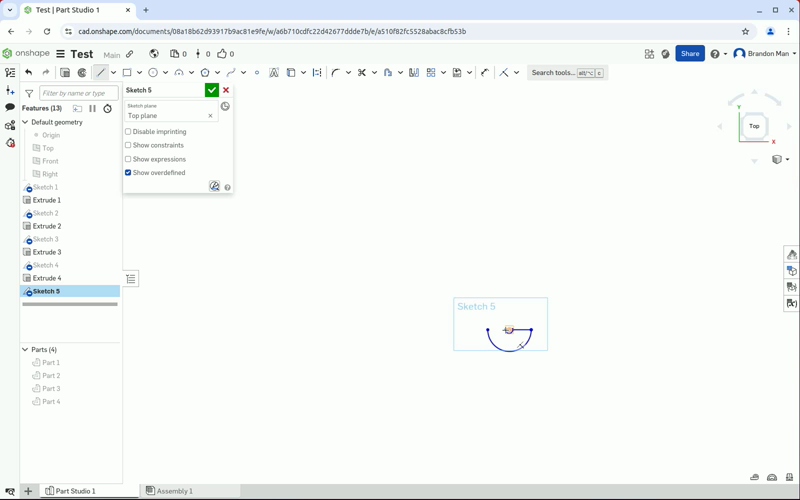
scroll(6)
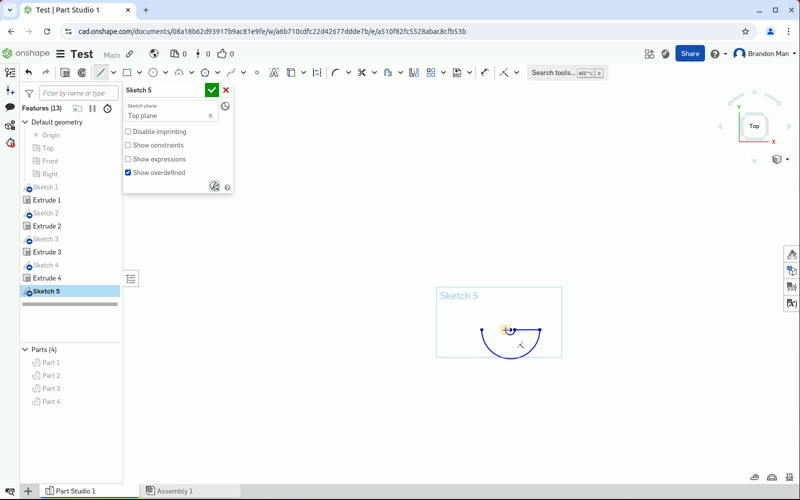
scroll(6)
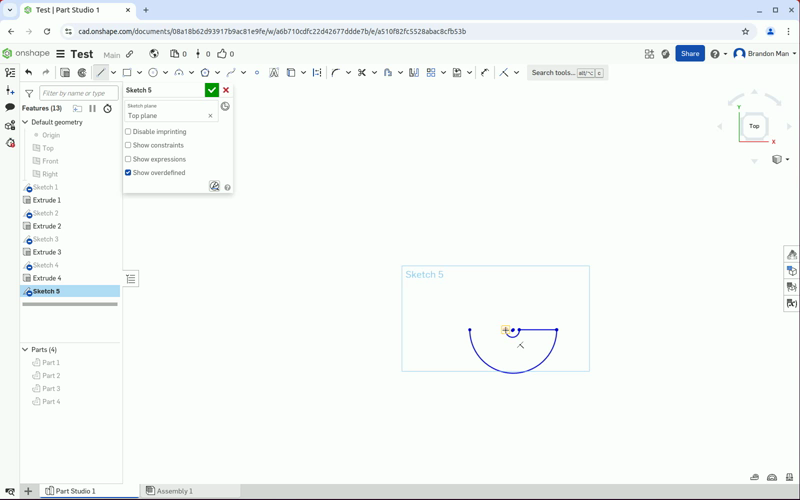
scroll(6)
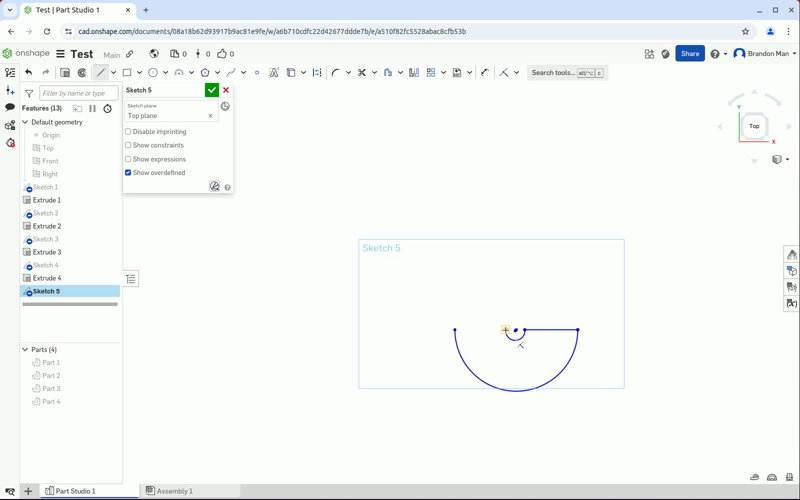
scroll(6)
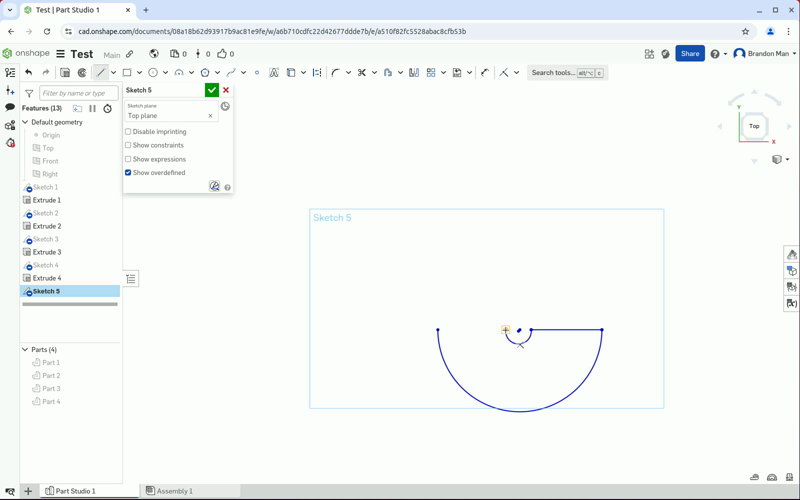
scroll(6)
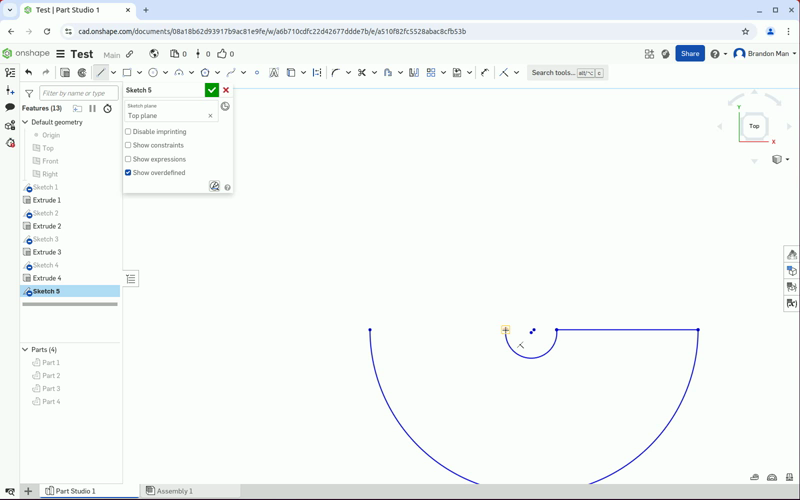
click(505, 329)
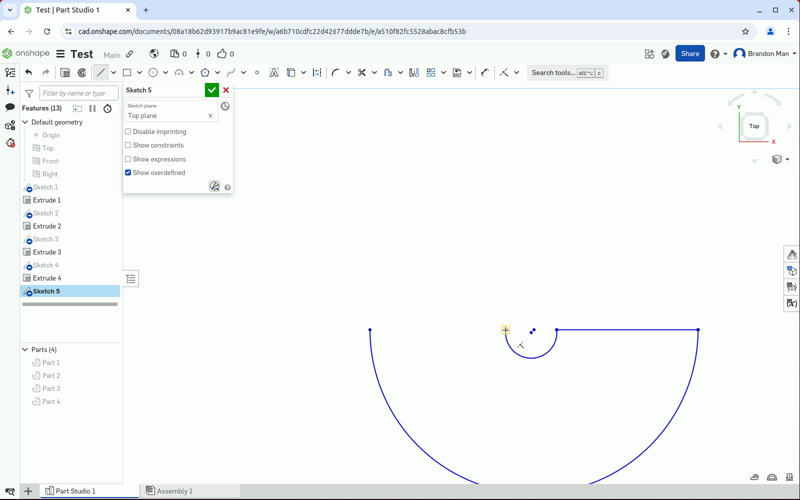
scroll(-6)
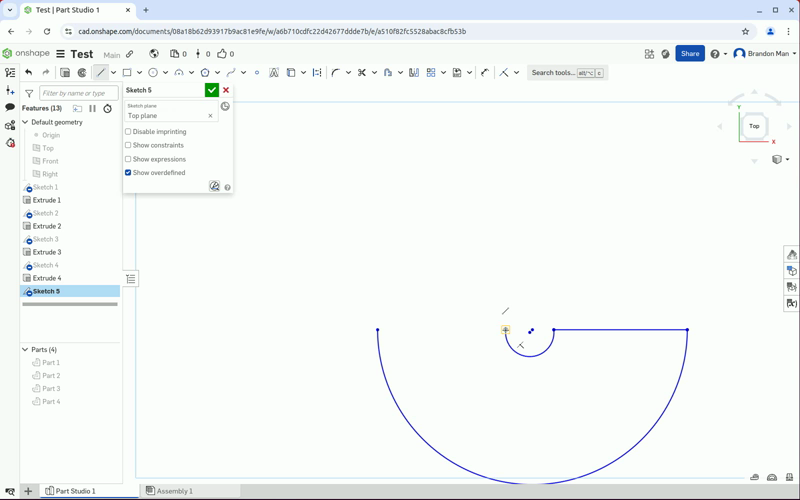
scroll(-6)
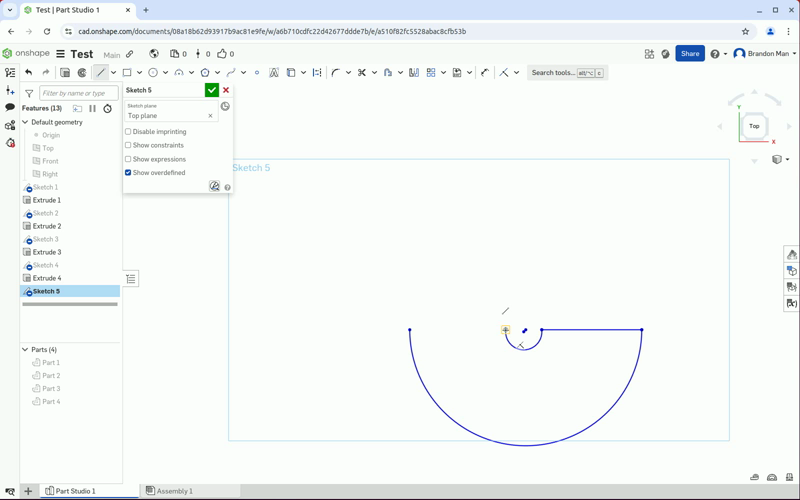
scroll(-6)
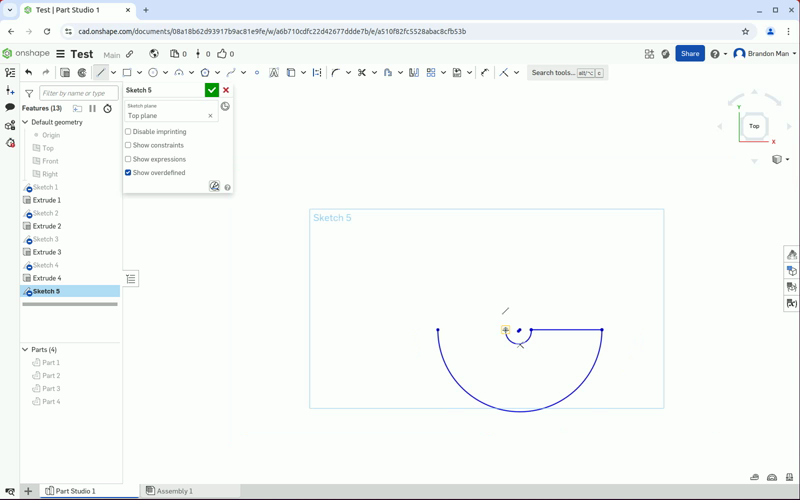
scroll(-6)
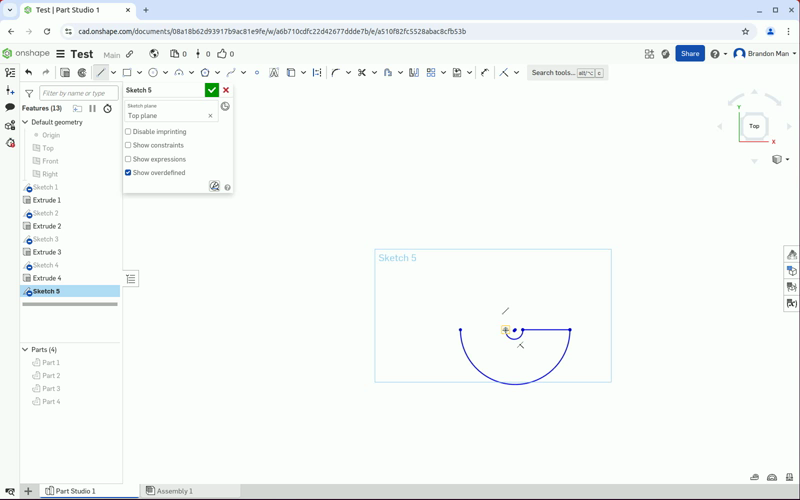
scroll(-6)
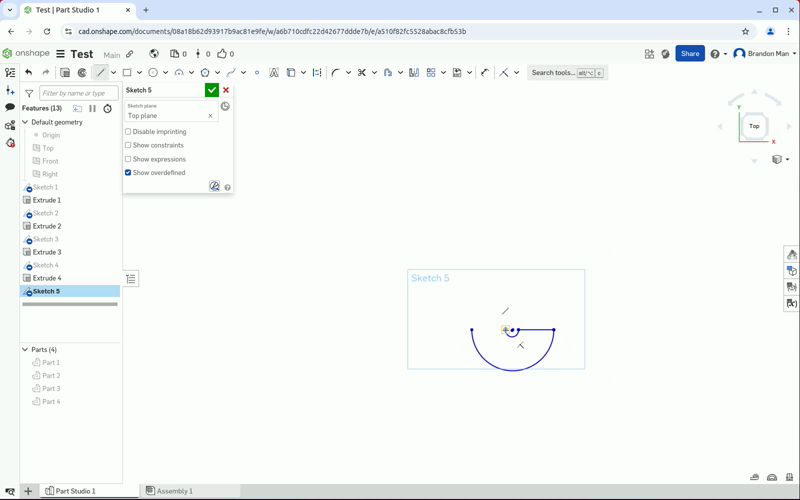
scroll(-6)
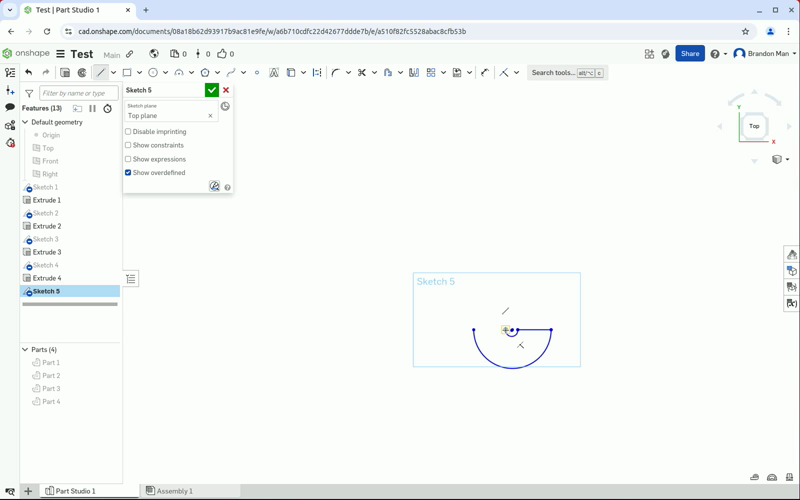
scroll(-6)
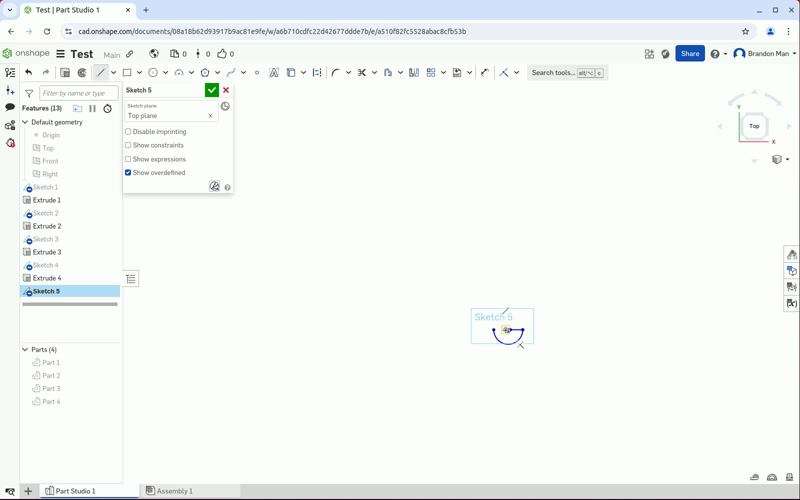
mouse_move(535, 329)
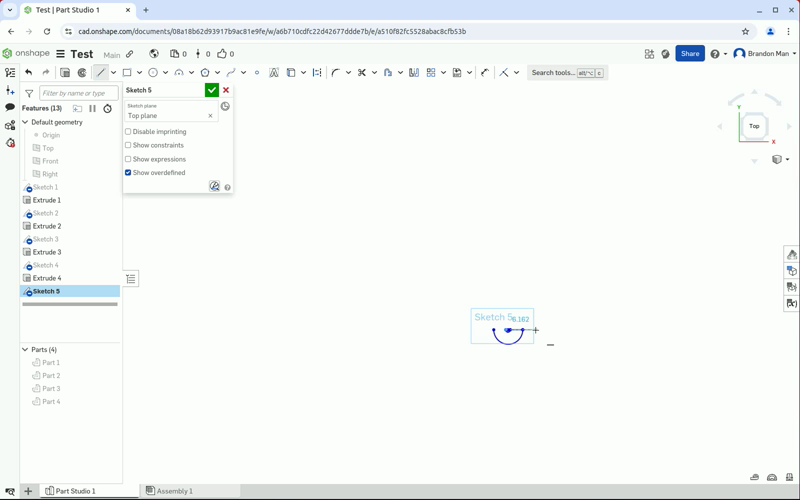
key_down(shift)
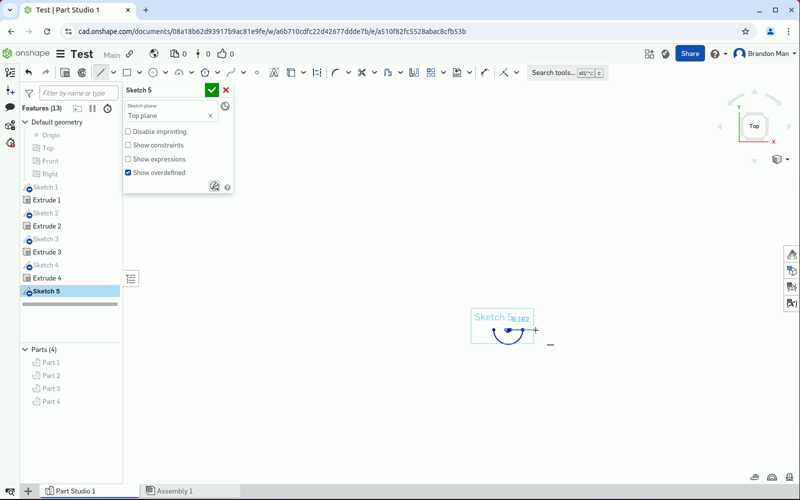
mouse_move(493, 329)
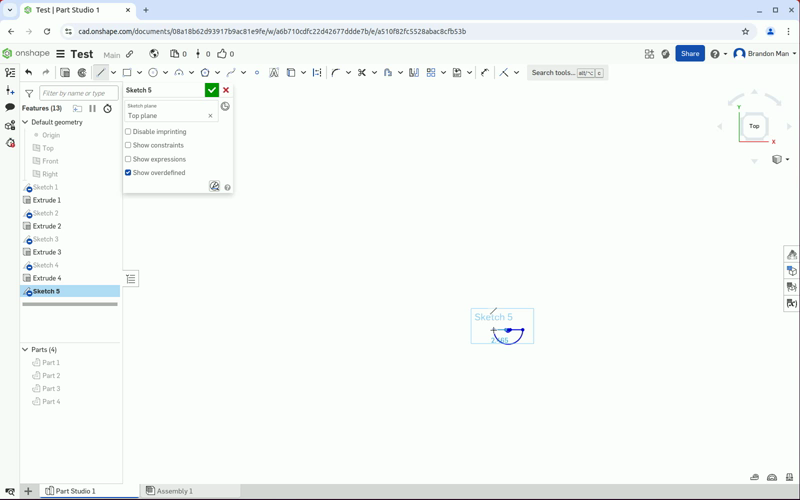
key_up(shift)
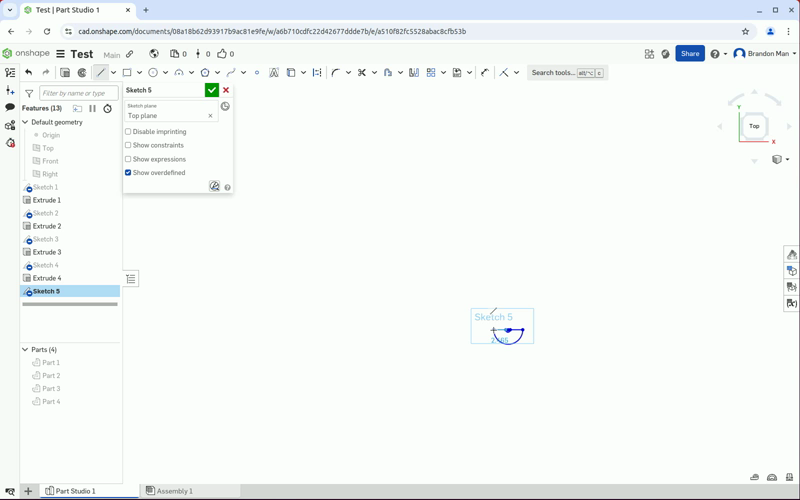
click(493, 329)
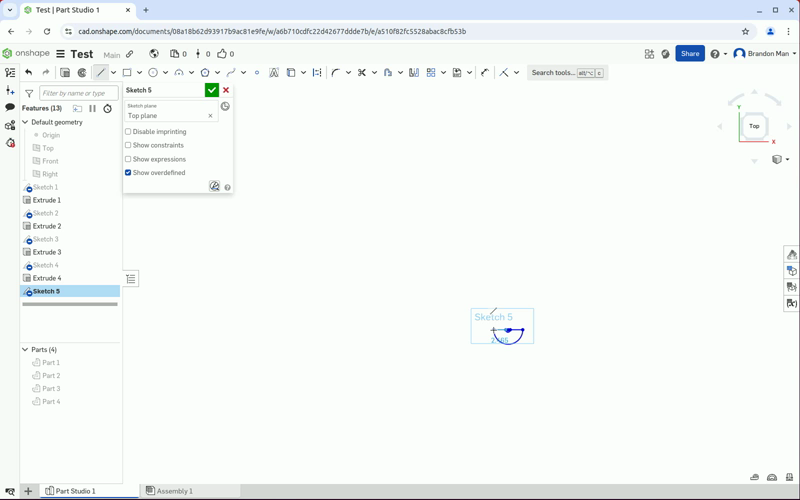
key(esc)
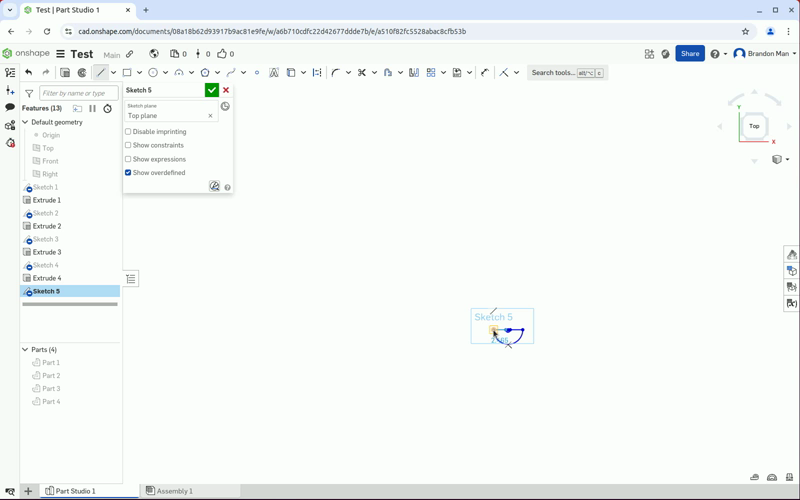
mouse_move(519, 335)
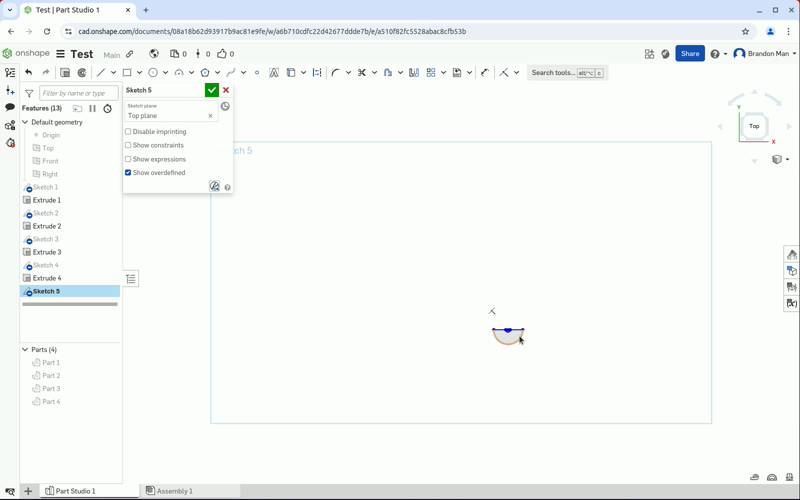
scroll(6)
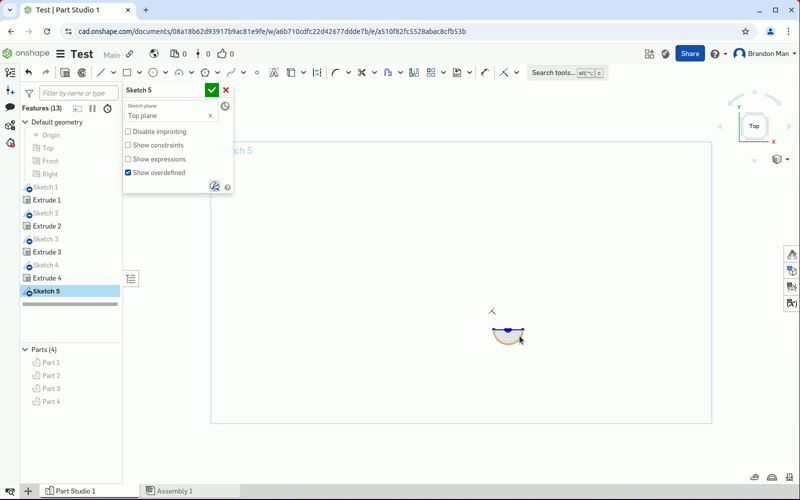
scroll(6)
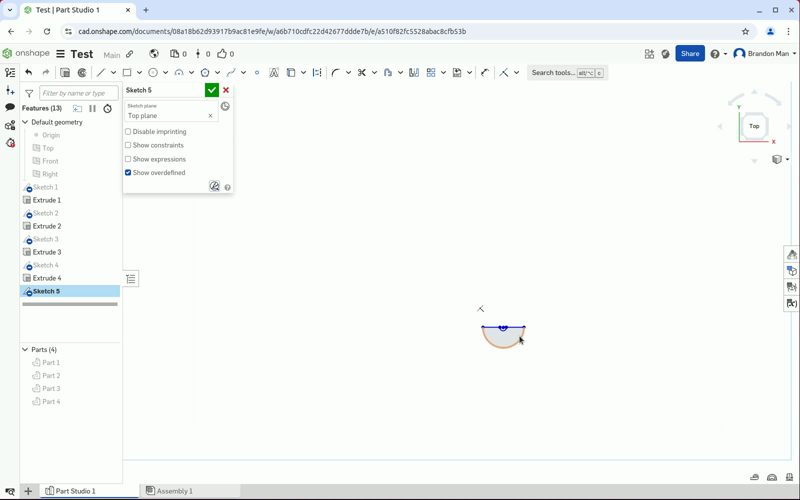
scroll(6)
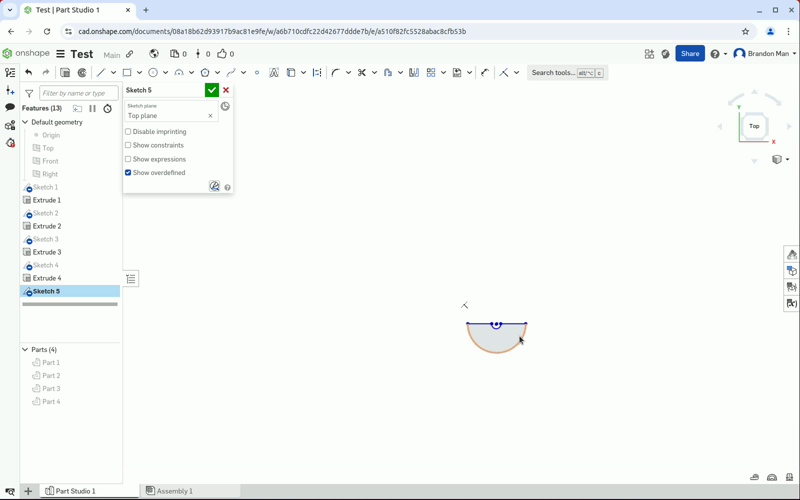
scroll(6)
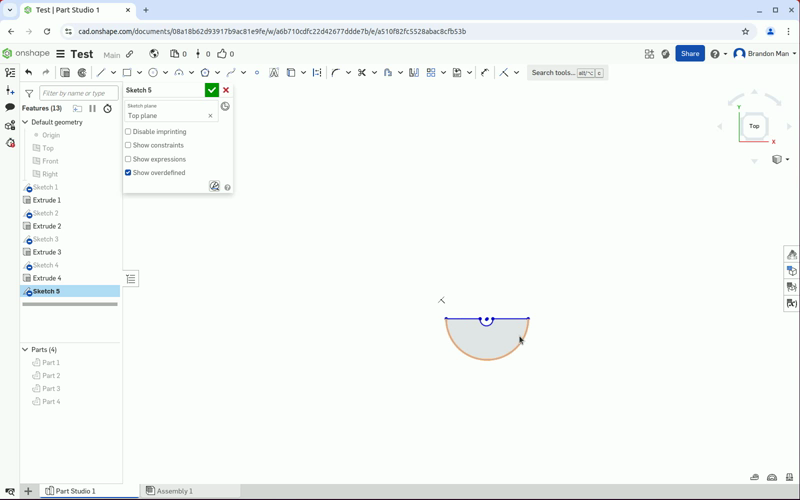
scroll(6)
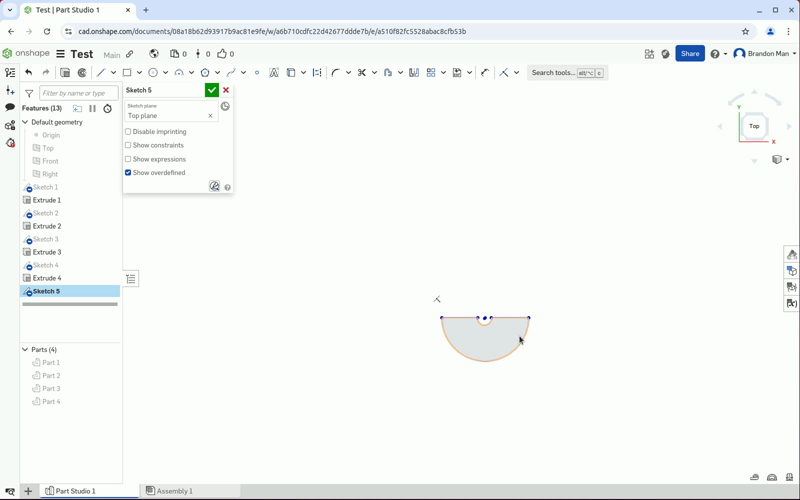
scroll(6)
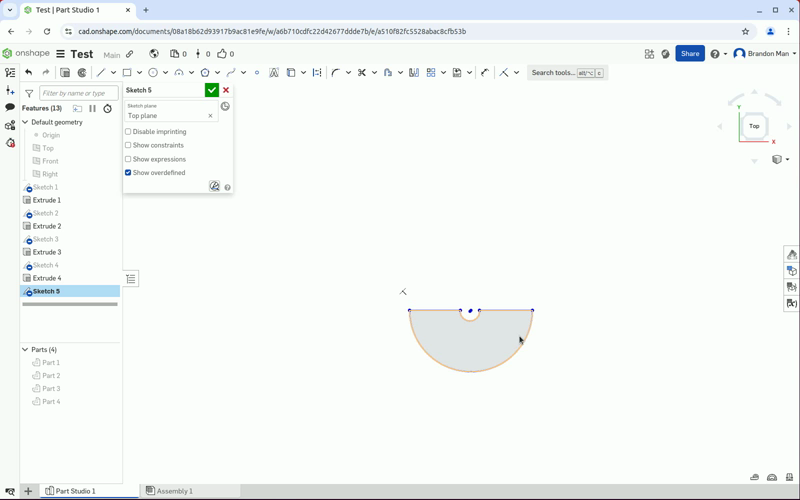
scroll(6)
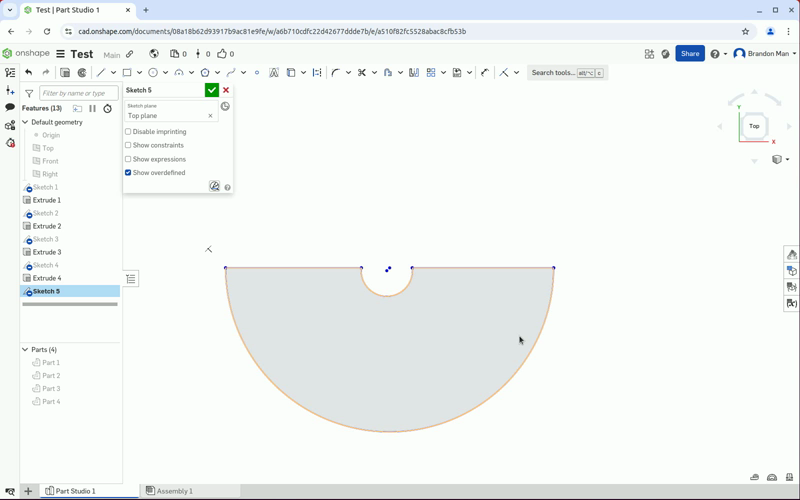
click(519, 335)
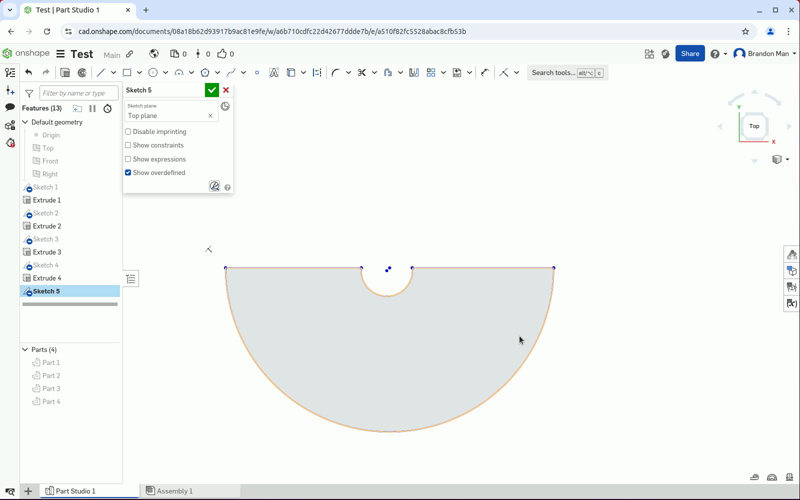
scroll(-6)
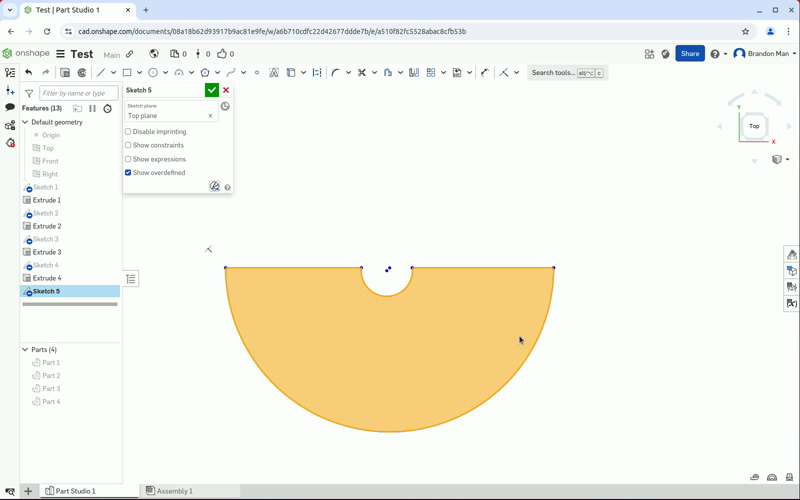
scroll(-6)
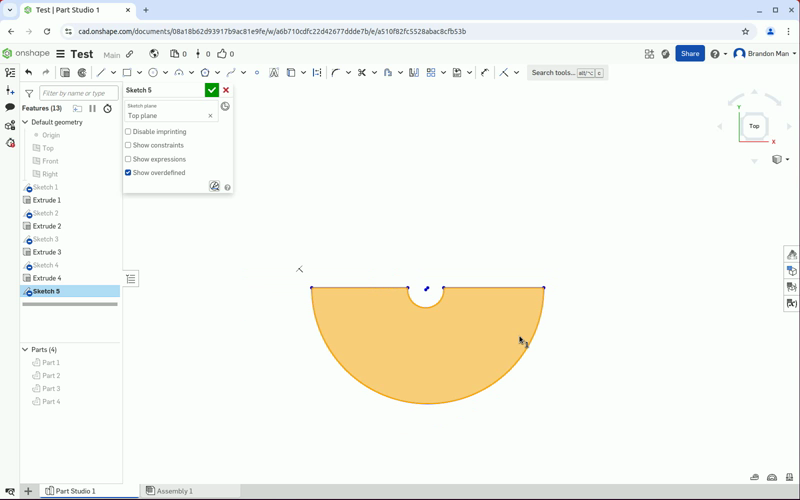
scroll(-6)
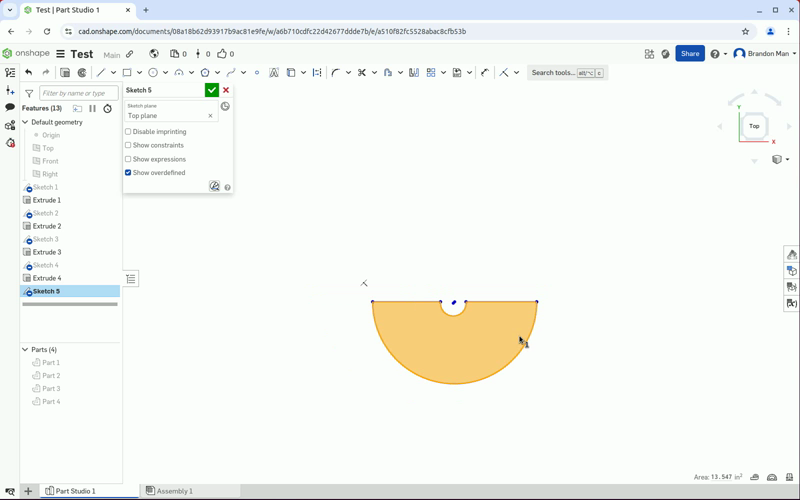
scroll(-6)
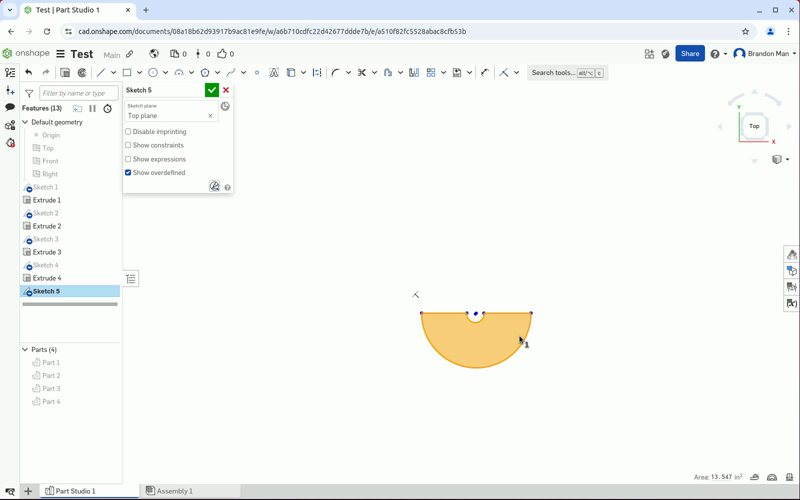
scroll(-6)
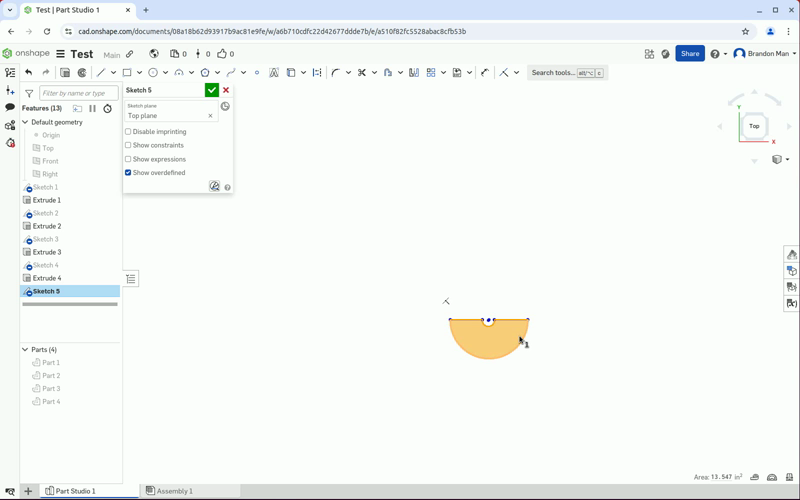
scroll(-6)
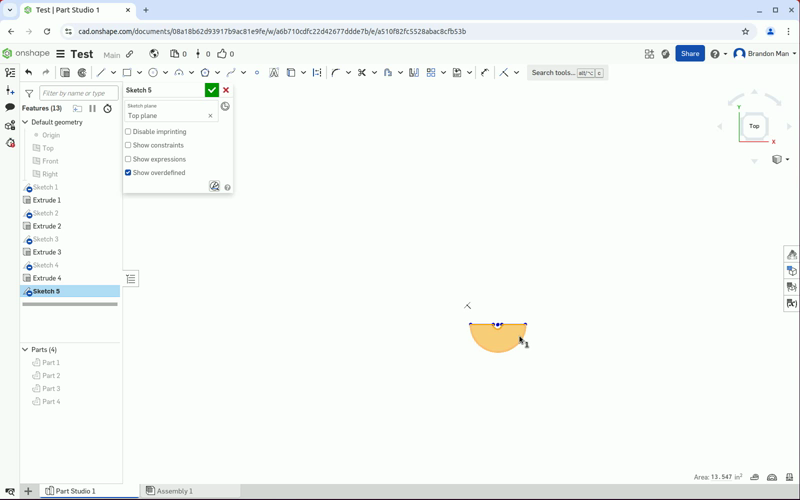
scroll(-6)
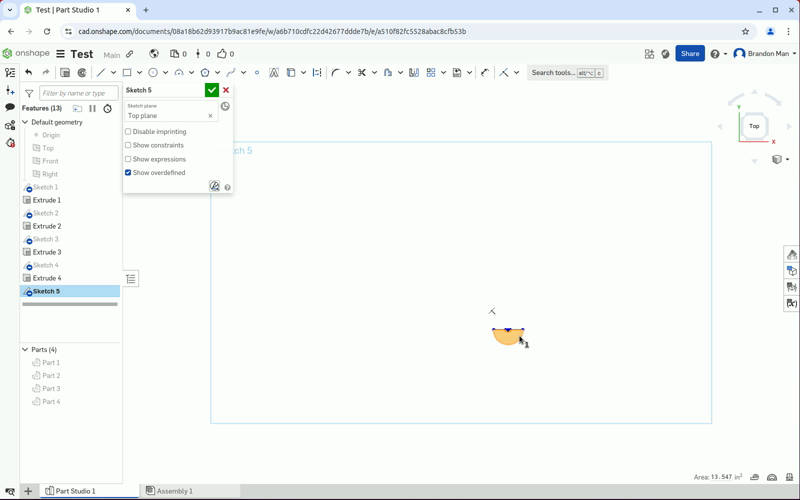
mouse_move(73, 352)
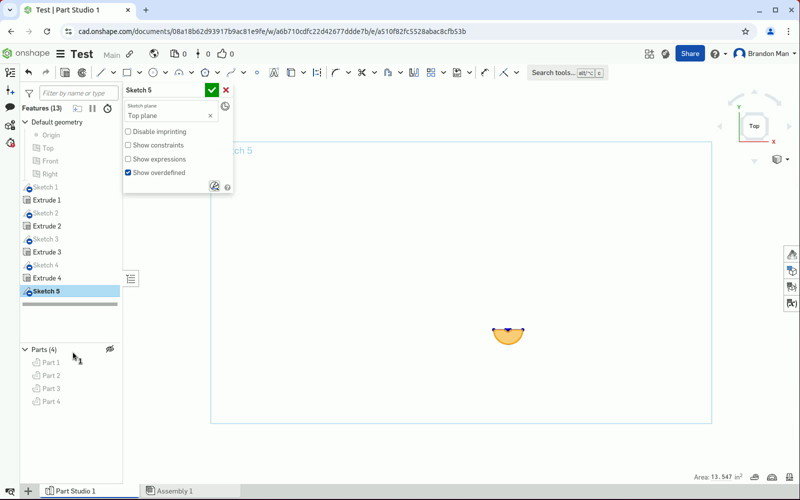
key(shift+y)
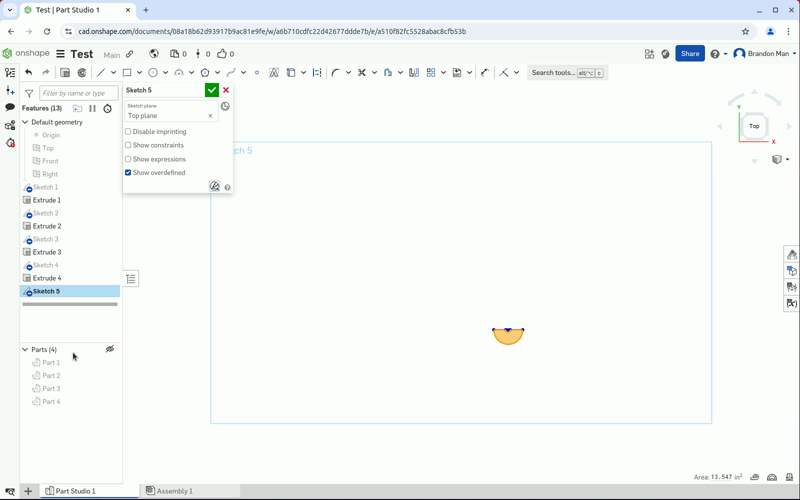
key(shift+e)
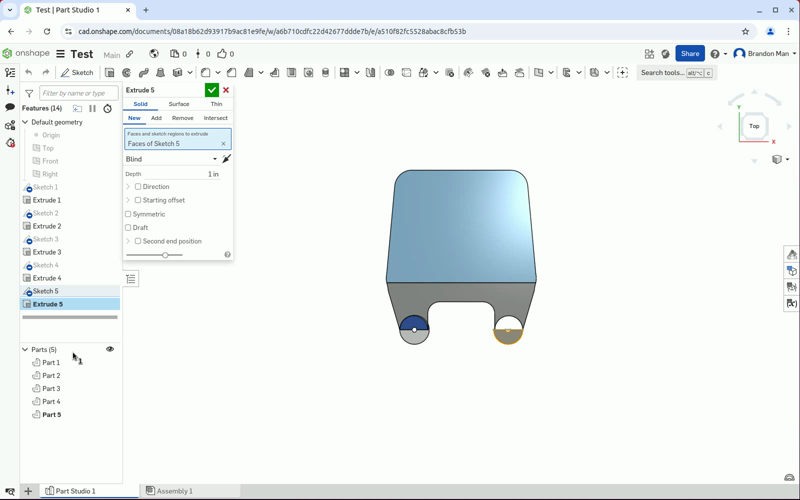
mouse_move(143, 106)
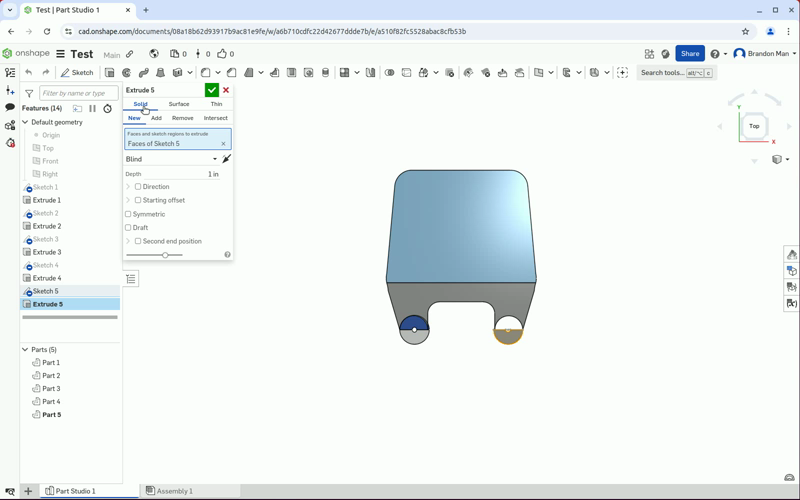
click(143, 106)
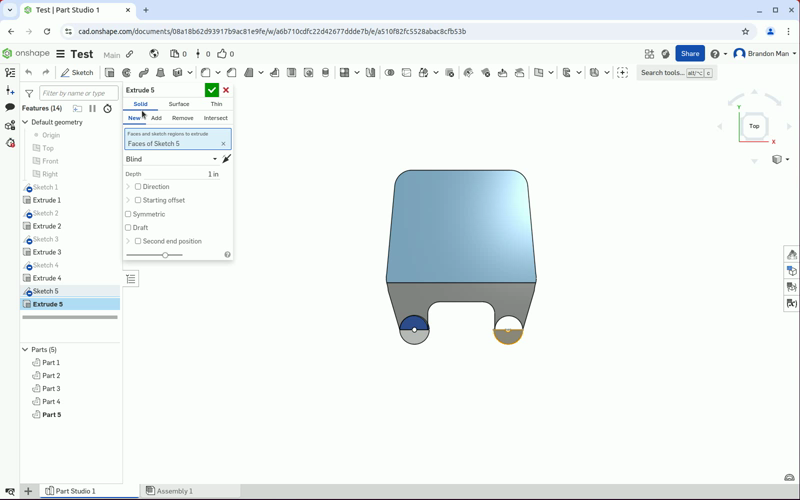
mouse_move(137, 120)
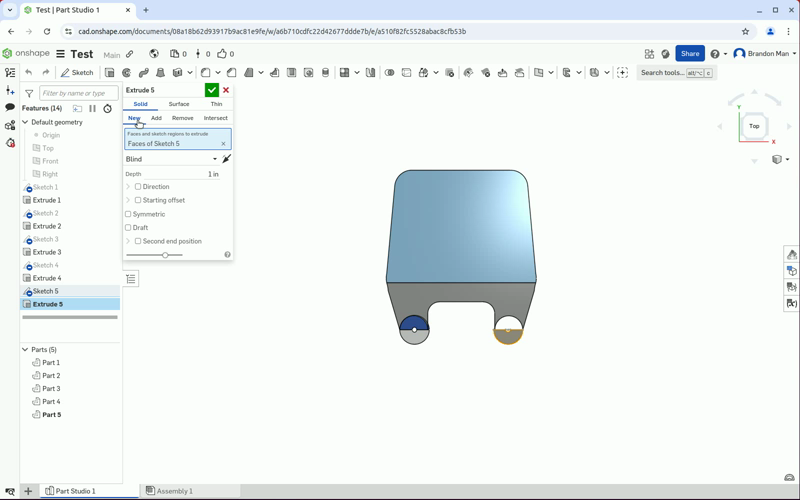
click(137, 120)
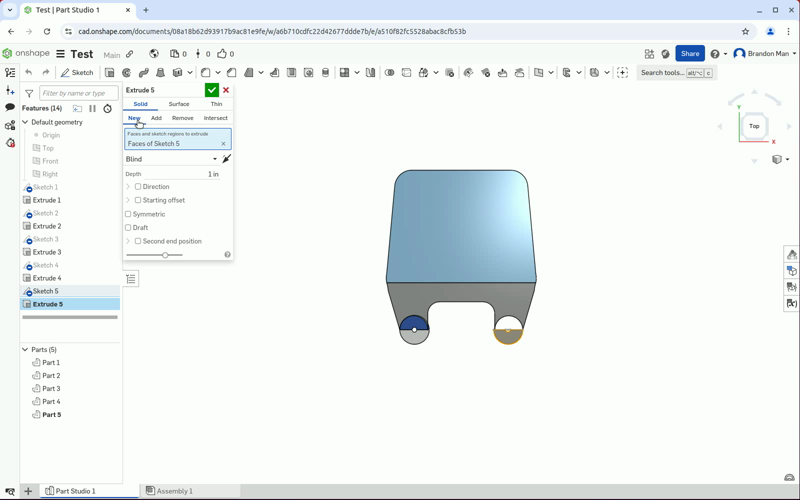
key(tab, 4)
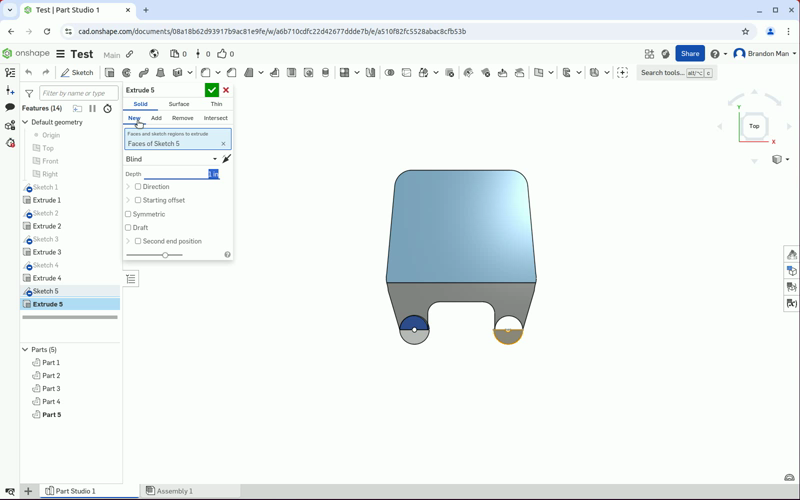
text(0.481)
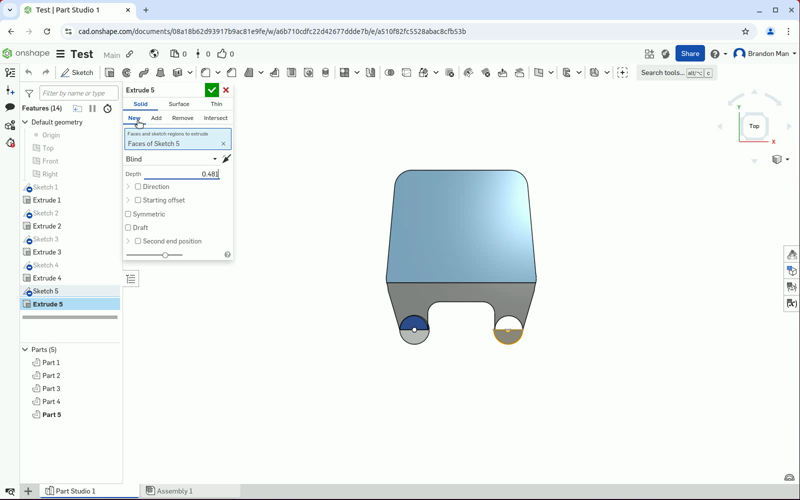
key(enter)
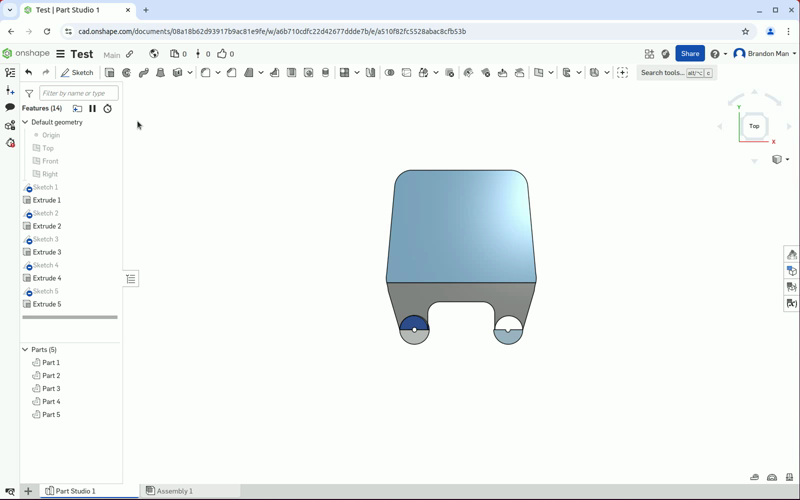
key(shift+h)
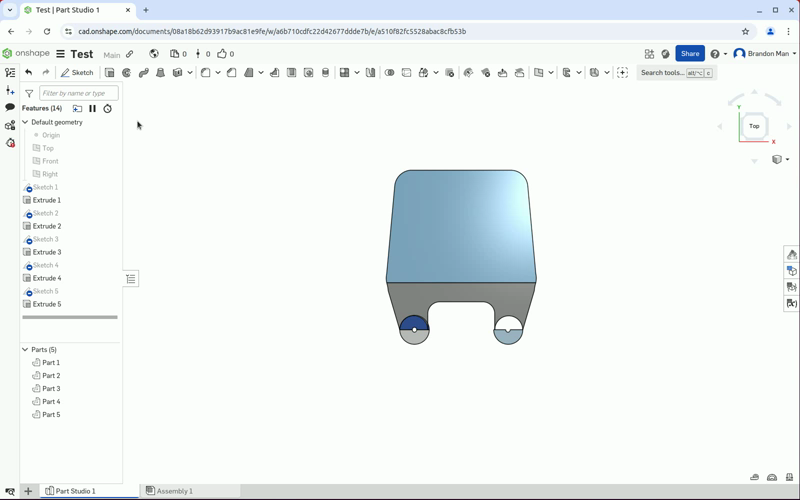
key(shift+h)
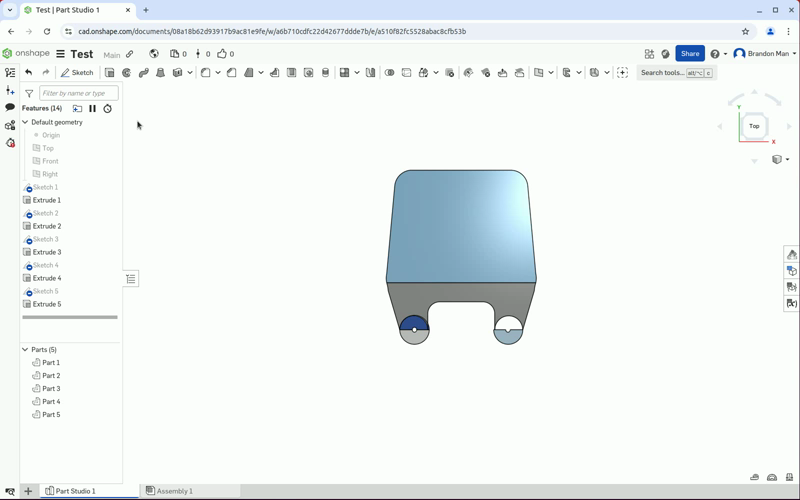
mouse_move(73, 189)
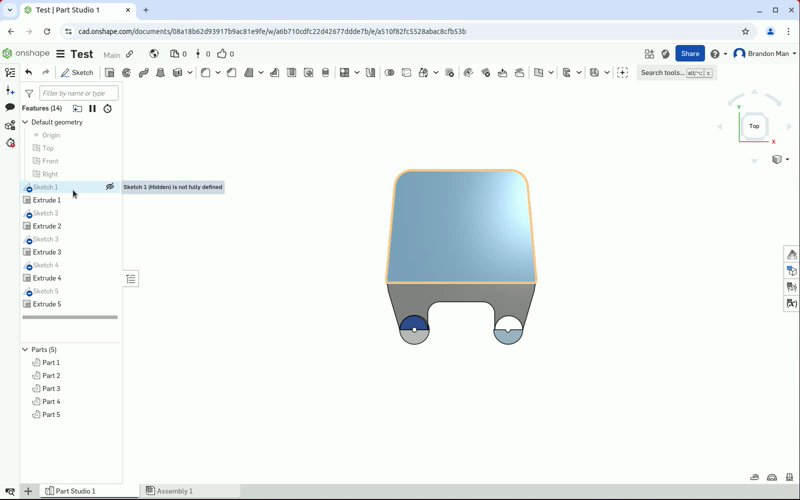
click(73, 189)
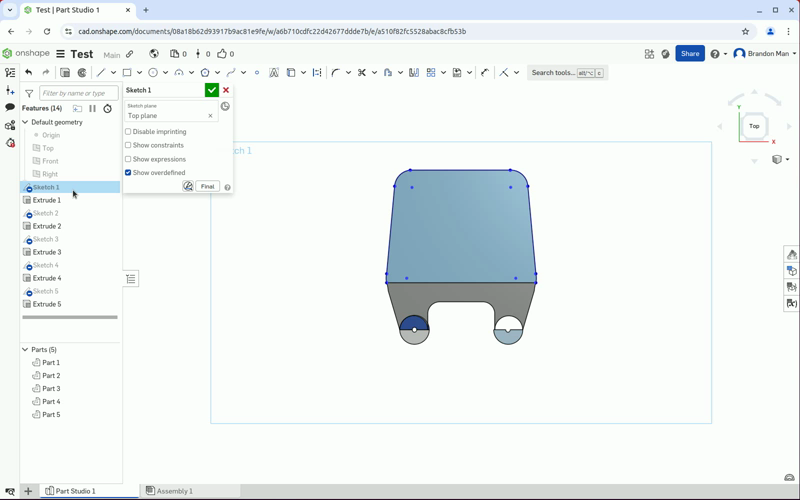
mouse_move(229, 92)
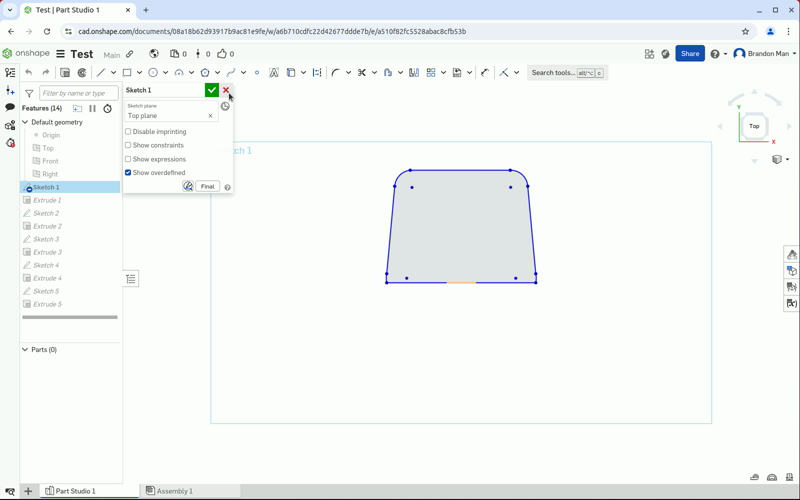
click(229, 92)
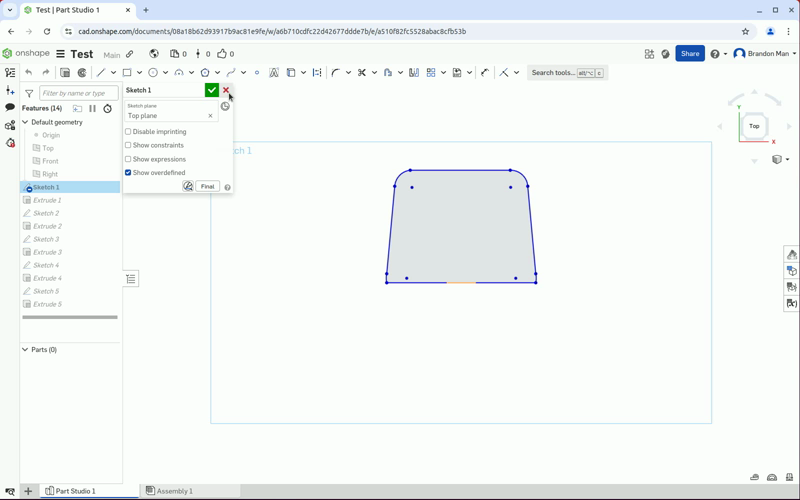
key(shift+s)
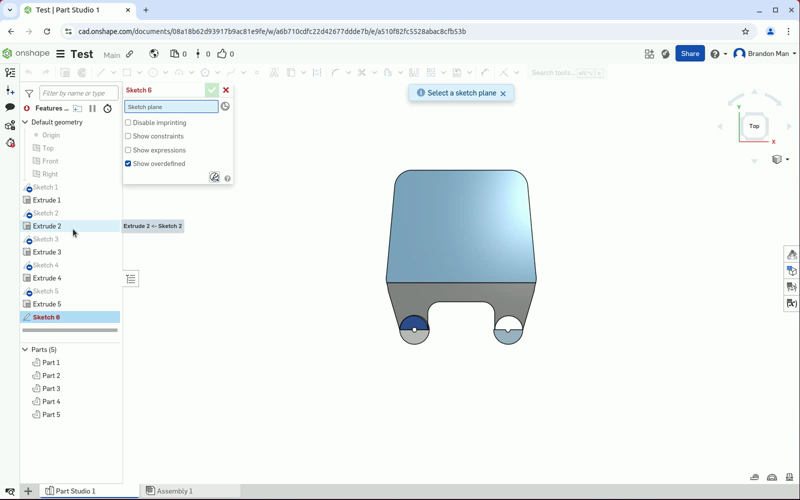
scroll(3)
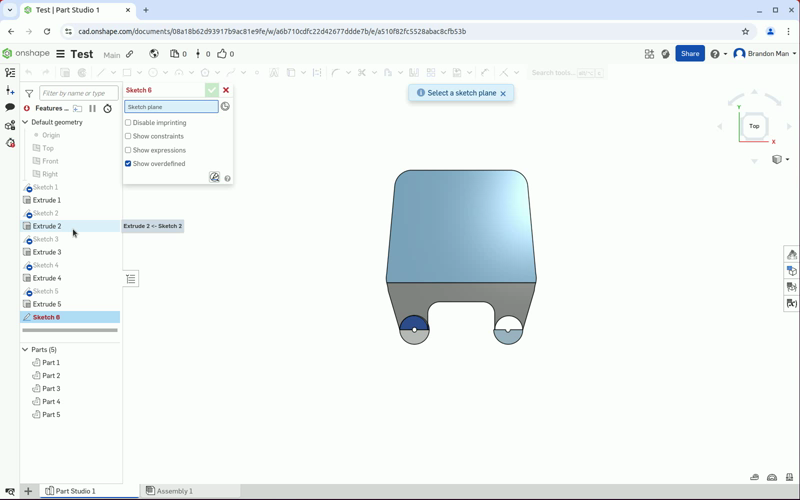
mouse_move(73, 150)
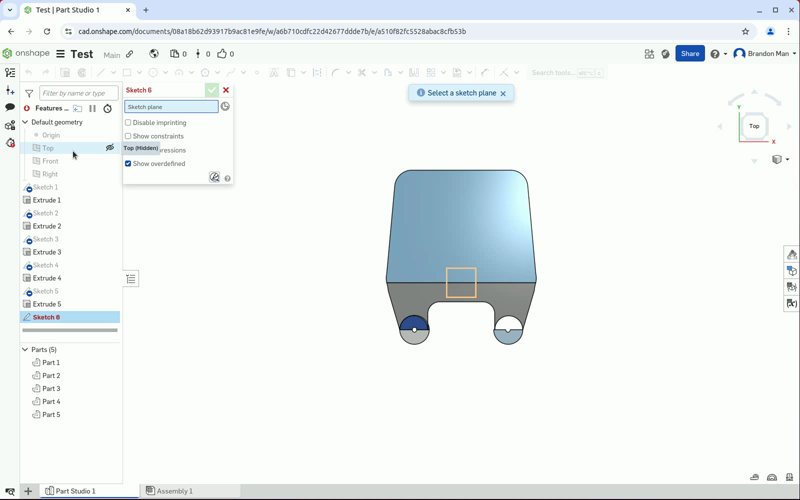
click(73, 150)
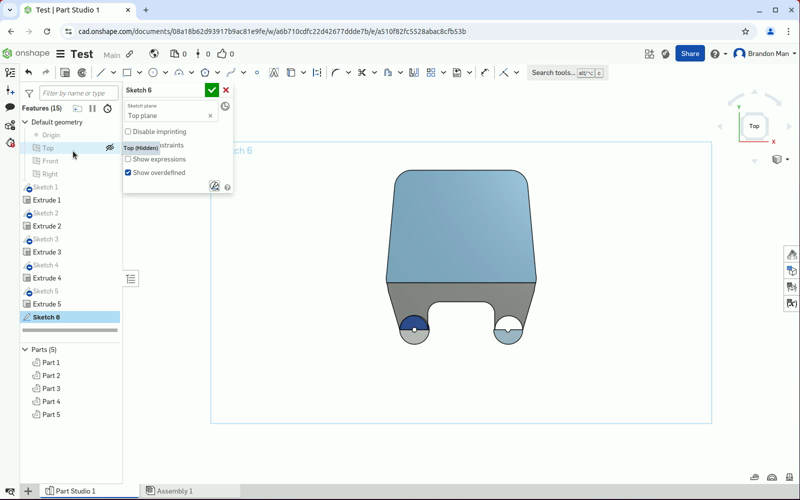
mouse_move(73, 352)
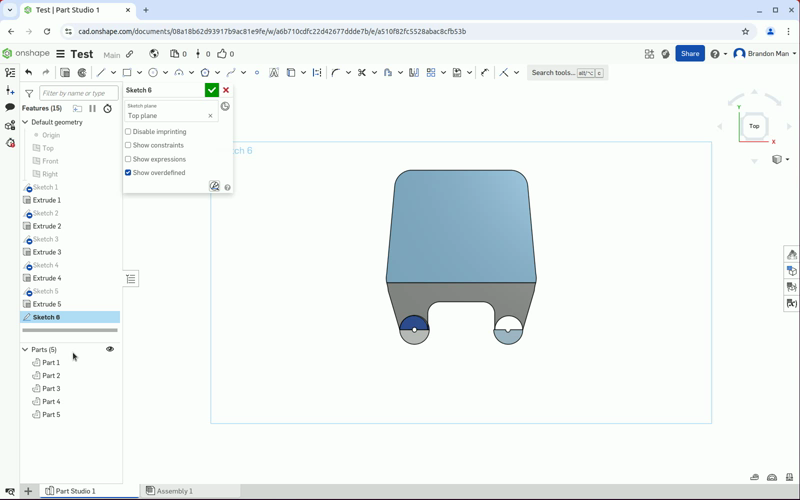
key(y)
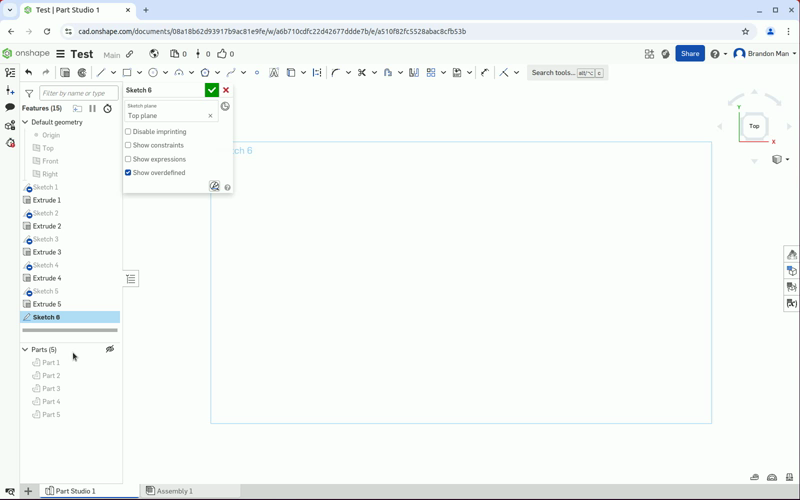
key(l)
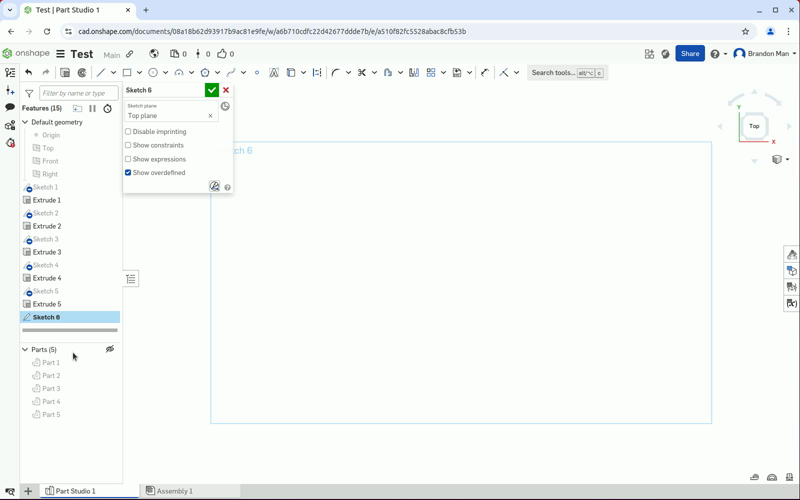
key_down(shift)
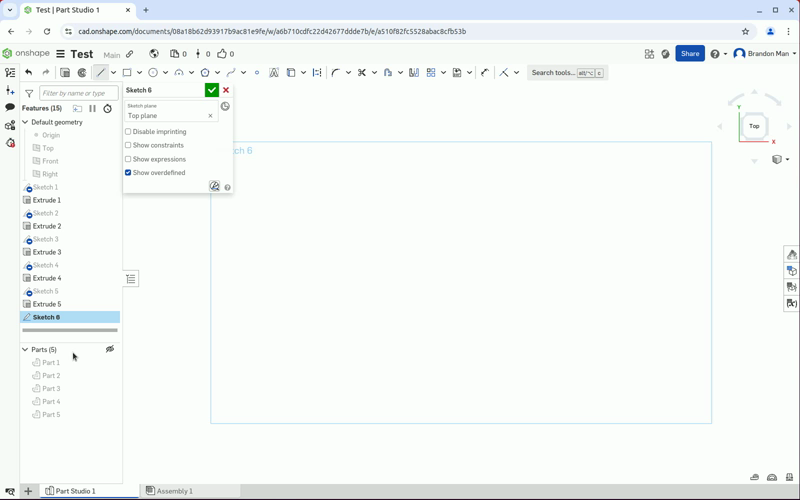
mouse_move(493, 329)
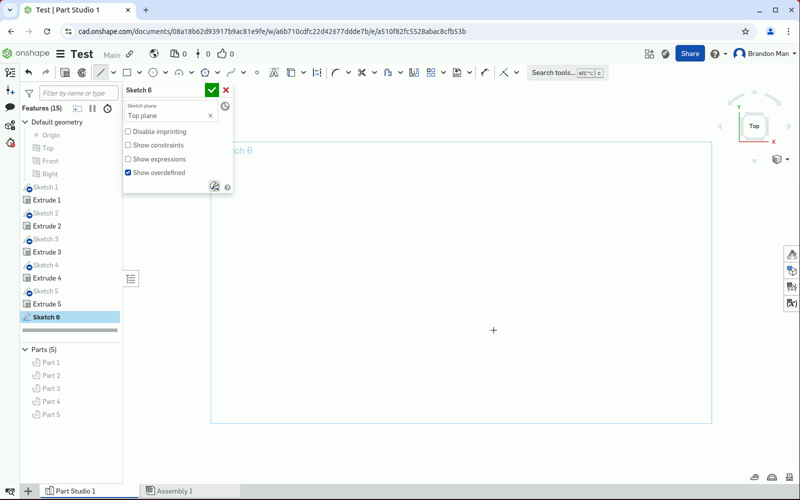
click(493, 329)
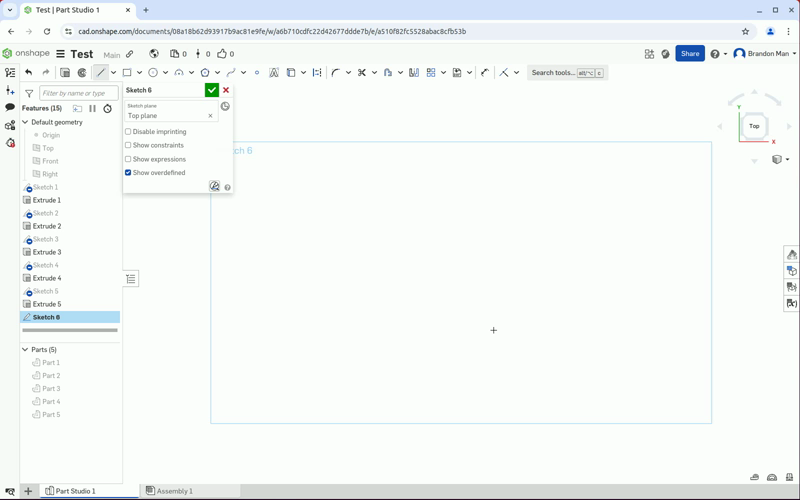
key_up(shift)
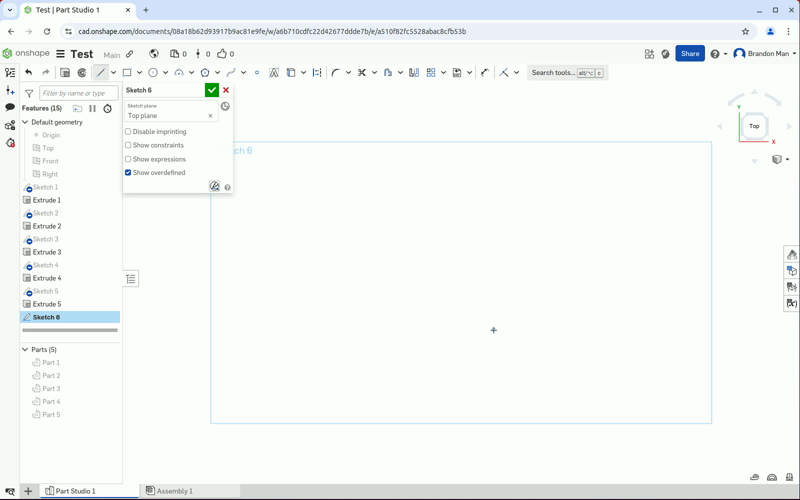
key_down(shift)
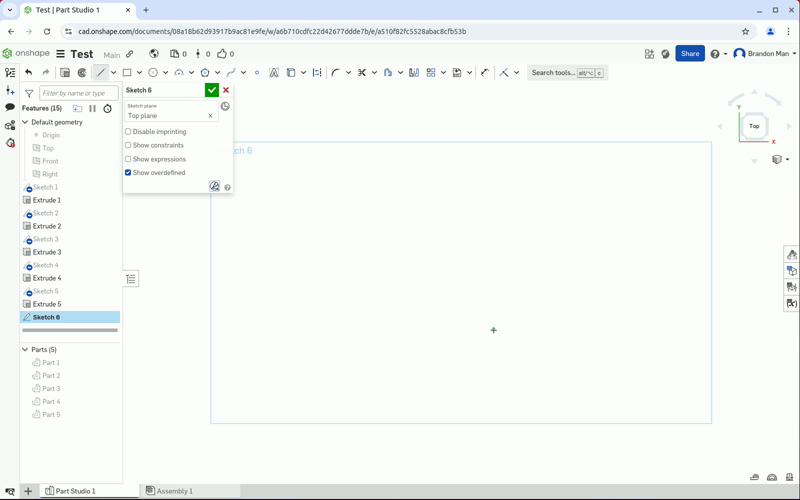
mouse_move(523, 329)
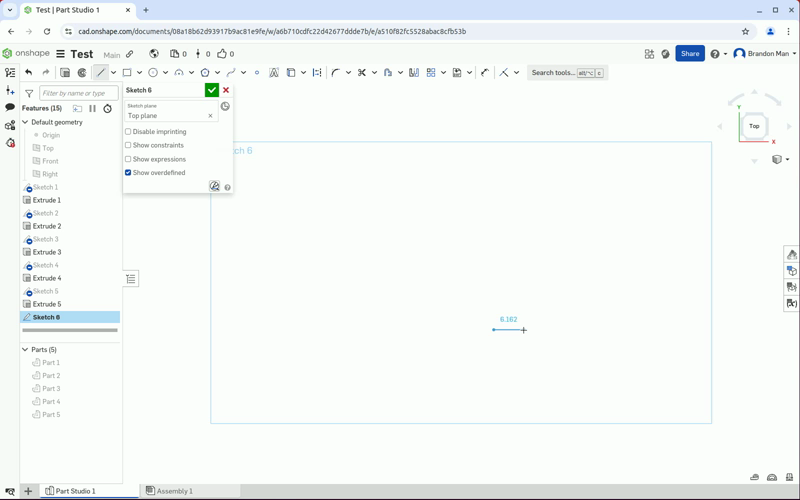
mouse_move(505, 329)
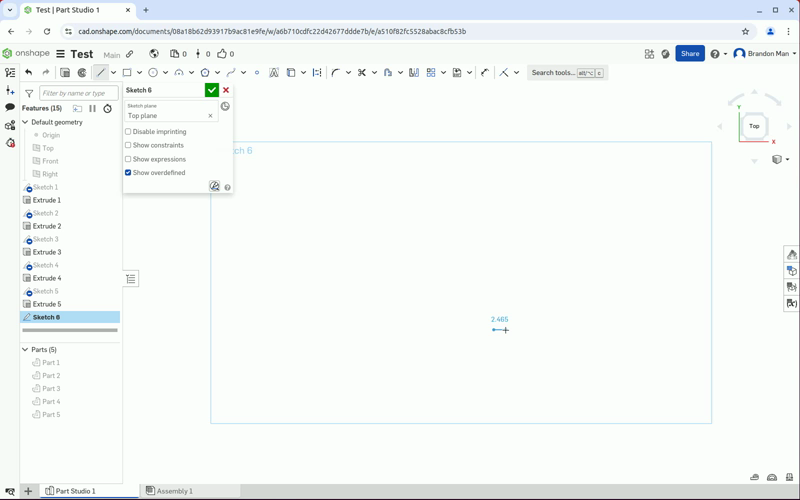
click(505, 329)
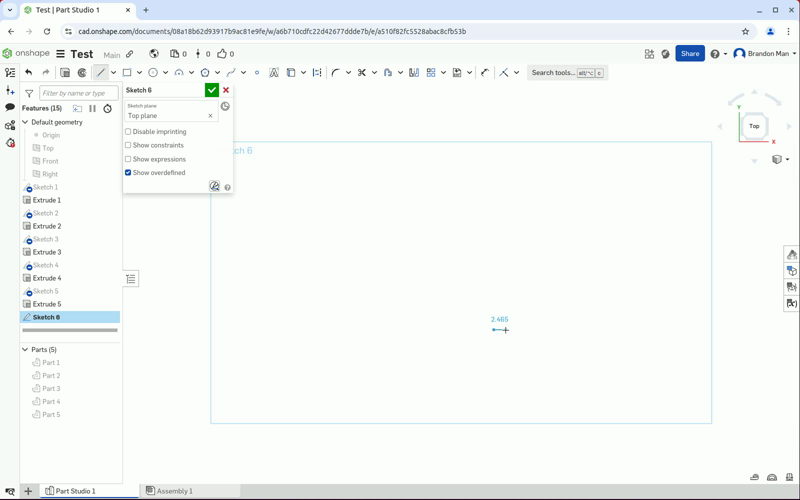
key_up(shift)
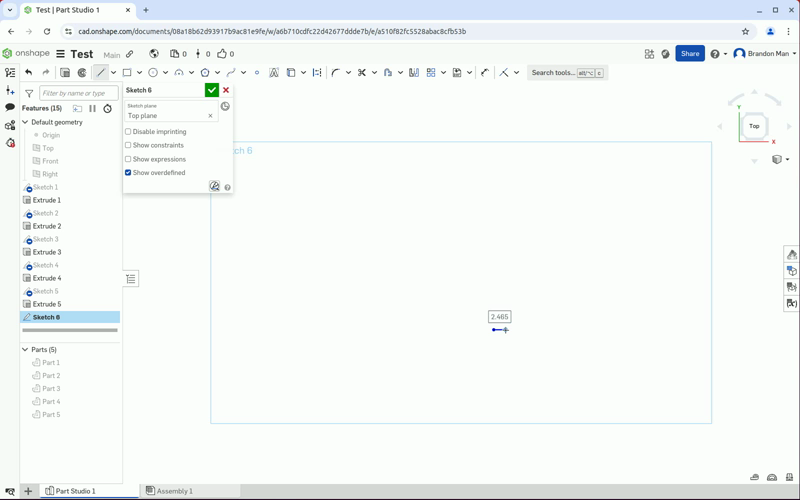
key(esc)
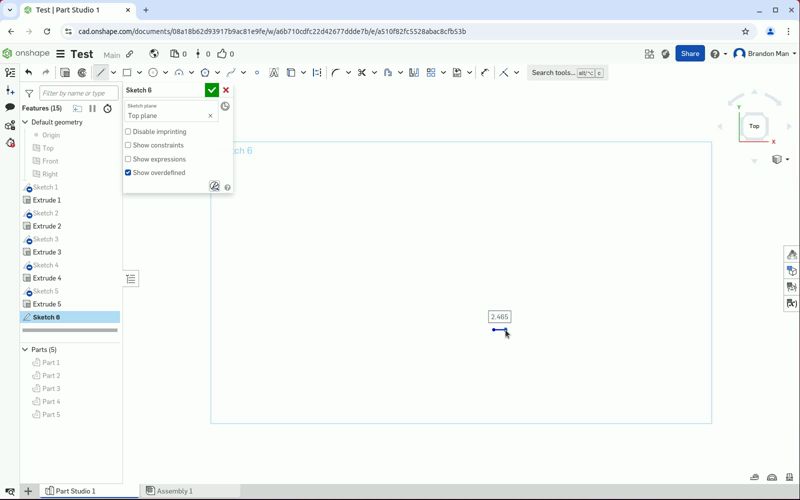
key(a)
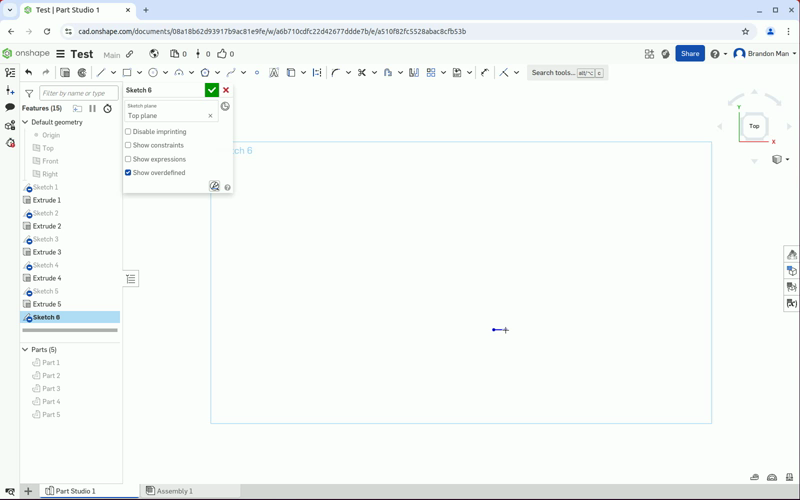
mouse_move(505, 329)
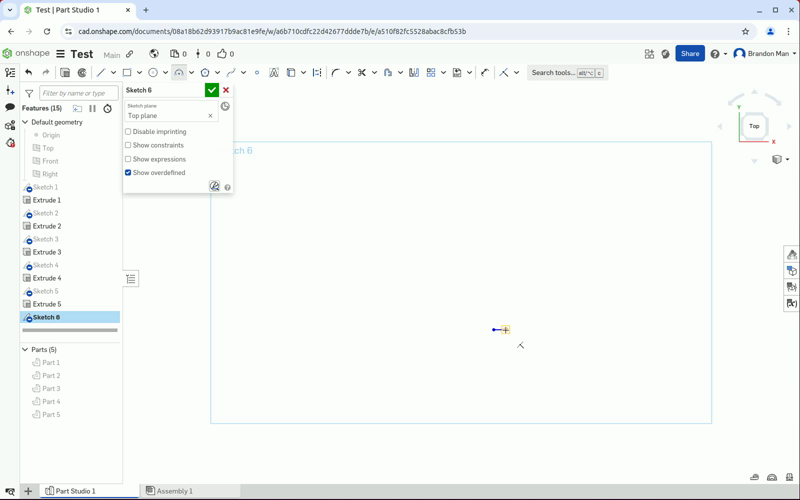
click(505, 329)
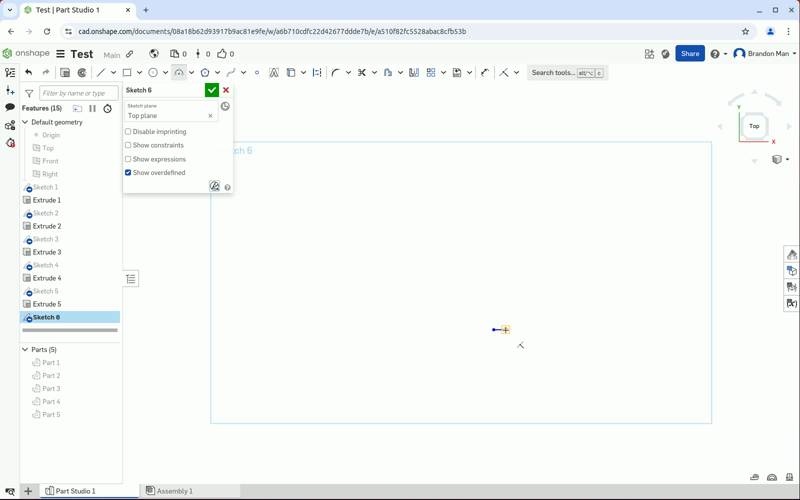
key_down(shift)
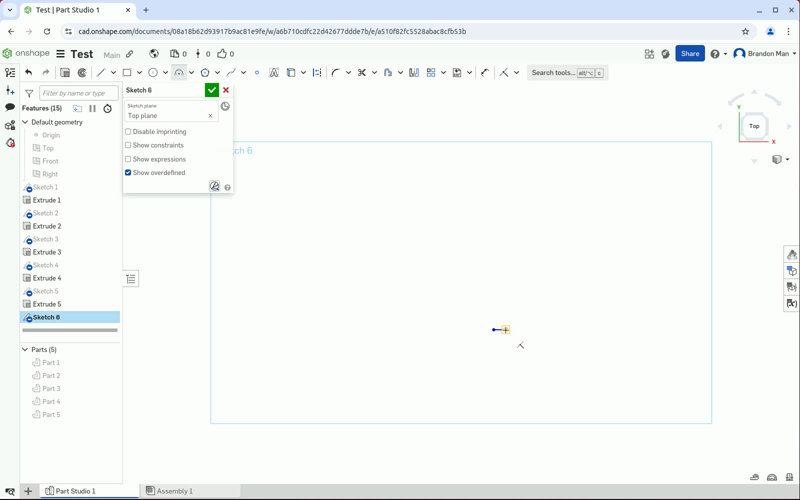
mouse_move(510, 329)
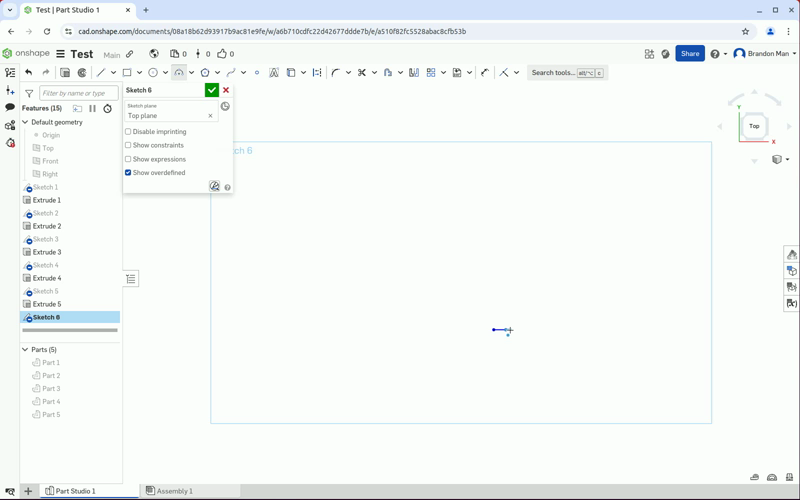
scroll(6)
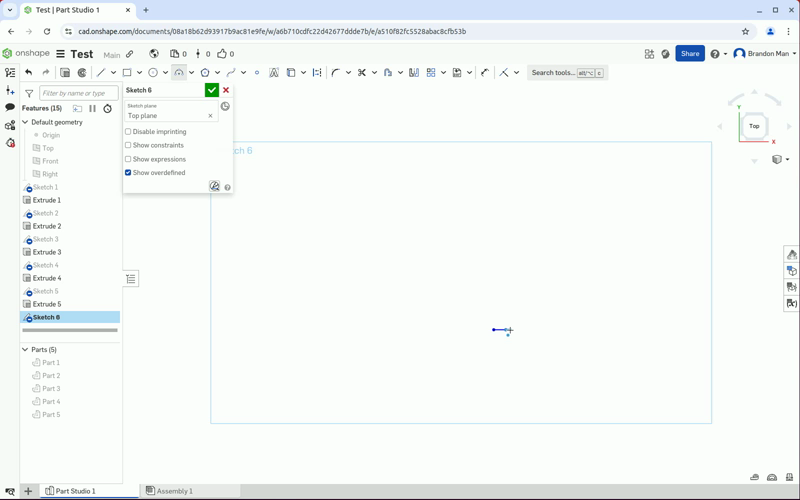
scroll(6)
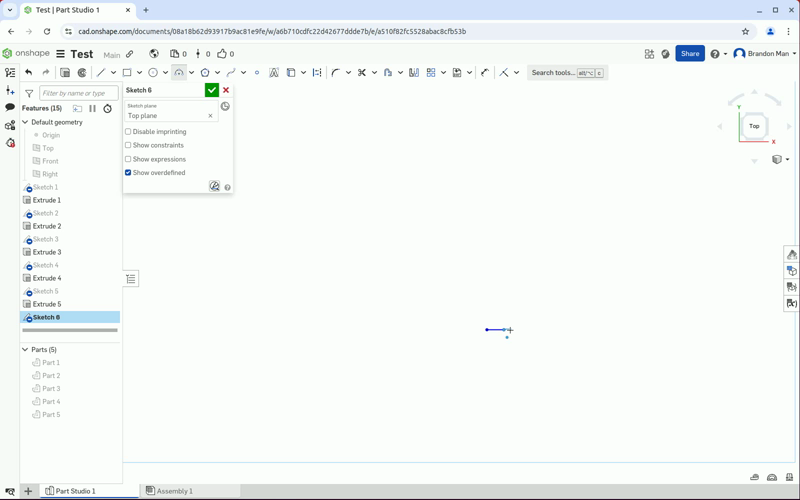
scroll(6)
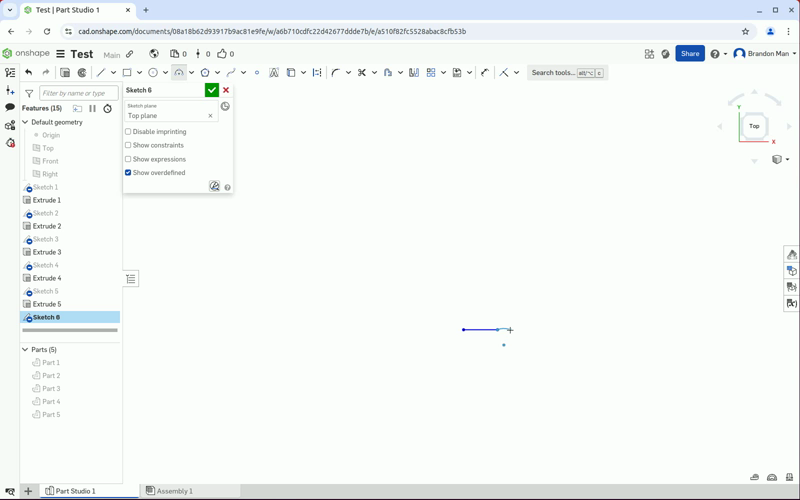
scroll(6)
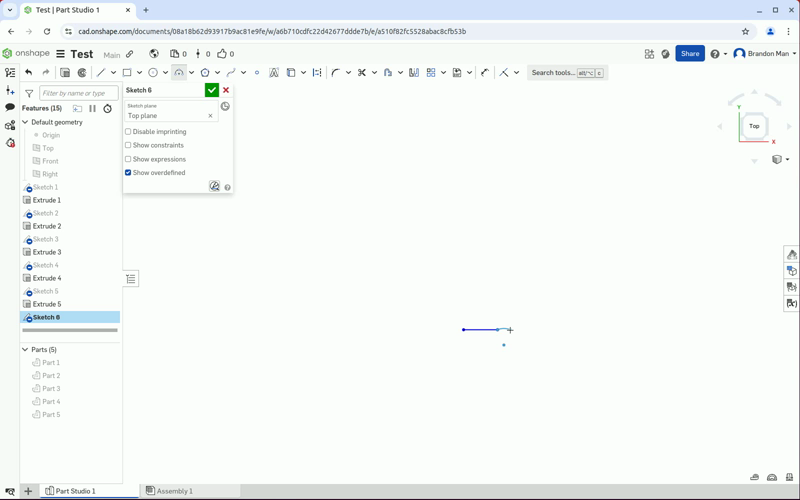
scroll(6)
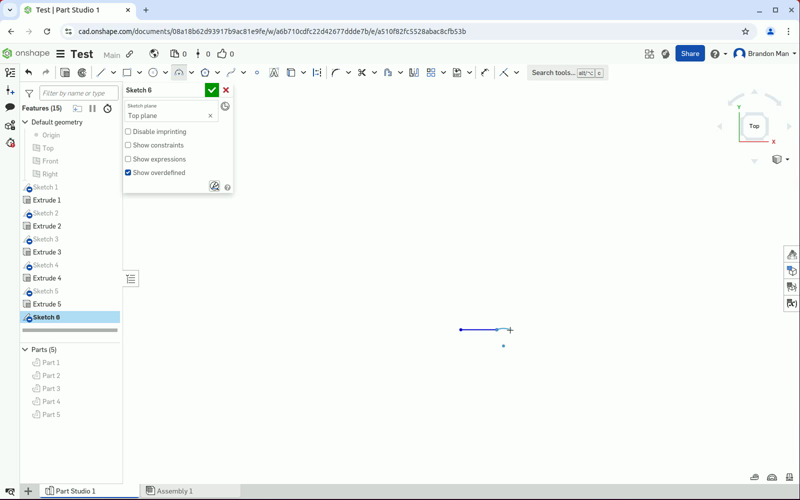
scroll(6)
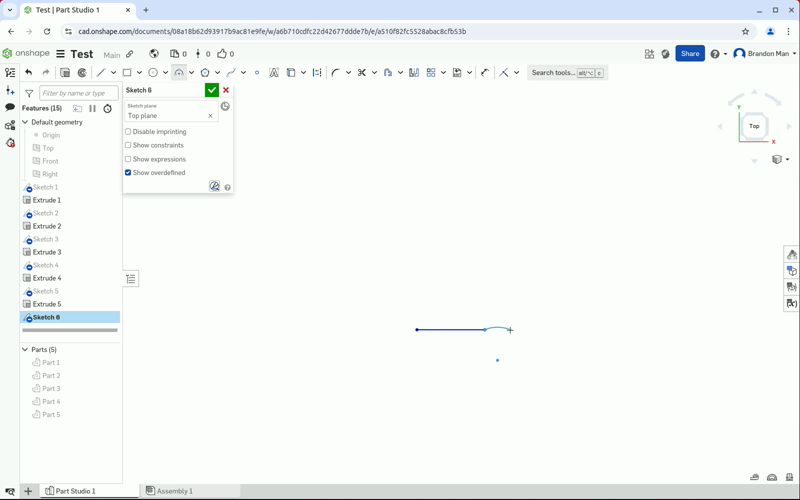
scroll(6)
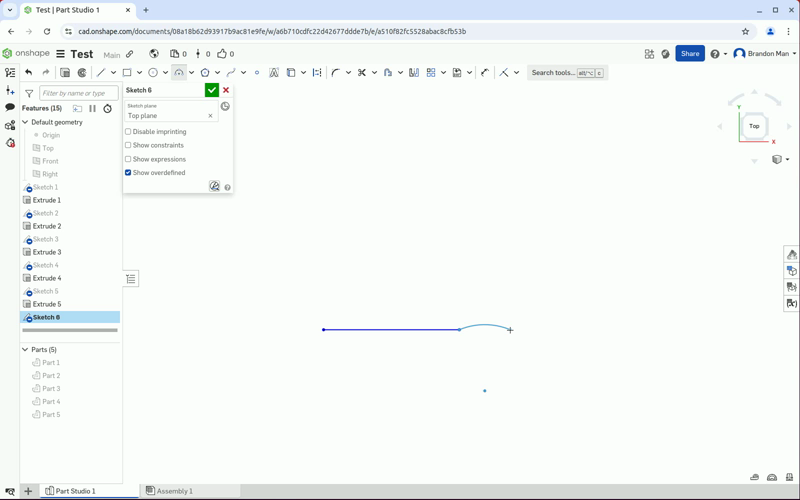
click(510, 329)
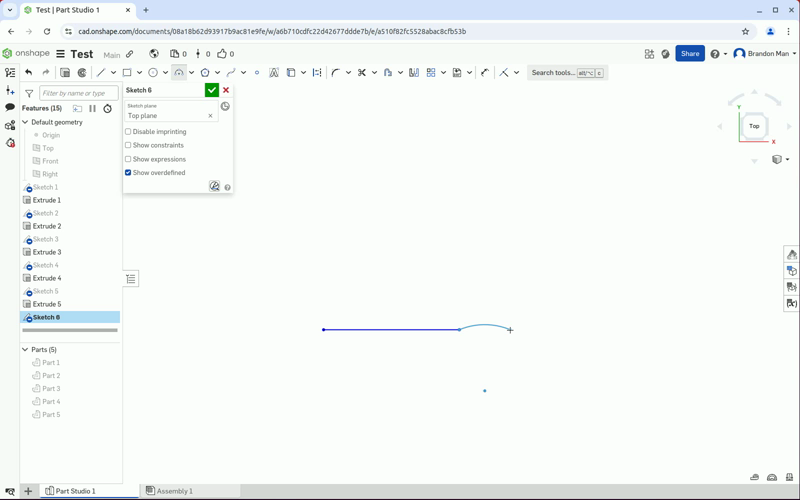
scroll(-6)
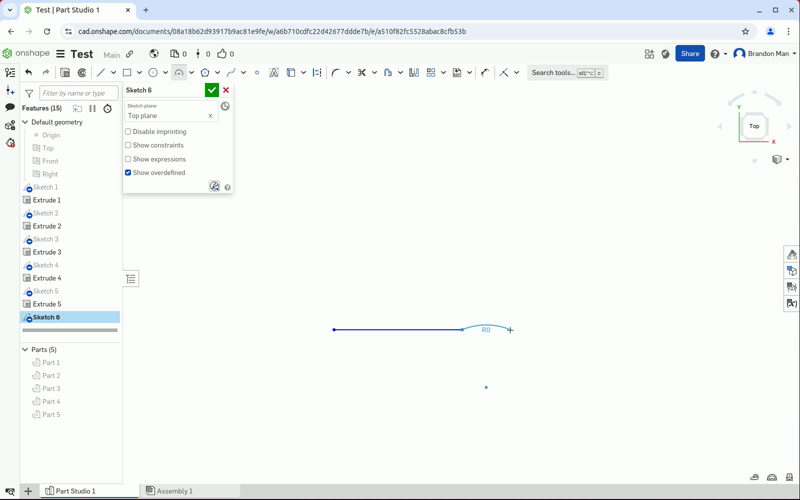
scroll(-6)
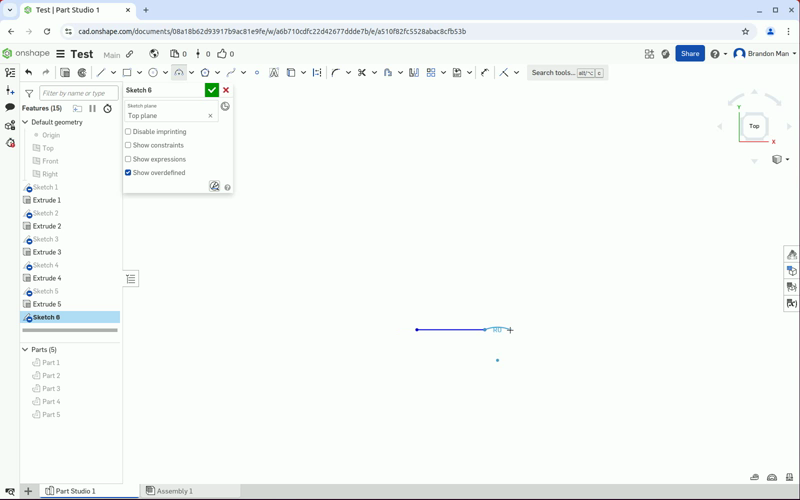
scroll(-6)
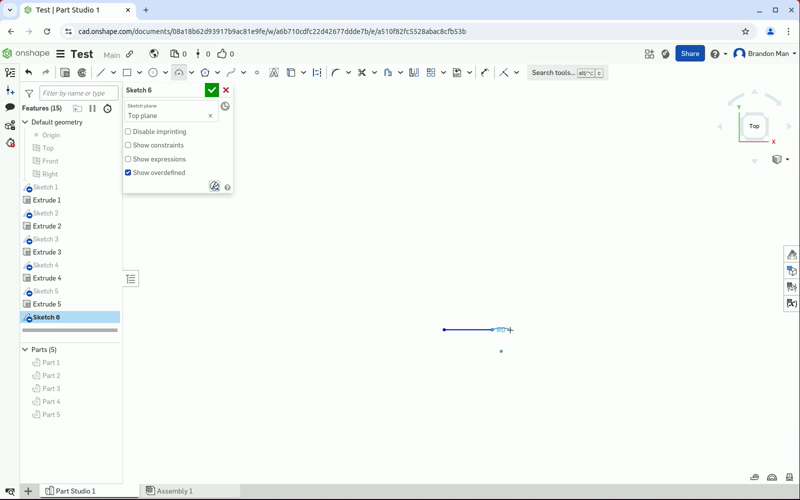
scroll(-6)
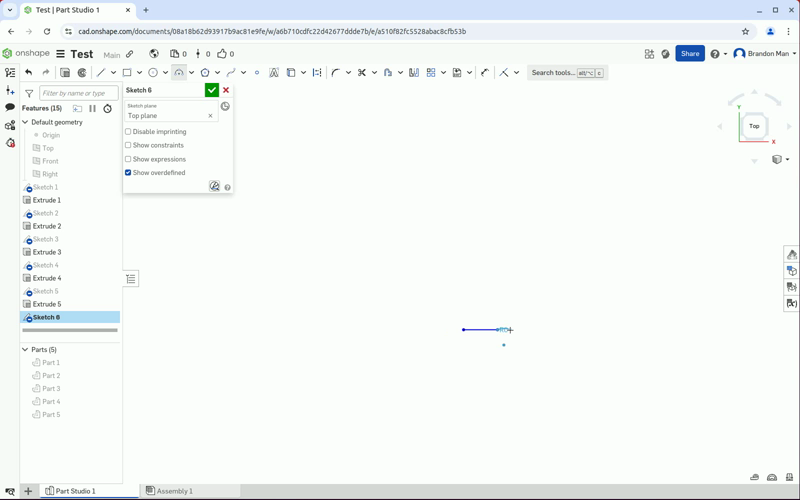
scroll(-6)
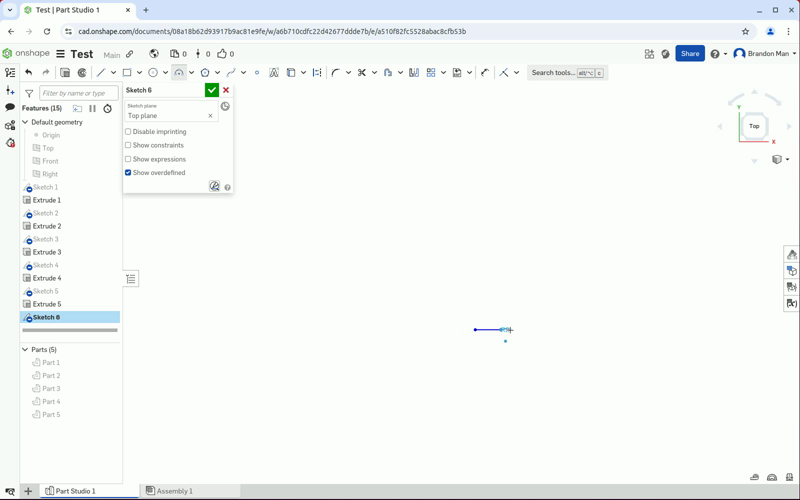
scroll(-6)
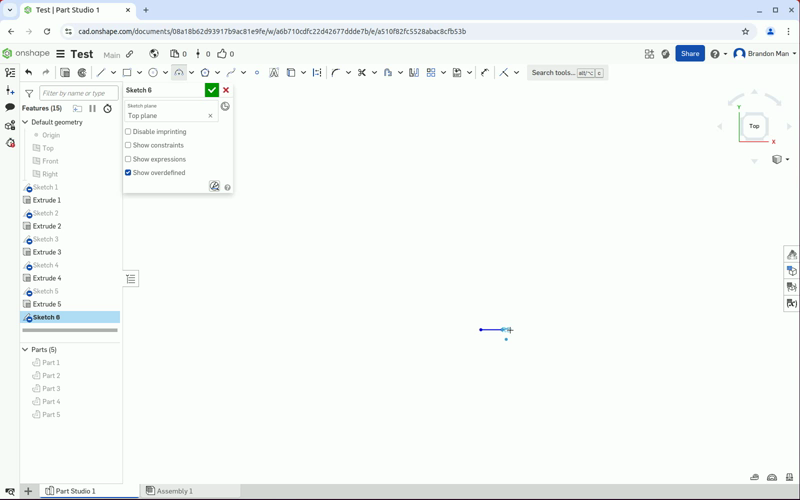
scroll(-6)
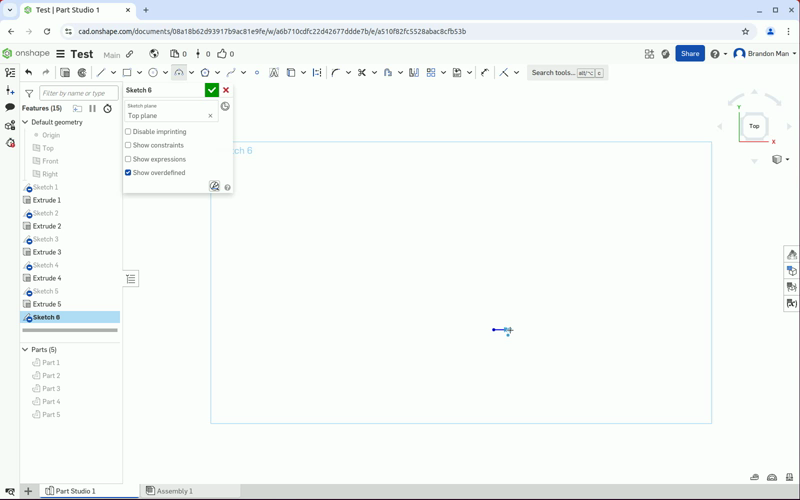
mouse_move(508, 327)
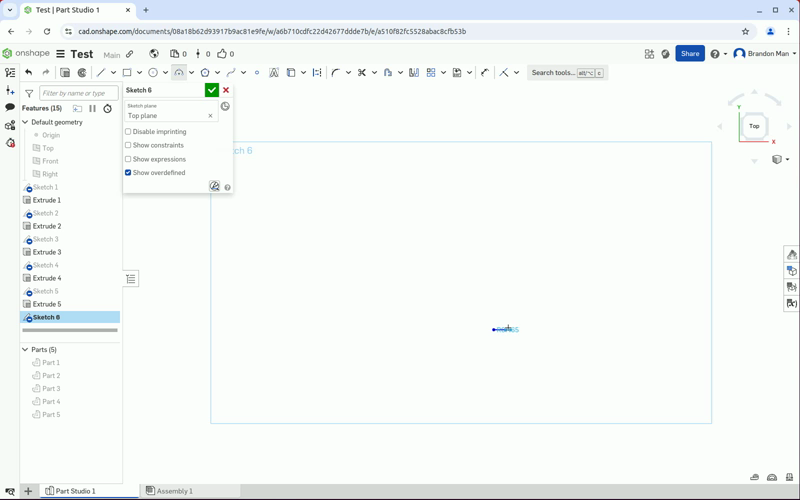
scroll(6)
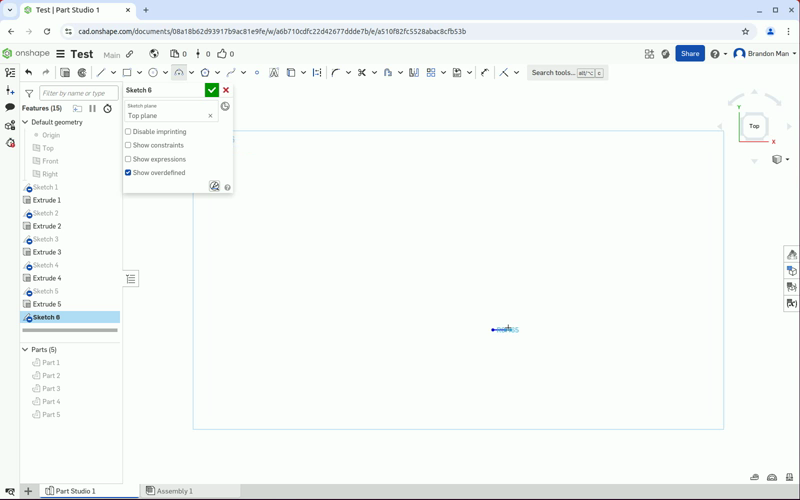
scroll(6)
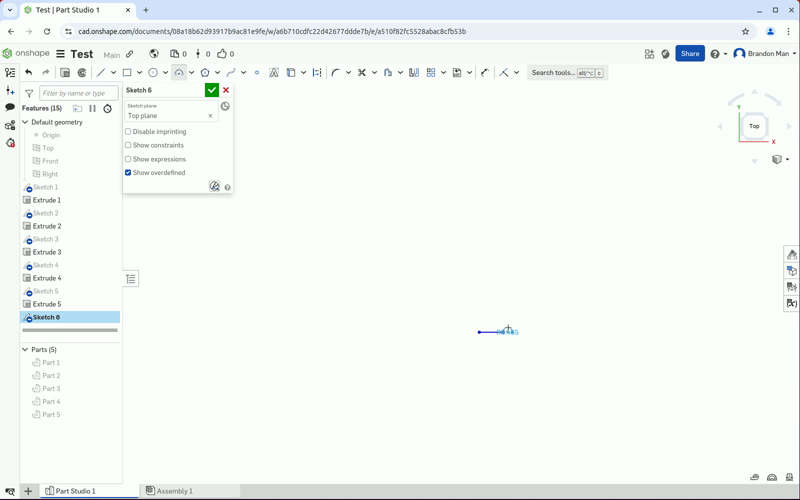
scroll(6)
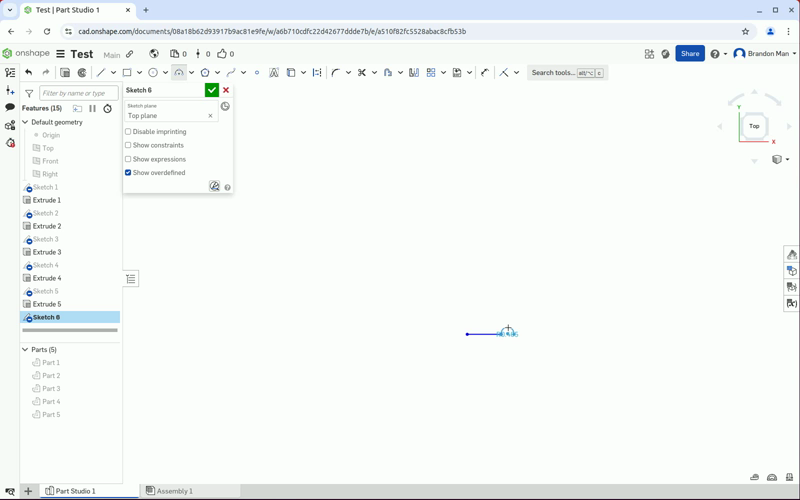
scroll(6)
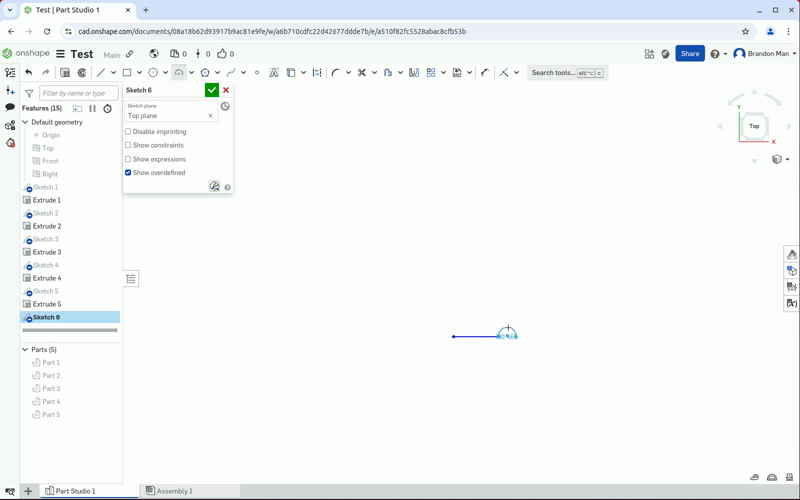
scroll(6)
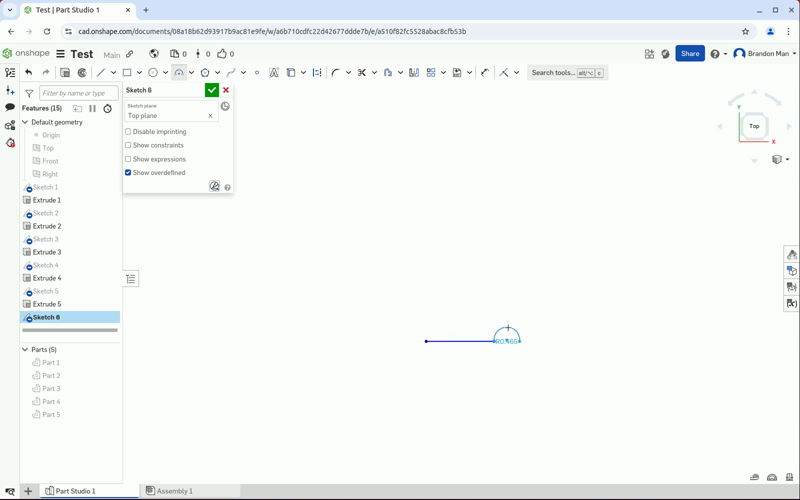
scroll(6)
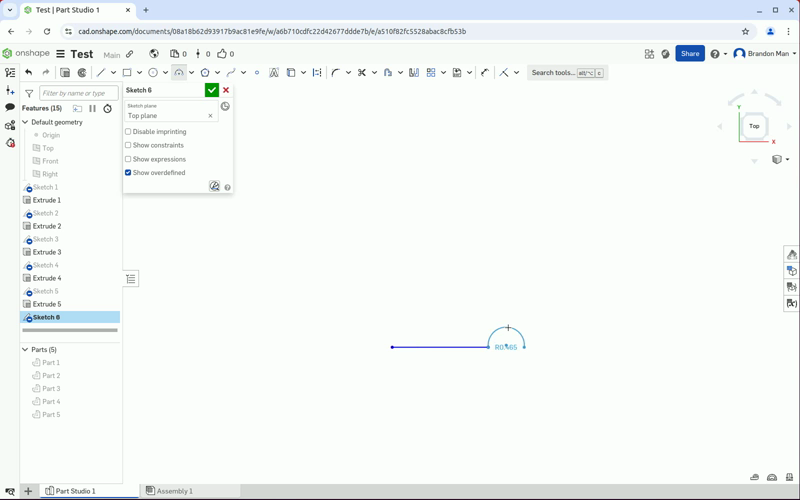
scroll(6)
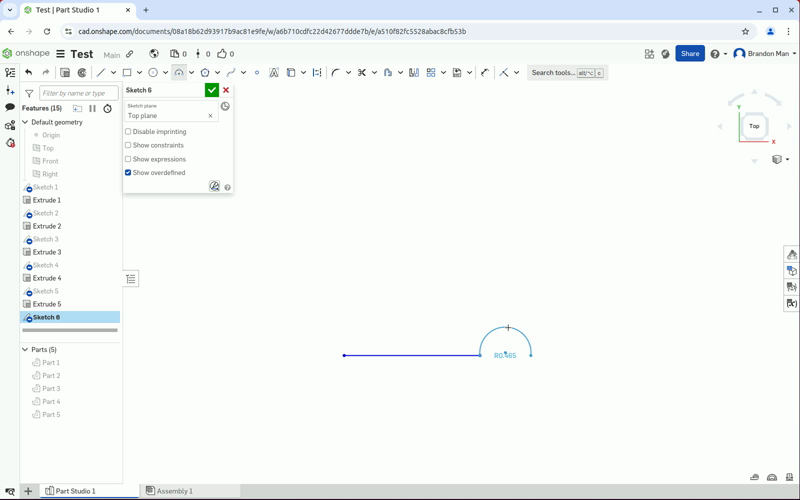
click(508, 327)
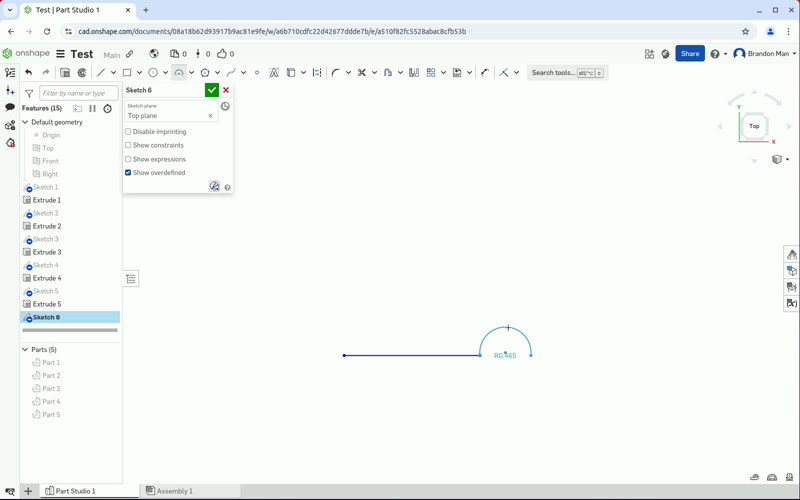
scroll(-6)
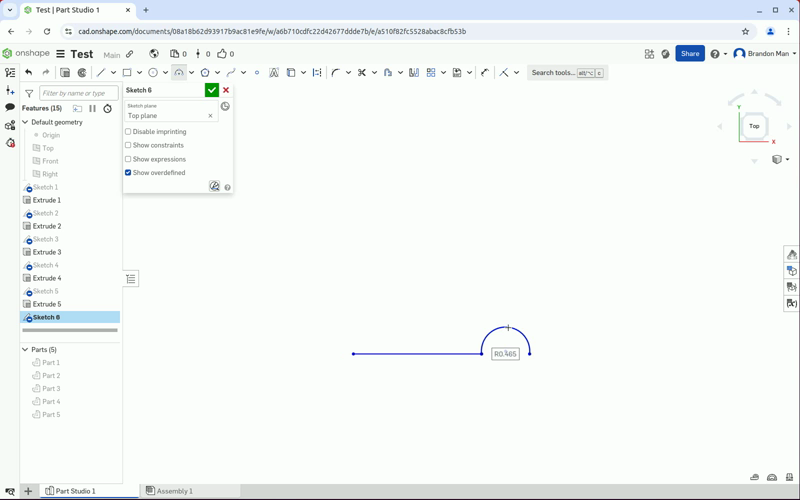
scroll(-6)
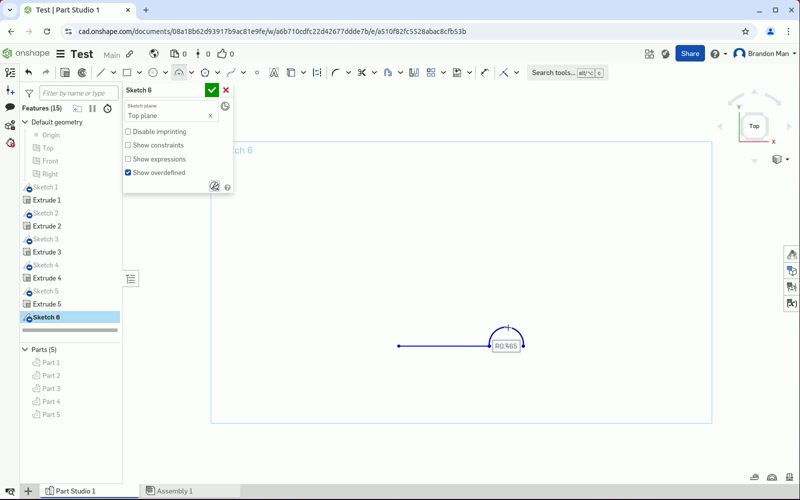
scroll(-6)
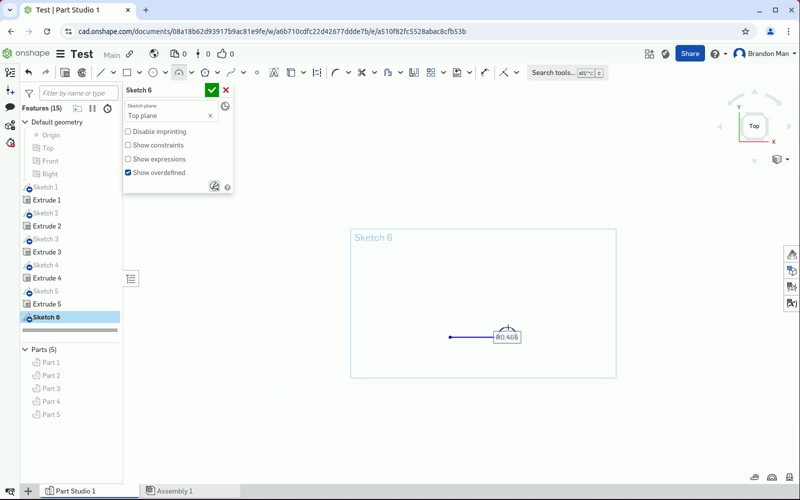
scroll(-6)
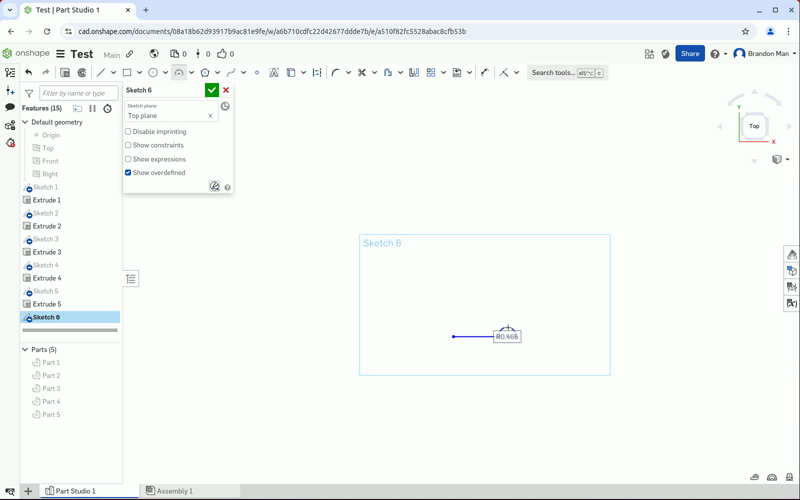
scroll(-6)
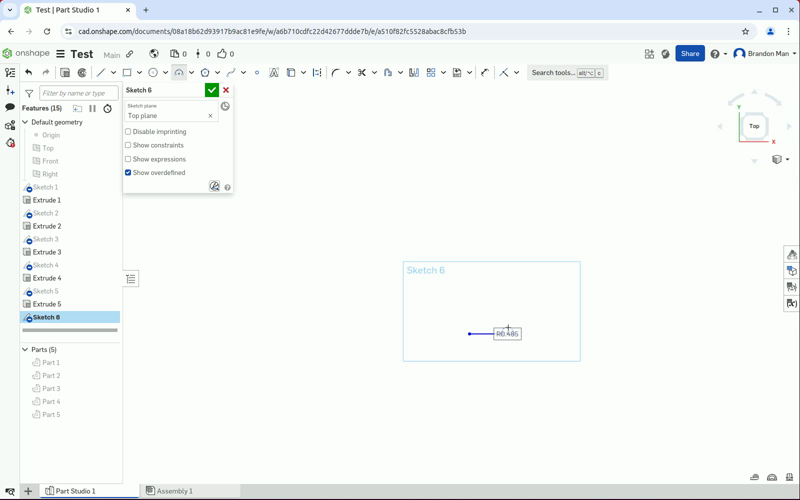
scroll(-6)
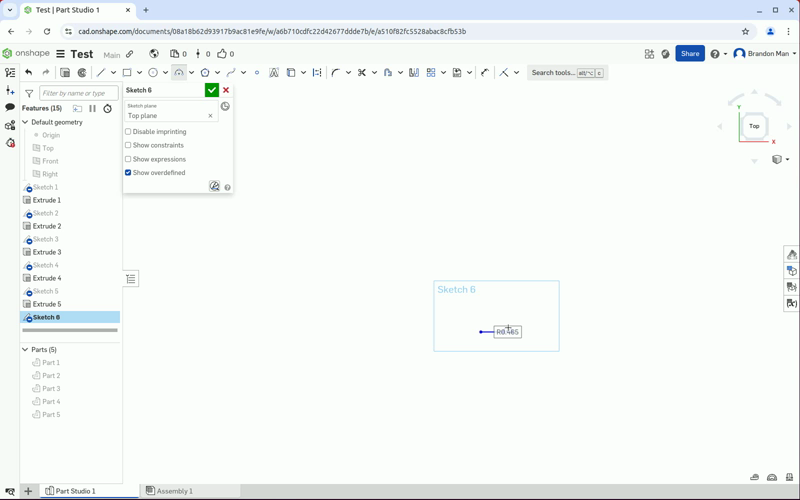
scroll(-6)
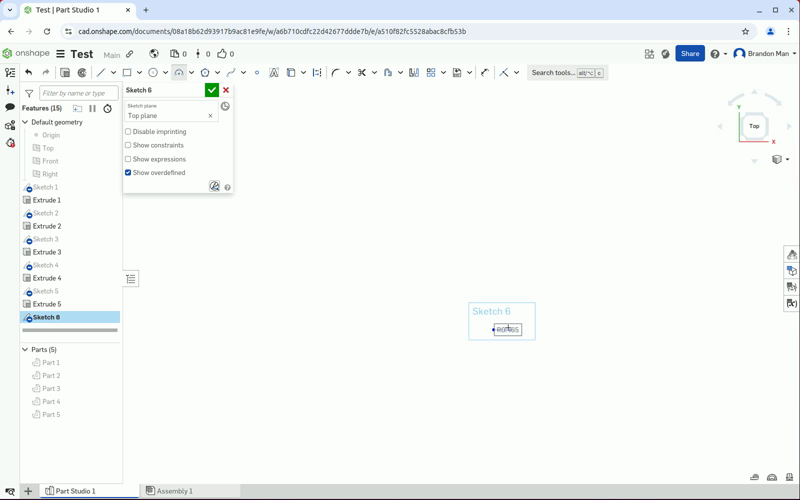
key_up(shift)
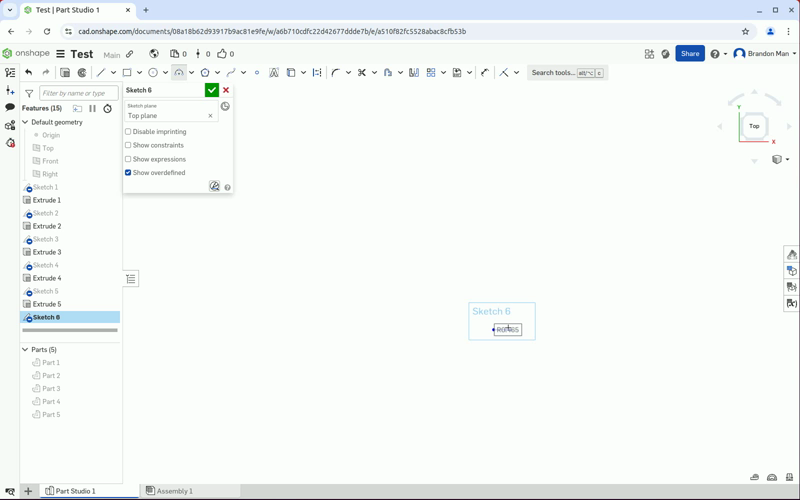
key(esc)
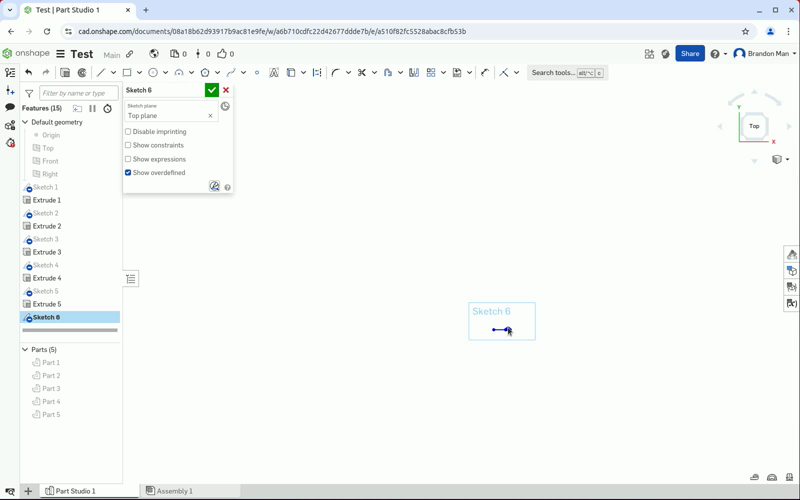
key(l)
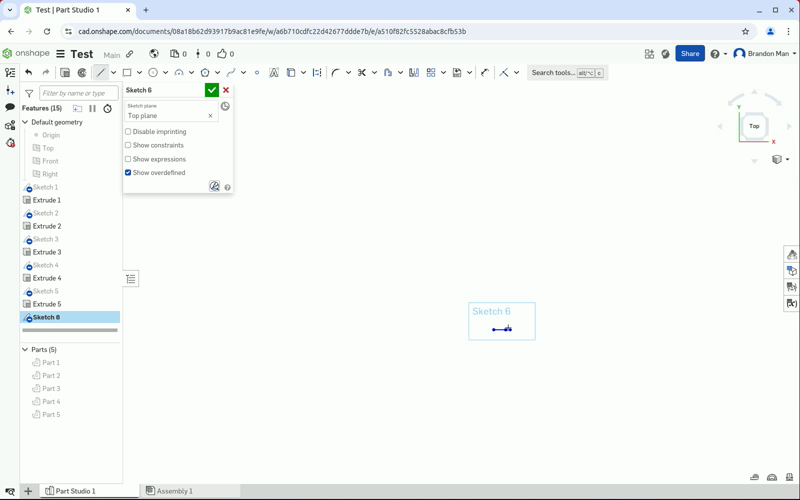
mouse_move(510, 329)
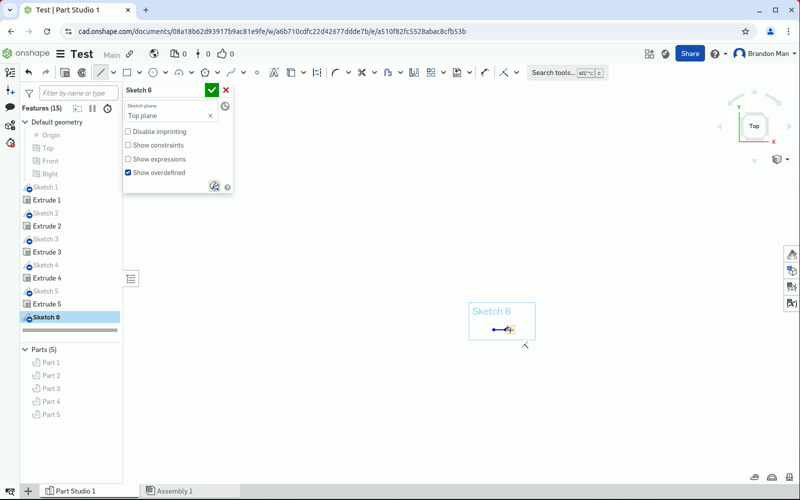
scroll(6)
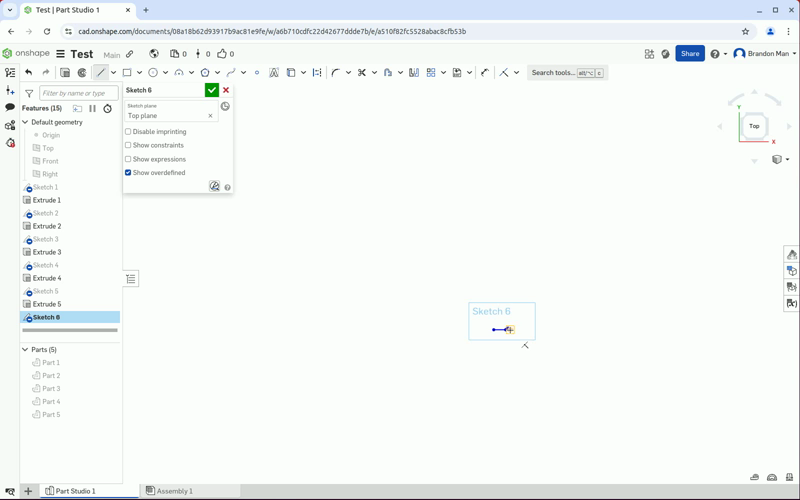
scroll(6)
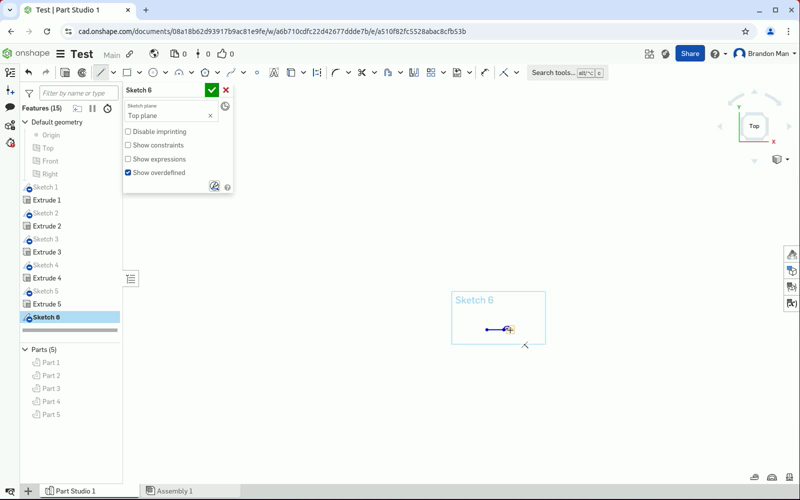
scroll(6)
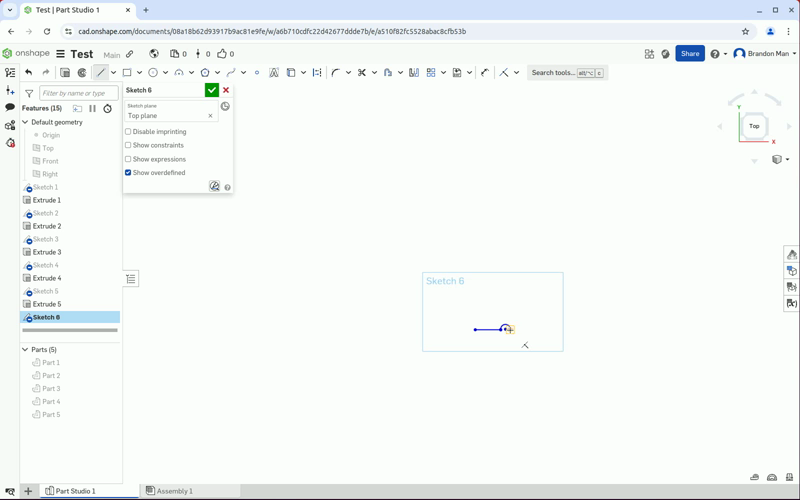
scroll(6)
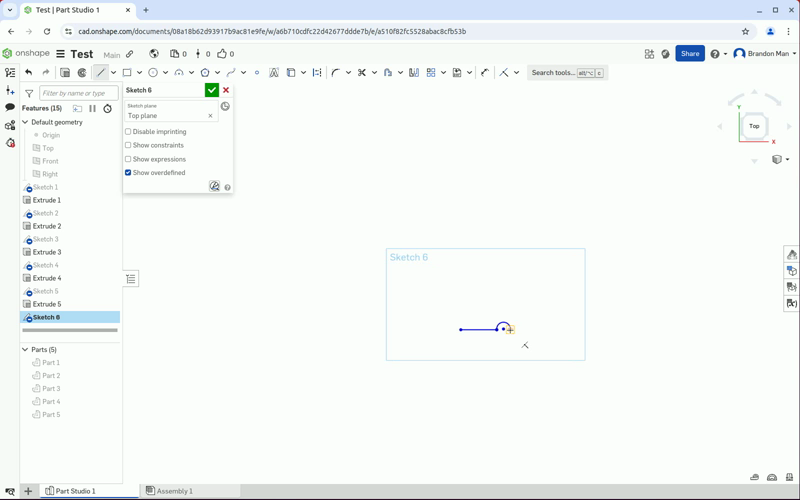
scroll(6)
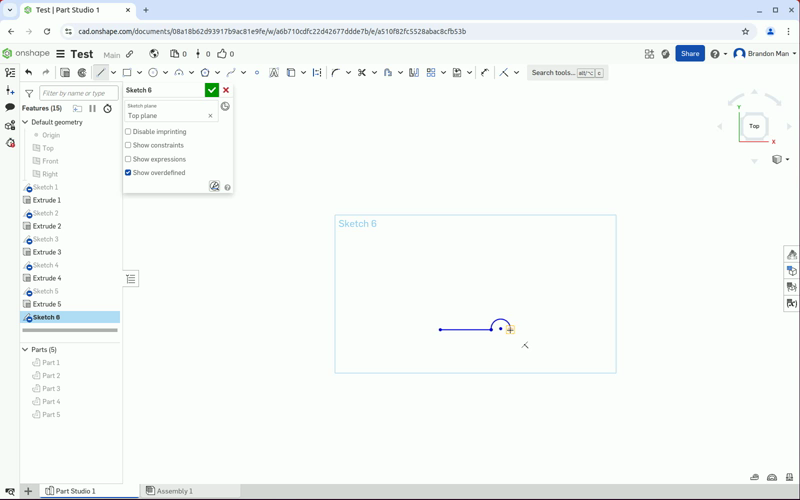
scroll(6)
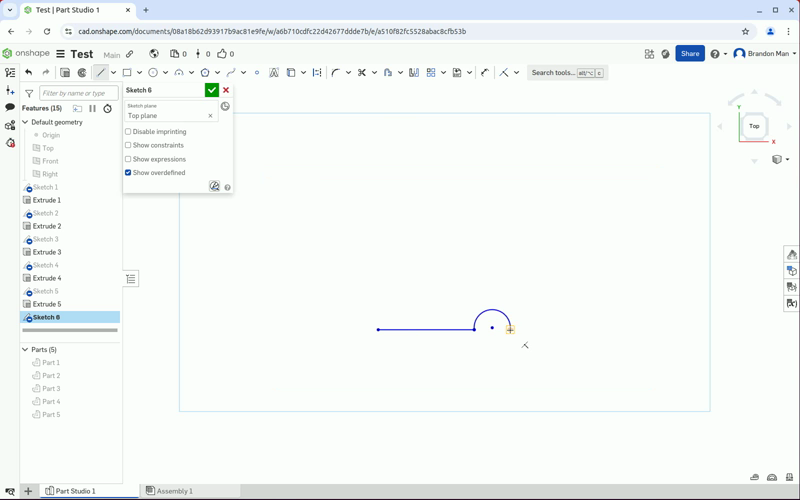
scroll(6)
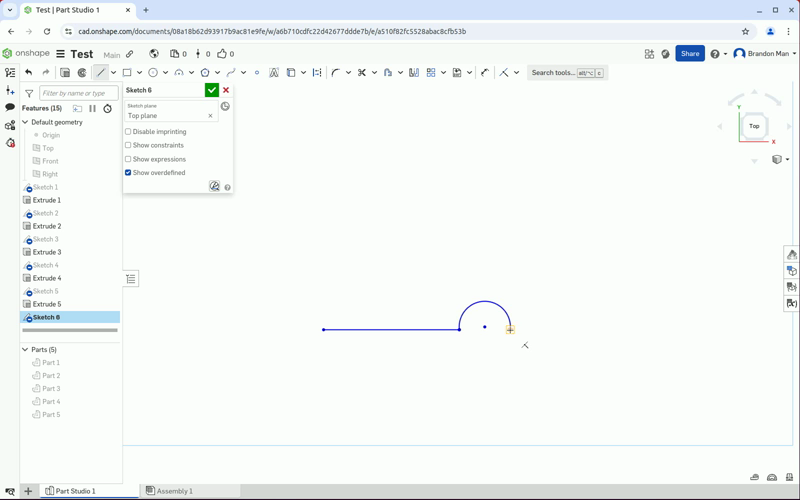
click(510, 329)
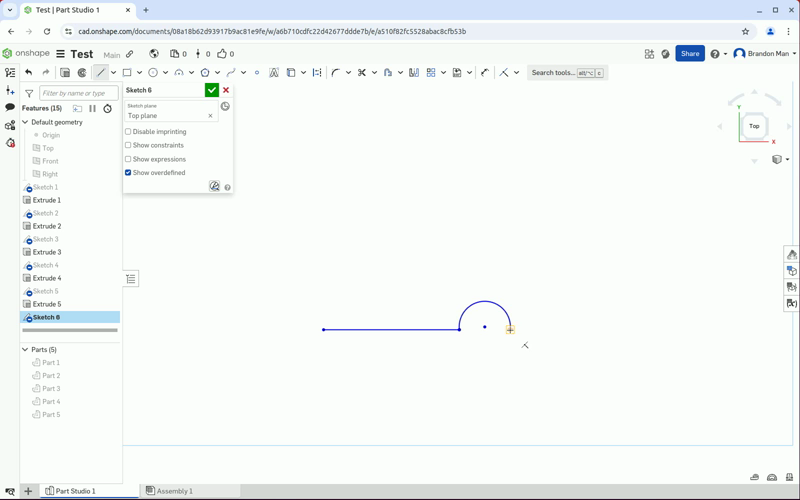
scroll(-6)
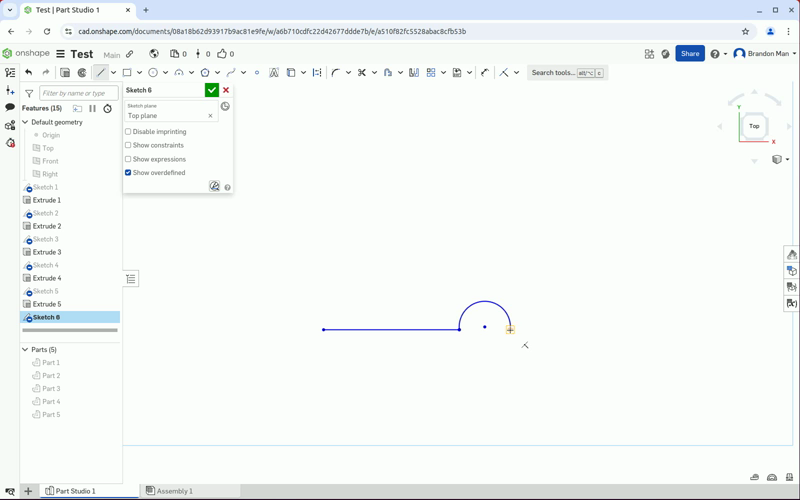
scroll(-6)
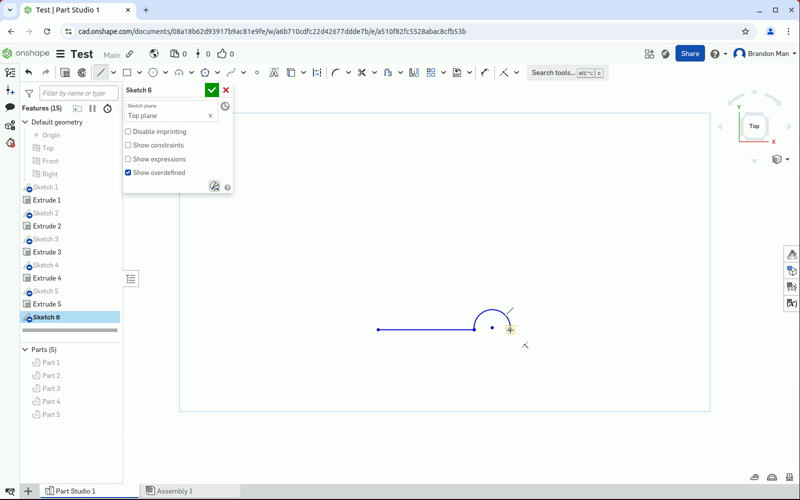
scroll(-6)
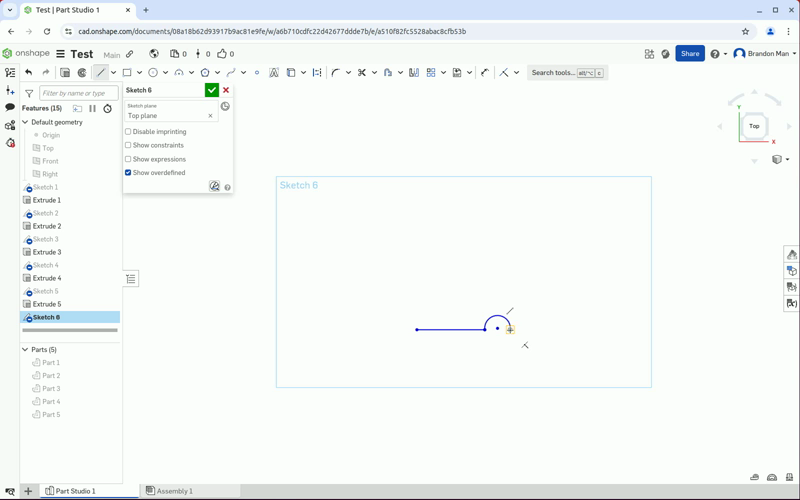
scroll(-6)
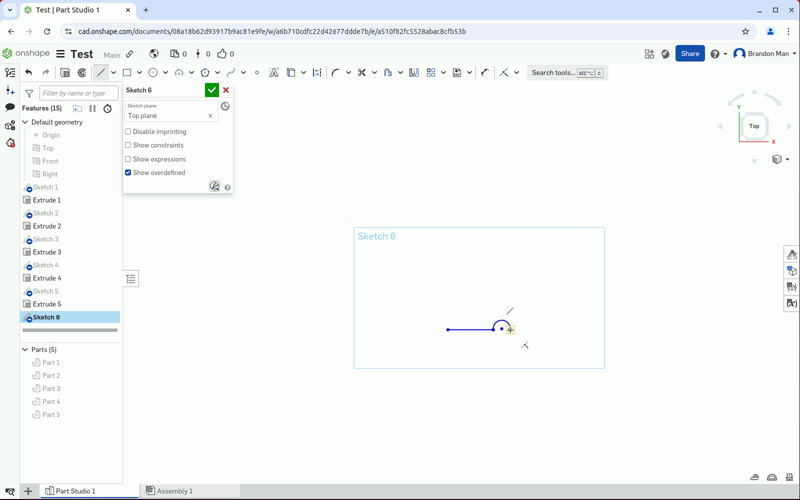
scroll(-6)
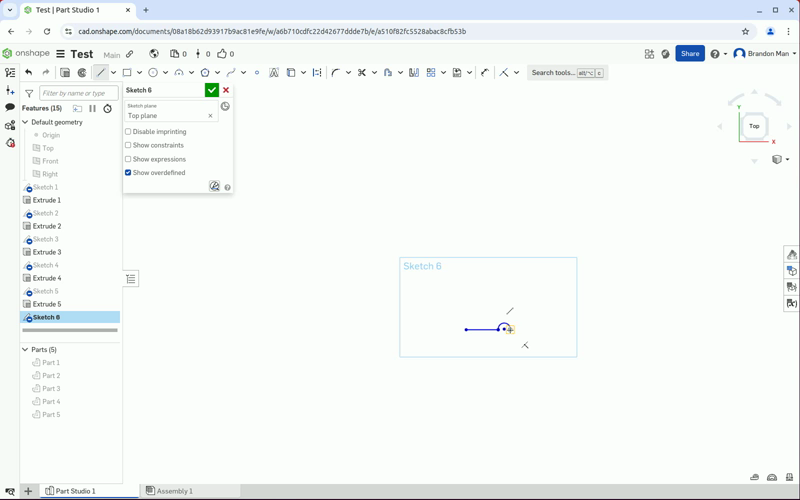
scroll(-6)
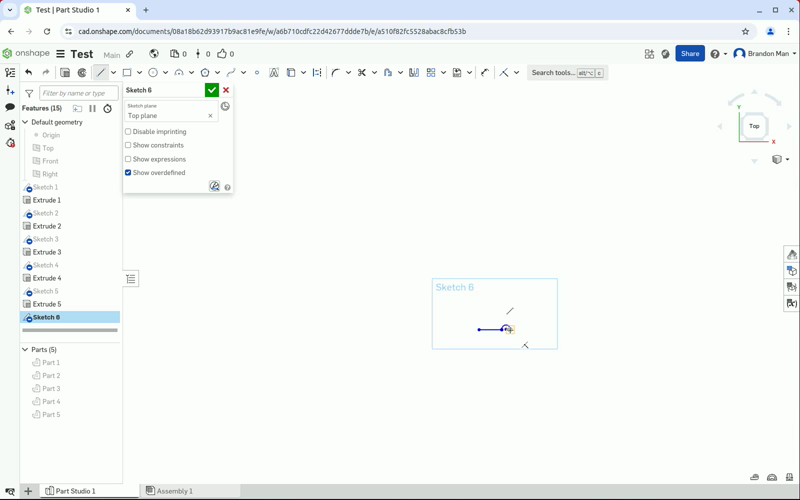
scroll(-6)
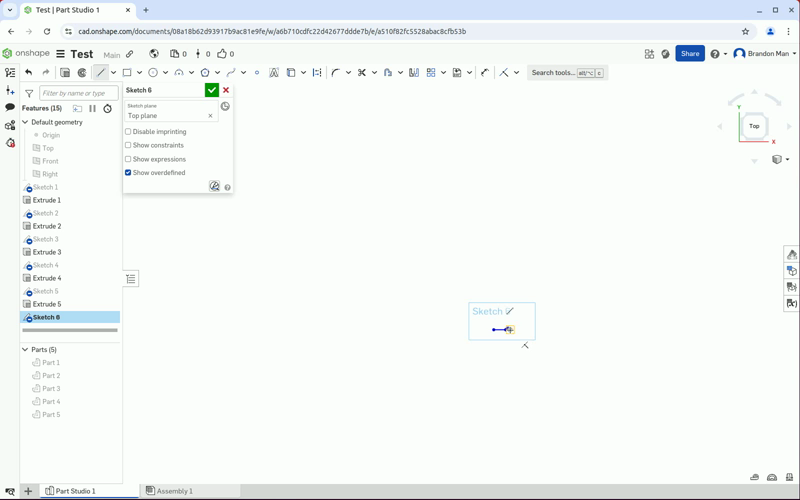
key_down(shift)
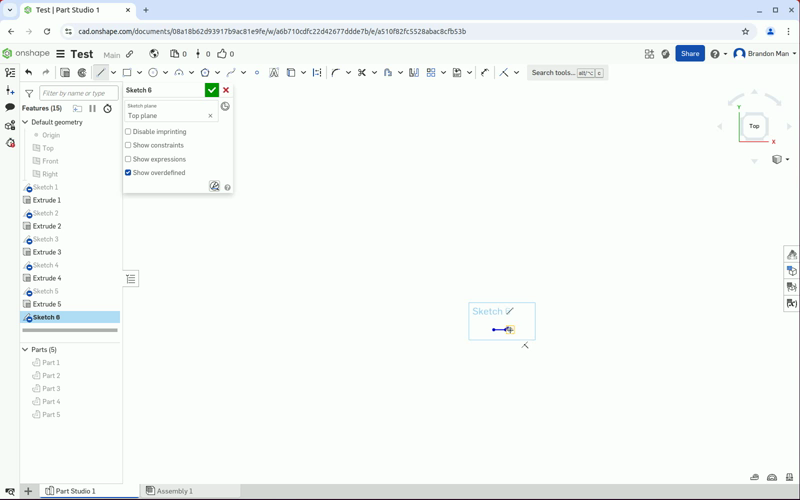
mouse_move(540, 329)
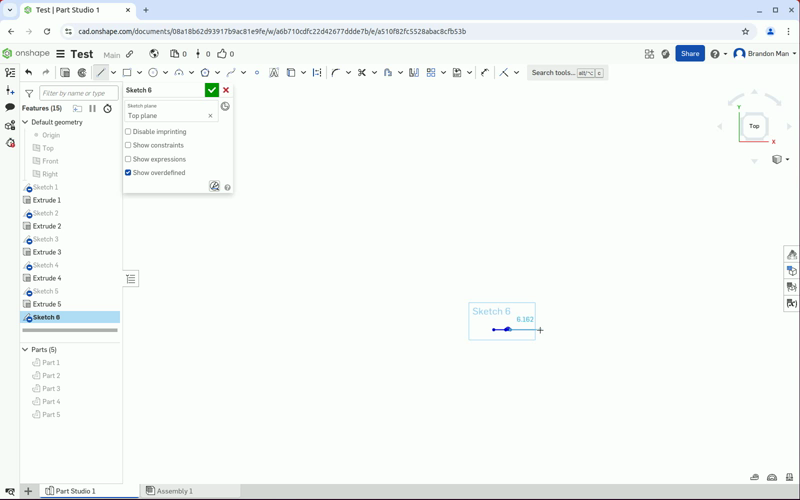
mouse_move(522, 329)
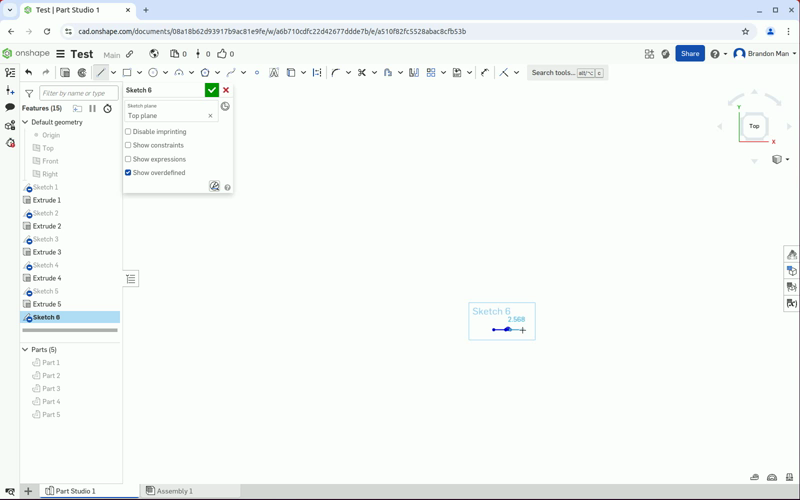
click(522, 329)
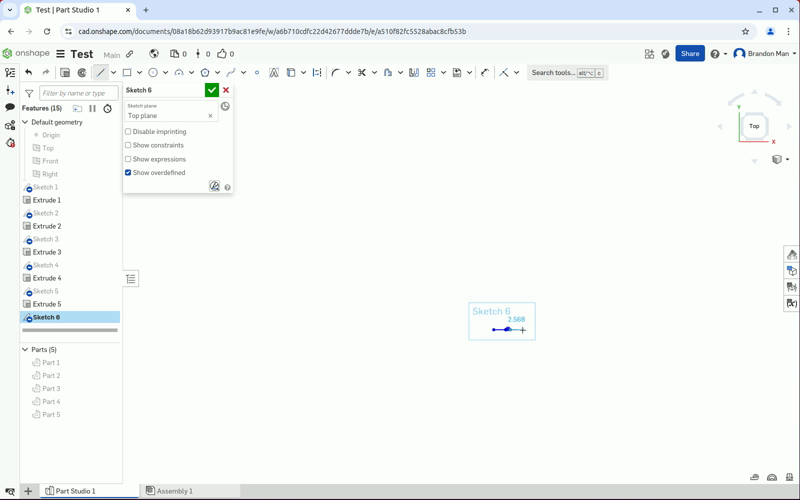
key_up(shift)
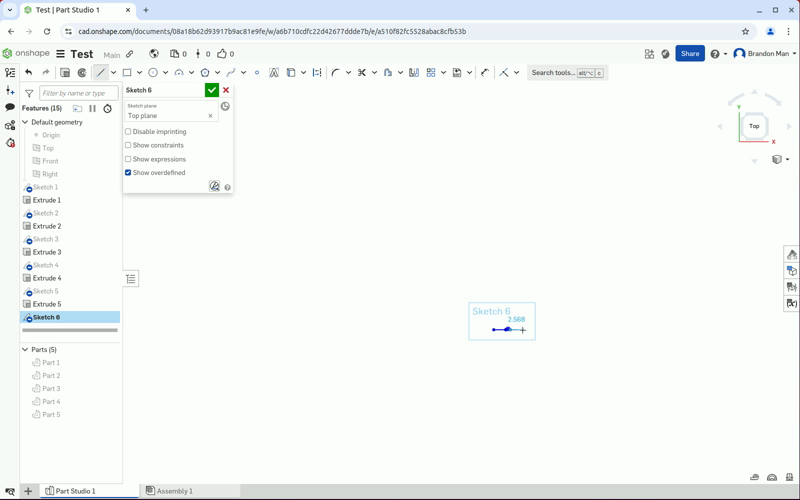
key(esc)
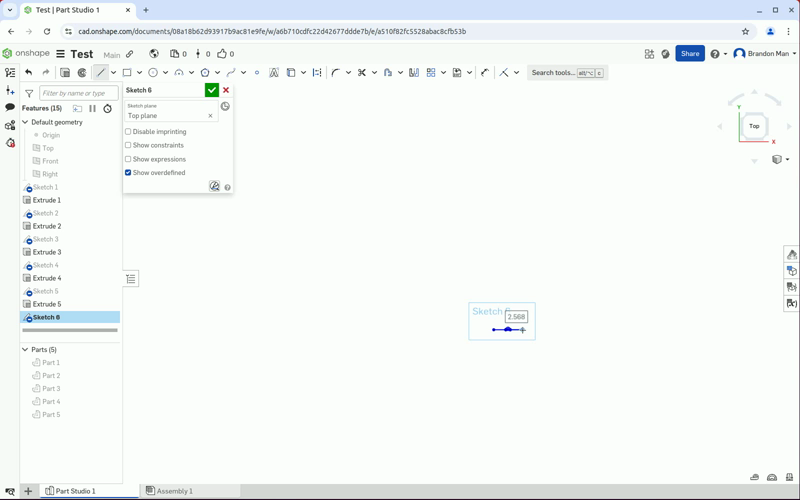
key(a)
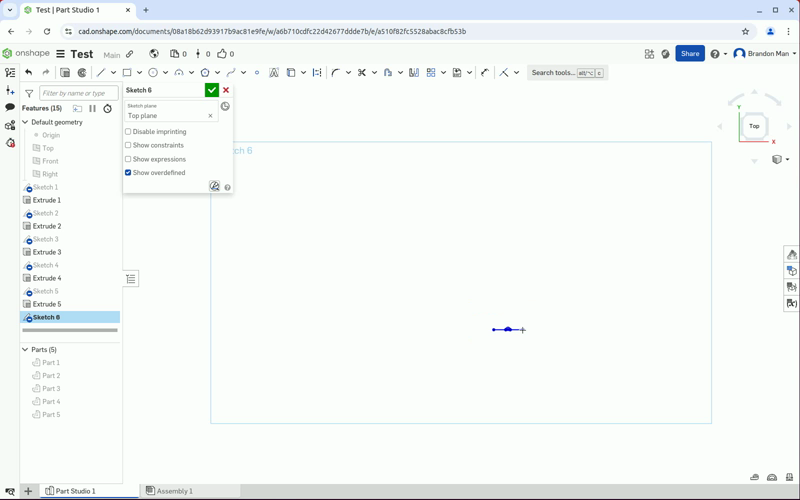
mouse_move(522, 329)
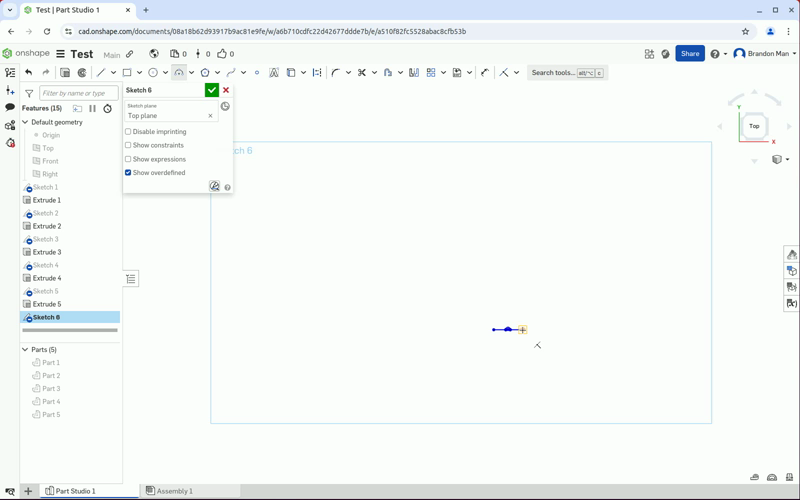
click(522, 329)
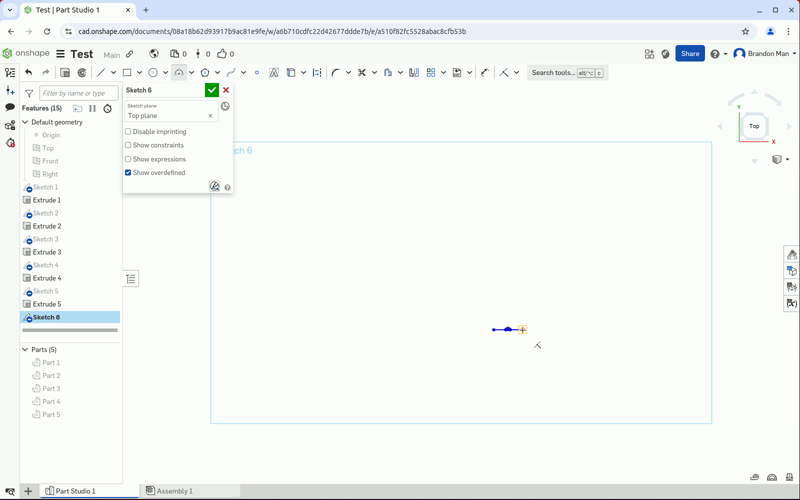
mouse_move(493, 329)
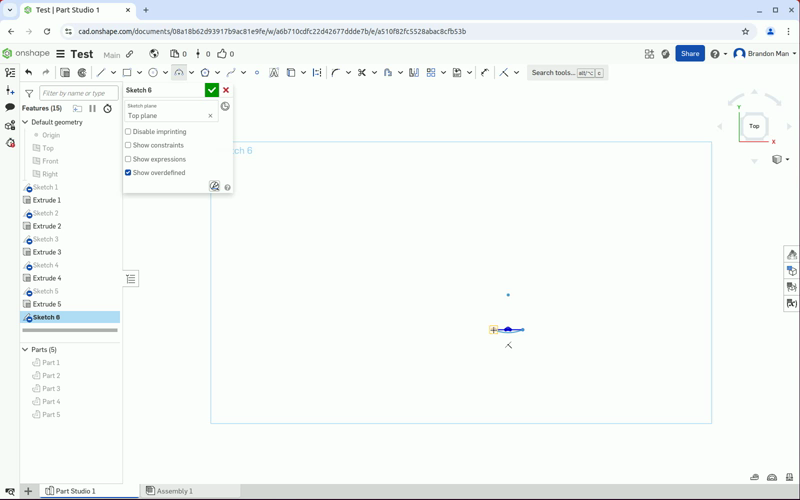
click(493, 329)
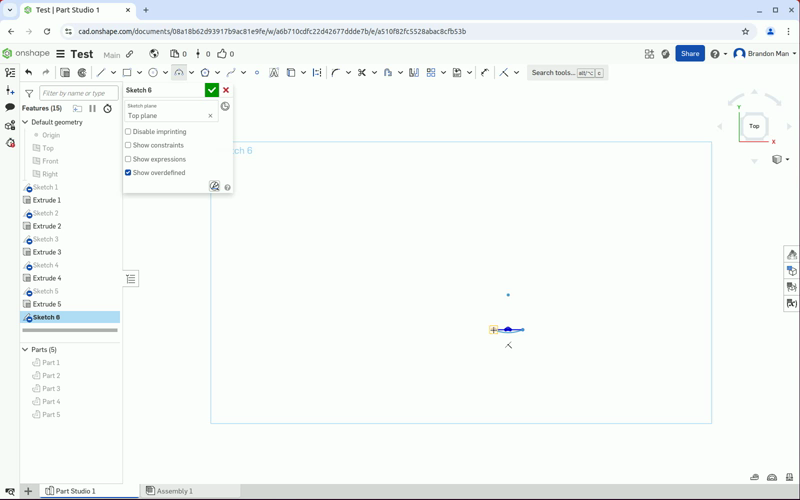
key_down(shift)
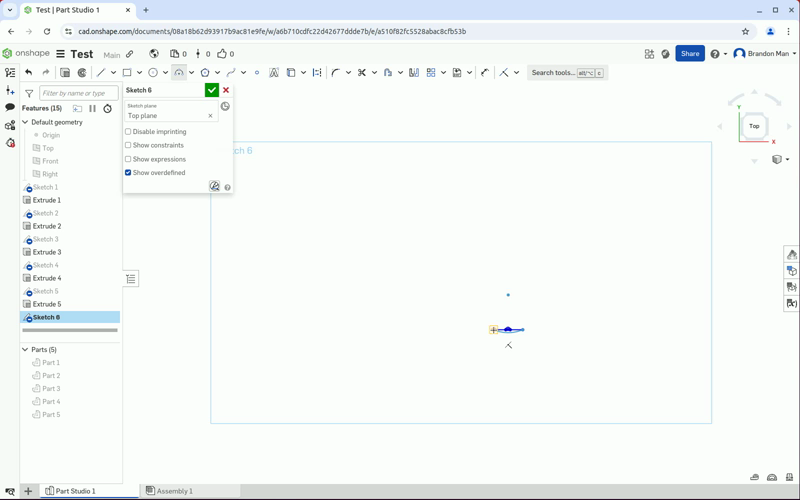
mouse_move(508, 315)
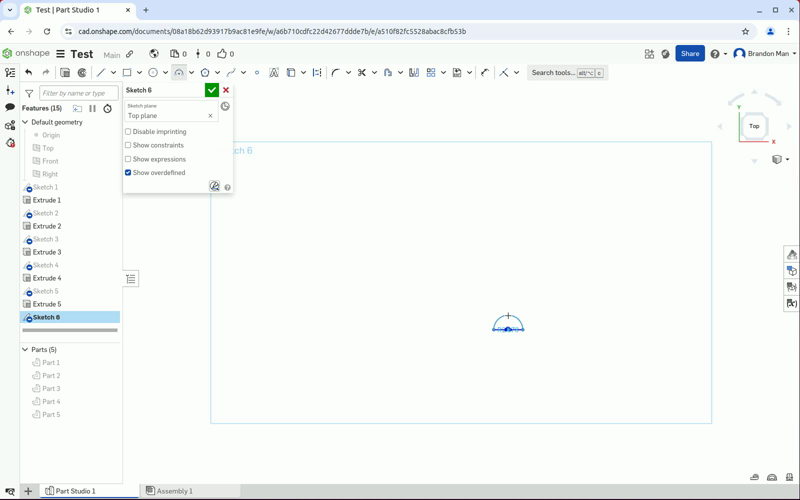
click(508, 315)
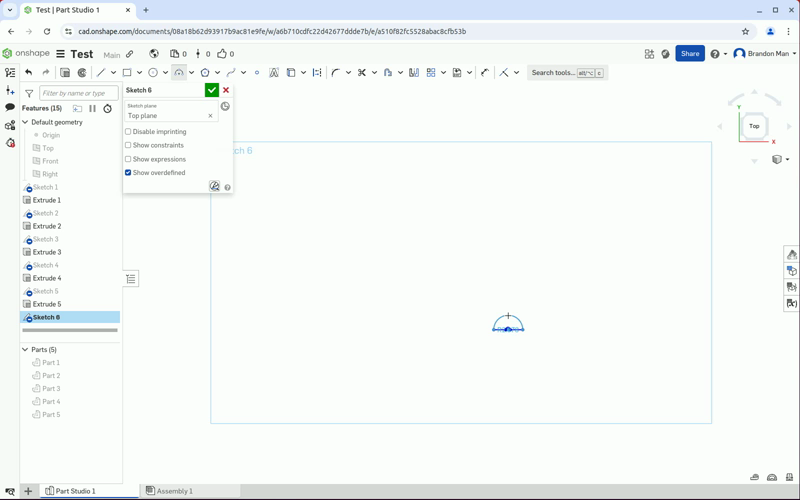
key_up(shift)
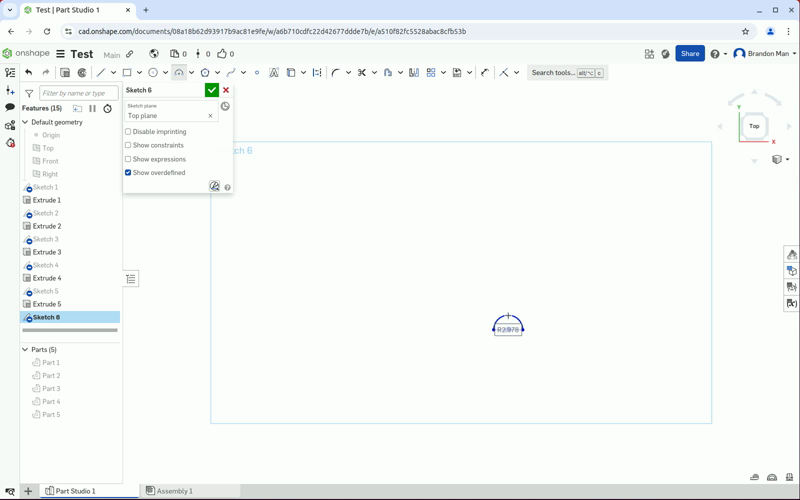
key(esc)
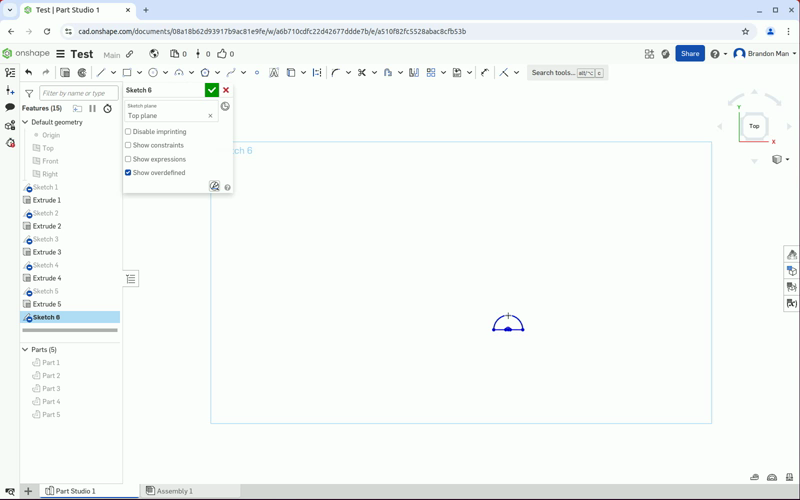
mouse_move(517, 323)
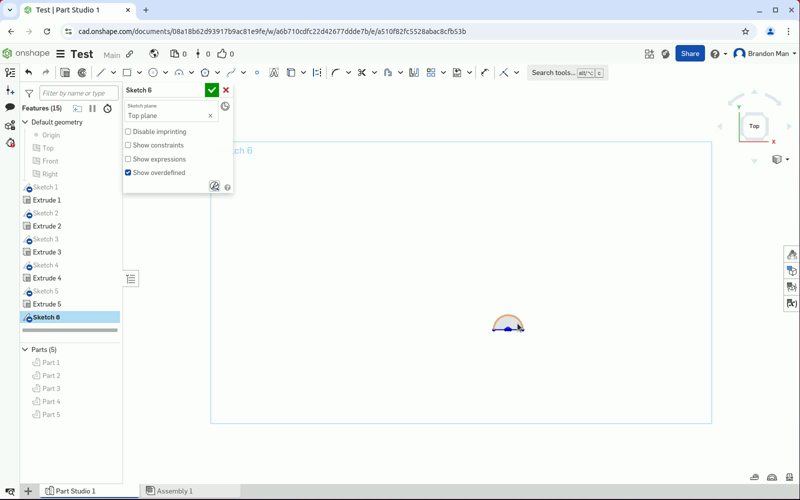
scroll(6)
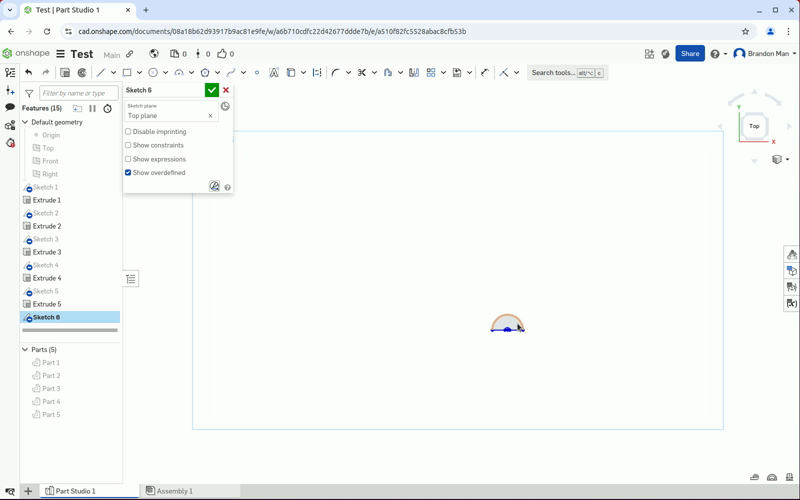
scroll(6)
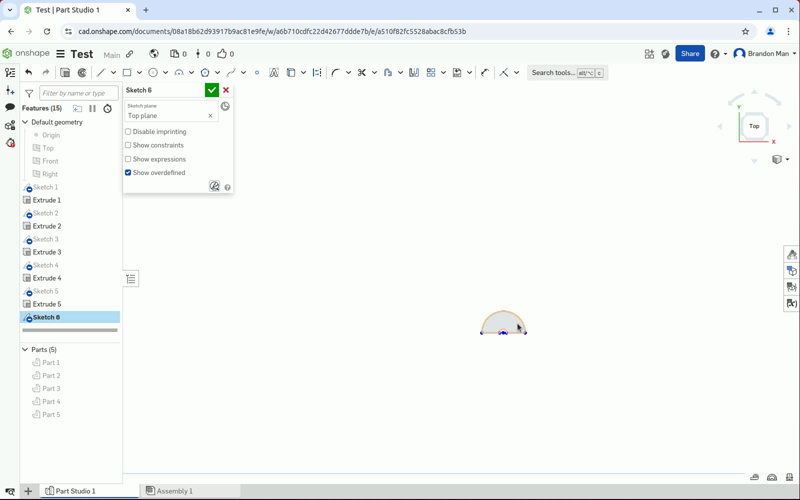
scroll(6)
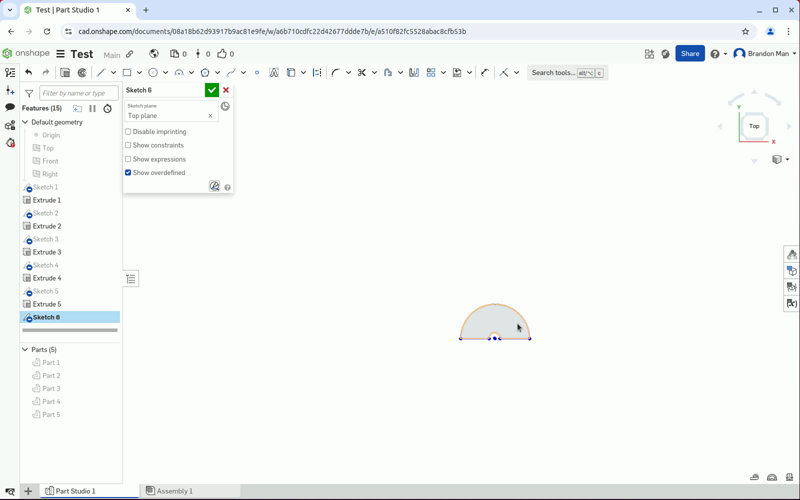
scroll(6)
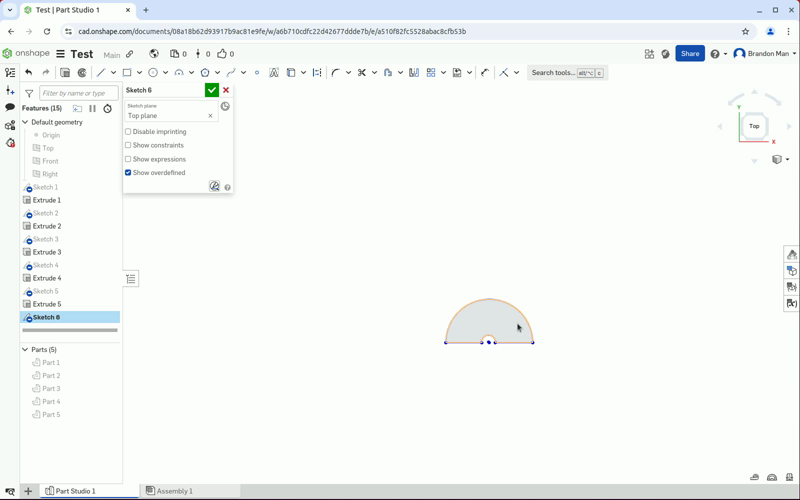
scroll(6)
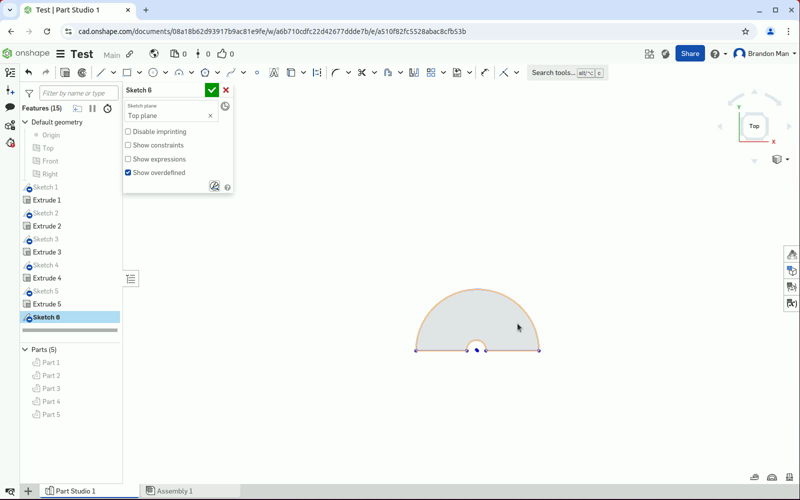
scroll(6)
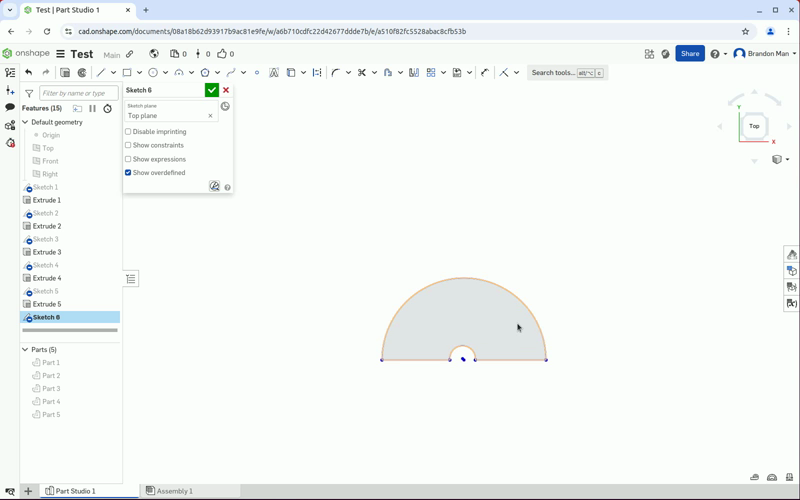
scroll(6)
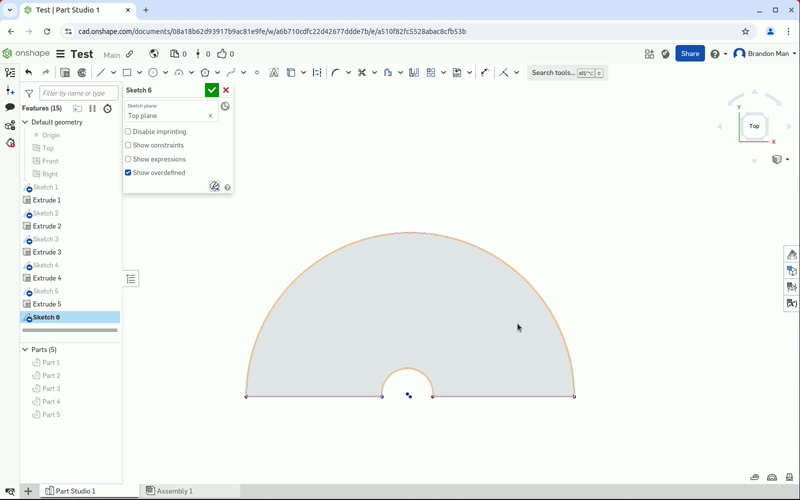
click(517, 323)
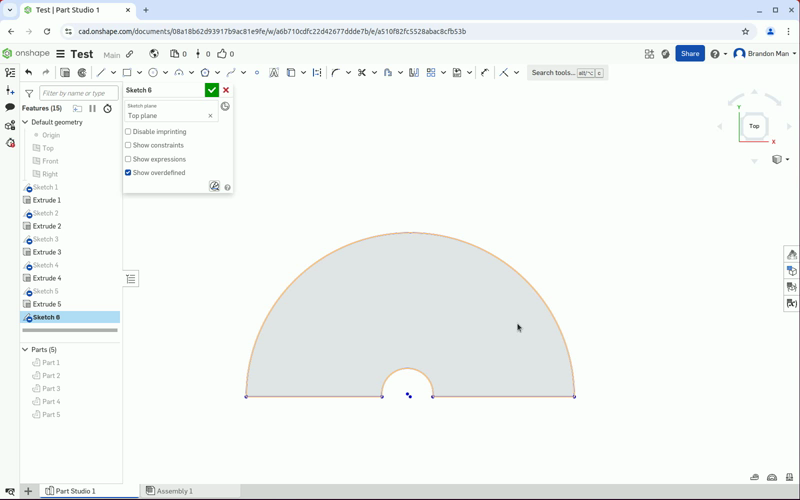
scroll(-6)
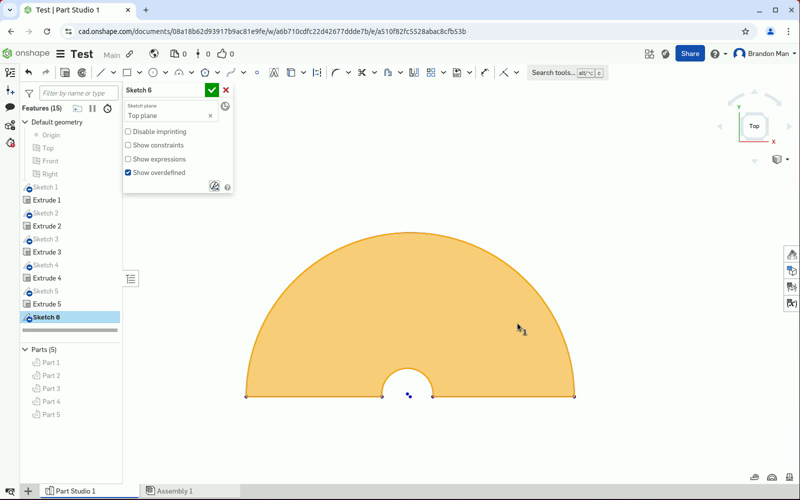
scroll(-6)
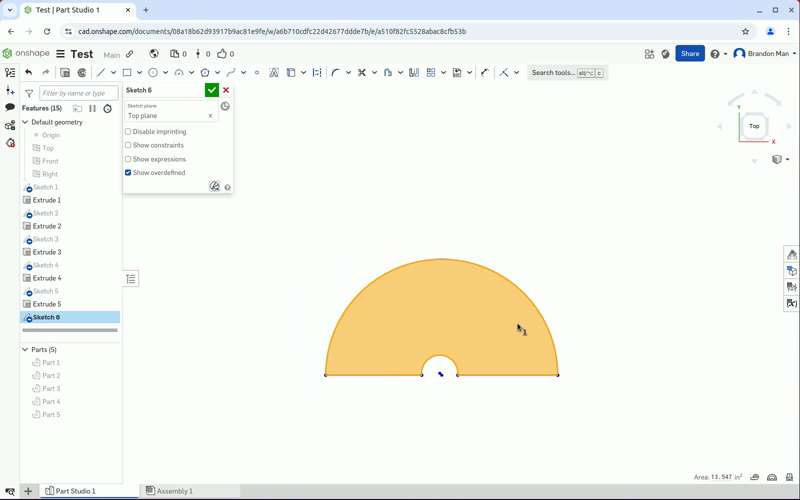
scroll(-6)
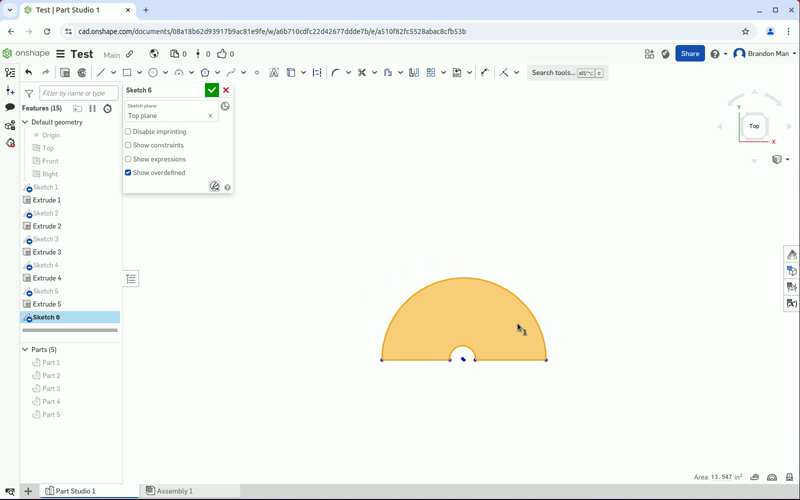
scroll(-6)
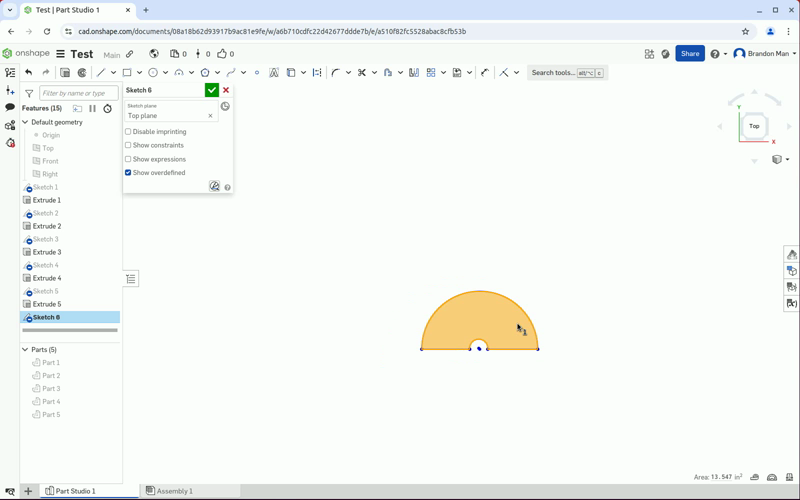
scroll(-6)
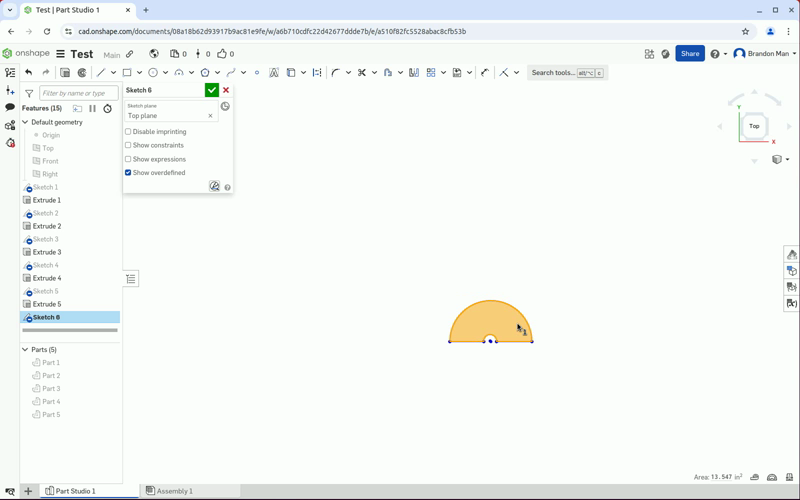
scroll(-6)
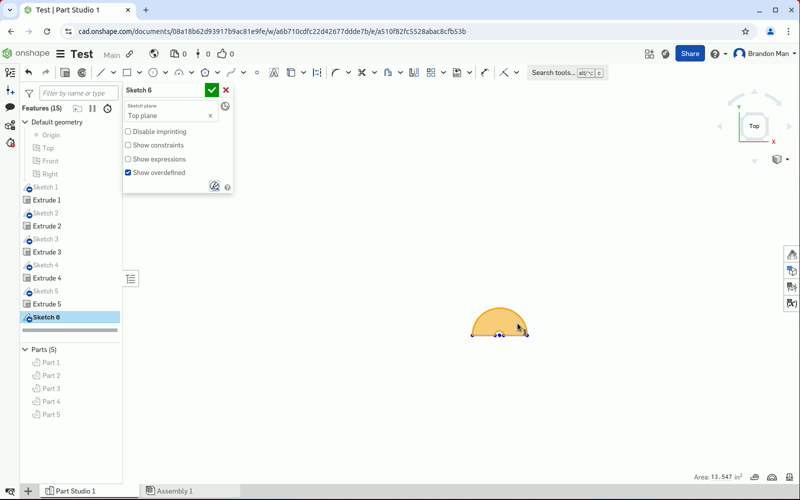
scroll(-6)
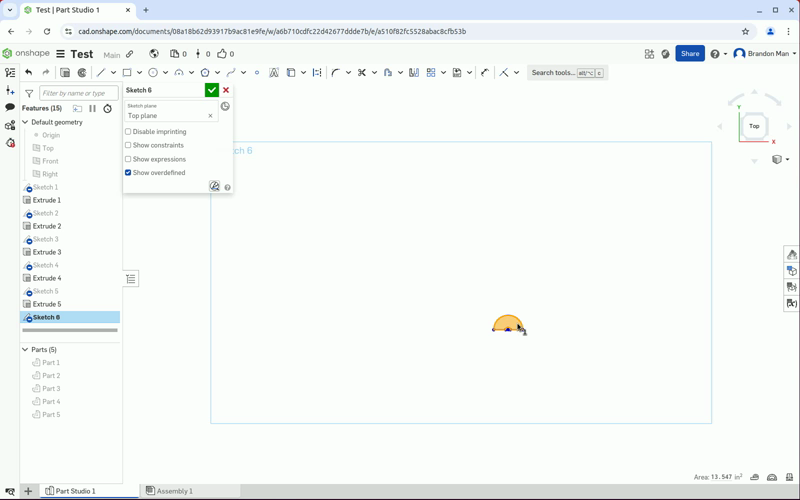
mouse_move(73, 352)
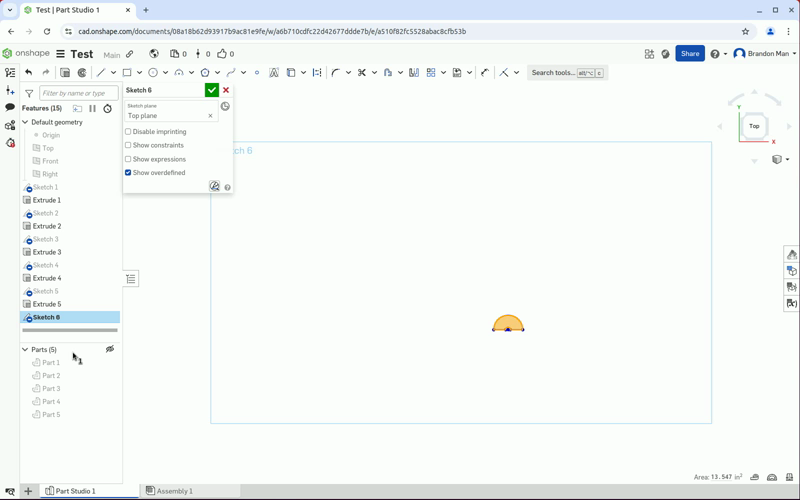
key(shift+y)
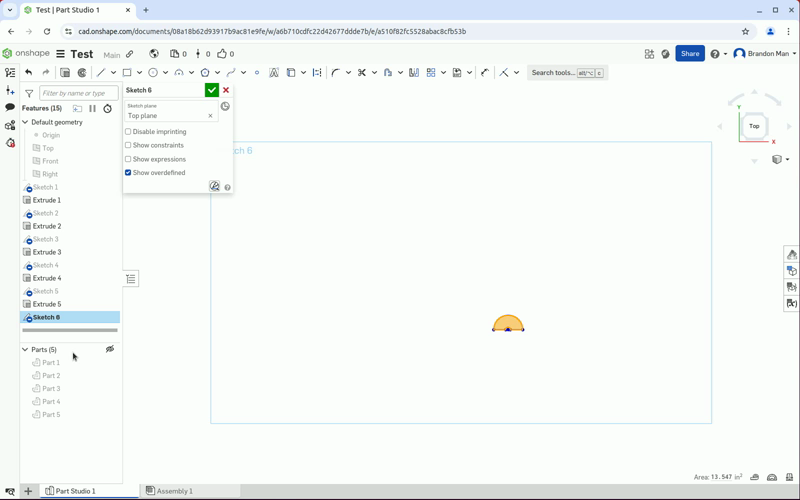
key(shift+e)
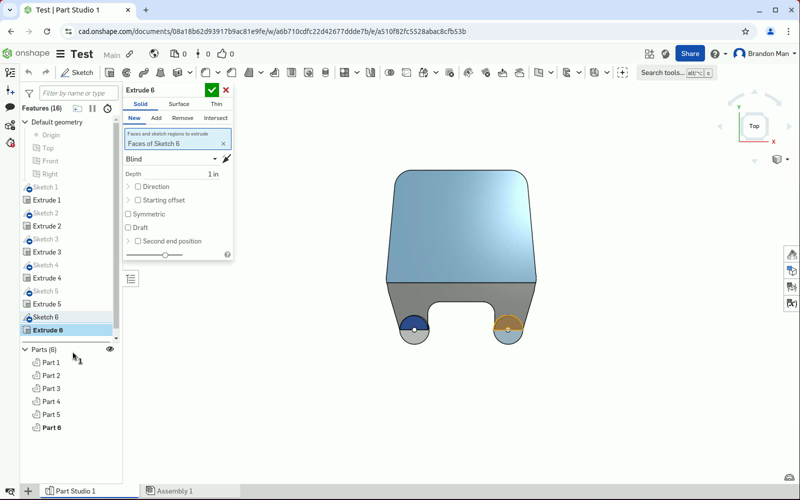
mouse_move(143, 106)
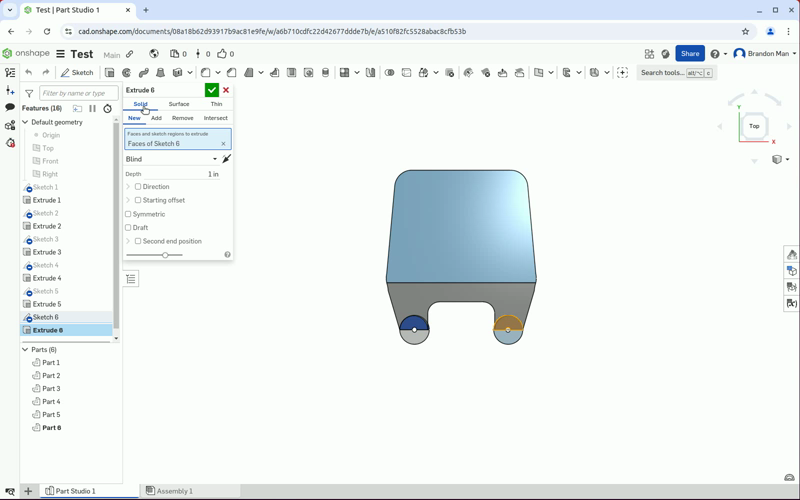
click(143, 106)
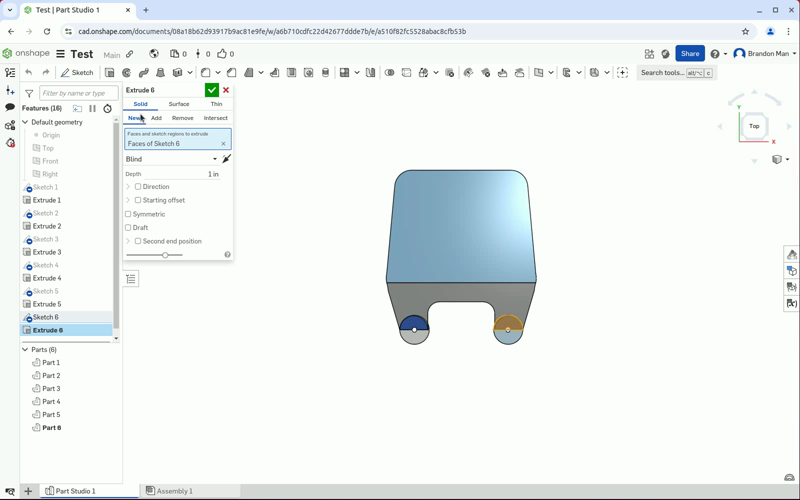
mouse_move(137, 120)
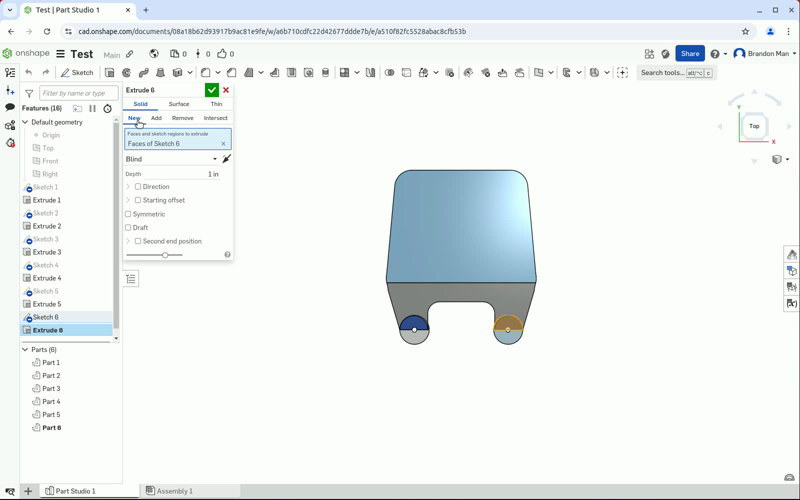
click(137, 120)
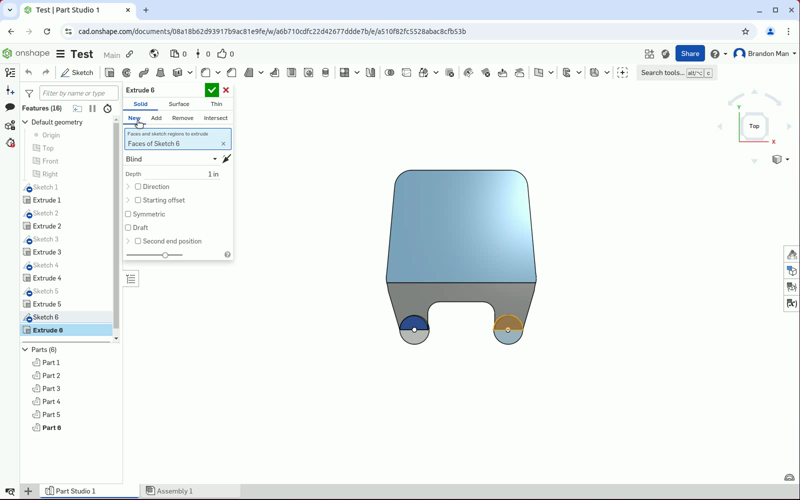
key(tab, 4)
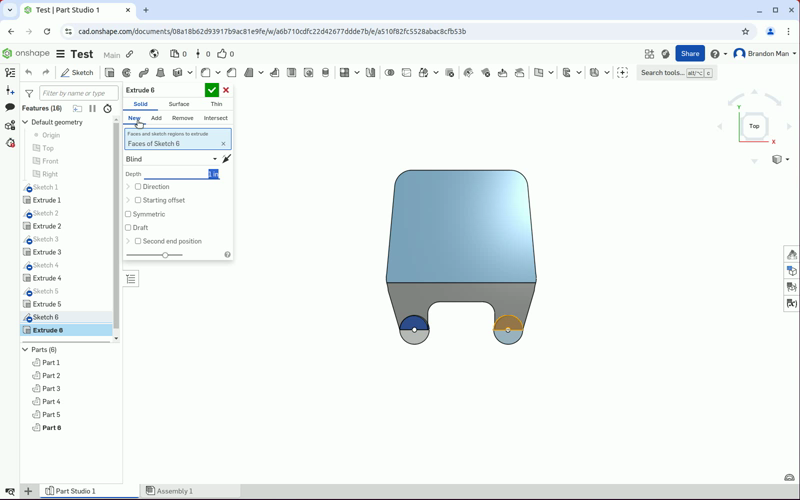
text(0.481)
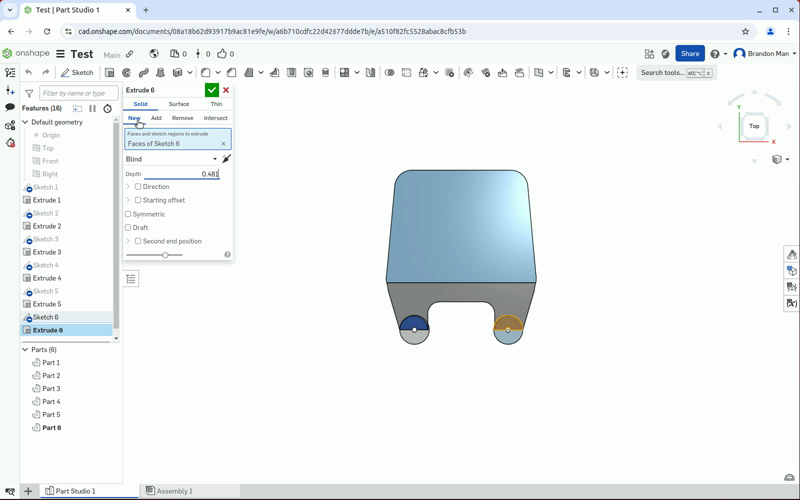
key(enter)
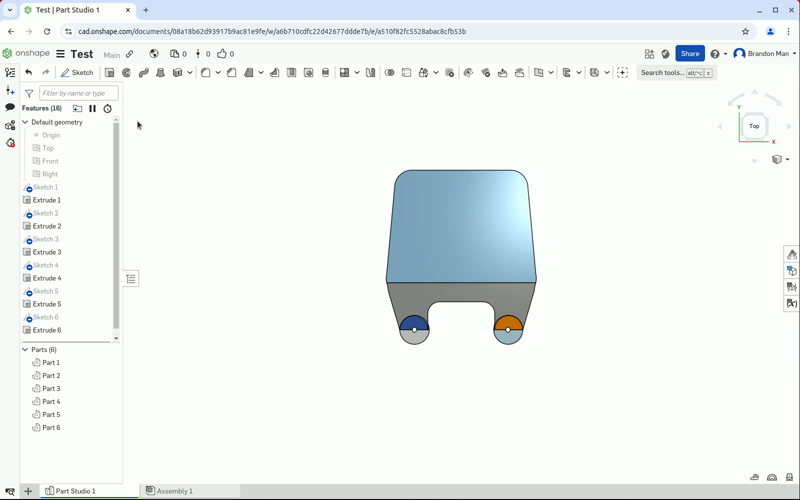
key(shift+h)
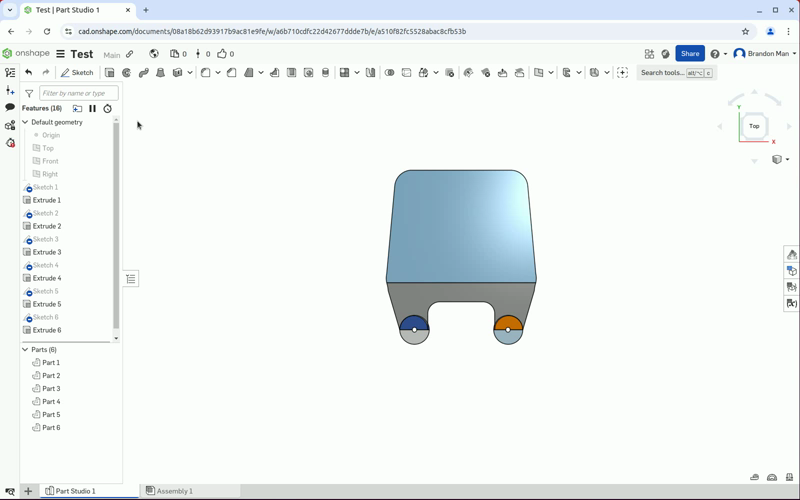
key(shift+h)
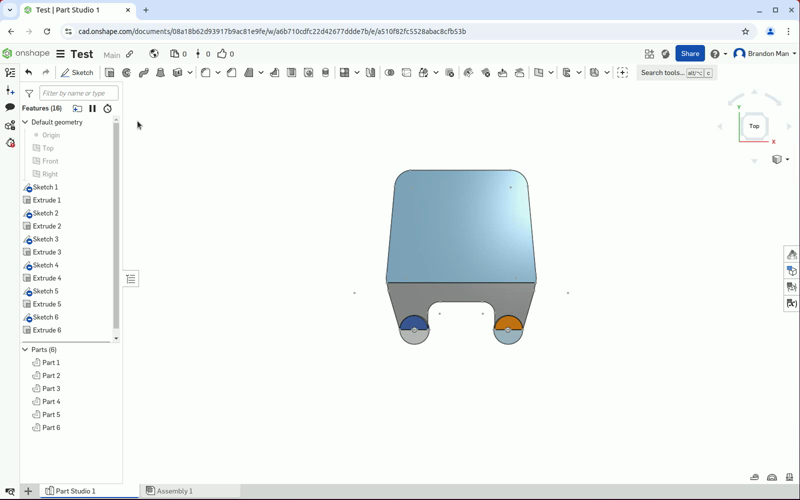
key(shift+7)
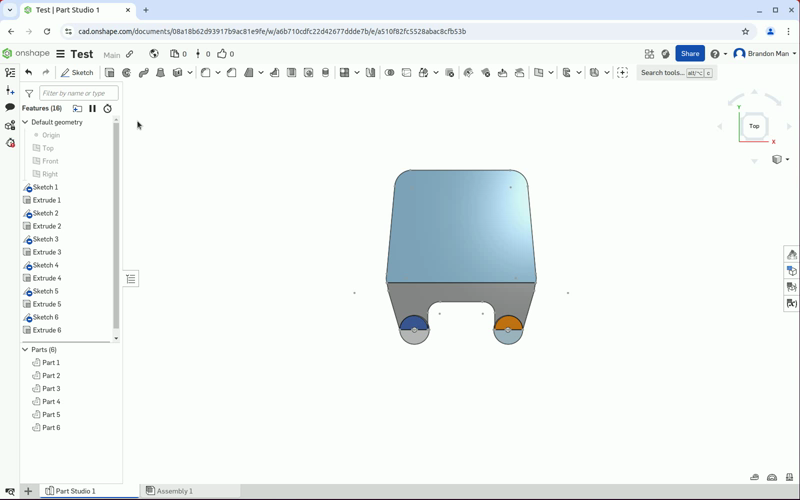
key(up, 3)
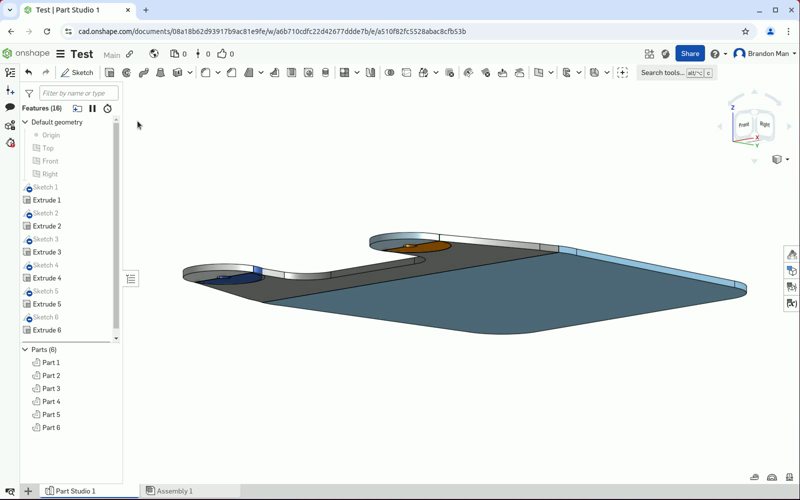
key(left, 3)
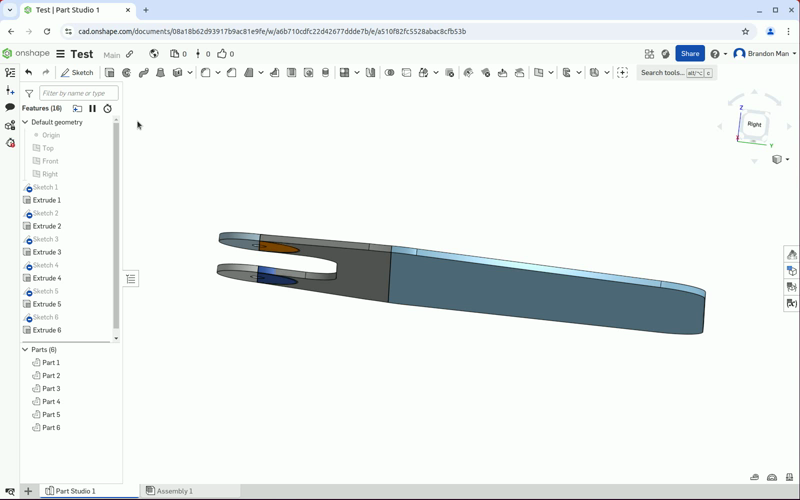
key(right, 3)
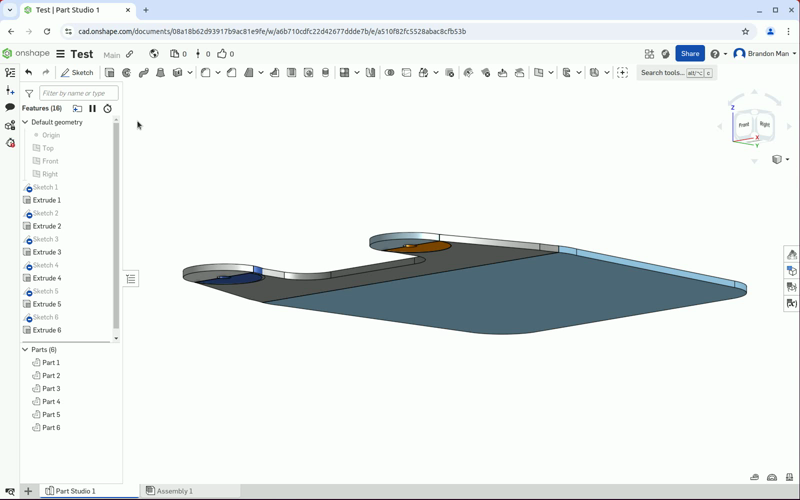
key(down, 3)
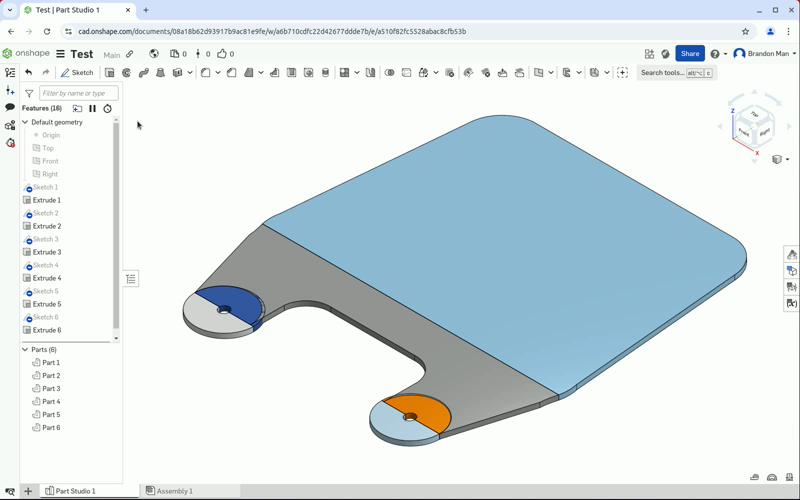
mouse_move(69, 189)
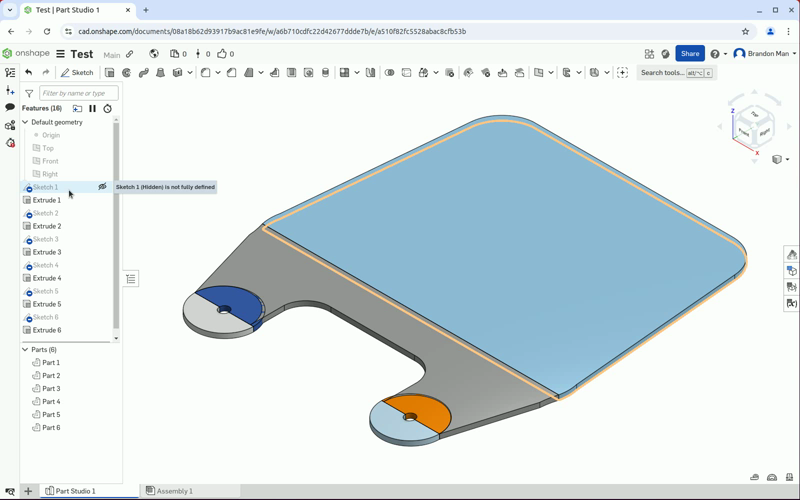
click(69, 189)